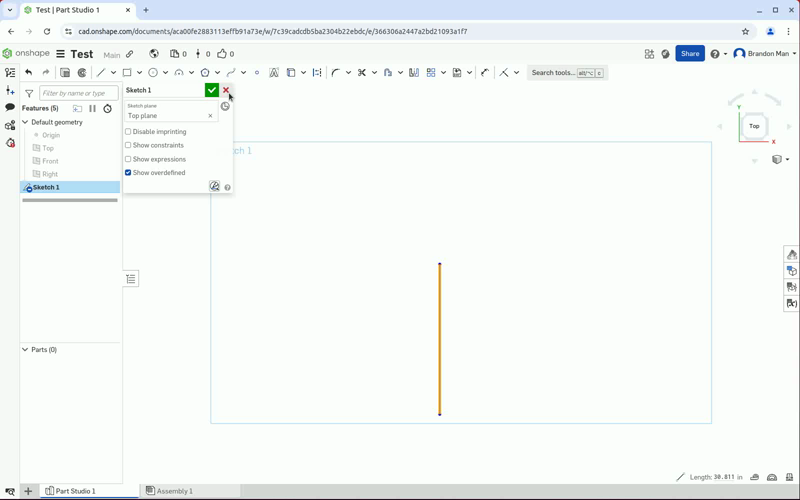
key(shift+h)
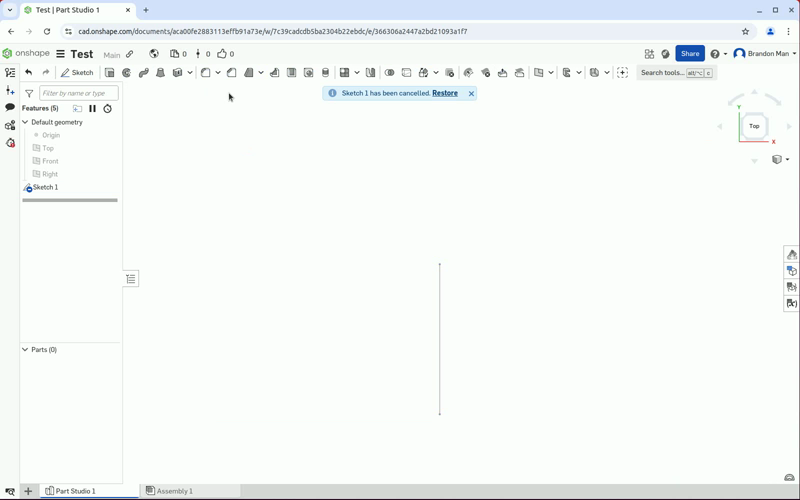
key(shift+s)
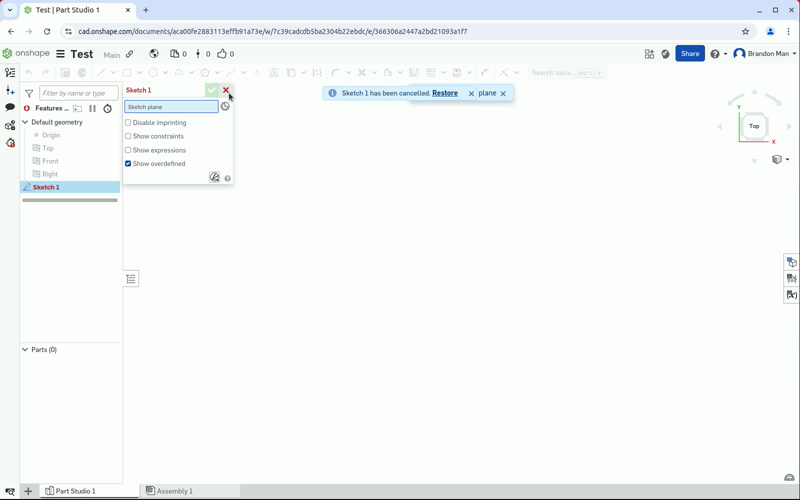
mouse_move(73, 150)
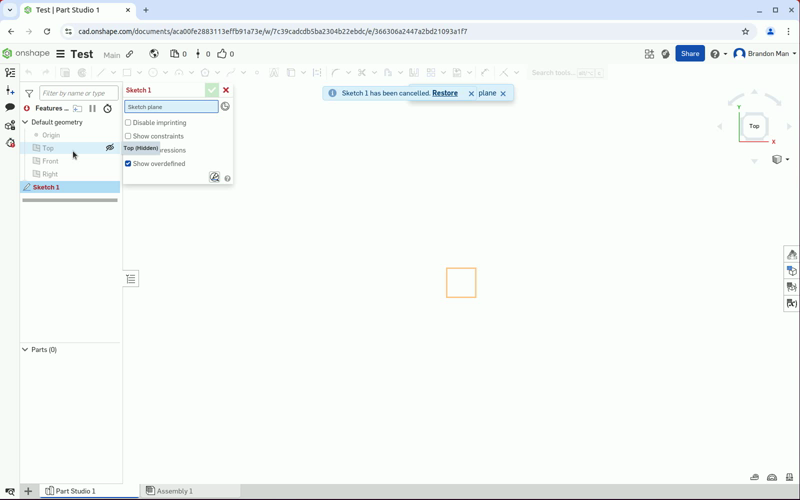
click(73, 150)
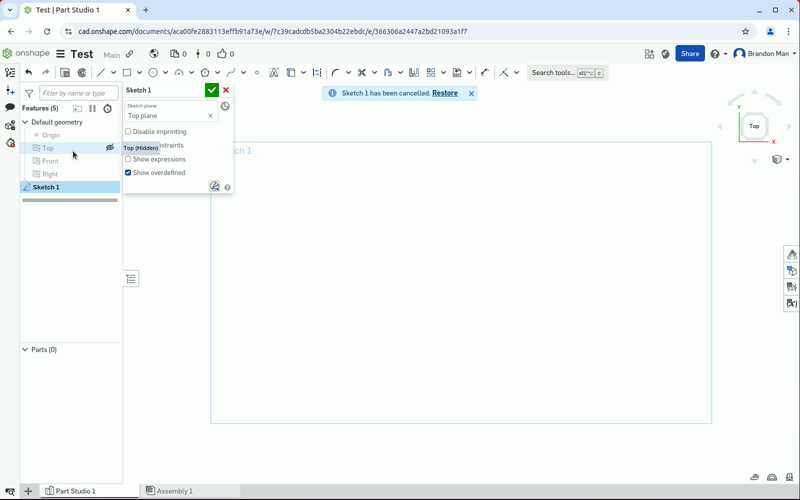
mouse_move(73, 352)
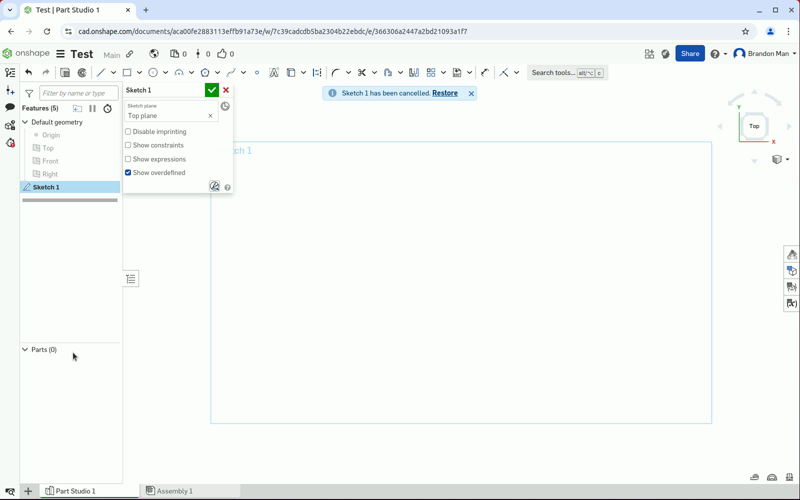
key(y)
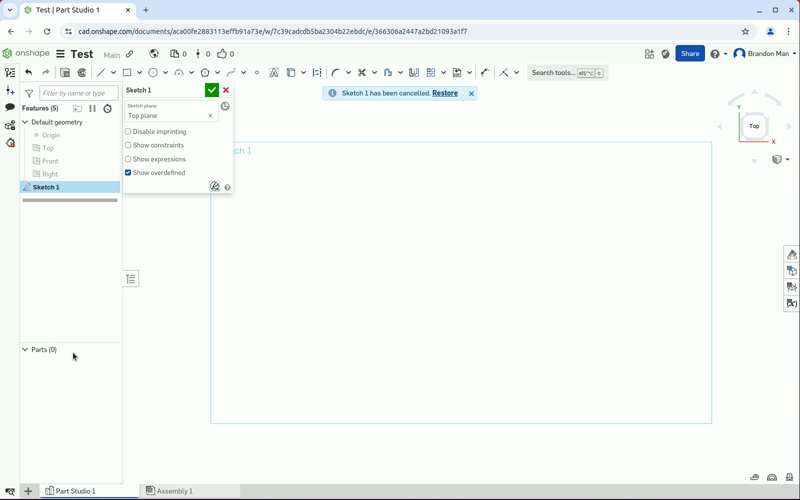
key(l)
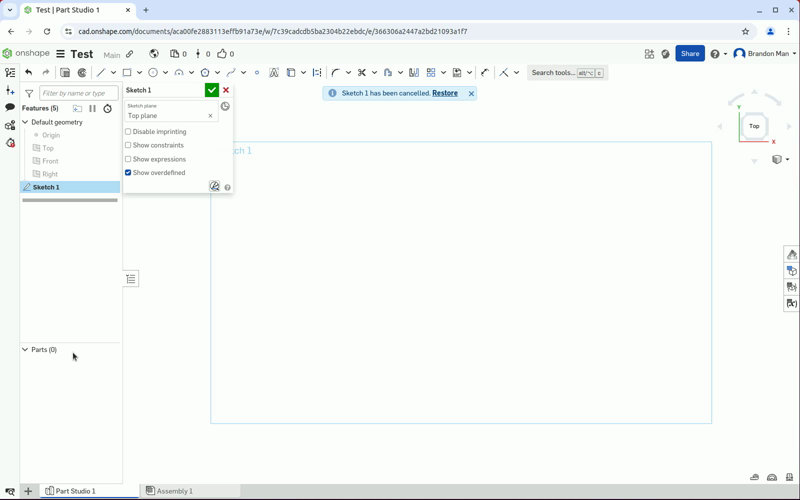
key_down(shift)
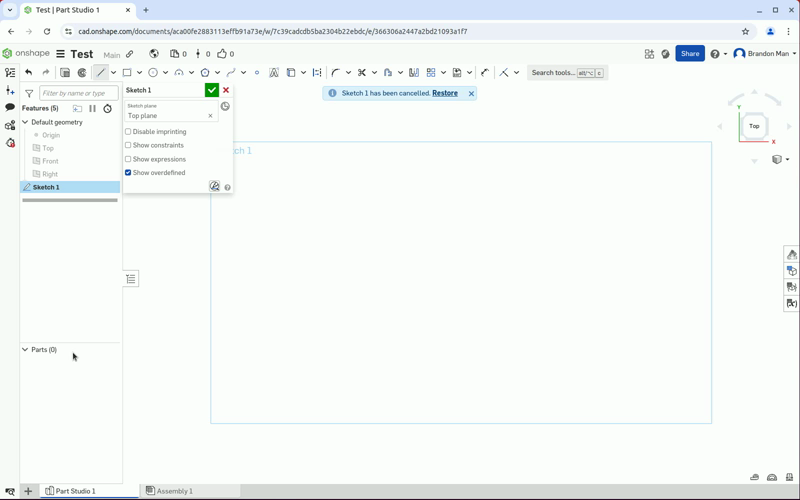
mouse_move(420, 351)
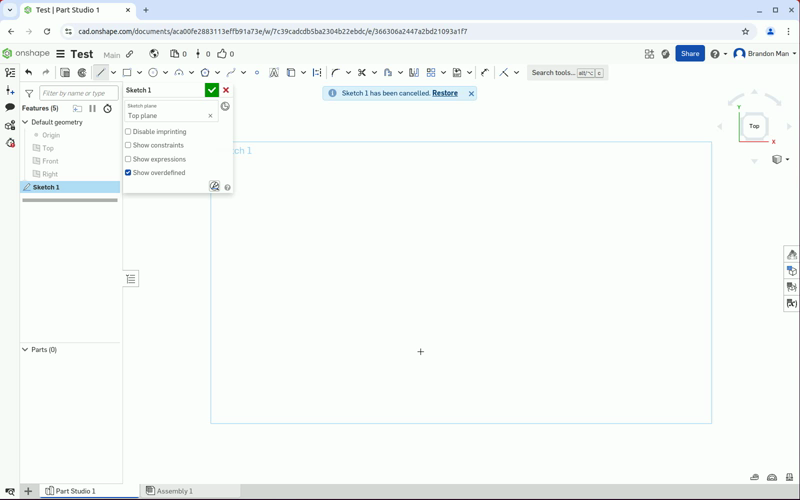
click(420, 351)
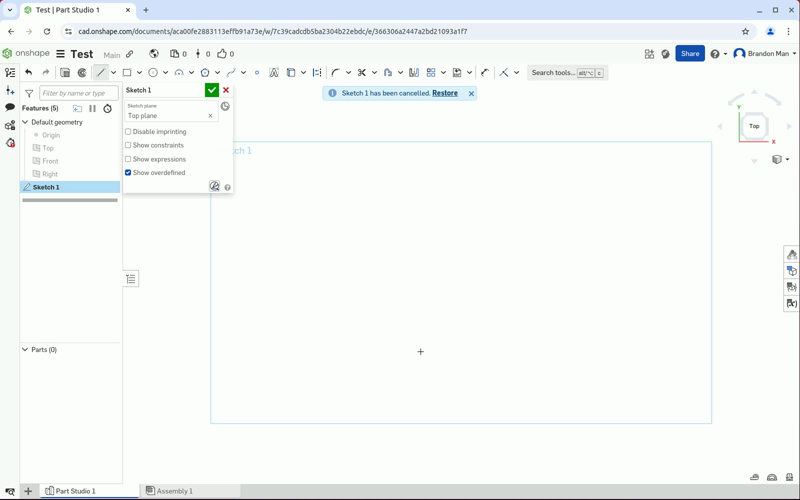
key_up(shift)
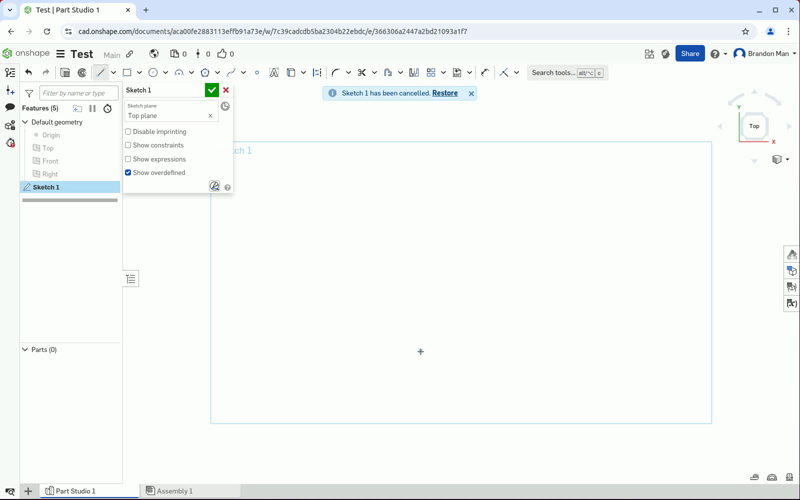
key_down(shift)
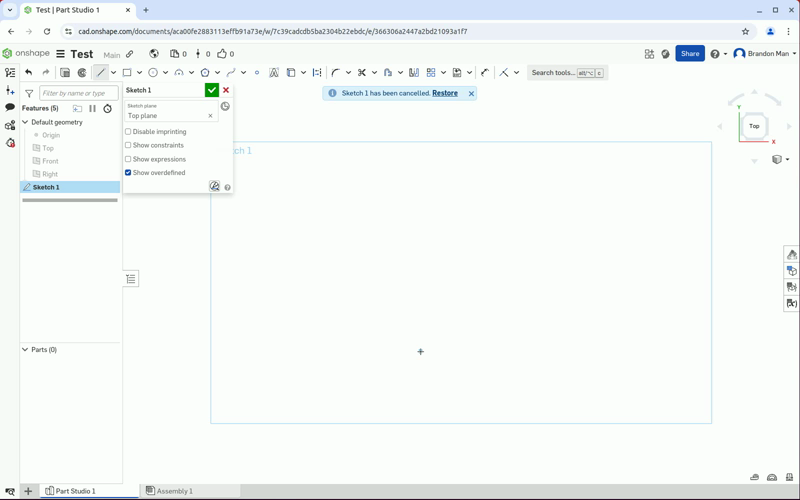
mouse_move(450, 351)
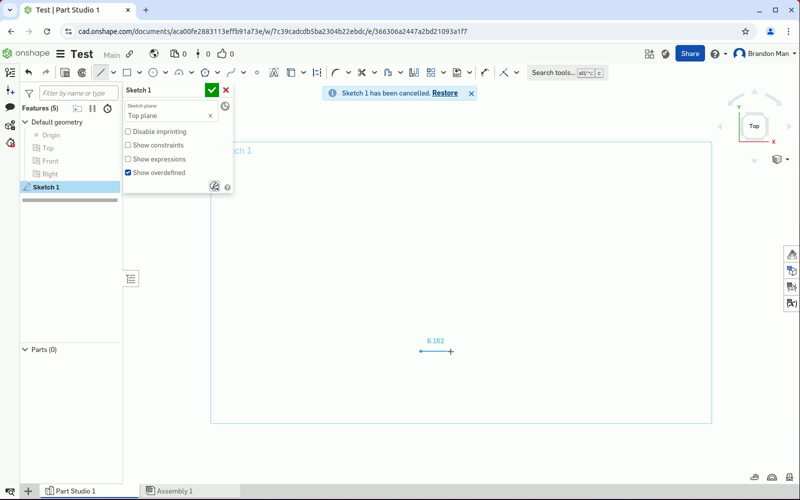
mouse_move(459, 358)
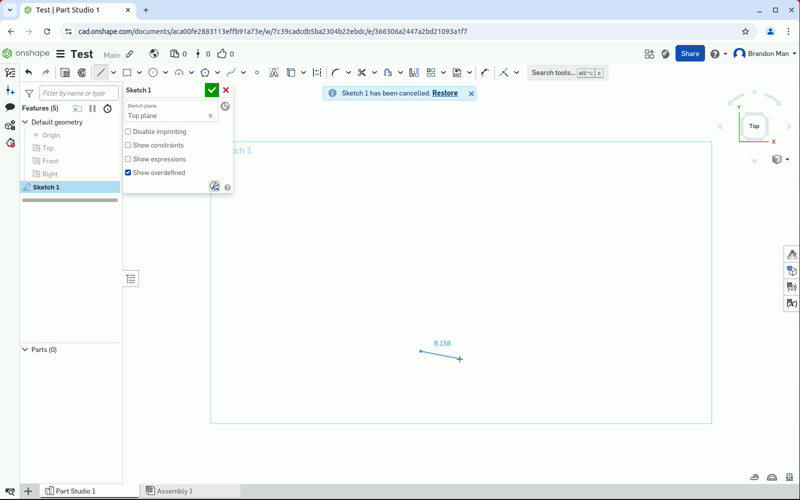
click(459, 358)
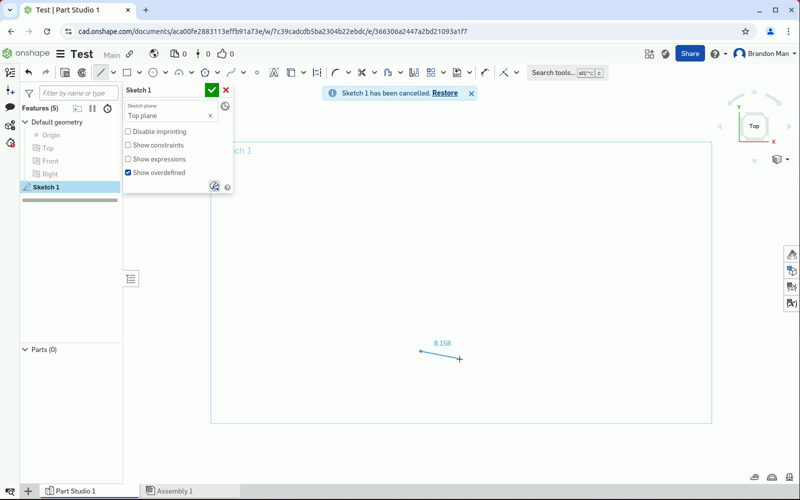
key_up(shift)
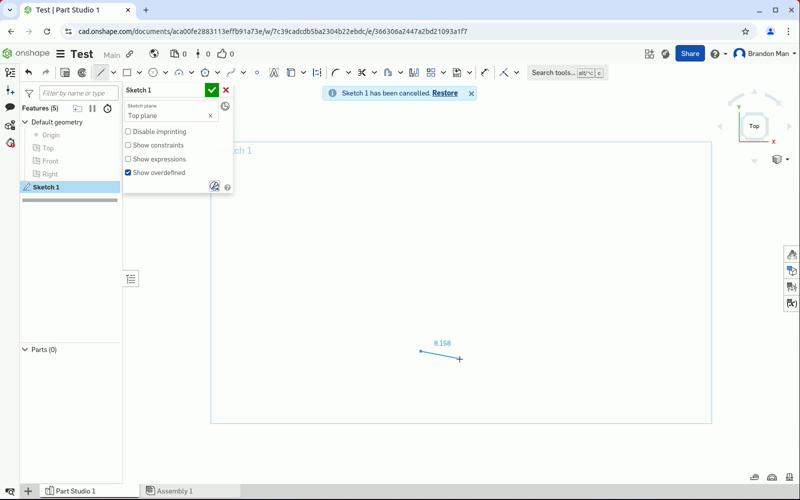
key_down(shift)
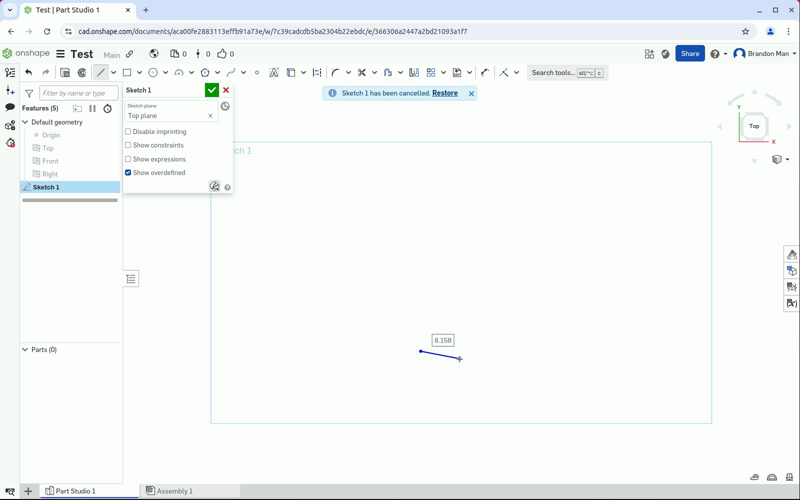
mouse_move(459, 208)
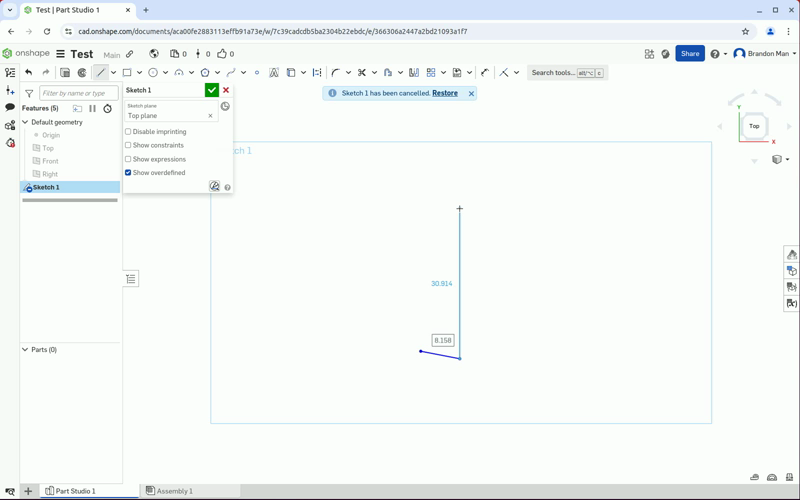
click(459, 208)
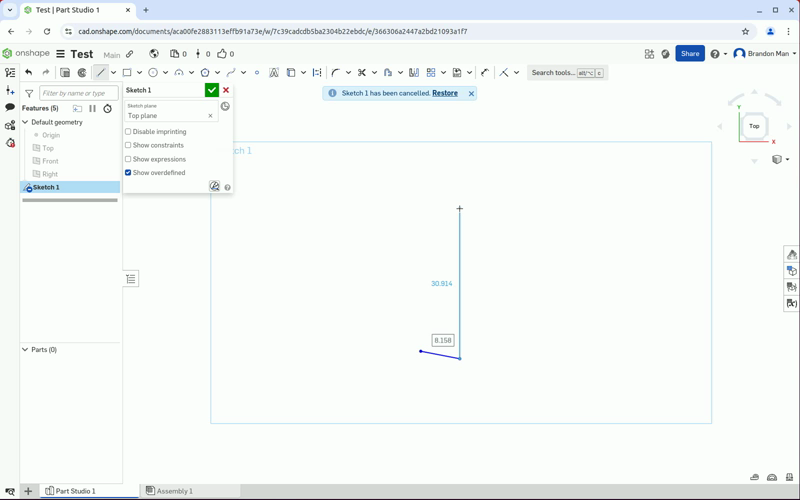
key_up(shift)
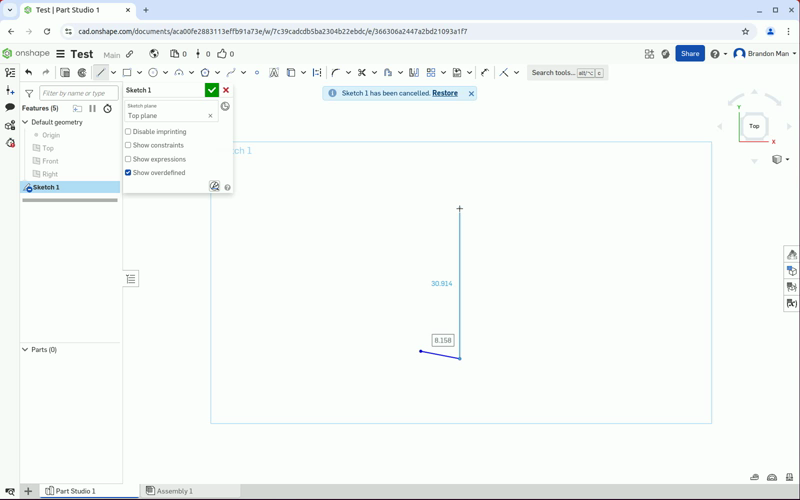
key_down(shift)
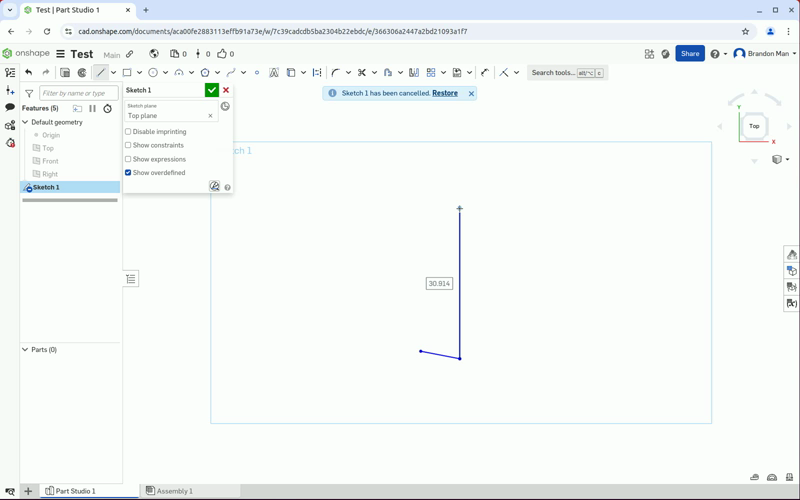
mouse_move(489, 208)
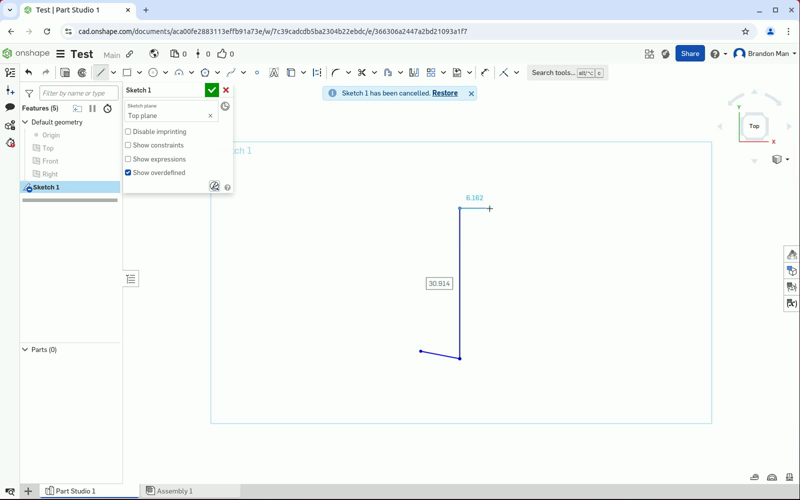
mouse_move(447, 208)
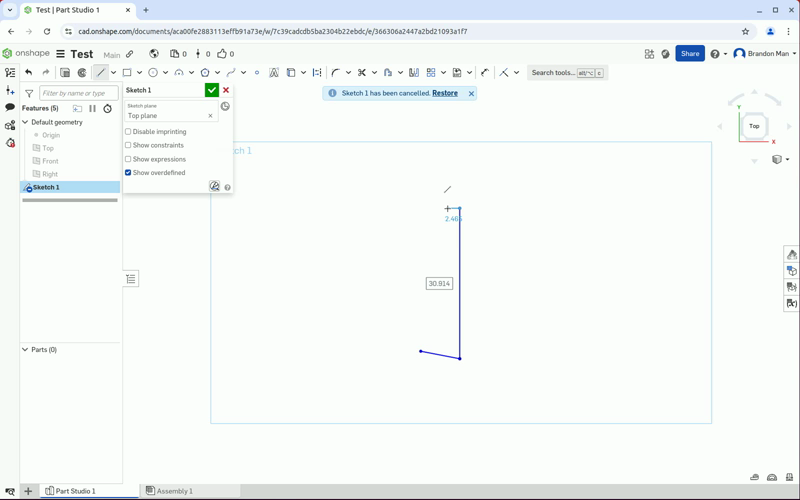
click(447, 208)
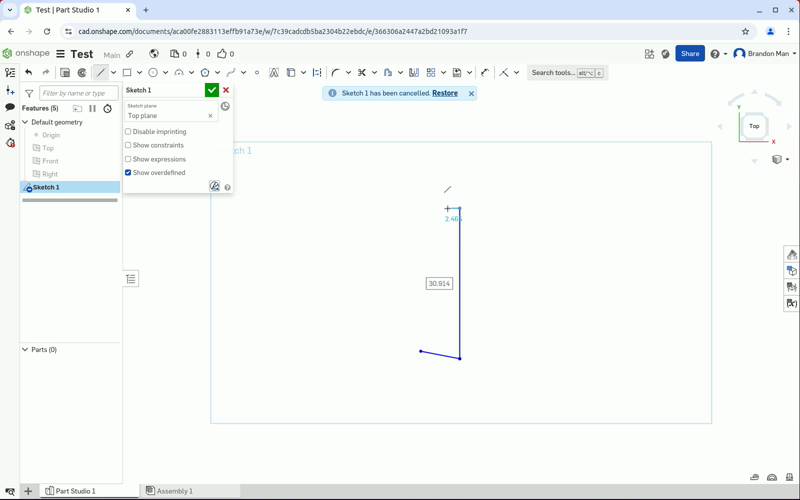
key_up(shift)
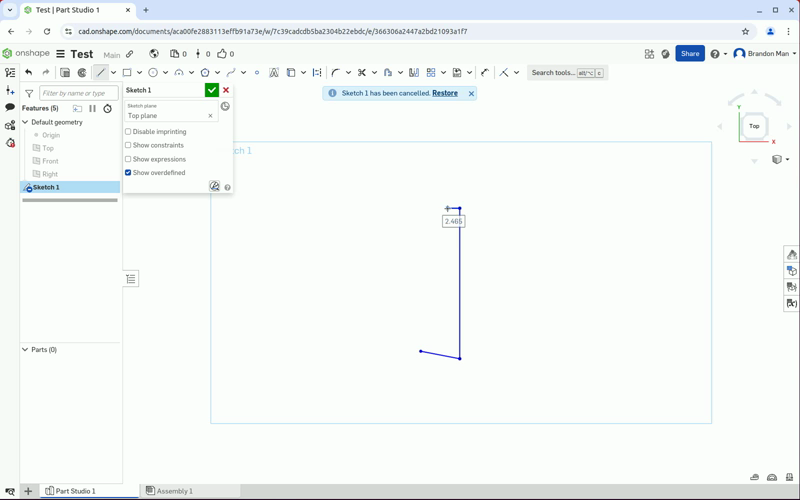
key_down(shift)
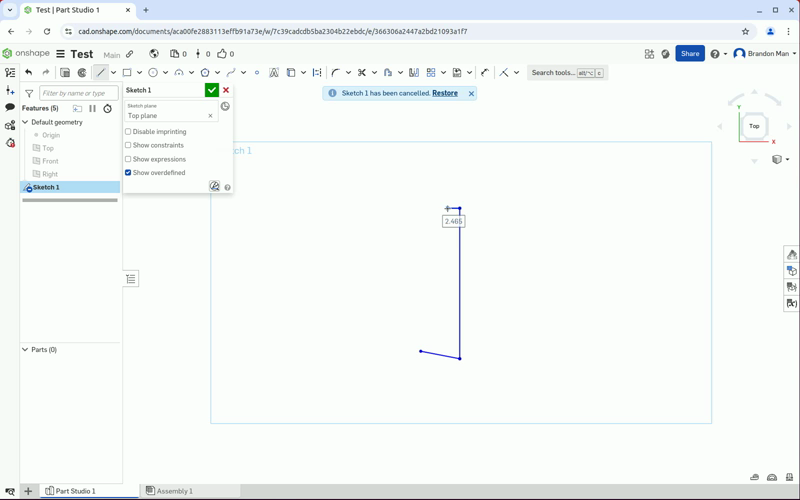
mouse_move(420, 323)
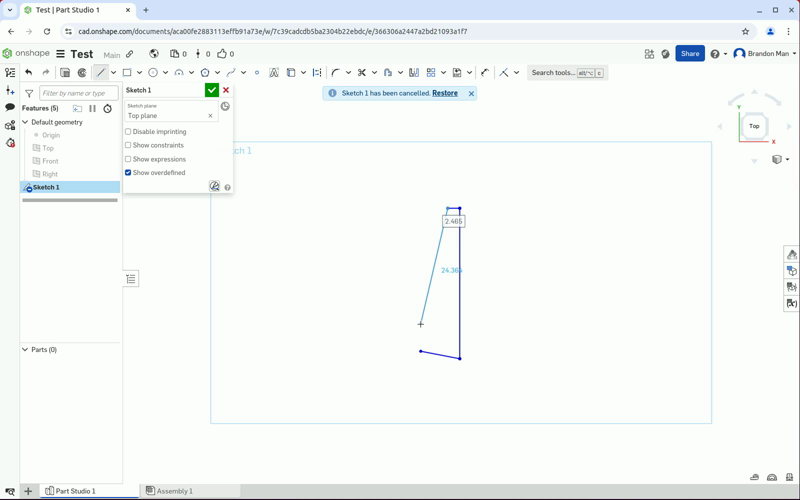
click(420, 323)
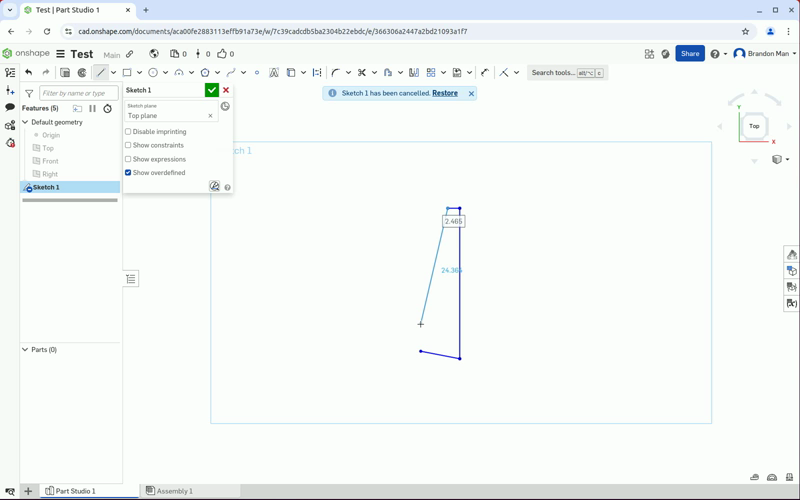
key_up(shift)
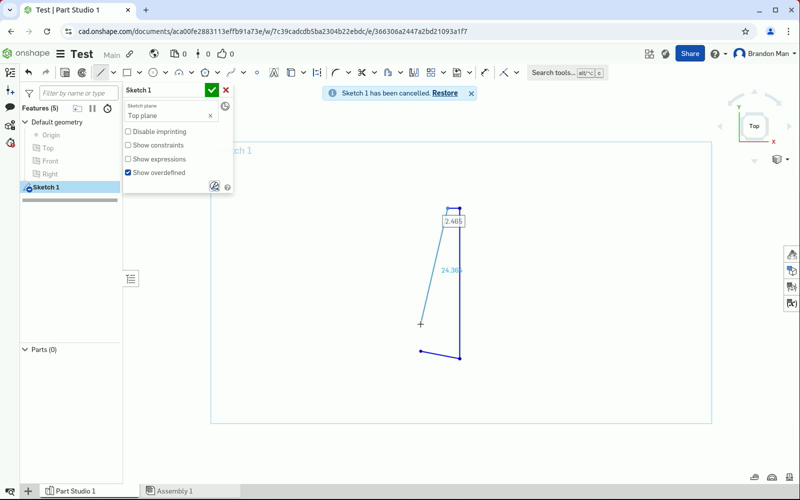
mouse_move(450, 323)
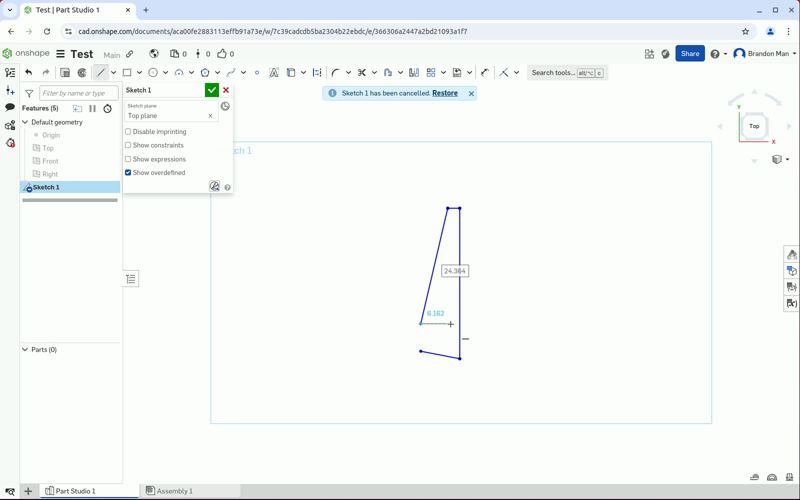
key_down(shift)
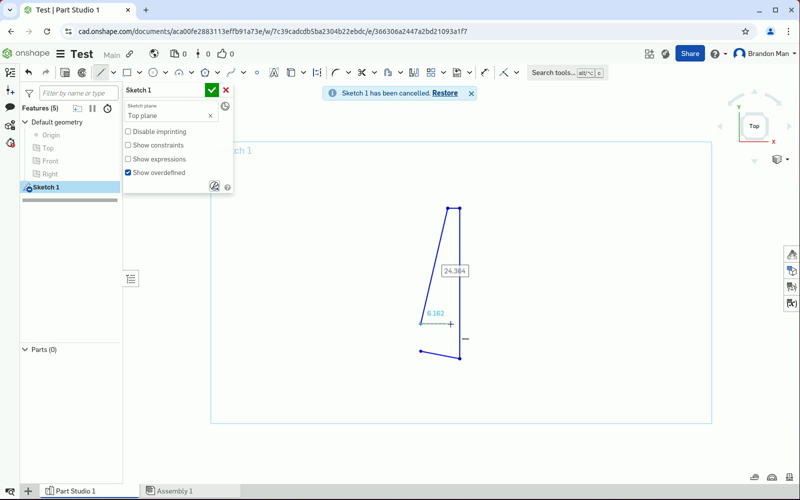
mouse_move(420, 351)
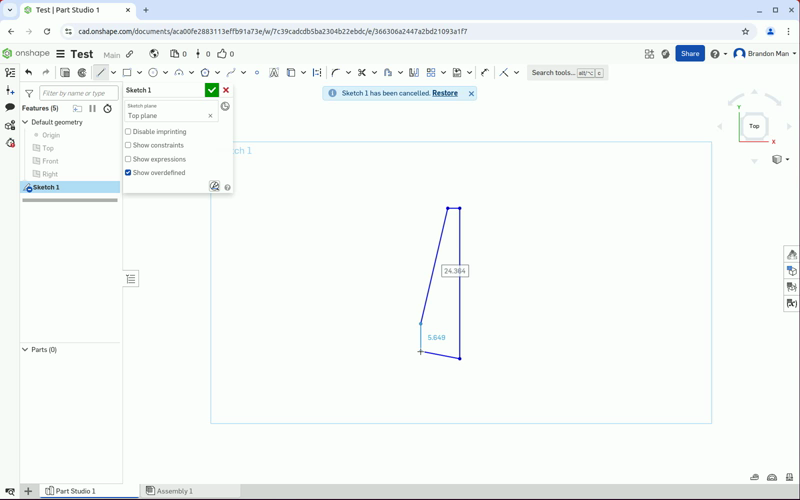
key_up(shift)
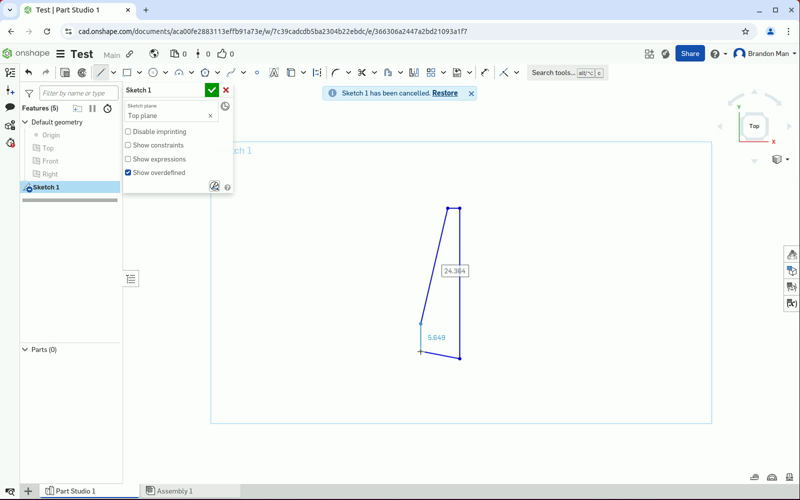
click(420, 351)
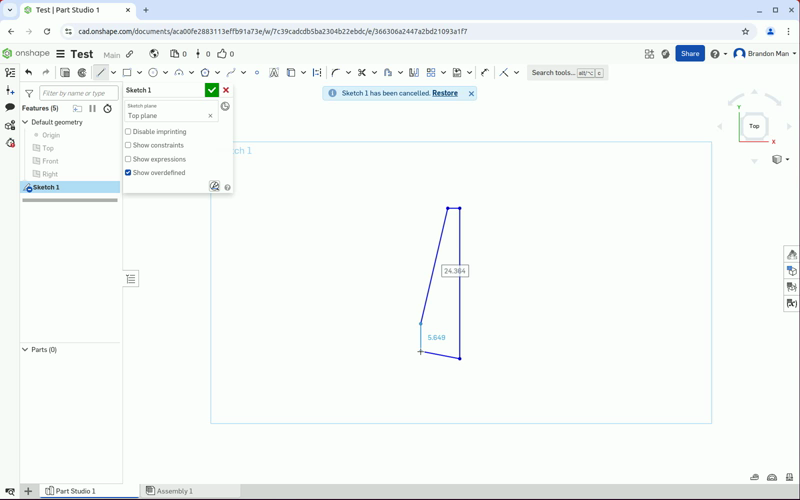
key(esc)
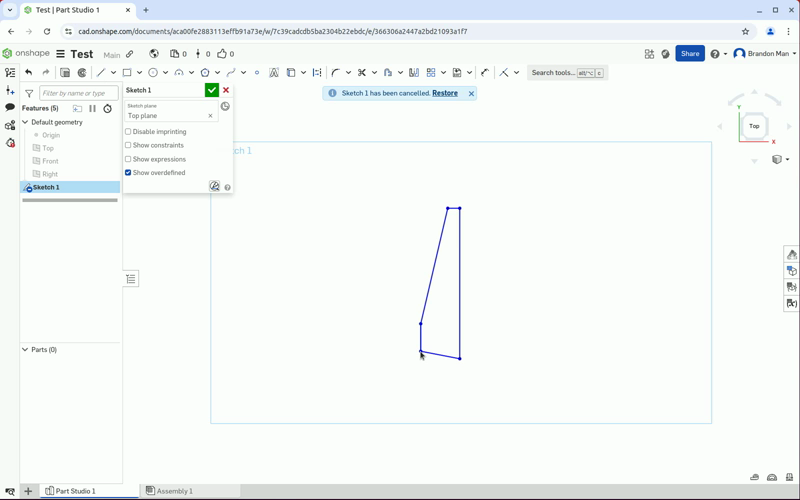
mouse_move(428, 319)
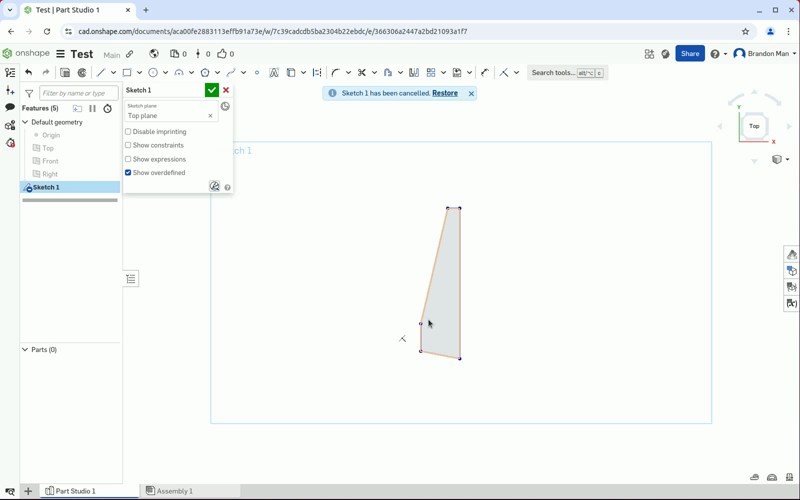
click(428, 319)
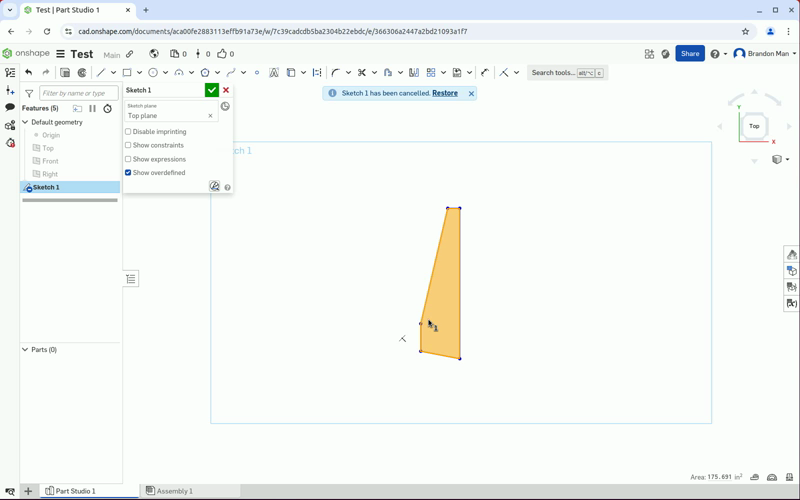
mouse_move(73, 352)
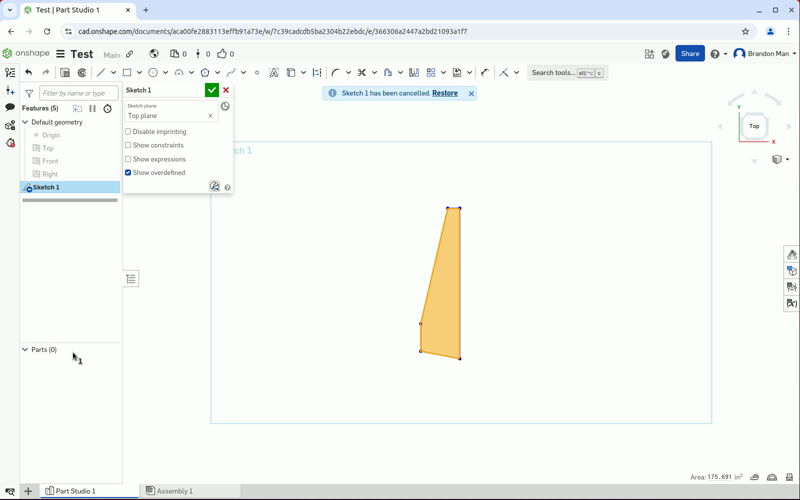
key(shift+y)
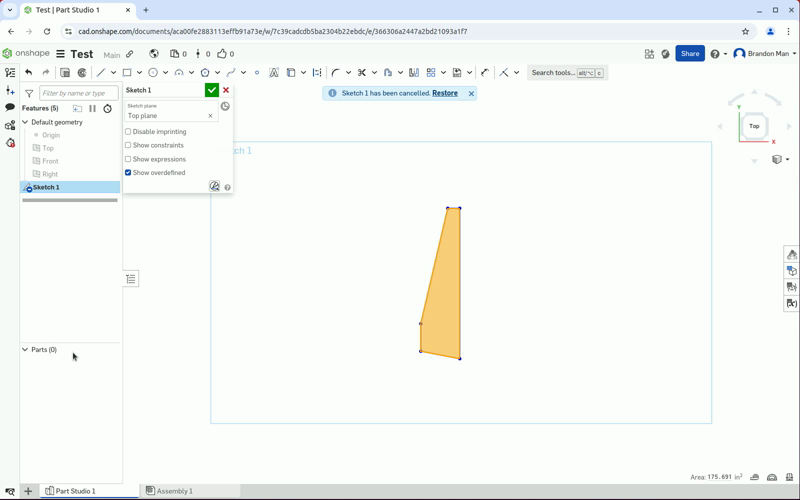
key(shift+e)
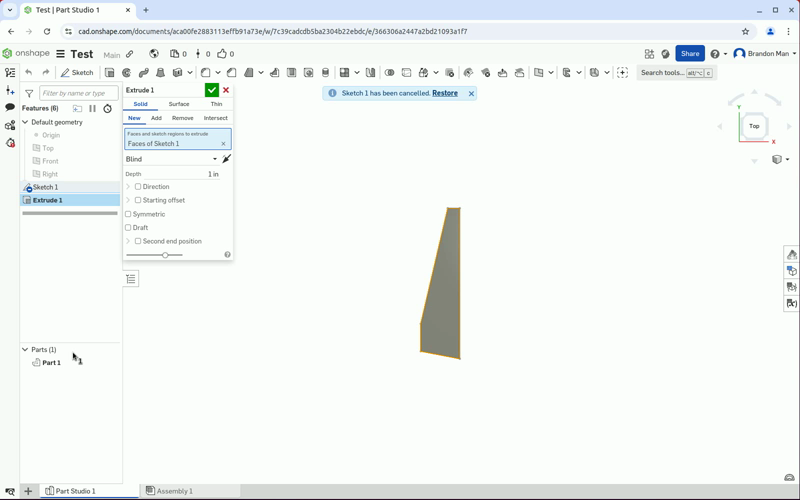
mouse_move(143, 106)
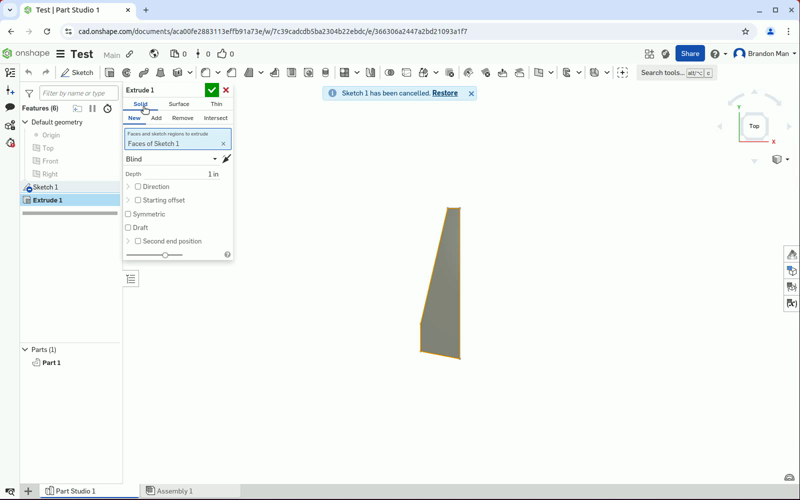
click(143, 106)
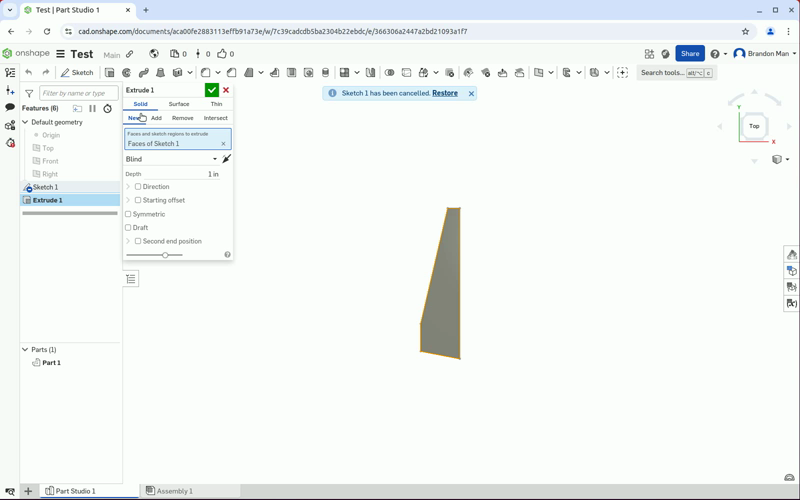
mouse_move(137, 120)
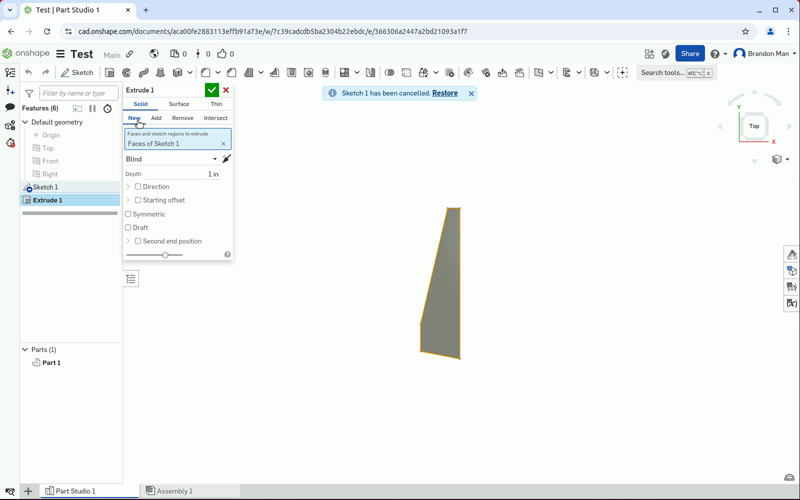
click(137, 120)
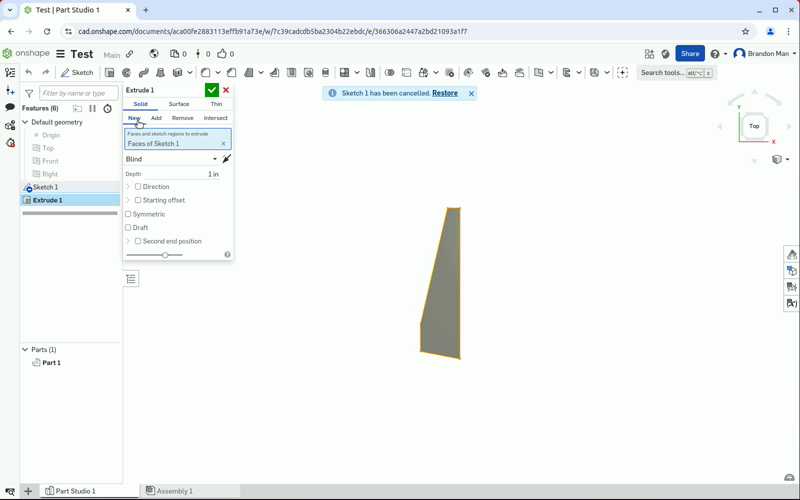
key(tab, 4)
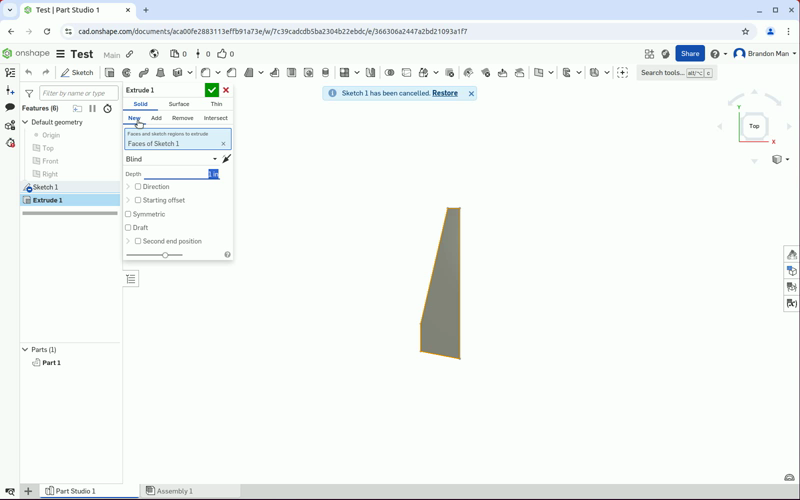
text(1.204)
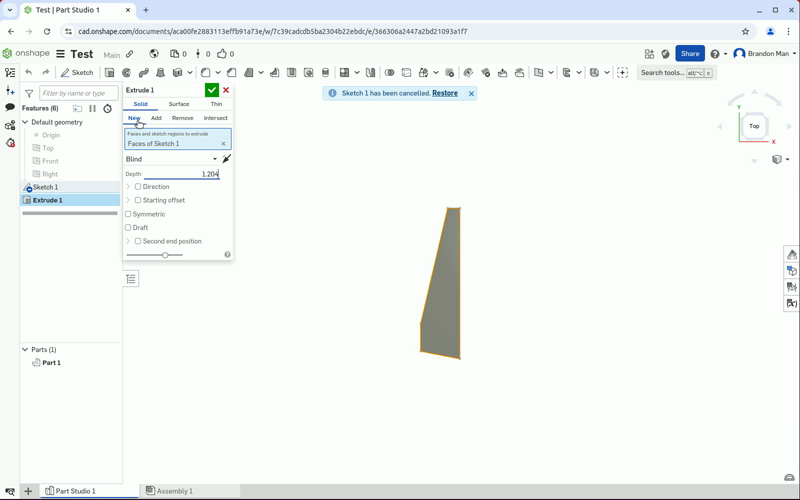
key(enter)
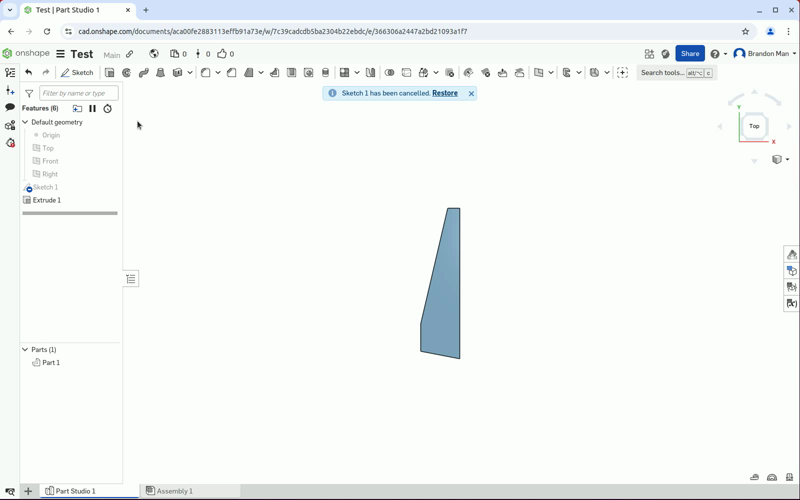
key(shift+h)
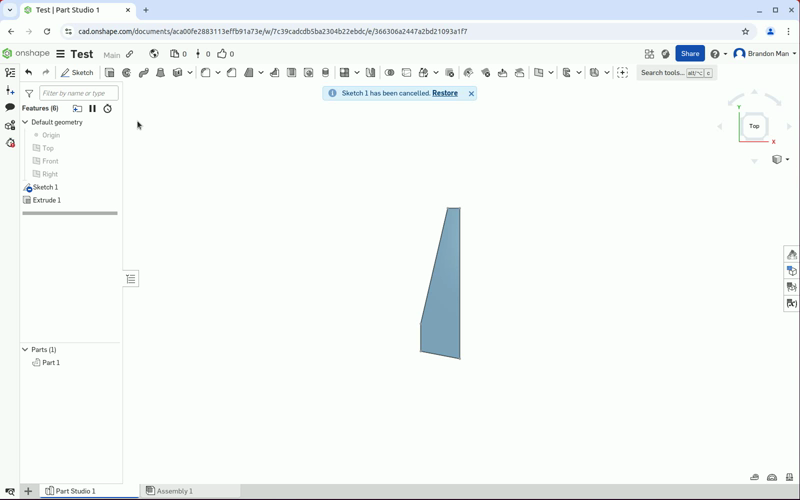
key(shift+h)
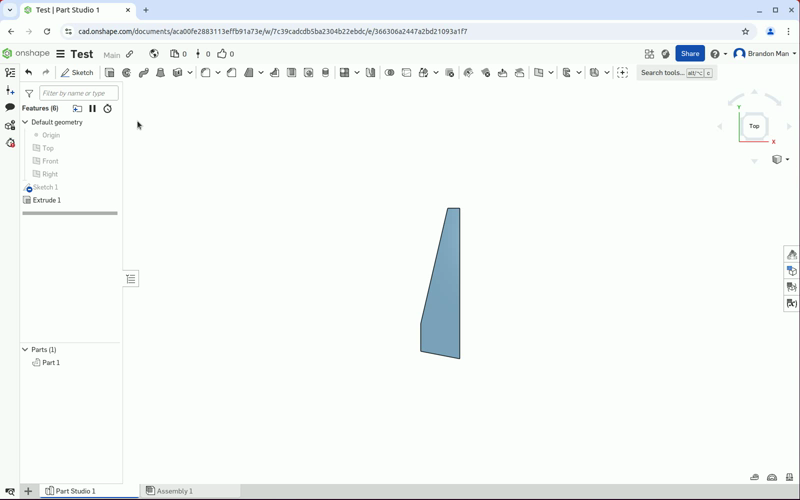
mouse_move(73, 189)
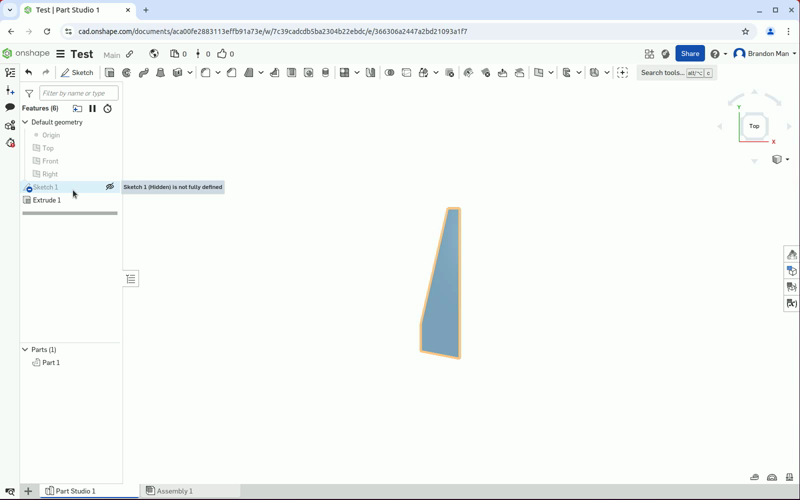
click(73, 189)
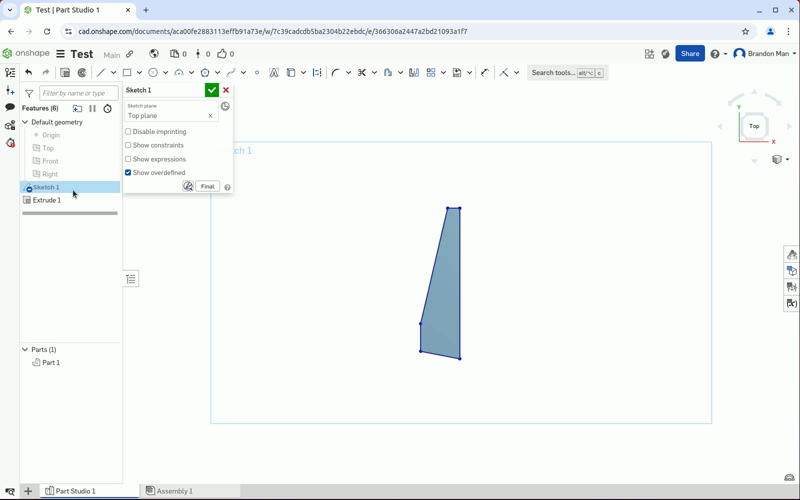
mouse_move(229, 92)
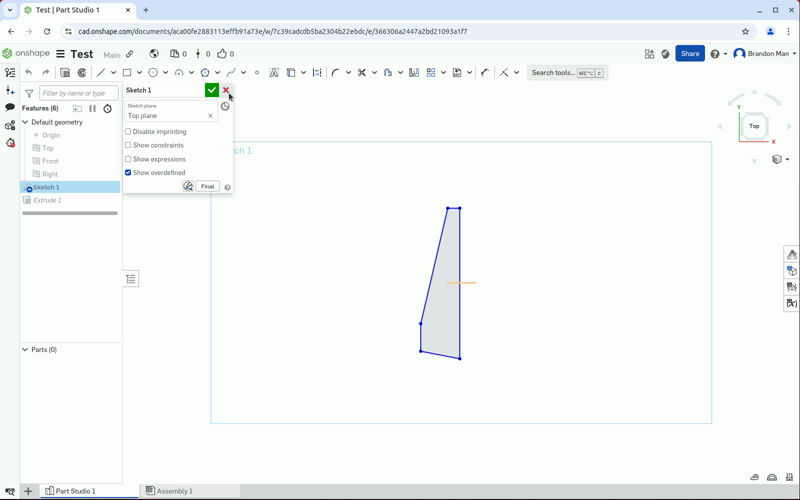
click(229, 92)
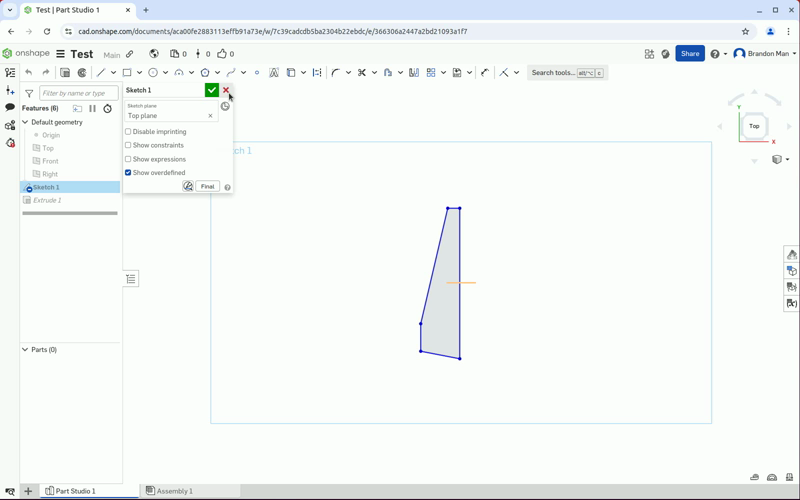
key(shift+s)
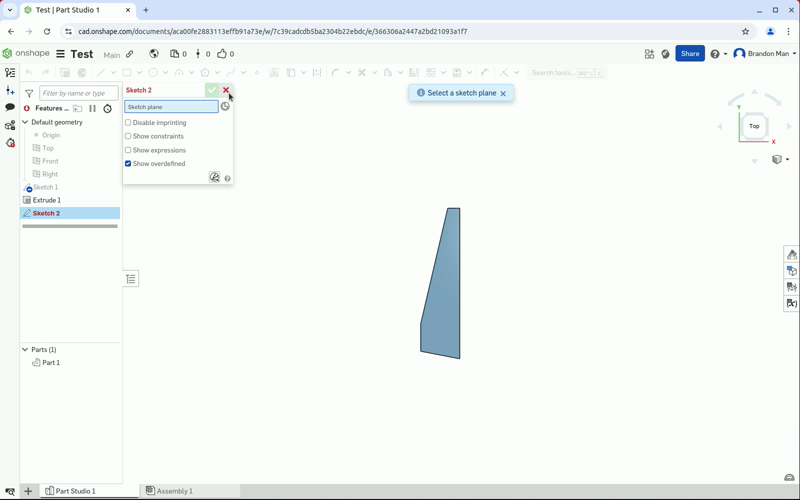
mouse_move(73, 150)
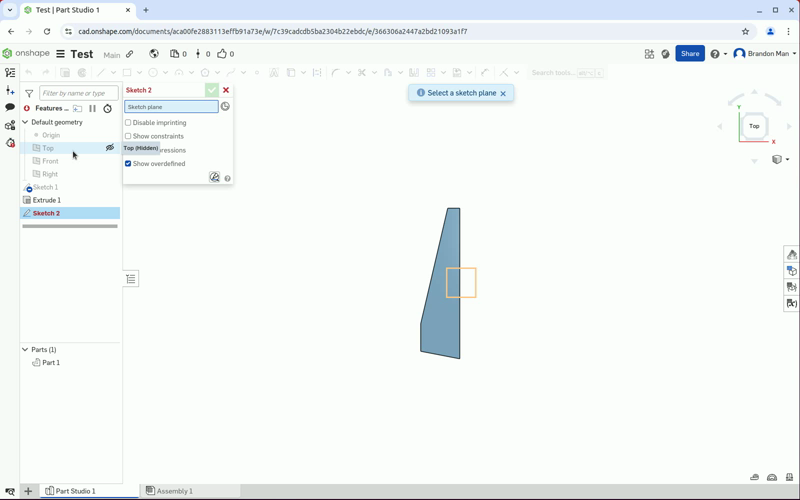
click(73, 150)
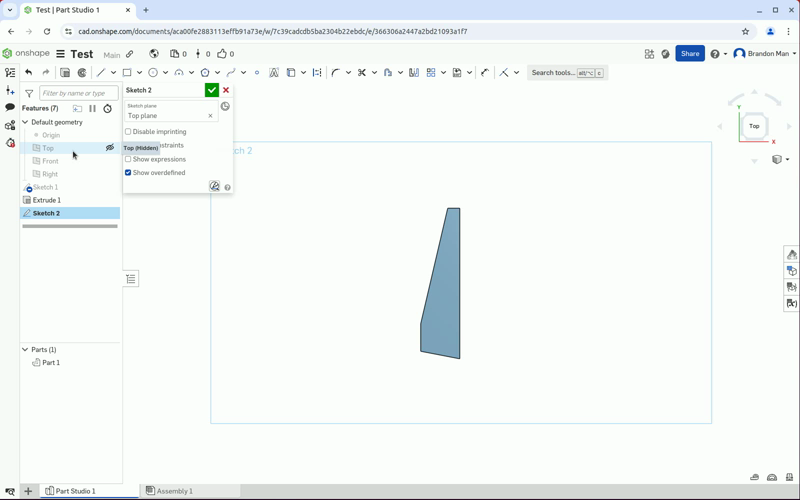
mouse_move(73, 352)
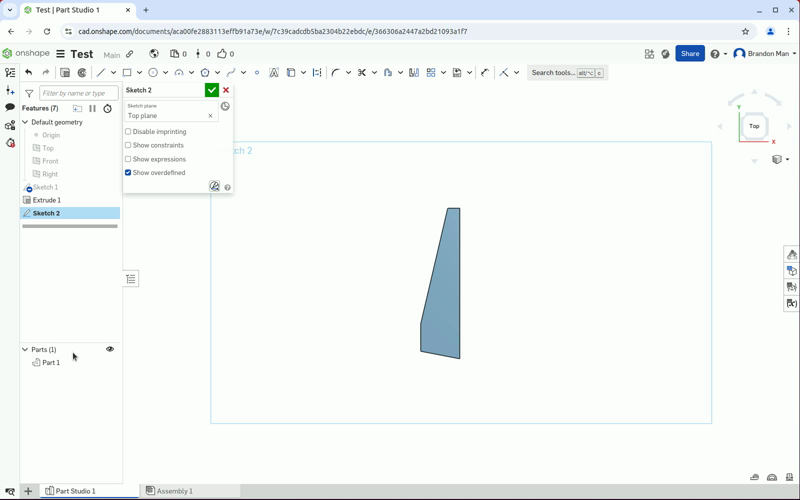
key(y)
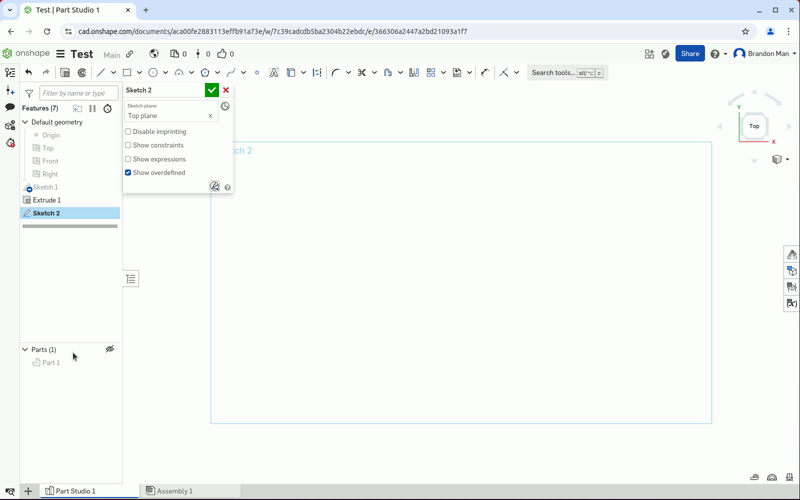
key(l)
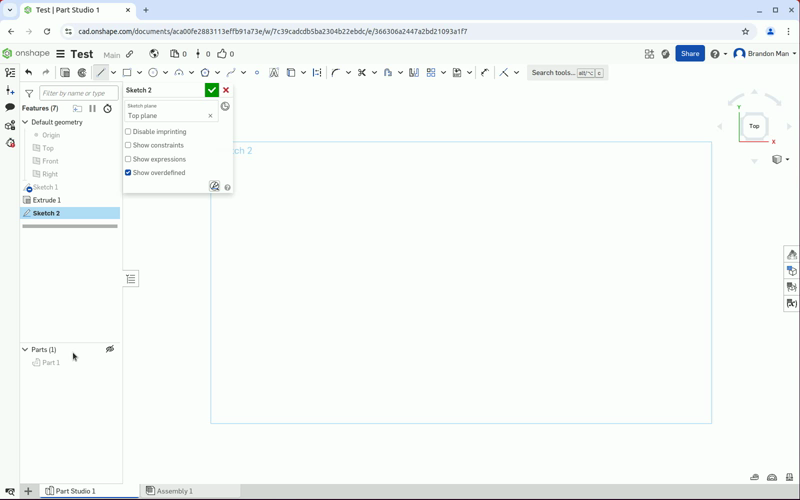
key_down(shift)
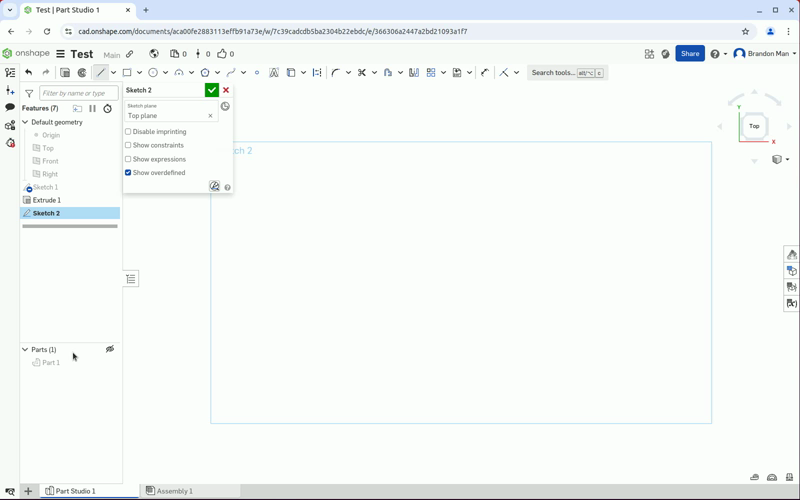
mouse_move(460, 357)
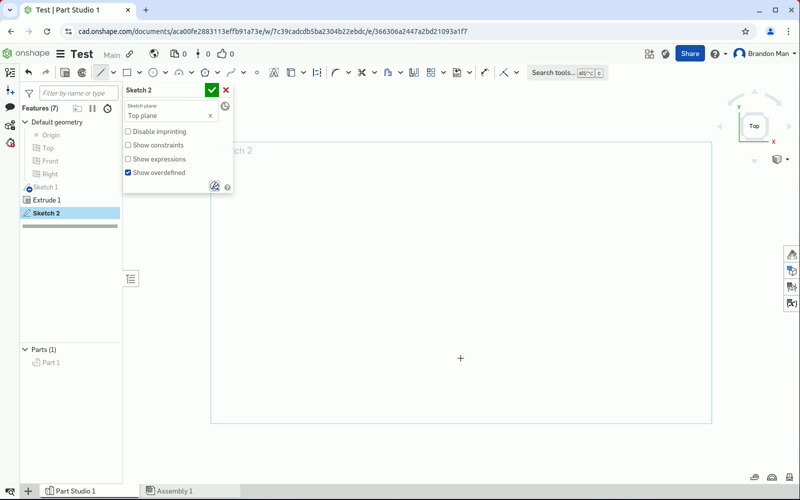
click(460, 357)
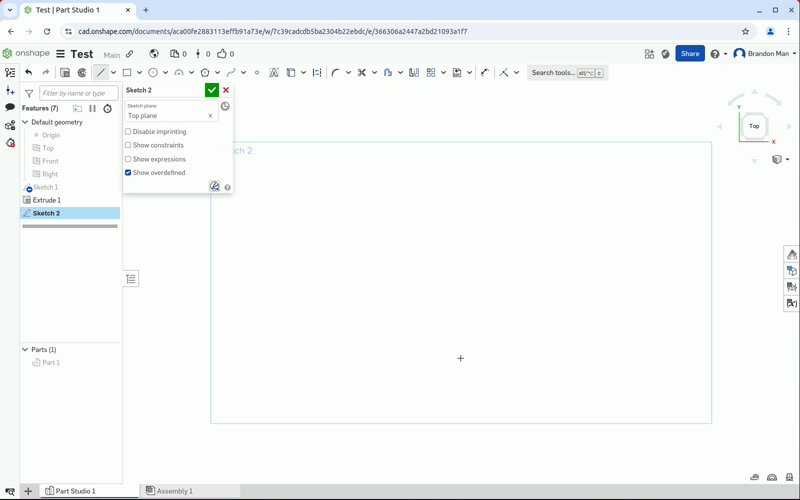
key_up(shift)
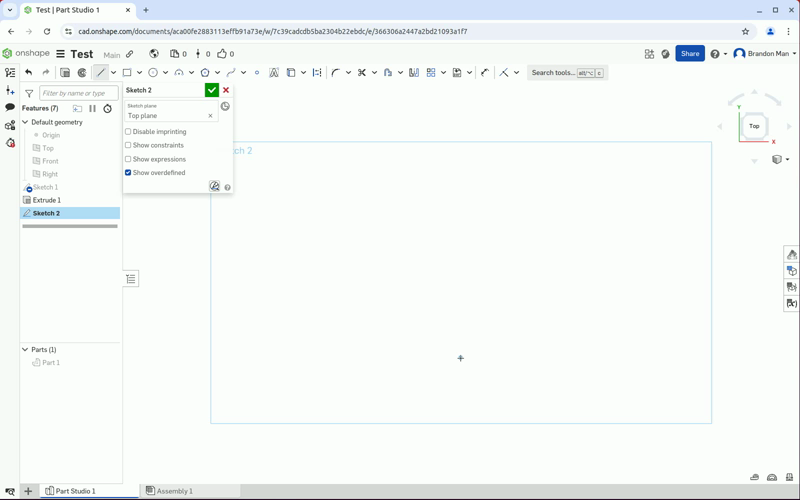
key_down(shift)
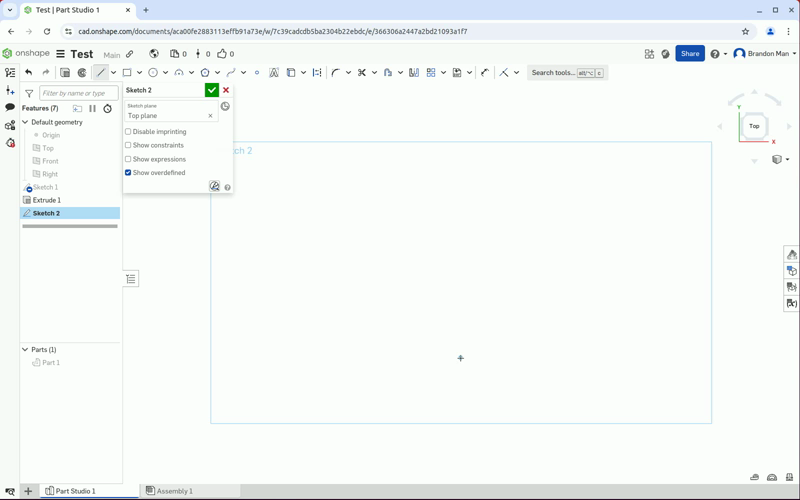
mouse_move(490, 357)
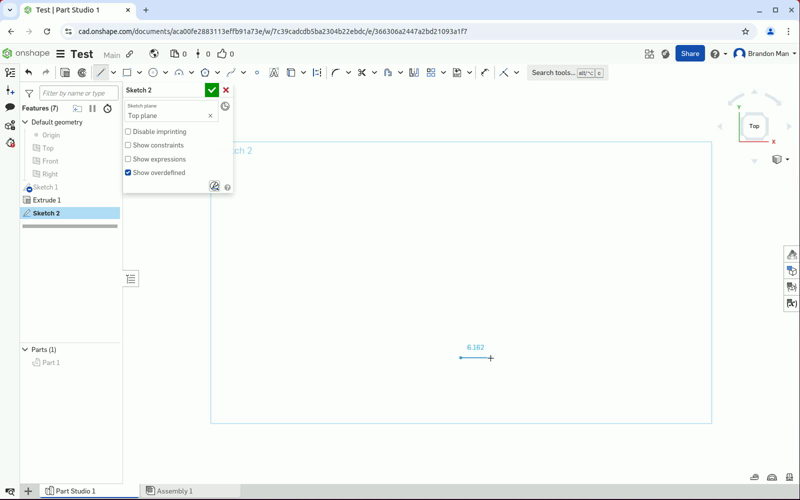
mouse_move(500, 350)
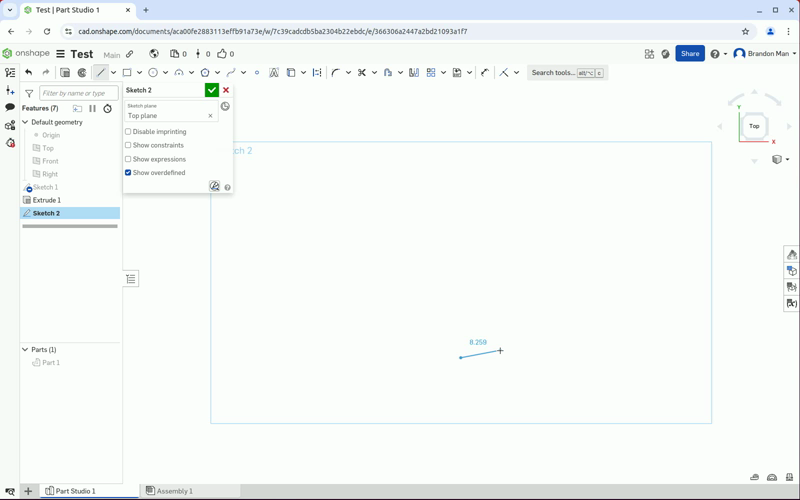
click(500, 350)
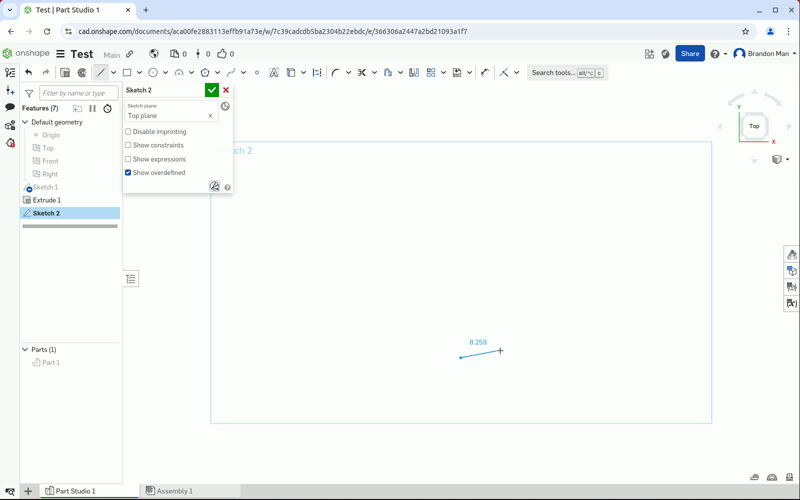
key_up(shift)
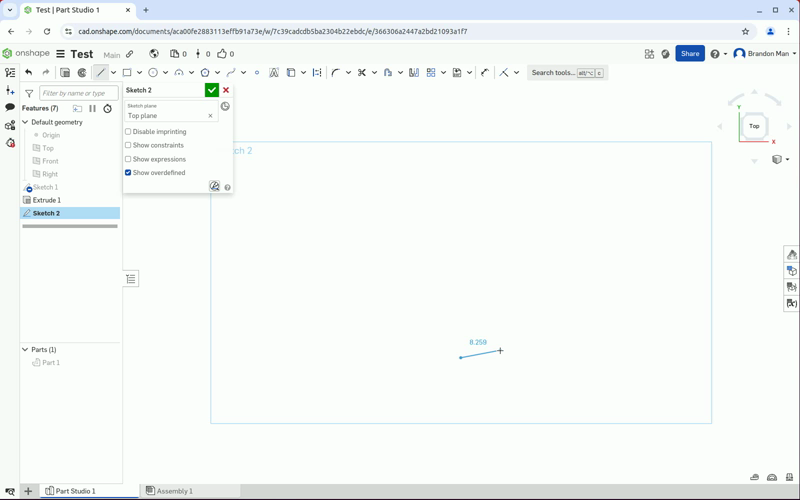
key_down(shift)
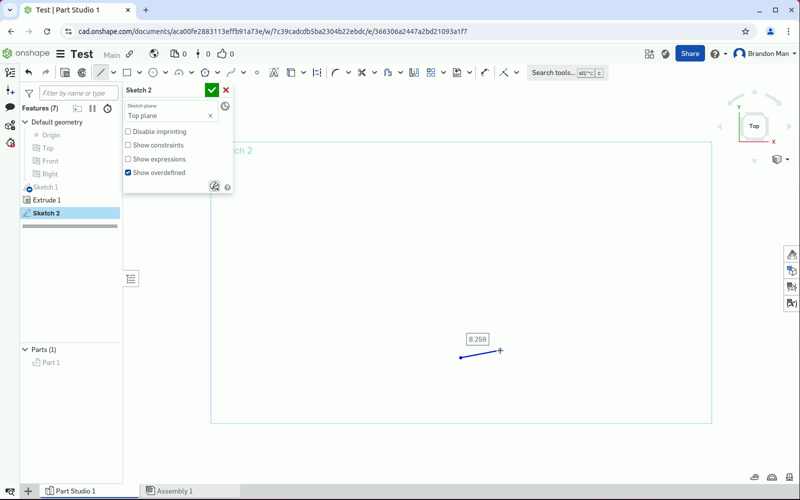
mouse_move(530, 350)
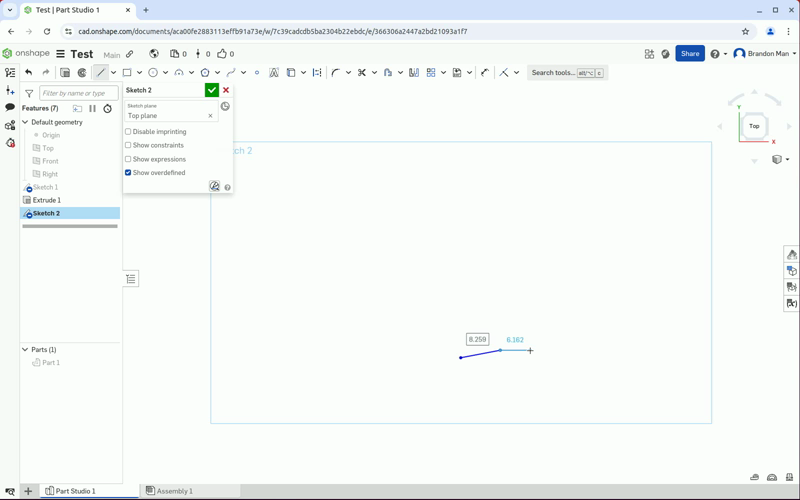
mouse_move(500, 324)
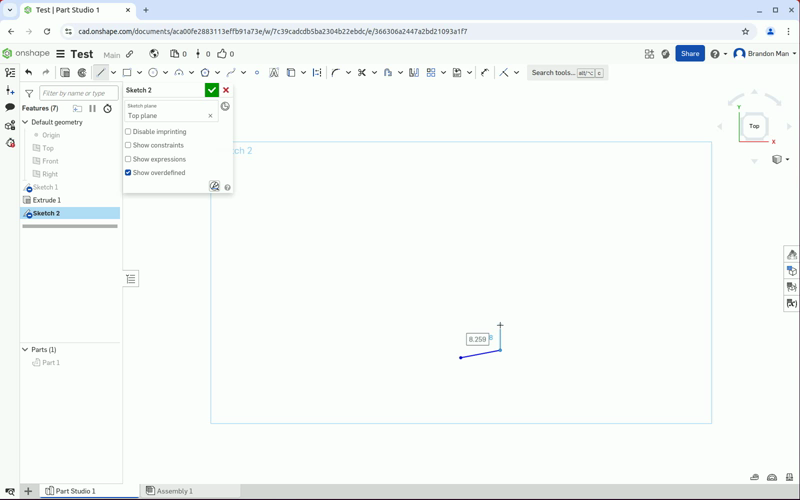
click(500, 324)
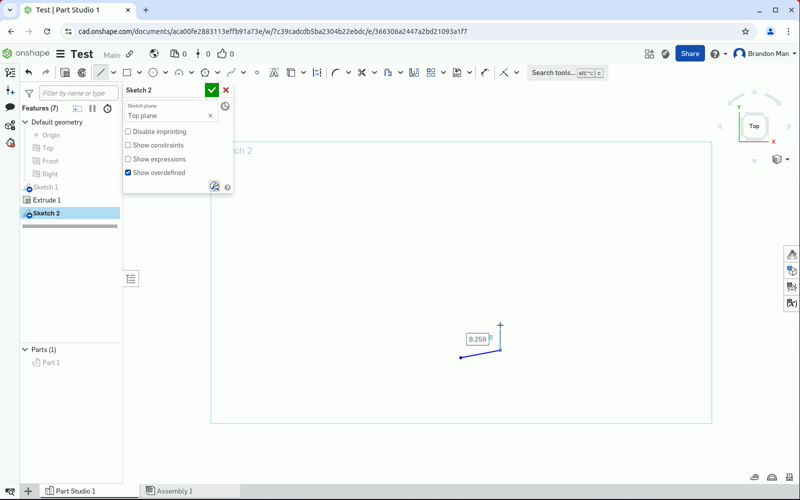
key_up(shift)
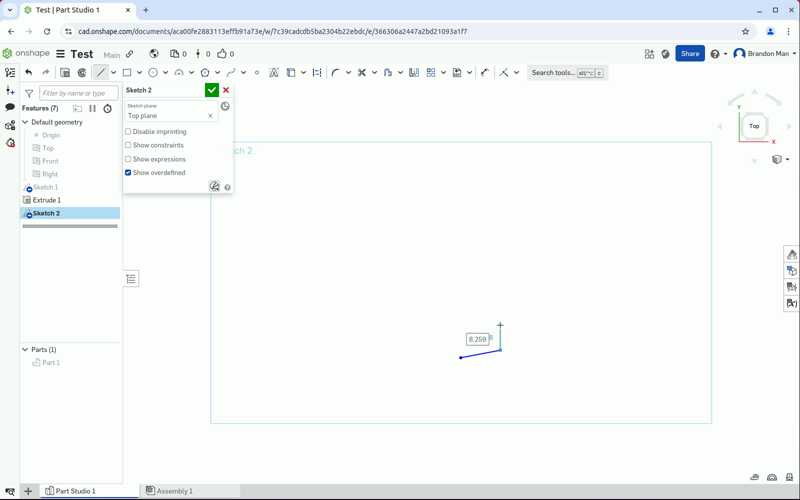
key_down(shift)
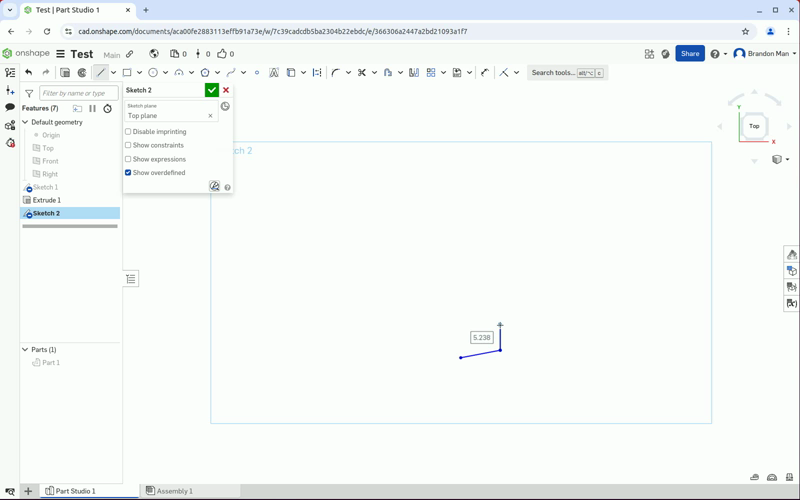
mouse_move(473, 208)
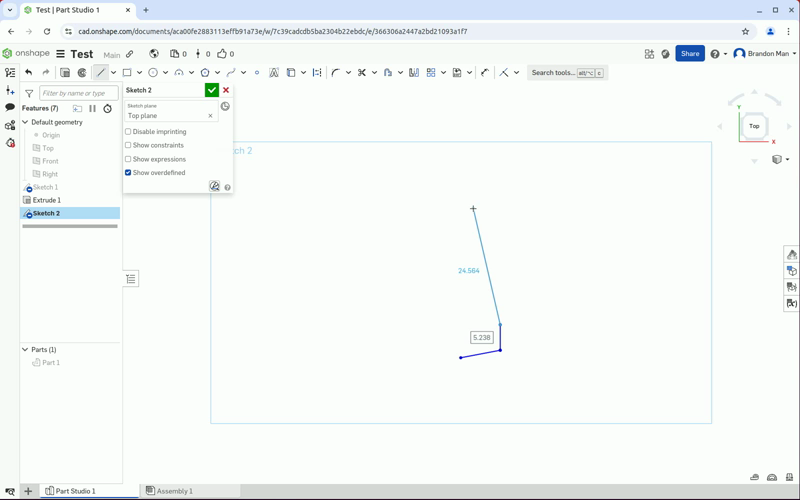
click(473, 208)
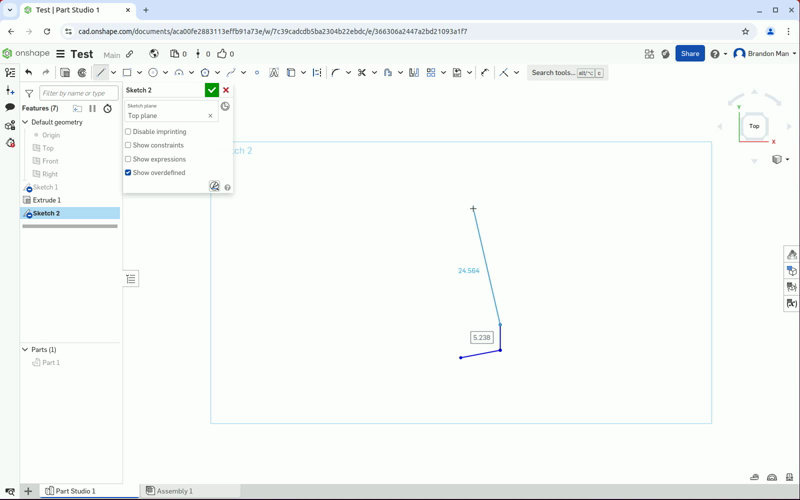
key_up(shift)
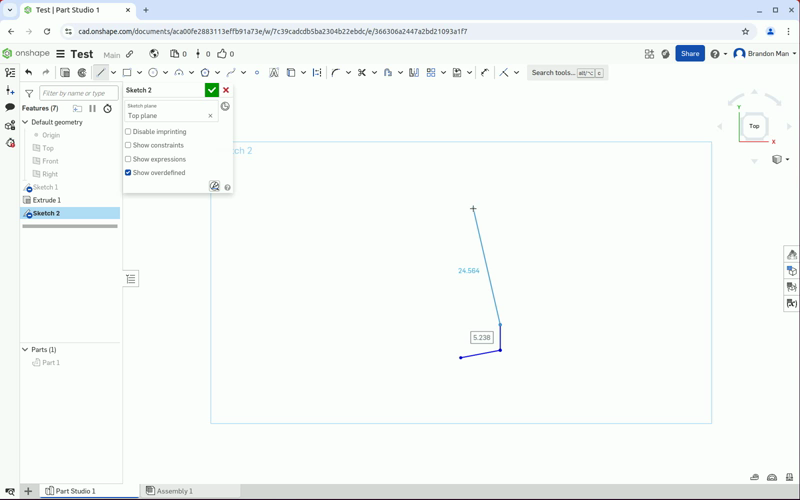
key_down(shift)
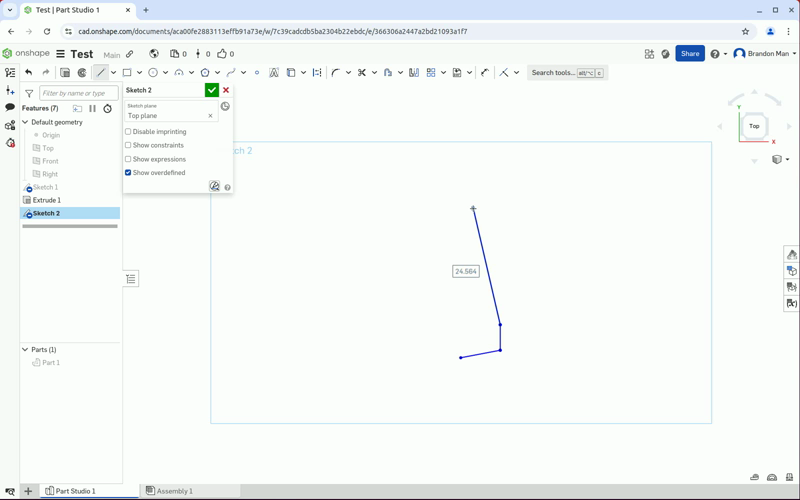
mouse_move(503, 208)
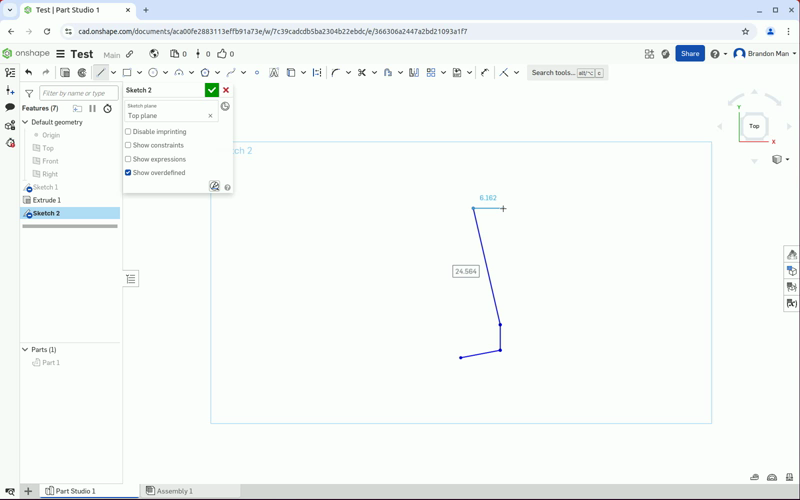
mouse_move(460, 208)
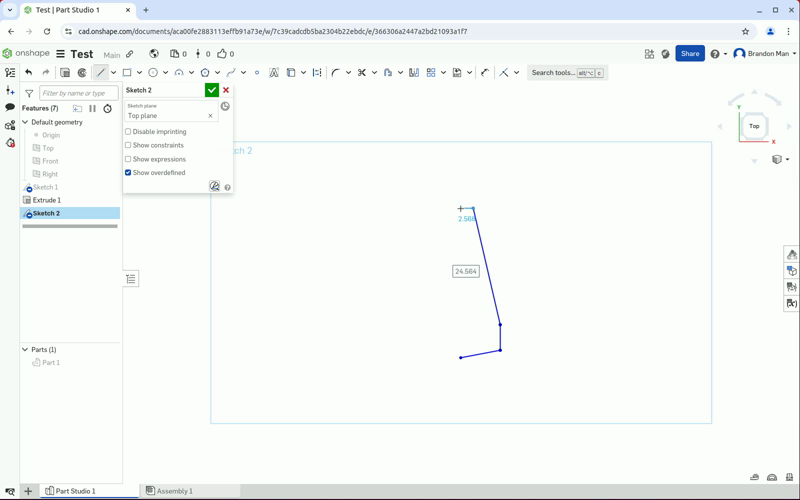
click(460, 208)
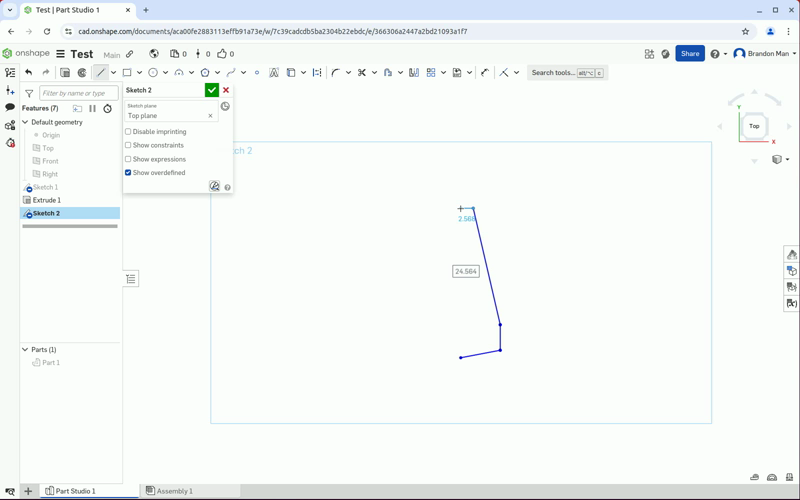
key_up(shift)
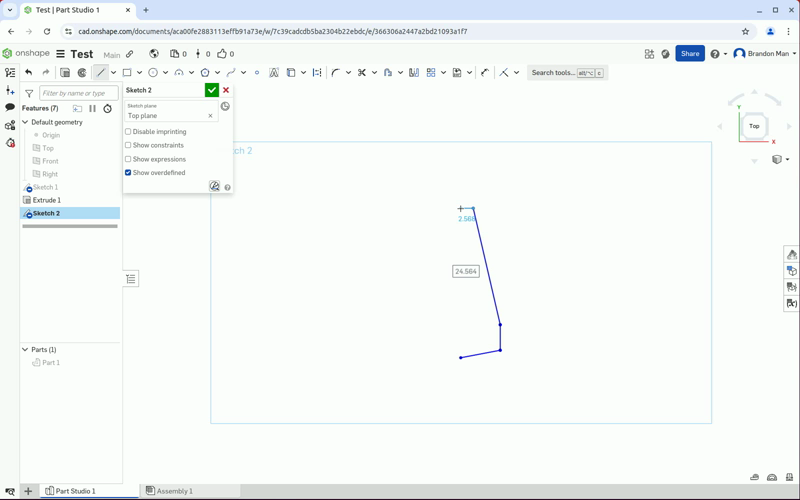
key_down(shift)
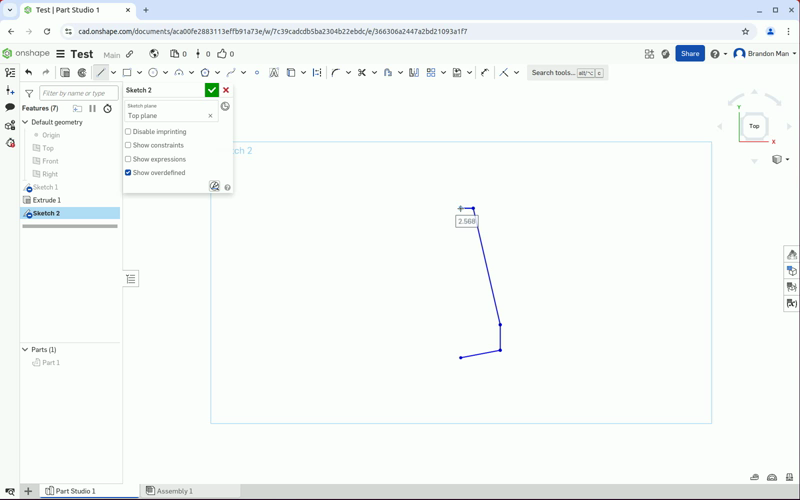
mouse_move(460, 357)
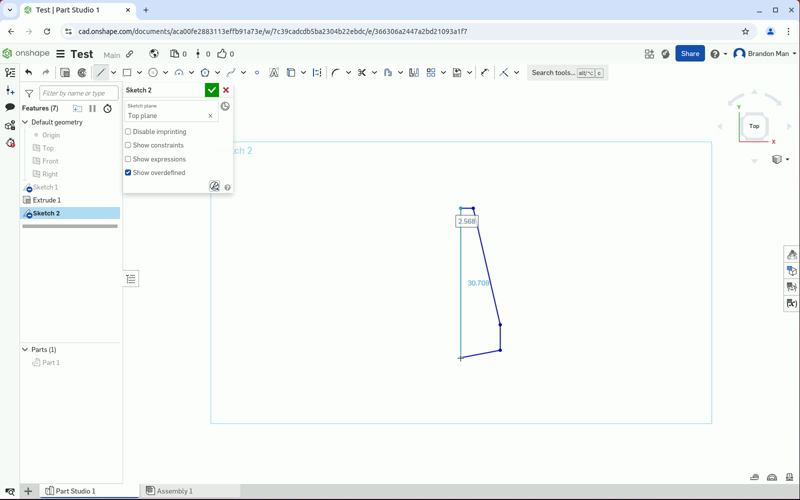
key_up(shift)
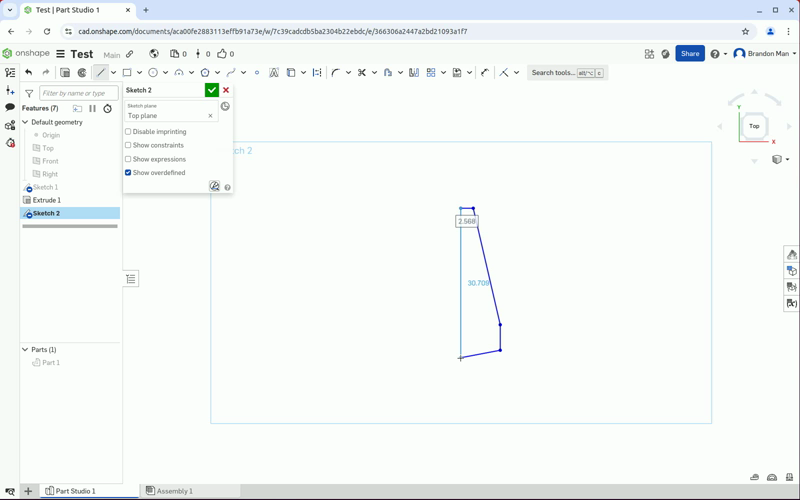
click(460, 357)
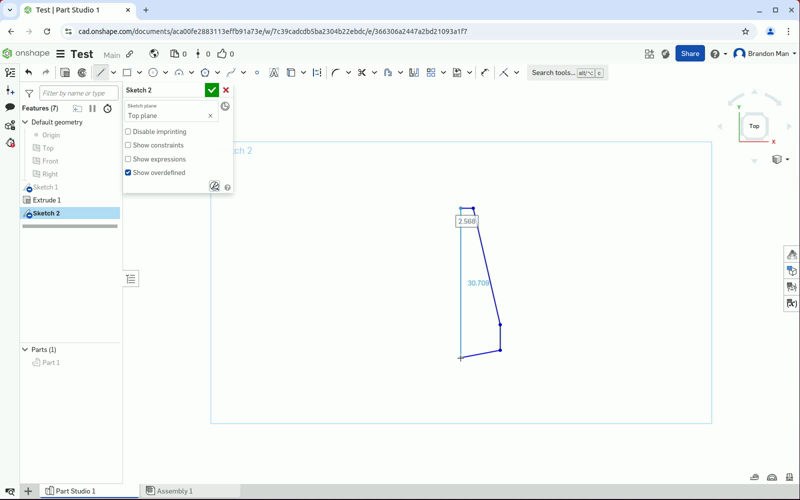
key(esc)
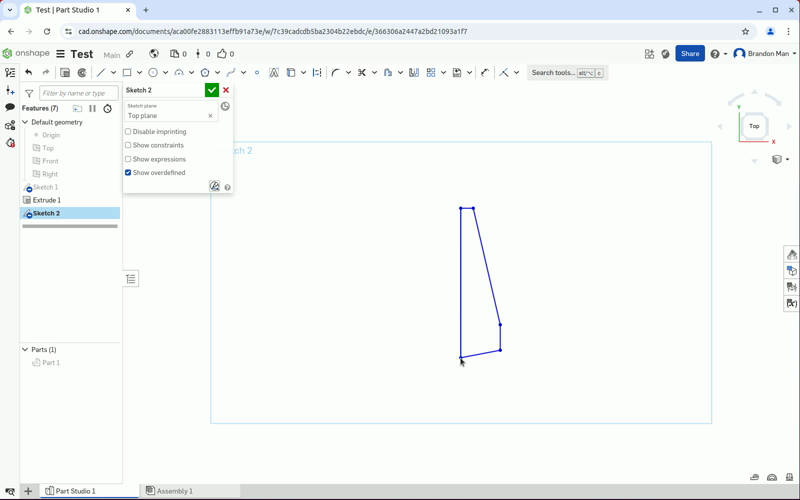
mouse_move(465, 241)
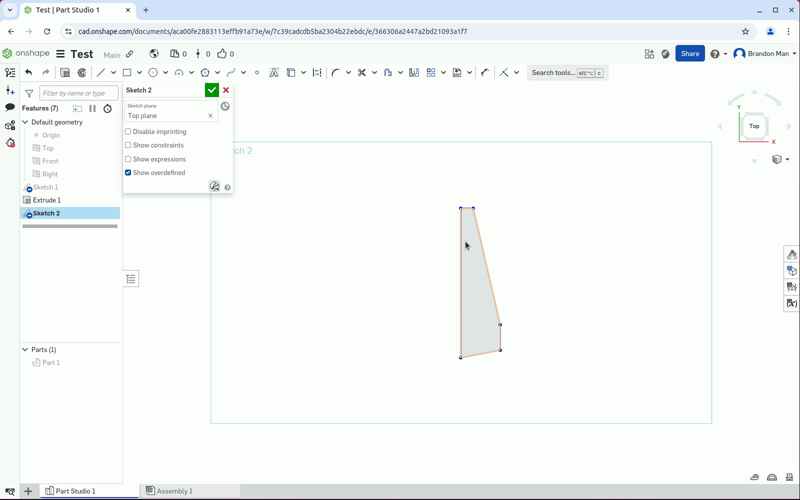
click(465, 241)
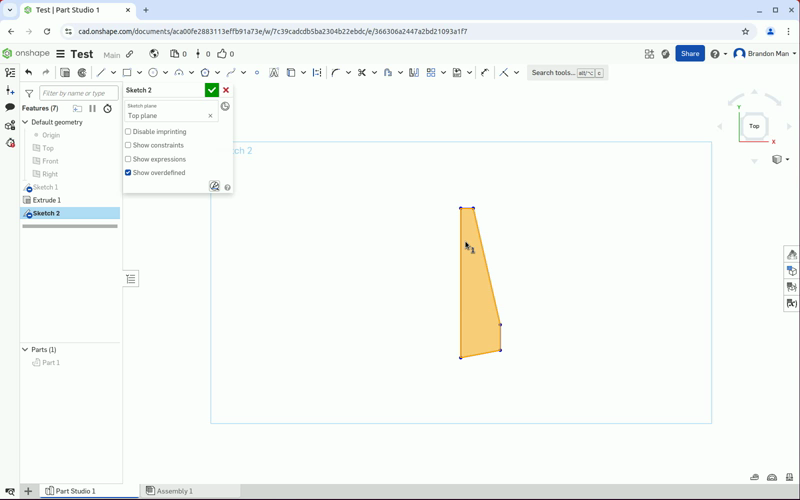
mouse_move(73, 352)
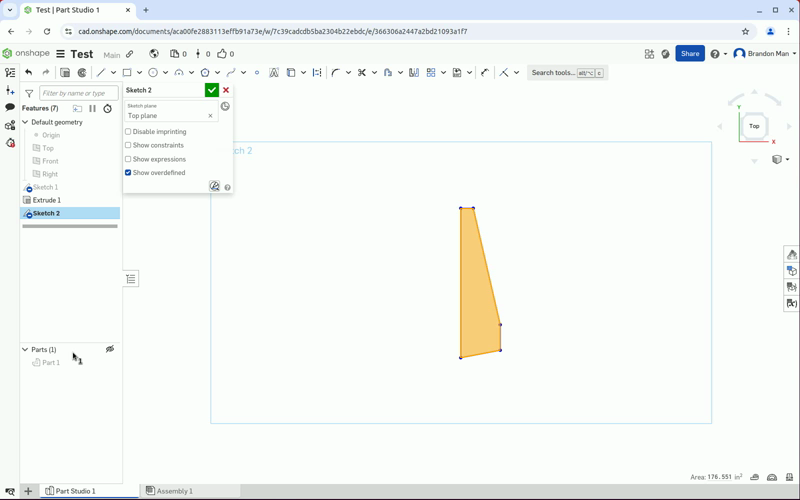
key(shift+y)
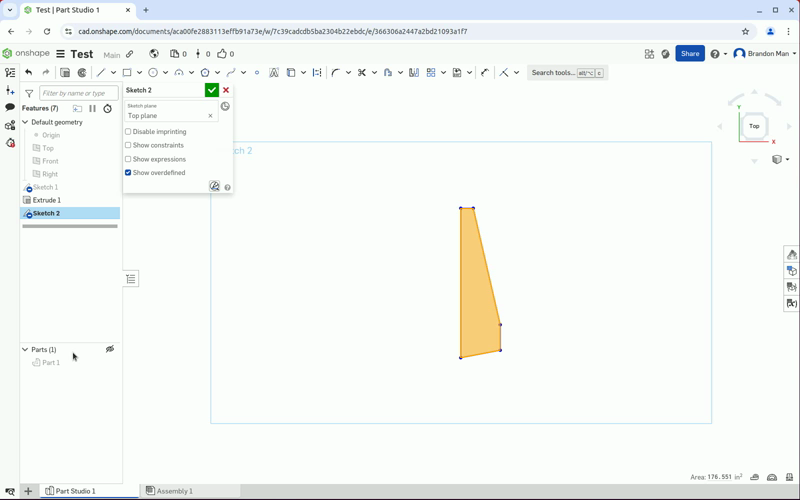
key(shift+e)
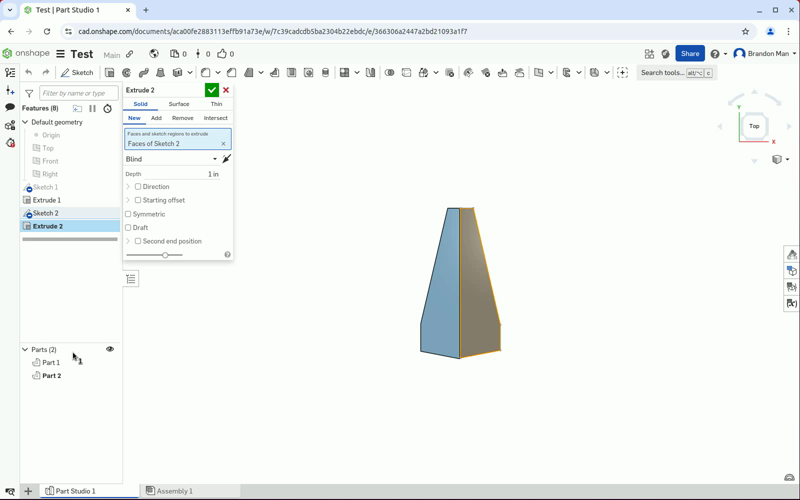
mouse_move(143, 106)
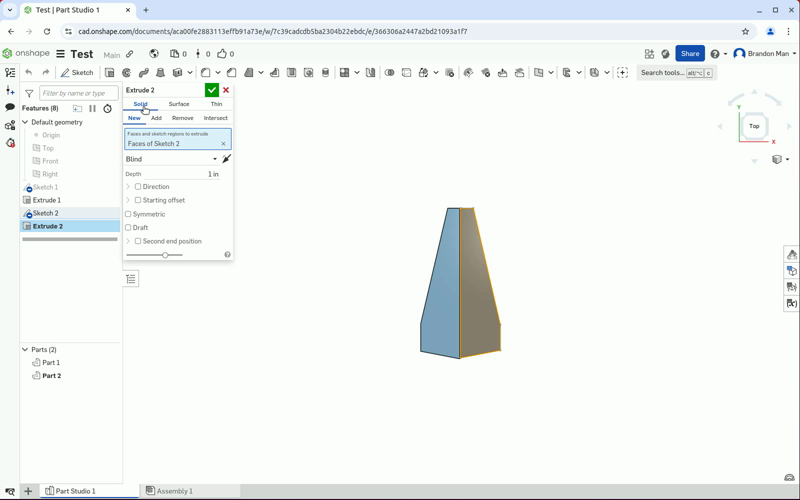
click(143, 106)
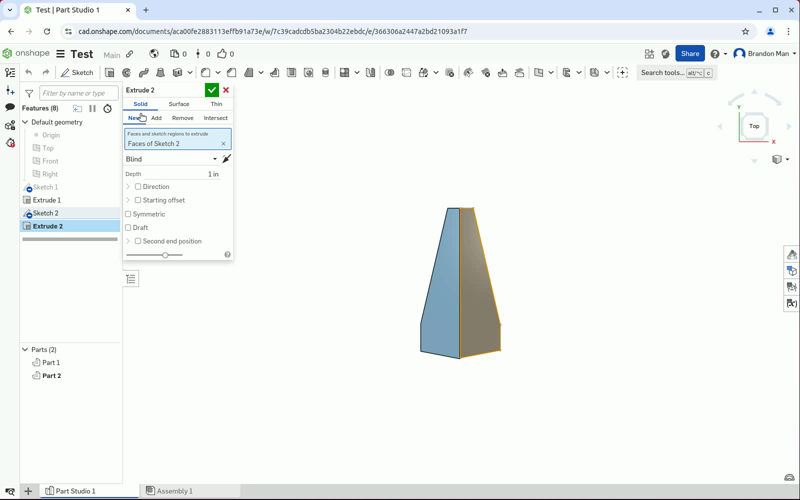
mouse_move(137, 120)
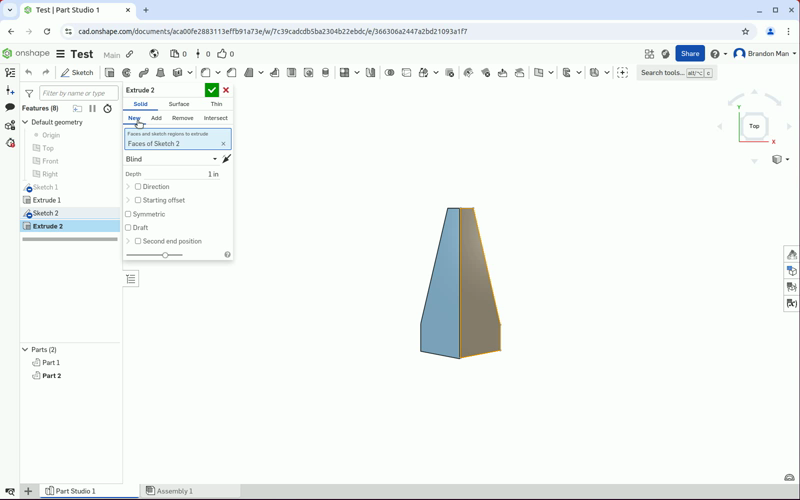
click(137, 120)
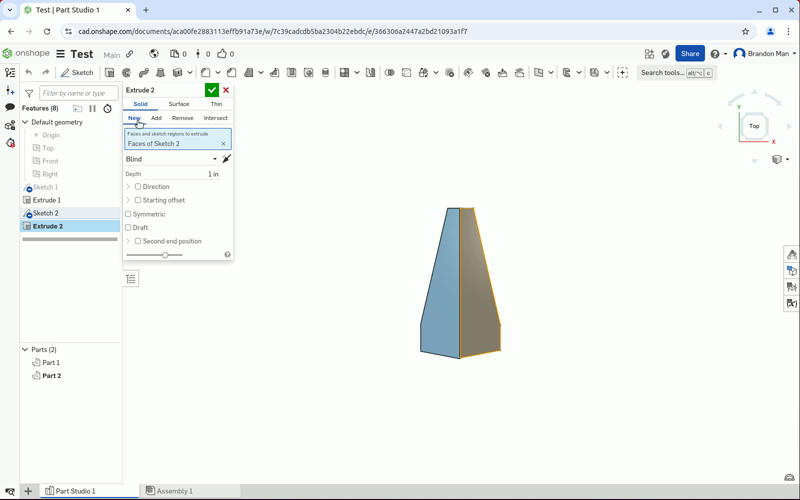
key(tab, 4)
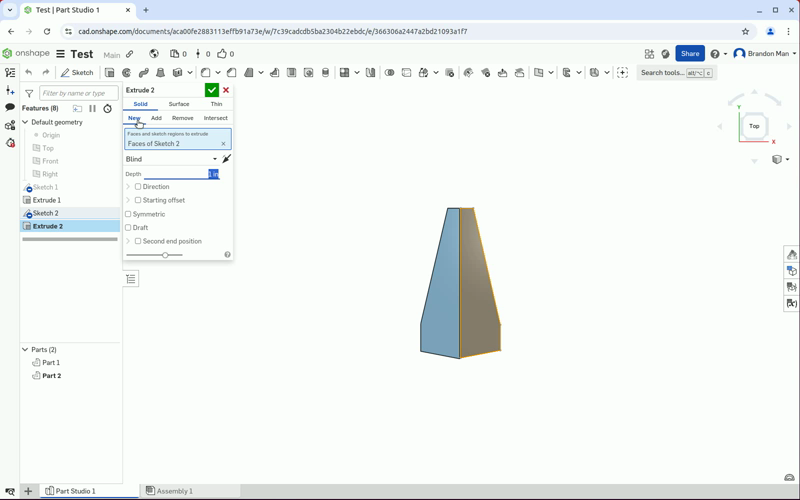
text(1.204)
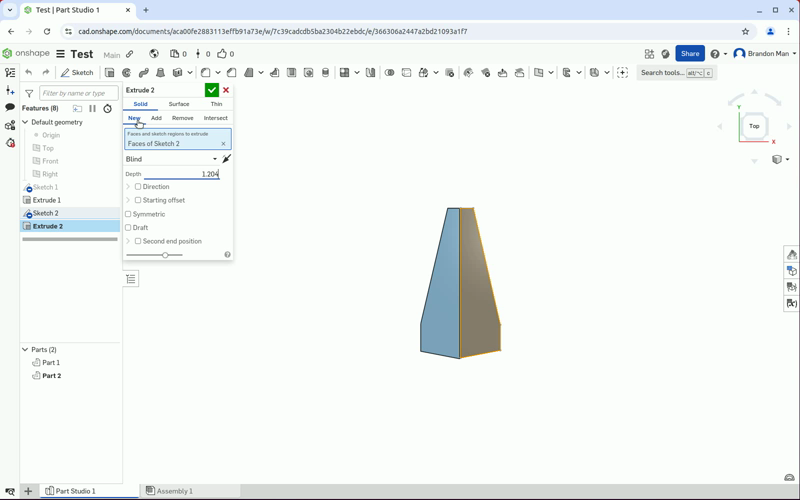
key(enter)
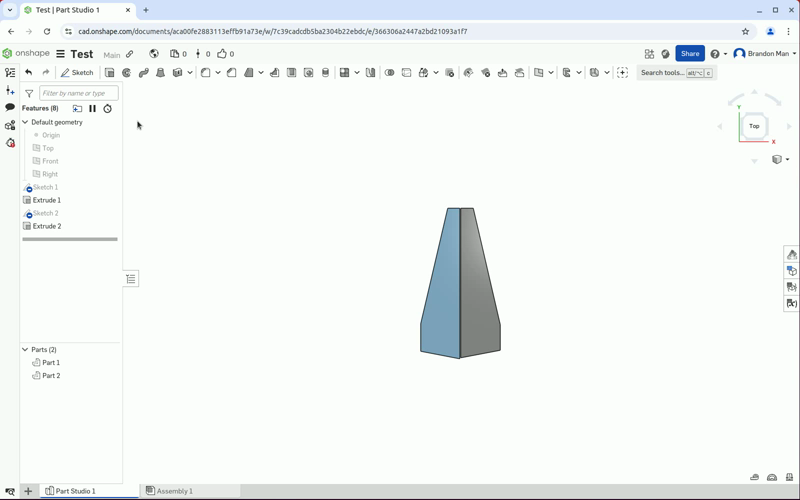
key(shift+h)
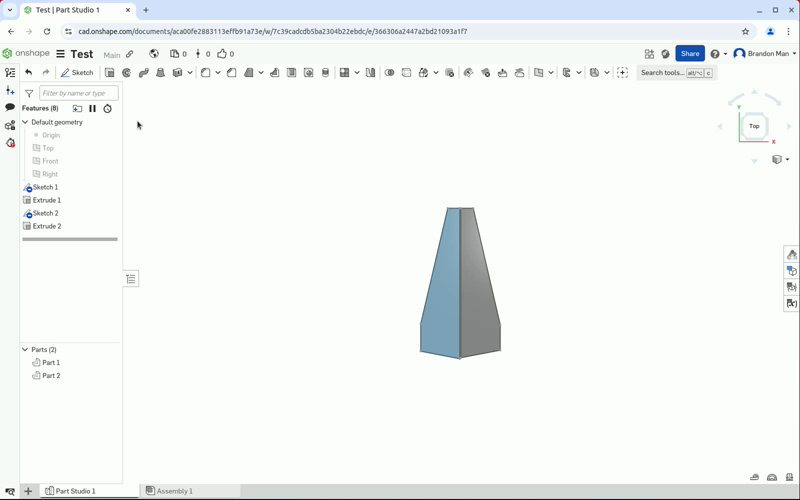
key(shift+h)
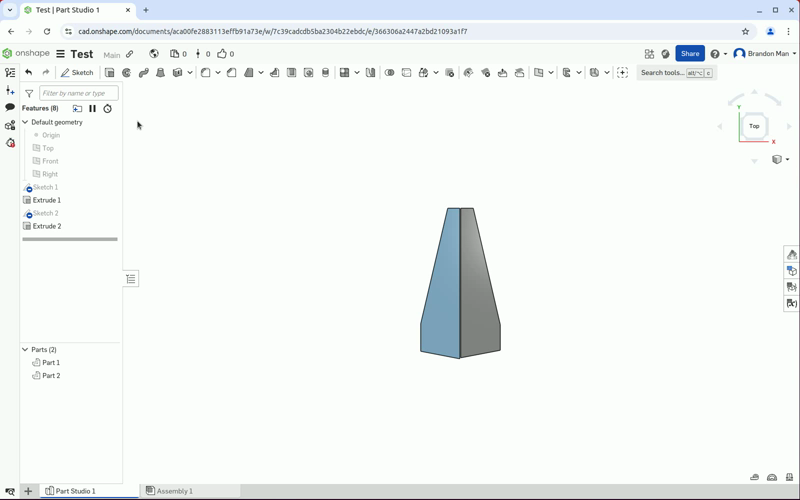
mouse_move(73, 189)
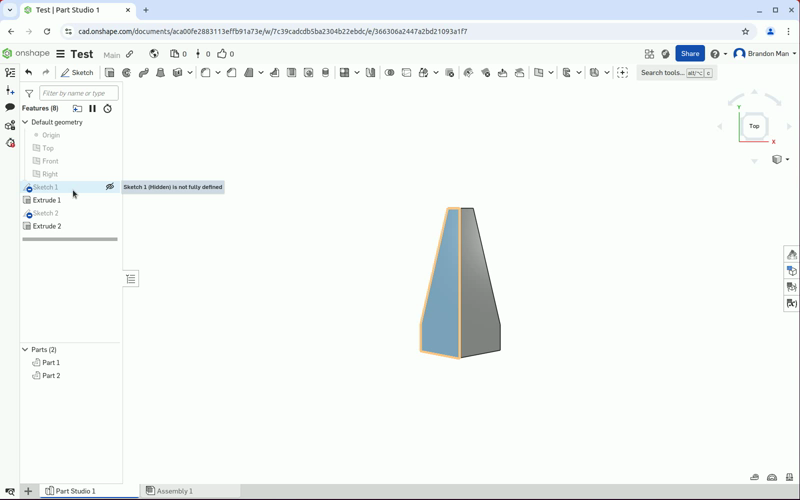
click(73, 189)
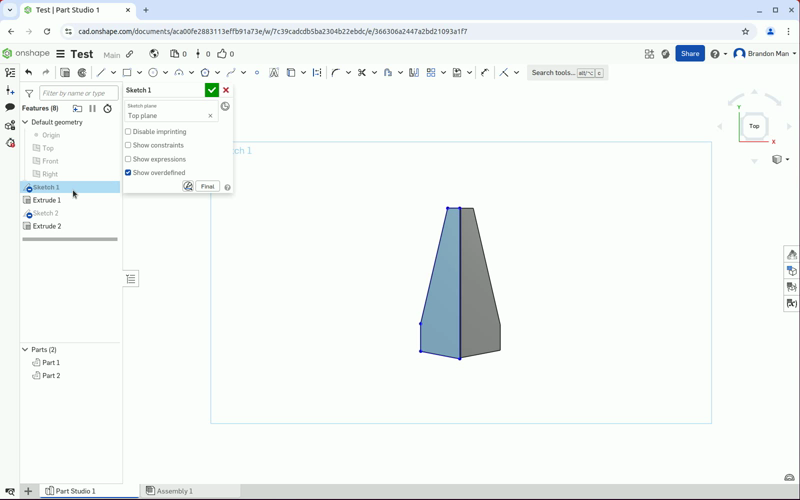
mouse_move(229, 92)
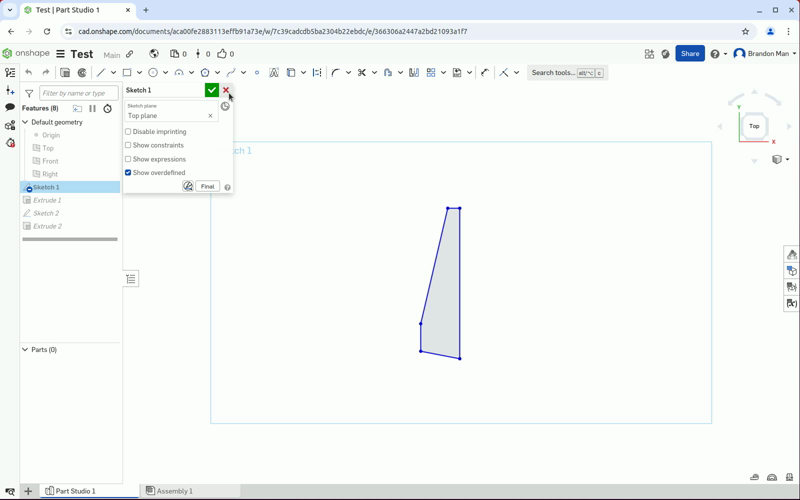
click(229, 92)
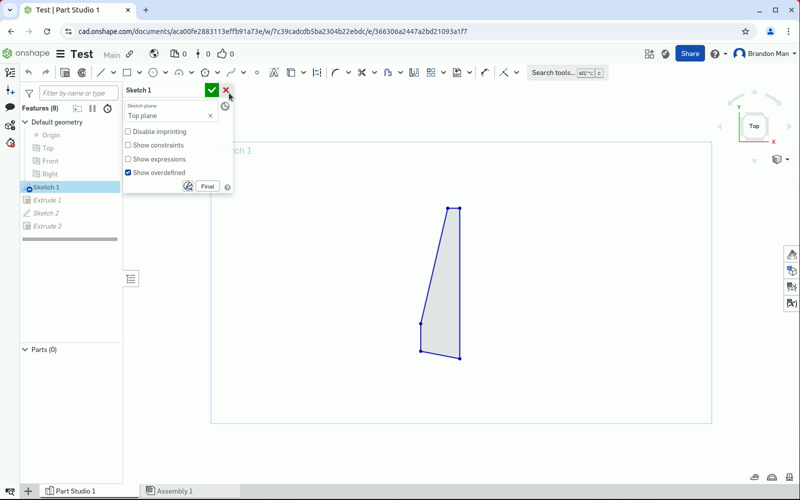
key(shift+s)
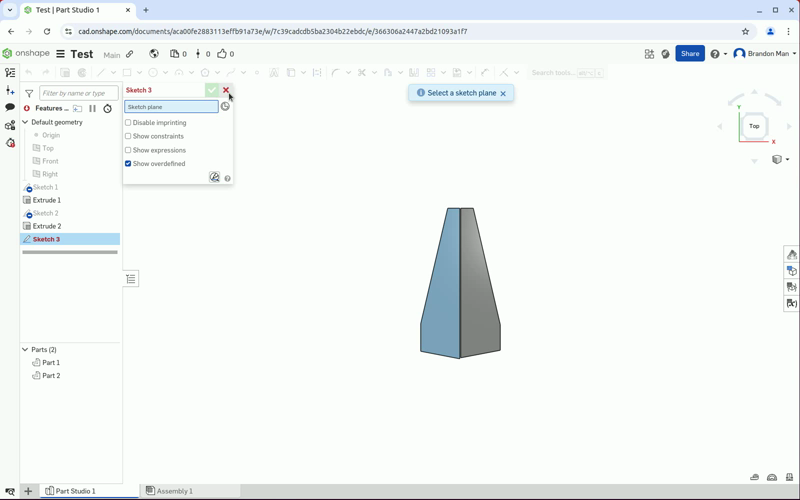
mouse_move(73, 150)
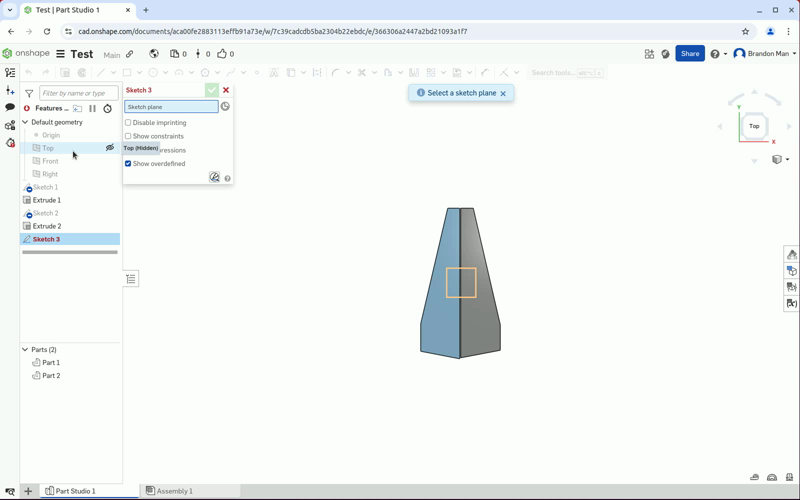
click(73, 150)
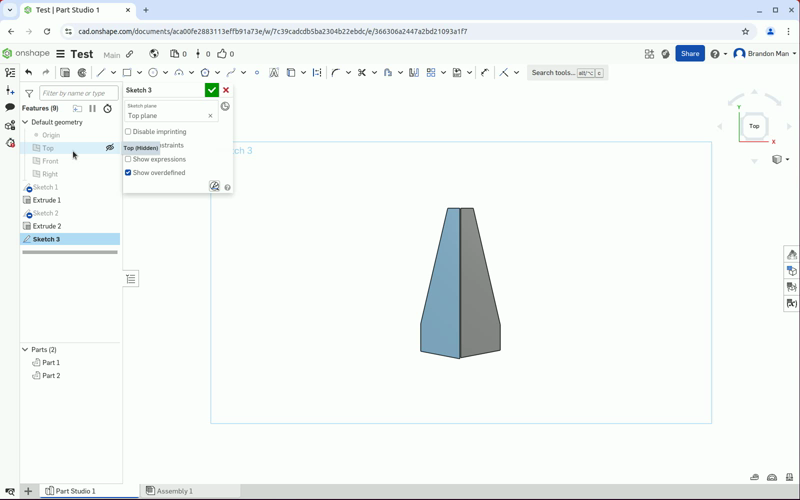
mouse_move(73, 352)
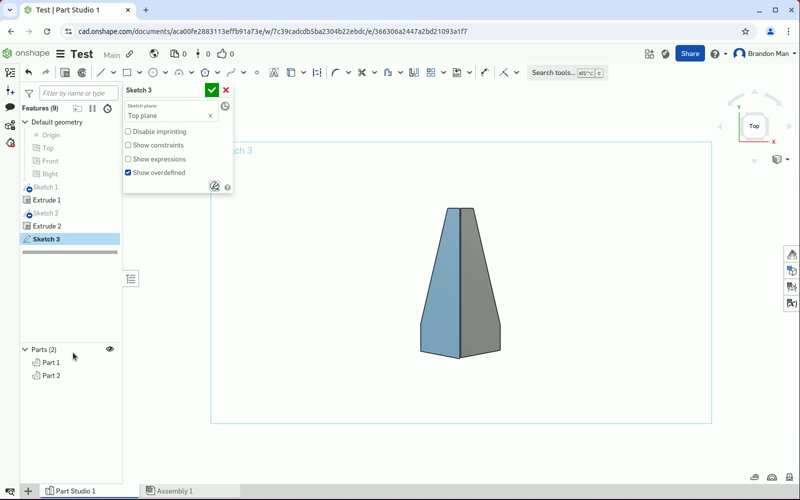
key(y)
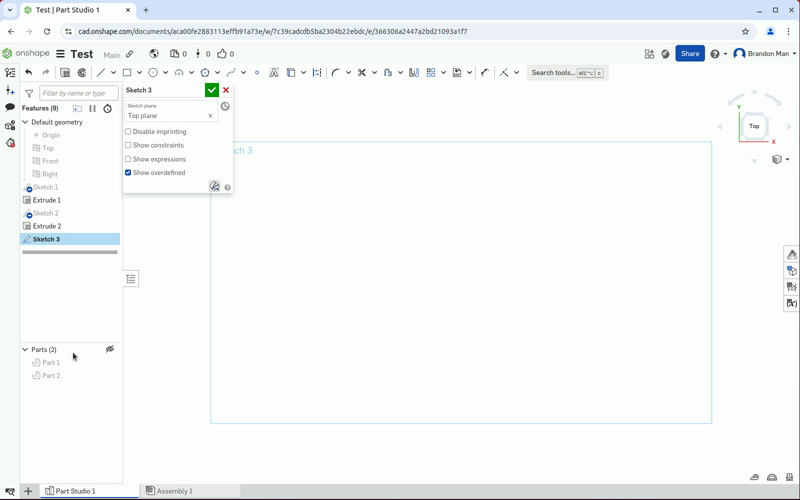
key(l)
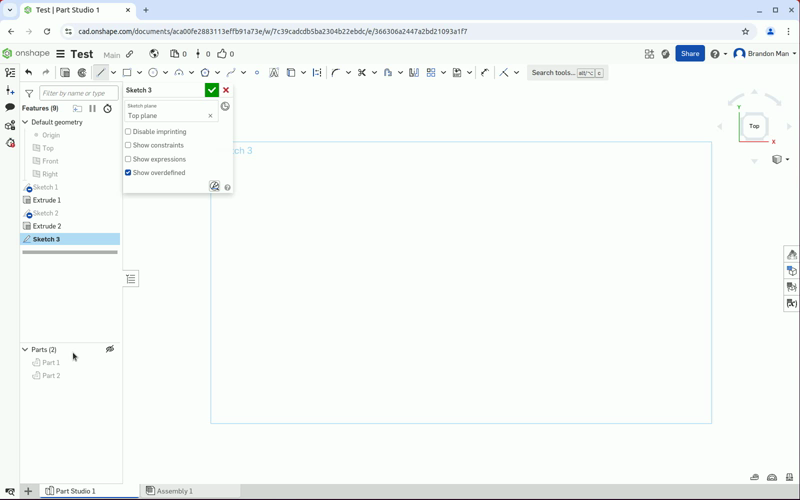
key_down(shift)
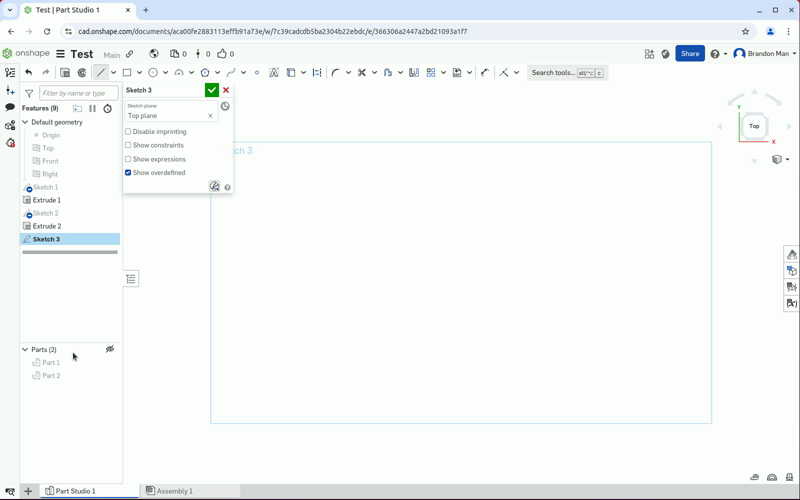
mouse_move(420, 351)
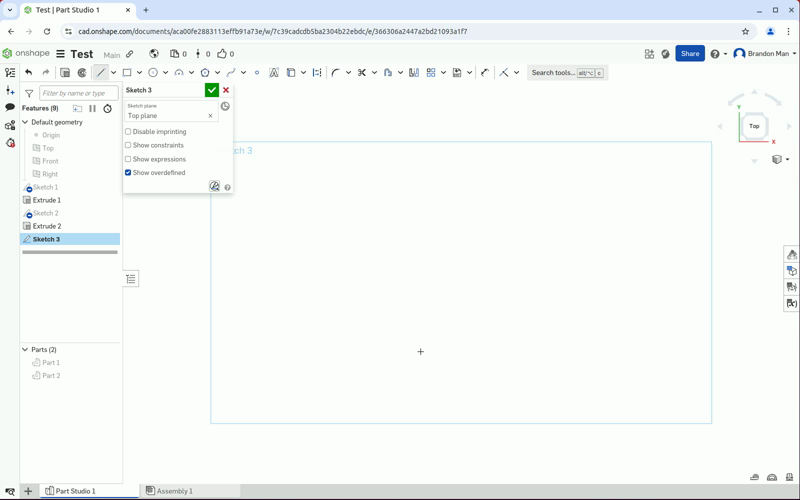
click(420, 351)
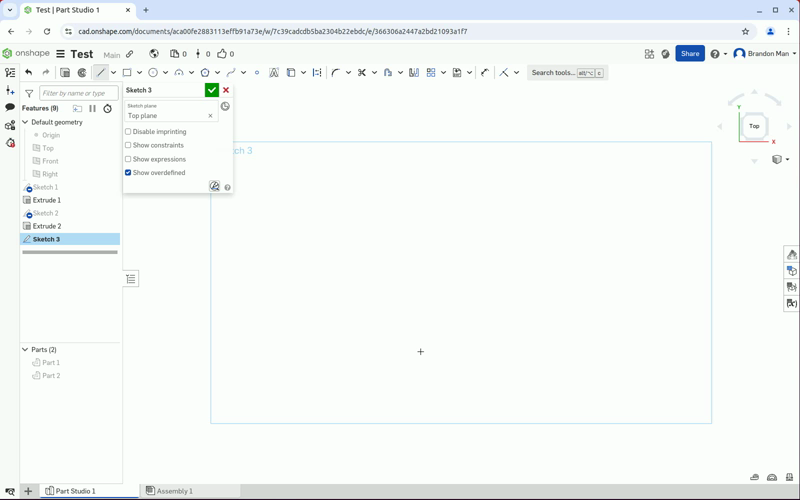
key_up(shift)
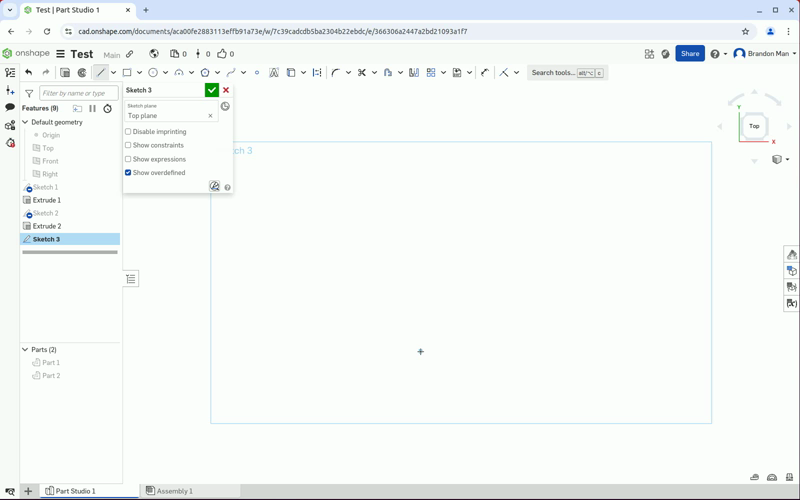
key_down(shift)
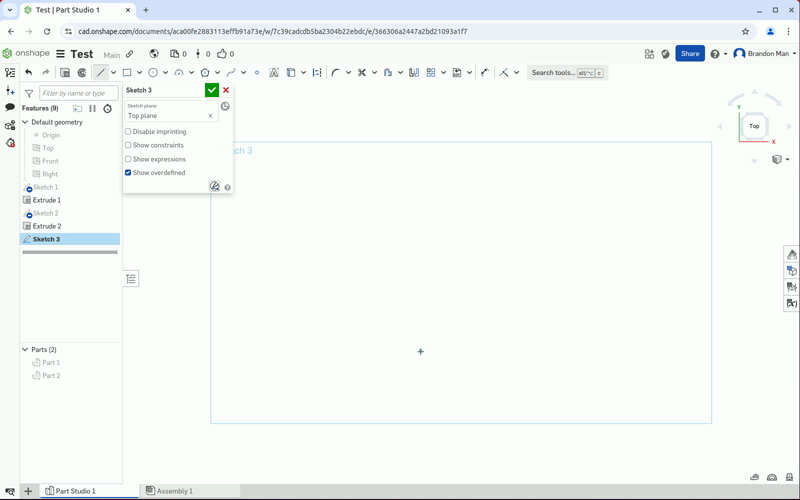
mouse_move(450, 351)
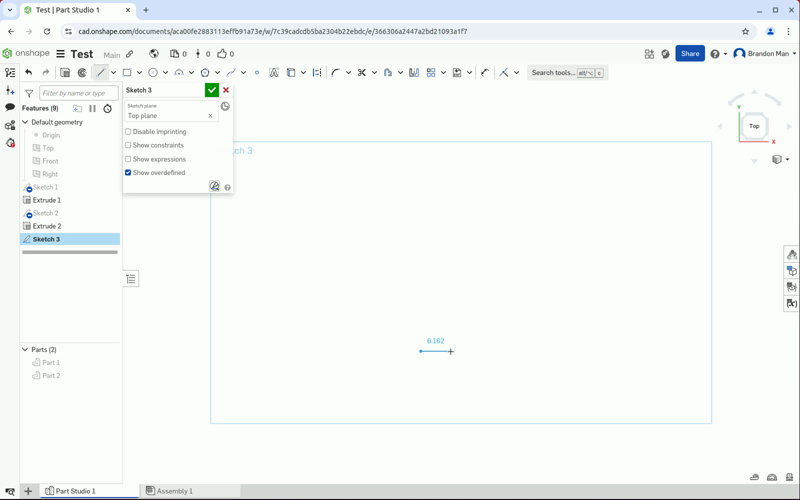
mouse_move(459, 358)
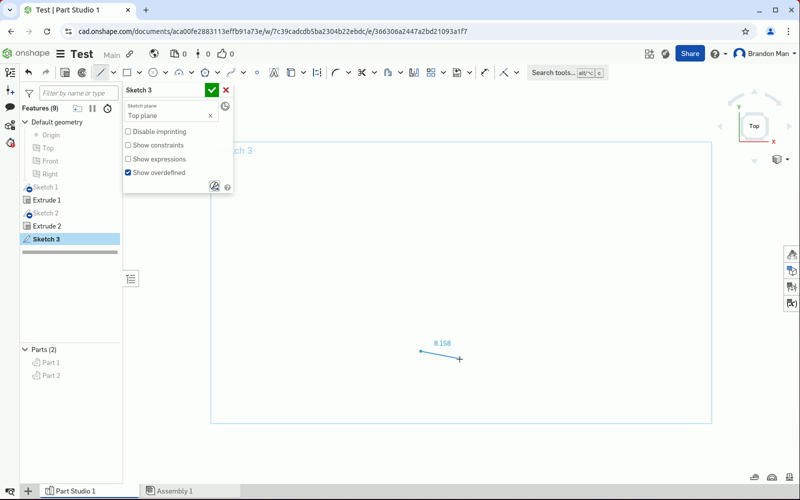
click(459, 358)
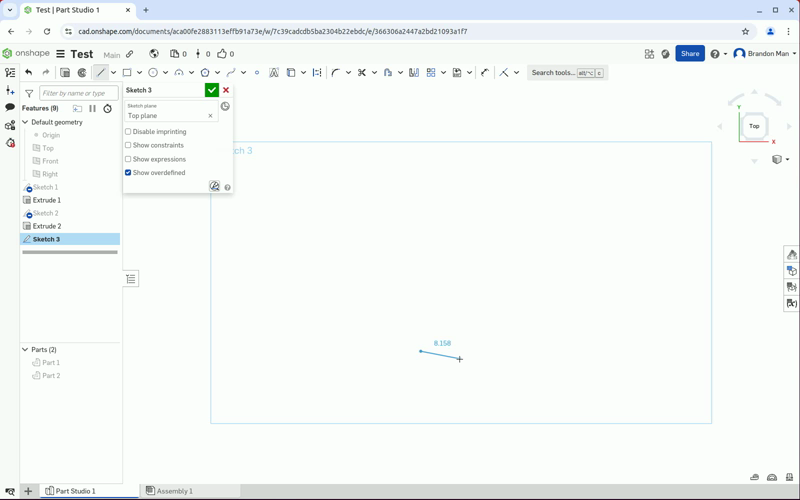
key_up(shift)
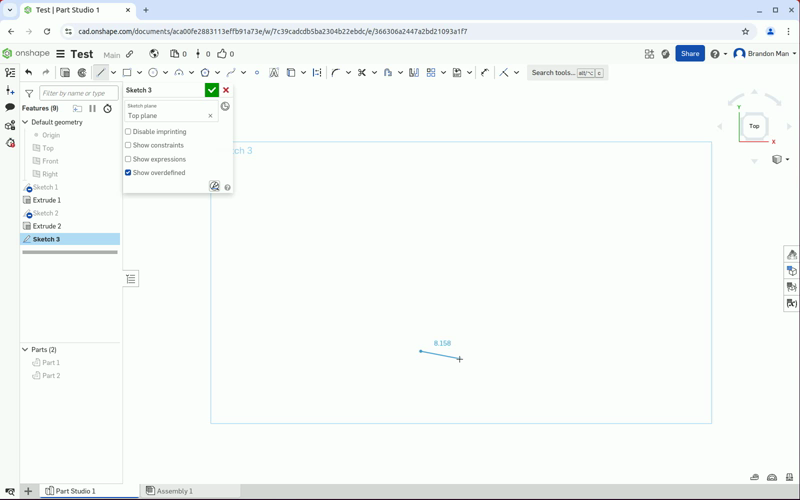
key_down(shift)
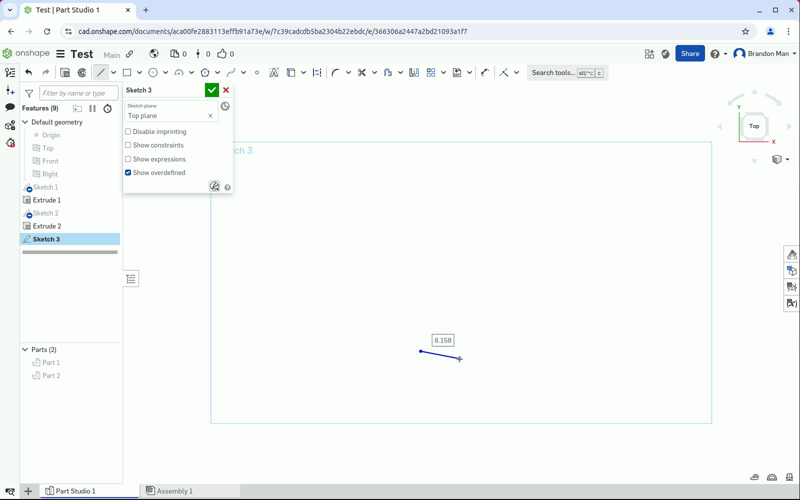
mouse_move(459, 208)
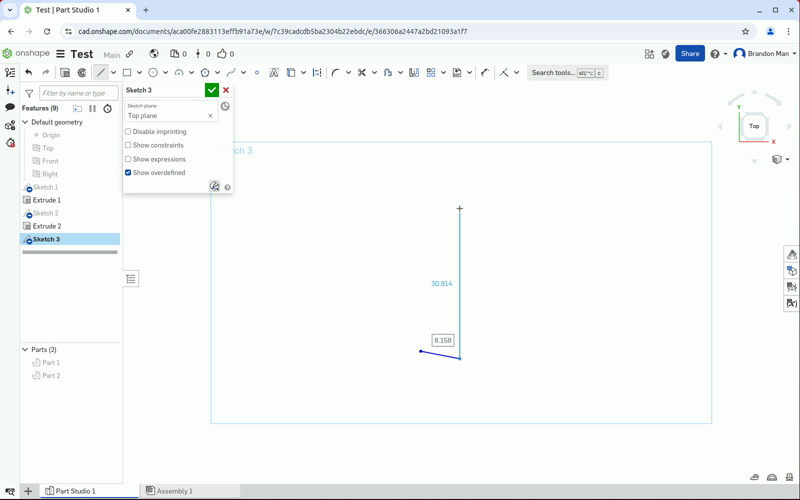
click(459, 208)
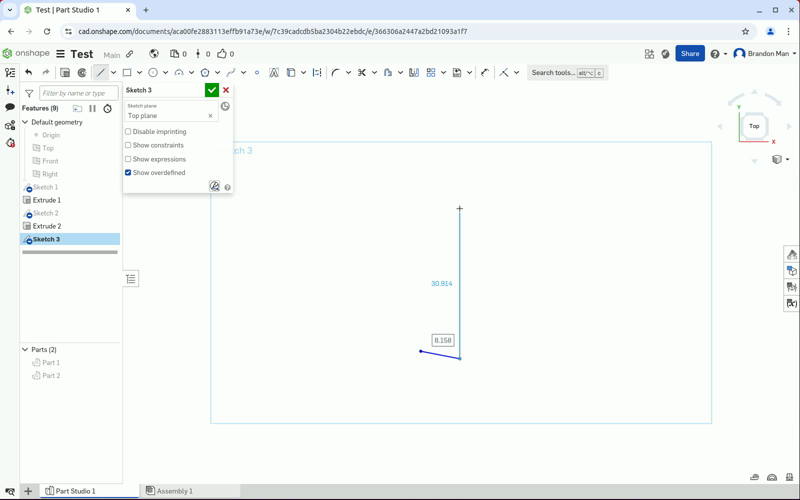
key_up(shift)
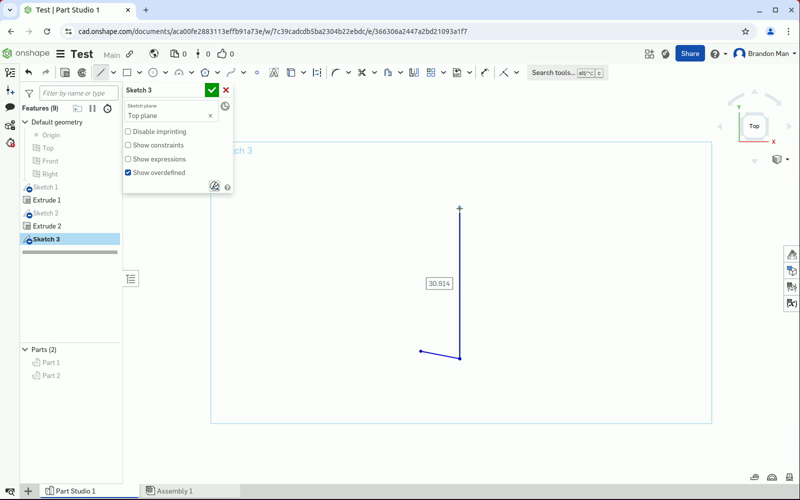
key_down(shift)
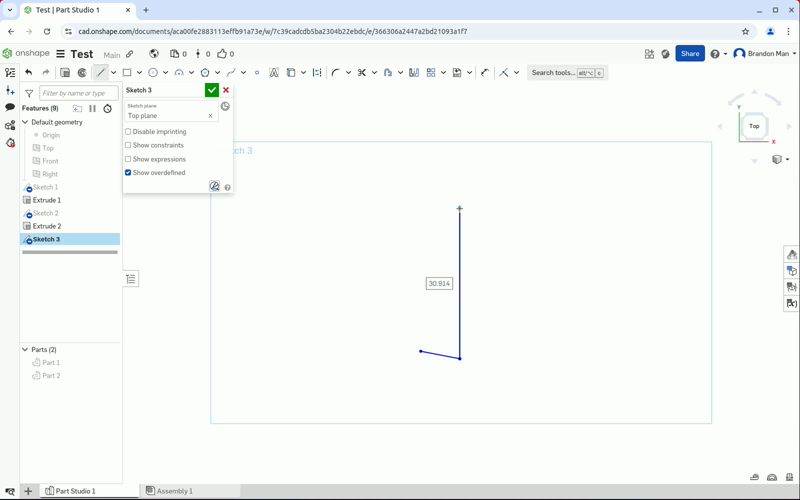
mouse_move(489, 208)
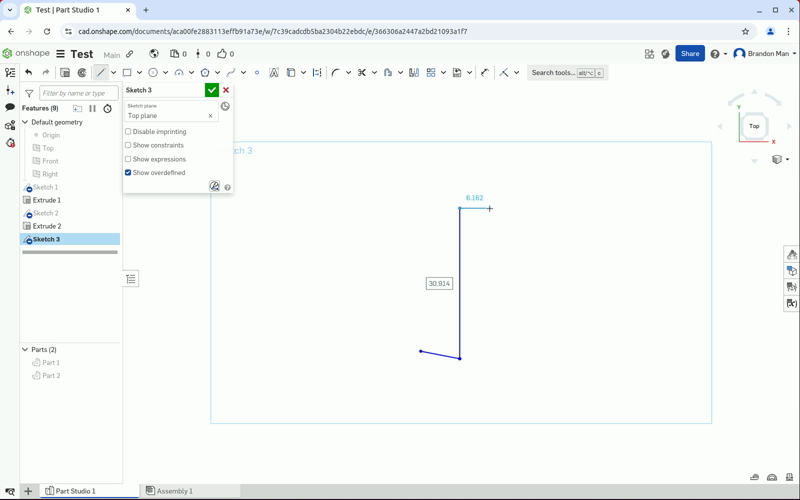
mouse_move(447, 208)
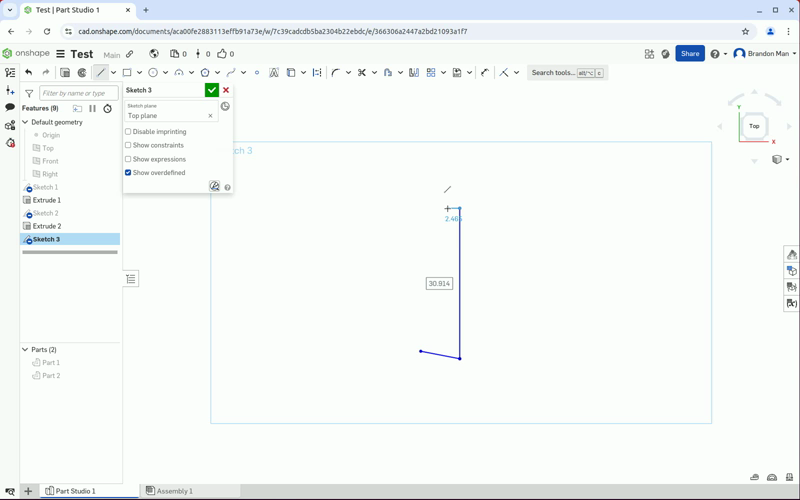
click(447, 208)
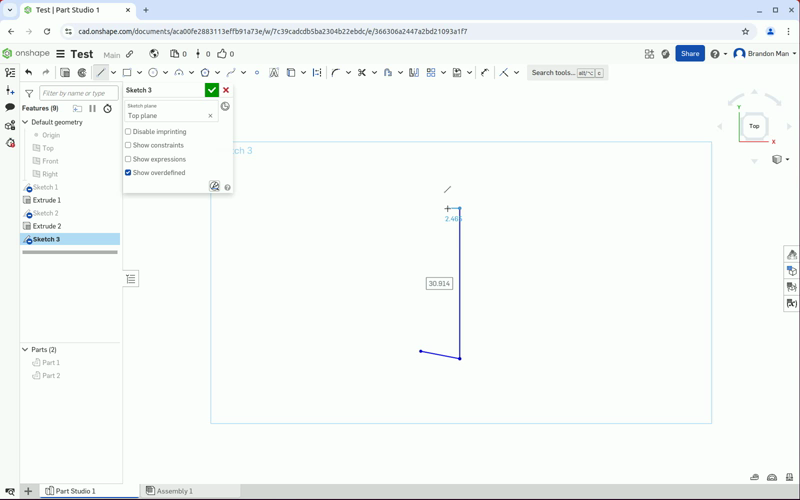
key_up(shift)
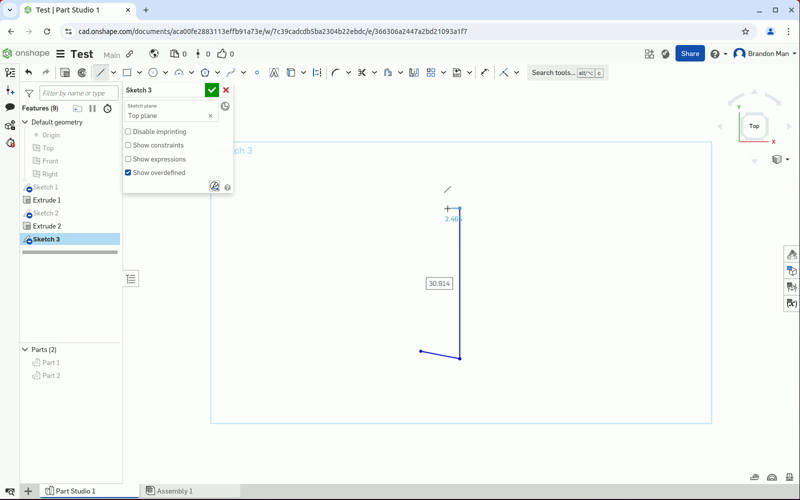
key_down(shift)
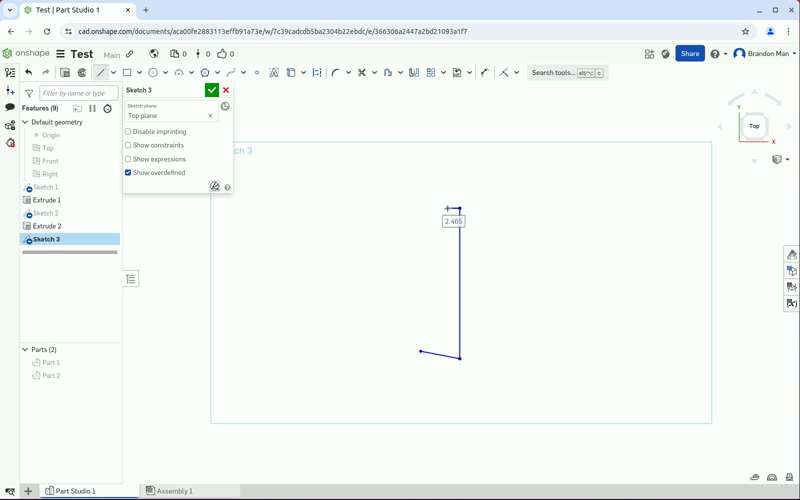
mouse_move(420, 323)
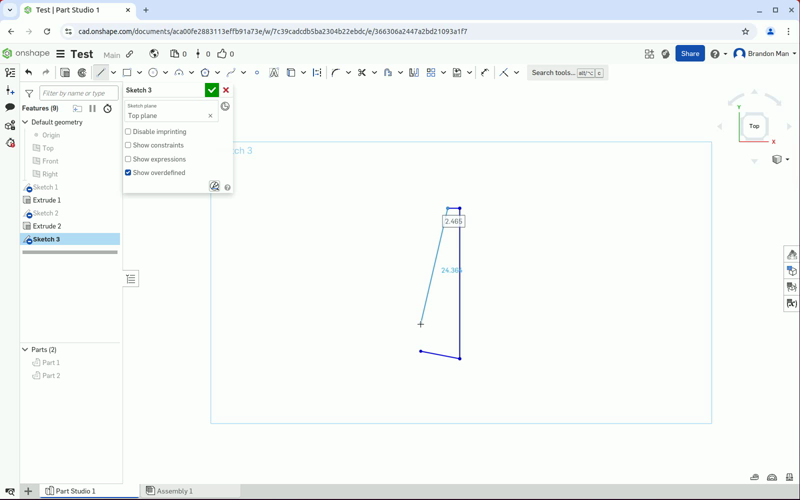
click(420, 323)
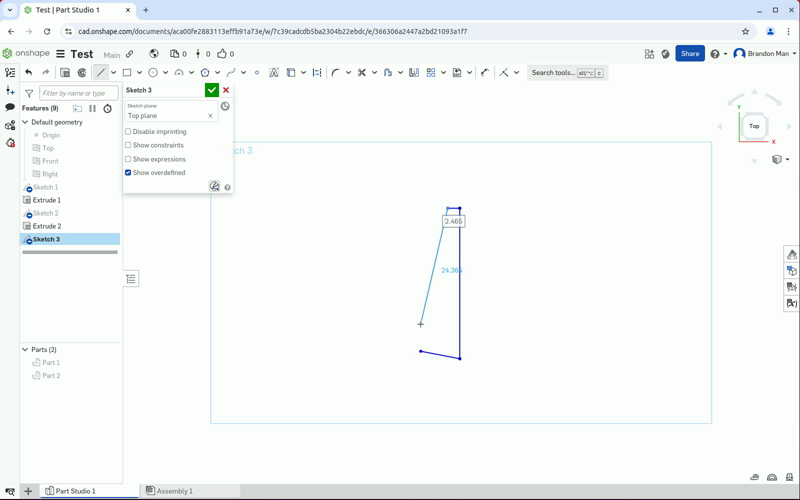
key_up(shift)
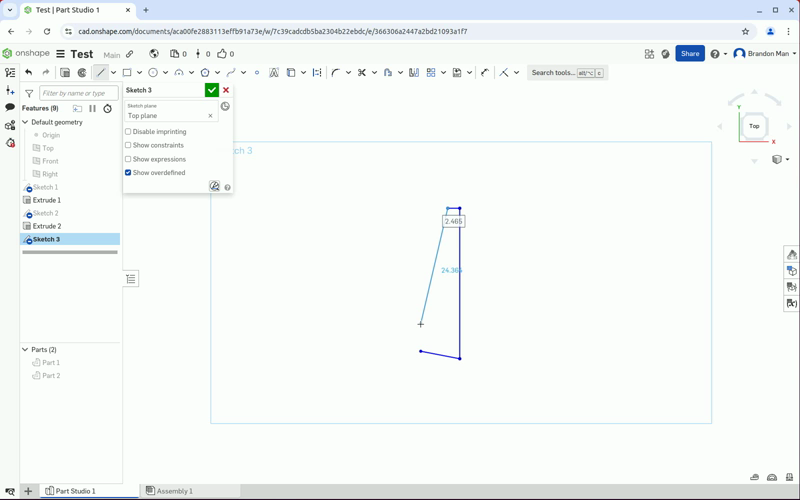
mouse_move(450, 323)
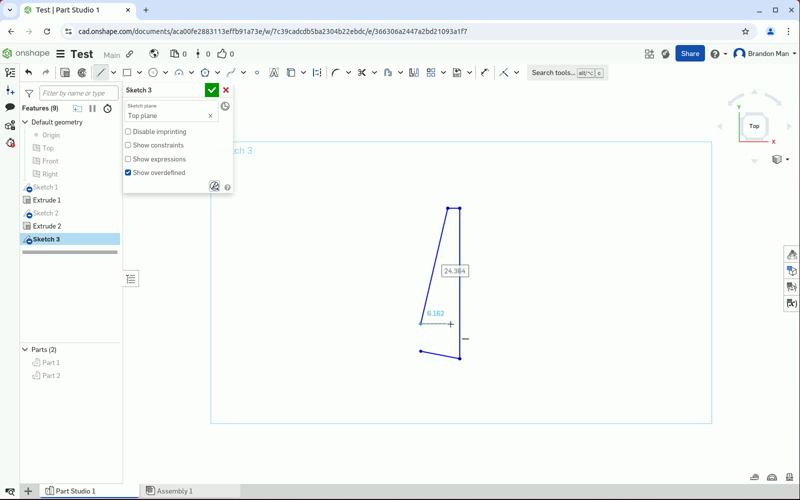
key_down(shift)
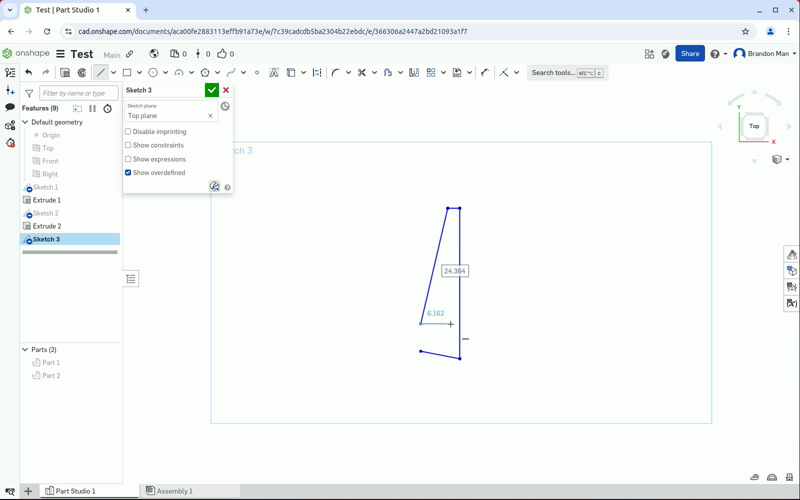
mouse_move(420, 351)
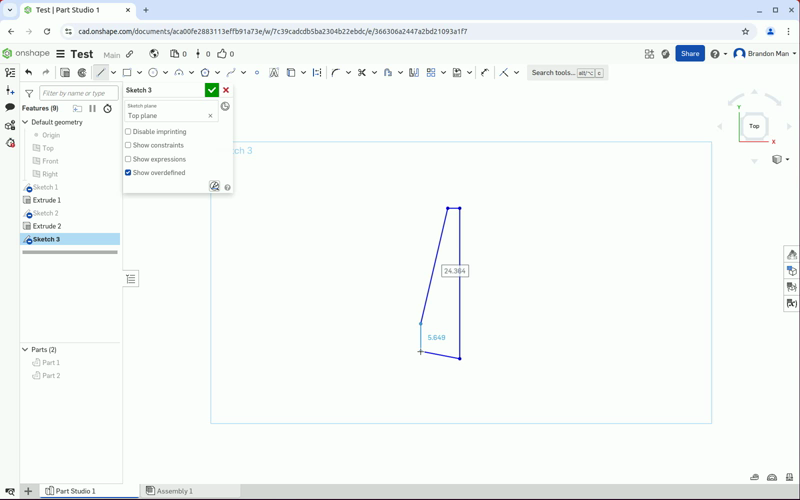
key_up(shift)
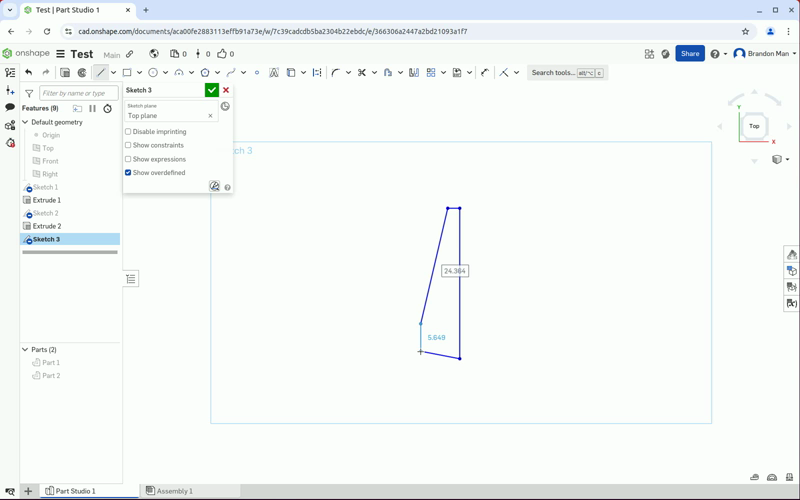
click(420, 351)
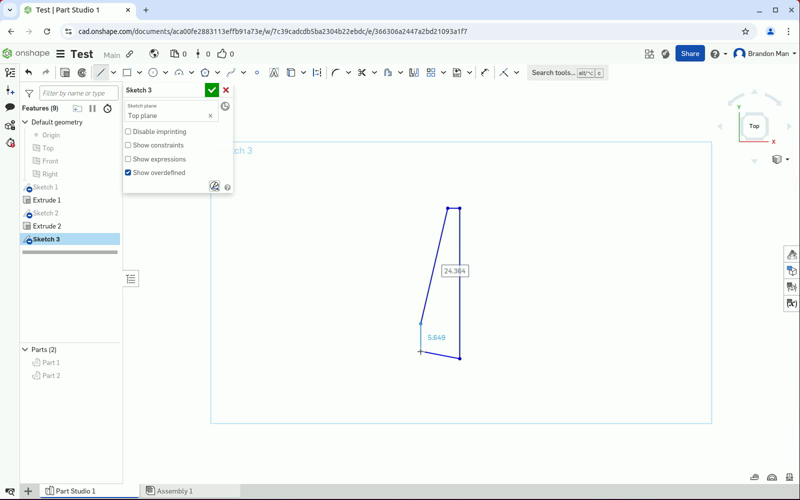
key(esc)
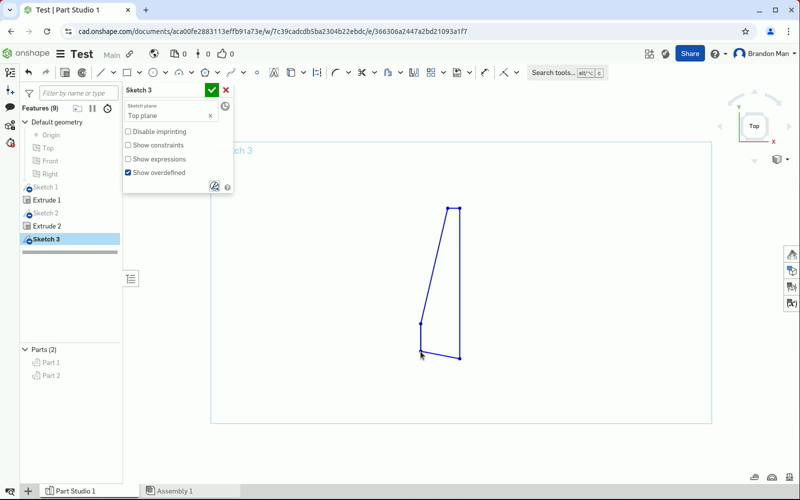
mouse_move(453, 342)
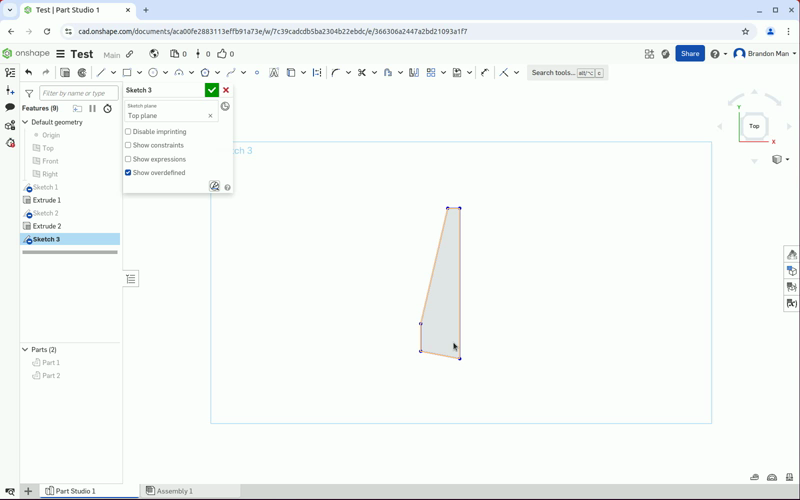
click(453, 342)
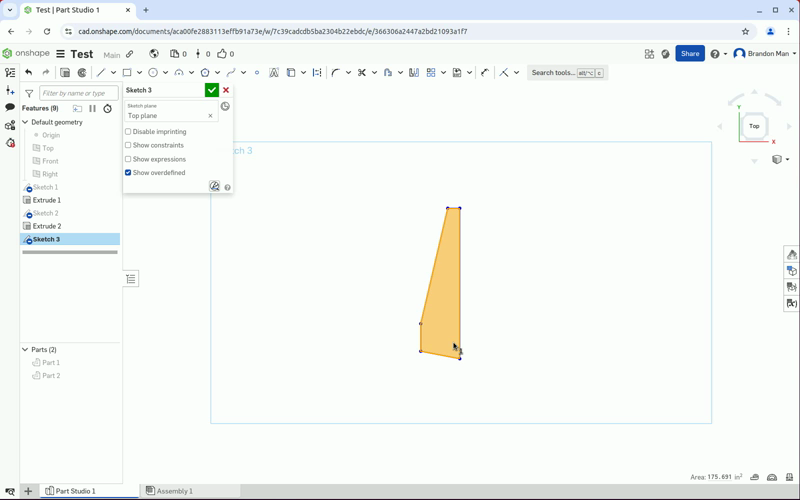
mouse_move(73, 352)
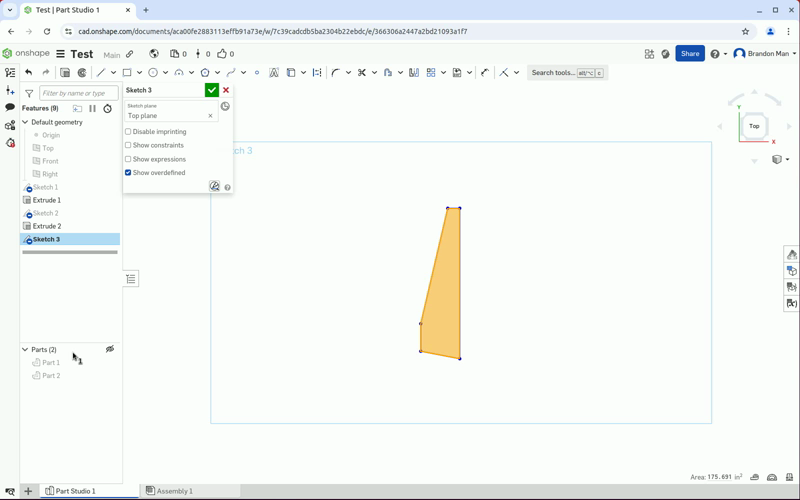
key(shift+y)
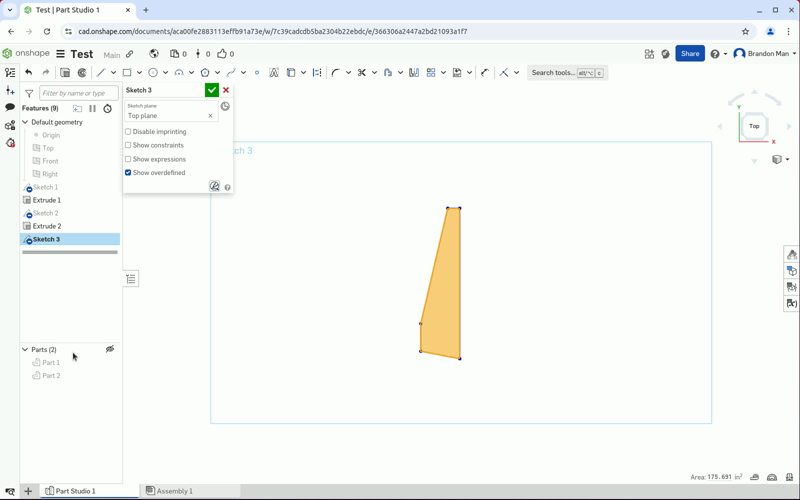
key(shift+e)
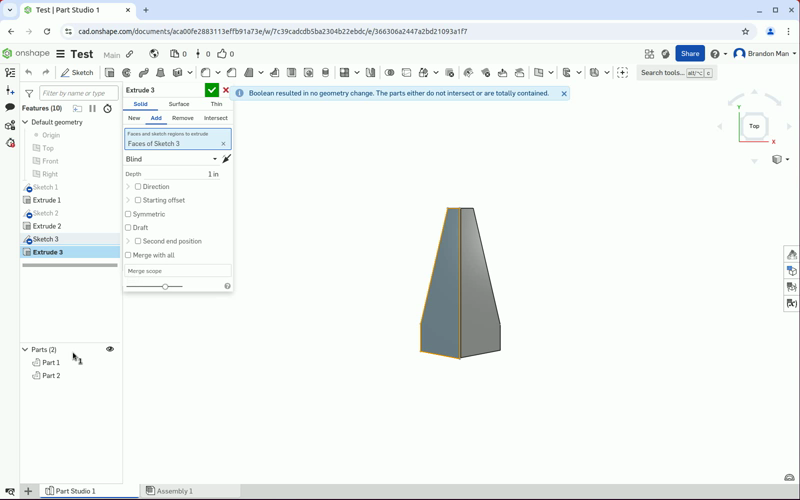
mouse_move(143, 106)
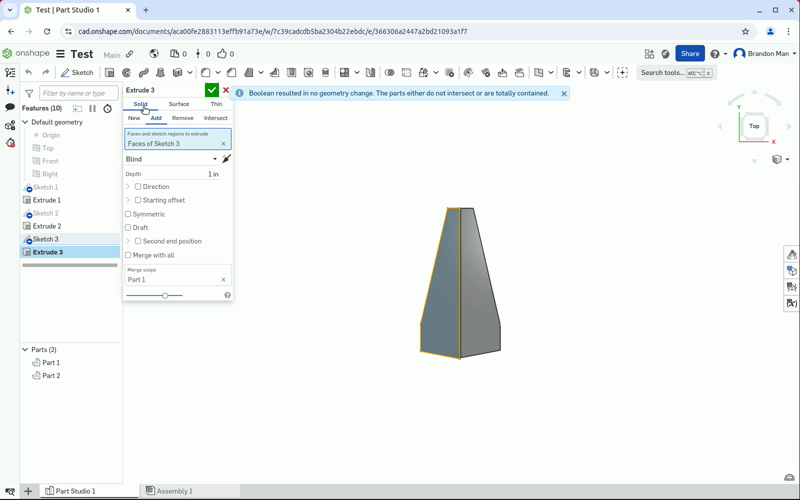
click(143, 106)
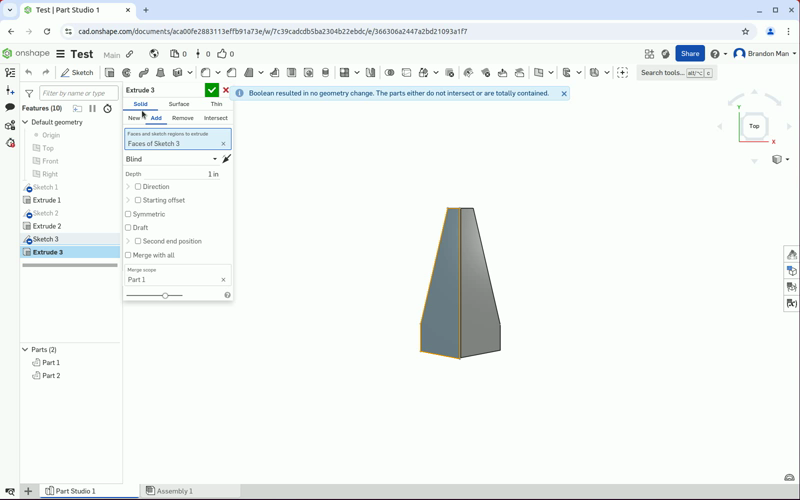
mouse_move(137, 120)
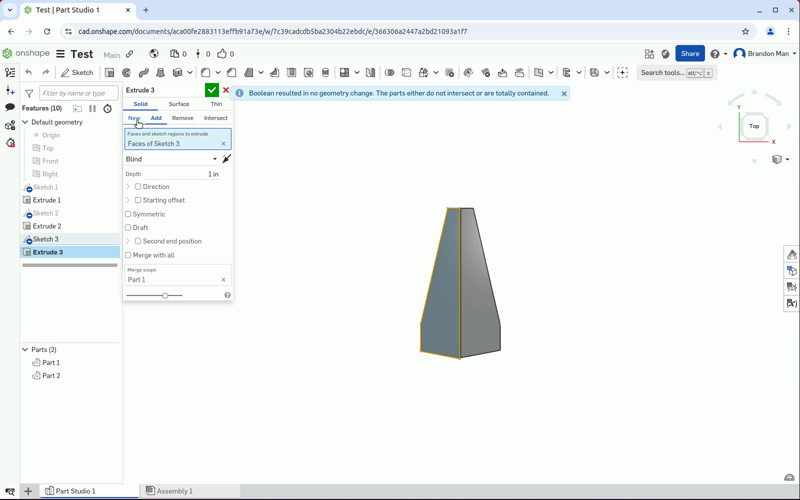
click(137, 120)
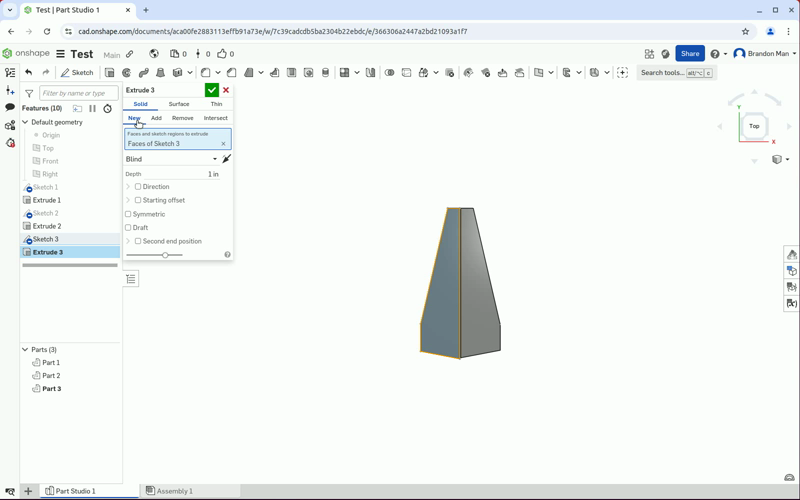
key(tab, 4)
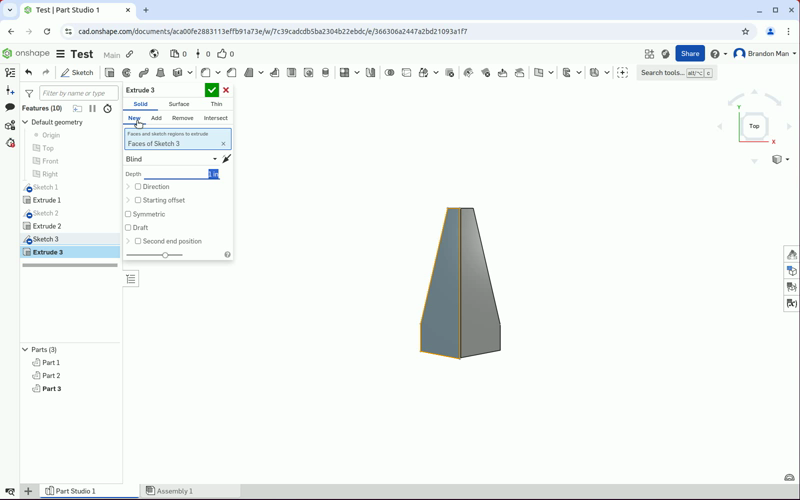
text(-1.204)
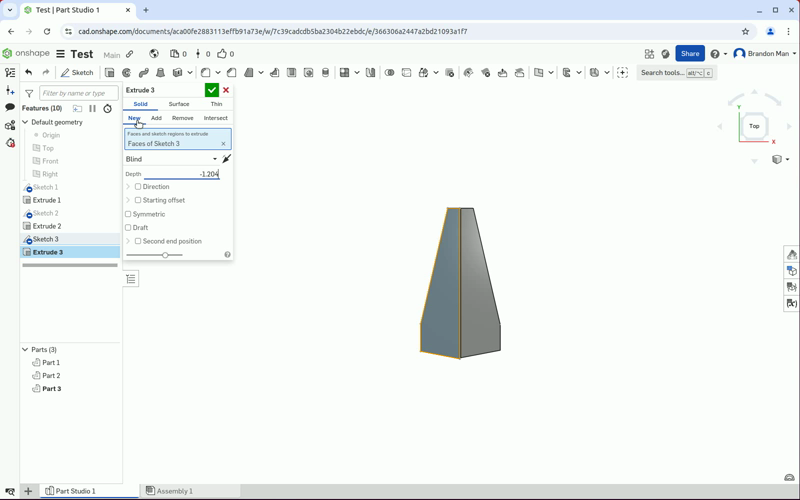
key(enter)
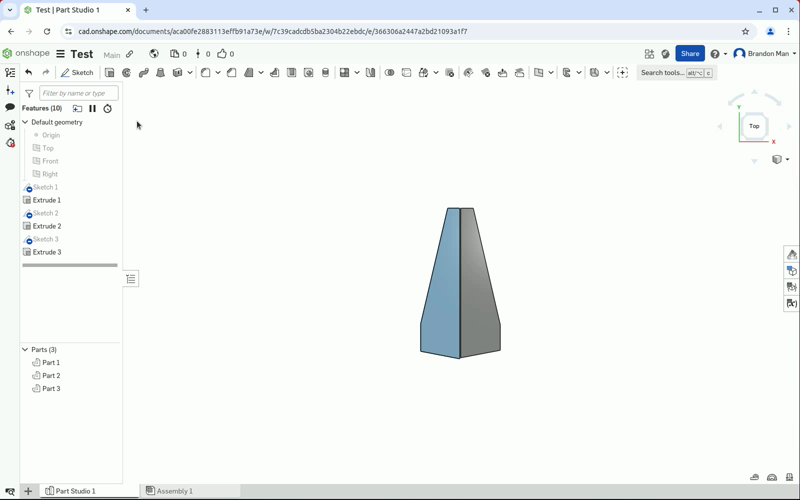
key(shift+h)
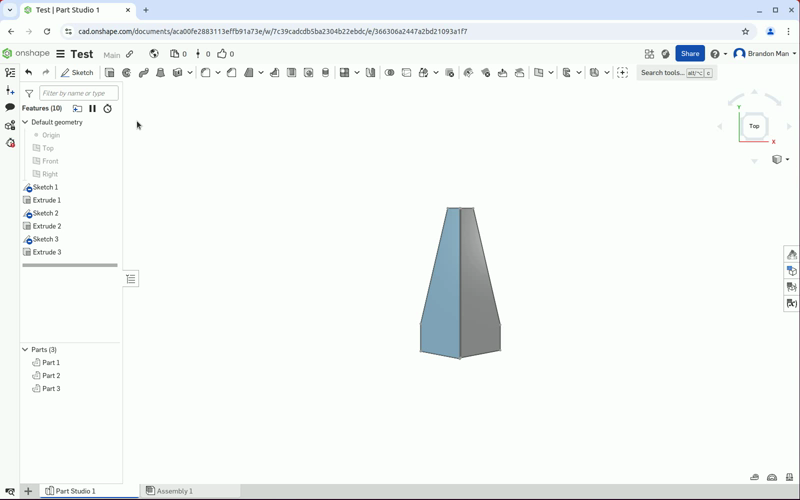
key(shift+h)
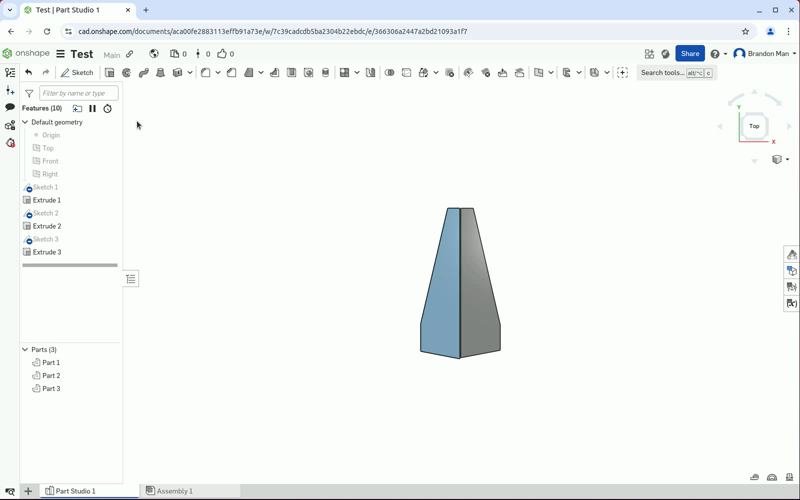
mouse_move(73, 189)
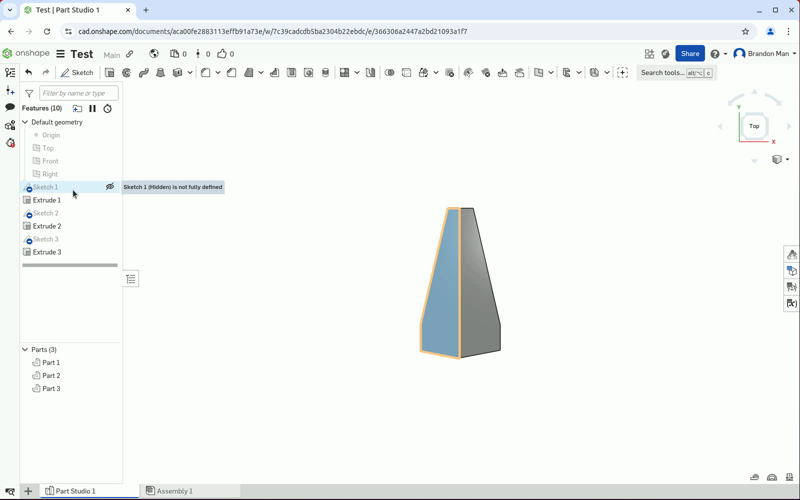
click(73, 189)
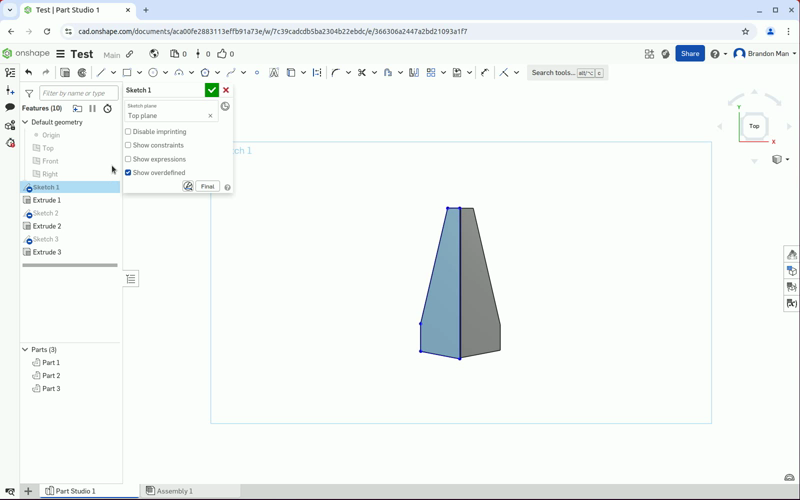
mouse_move(229, 92)
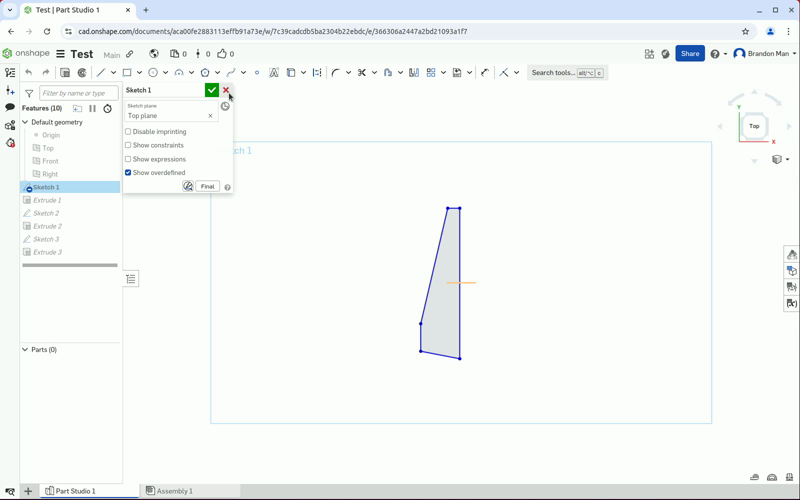
click(229, 92)
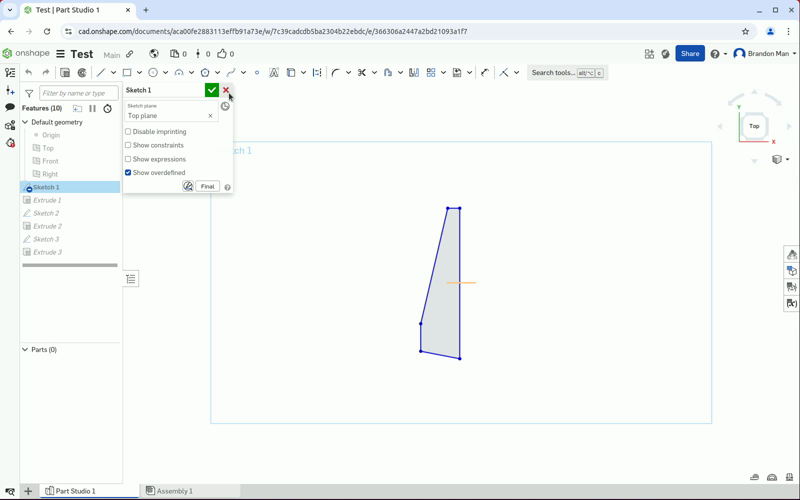
key(shift+s)
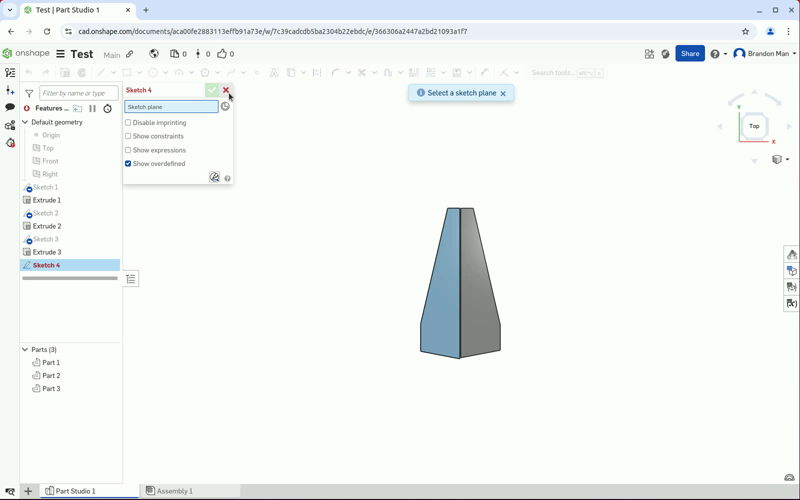
mouse_move(73, 150)
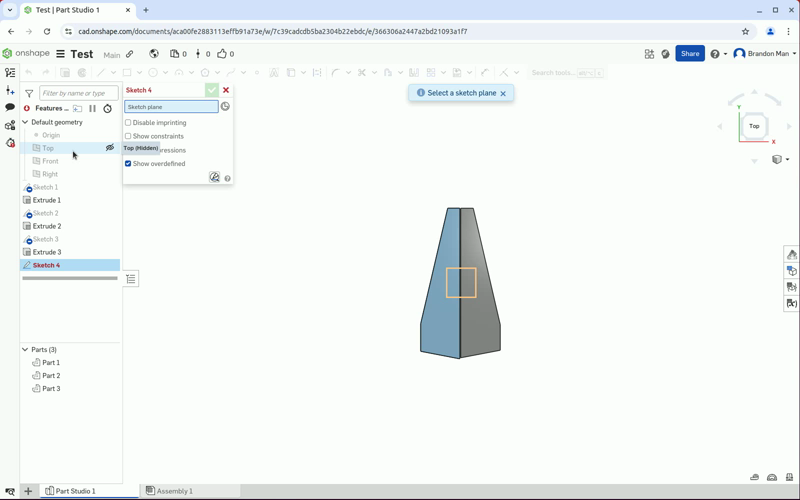
click(73, 150)
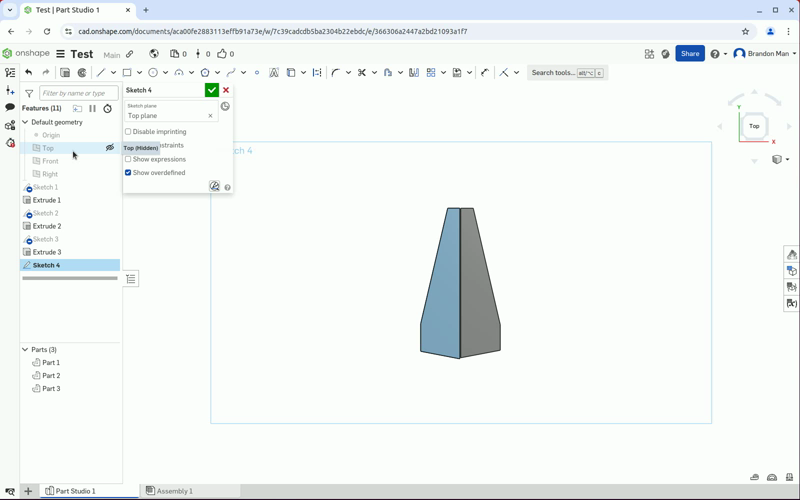
mouse_move(73, 352)
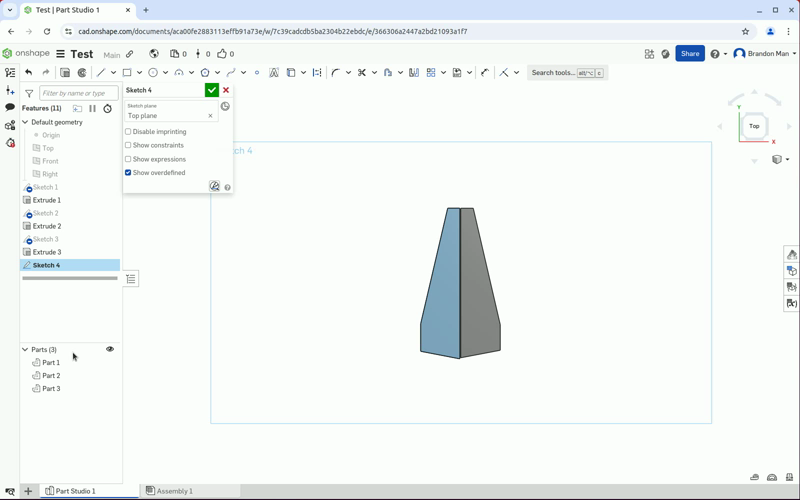
key(y)
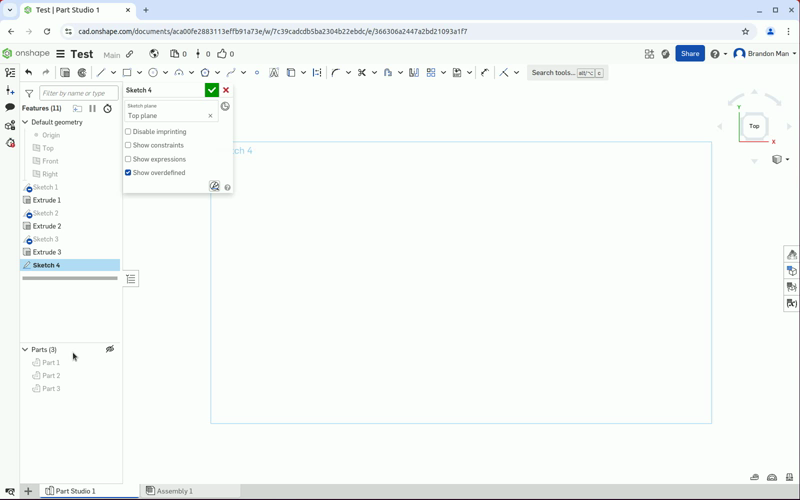
key(l)
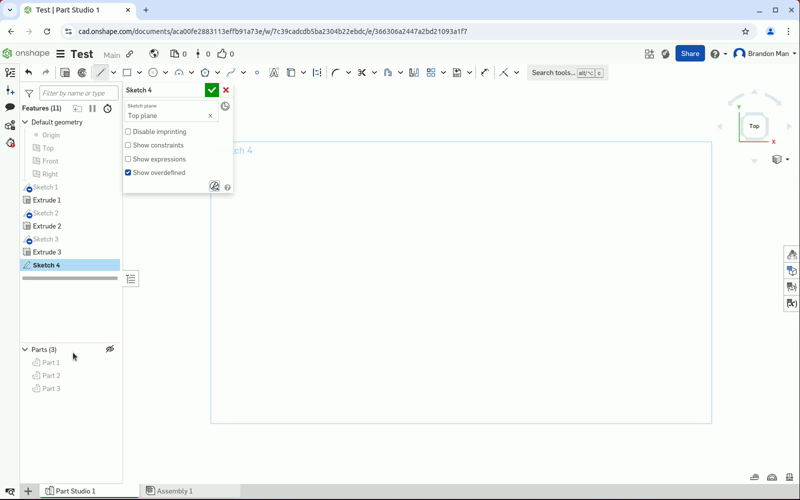
key_down(shift)
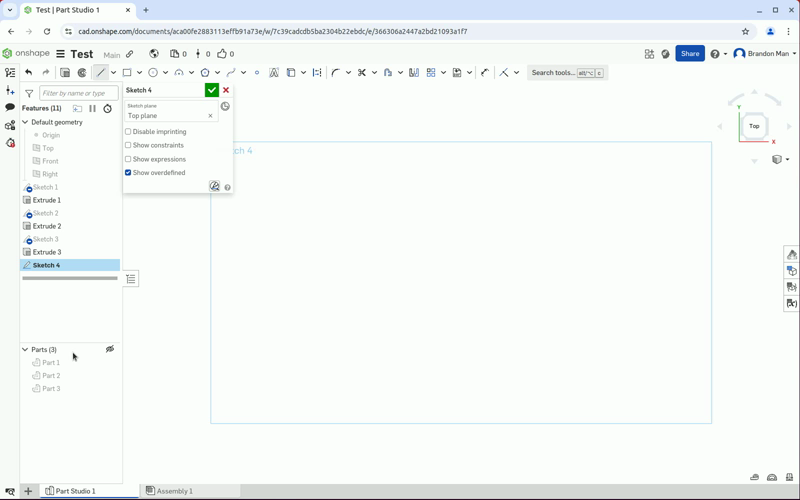
mouse_move(460, 357)
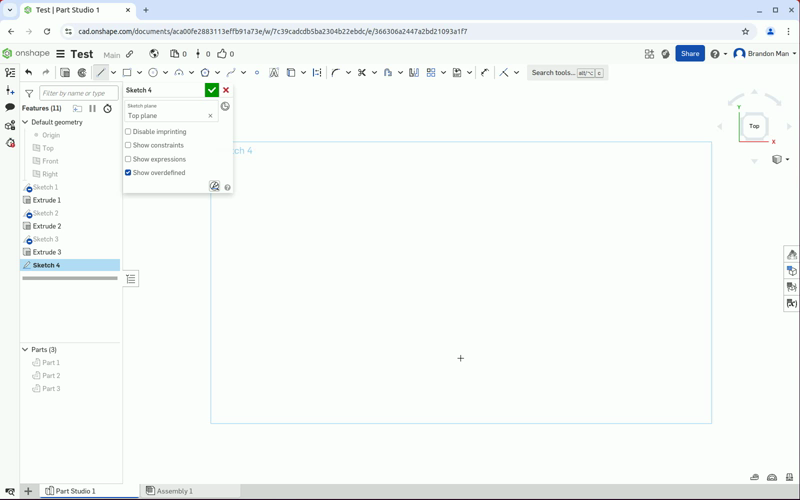
click(460, 357)
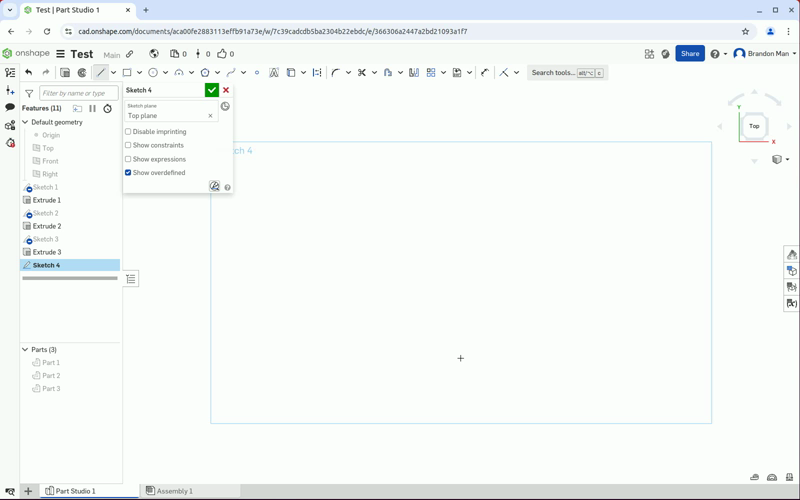
key_up(shift)
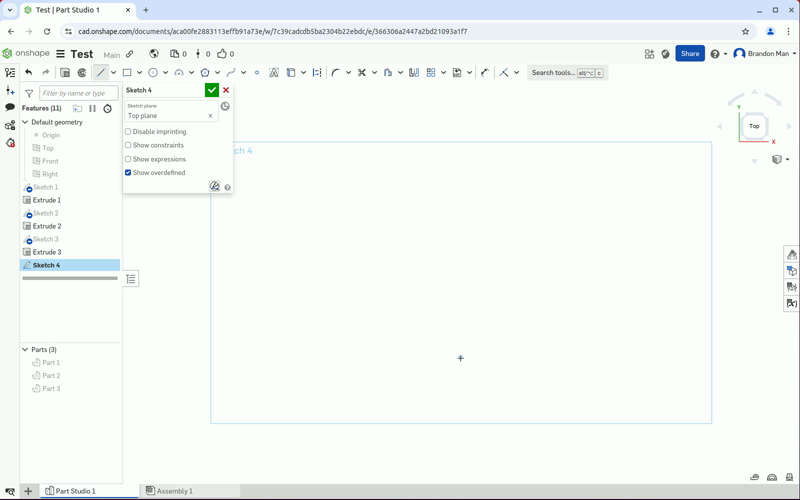
key_down(shift)
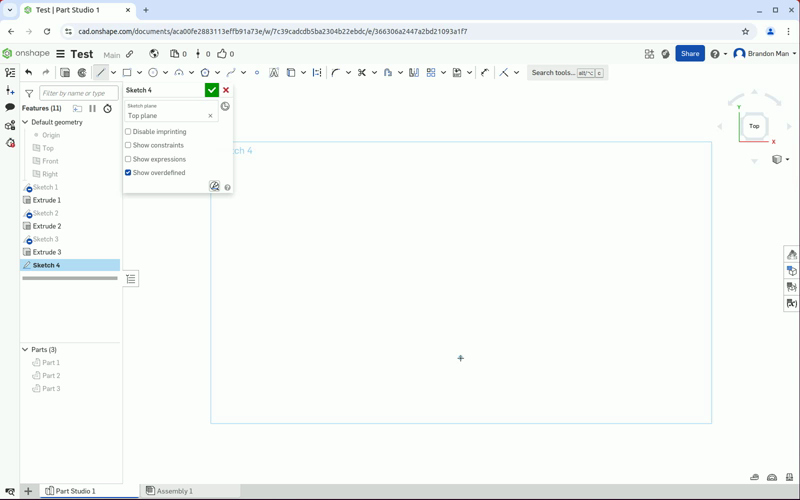
mouse_move(490, 357)
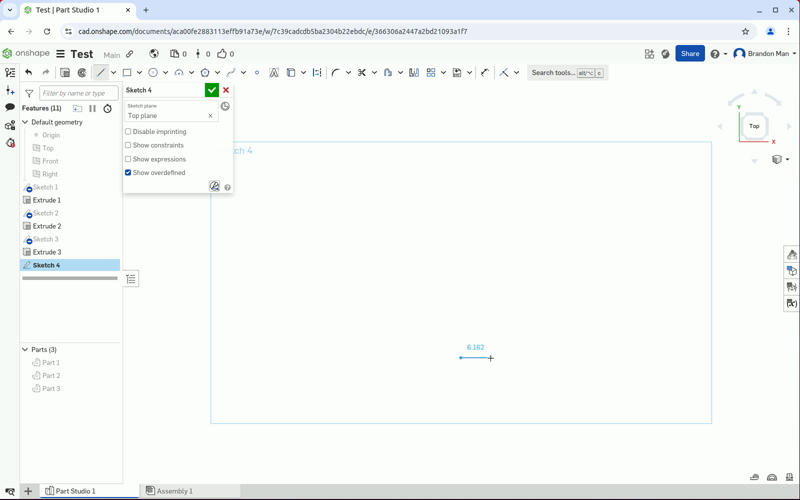
mouse_move(500, 350)
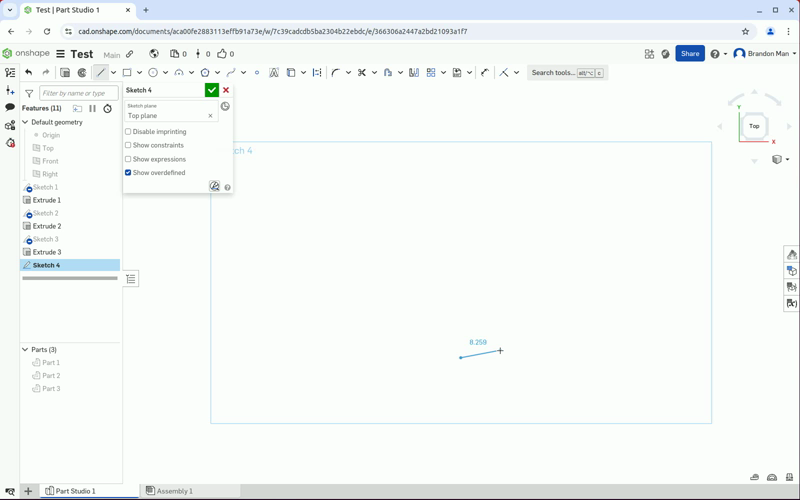
click(500, 350)
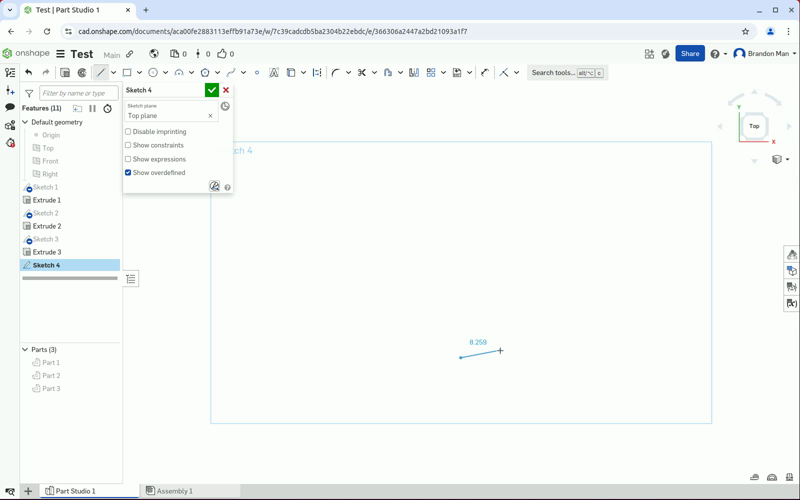
key_up(shift)
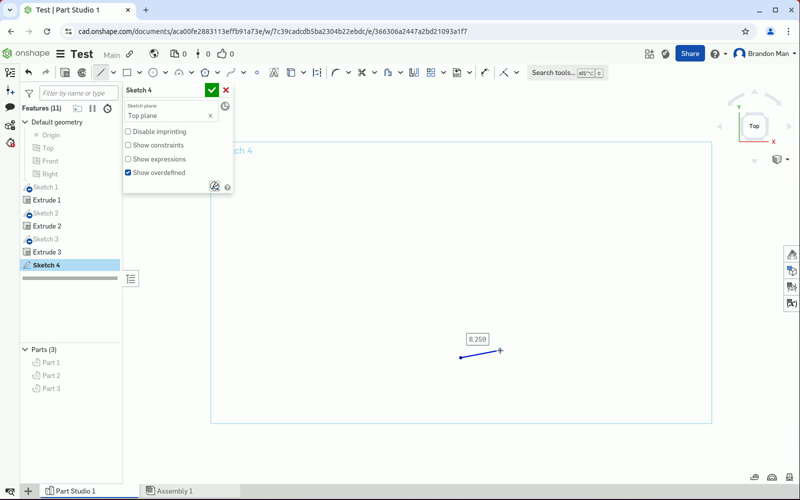
key_down(shift)
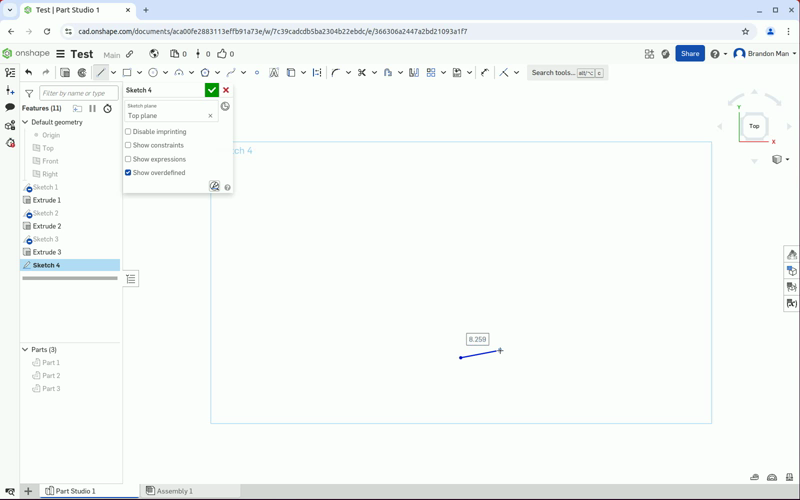
mouse_move(530, 350)
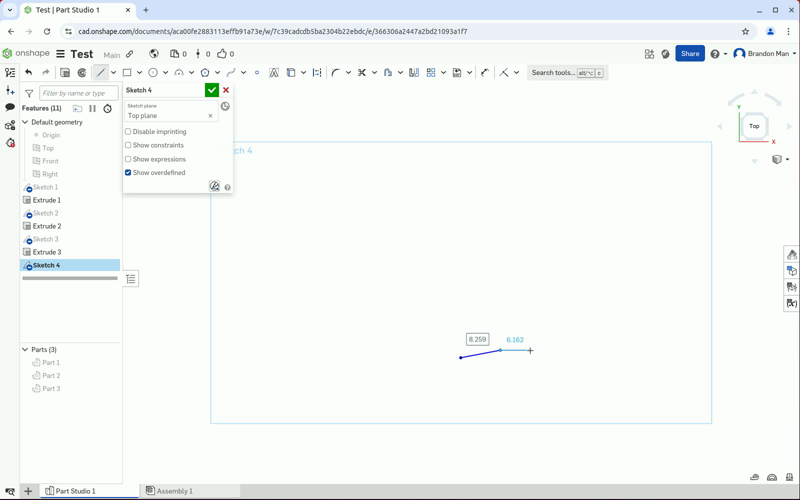
mouse_move(500, 324)
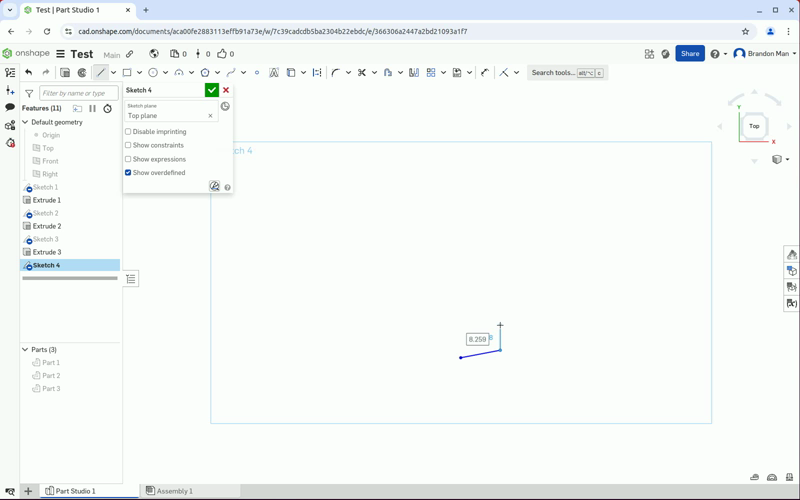
click(500, 324)
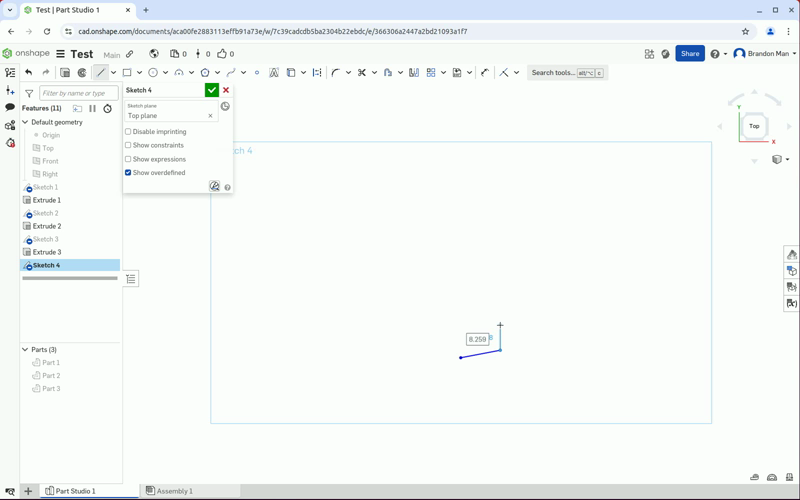
key_up(shift)
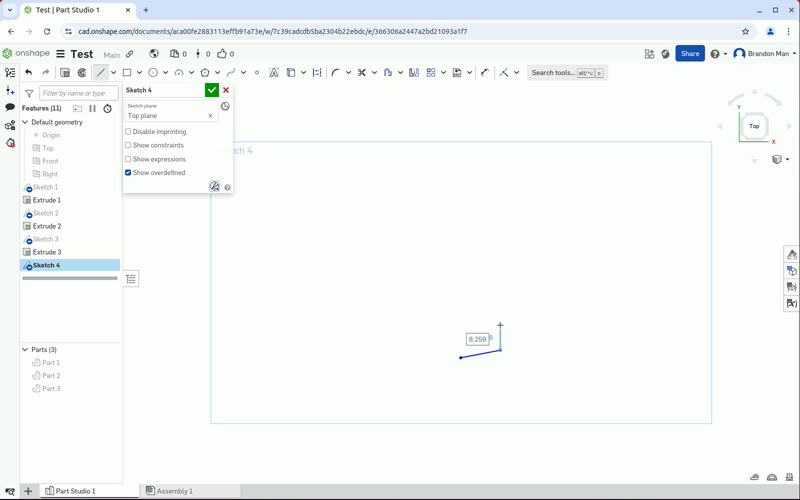
key_down(shift)
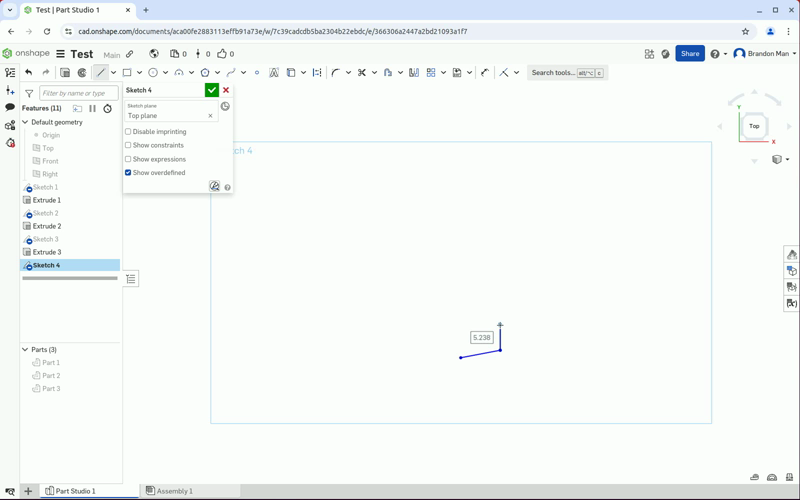
mouse_move(473, 208)
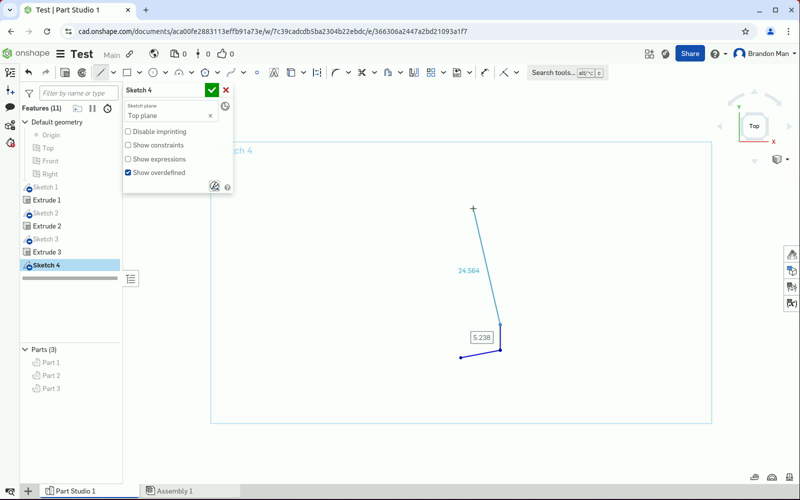
click(473, 208)
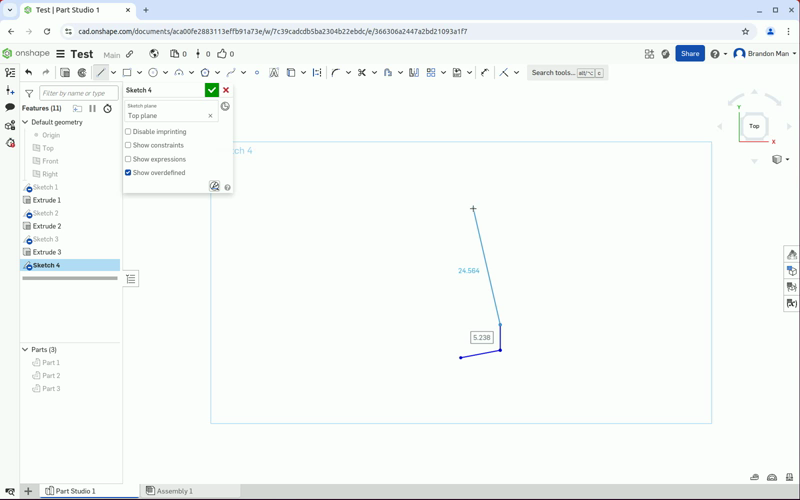
key_up(shift)
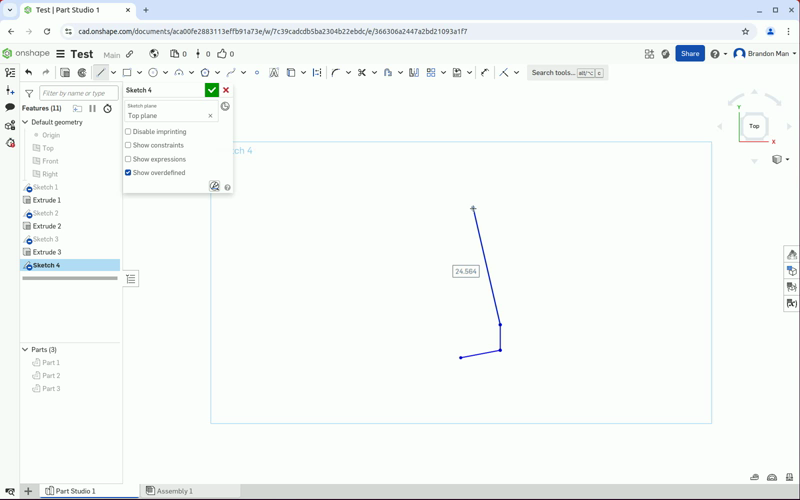
key_down(shift)
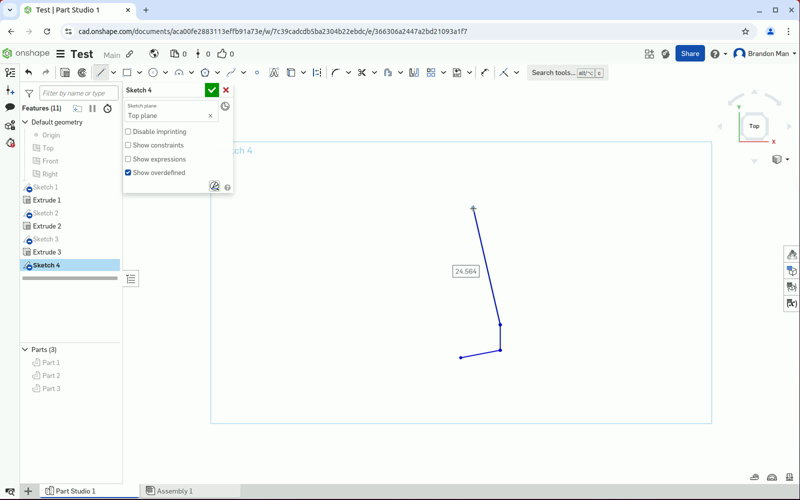
mouse_move(503, 208)
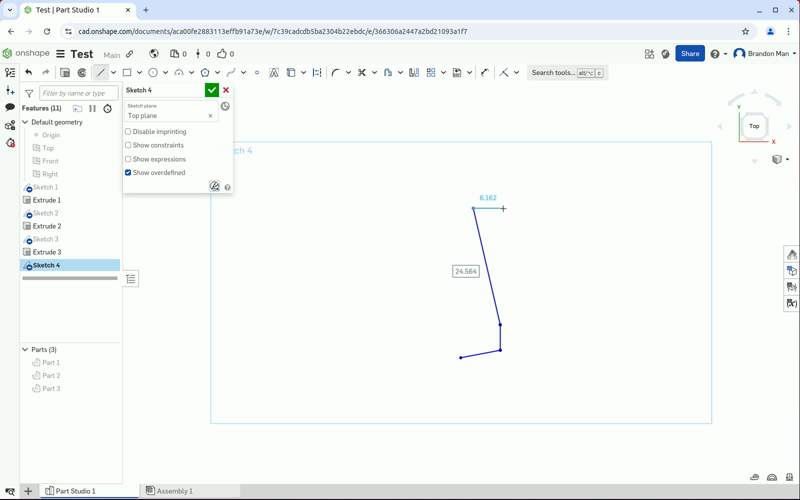
mouse_move(460, 208)
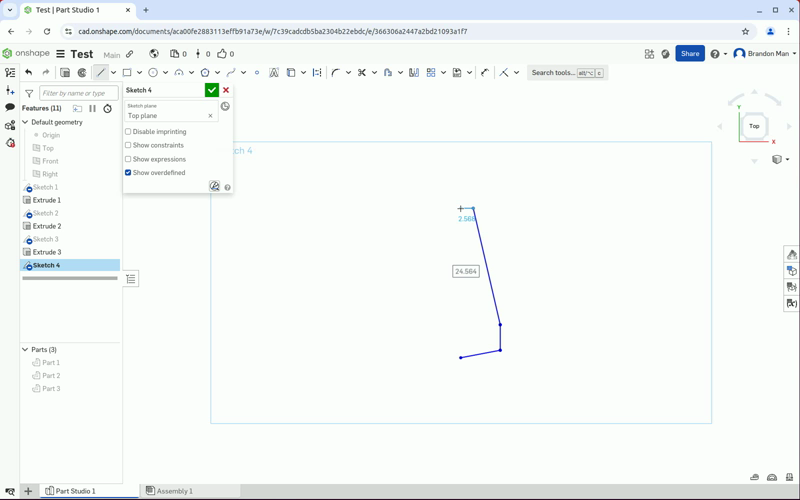
click(460, 208)
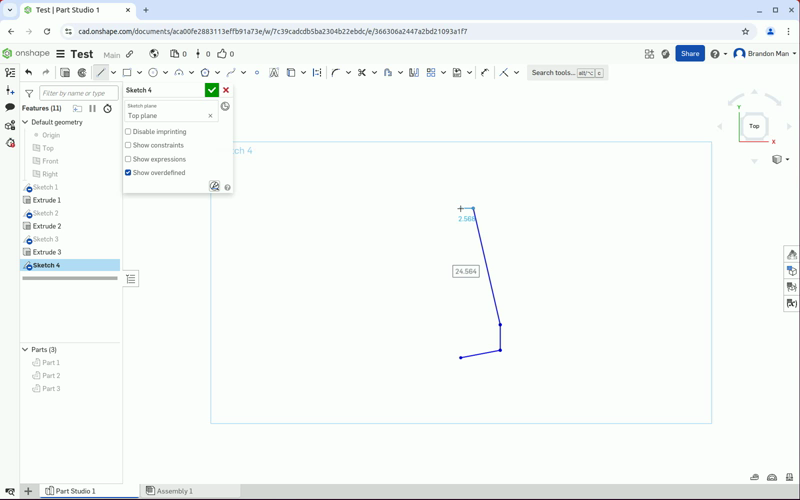
key_up(shift)
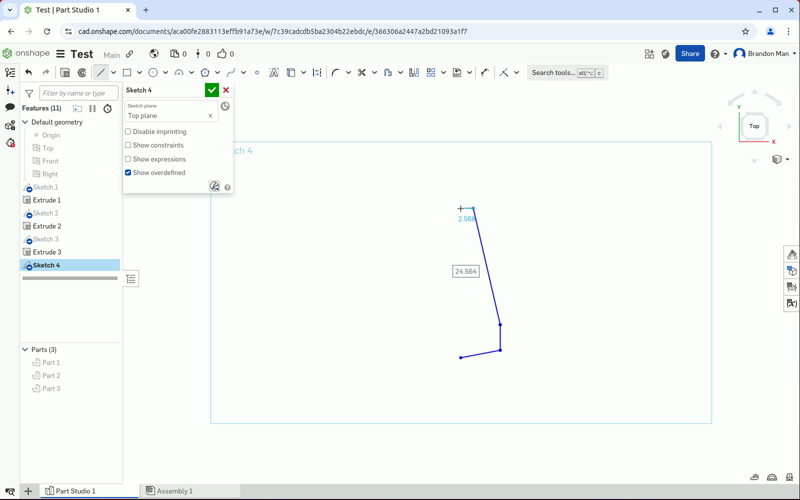
key_down(shift)
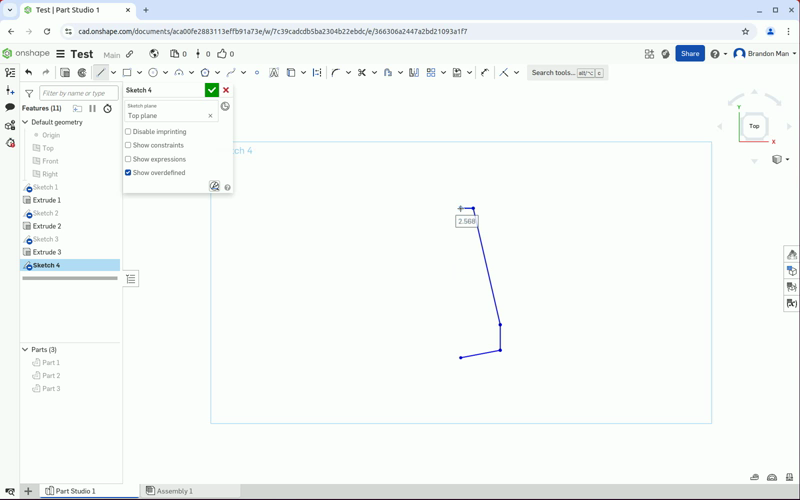
mouse_move(460, 357)
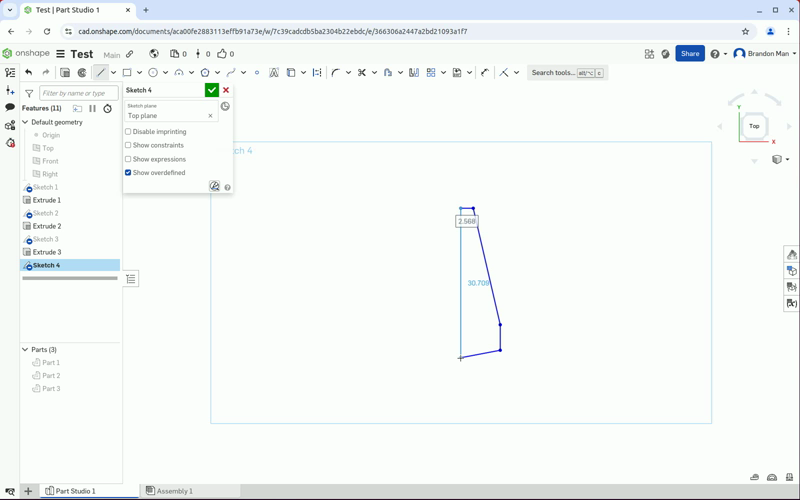
key_up(shift)
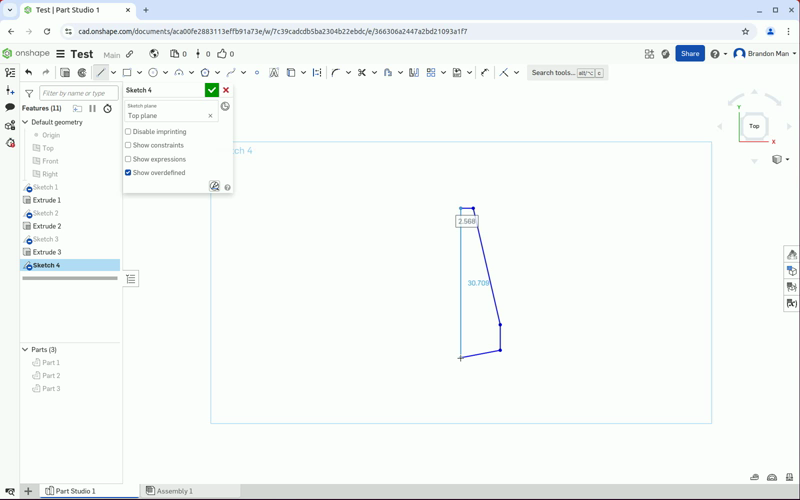
click(460, 357)
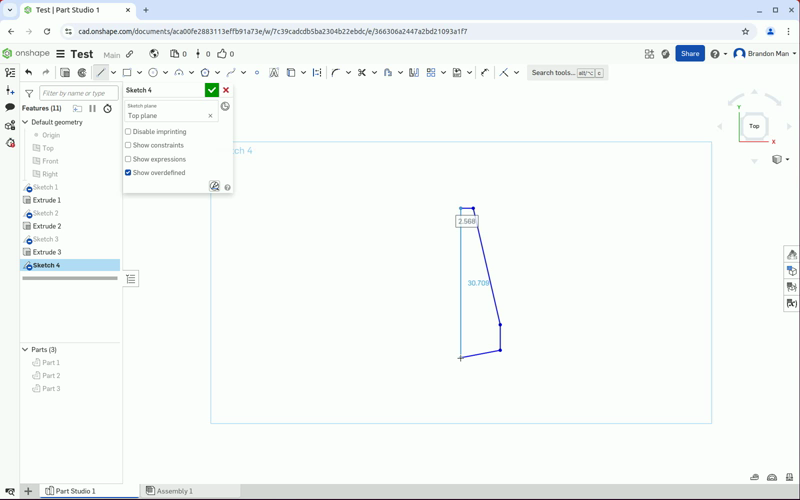
key(esc)
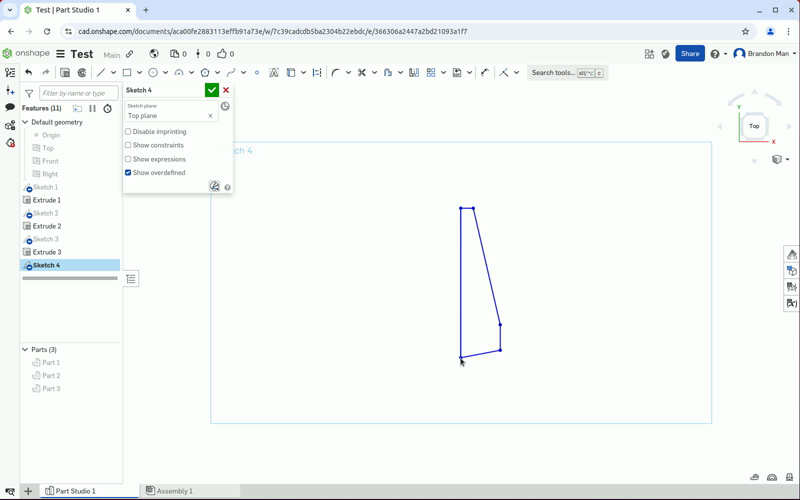
mouse_move(475, 292)
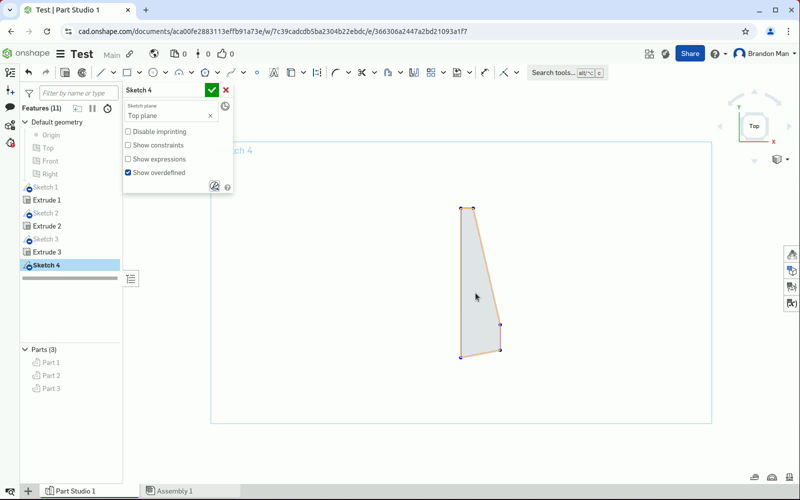
click(475, 292)
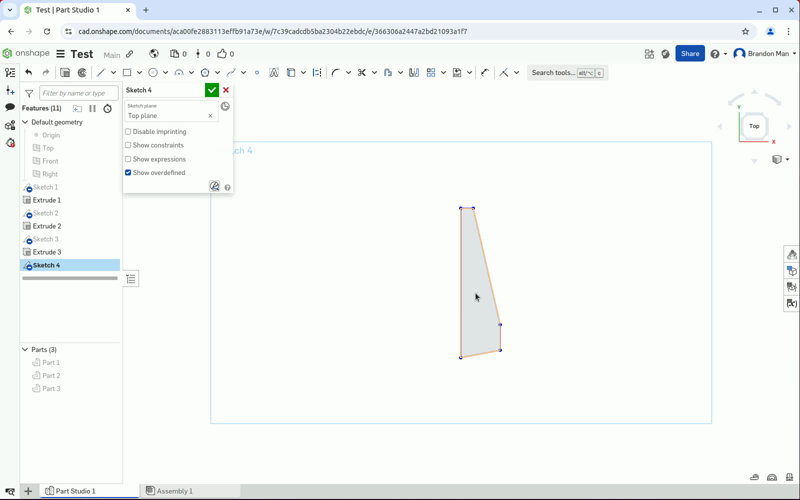
mouse_move(73, 352)
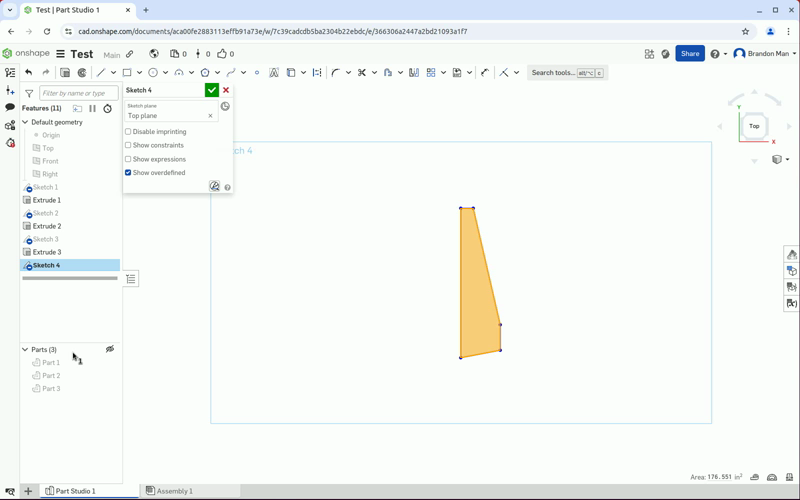
key(shift+y)
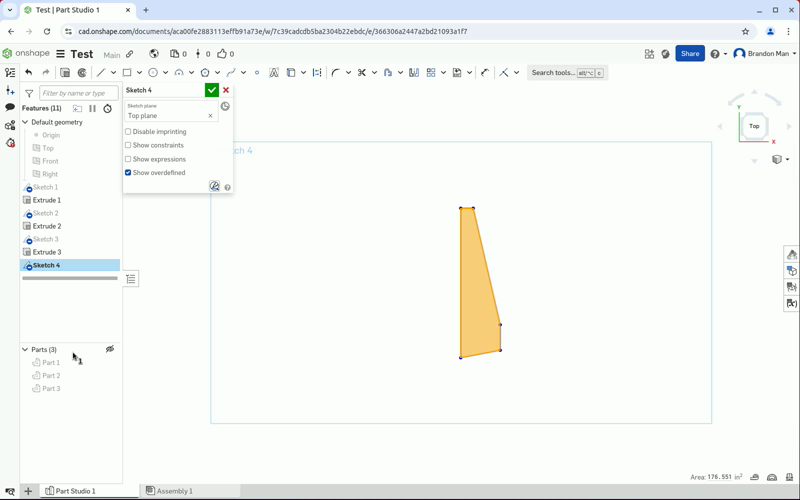
key(shift+e)
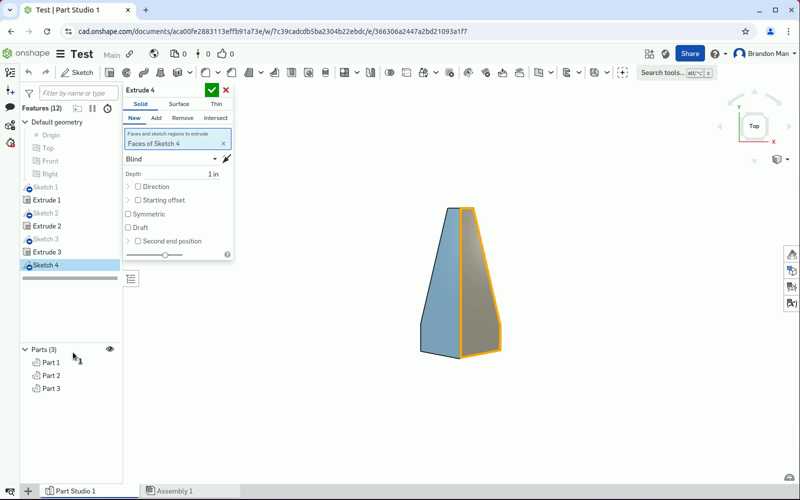
mouse_move(143, 106)
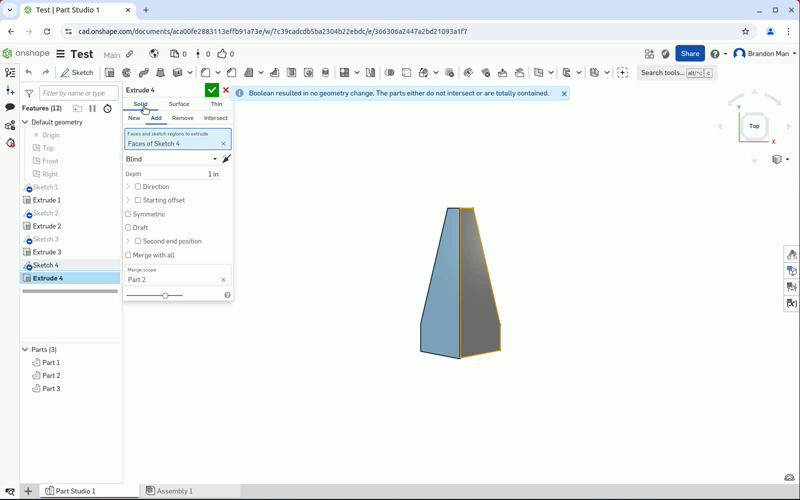
click(143, 106)
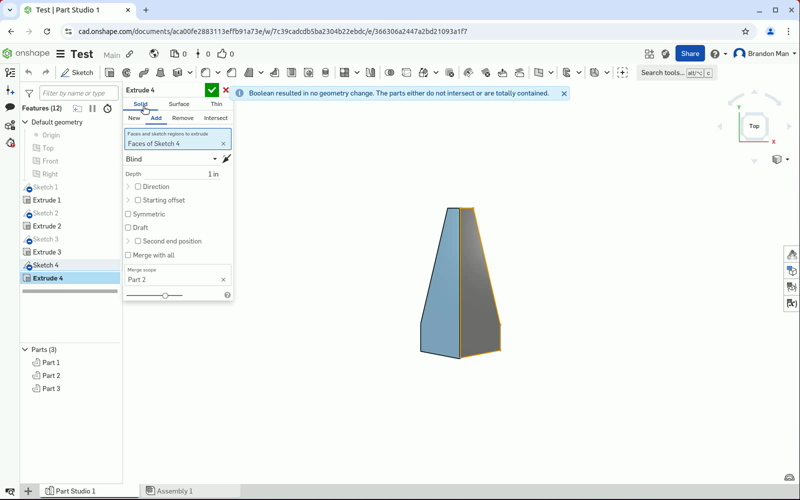
mouse_move(137, 120)
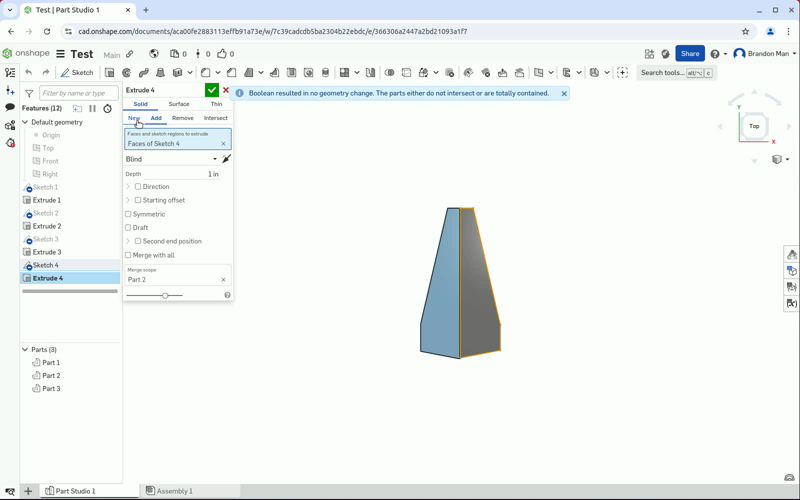
click(137, 120)
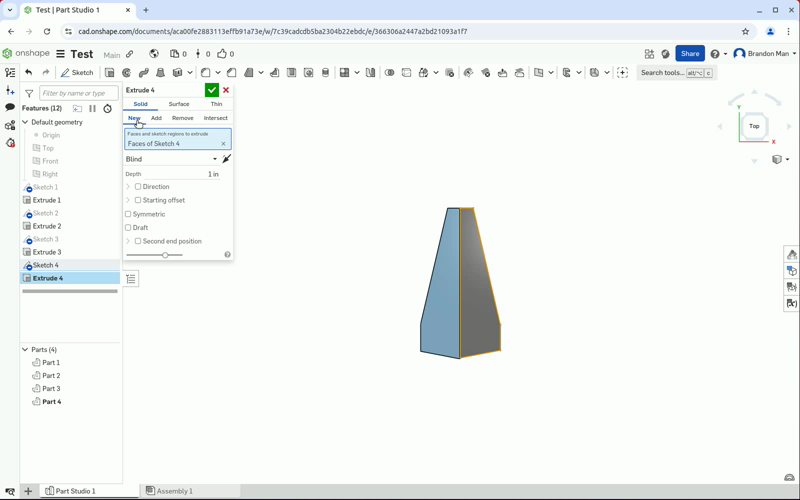
key(tab, 4)
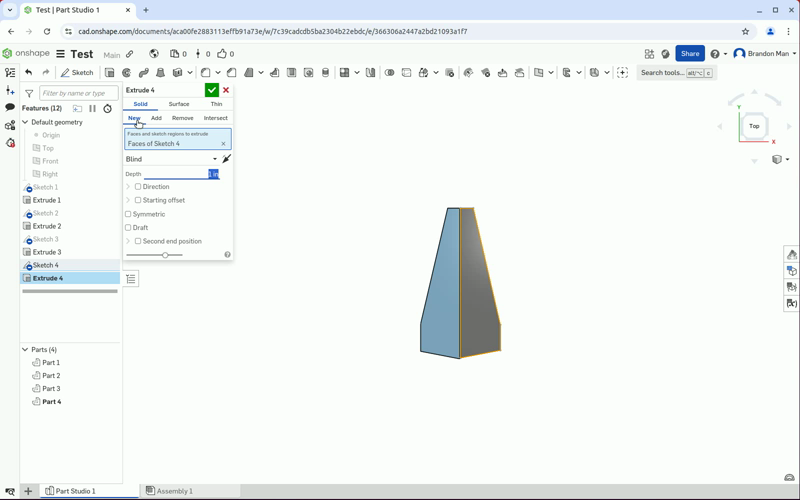
text(-1.204)
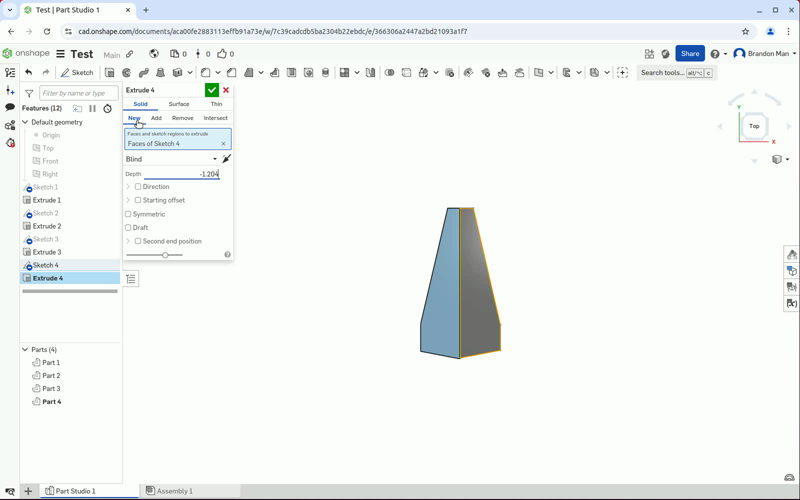
key(enter)
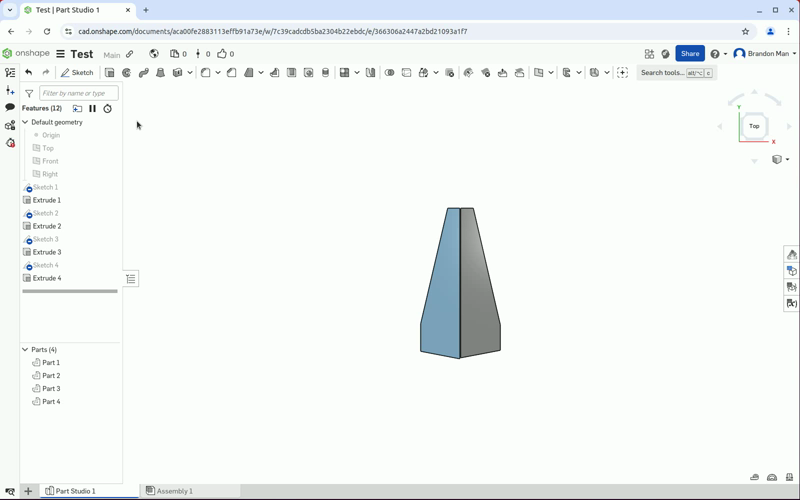
key(shift+h)
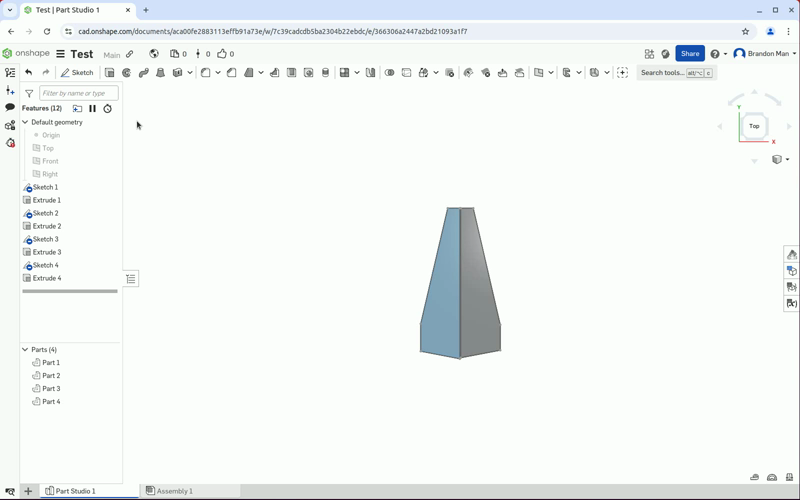
key(shift+h)
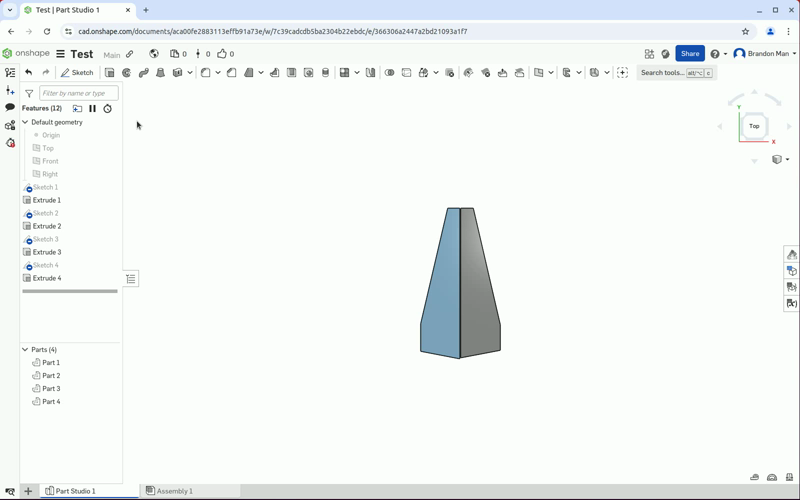
mouse_move(73, 189)
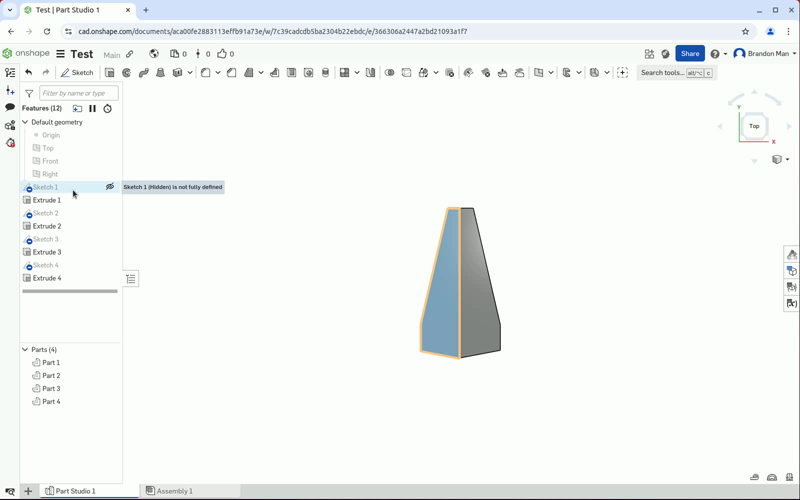
click(73, 189)
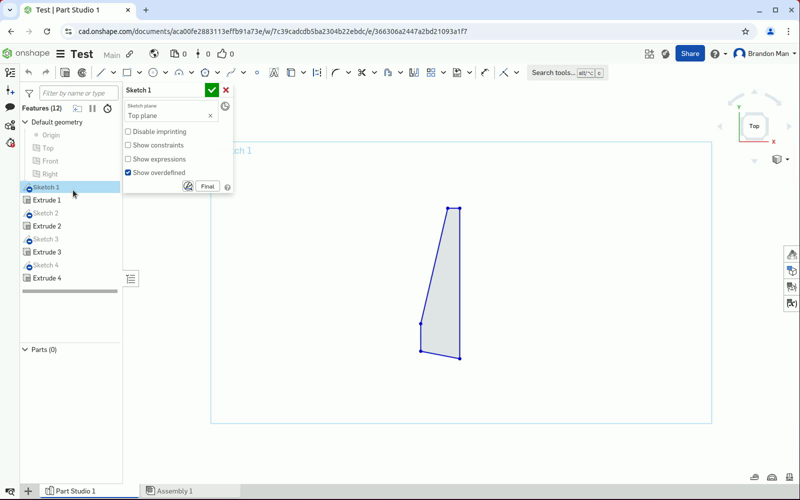
mouse_move(229, 92)
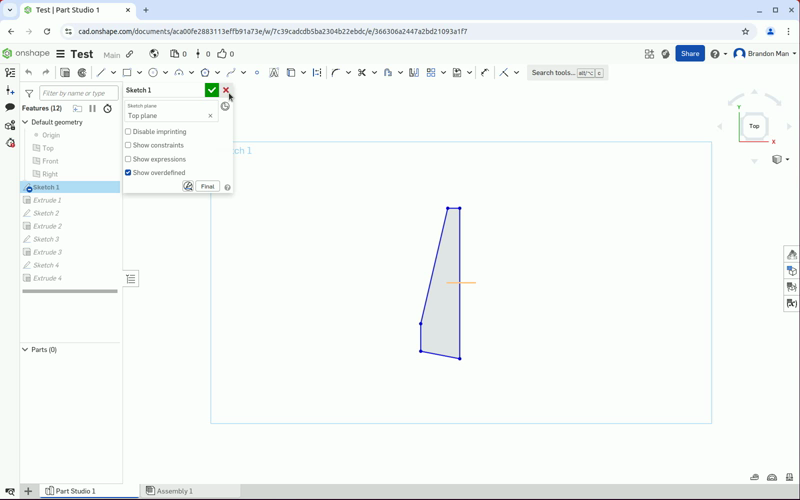
click(229, 92)
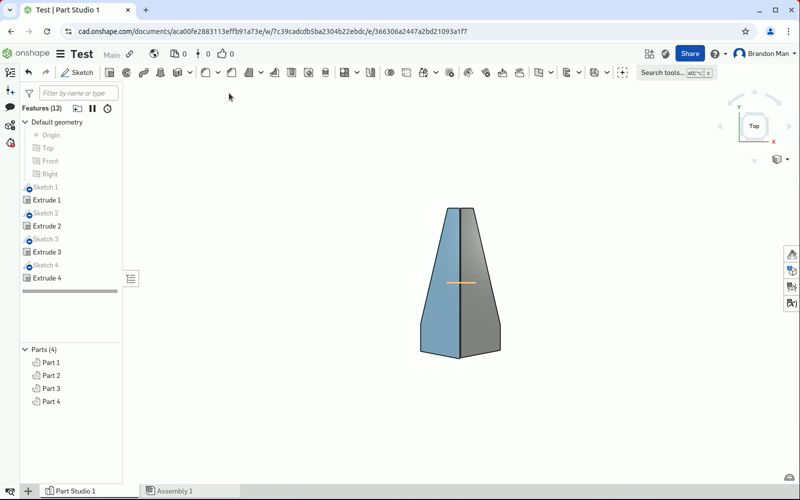
mouse_move(73, 352)
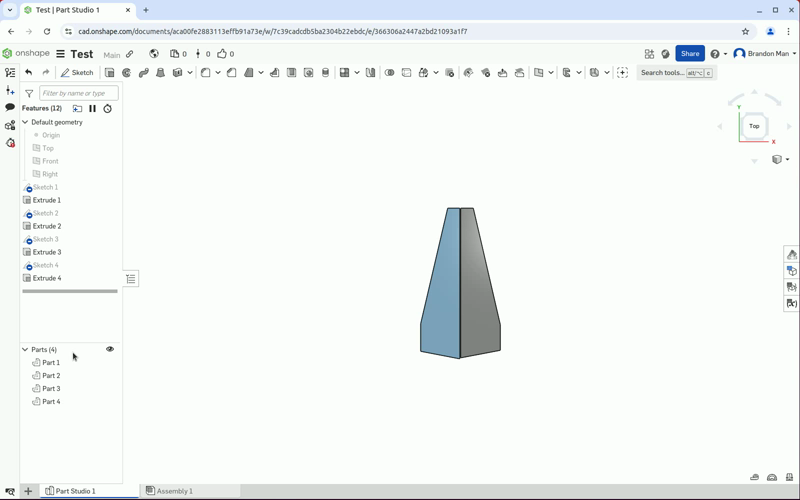
key(y)
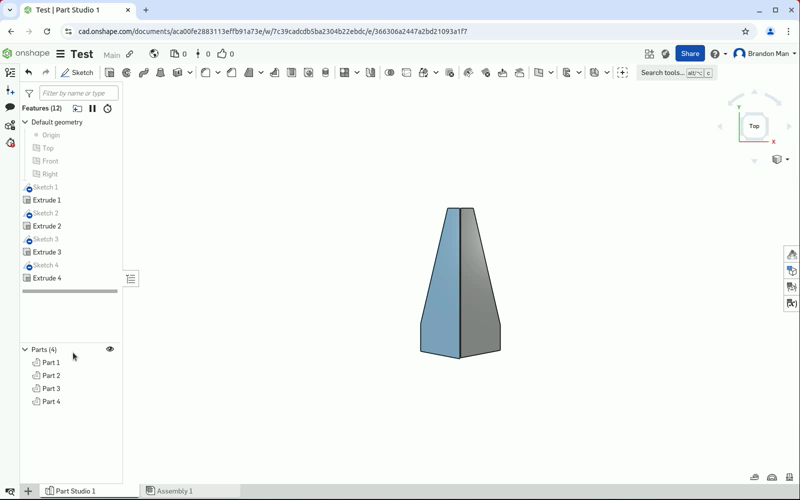
key(shift+p)
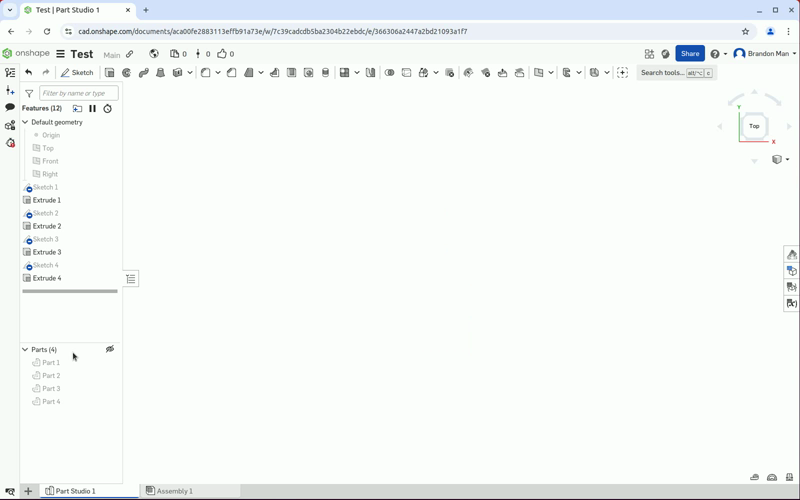
key(space)
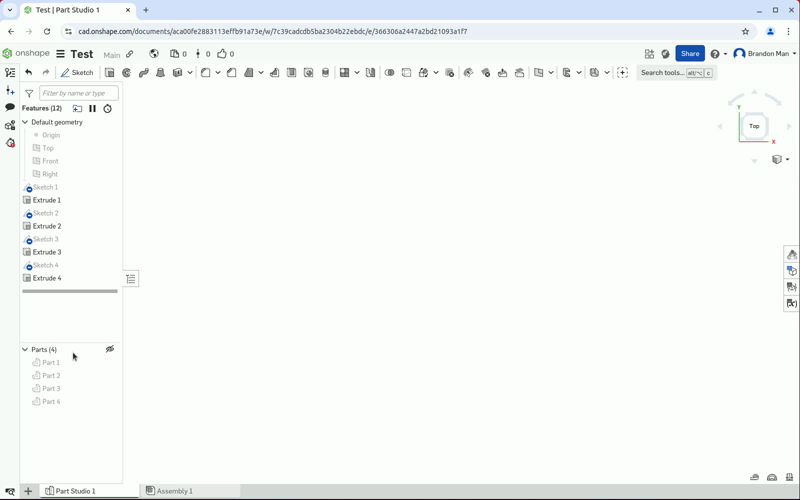
key_down(shift)
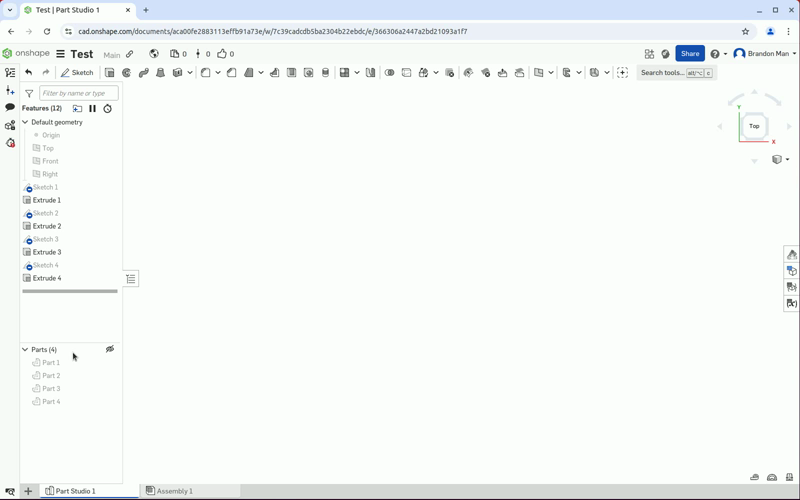
key(up)
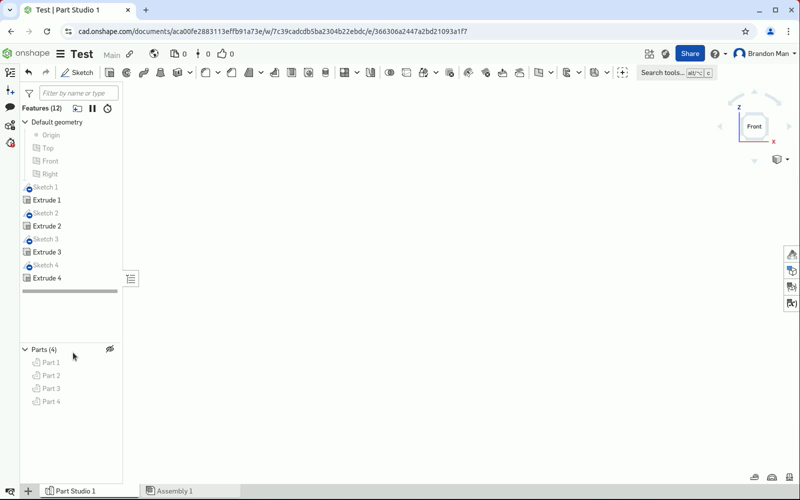
key_up(shift)
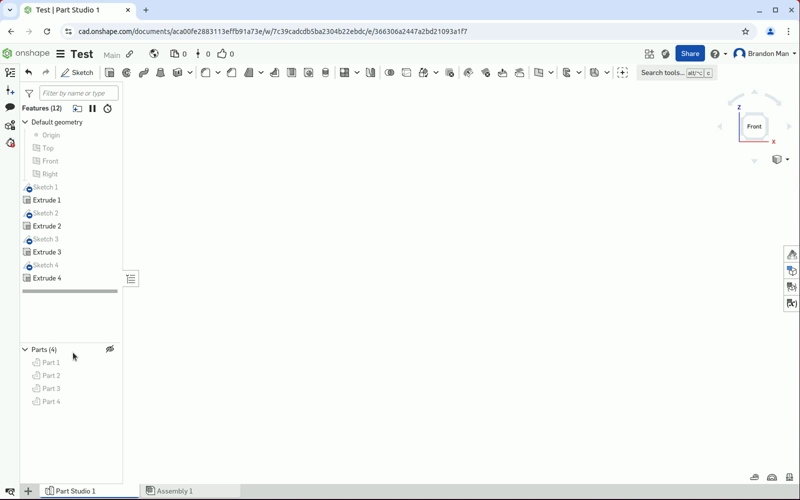
mouse_move(73, 352)
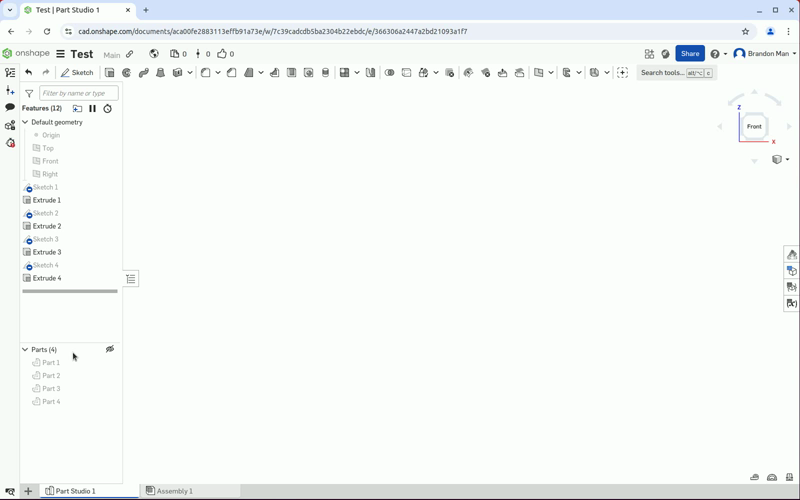
key(shift+y)
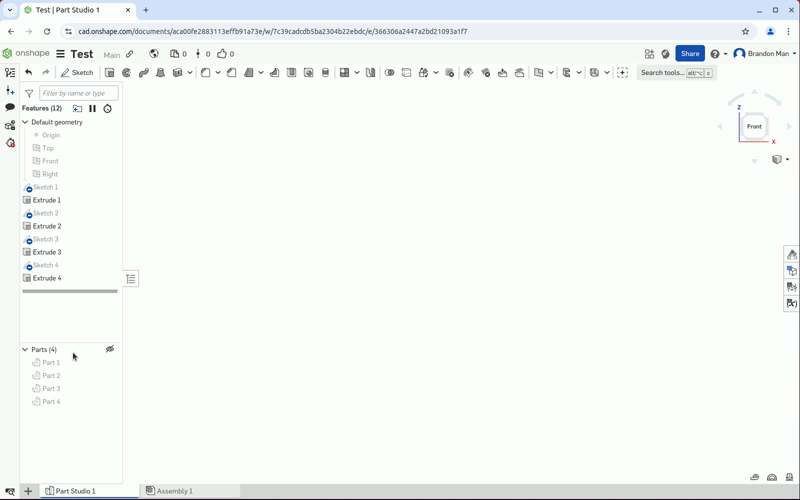
key(shift+s)
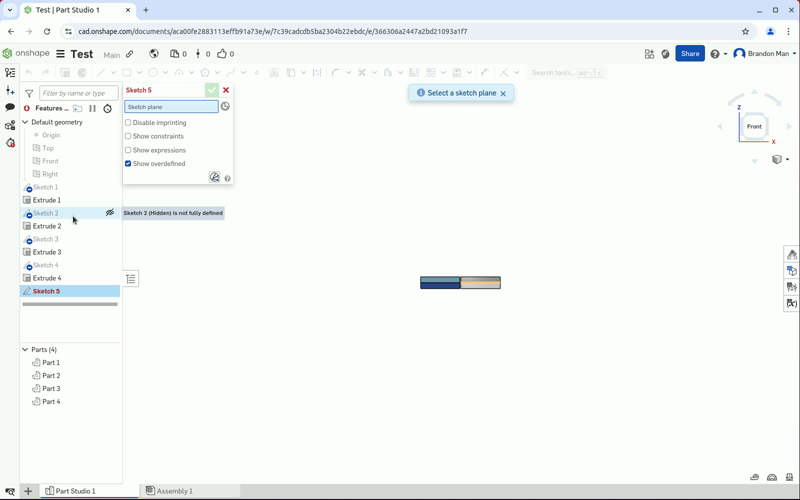
scroll(3)
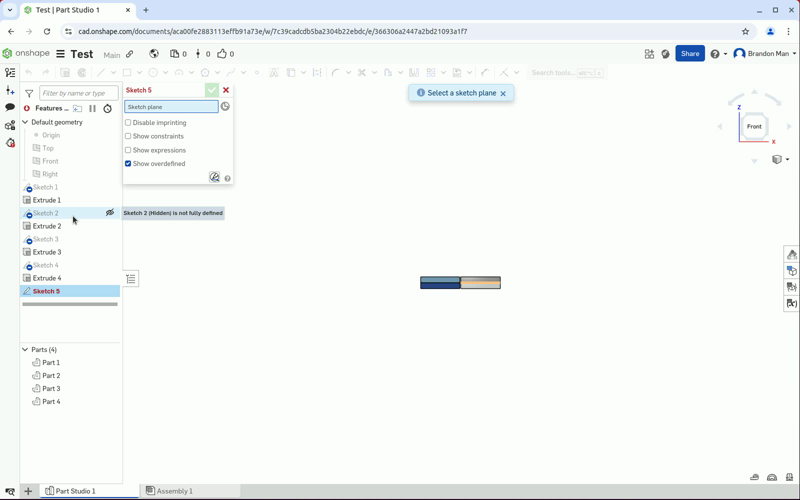
mouse_move(73, 163)
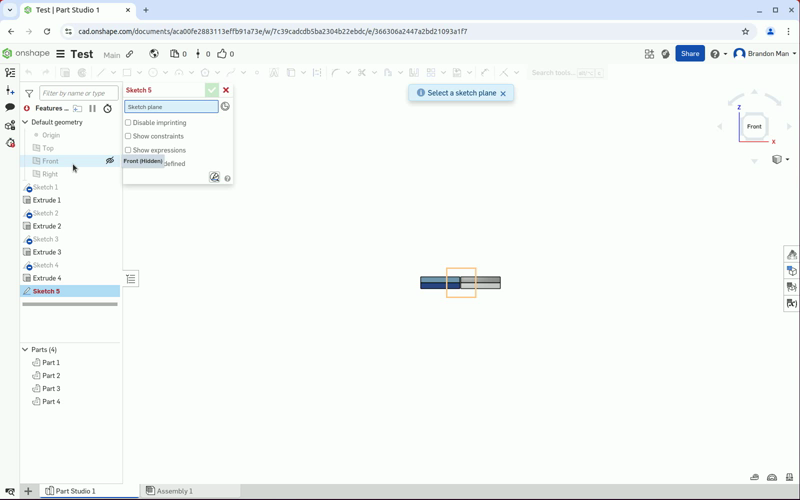
click(73, 163)
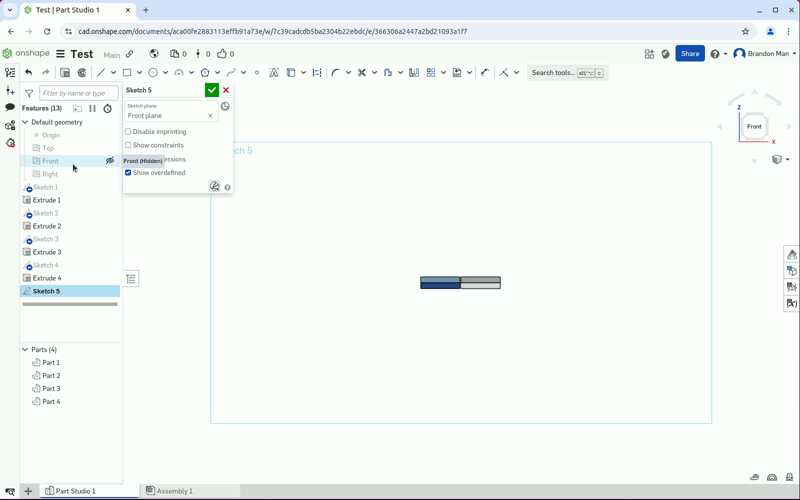
mouse_move(73, 352)
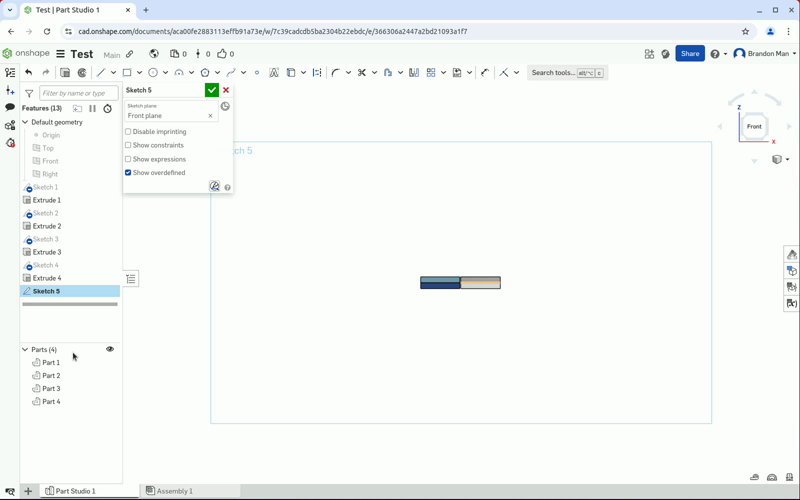
key(y)
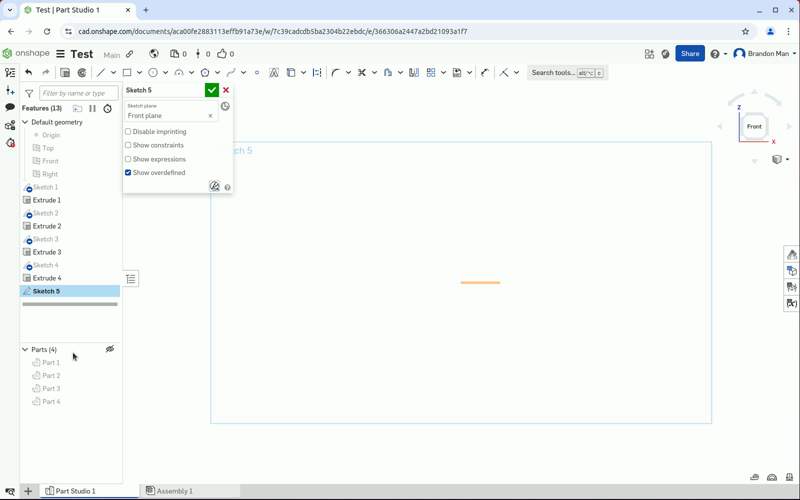
key(l)
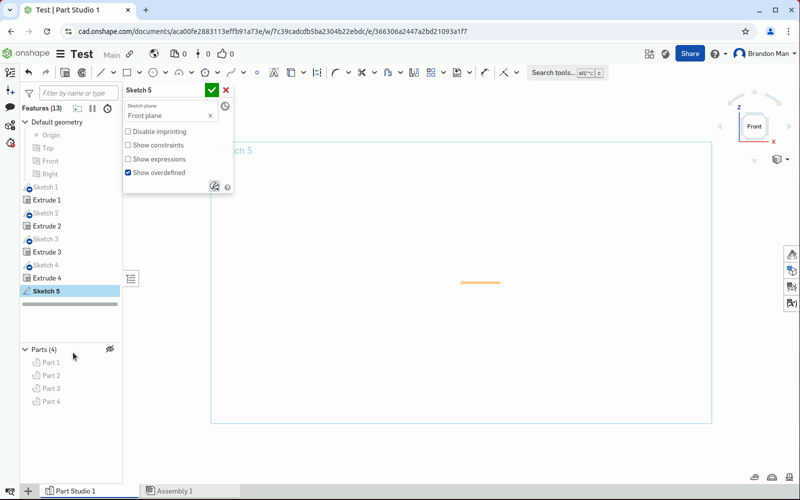
key_down(shift)
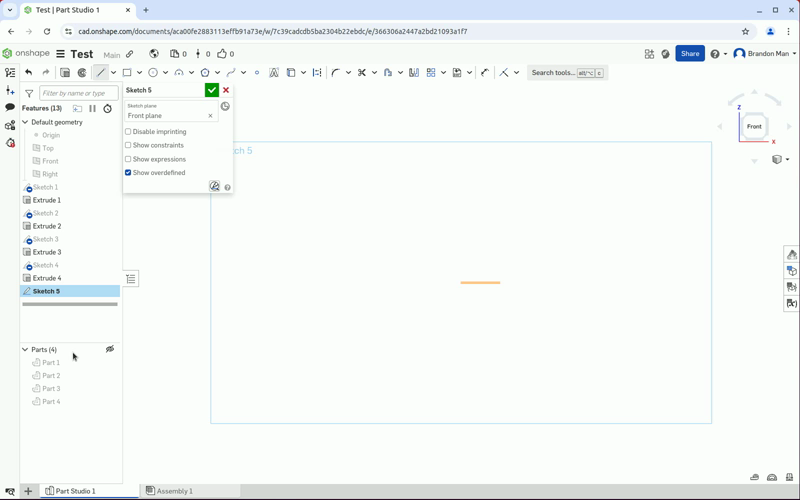
mouse_move(489, 292)
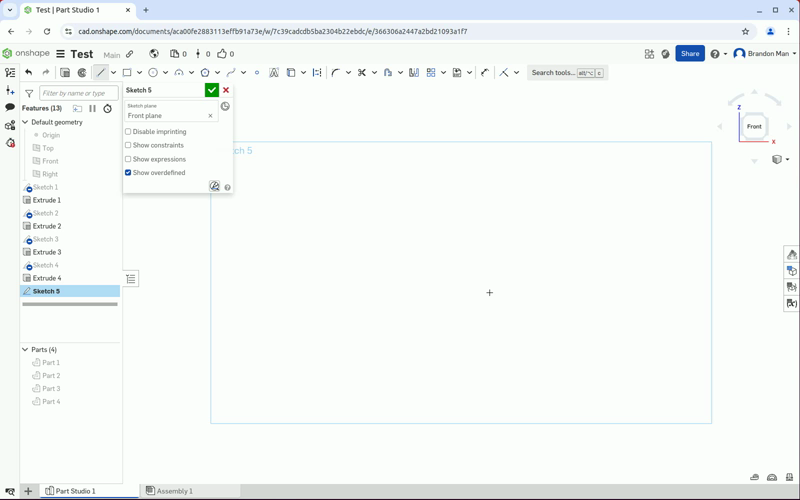
click(489, 292)
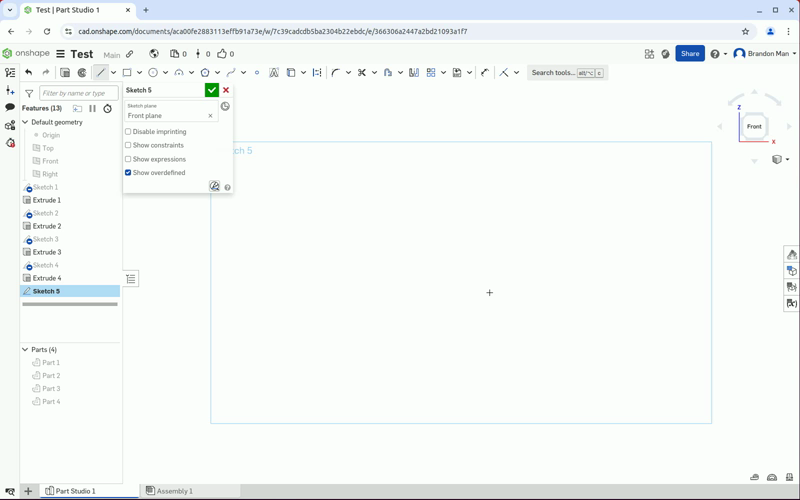
key_up(shift)
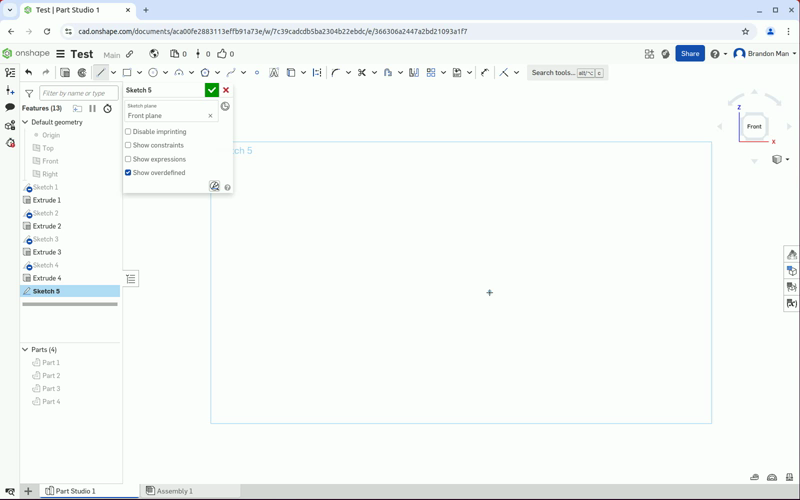
key_down(shift)
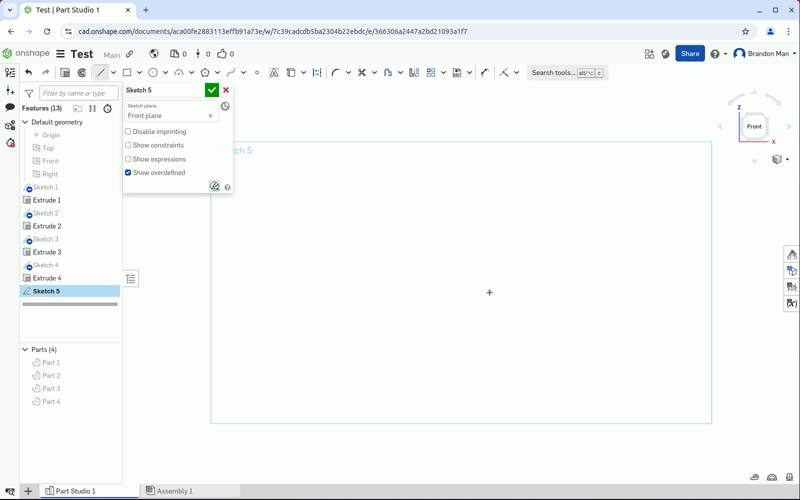
mouse_move(519, 292)
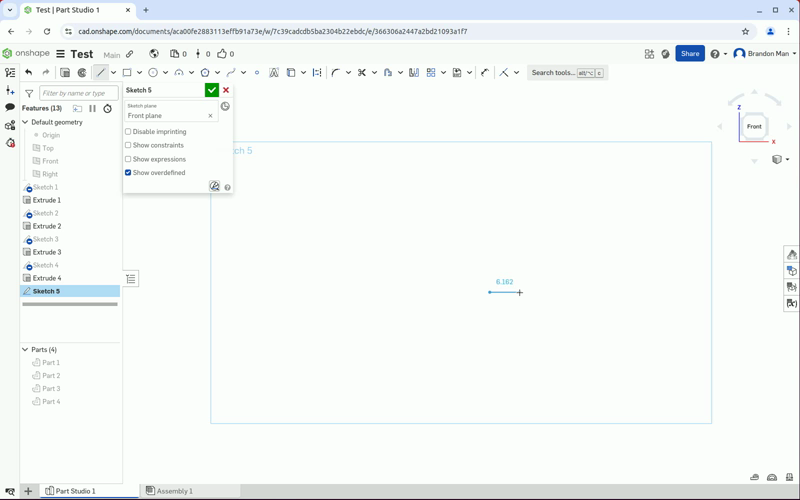
mouse_move(493, 292)
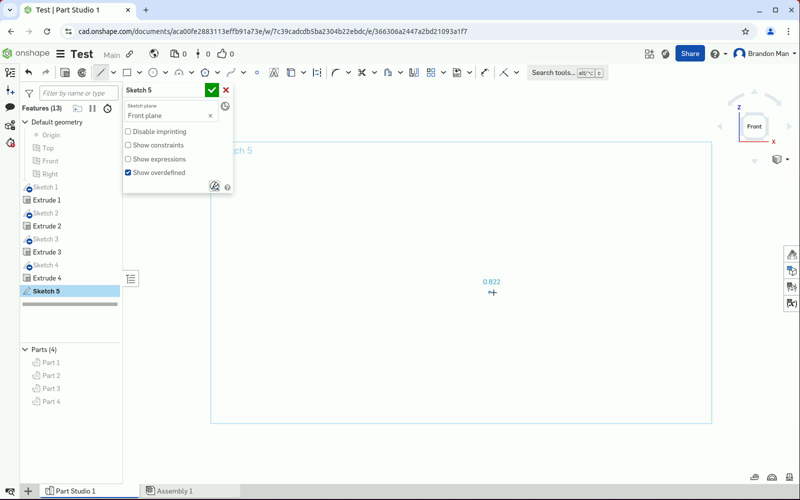
scroll(6)
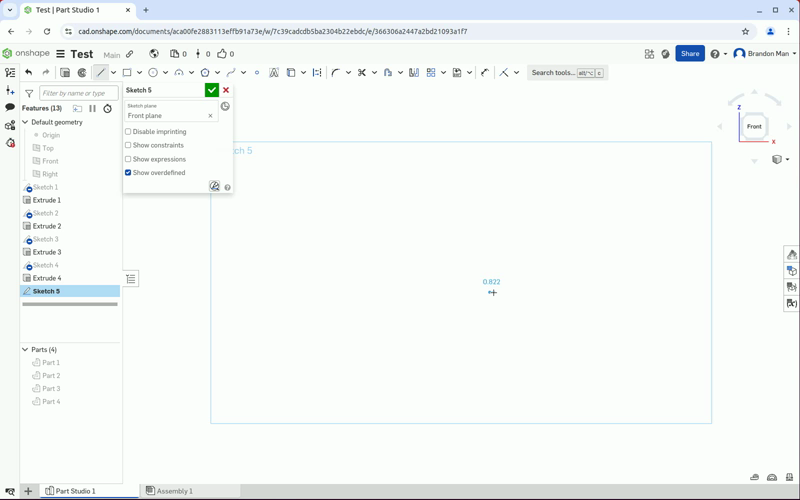
scroll(6)
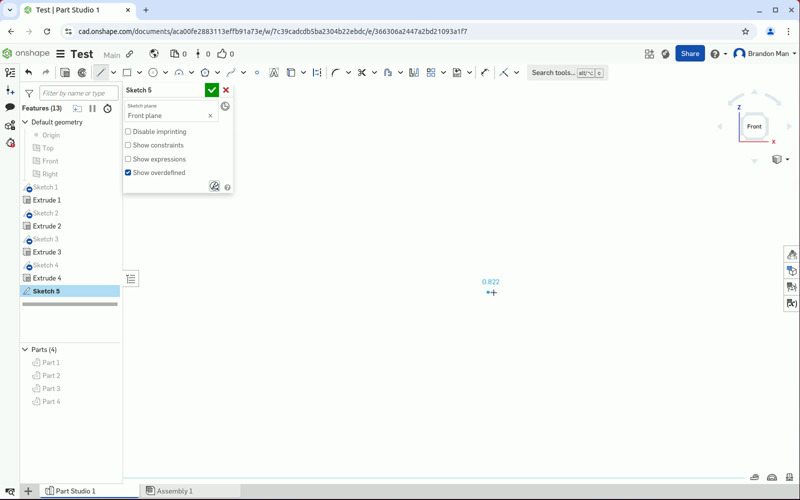
scroll(6)
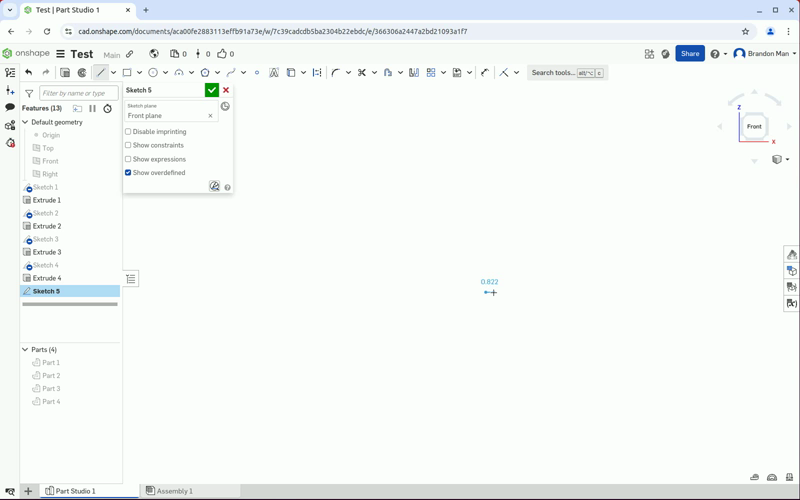
scroll(6)
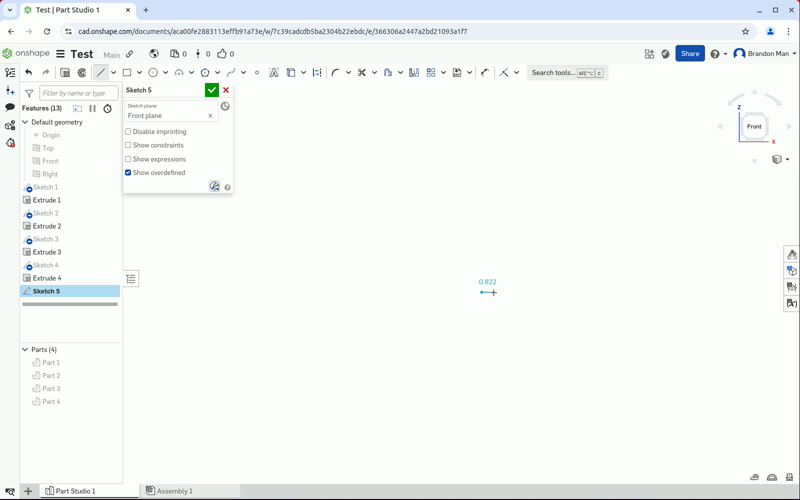
scroll(6)
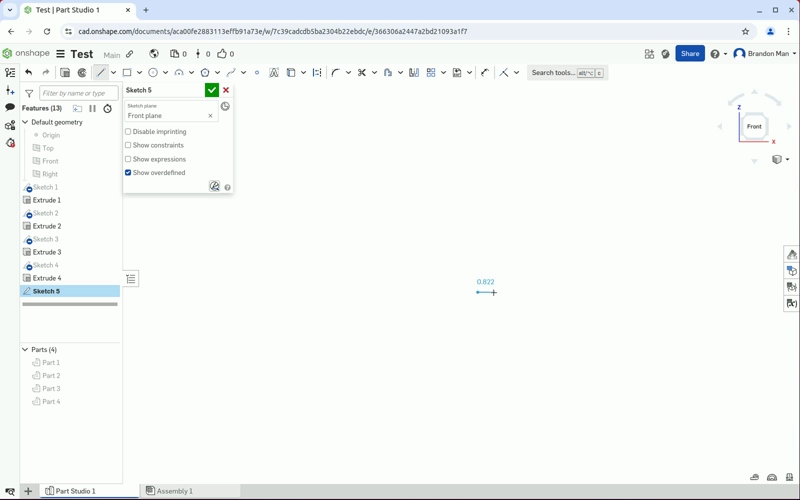
scroll(6)
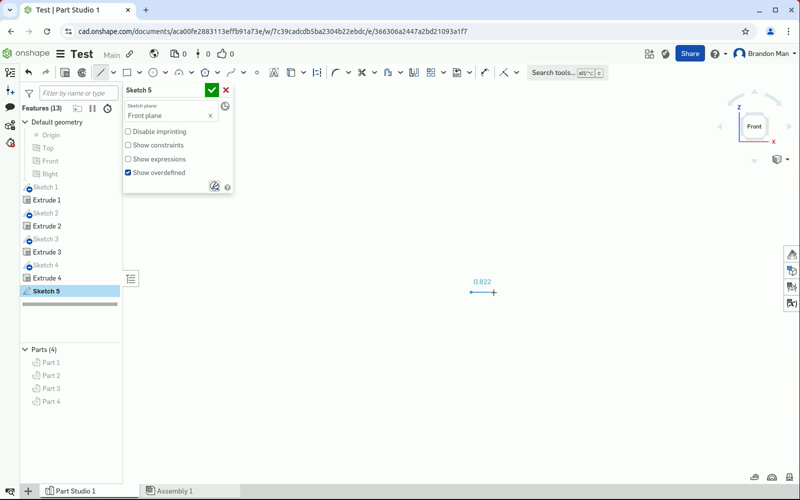
scroll(6)
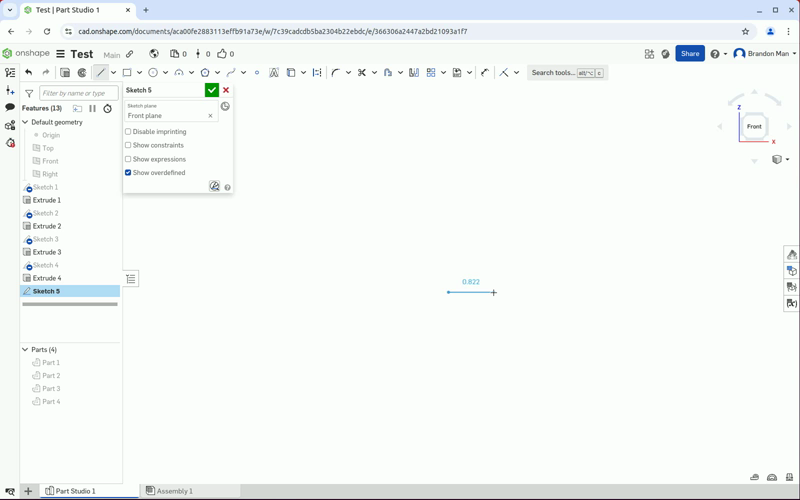
click(493, 292)
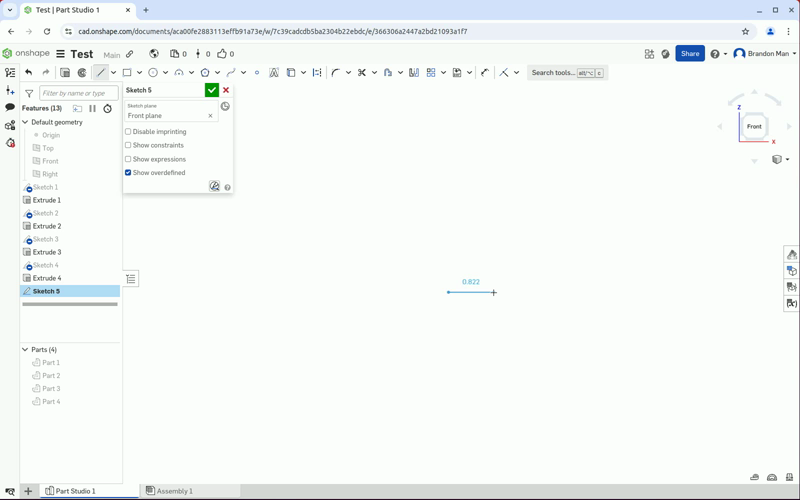
scroll(-6)
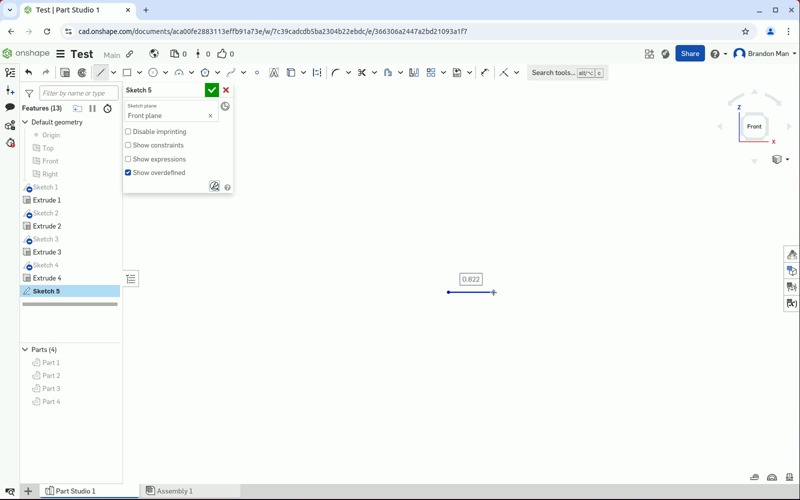
scroll(-6)
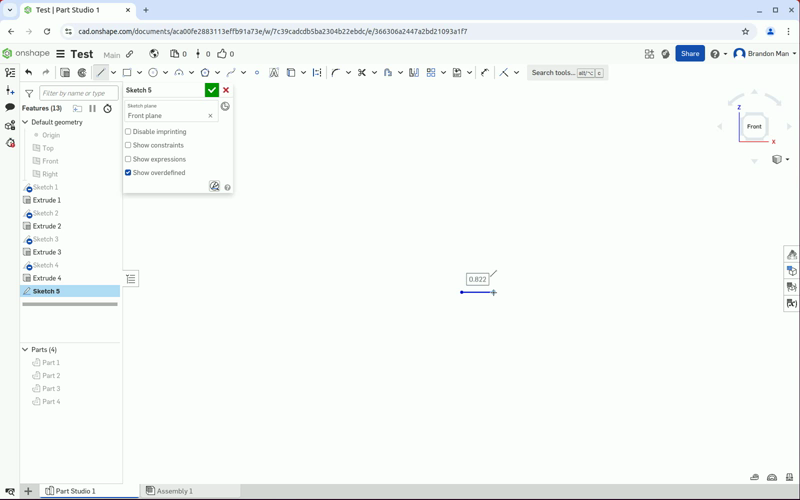
scroll(-6)
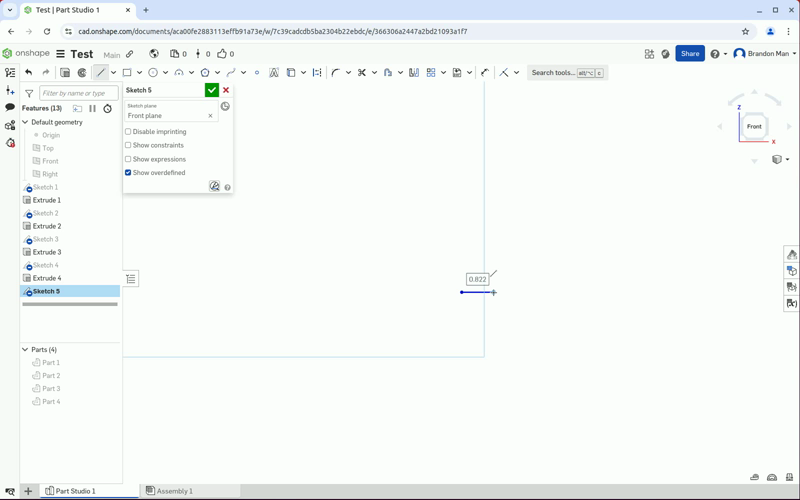
scroll(-6)
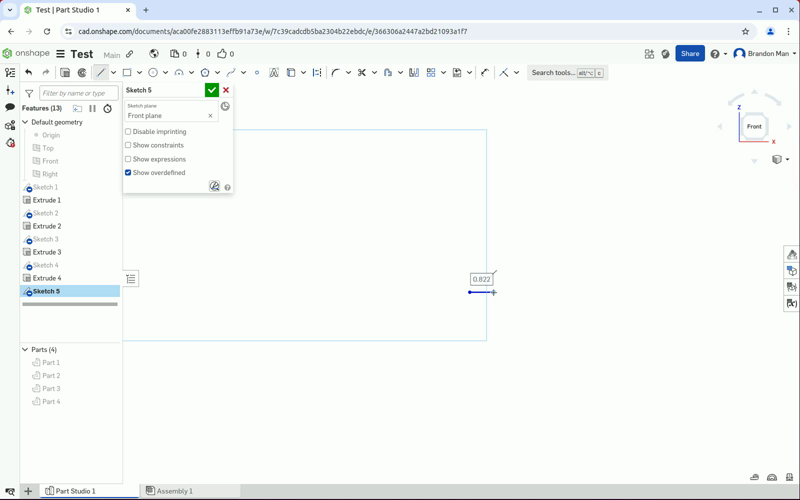
scroll(-6)
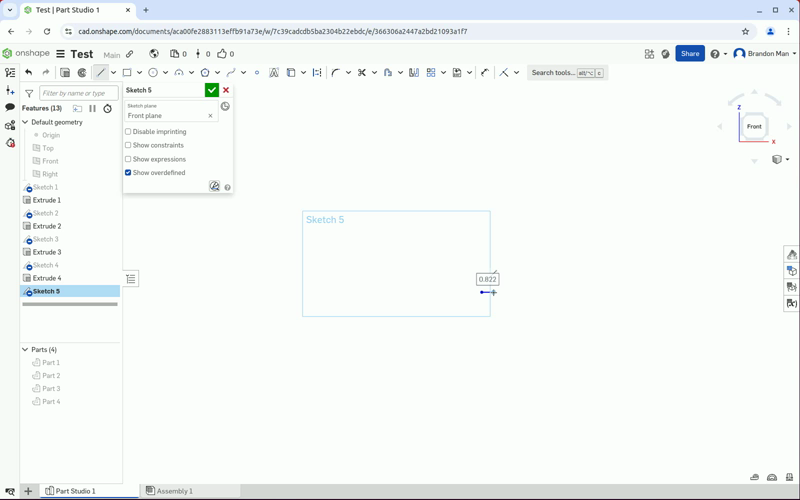
scroll(-6)
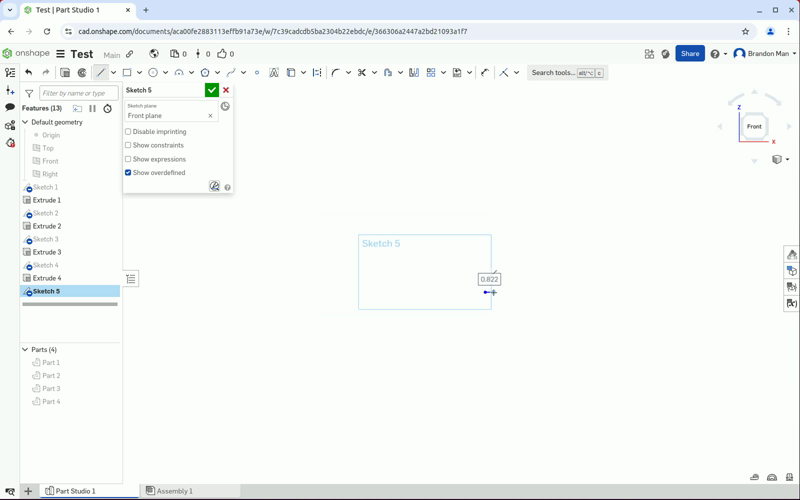
scroll(-6)
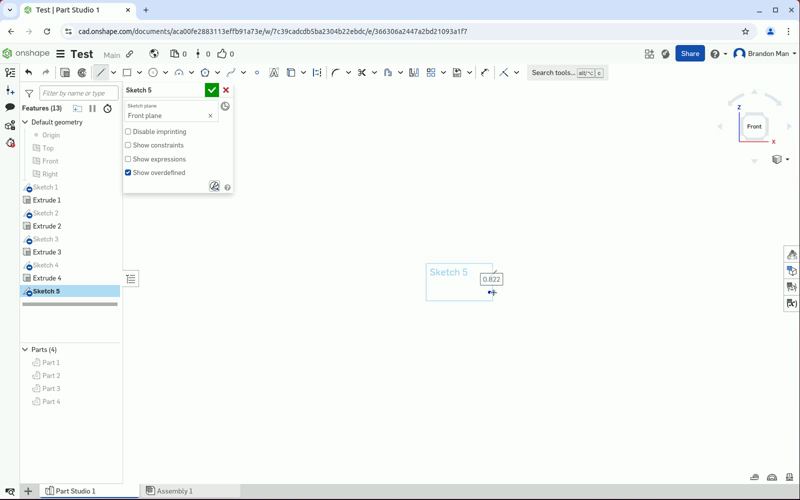
key_up(shift)
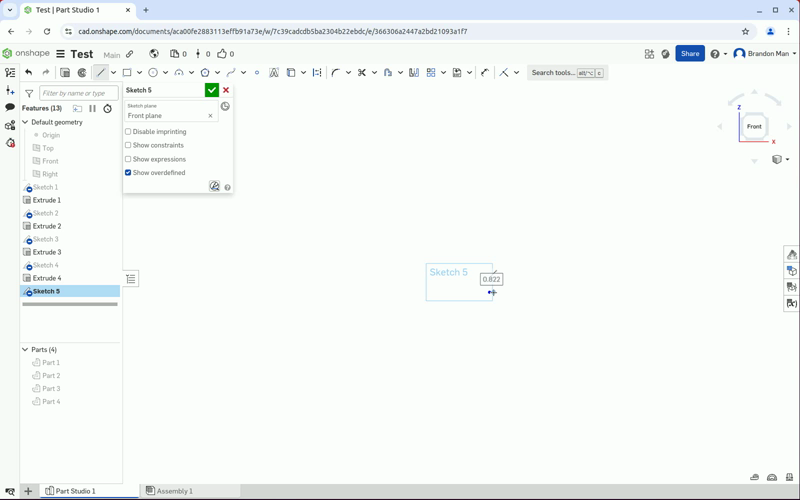
key(esc)
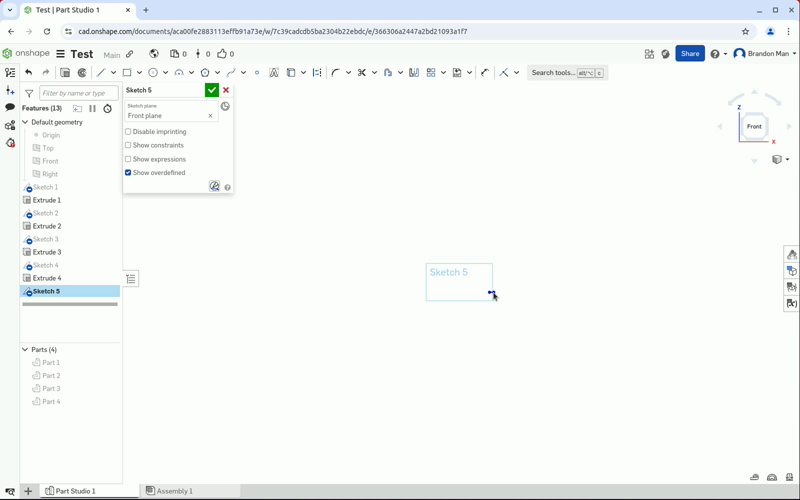
key(a)
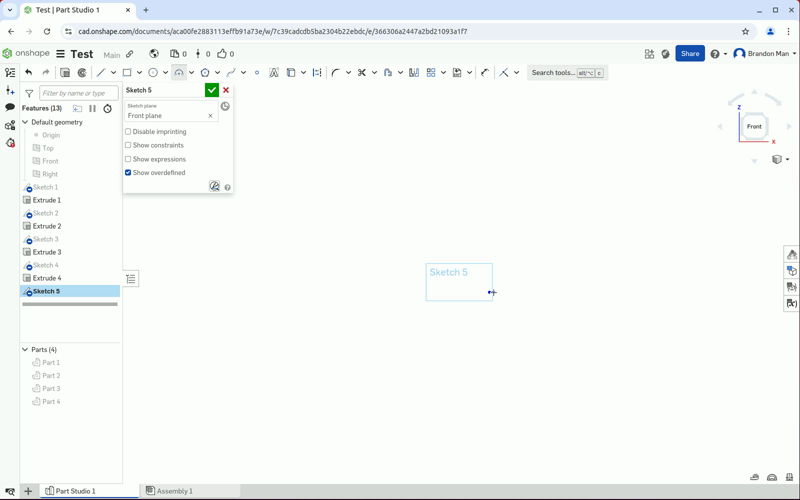
mouse_move(493, 292)
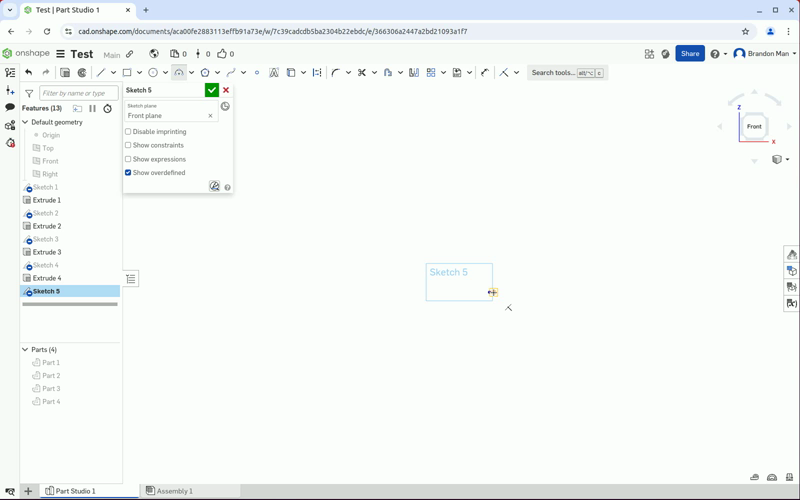
scroll(6)
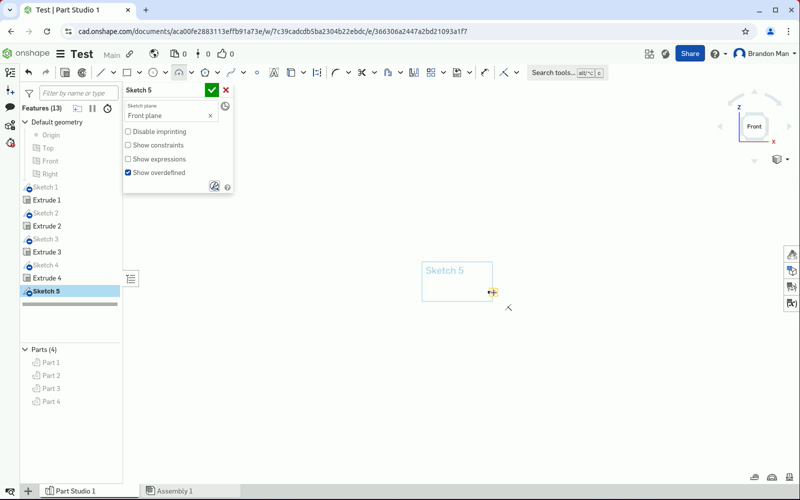
scroll(6)
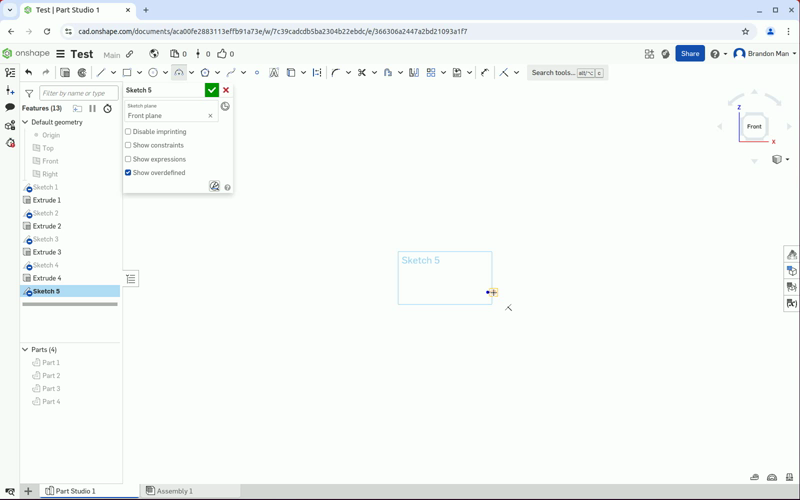
scroll(6)
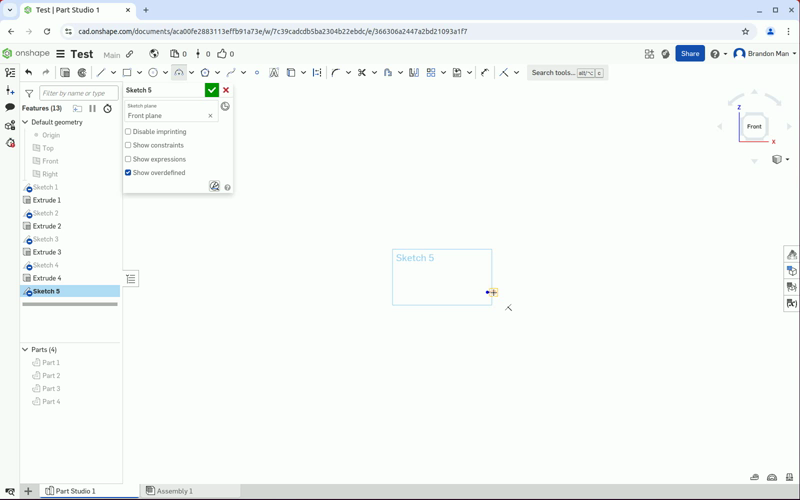
scroll(6)
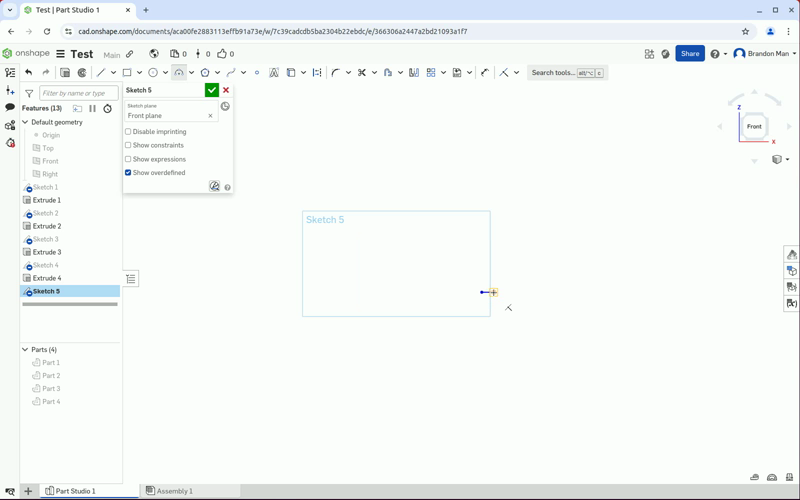
scroll(6)
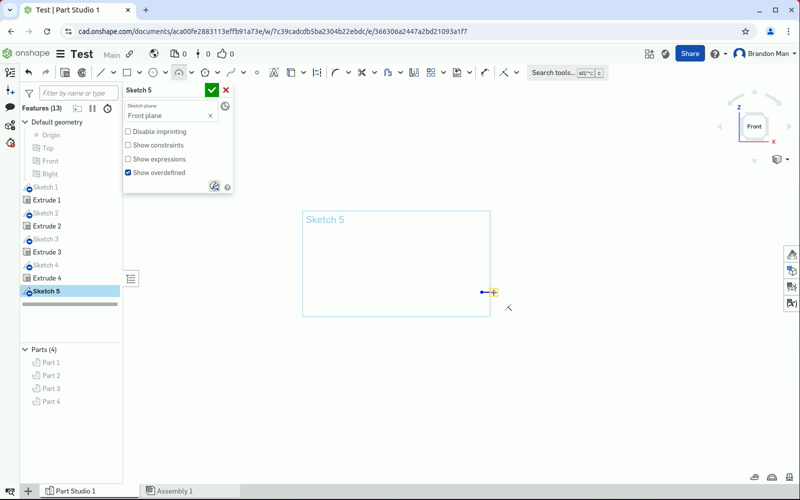
scroll(6)
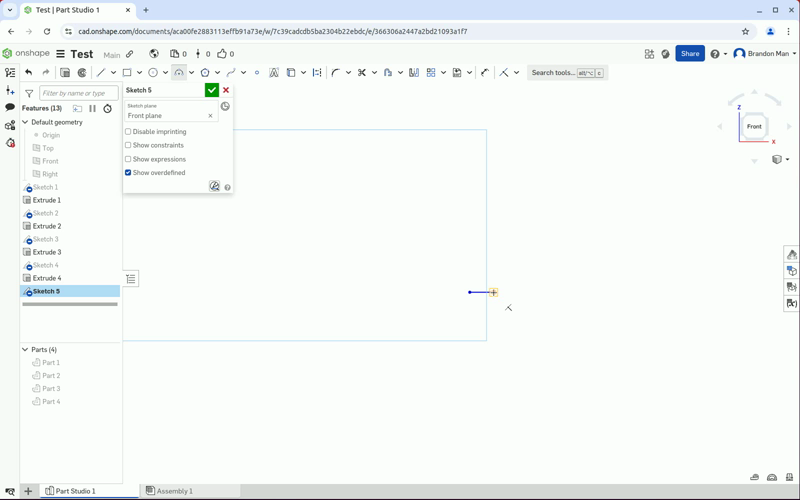
scroll(6)
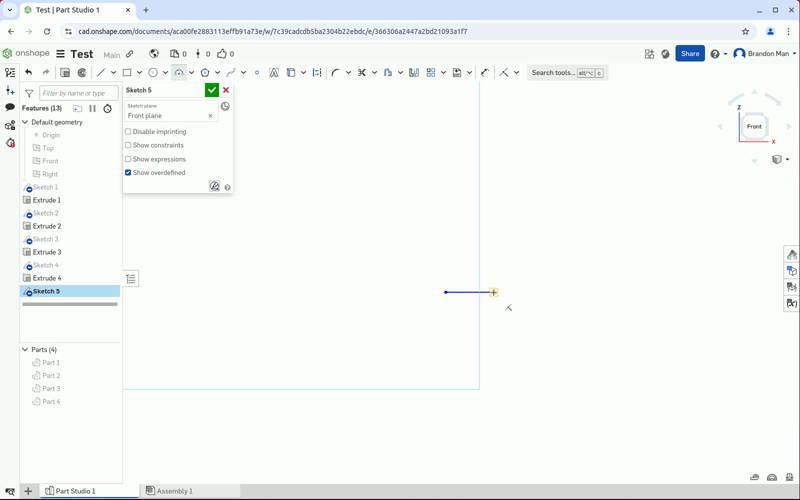
click(493, 292)
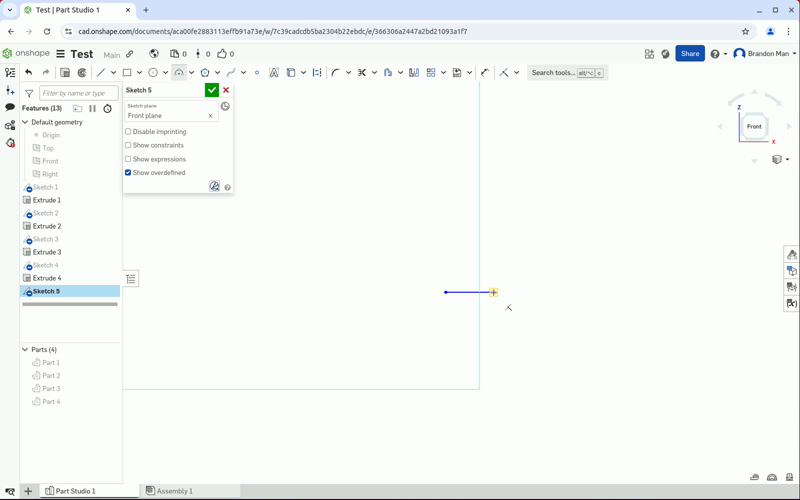
scroll(-6)
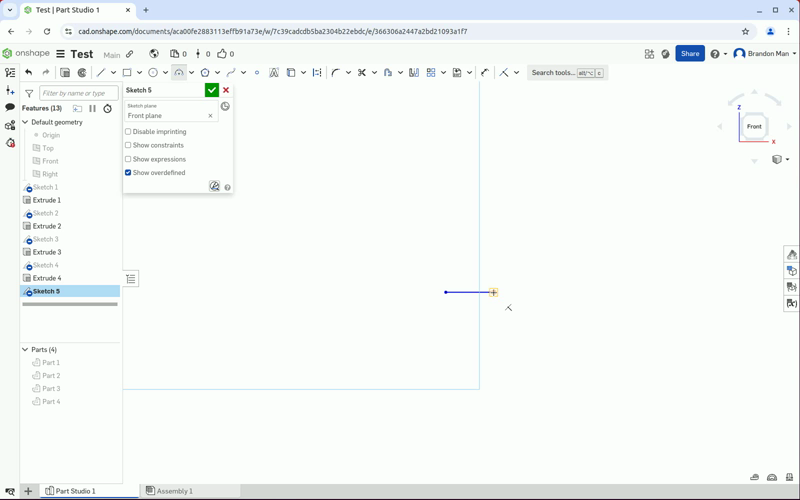
scroll(-6)
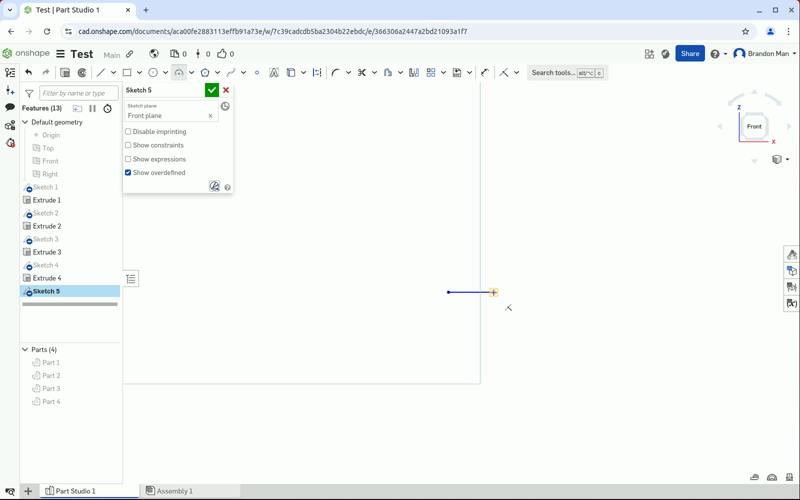
scroll(-6)
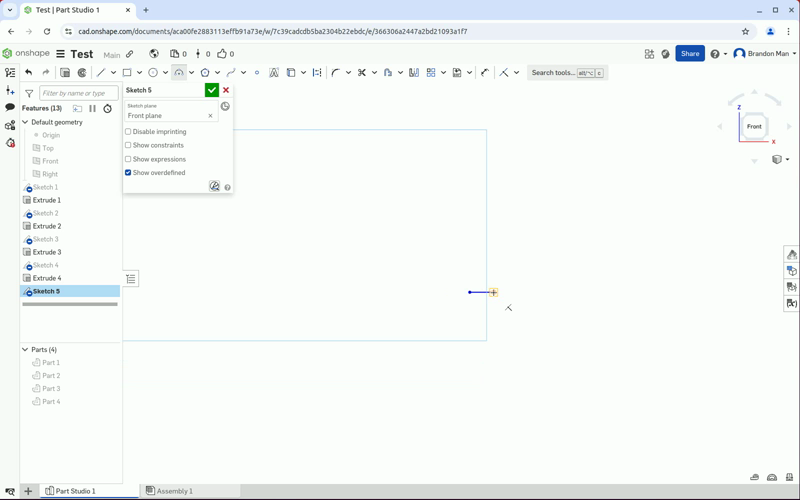
scroll(-6)
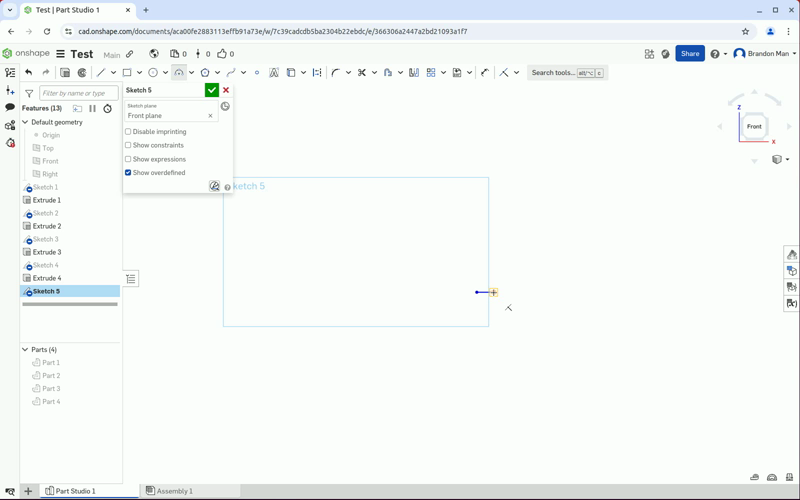
scroll(-6)
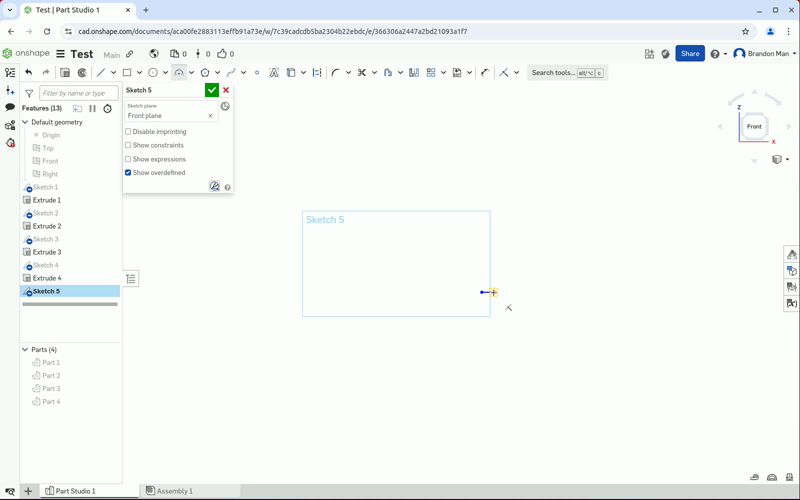
scroll(-6)
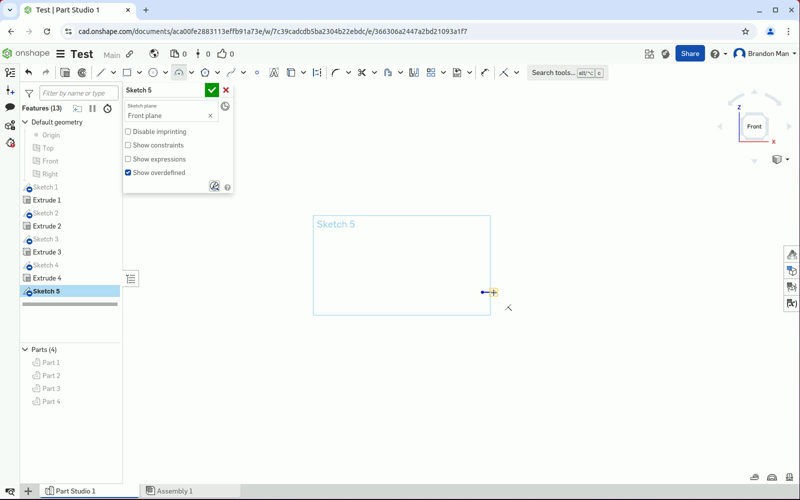
scroll(-6)
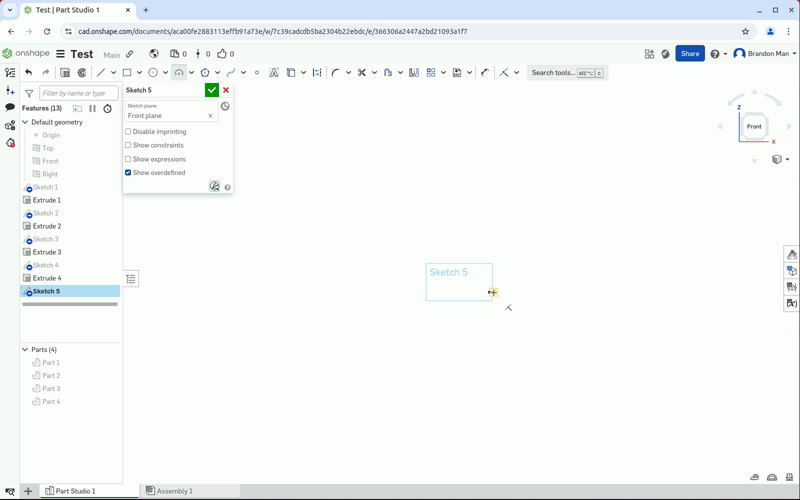
key_down(shift)
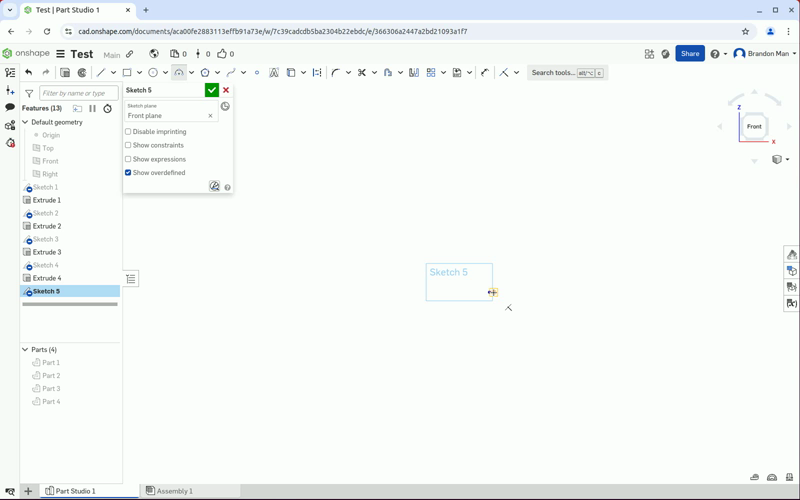
mouse_move(498, 290)
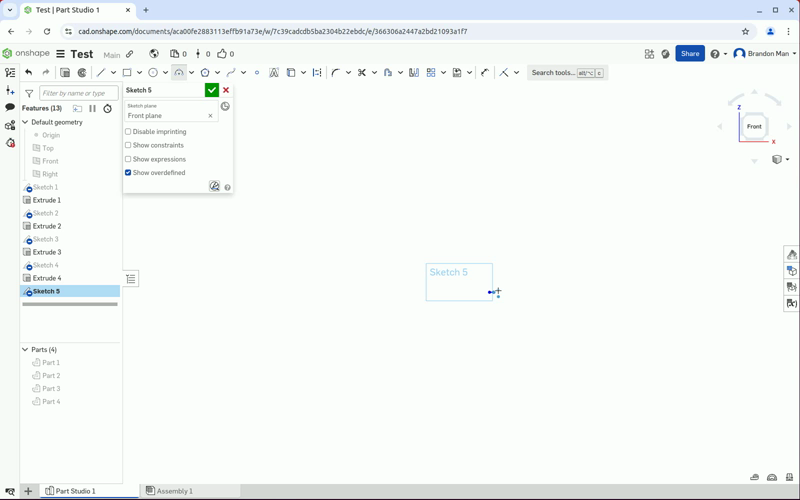
scroll(6)
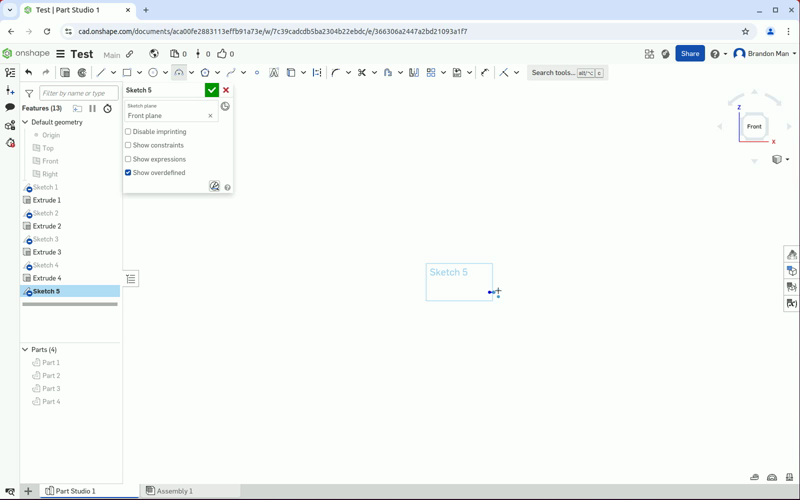
scroll(6)
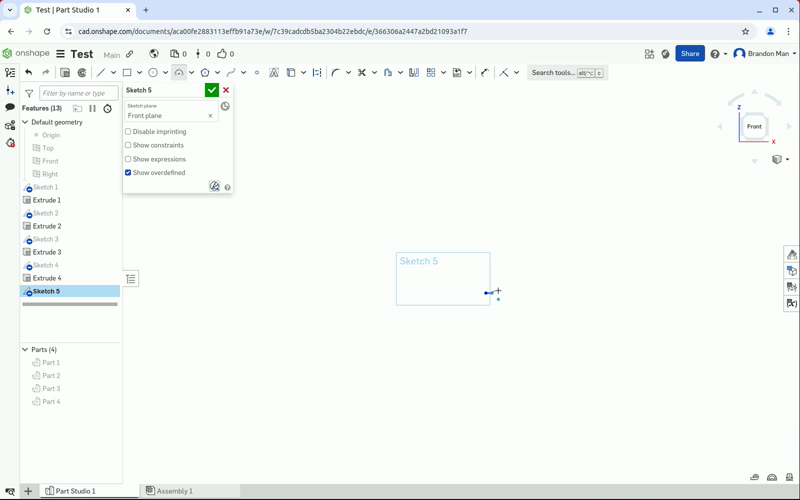
scroll(6)
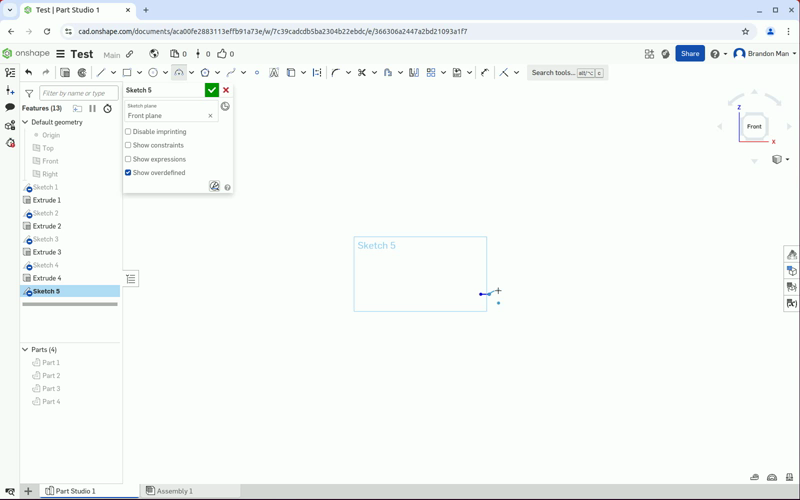
scroll(6)
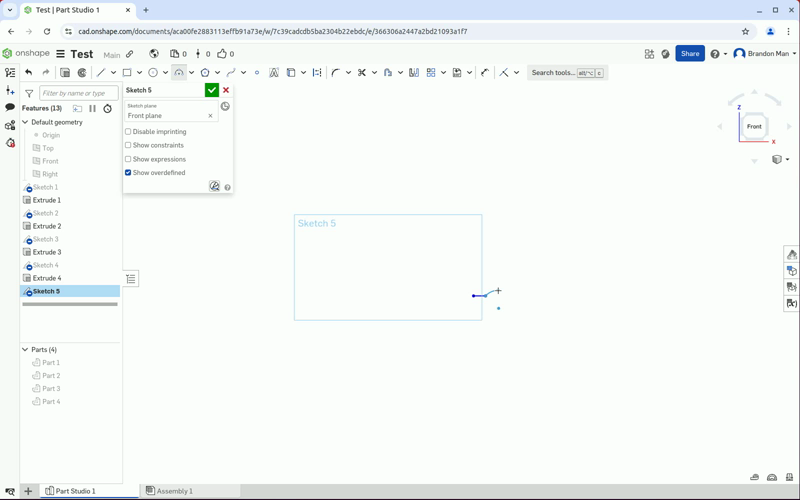
scroll(6)
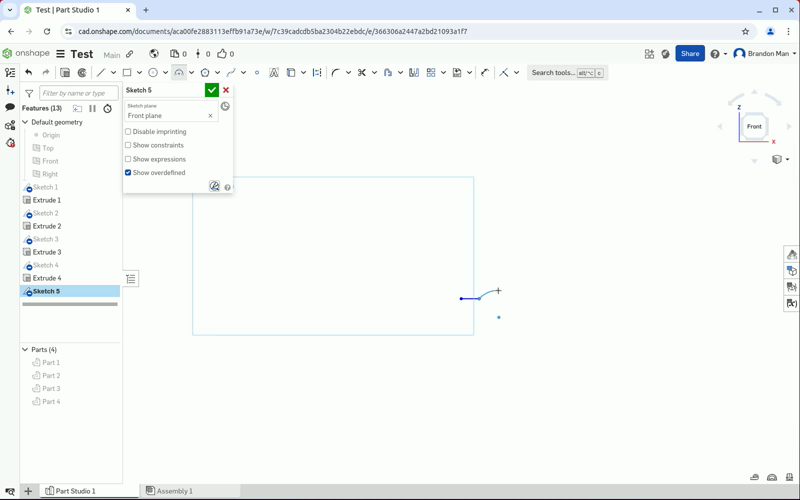
scroll(6)
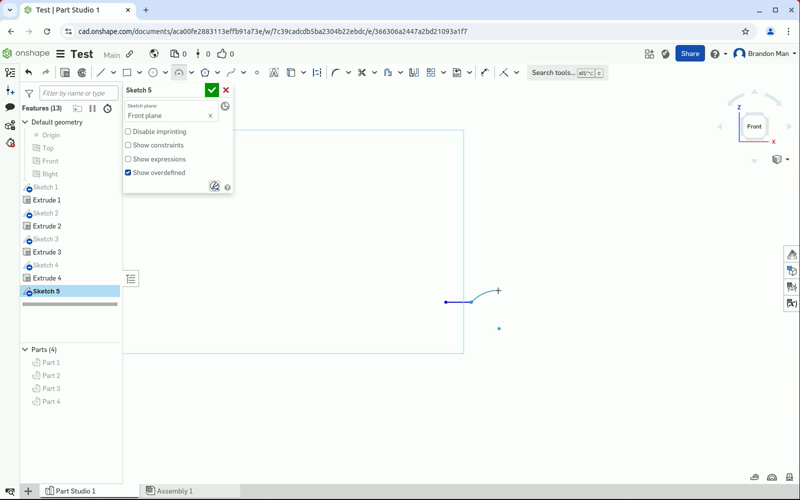
scroll(6)
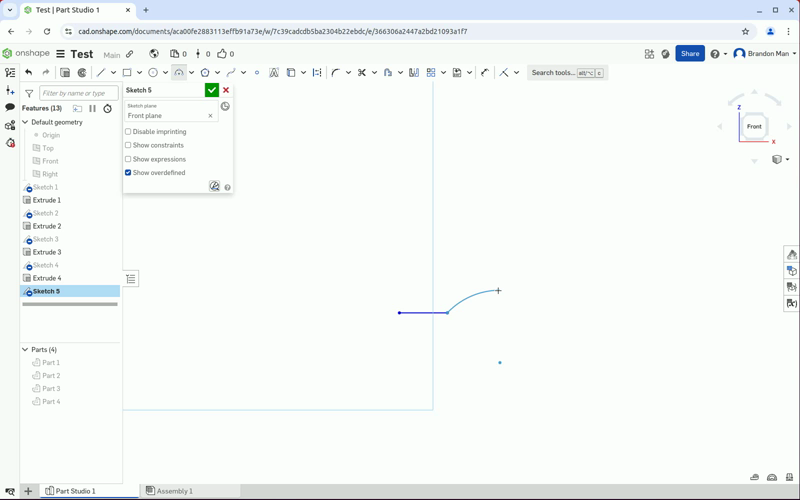
click(498, 290)
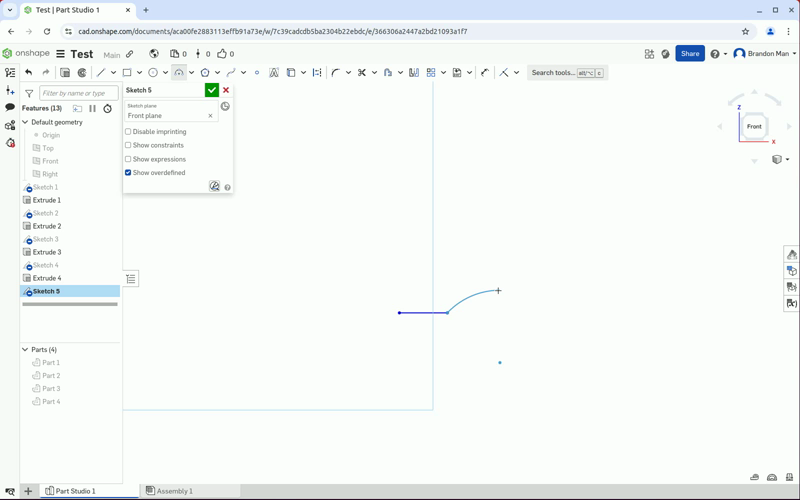
scroll(-6)
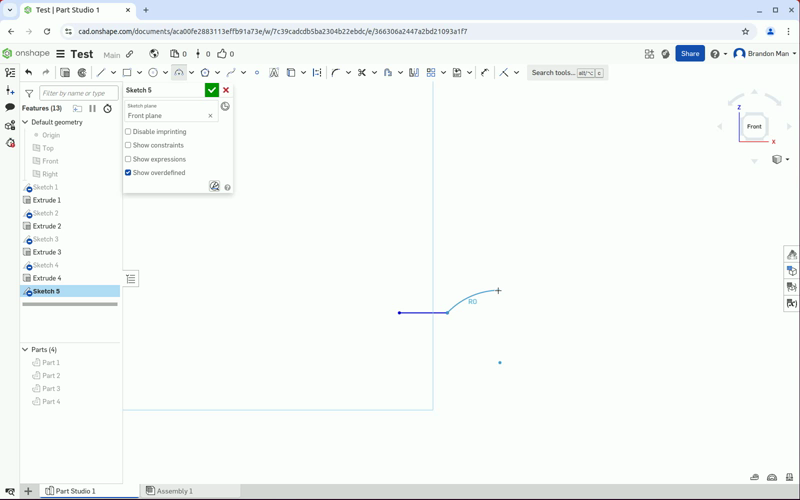
scroll(-6)
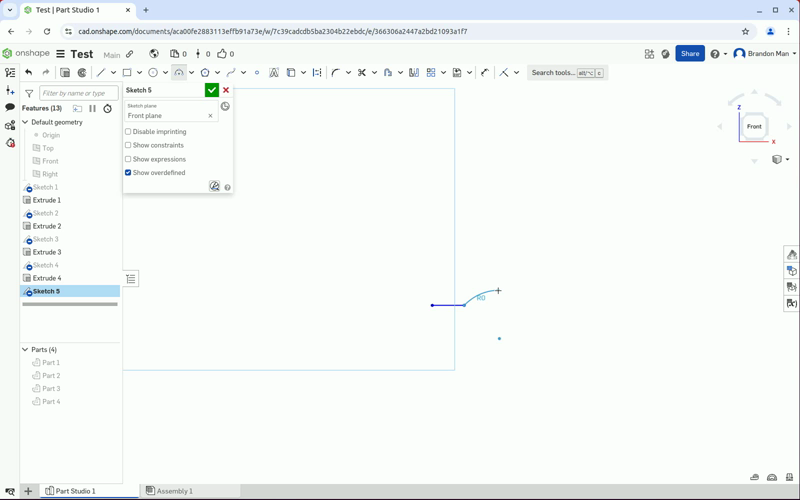
scroll(-6)
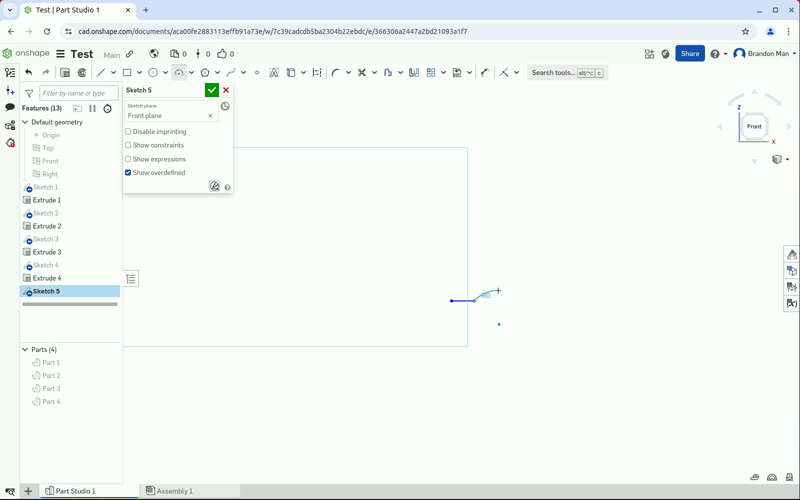
scroll(-6)
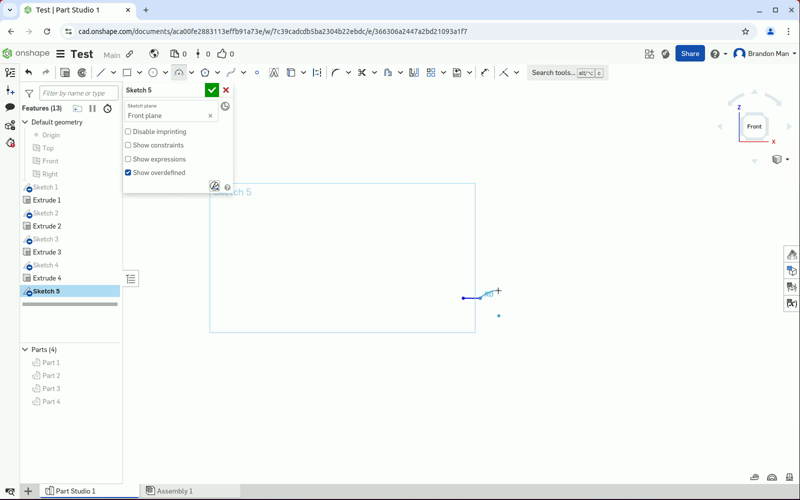
scroll(-6)
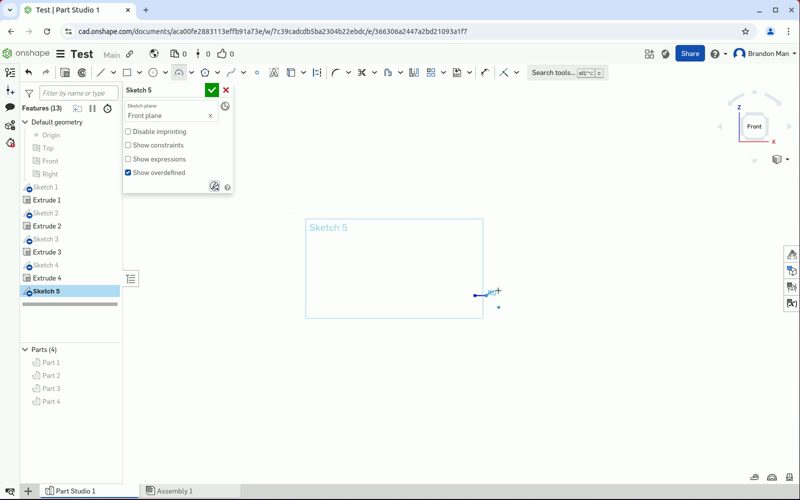
scroll(-6)
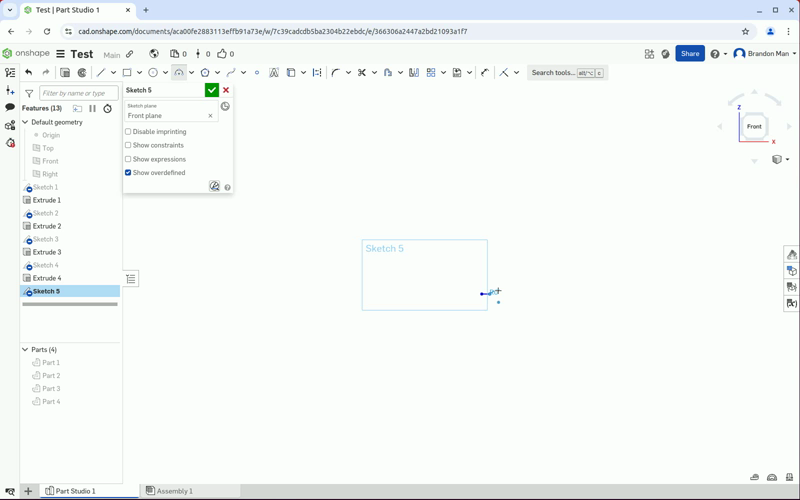
scroll(-6)
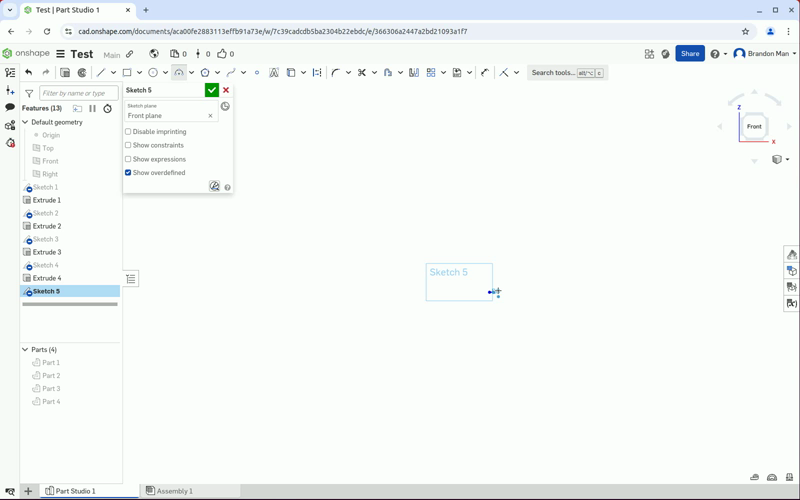
mouse_move(496, 292)
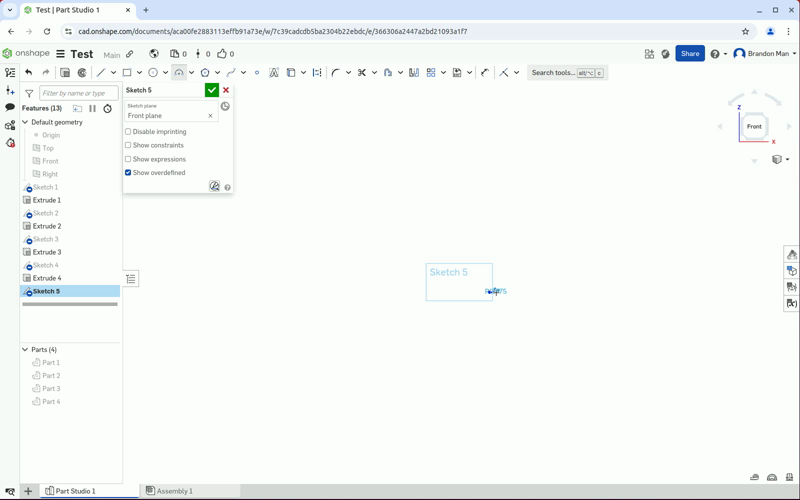
scroll(6)
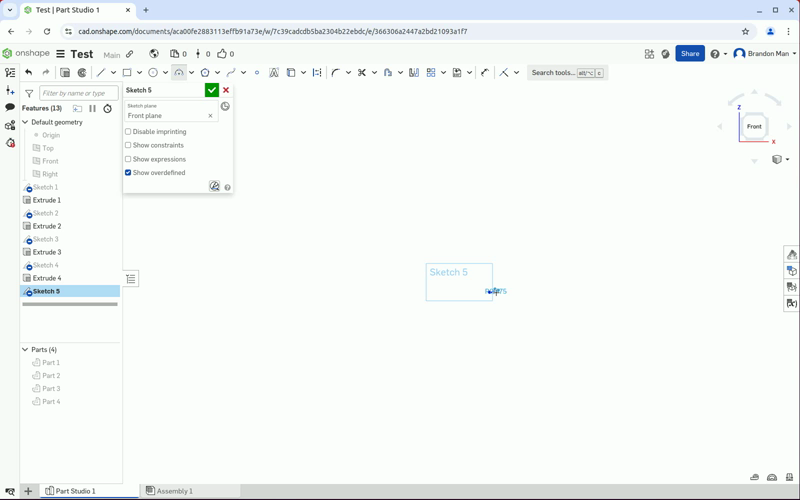
scroll(6)
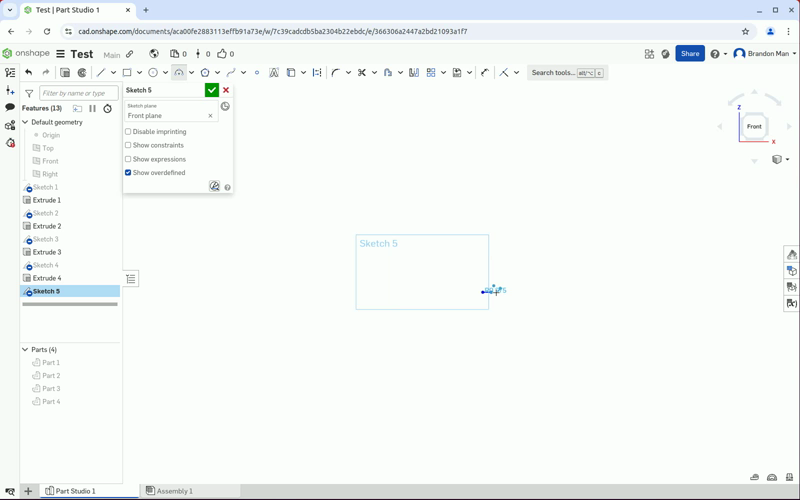
scroll(6)
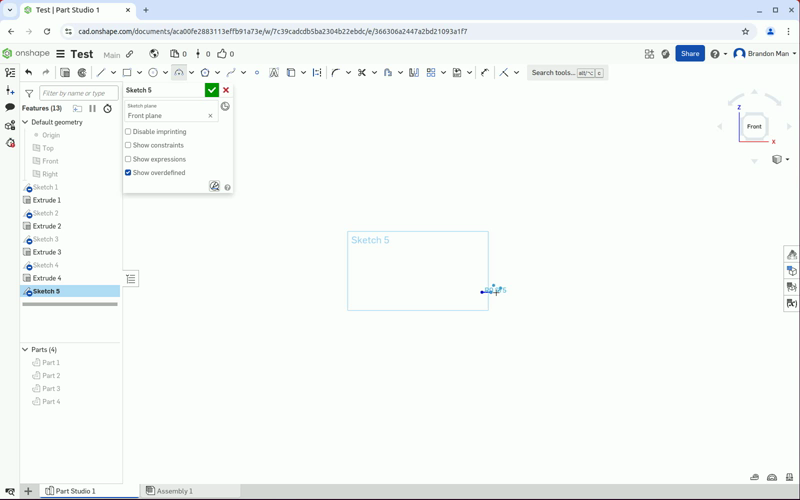
scroll(6)
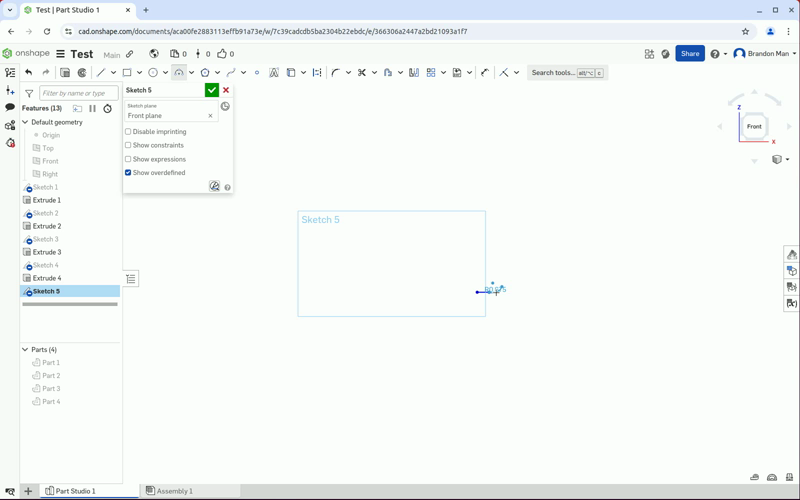
scroll(6)
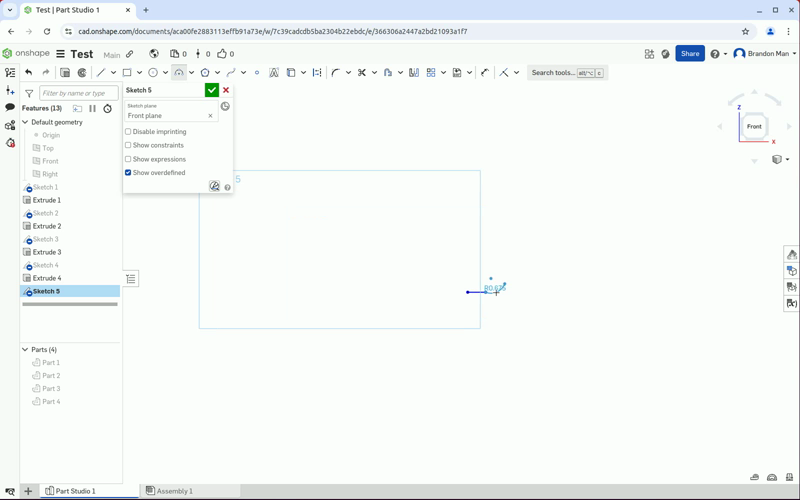
scroll(6)
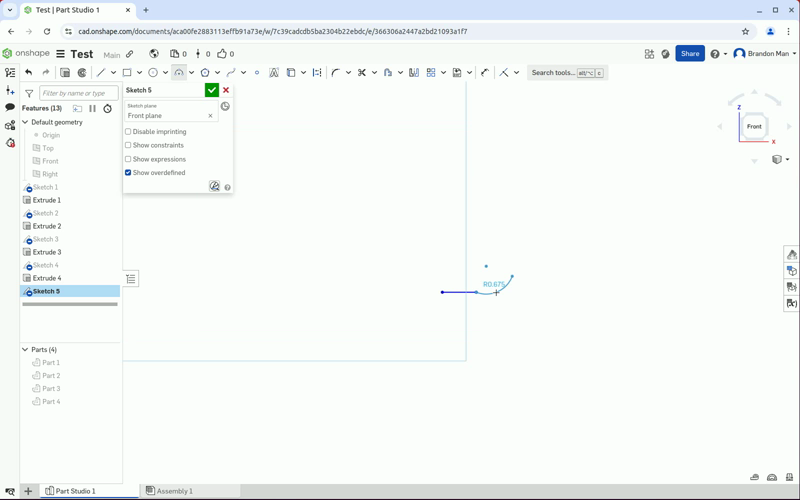
scroll(6)
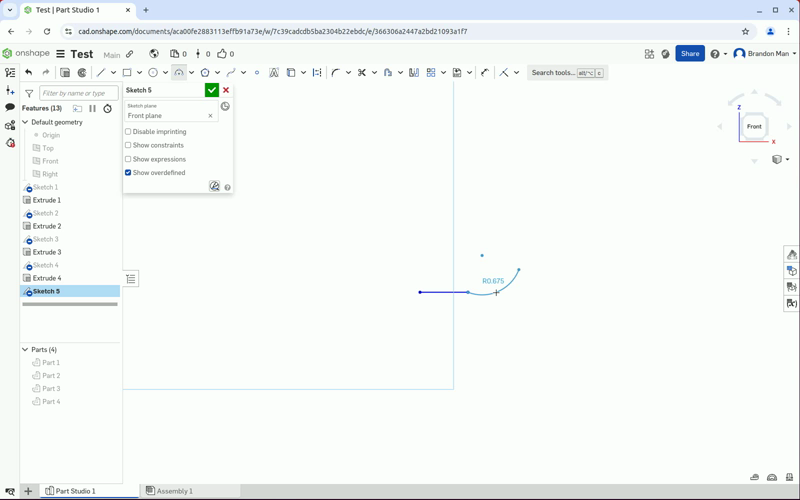
click(496, 292)
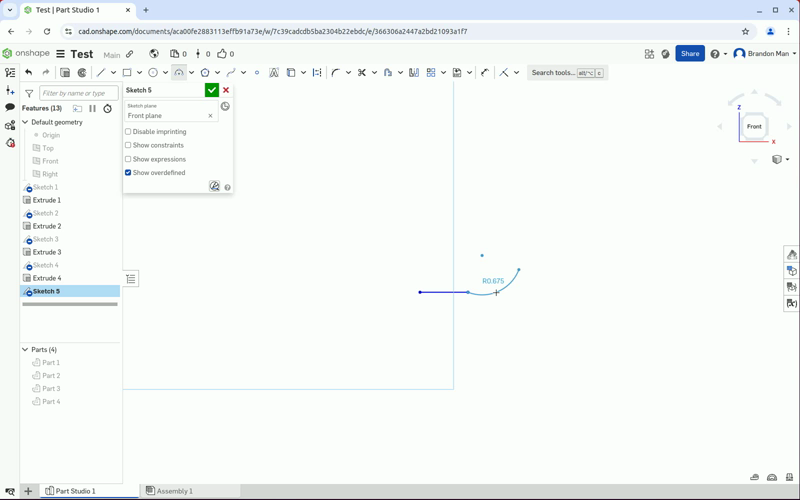
scroll(-6)
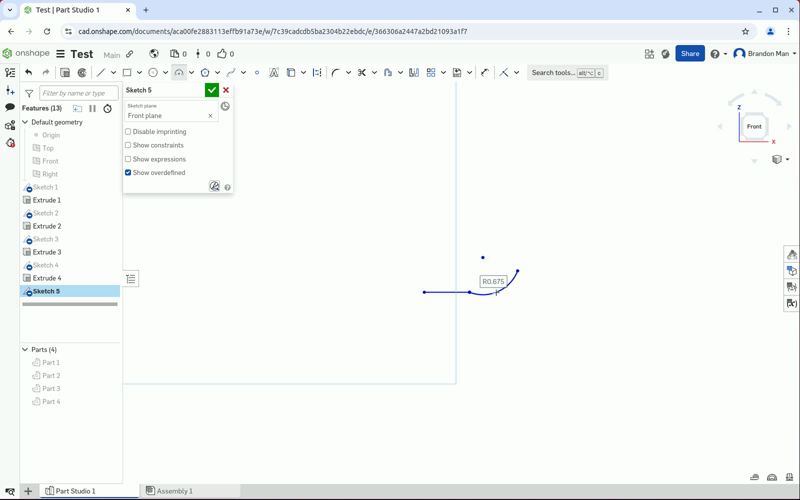
scroll(-6)
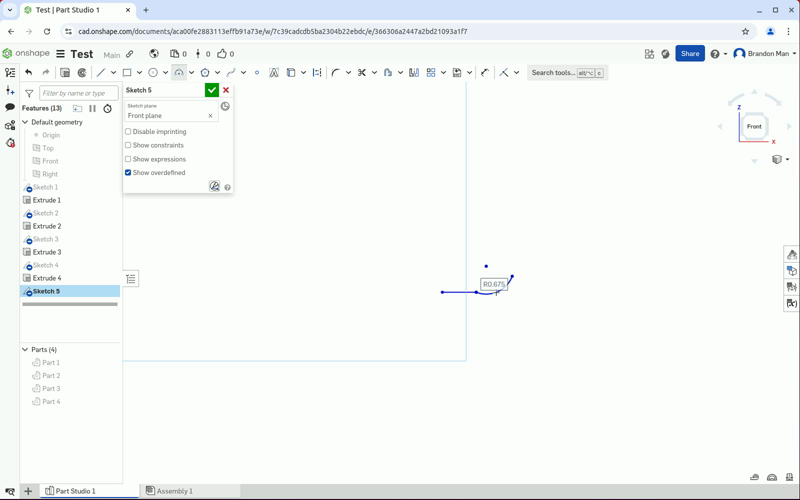
scroll(-6)
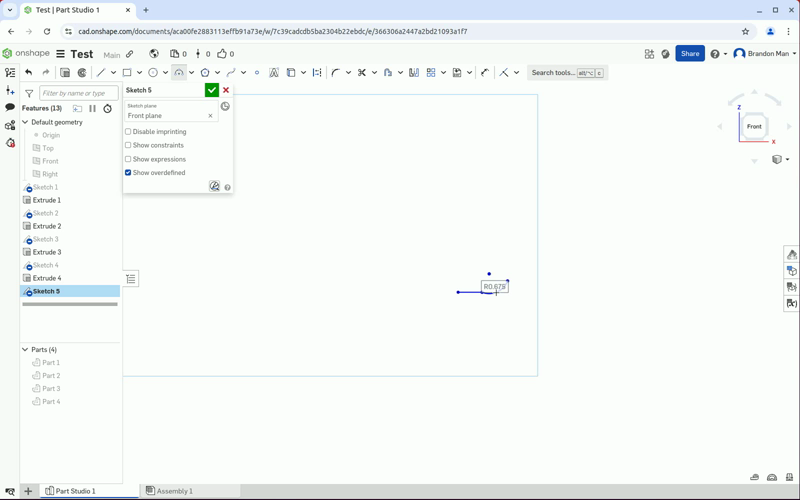
scroll(-6)
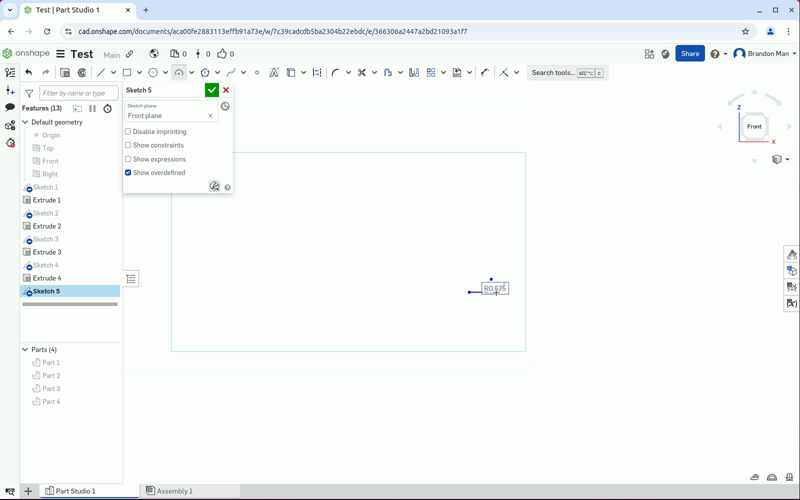
scroll(-6)
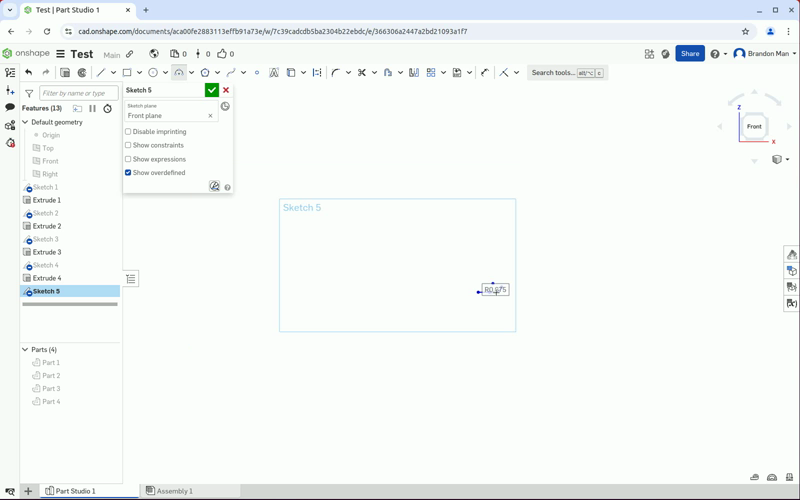
scroll(-6)
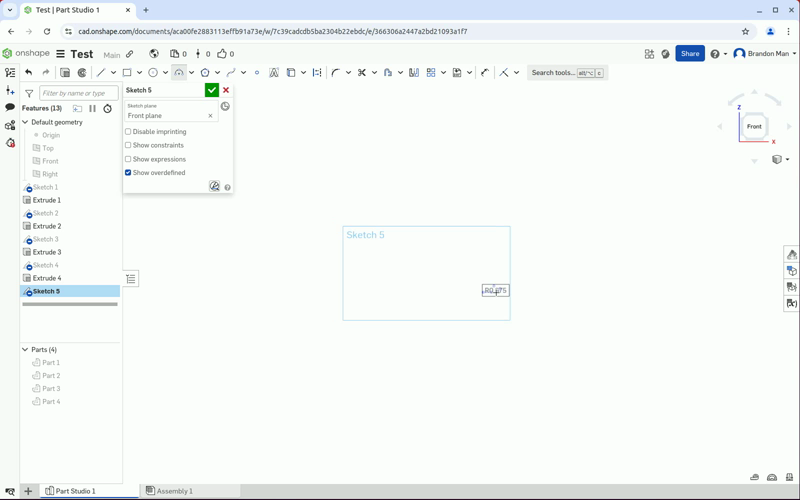
scroll(-6)
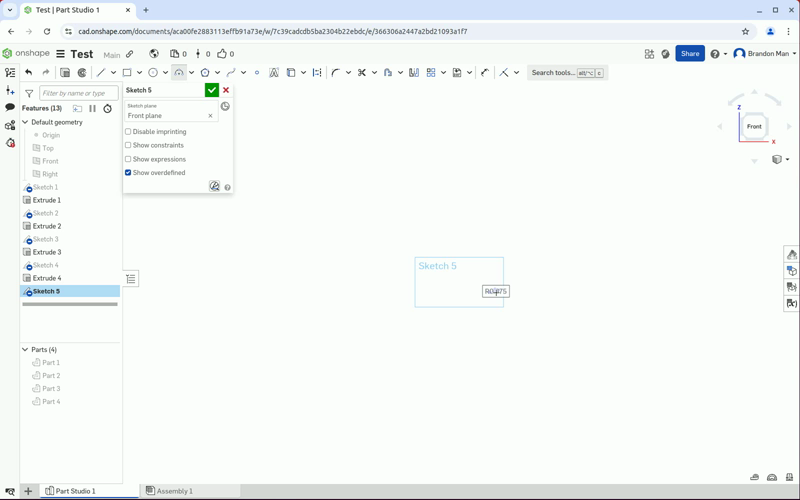
key_up(shift)
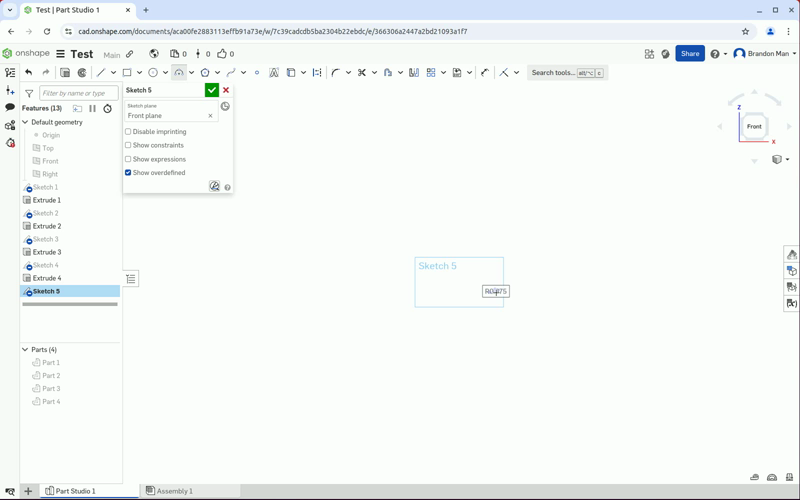
mouse_move(498, 290)
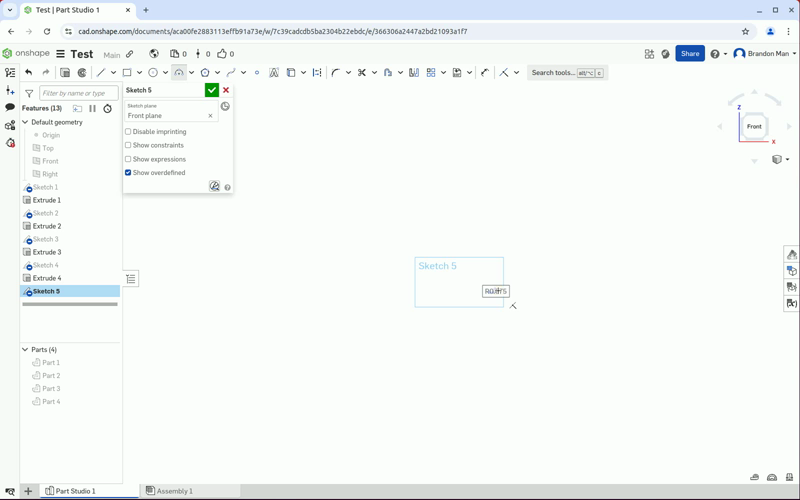
scroll(6)
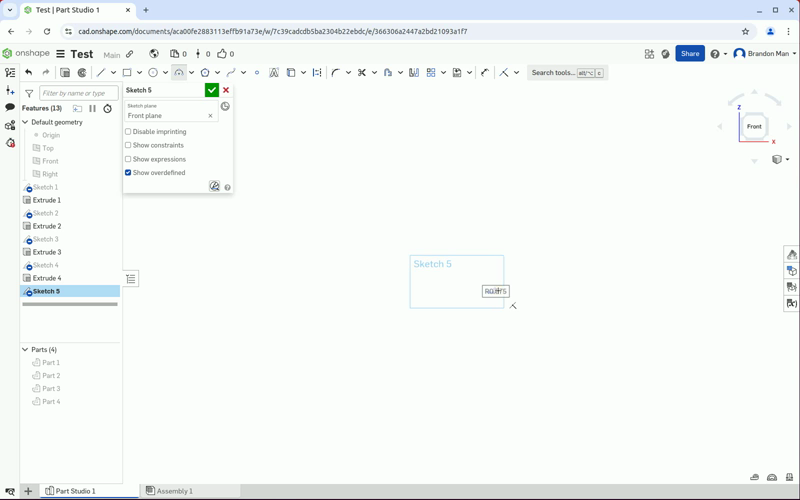
scroll(6)
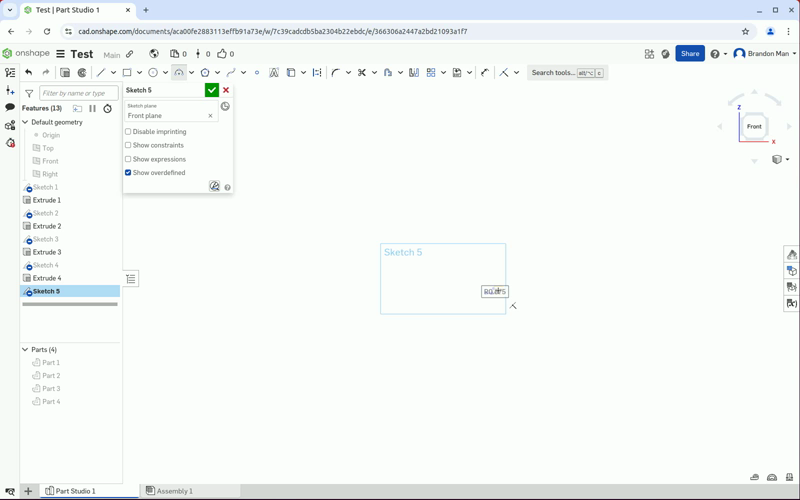
scroll(6)
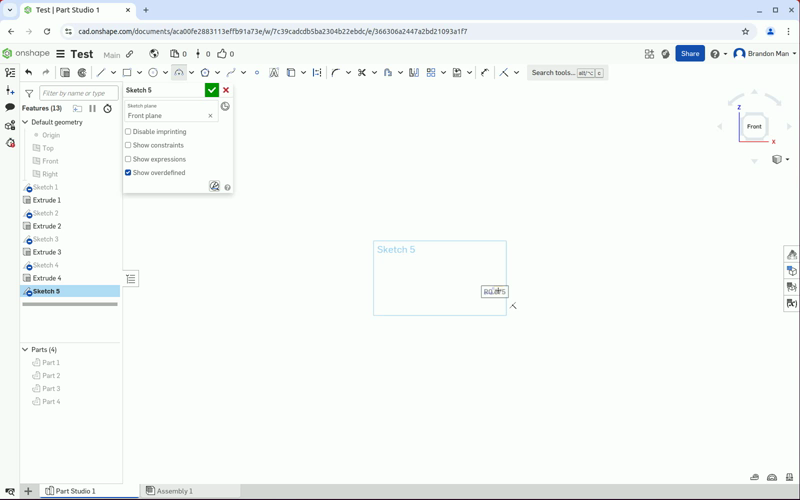
scroll(6)
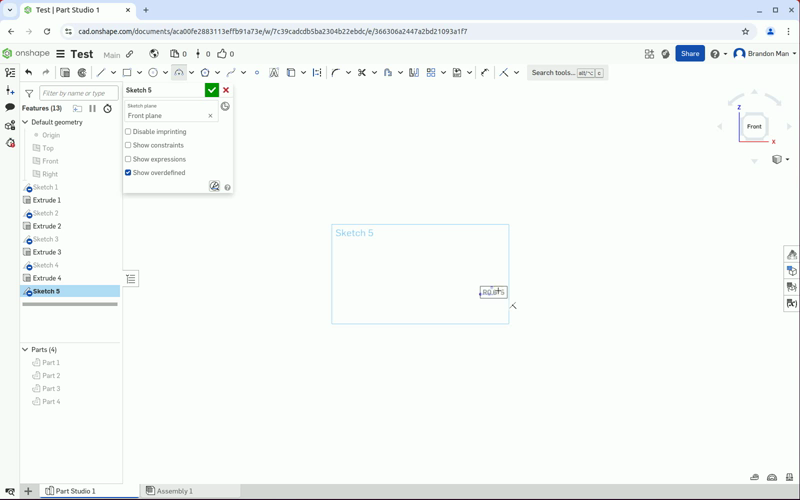
scroll(6)
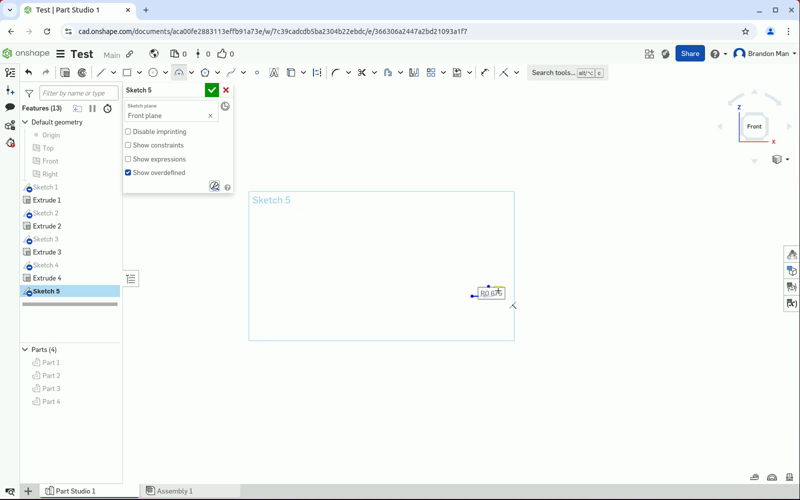
scroll(6)
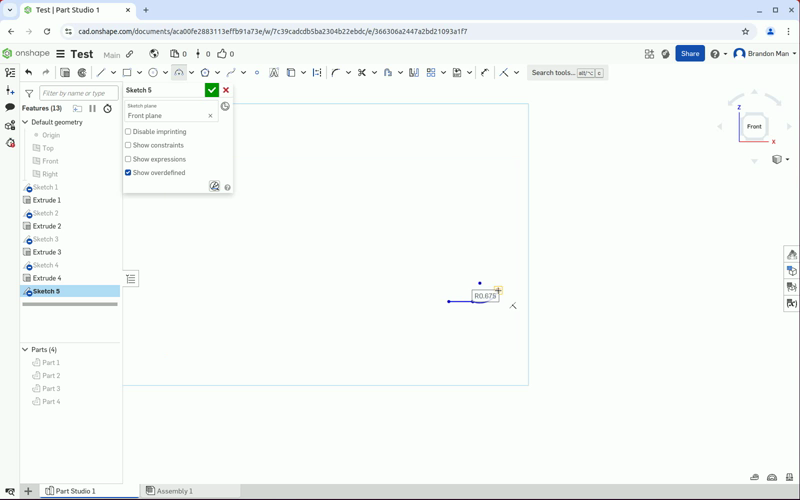
scroll(6)
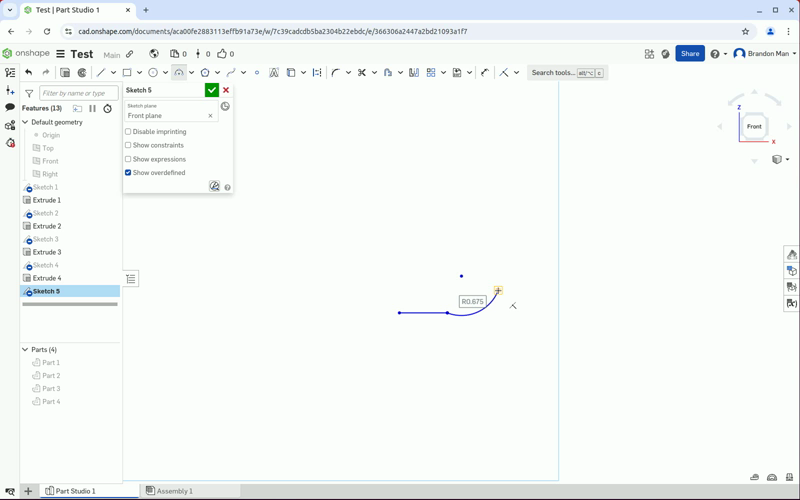
click(498, 290)
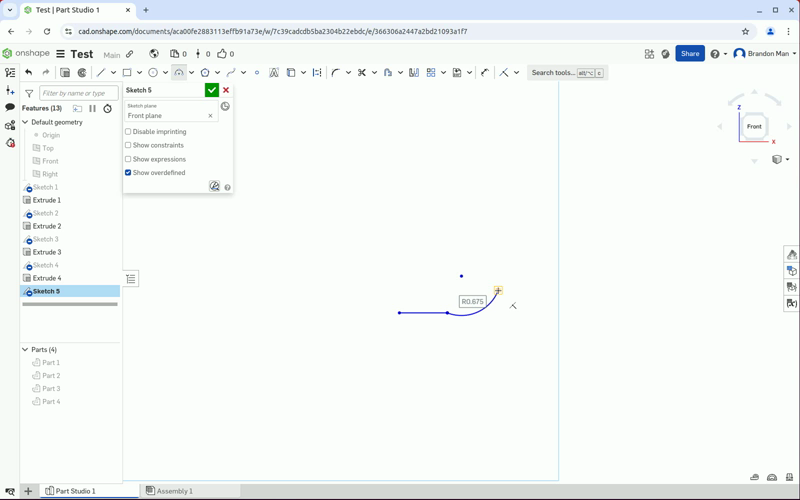
scroll(-6)
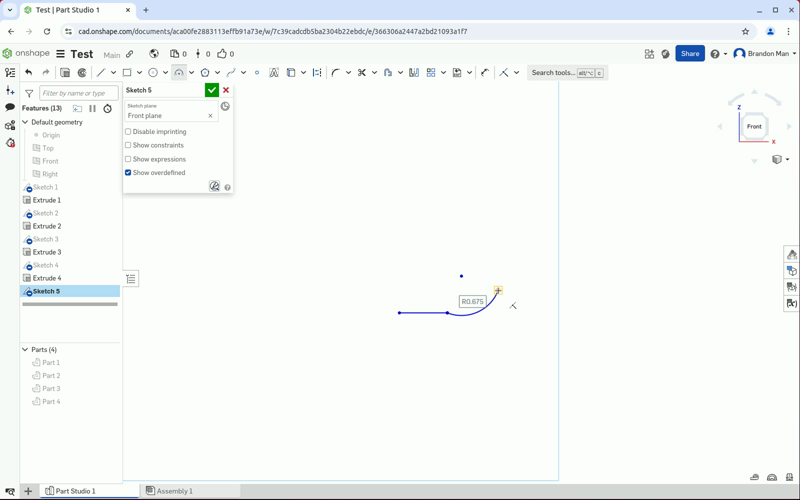
scroll(-6)
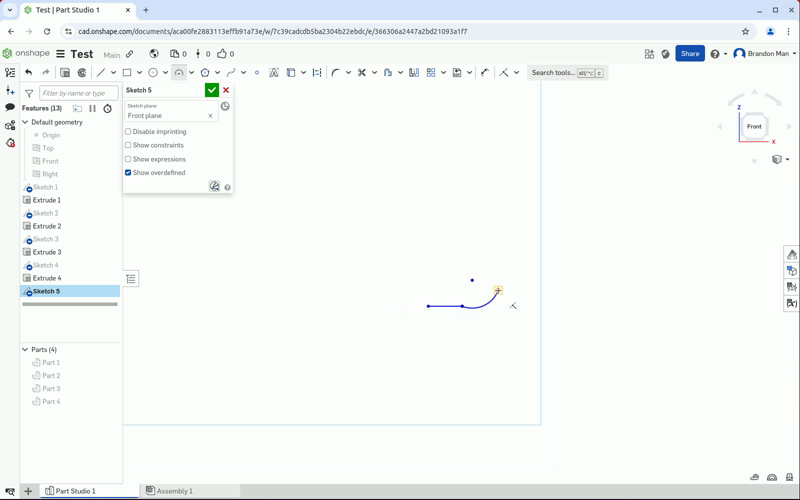
scroll(-6)
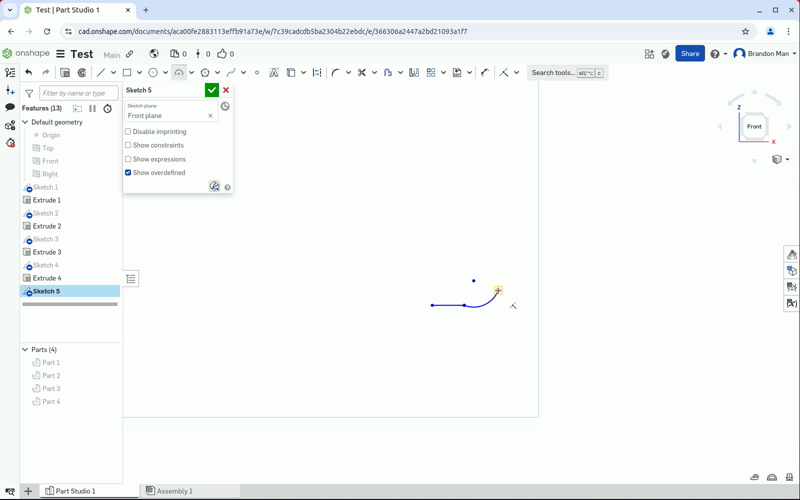
scroll(-6)
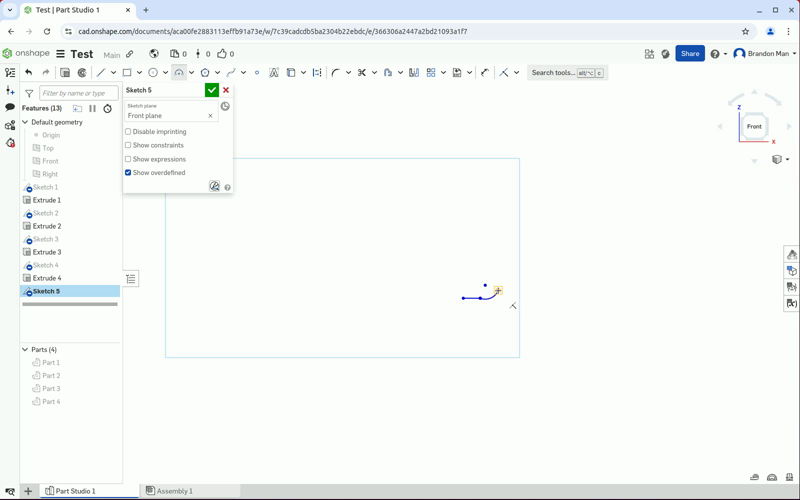
scroll(-6)
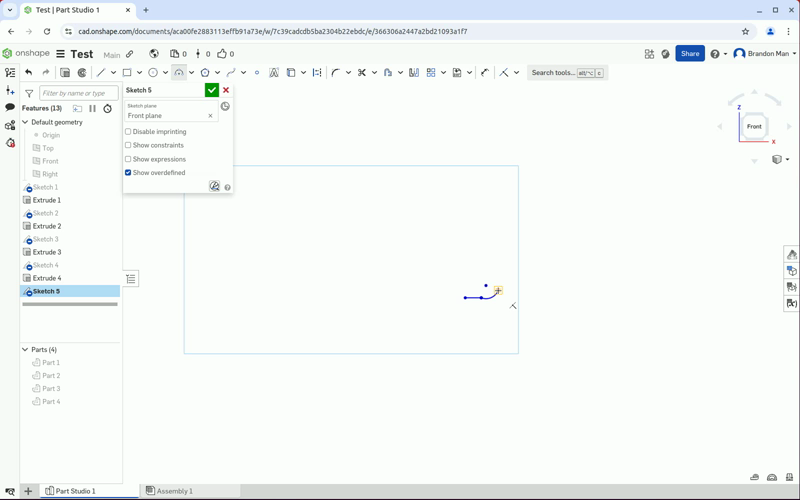
scroll(-6)
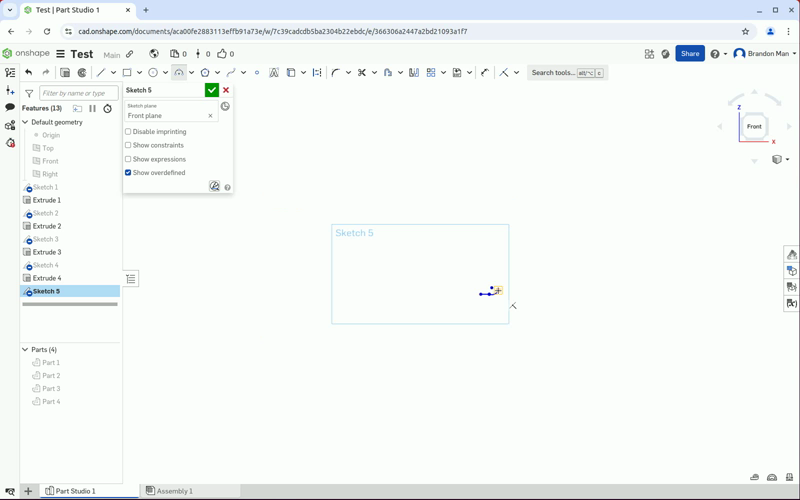
scroll(-6)
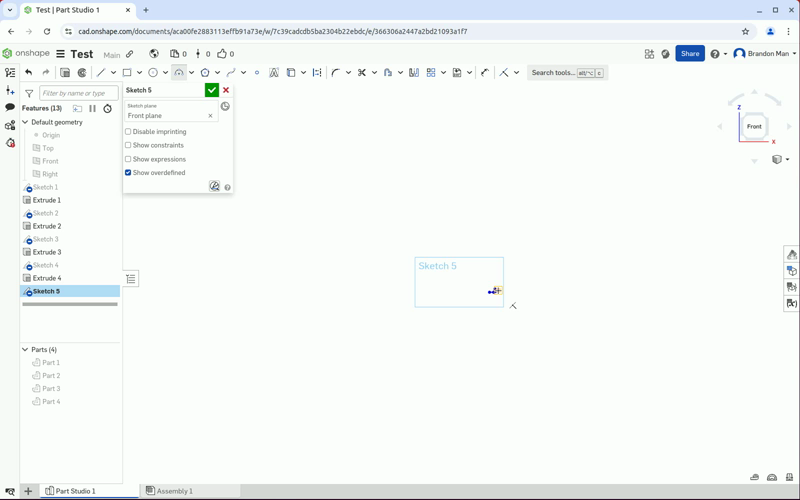
key_down(shift)
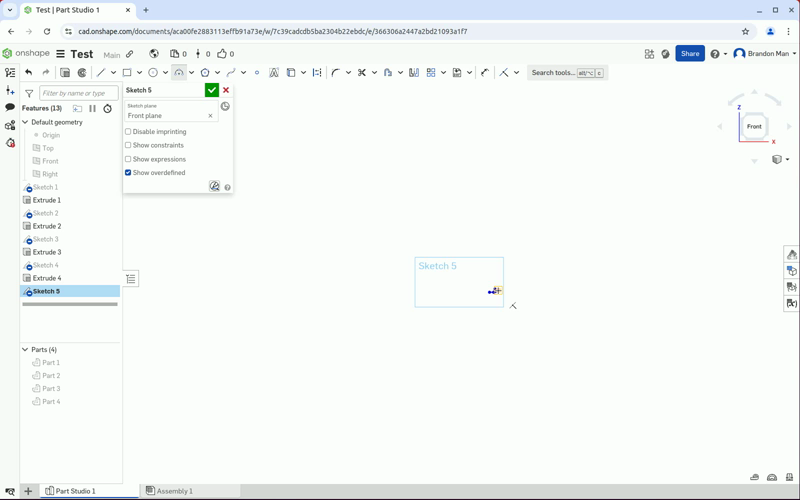
mouse_move(498, 275)
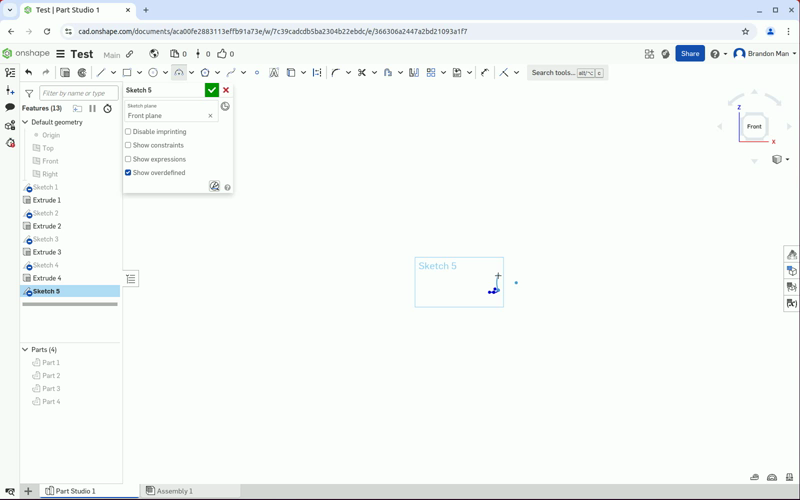
click(498, 275)
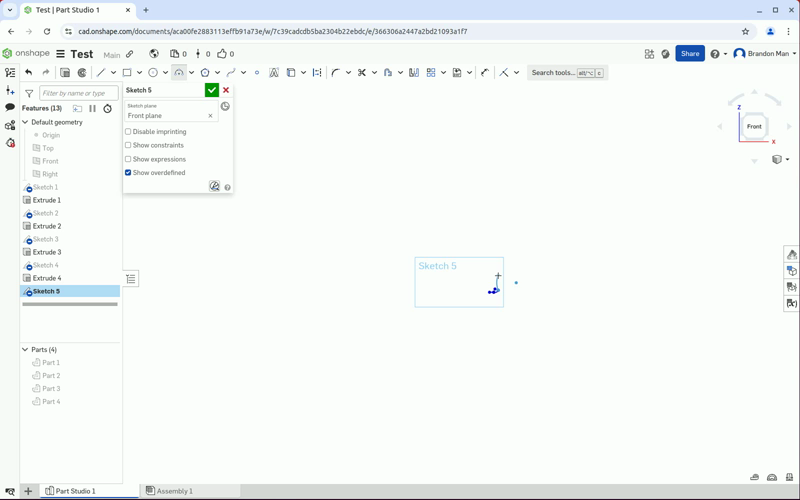
mouse_move(501, 282)
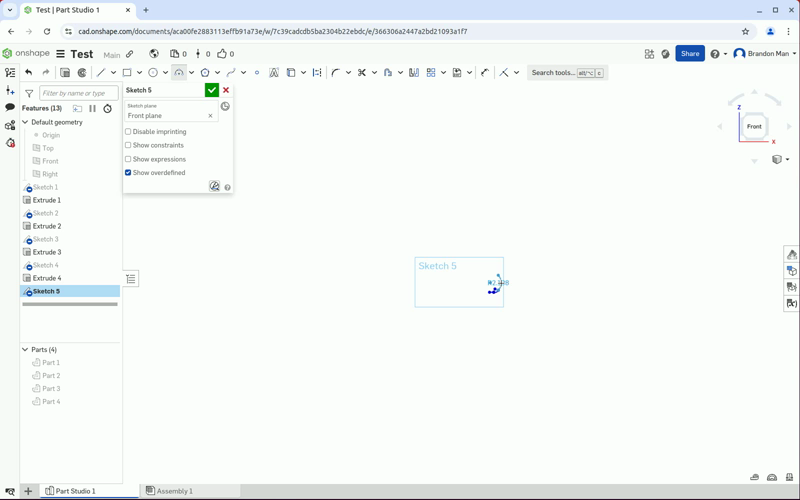
click(501, 282)
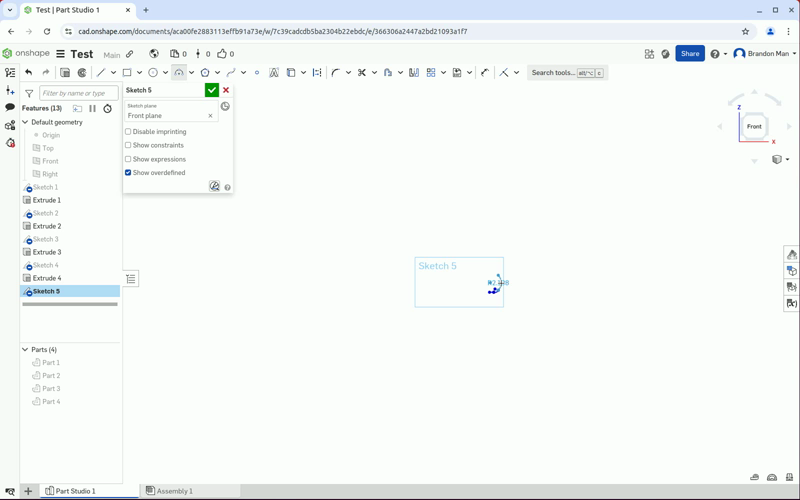
key_up(shift)
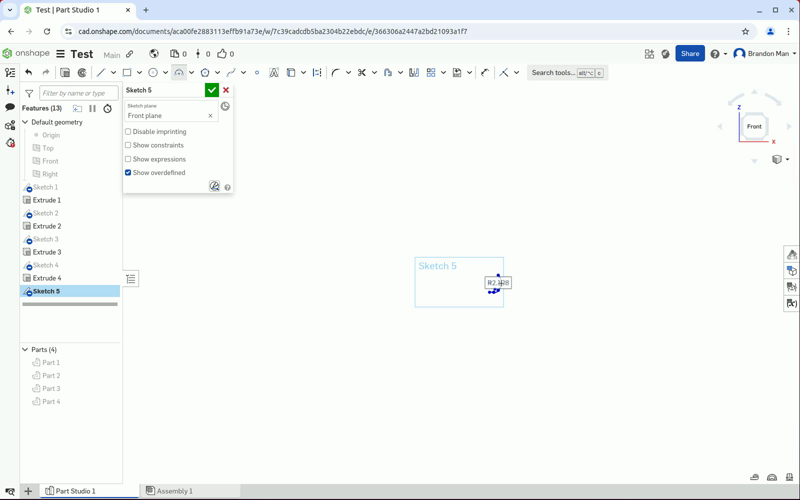
mouse_move(498, 275)
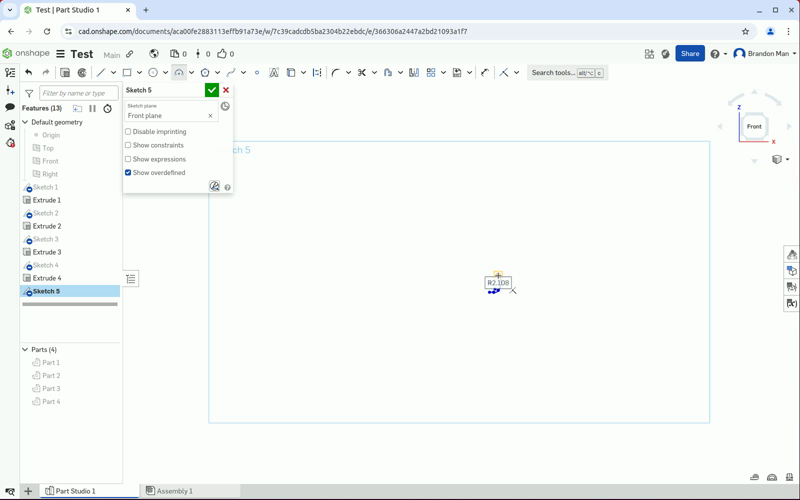
click(498, 275)
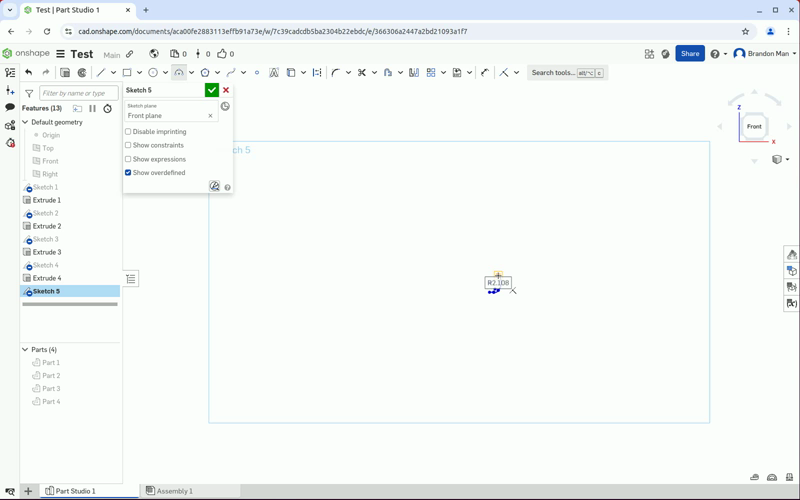
key_down(shift)
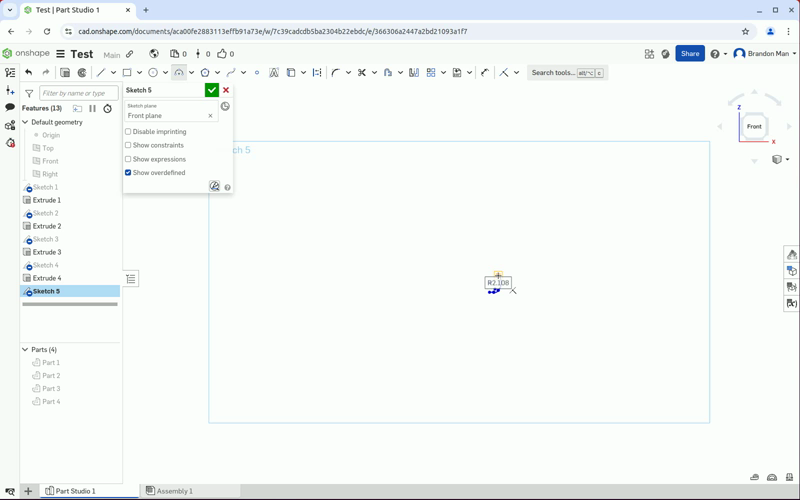
mouse_move(493, 273)
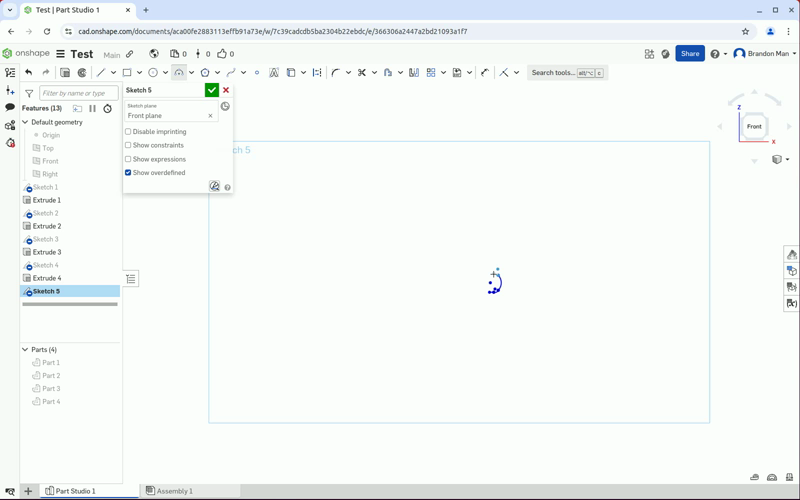
scroll(6)
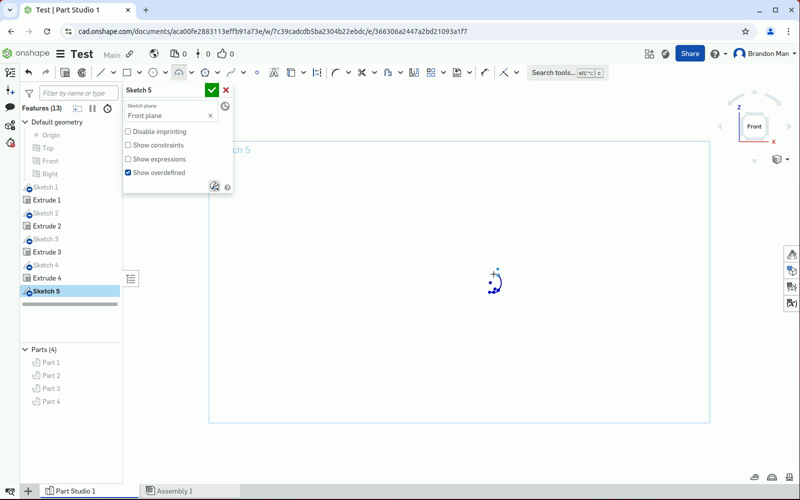
scroll(6)
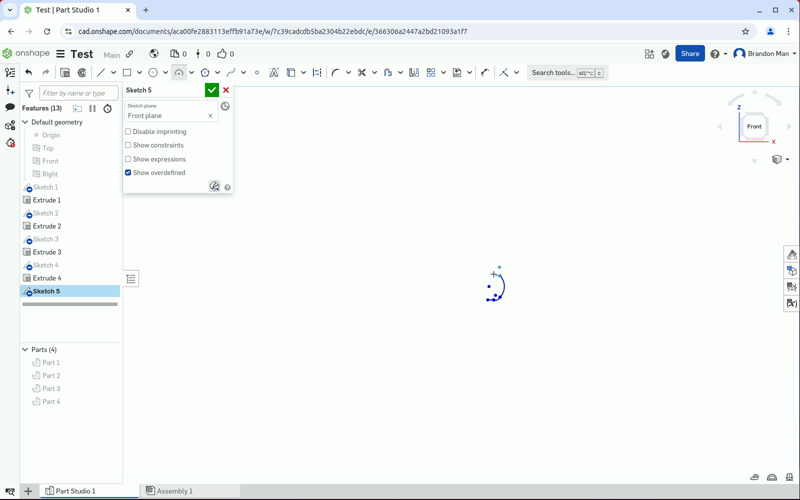
scroll(6)
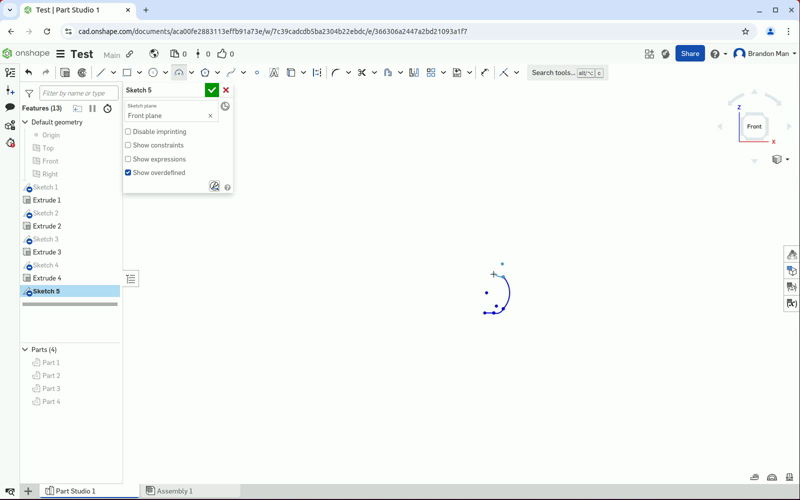
scroll(6)
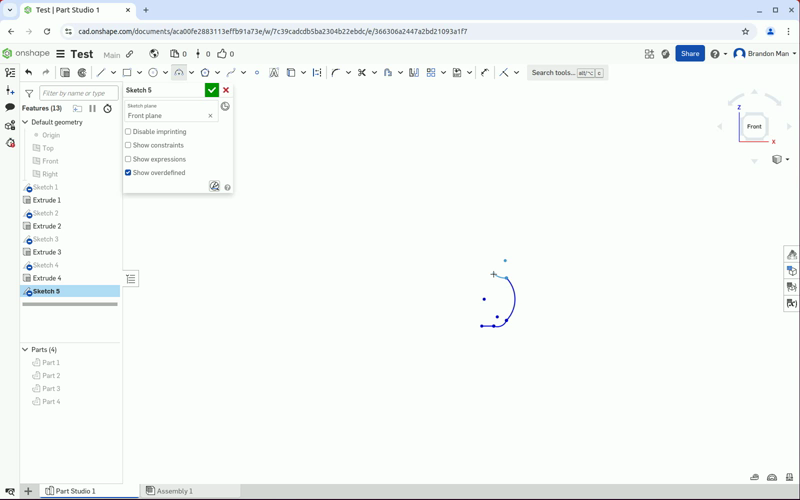
scroll(6)
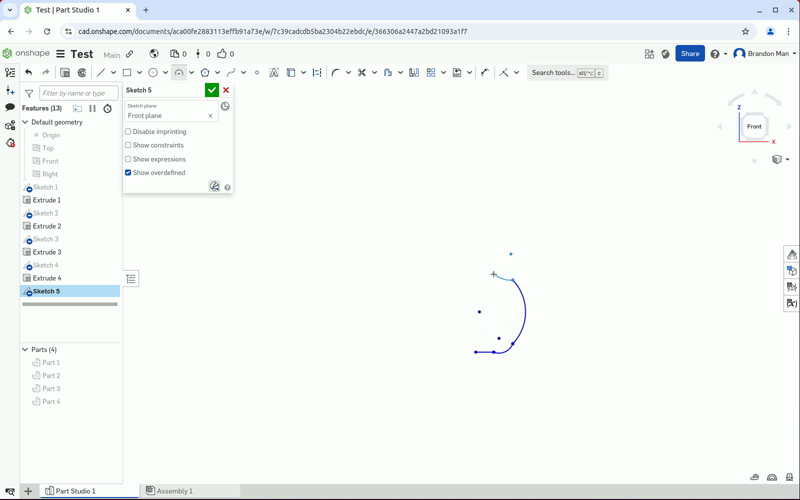
scroll(6)
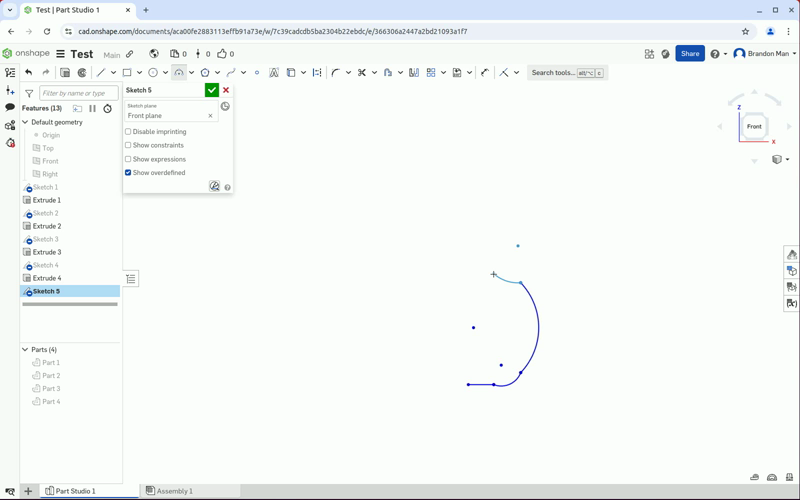
scroll(6)
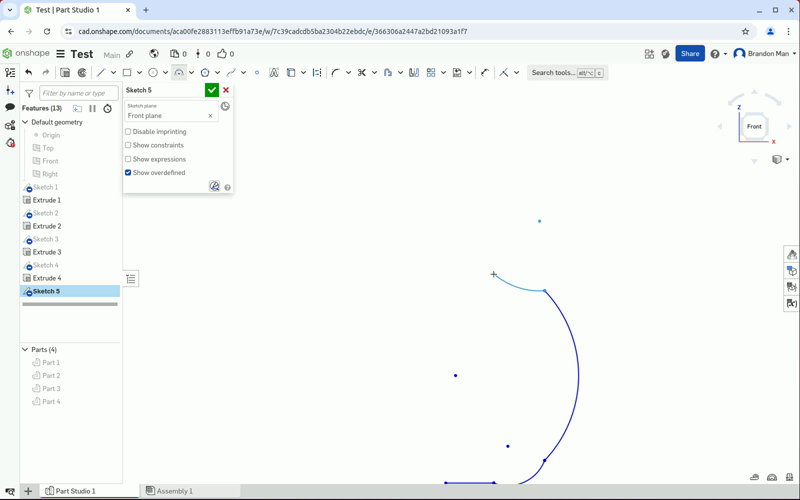
click(493, 273)
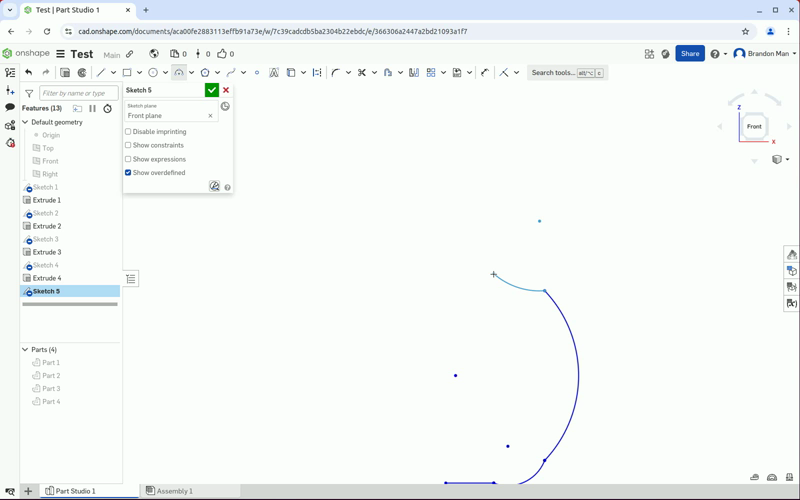
scroll(-6)
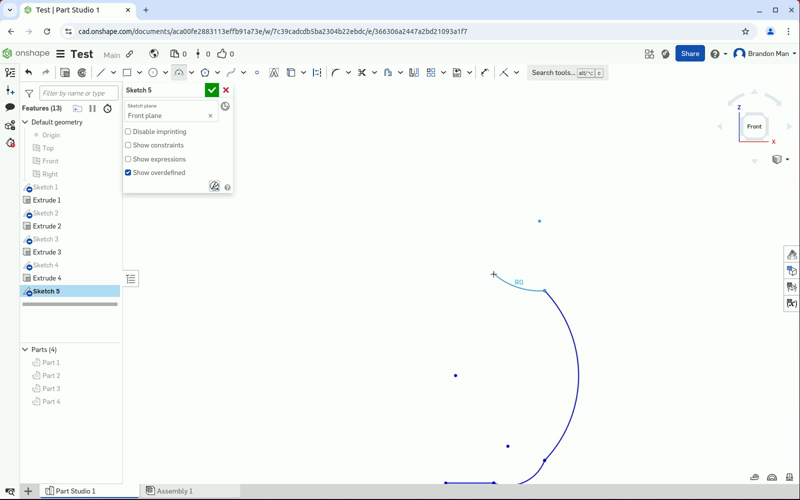
scroll(-6)
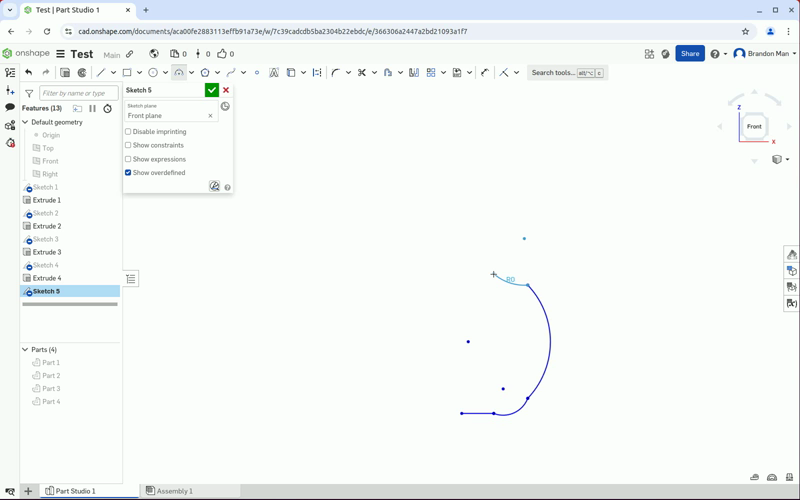
scroll(-6)
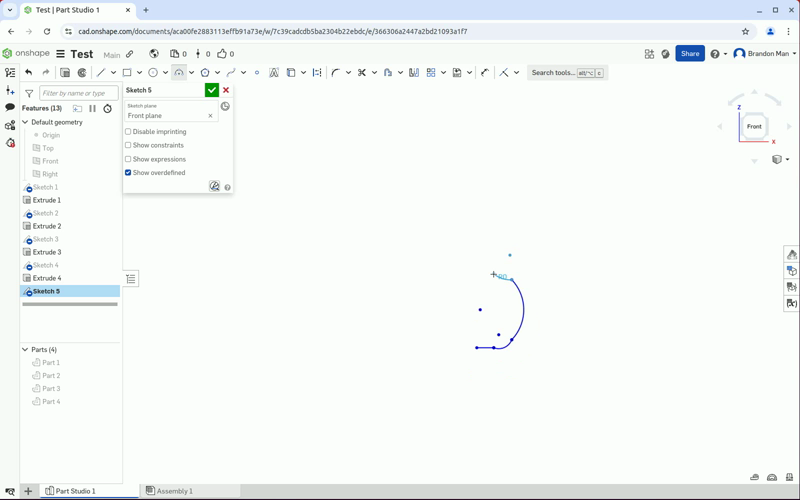
scroll(-6)
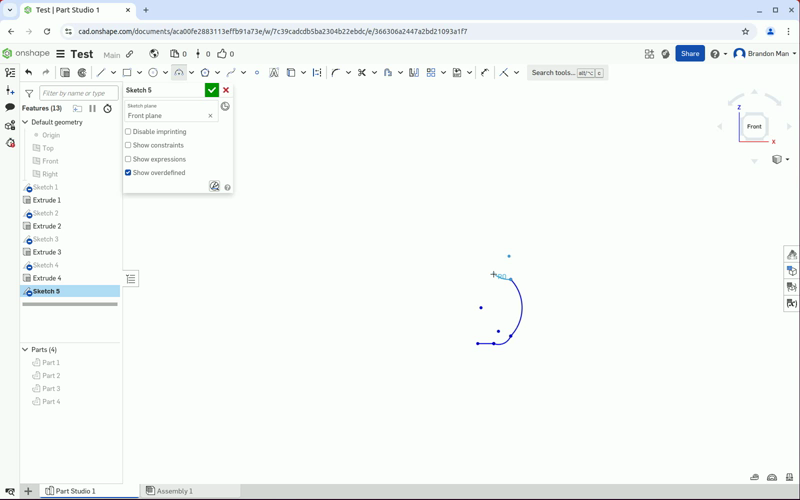
scroll(-6)
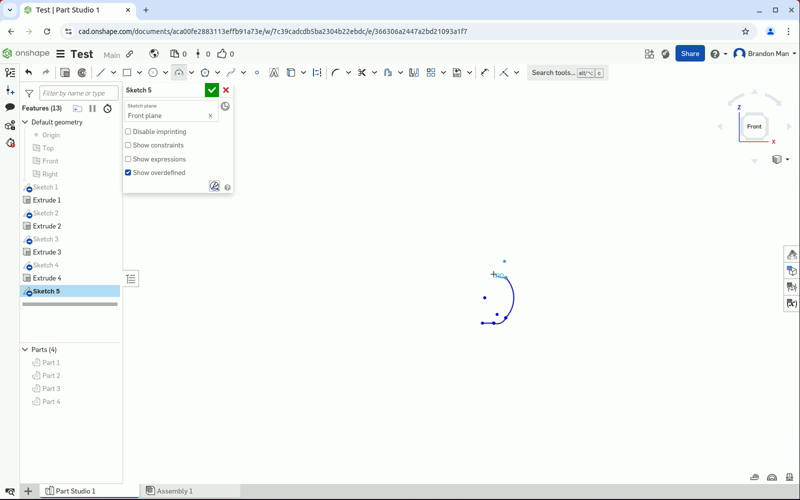
scroll(-6)
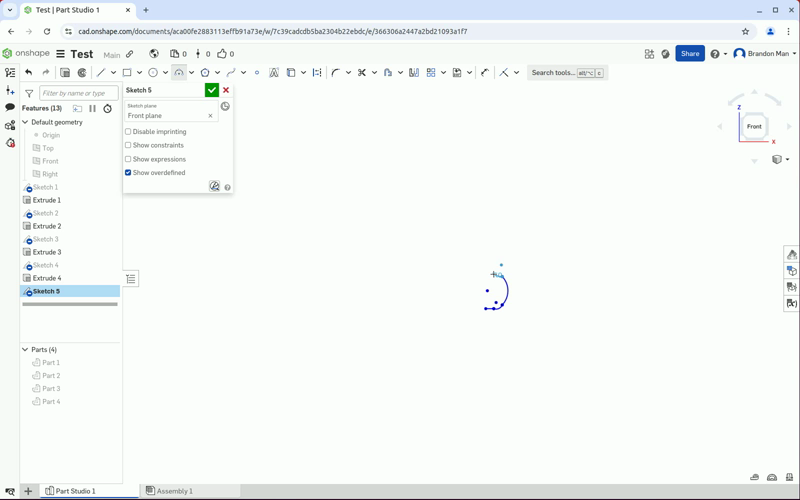
scroll(-6)
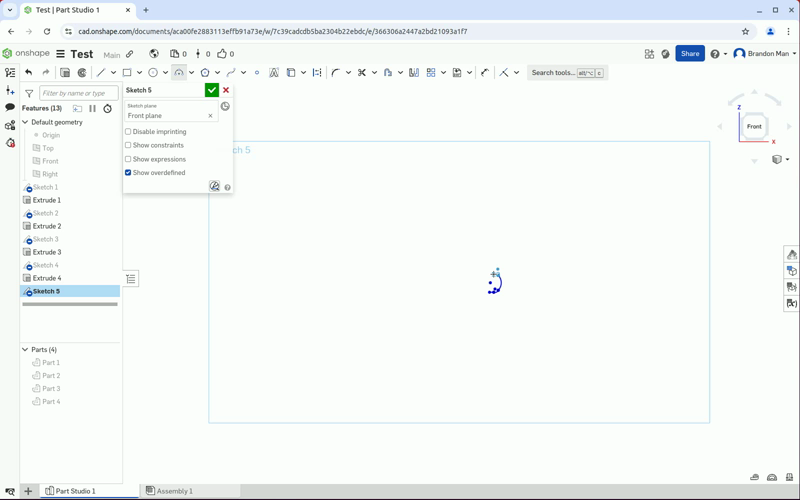
mouse_move(496, 273)
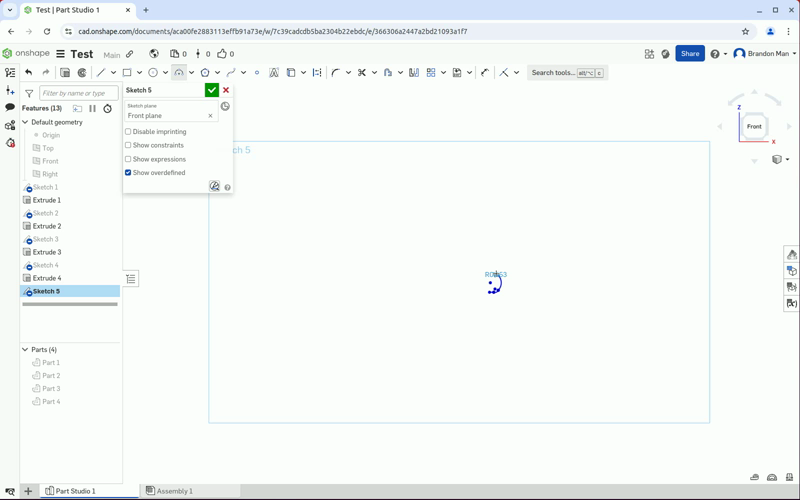
scroll(6)
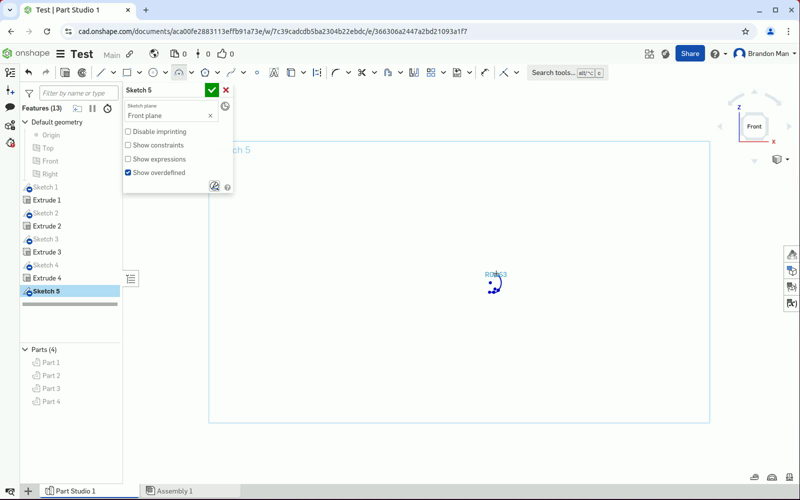
scroll(6)
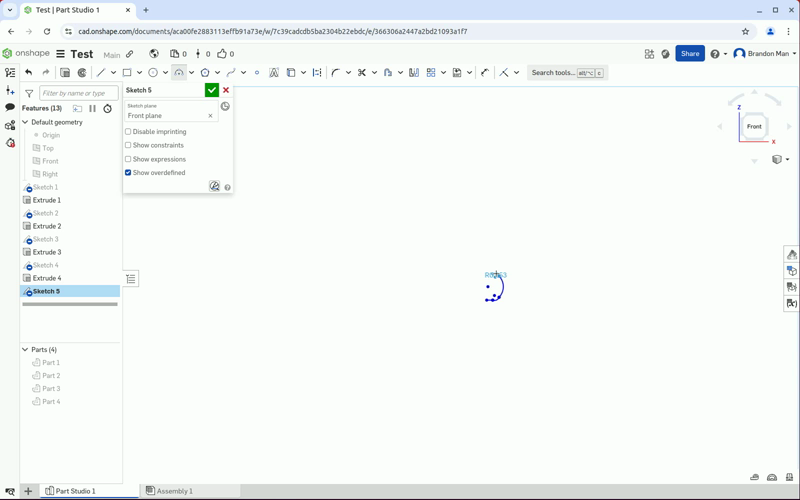
scroll(6)
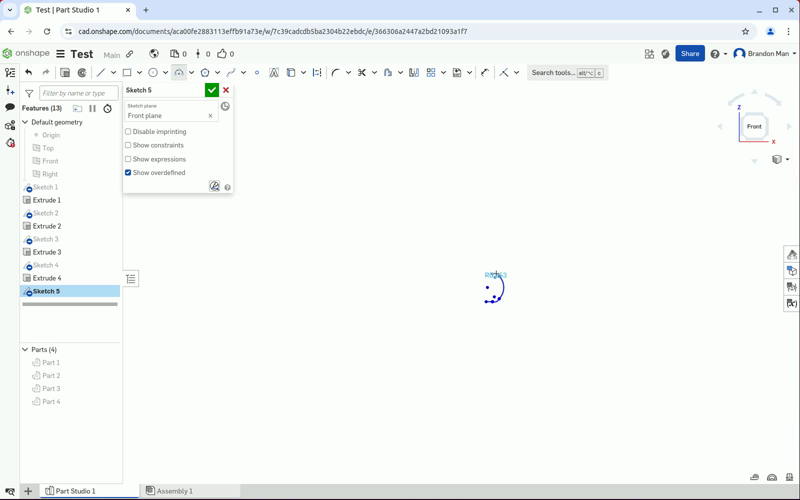
scroll(6)
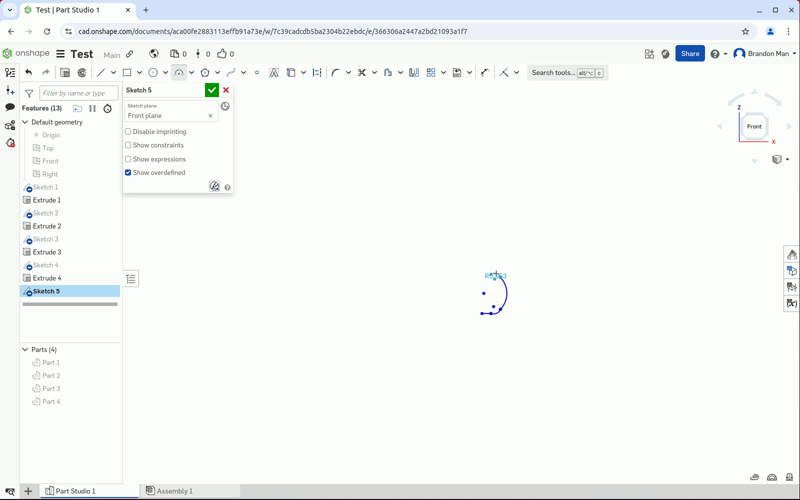
scroll(6)
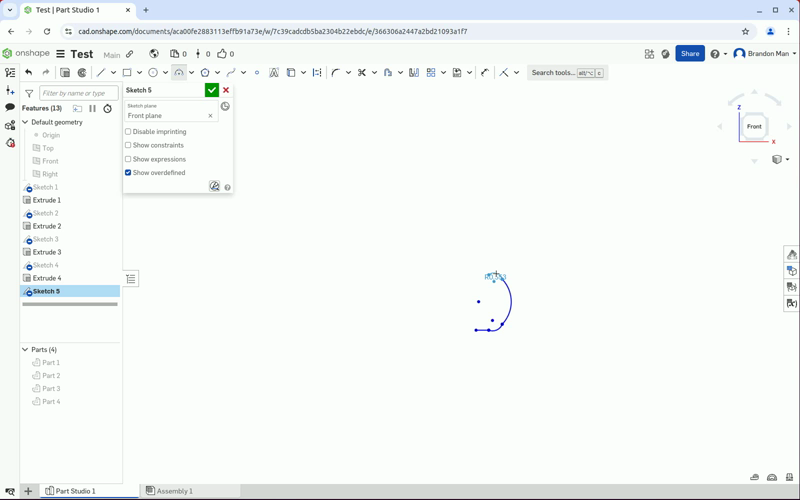
scroll(6)
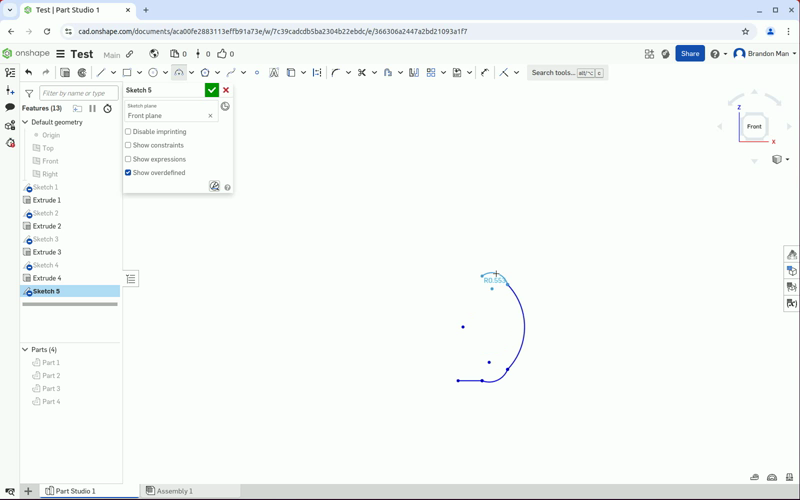
scroll(6)
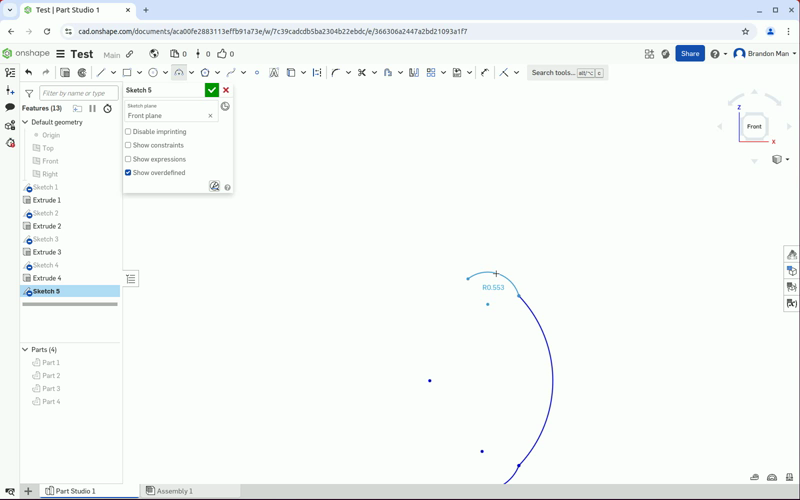
click(496, 273)
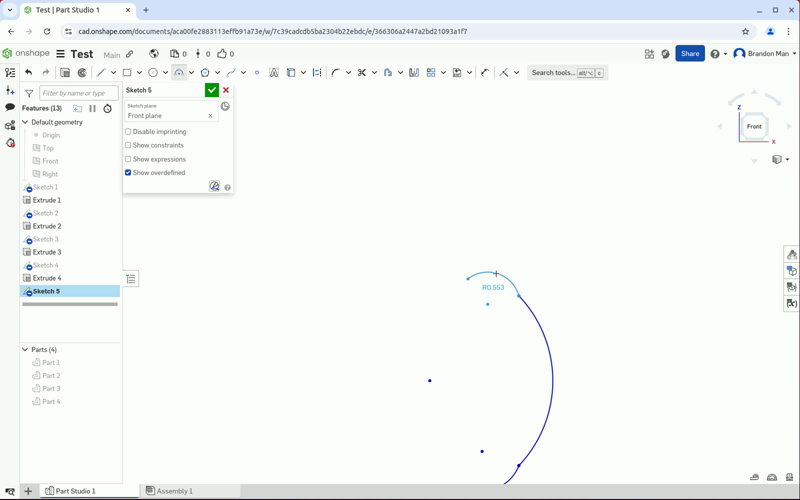
scroll(-6)
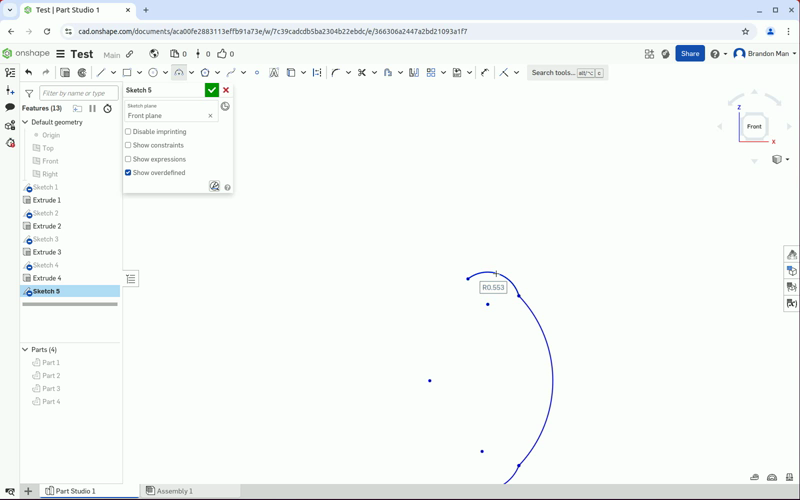
scroll(-6)
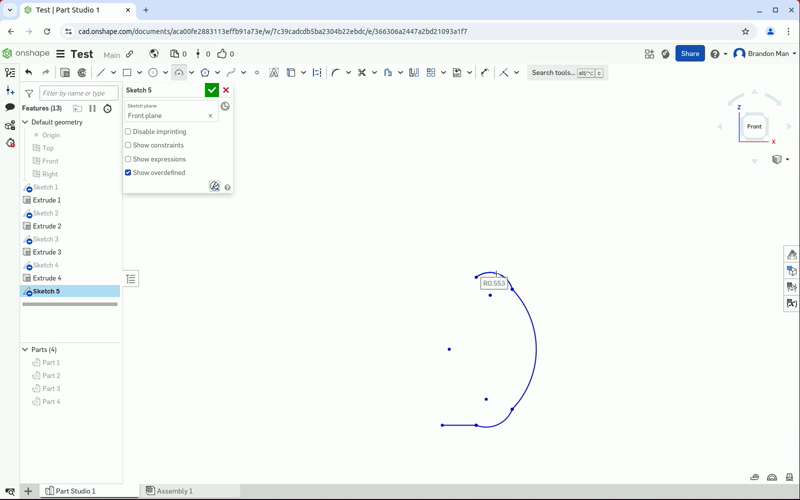
scroll(-6)
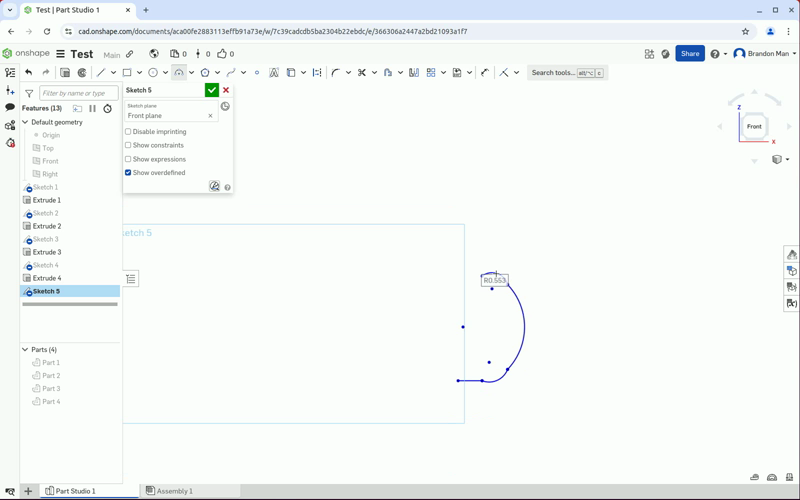
scroll(-6)
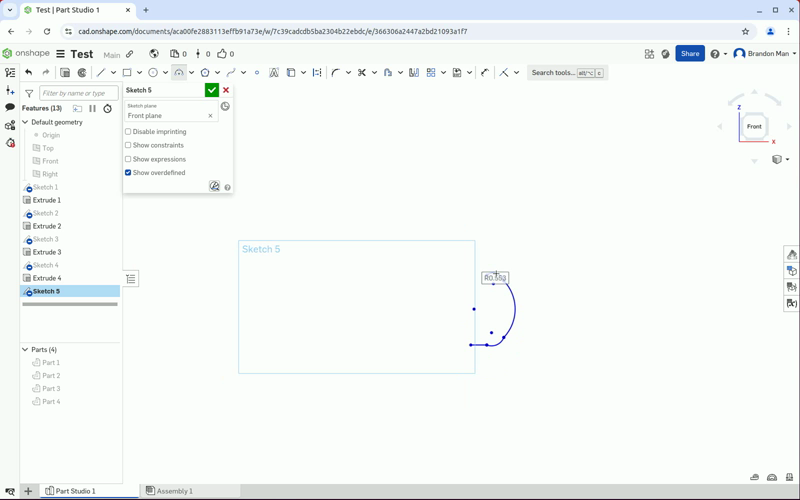
scroll(-6)
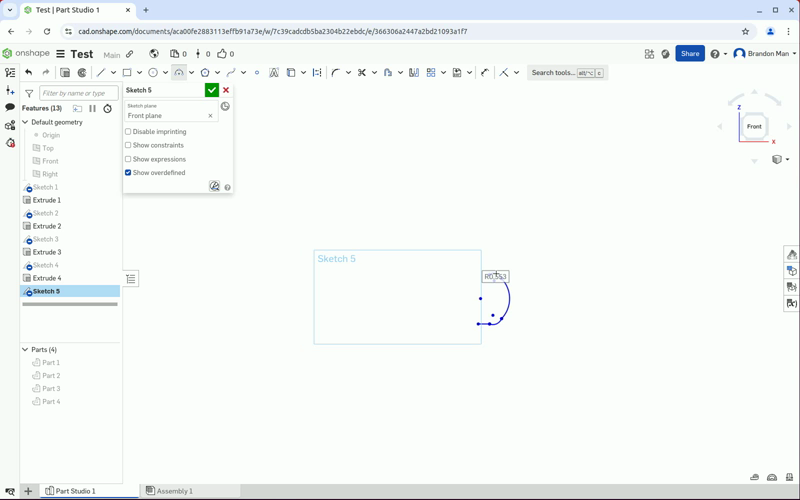
scroll(-6)
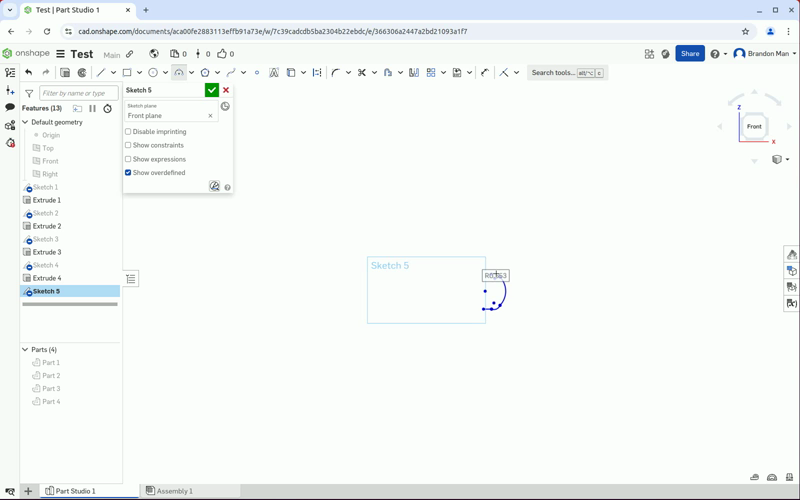
scroll(-6)
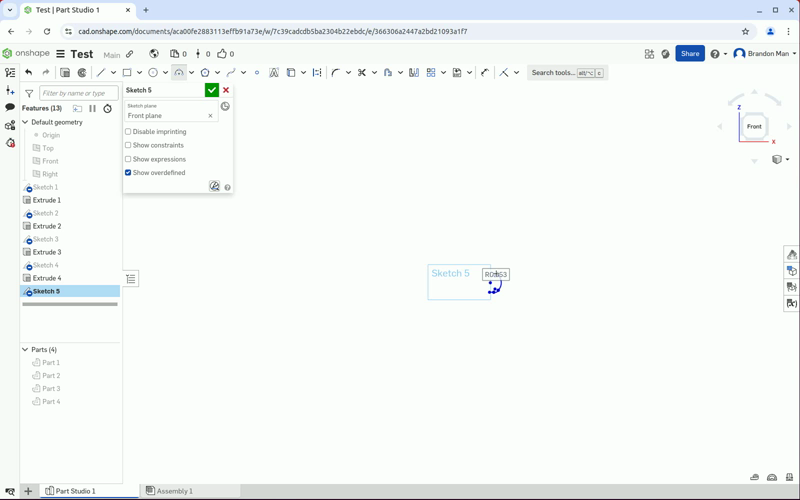
key_up(shift)
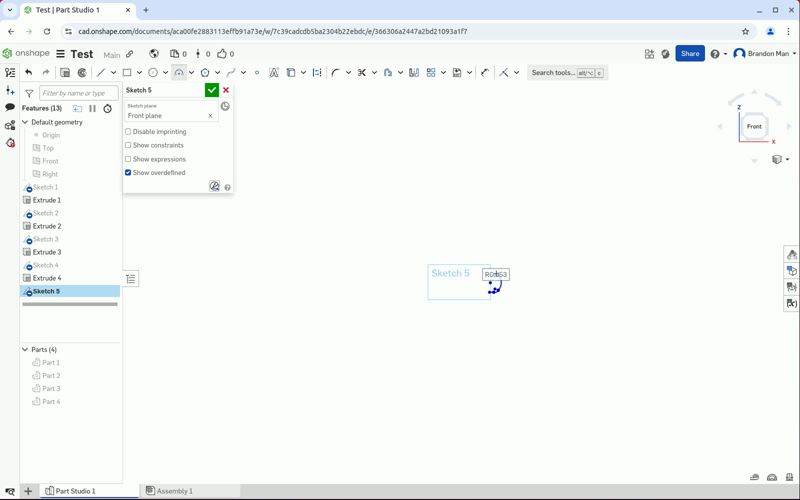
key(esc)
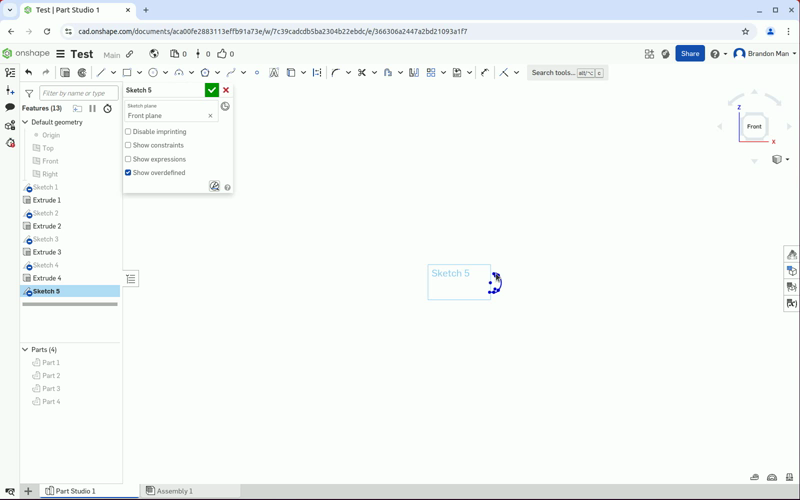
key(l)
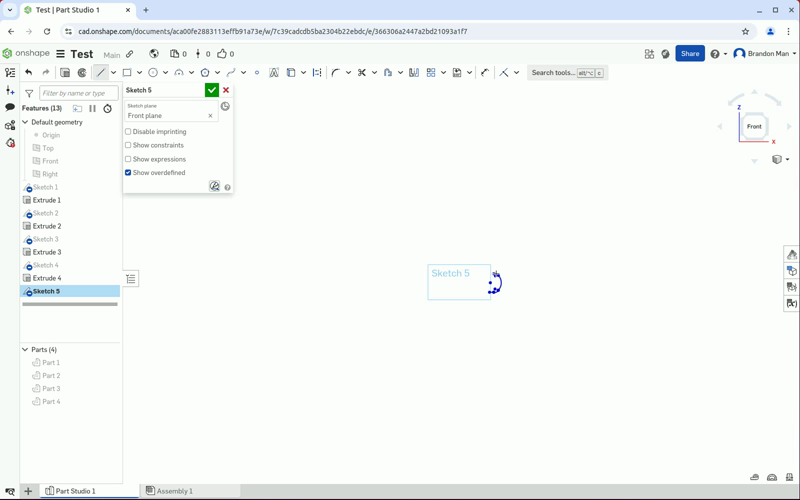
mouse_move(493, 273)
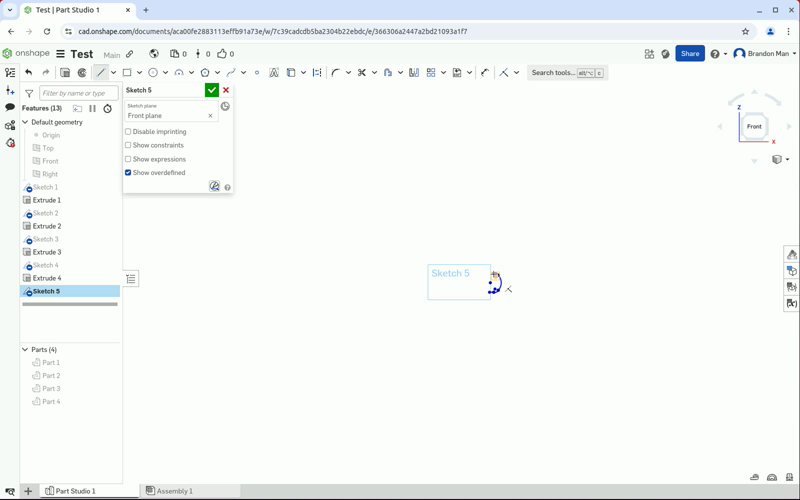
scroll(6)
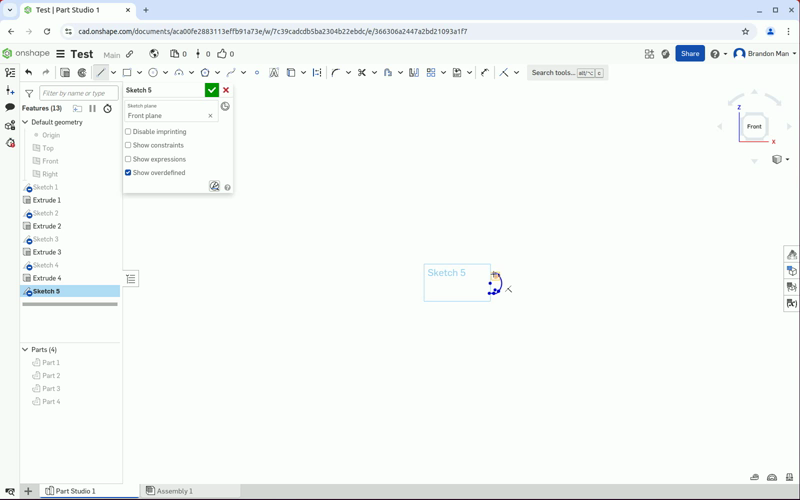
scroll(6)
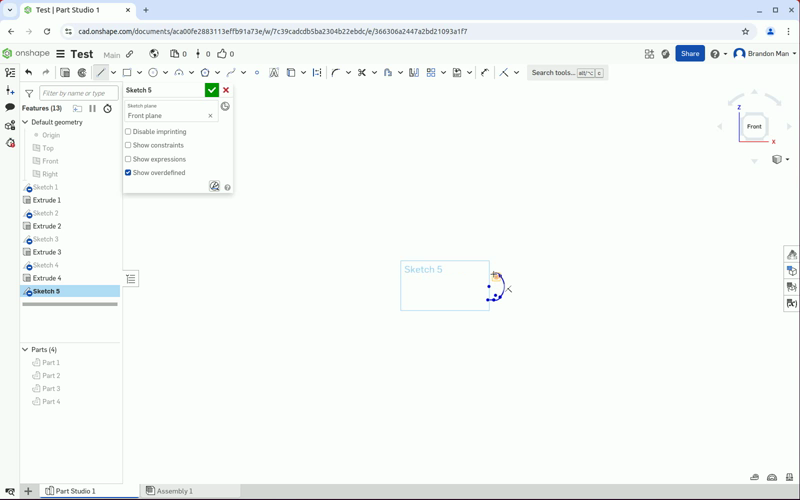
scroll(6)
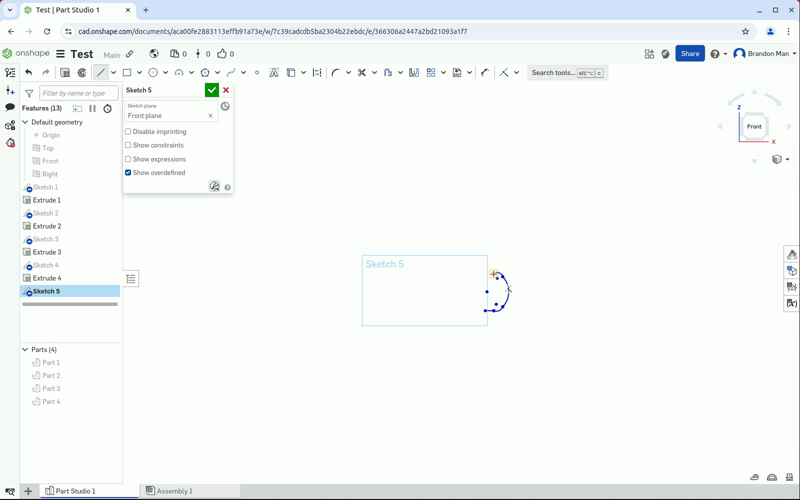
scroll(6)
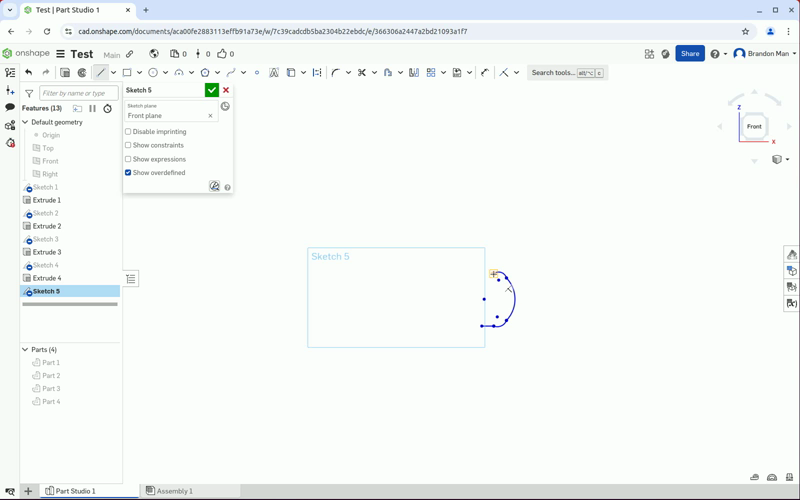
scroll(6)
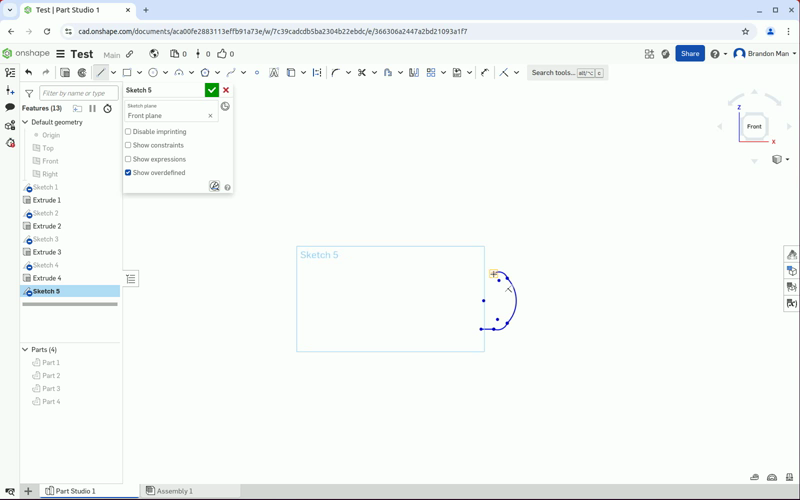
scroll(6)
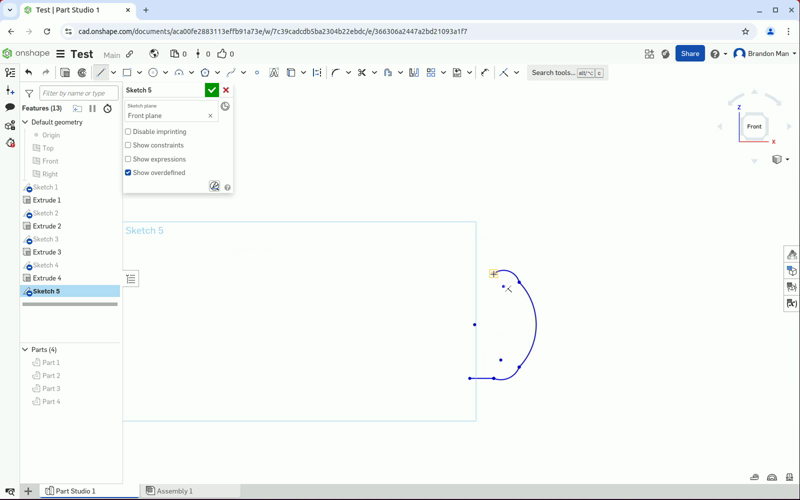
scroll(6)
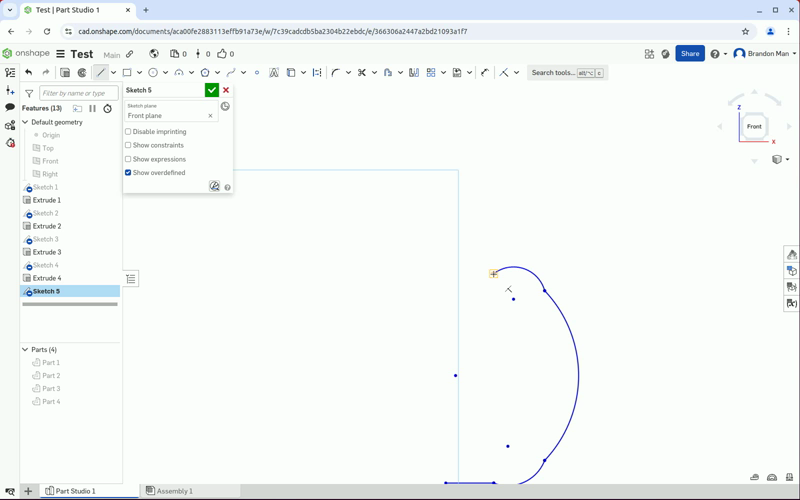
click(493, 273)
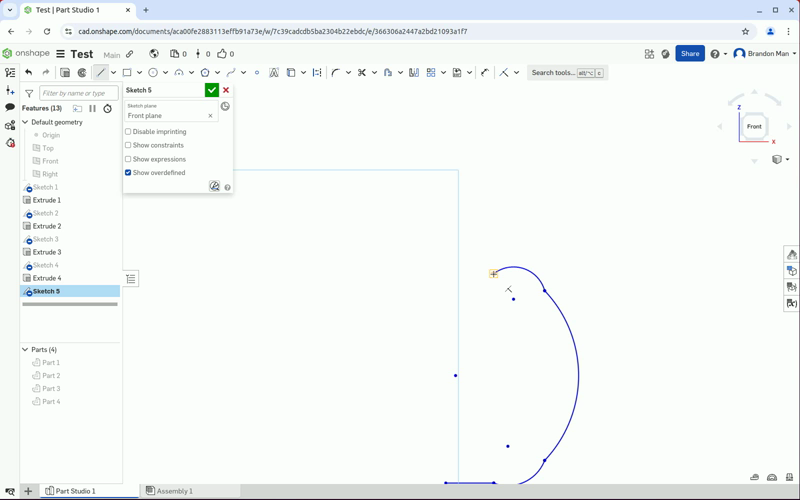
scroll(-6)
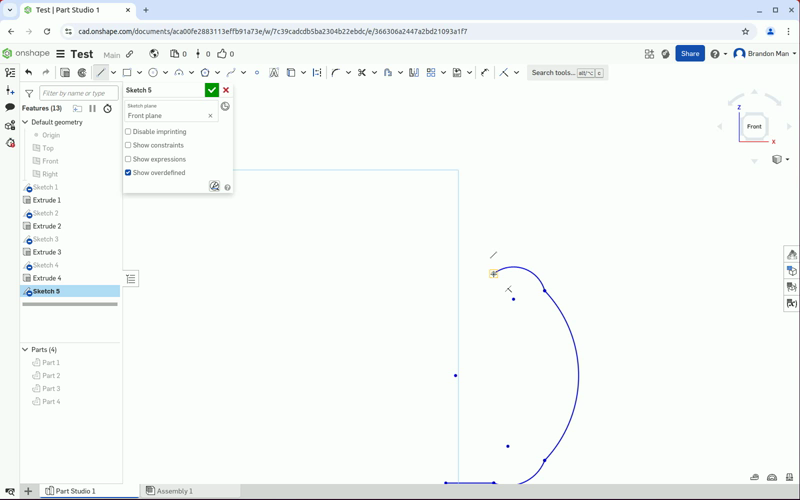
scroll(-6)
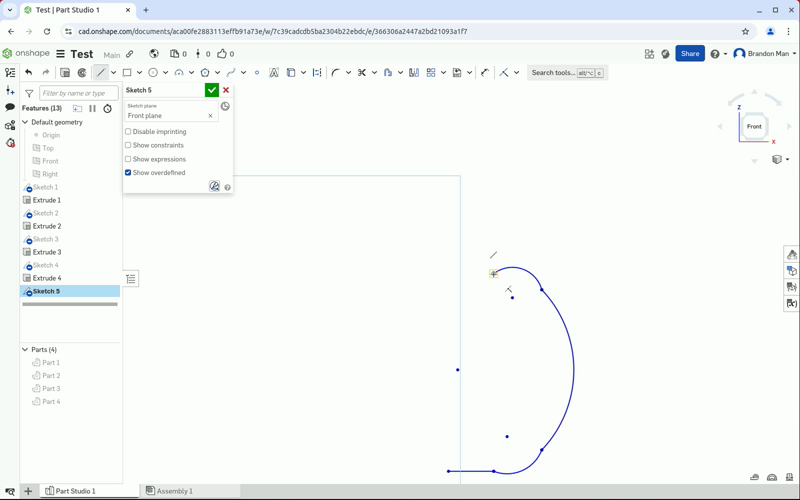
scroll(-6)
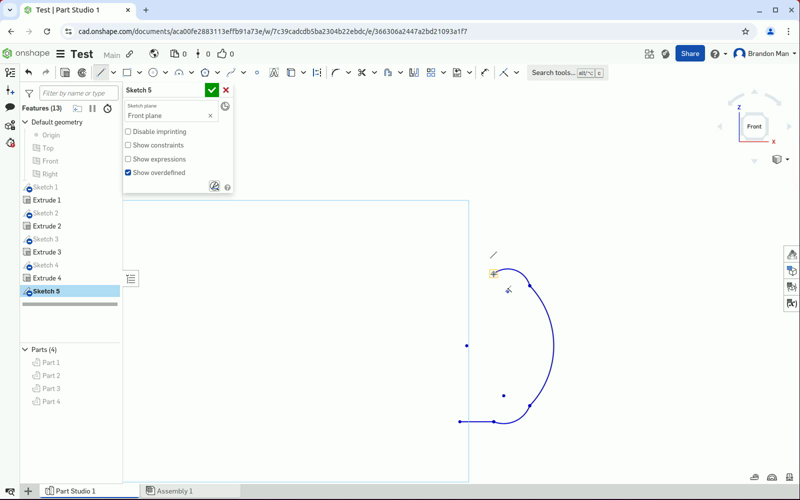
scroll(-6)
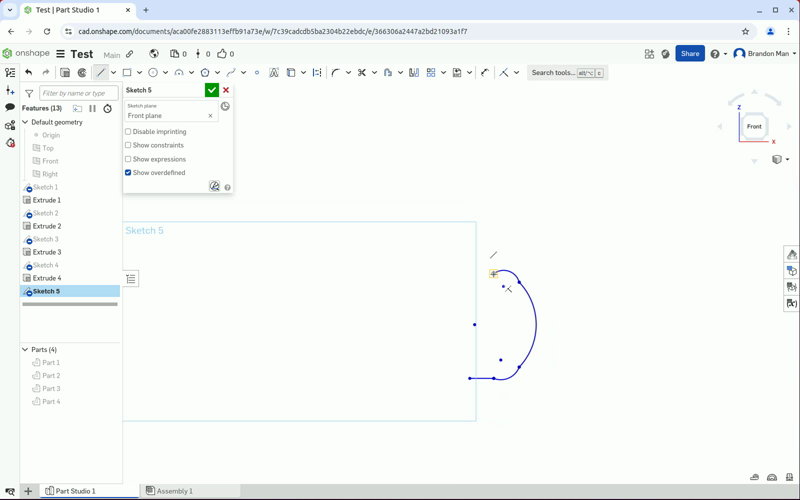
scroll(-6)
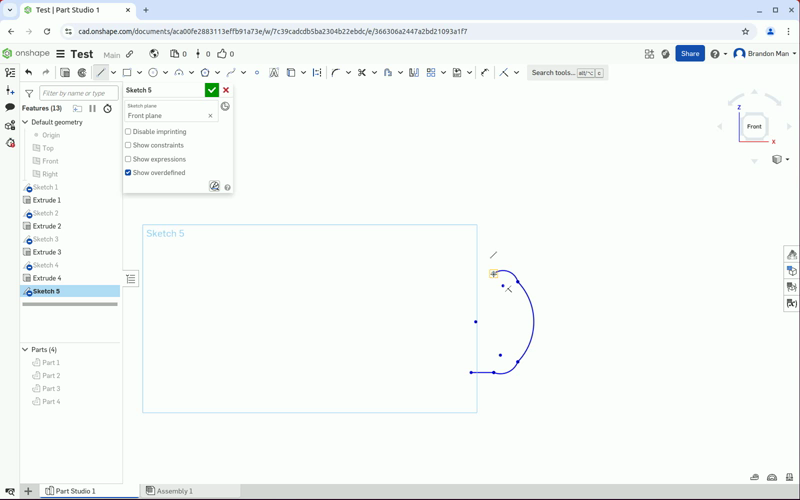
scroll(-6)
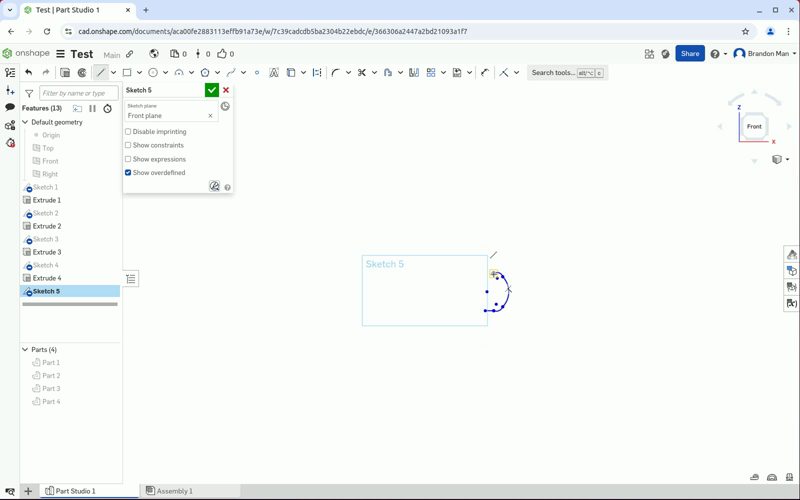
scroll(-6)
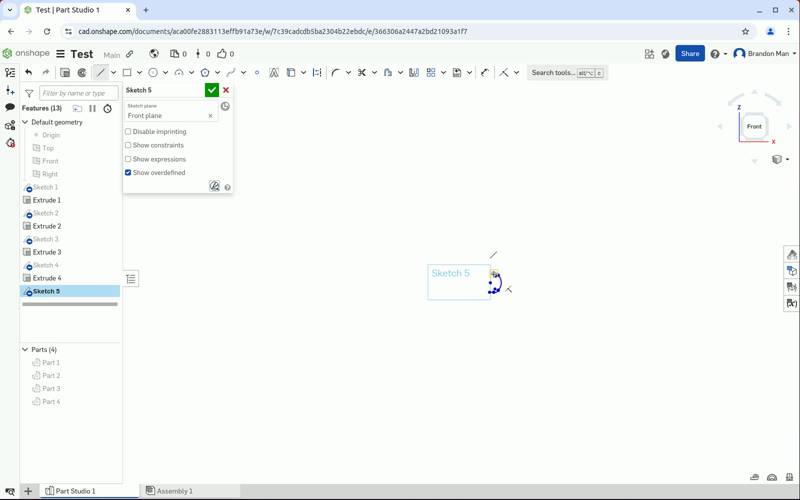
key_down(shift)
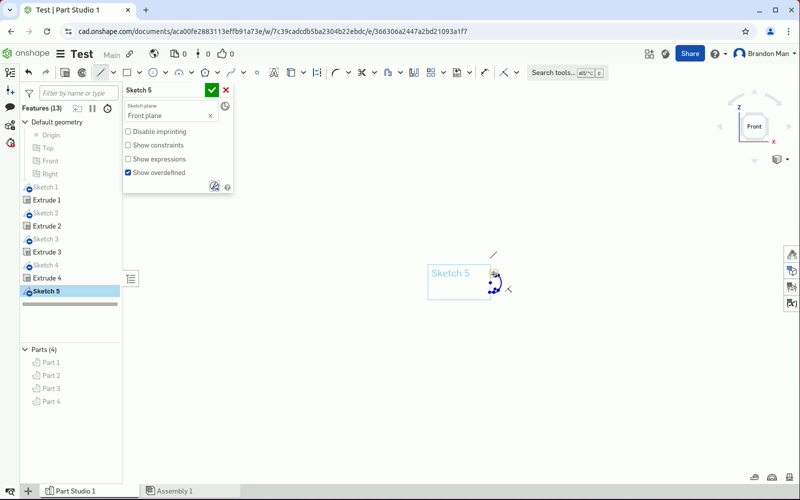
mouse_move(523, 273)
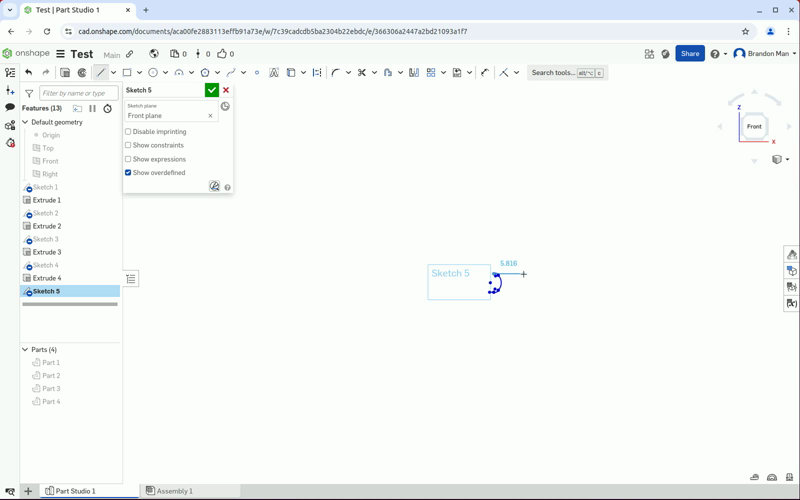
mouse_move(489, 273)
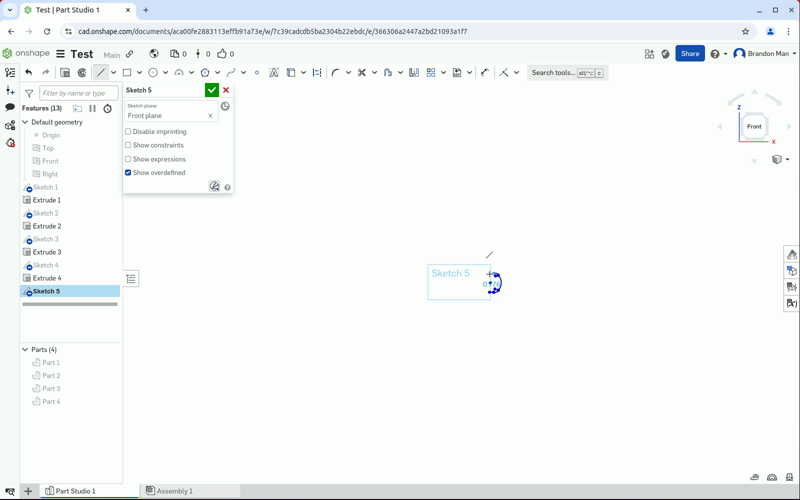
scroll(6)
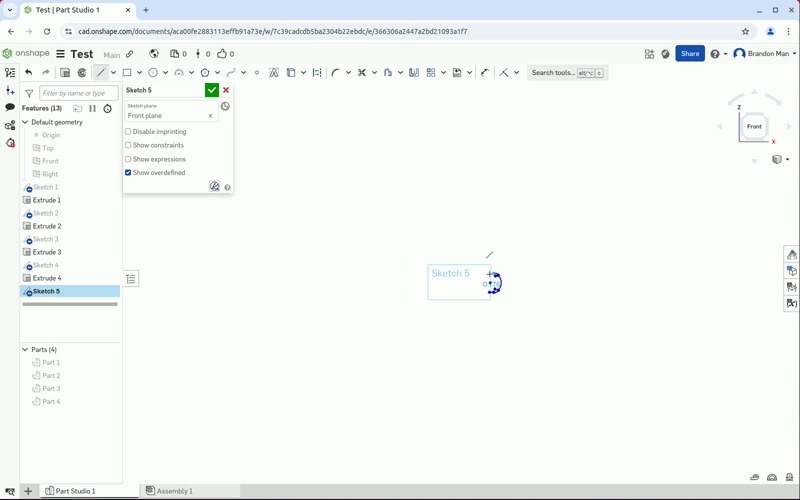
scroll(6)
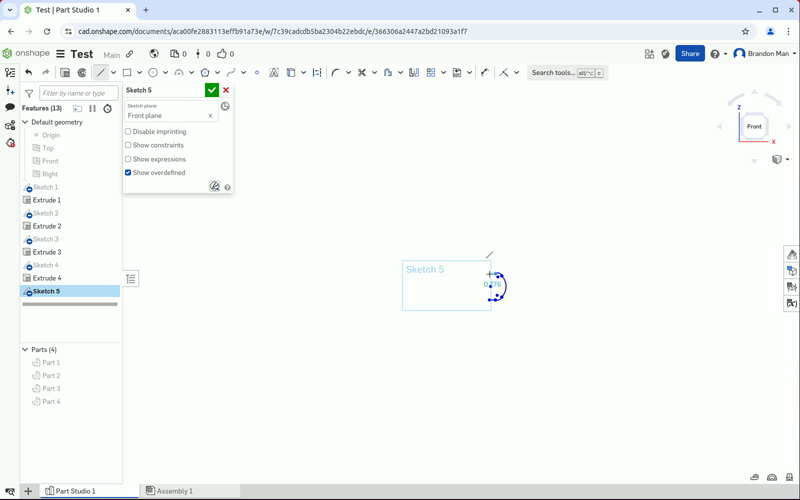
scroll(6)
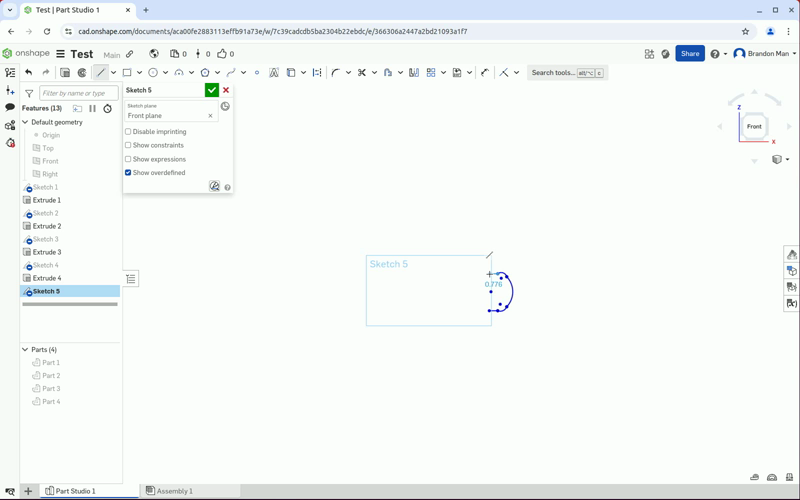
scroll(6)
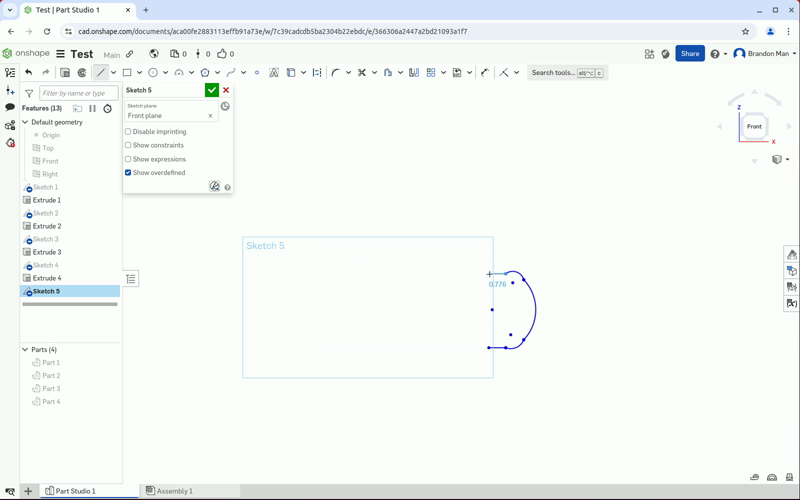
scroll(6)
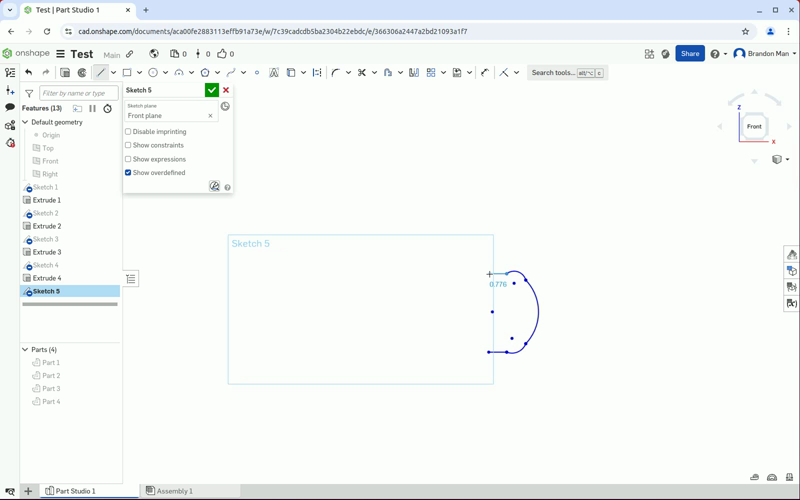
scroll(6)
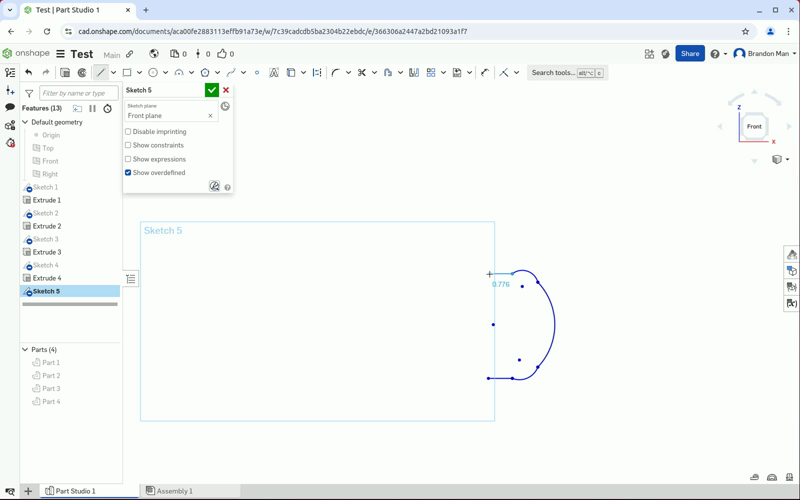
scroll(6)
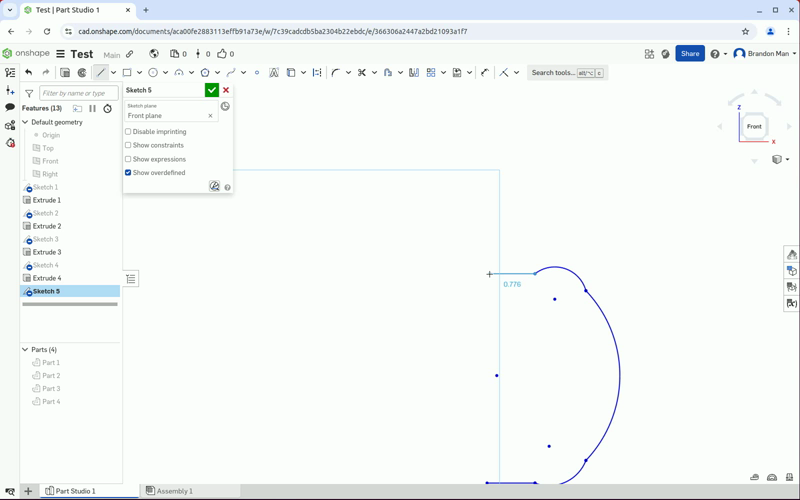
click(489, 273)
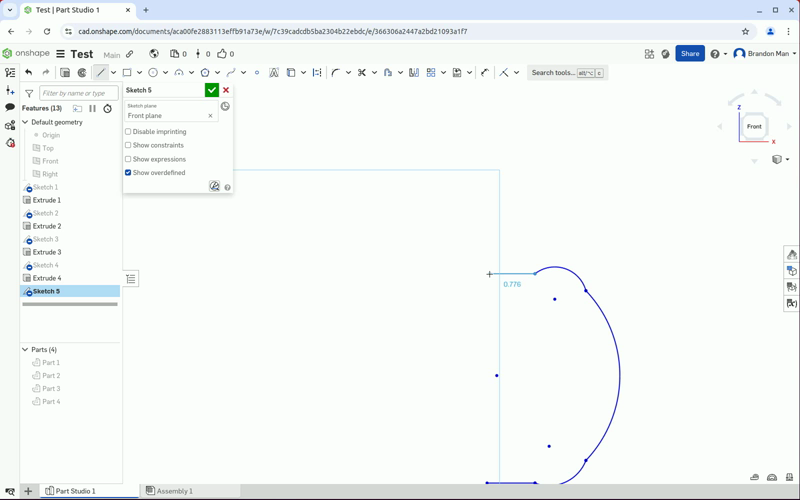
scroll(-6)
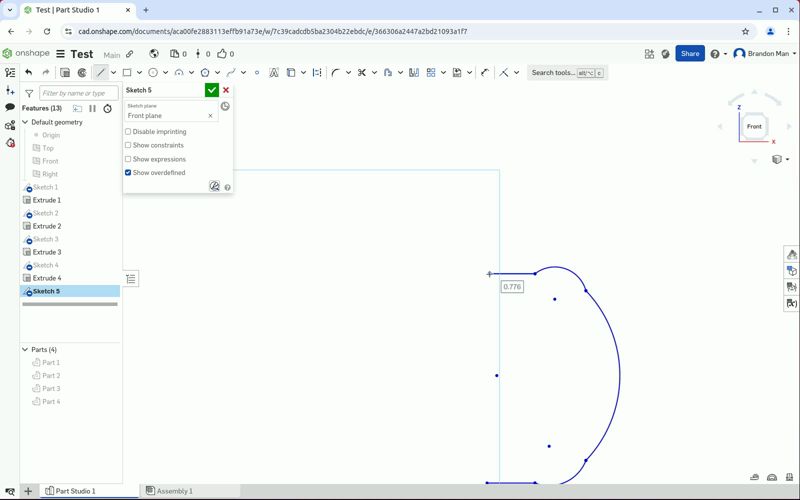
scroll(-6)
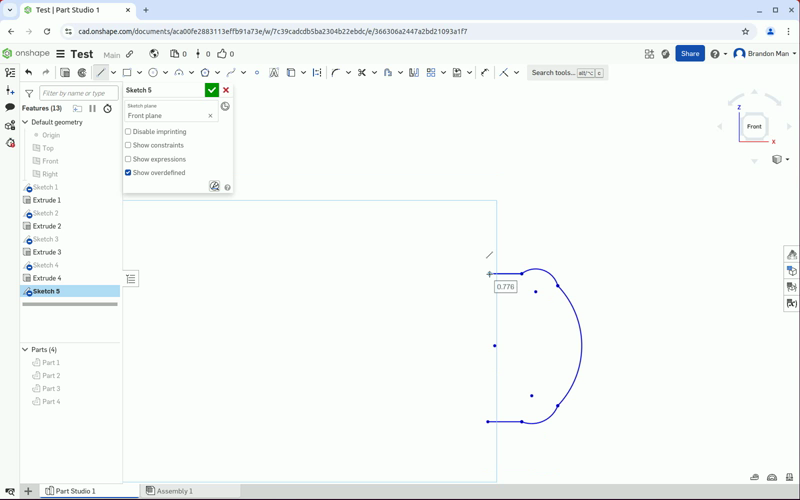
scroll(-6)
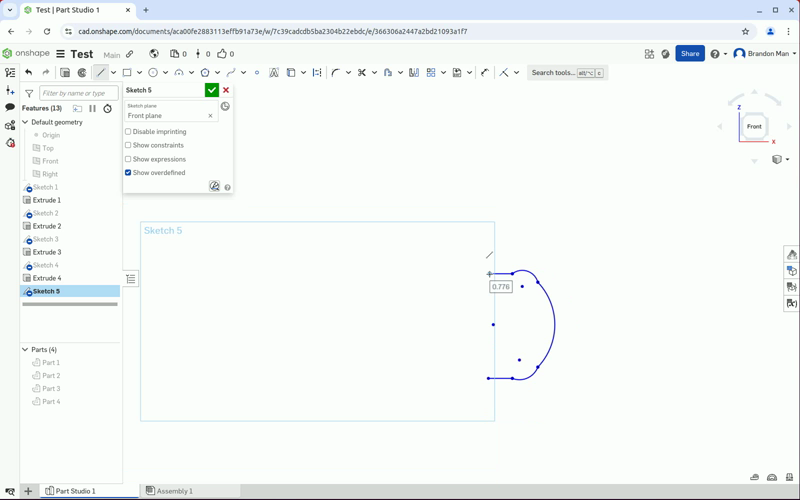
scroll(-6)
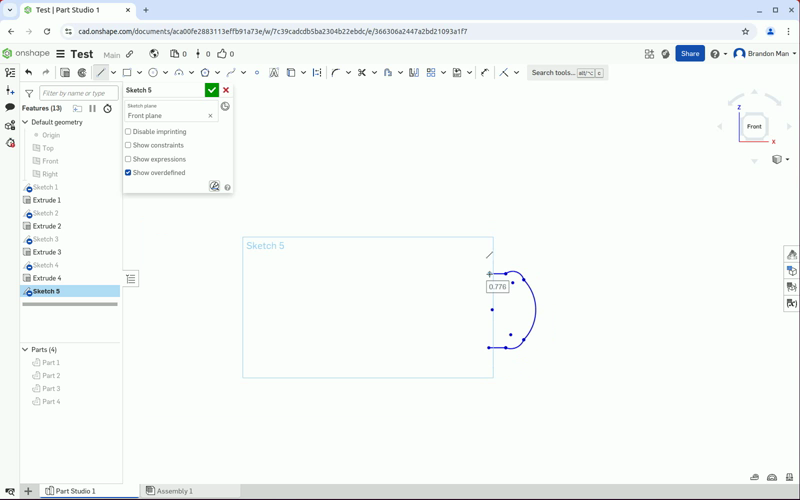
scroll(-6)
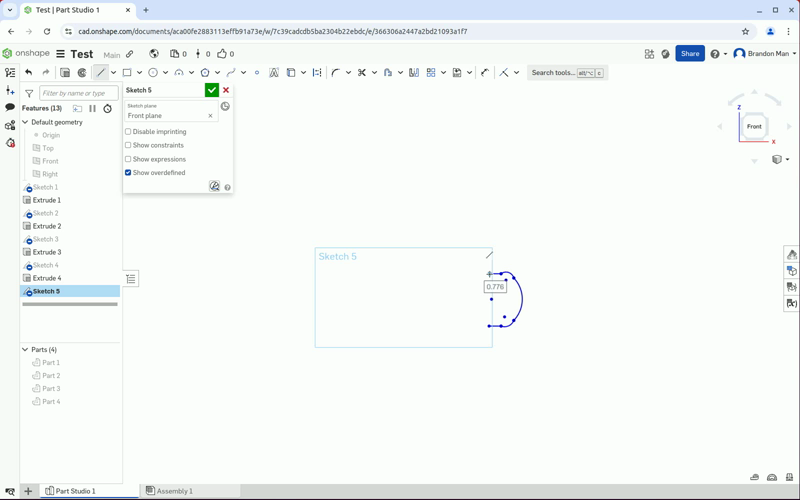
scroll(-6)
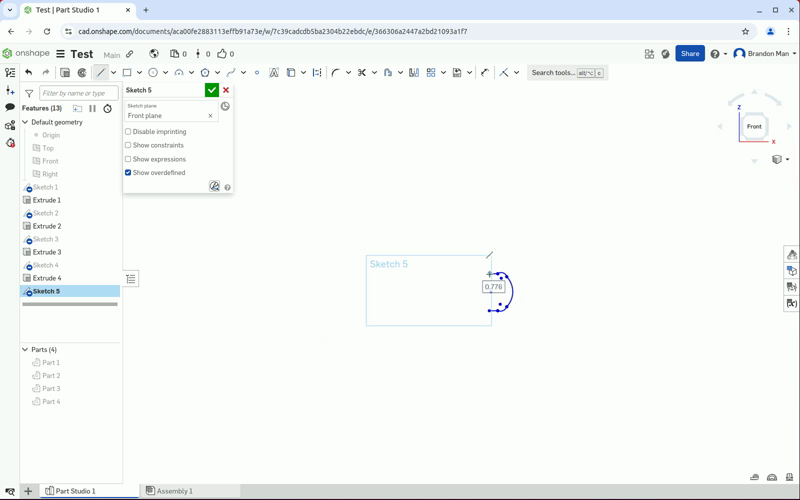
scroll(-6)
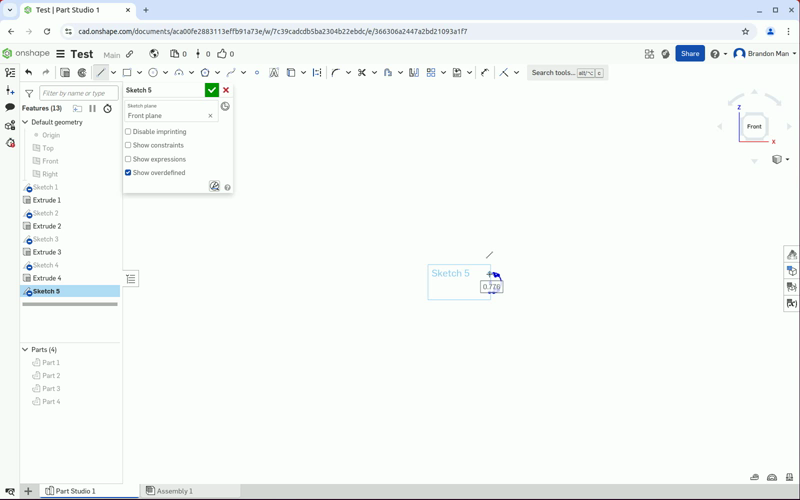
key_up(shift)
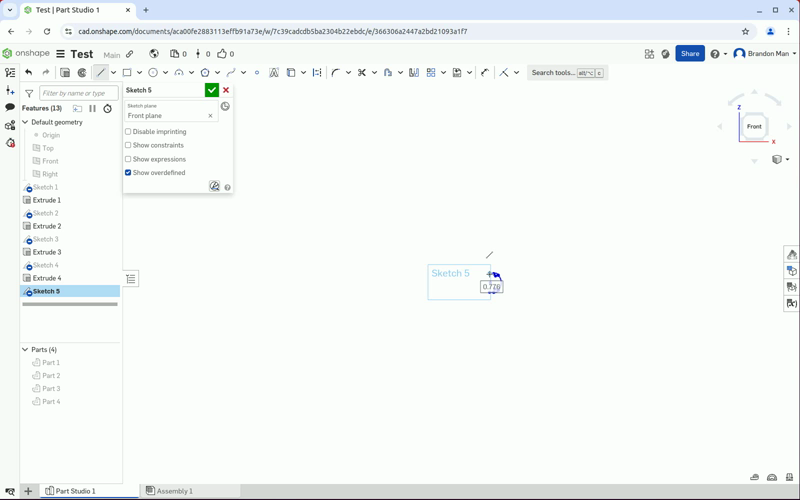
key(esc)
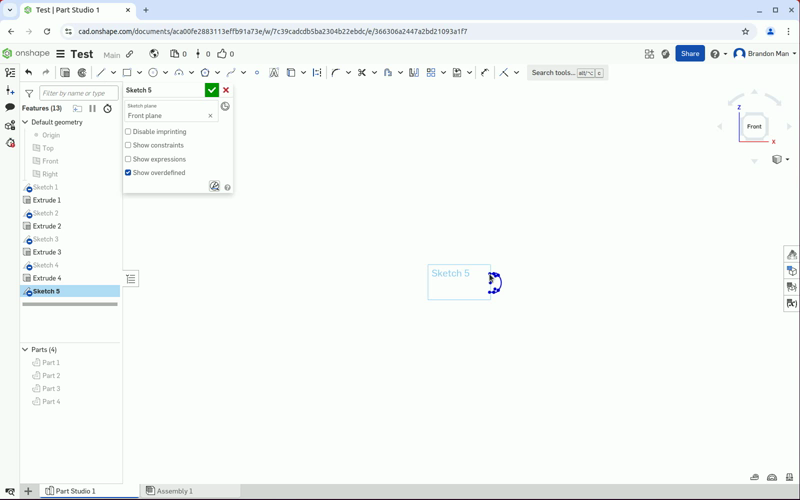
key(a)
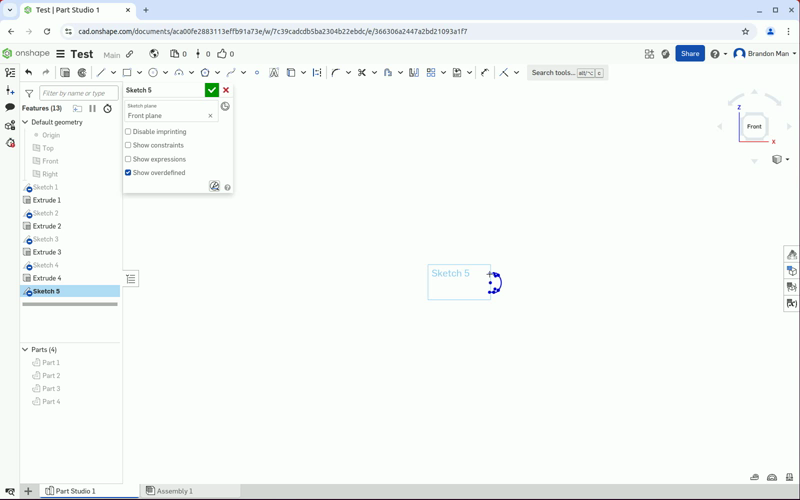
mouse_move(489, 273)
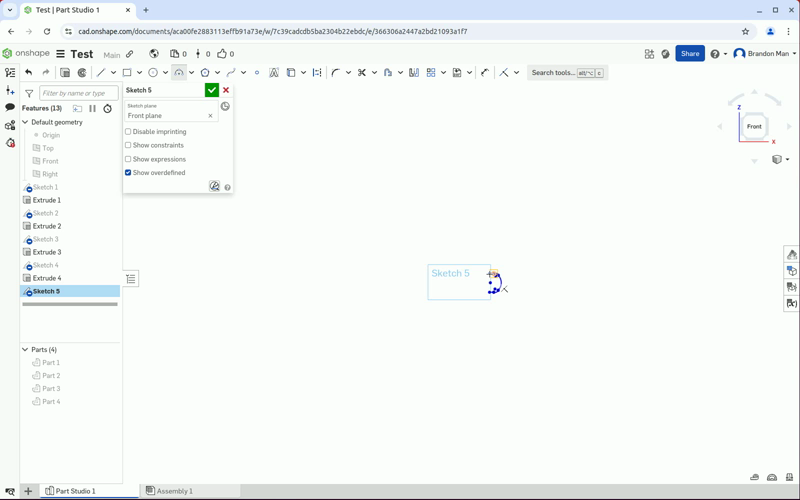
scroll(6)
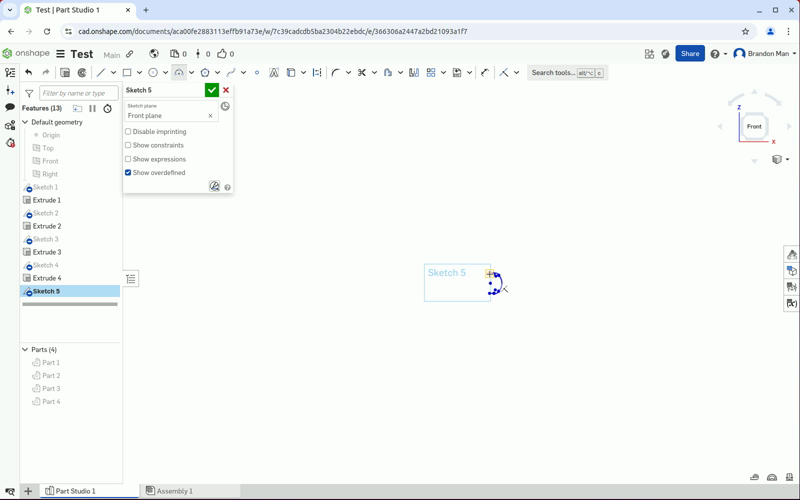
scroll(6)
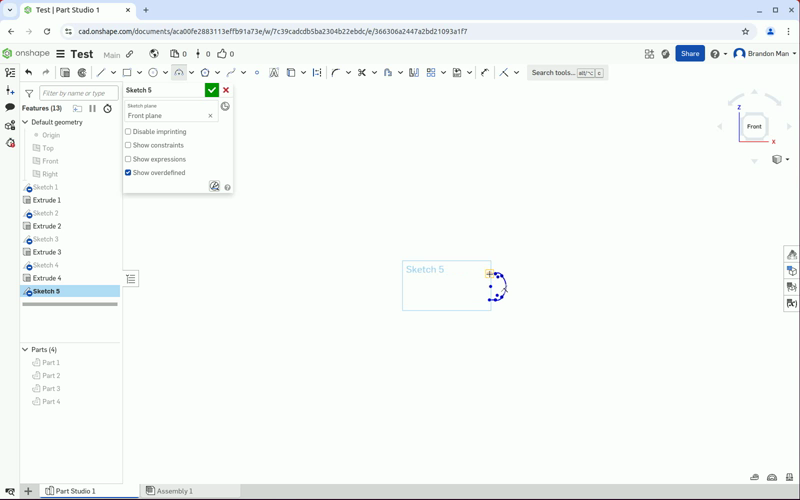
scroll(6)
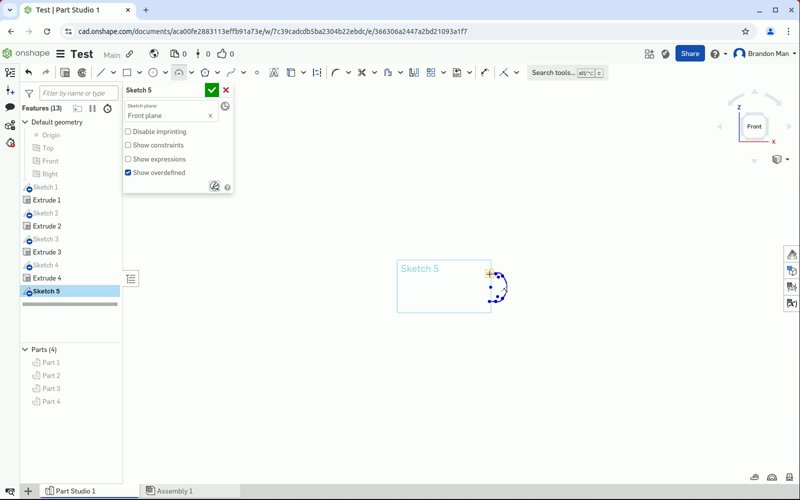
scroll(6)
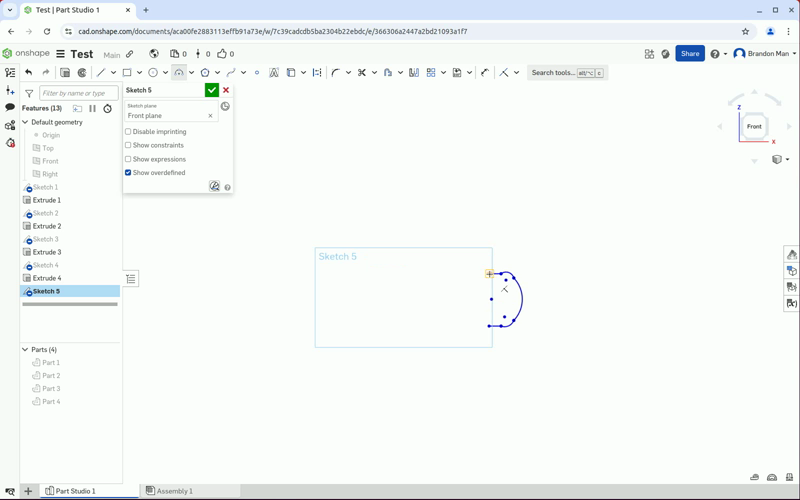
scroll(6)
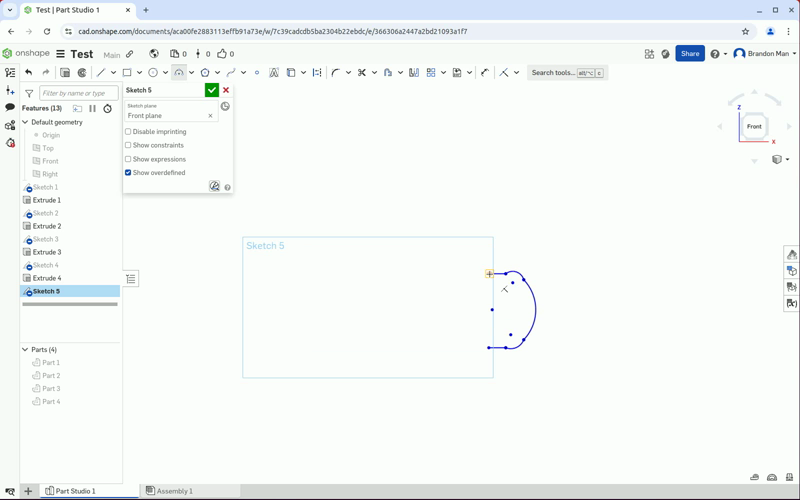
scroll(6)
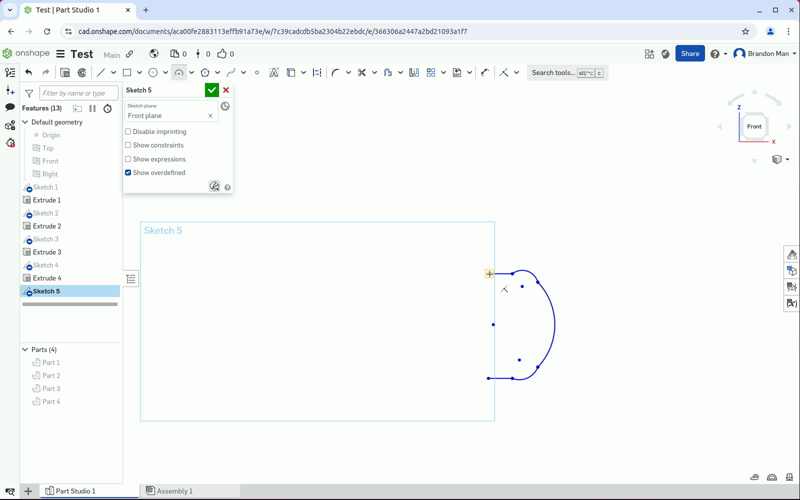
scroll(6)
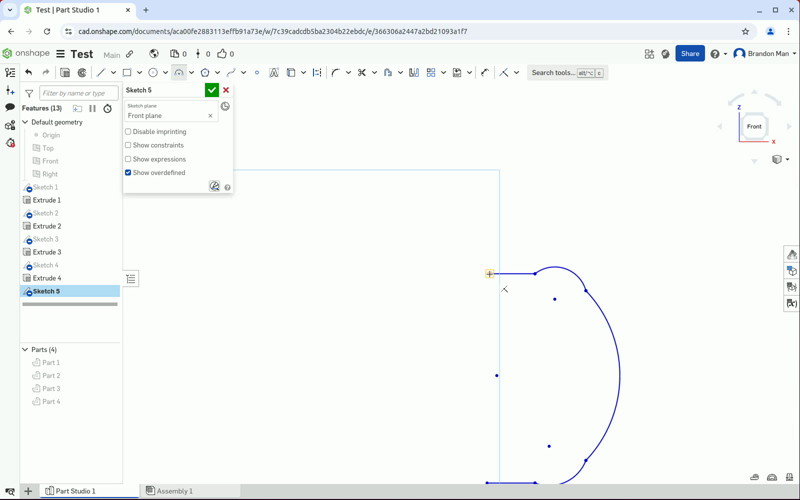
click(489, 273)
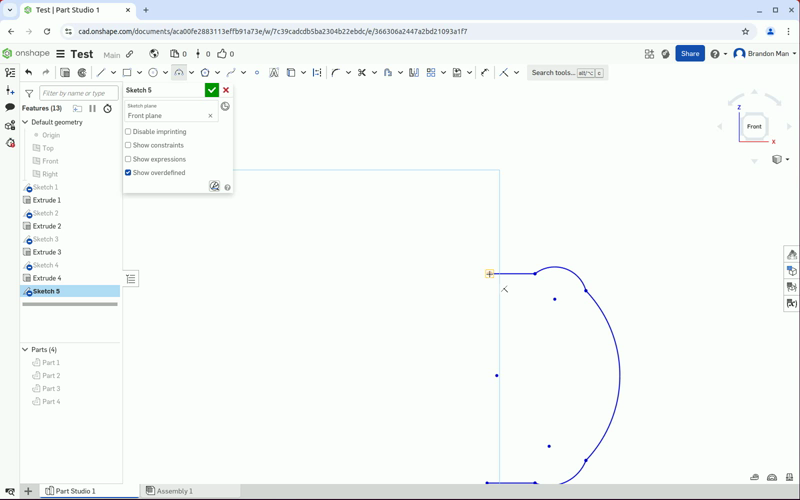
scroll(-6)
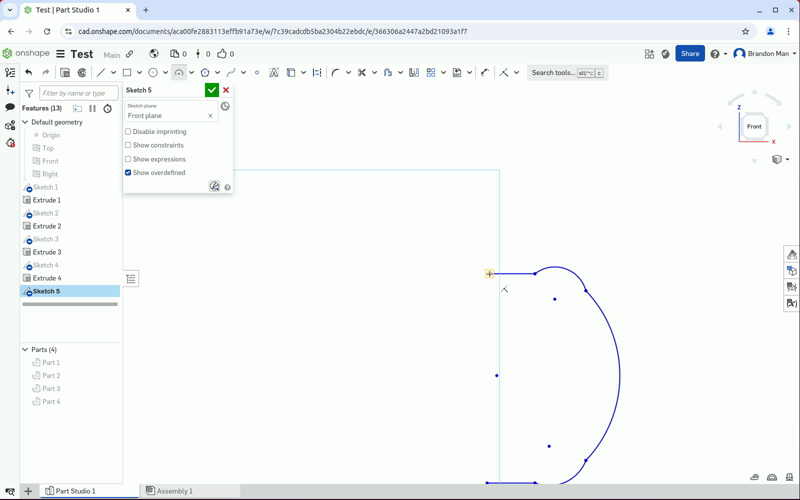
scroll(-6)
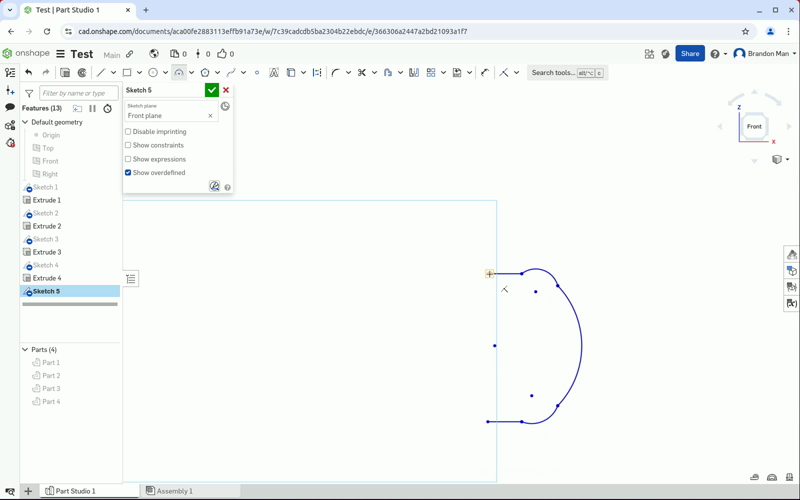
scroll(-6)
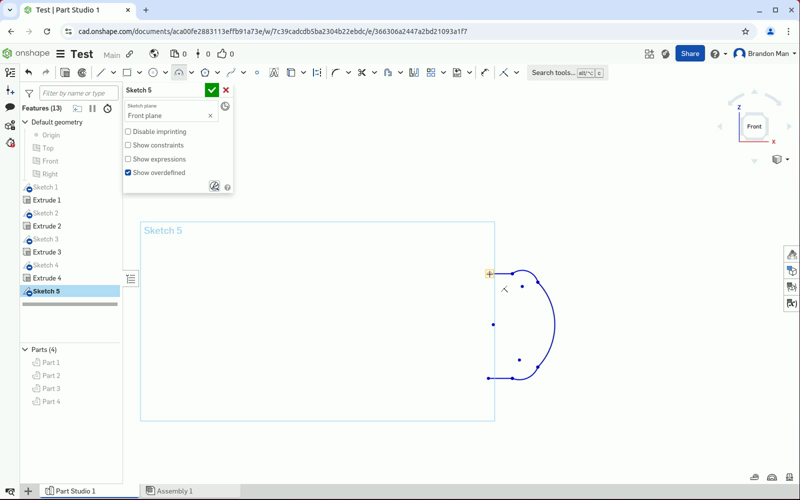
scroll(-6)
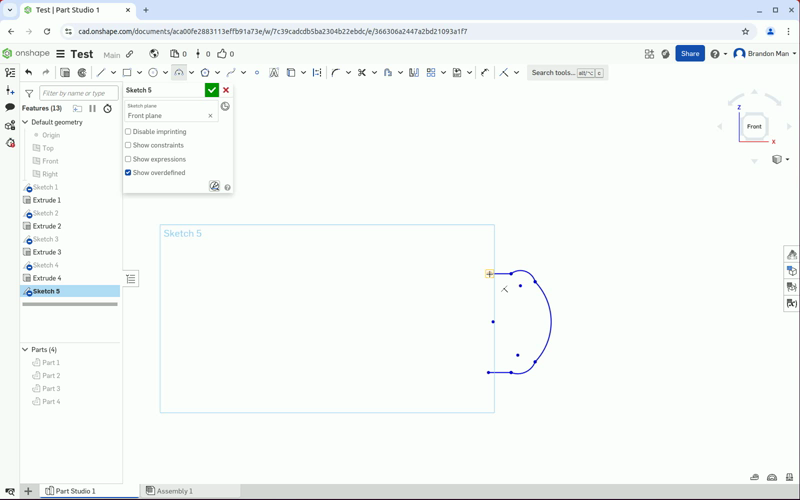
scroll(-6)
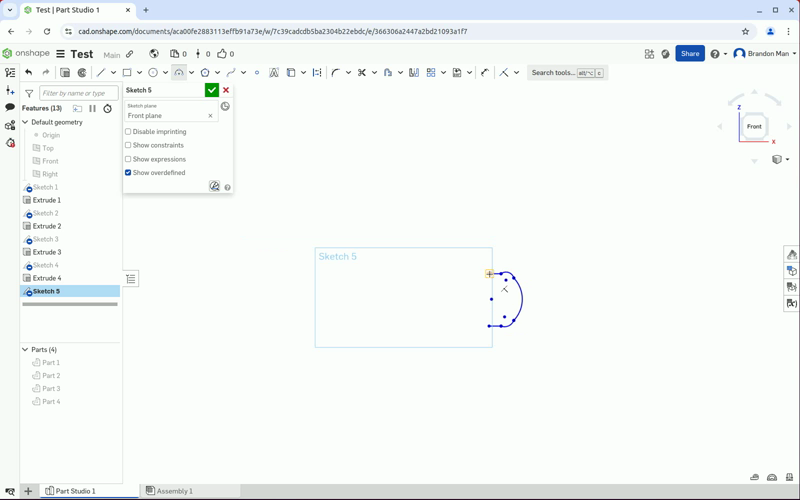
scroll(-6)
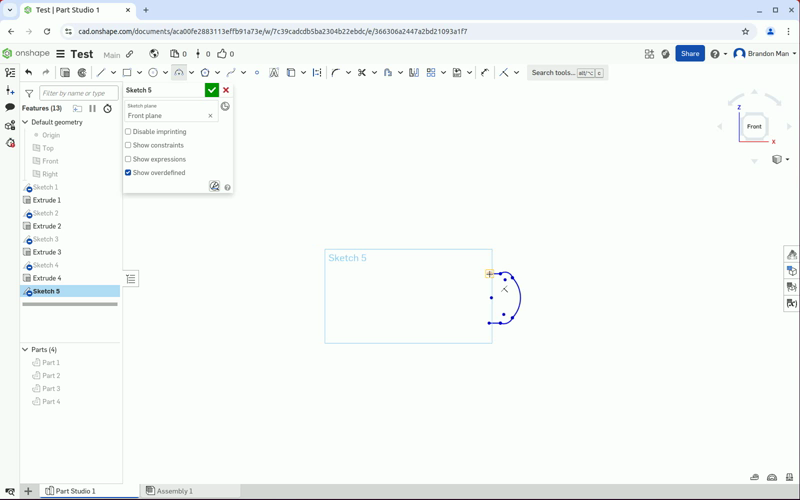
scroll(-6)
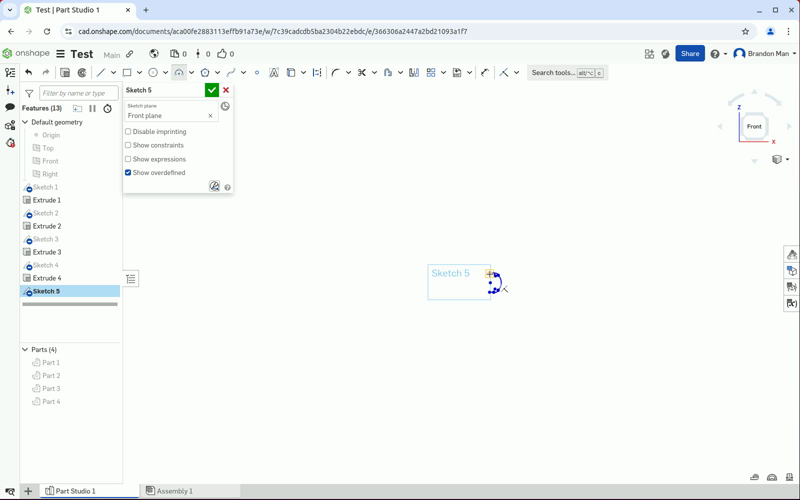
mouse_move(489, 292)
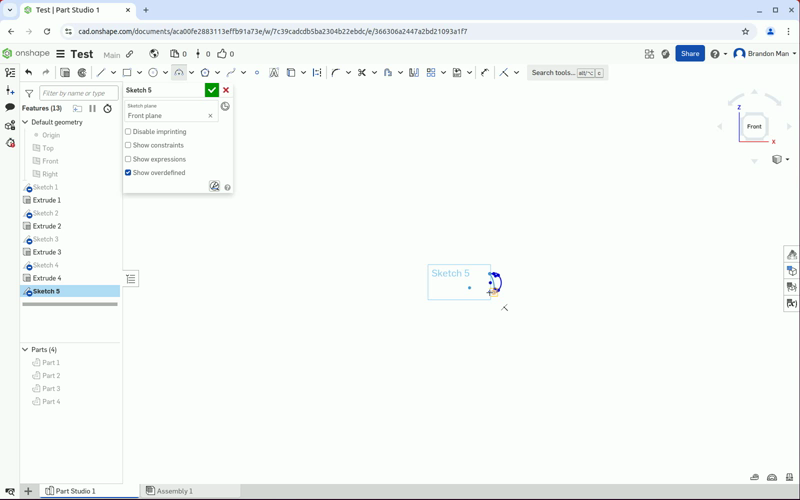
scroll(6)
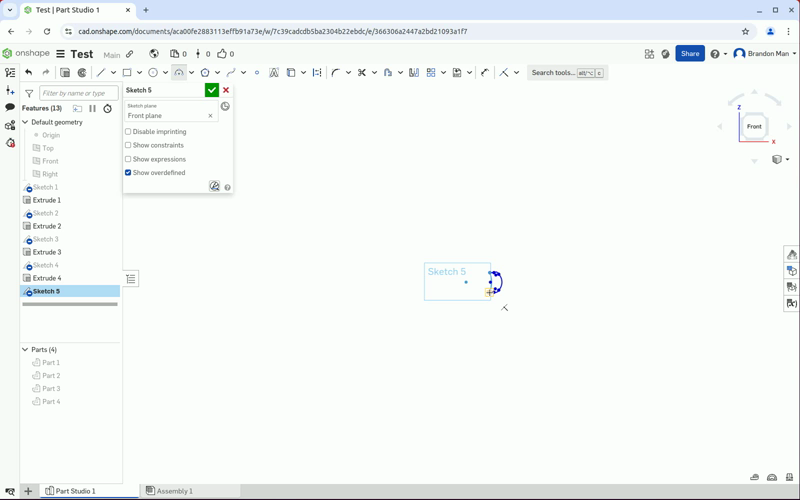
scroll(6)
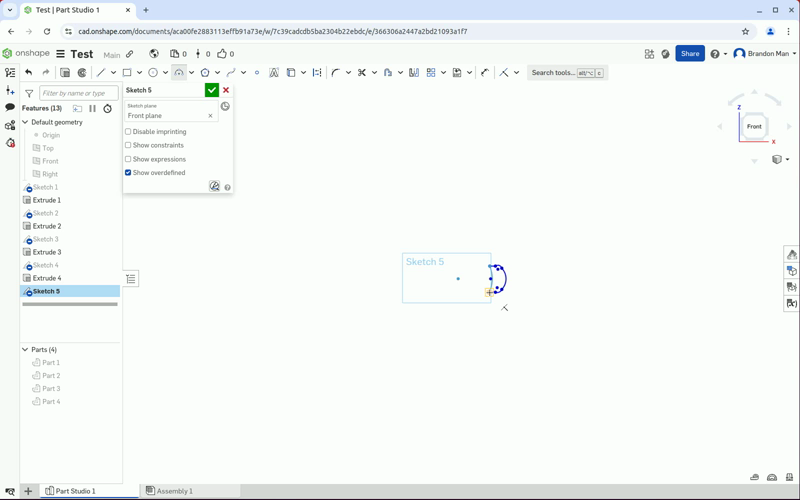
scroll(6)
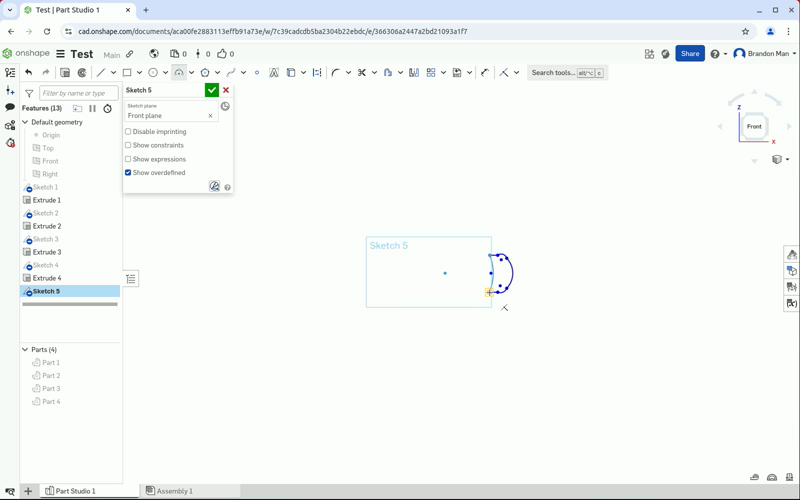
scroll(6)
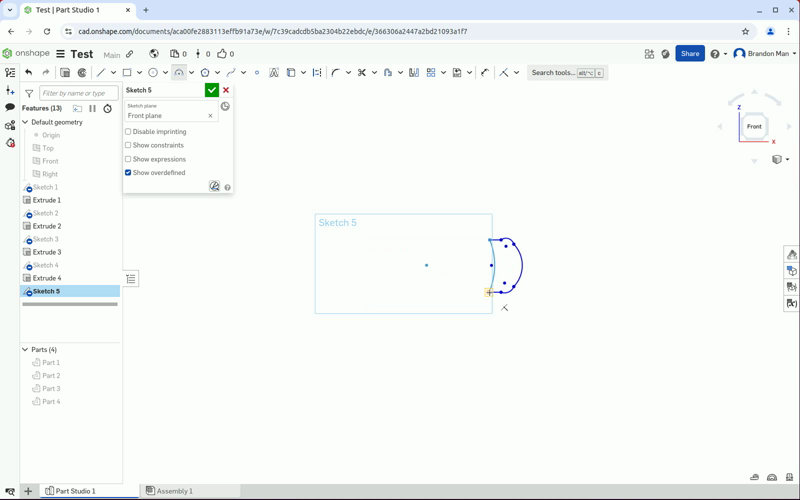
scroll(6)
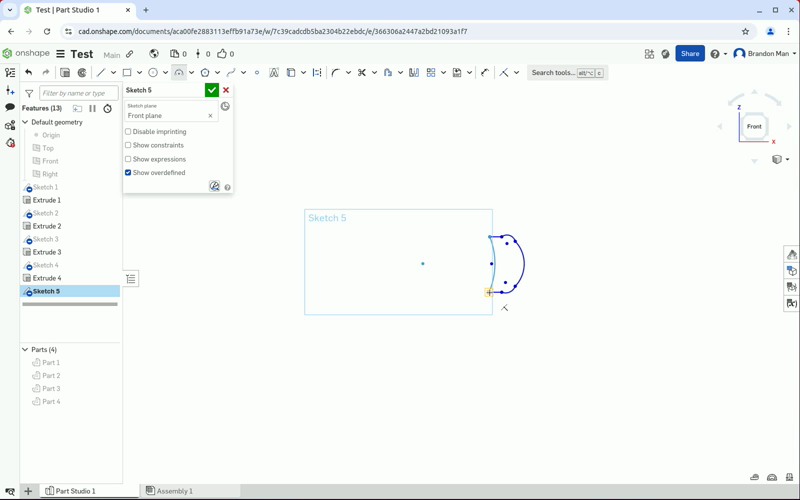
scroll(6)
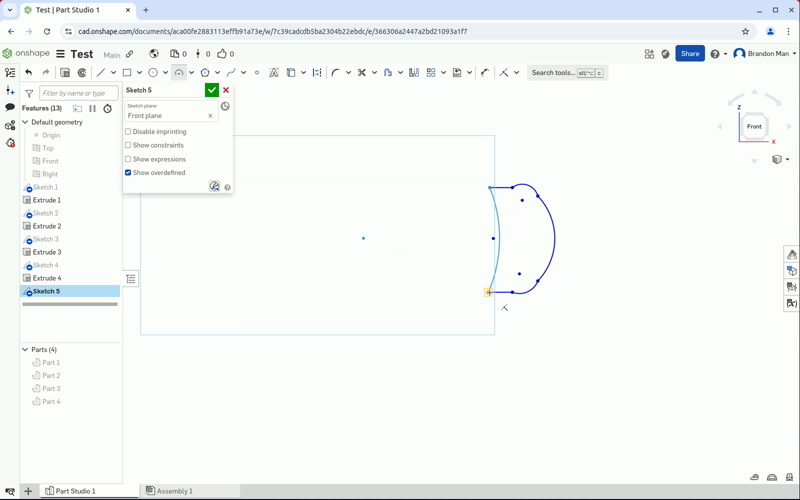
scroll(6)
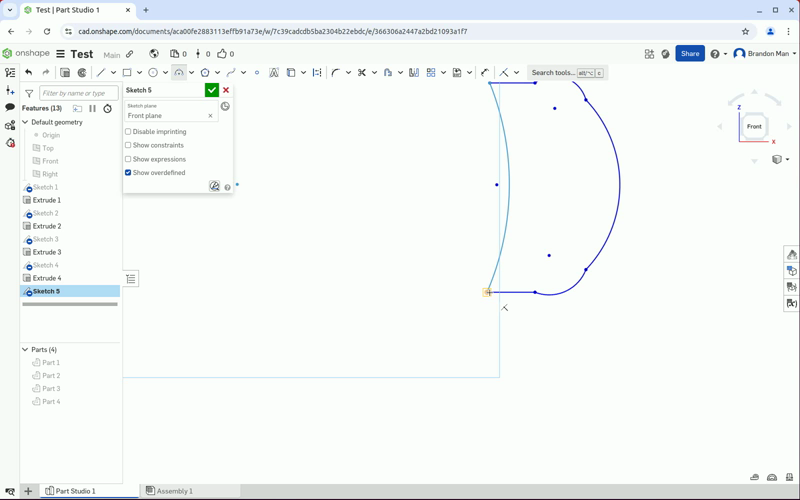
click(489, 292)
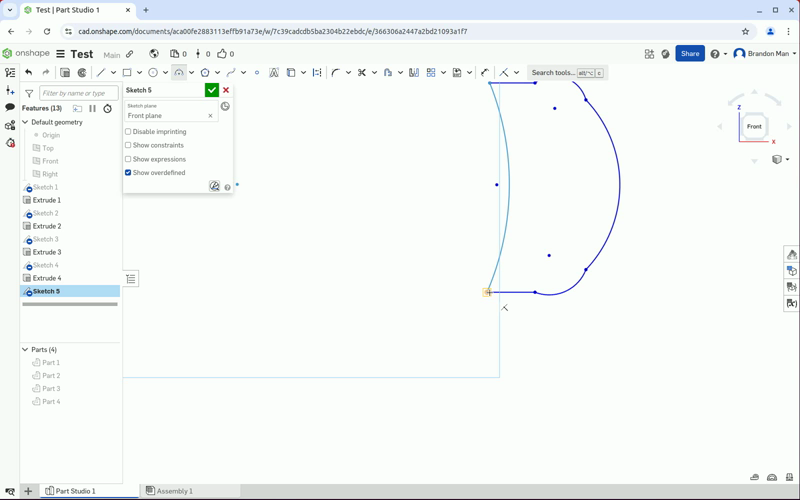
scroll(-6)
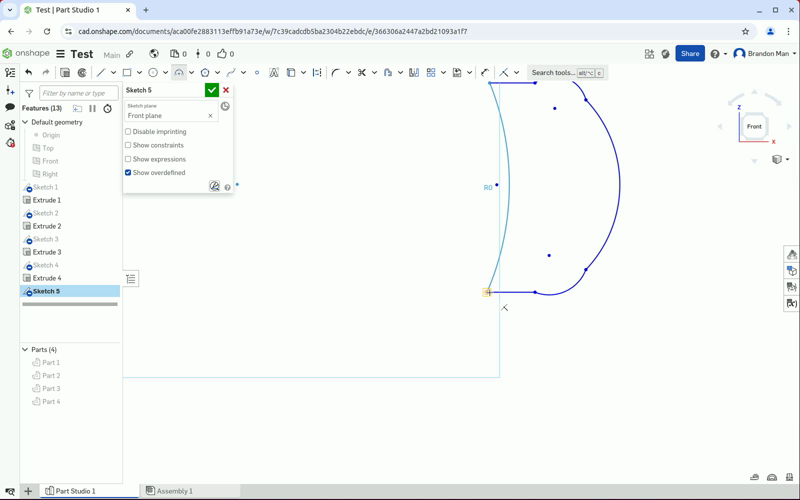
scroll(-6)
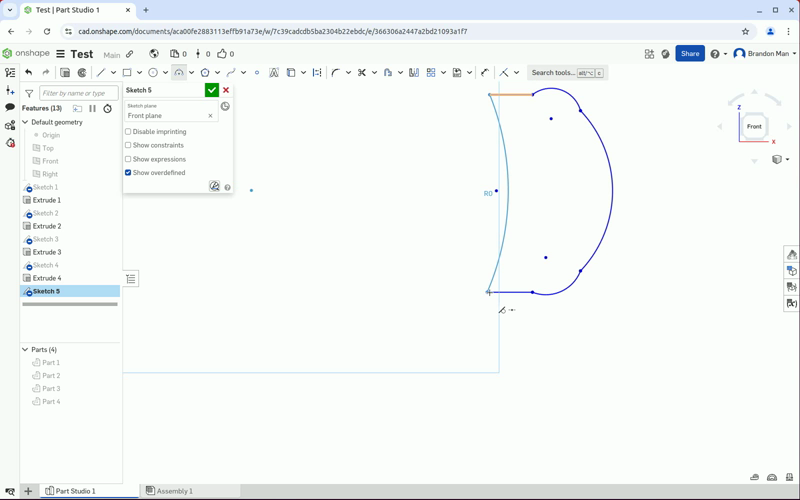
scroll(-6)
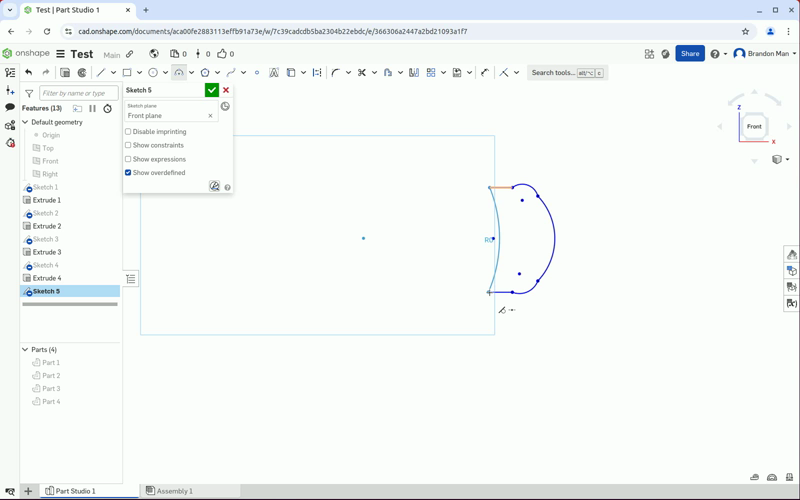
scroll(-6)
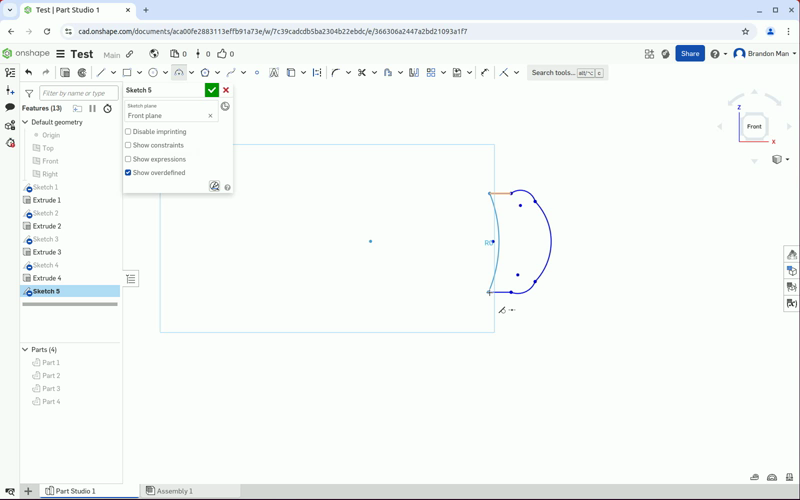
scroll(-6)
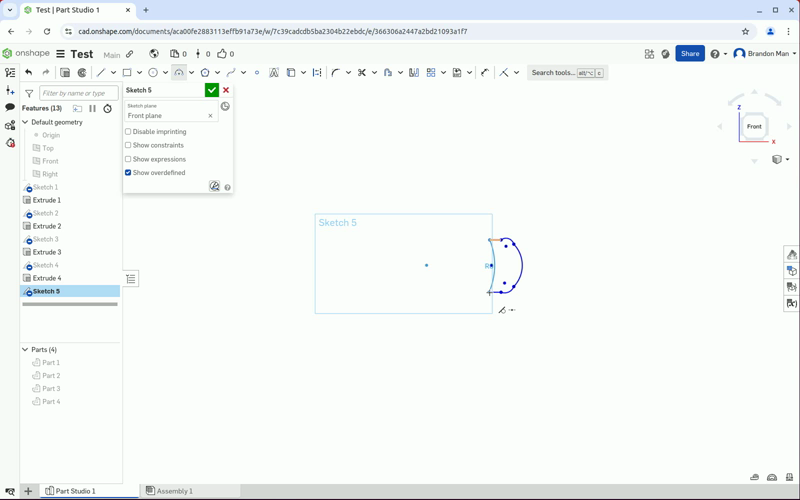
scroll(-6)
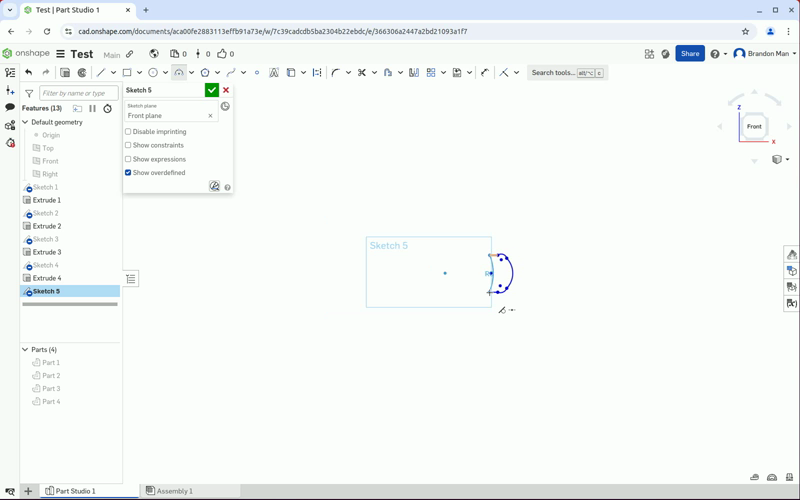
scroll(-6)
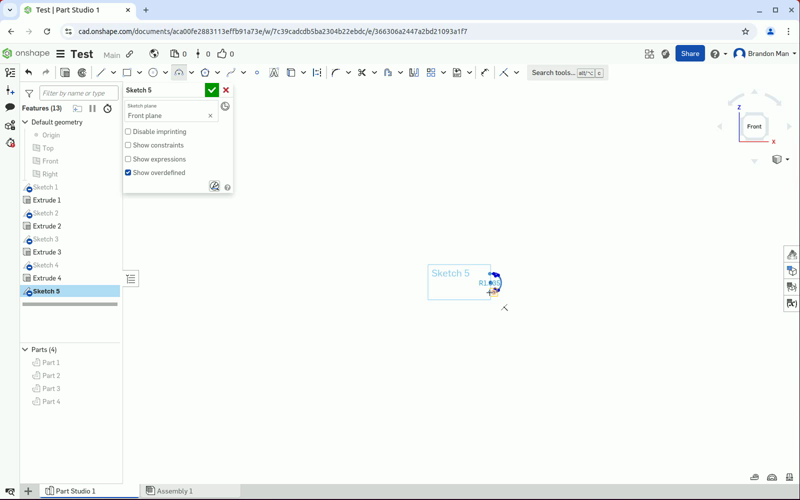
key_down(shift)
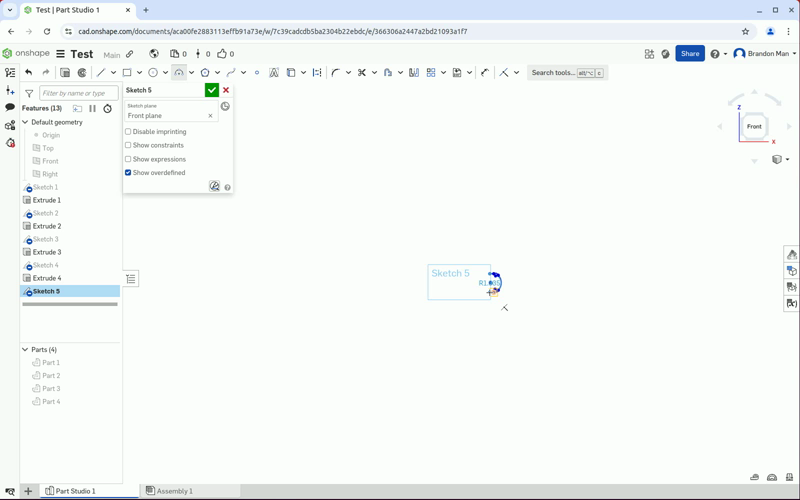
mouse_move(504, 282)
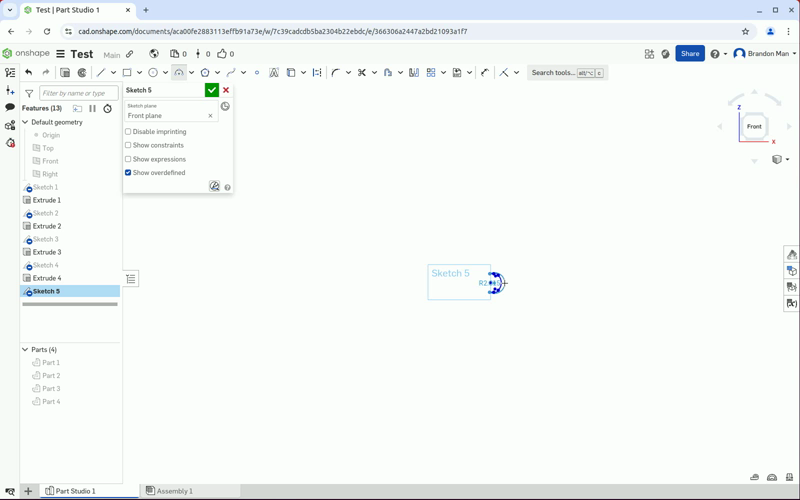
scroll(6)
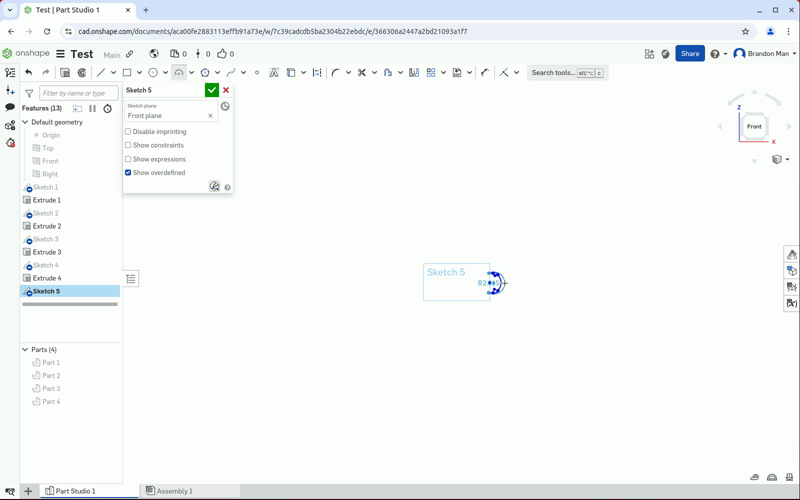
scroll(6)
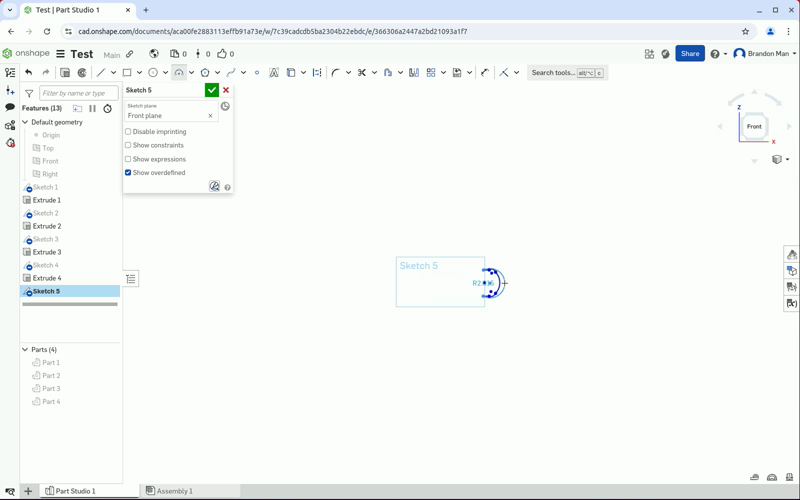
scroll(6)
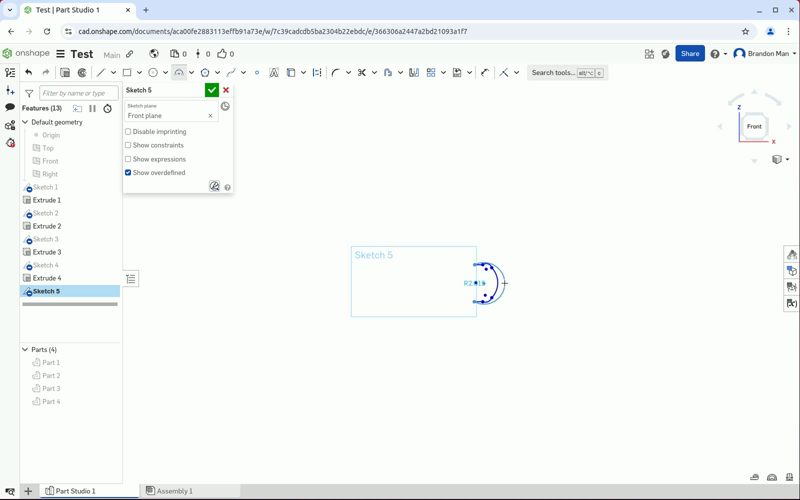
scroll(6)
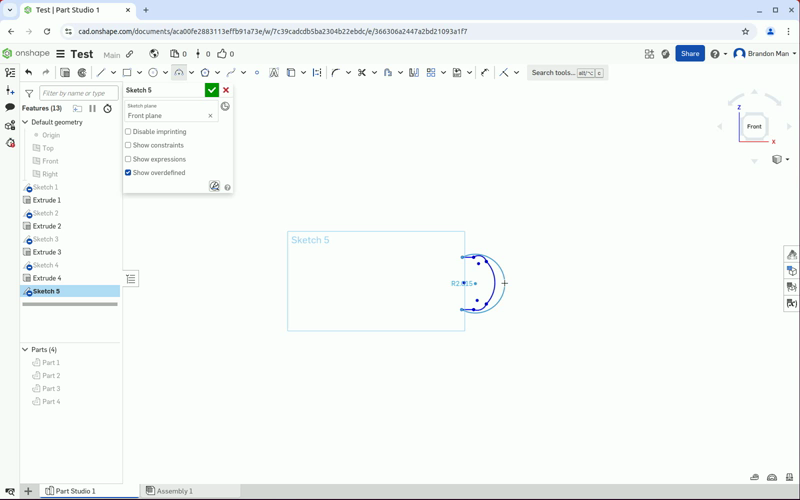
scroll(6)
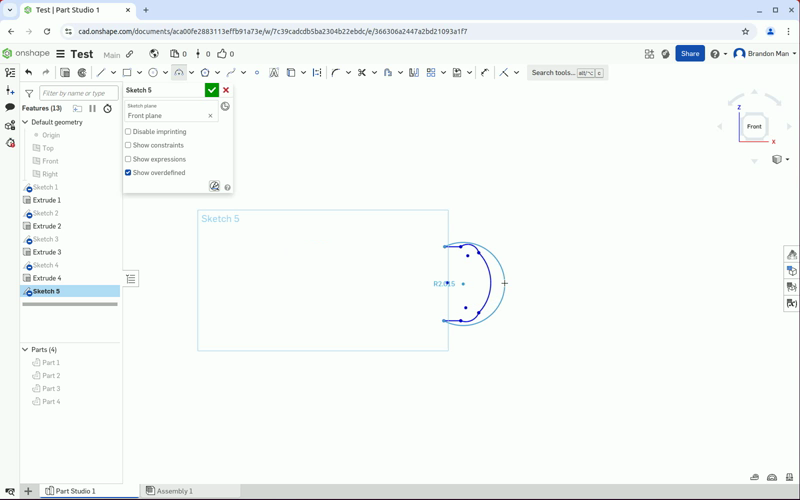
scroll(6)
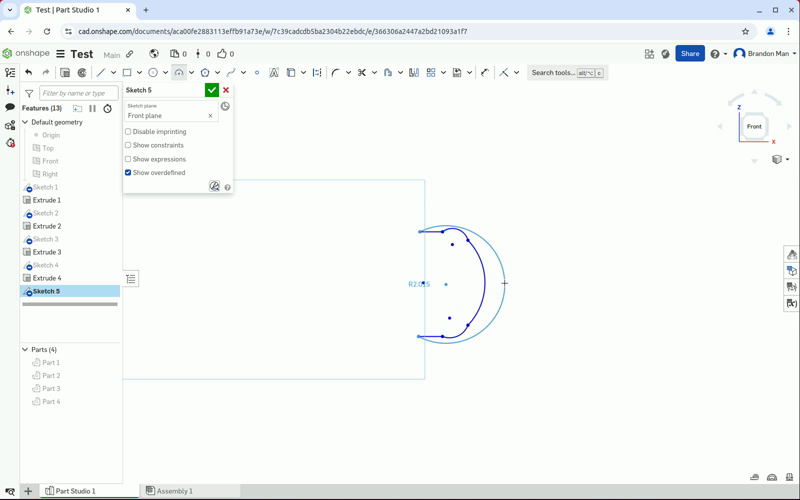
scroll(6)
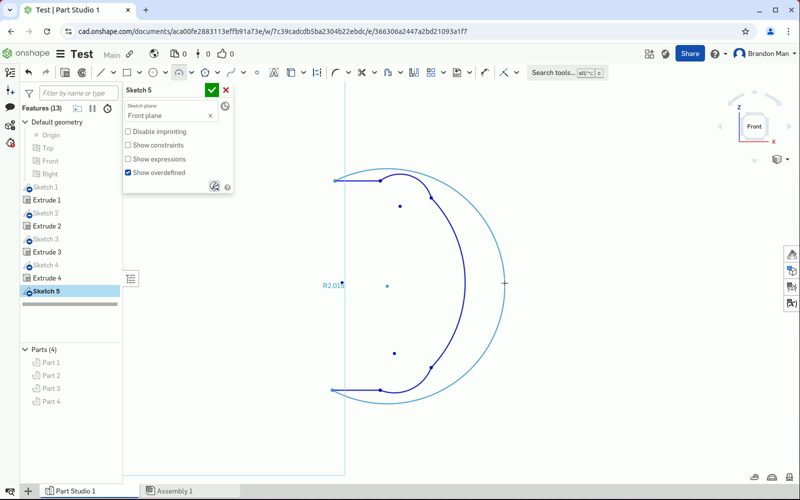
click(504, 282)
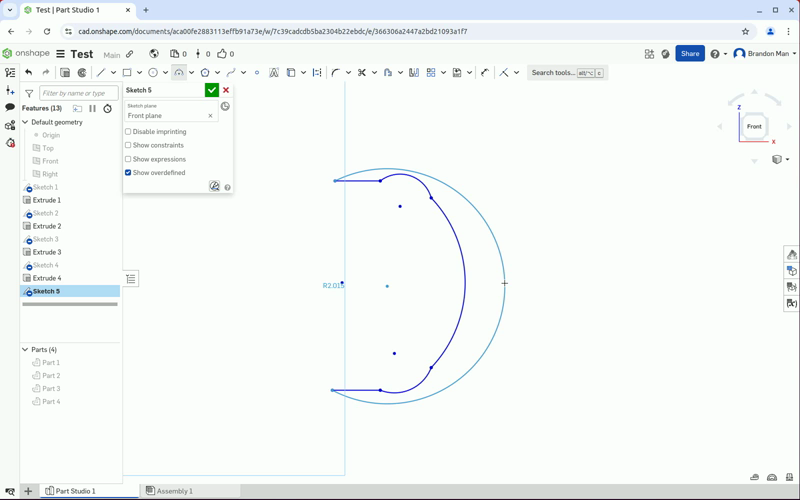
scroll(-6)
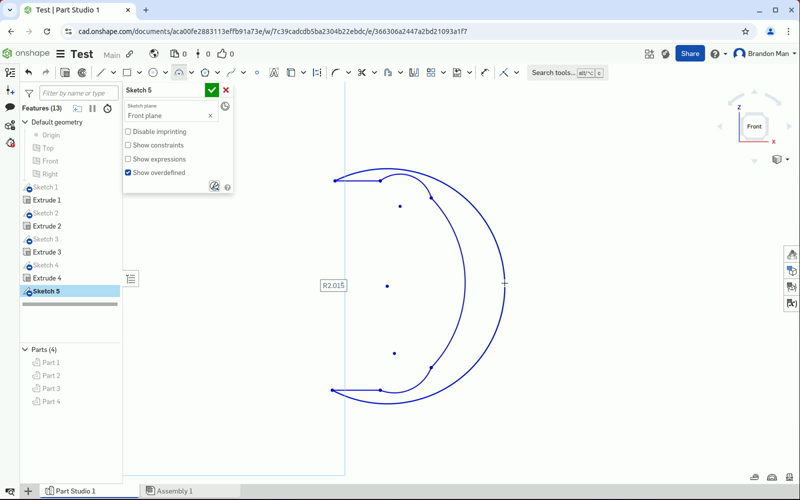
scroll(-6)
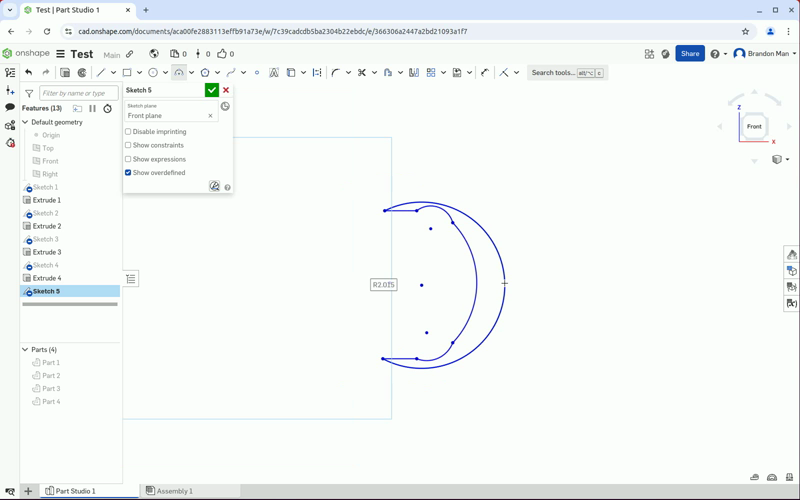
scroll(-6)
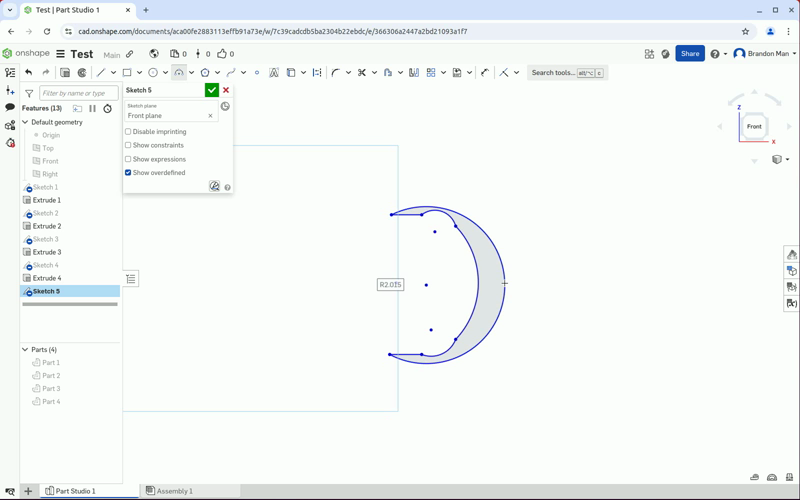
scroll(-6)
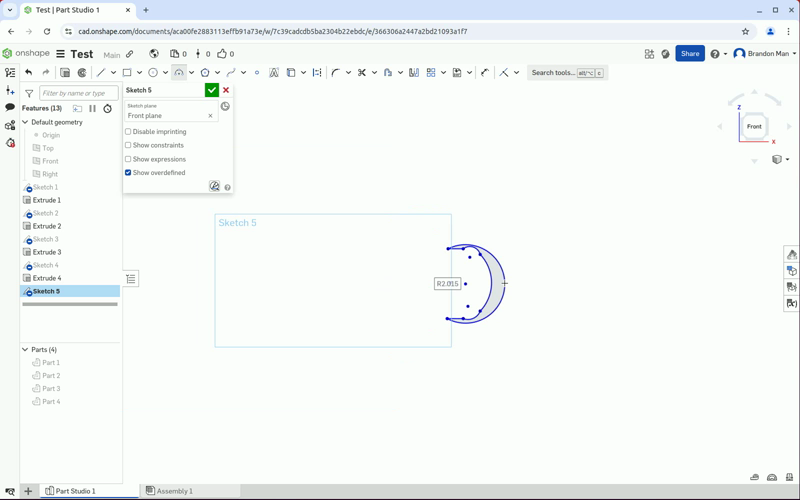
scroll(-6)
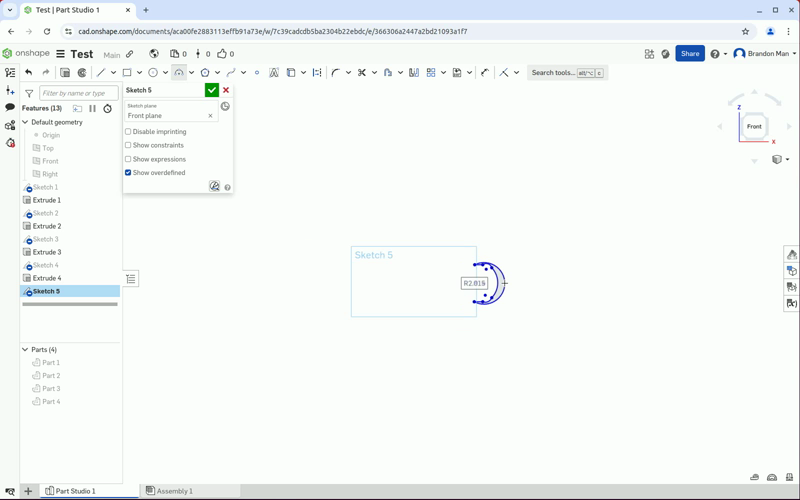
scroll(-6)
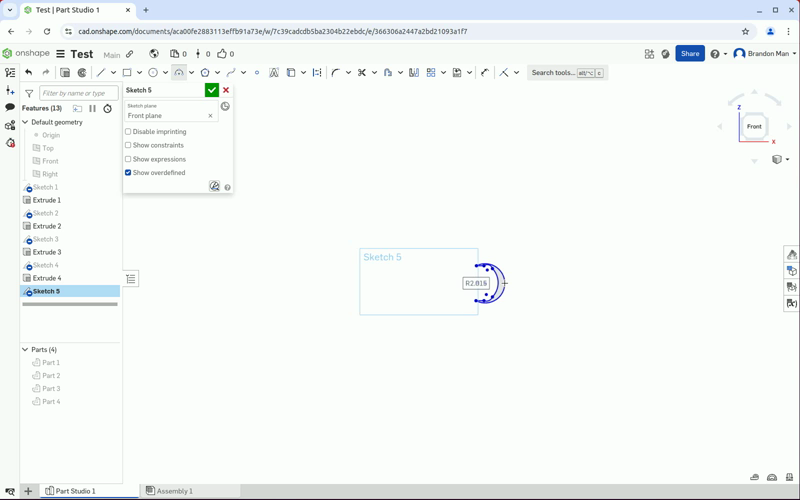
scroll(-6)
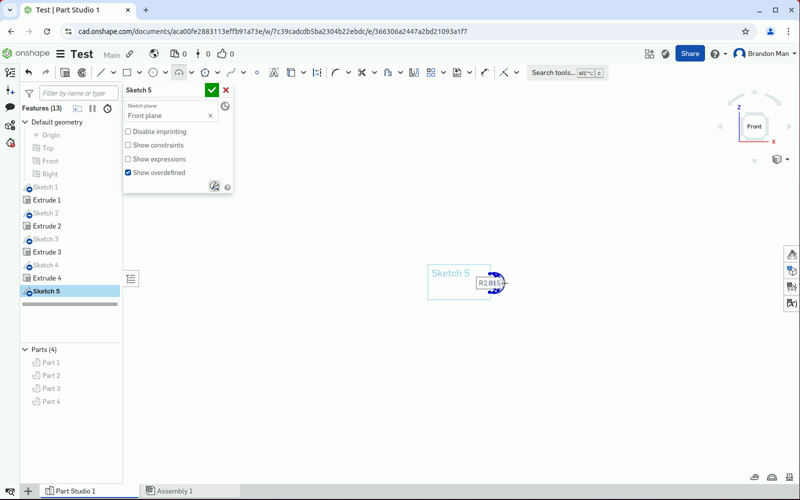
key_up(shift)
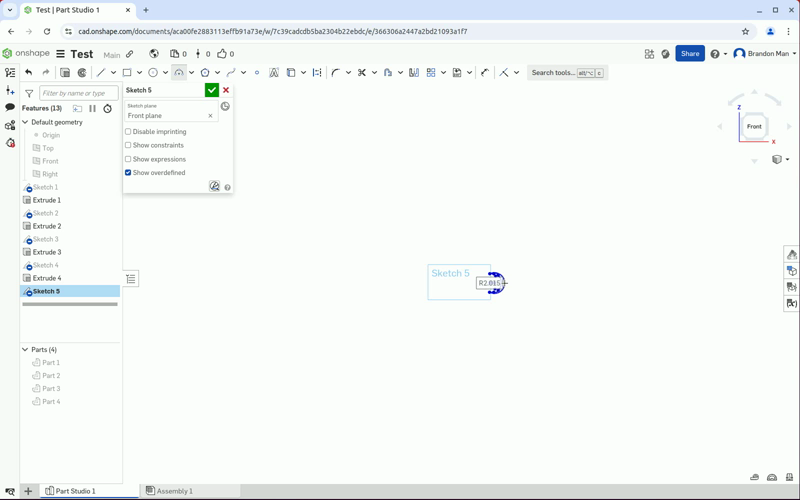
key(esc)
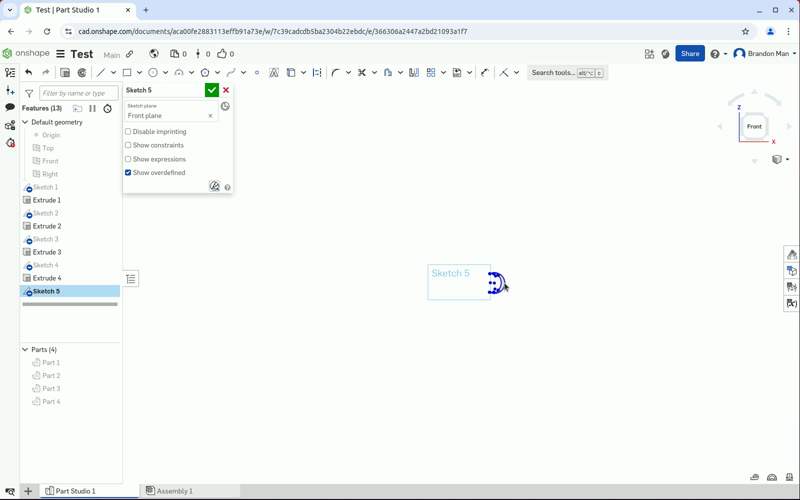
mouse_move(496, 292)
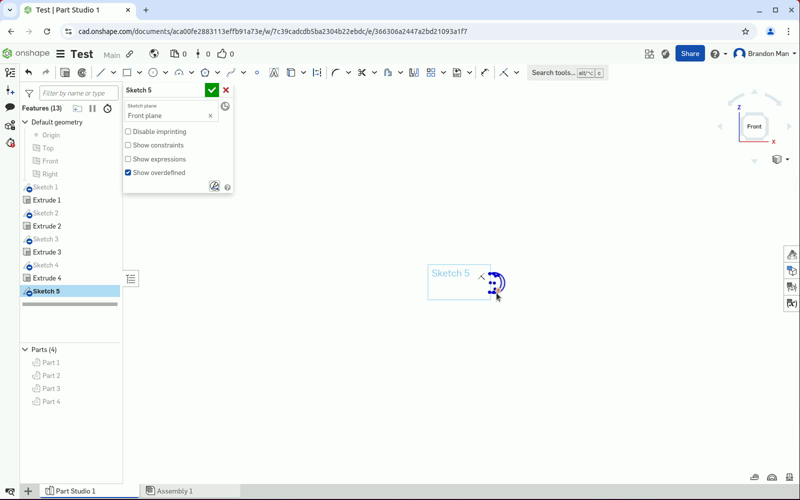
scroll(6)
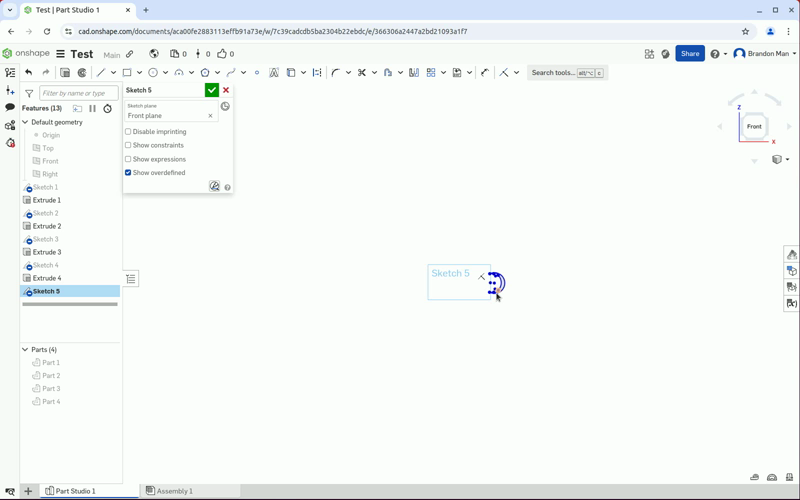
scroll(6)
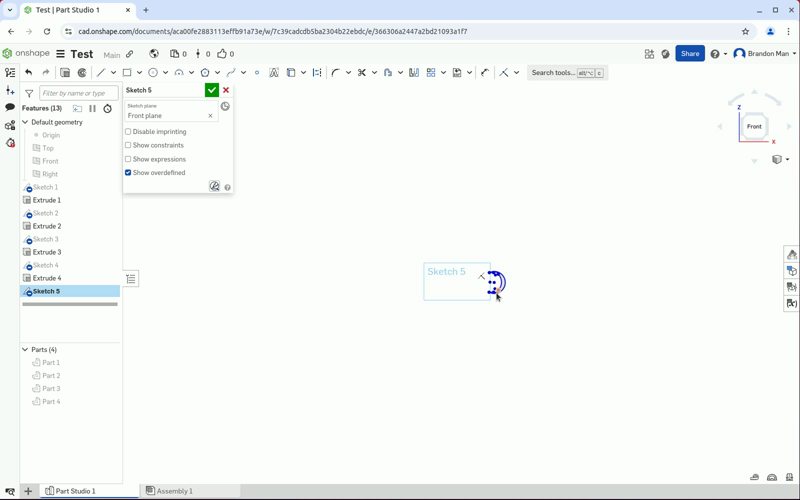
scroll(6)
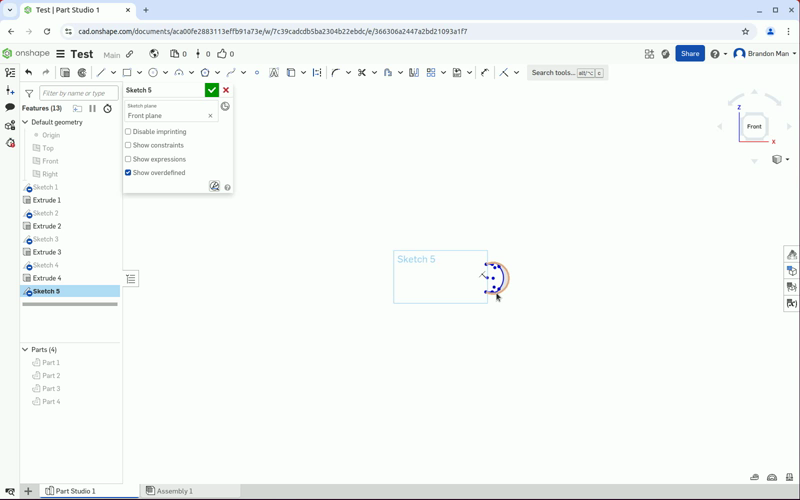
scroll(6)
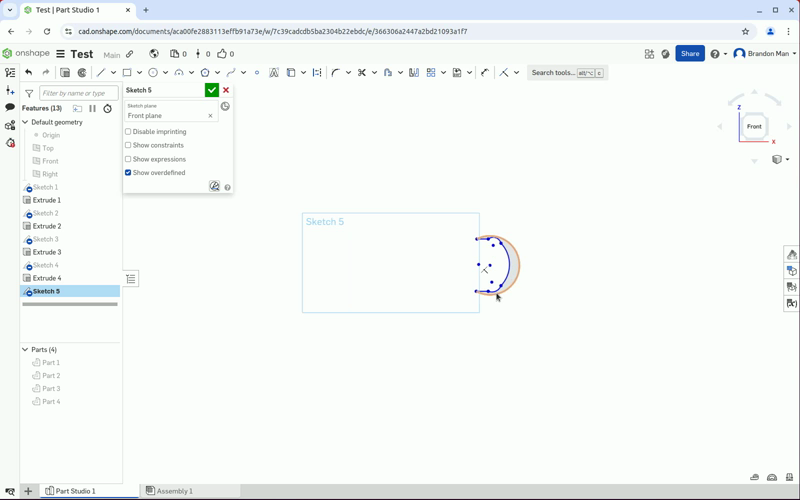
scroll(6)
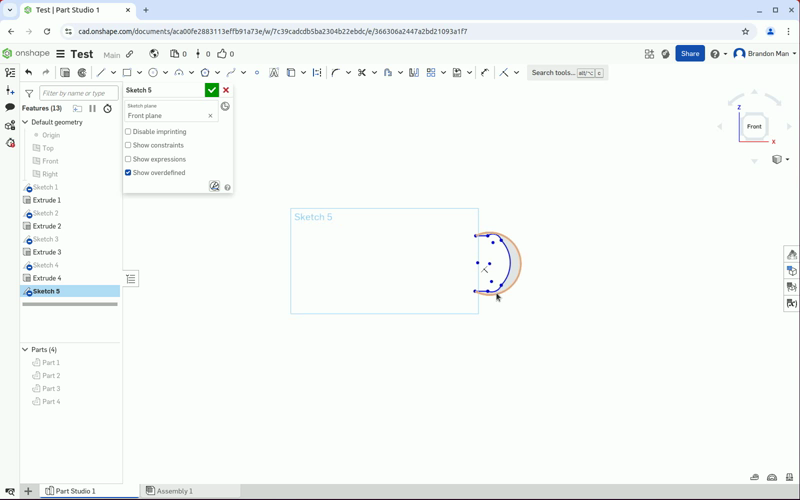
scroll(6)
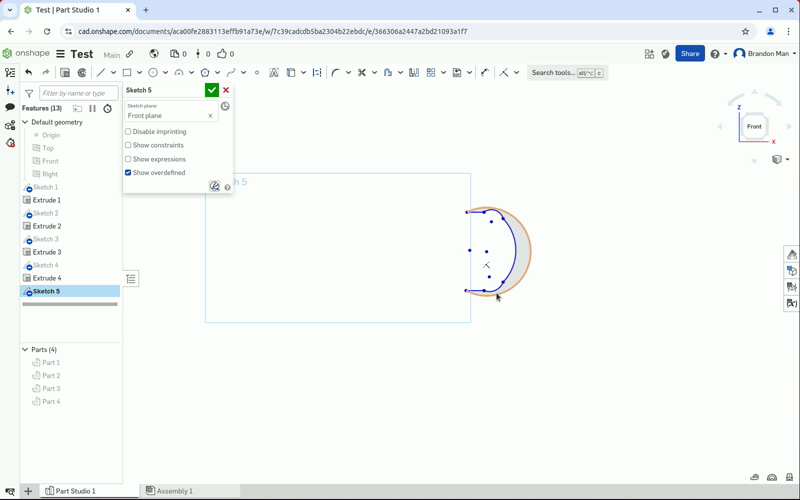
scroll(6)
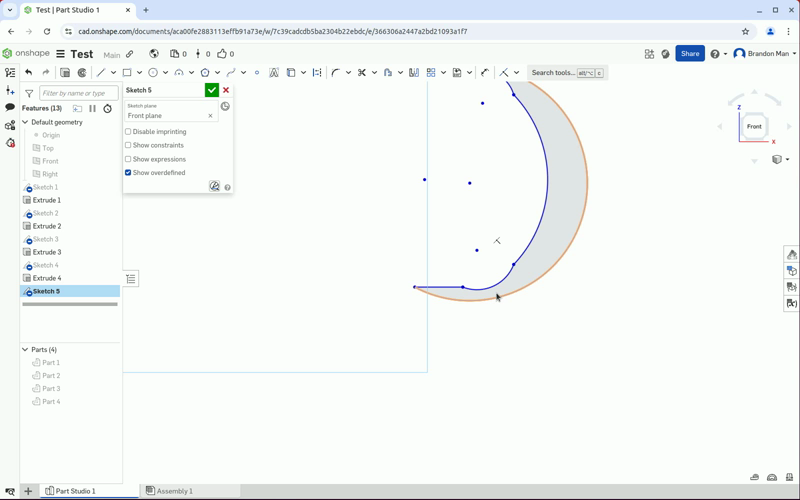
click(496, 292)
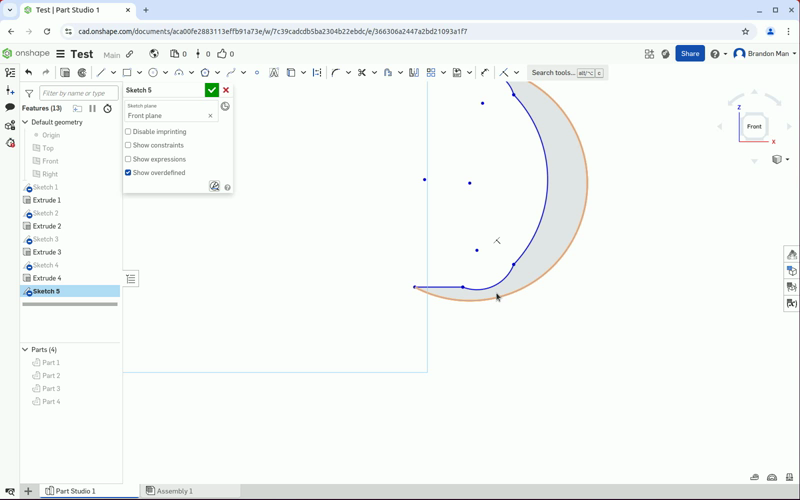
scroll(-6)
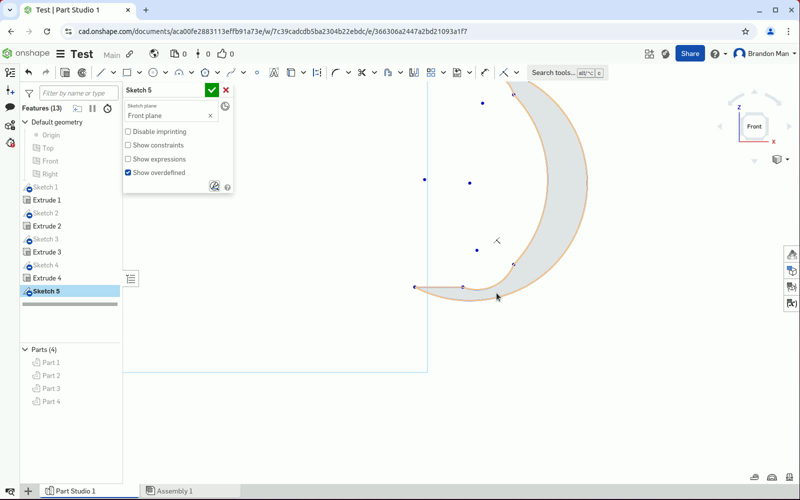
scroll(-6)
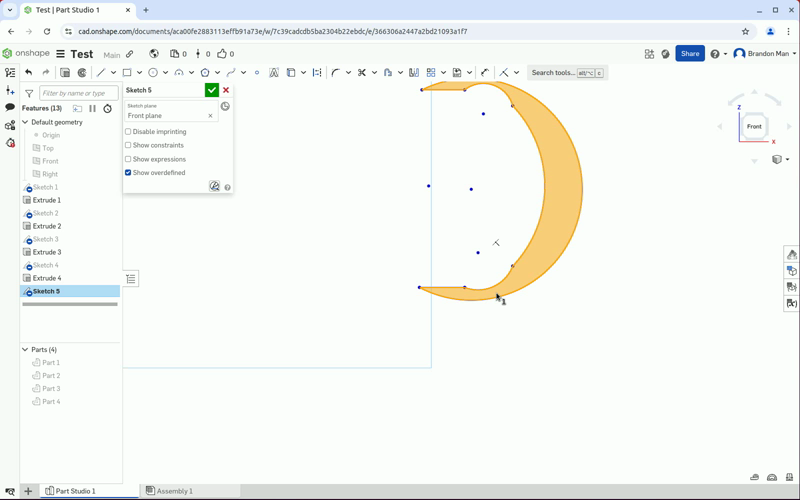
scroll(-6)
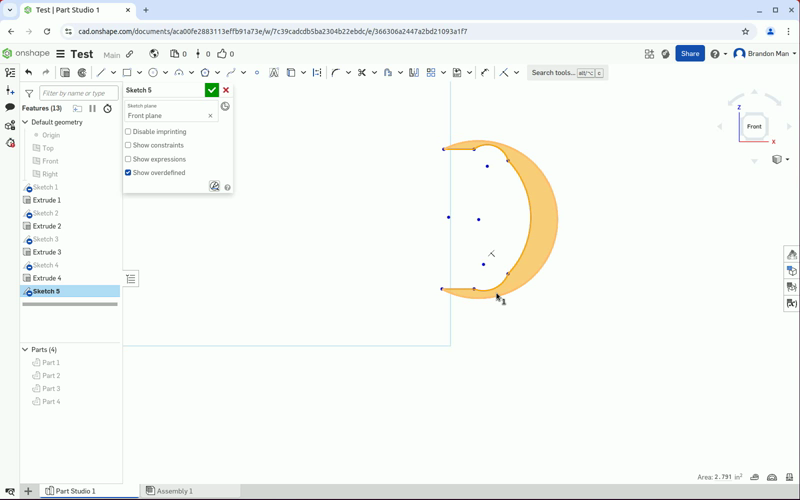
scroll(-6)
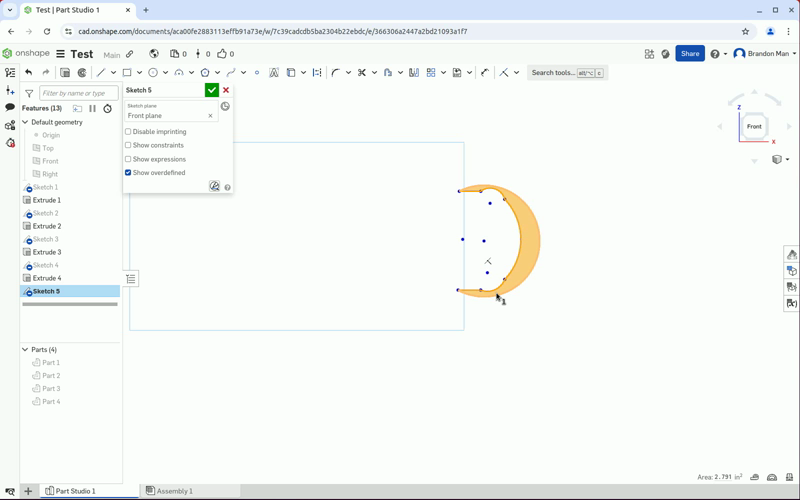
scroll(-6)
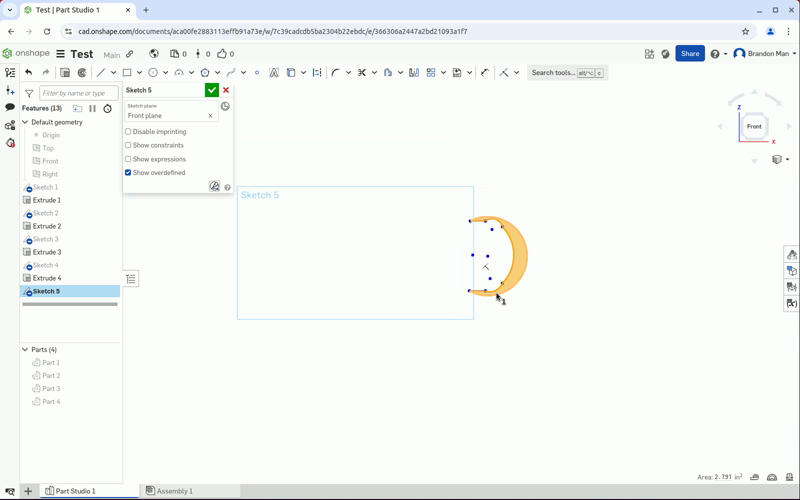
scroll(-6)
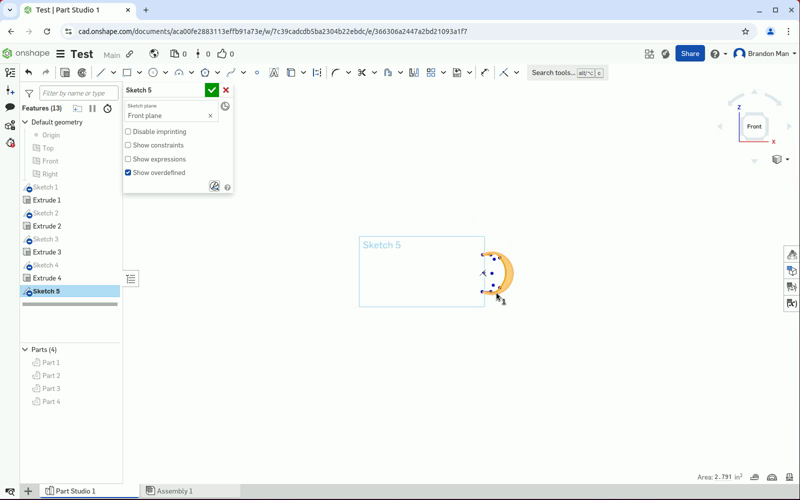
scroll(-6)
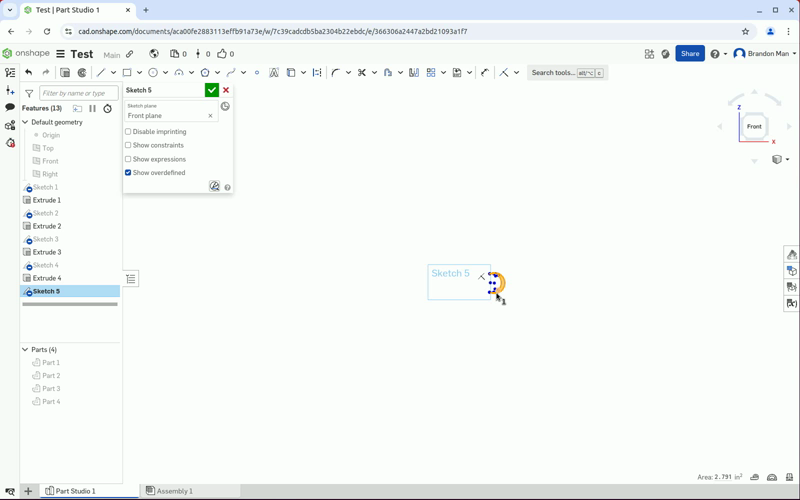
mouse_move(73, 352)
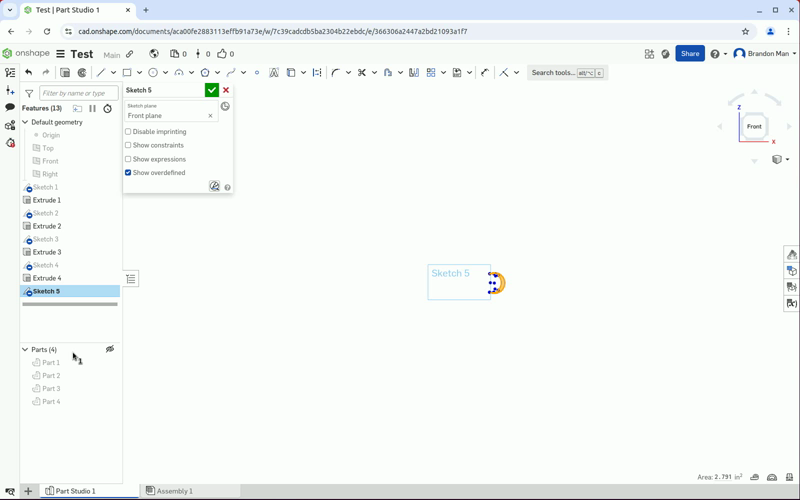
key(shift+y)
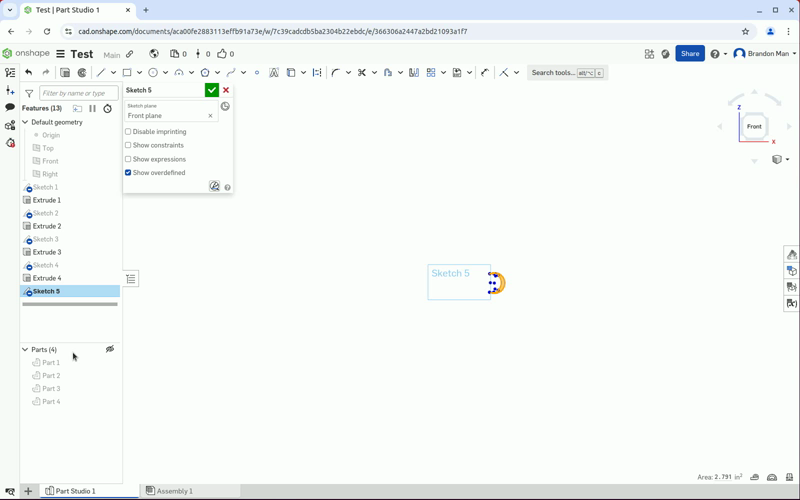
key(shift+e)
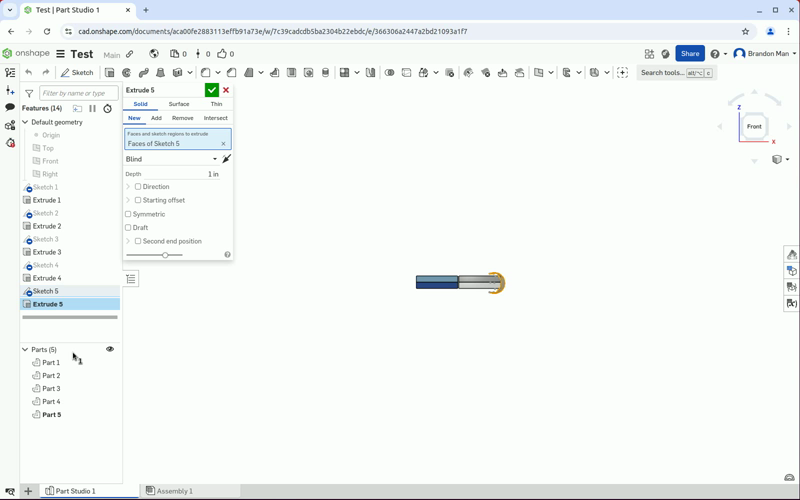
mouse_move(143, 106)
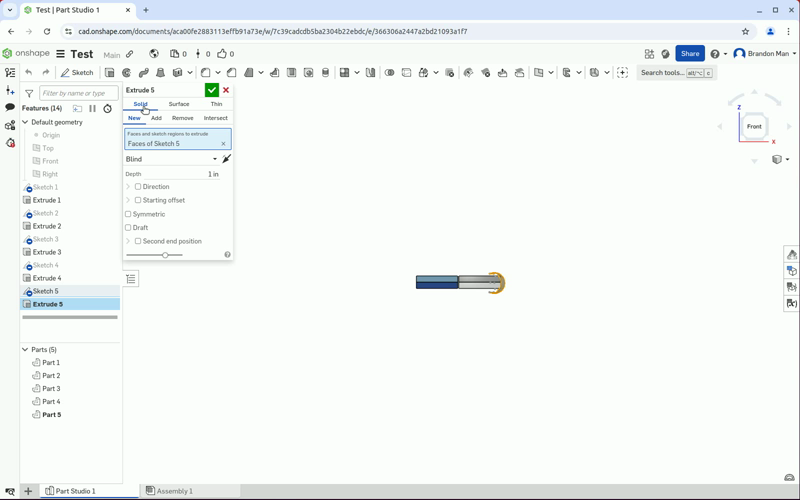
click(143, 106)
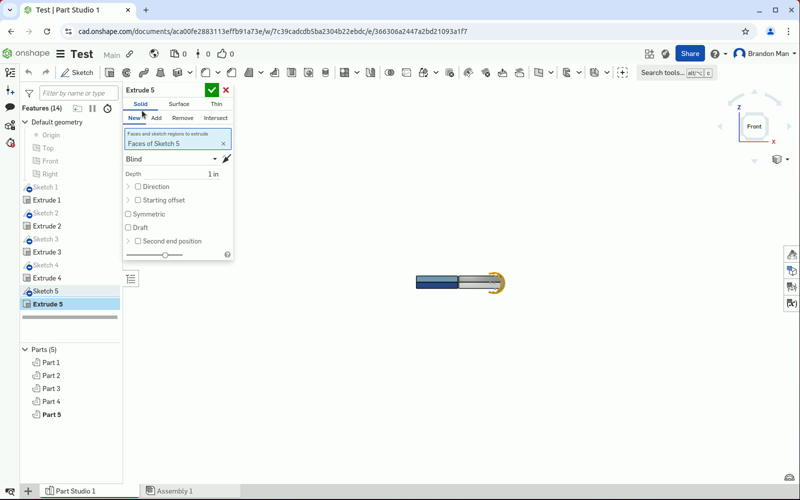
mouse_move(137, 120)
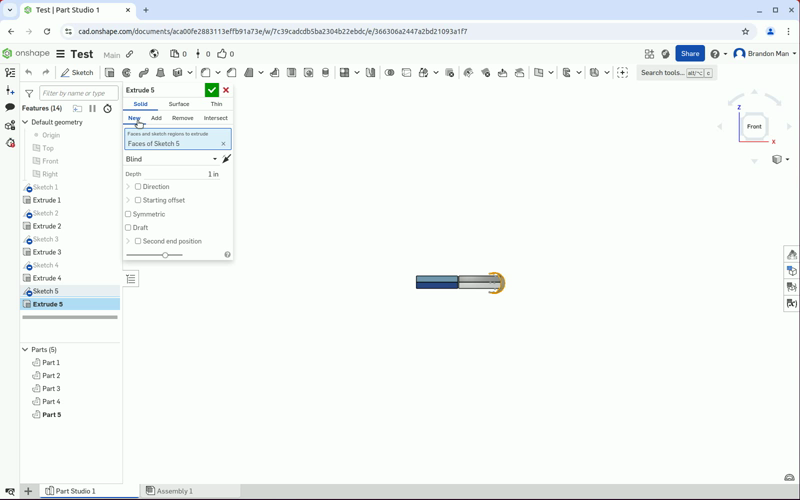
click(137, 120)
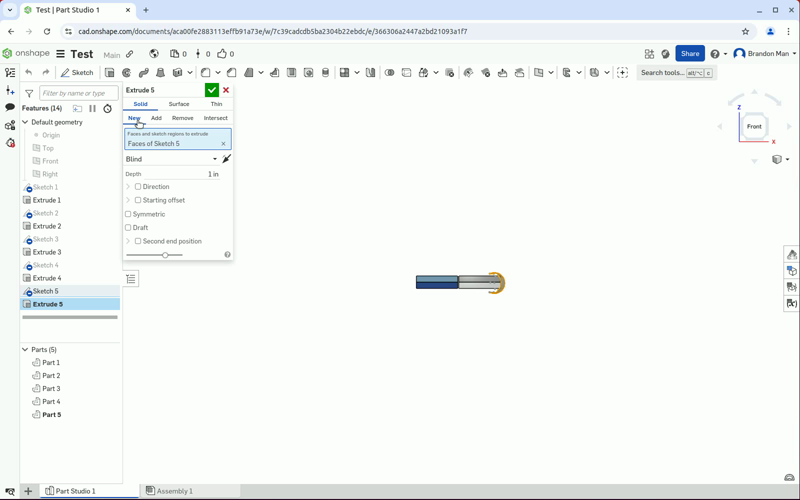
key(tab, 4)
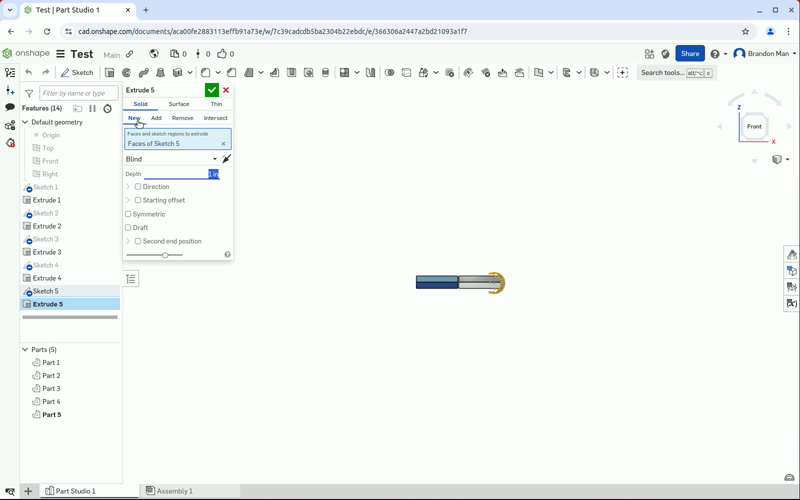
text(23.108)
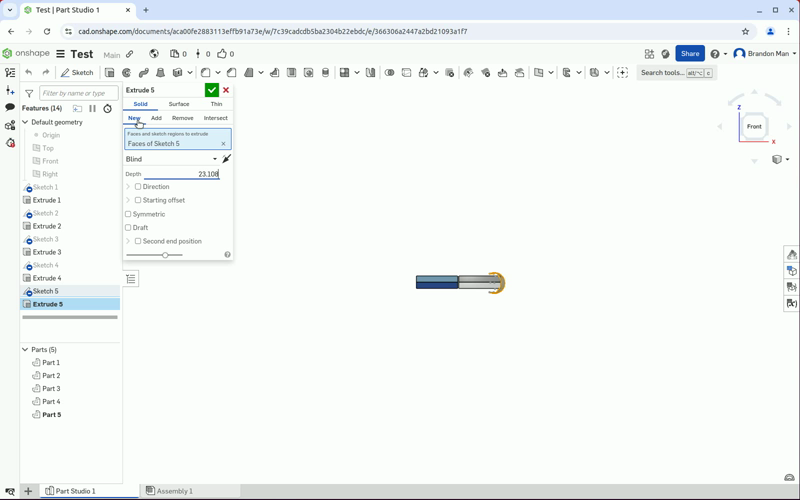
key(enter)
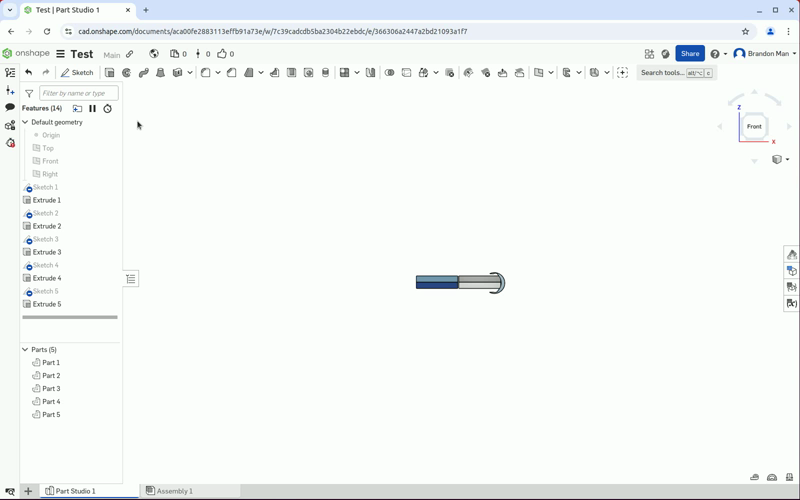
key(shift+h)
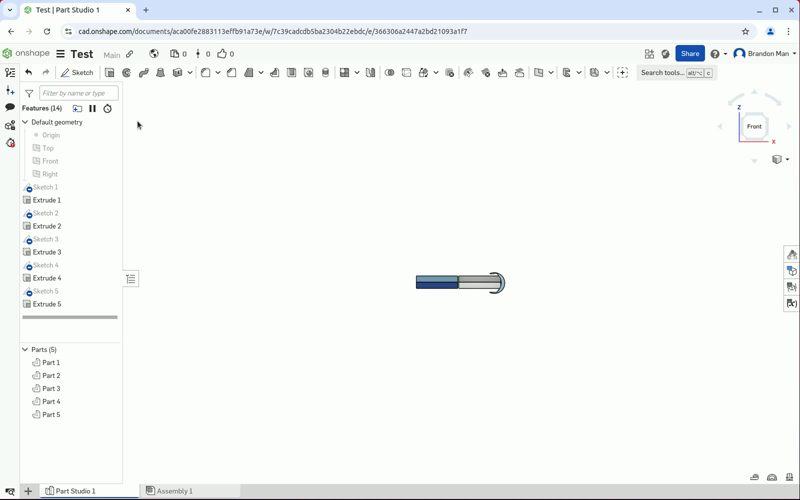
key(shift+h)
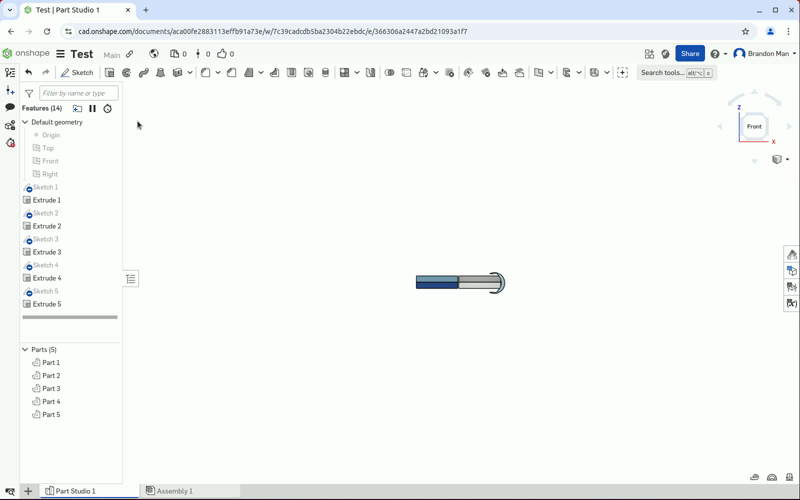
mouse_move(73, 189)
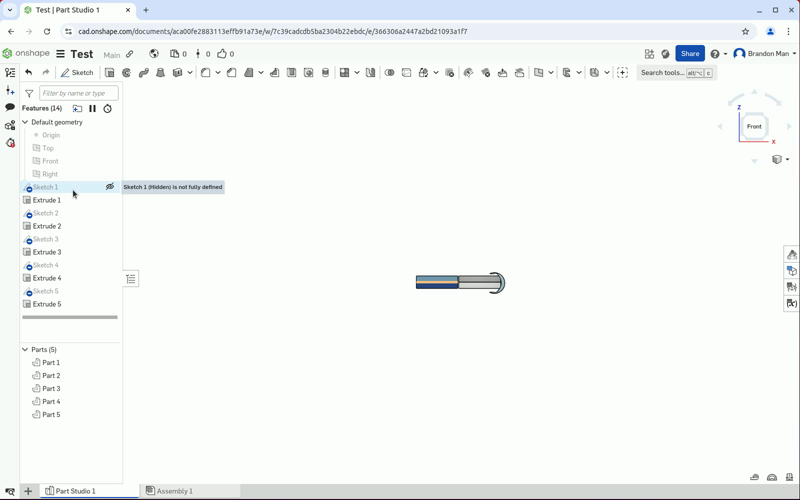
click(73, 189)
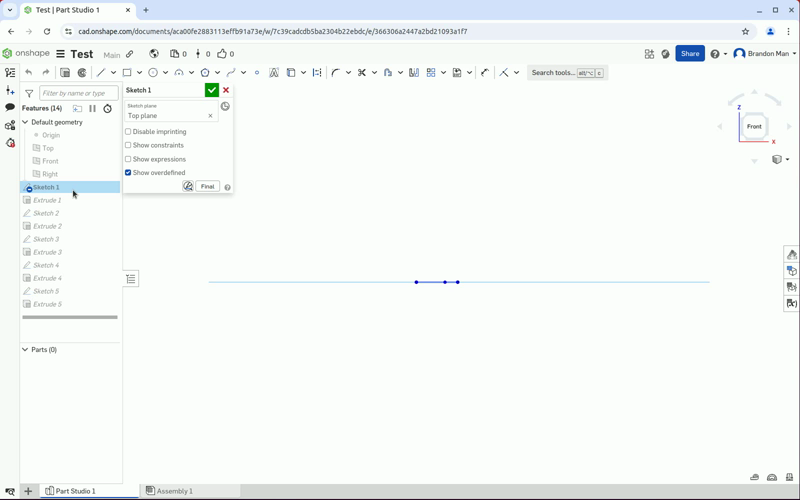
mouse_move(229, 92)
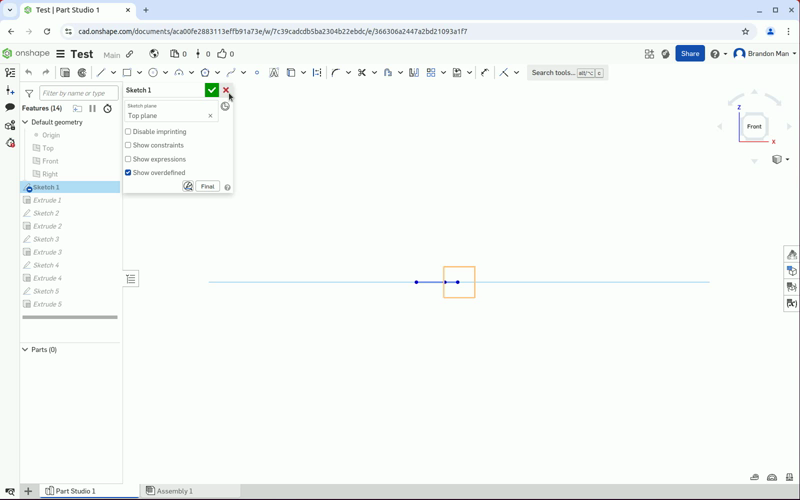
click(229, 92)
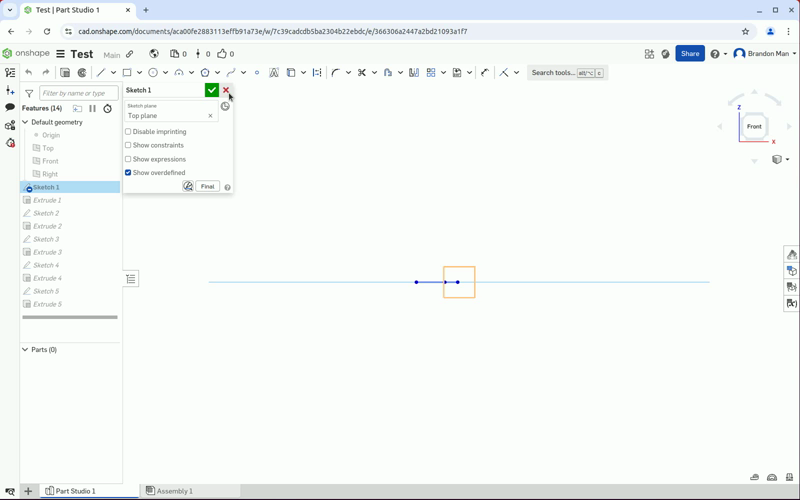
key(shift+s)
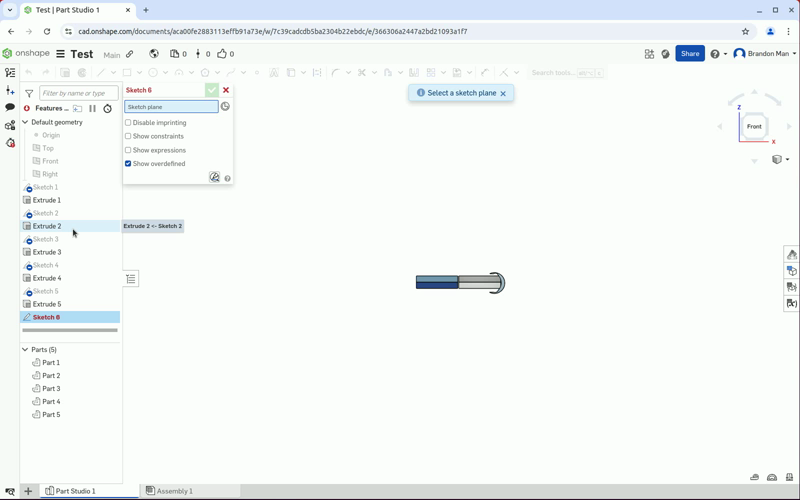
scroll(3)
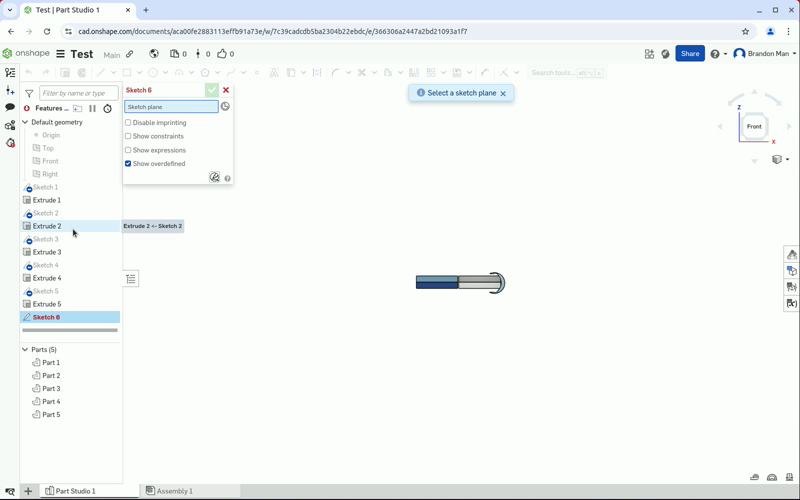
mouse_move(73, 163)
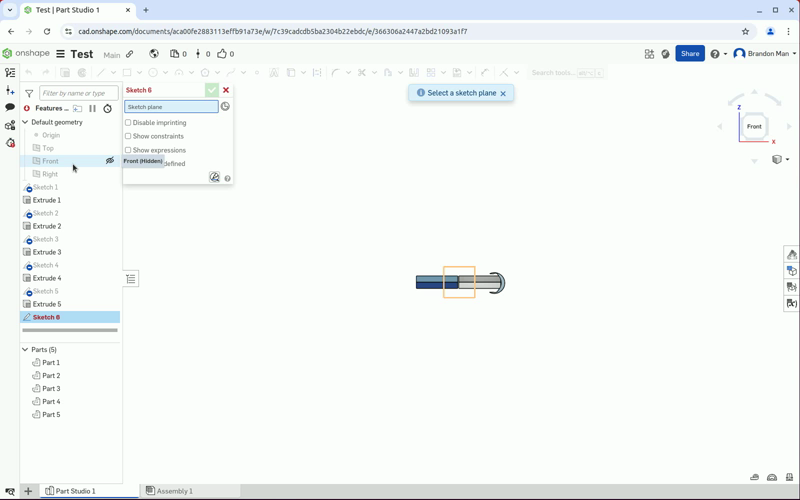
click(73, 163)
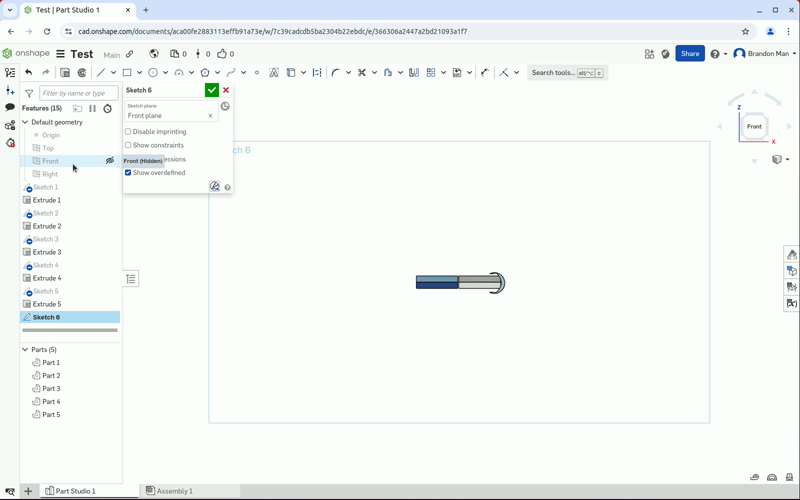
mouse_move(73, 352)
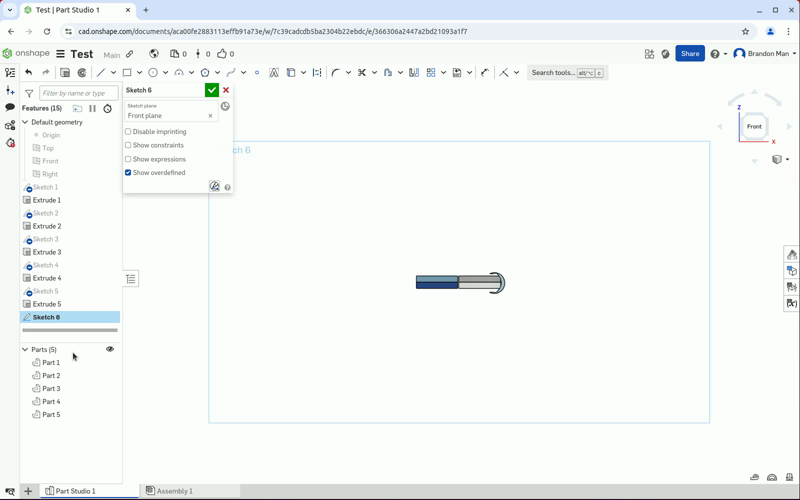
key(y)
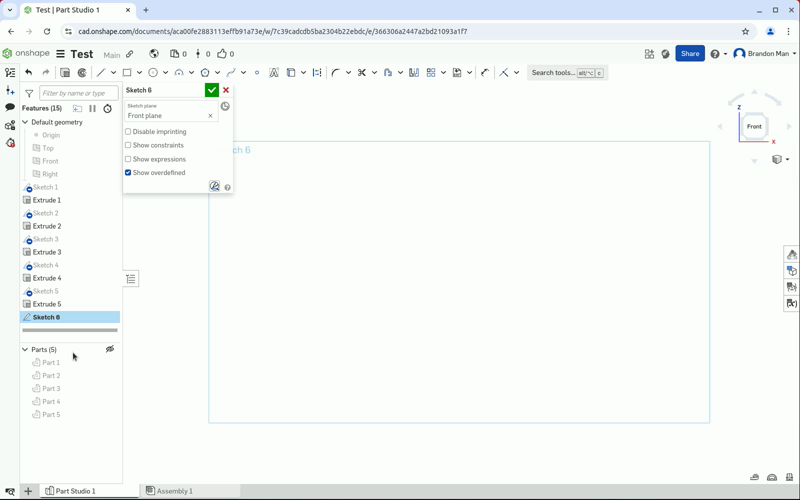
key(a)
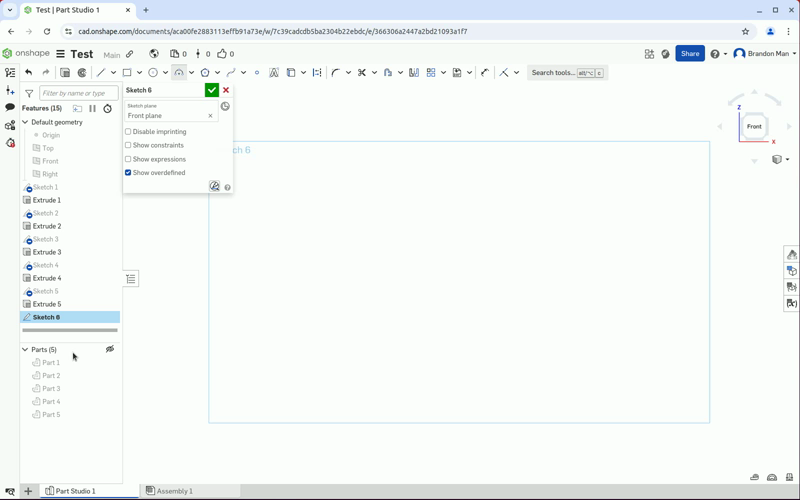
key_down(shift)
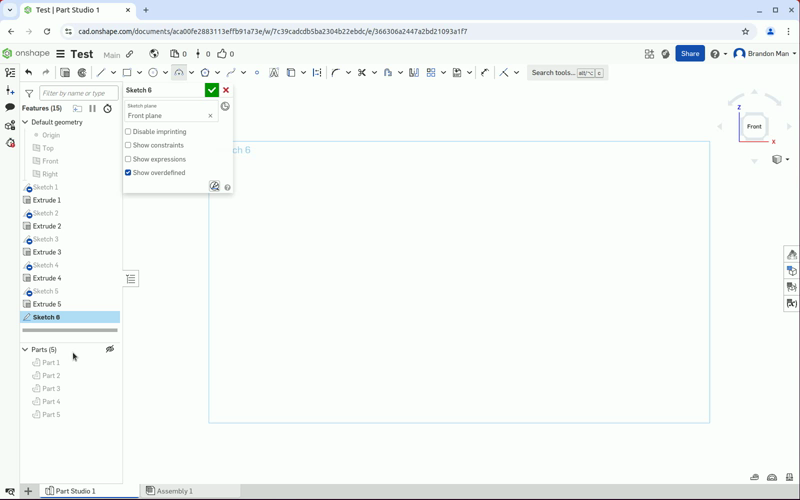
mouse_move(424, 290)
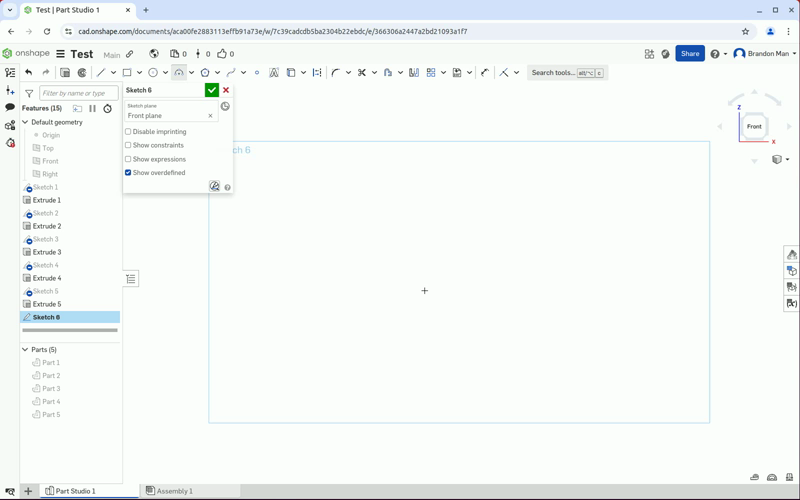
click(424, 290)
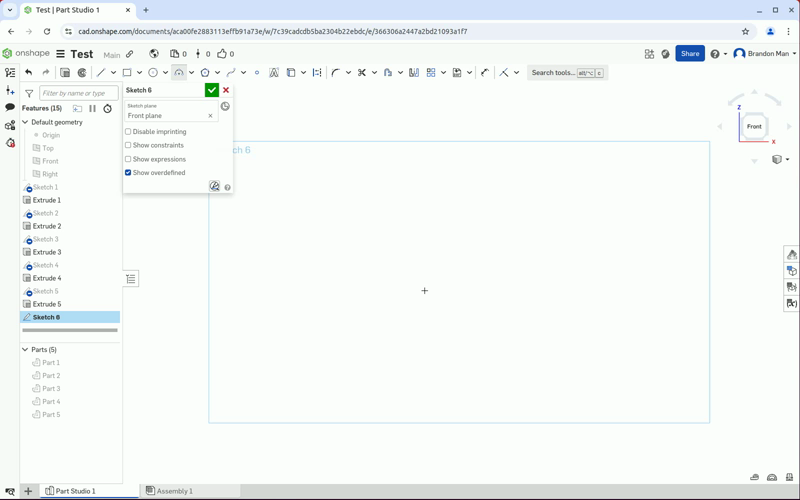
key_up(shift)
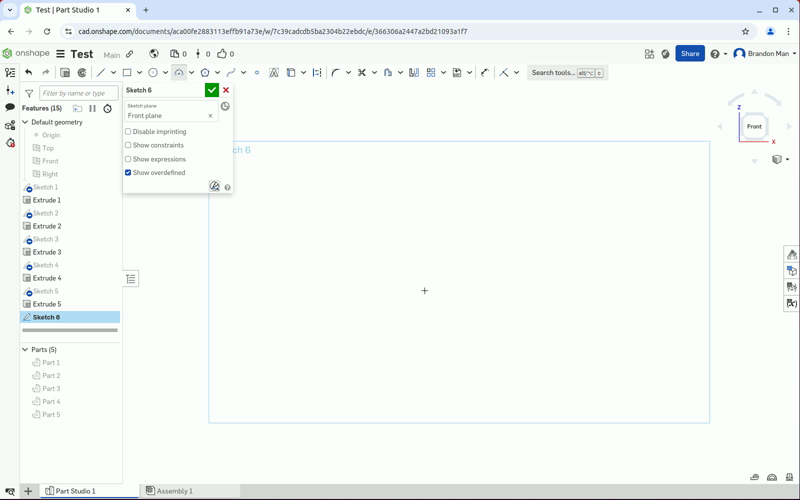
key_down(shift)
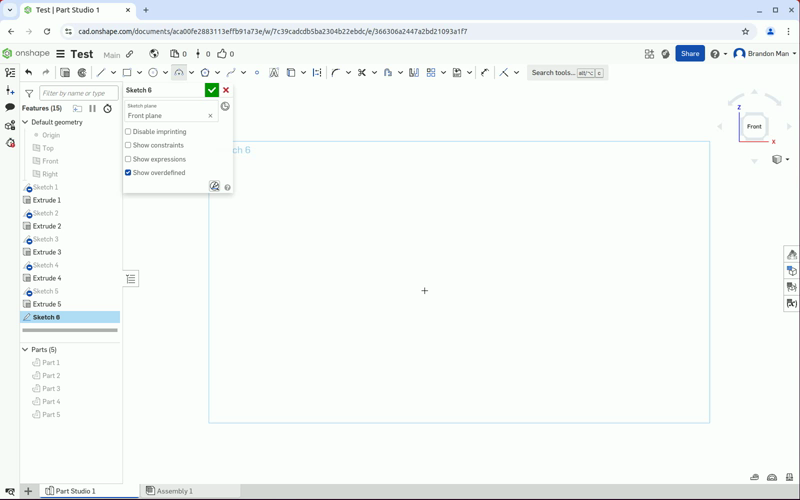
mouse_move(429, 291)
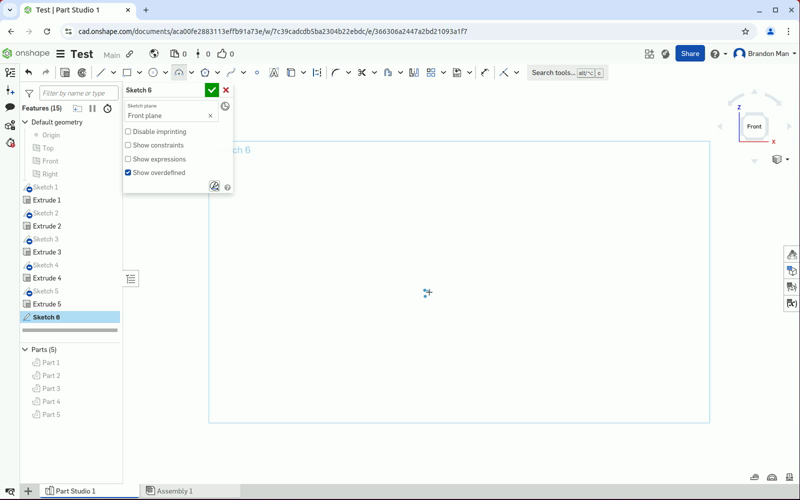
scroll(6)
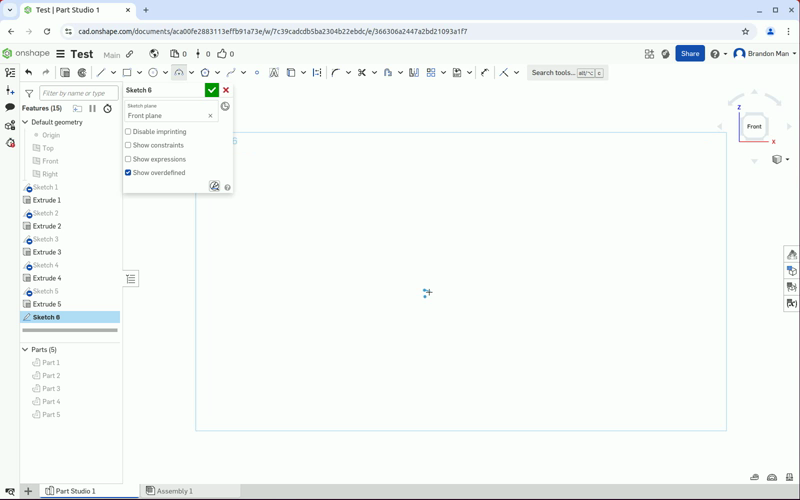
scroll(6)
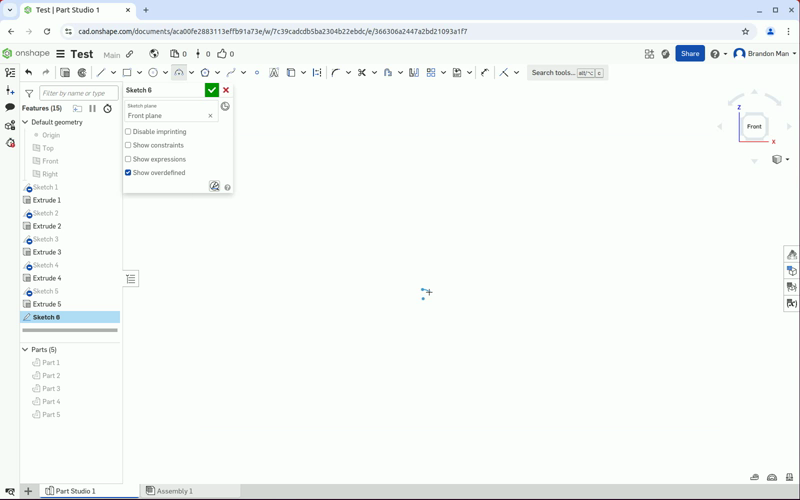
scroll(6)
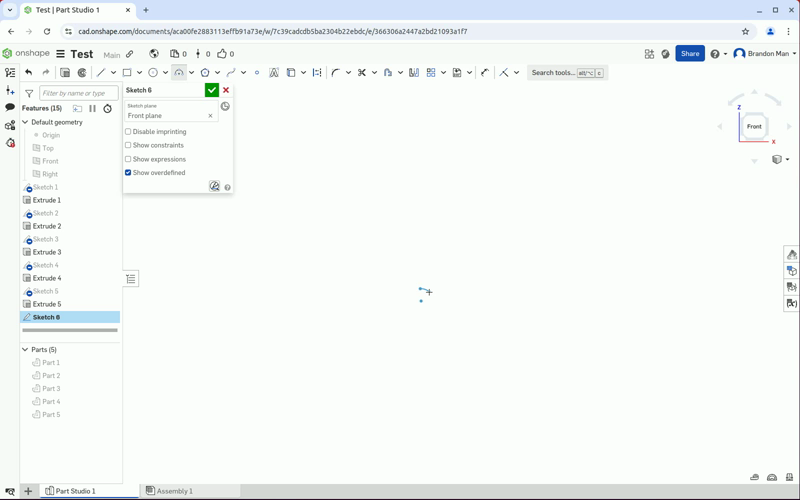
scroll(6)
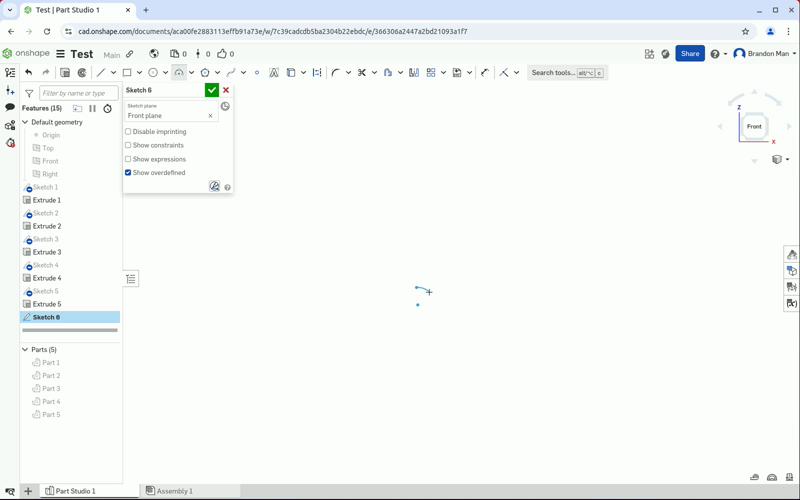
scroll(6)
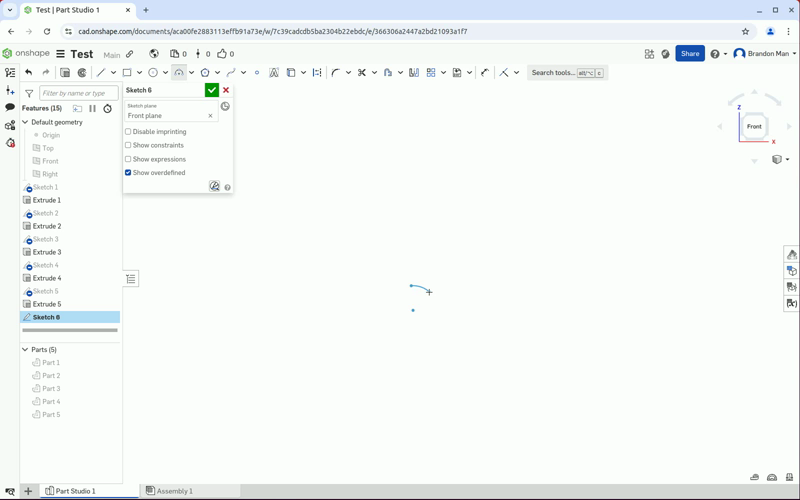
scroll(6)
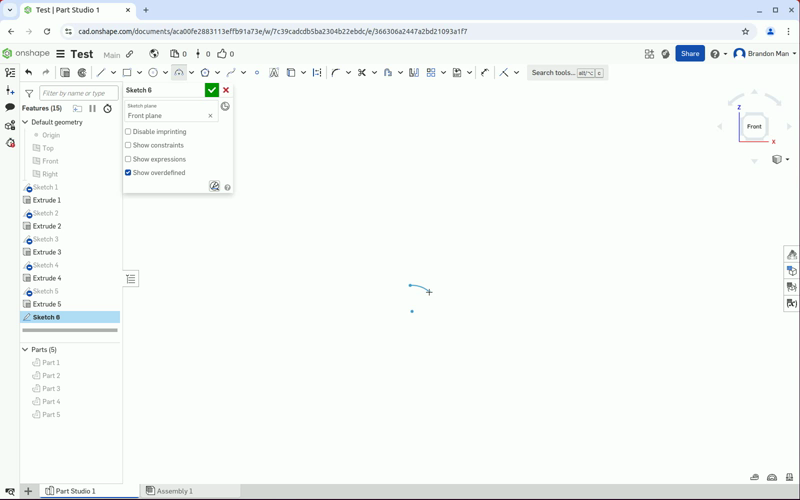
scroll(6)
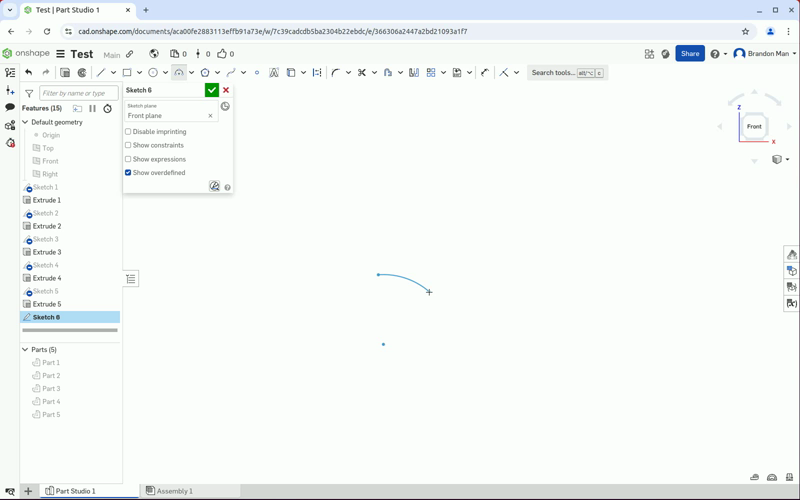
click(429, 291)
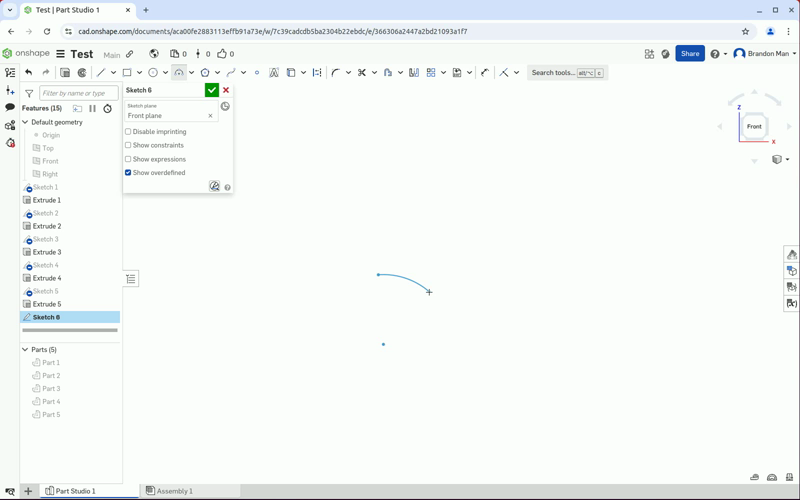
scroll(-6)
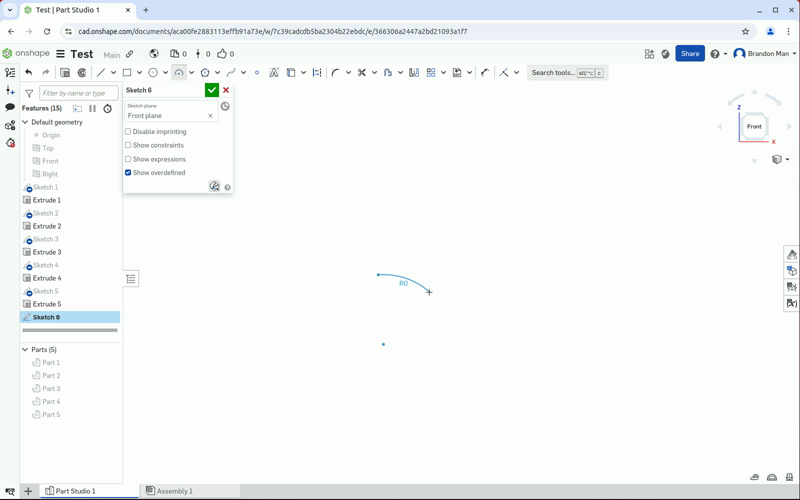
scroll(-6)
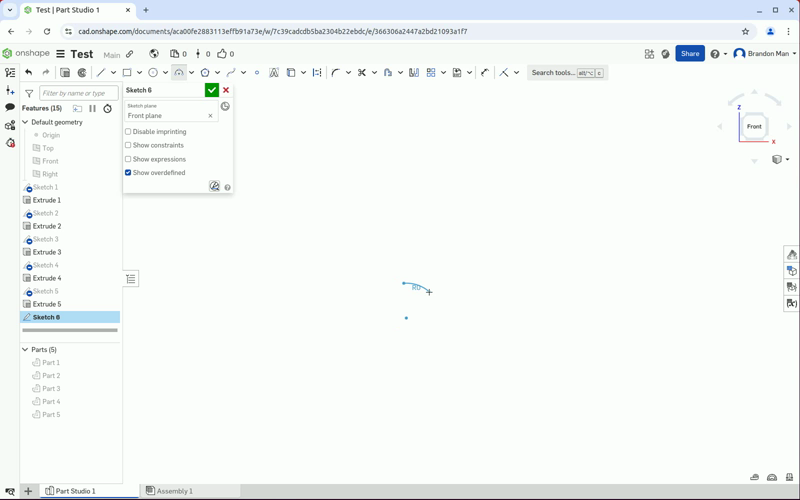
scroll(-6)
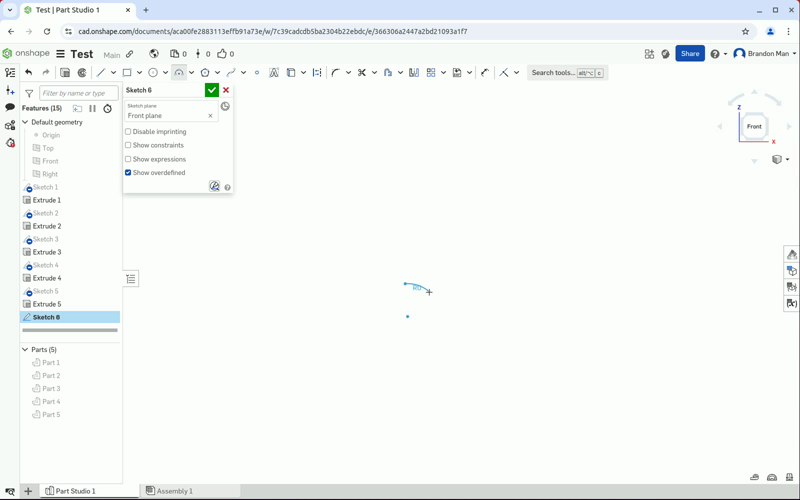
scroll(-6)
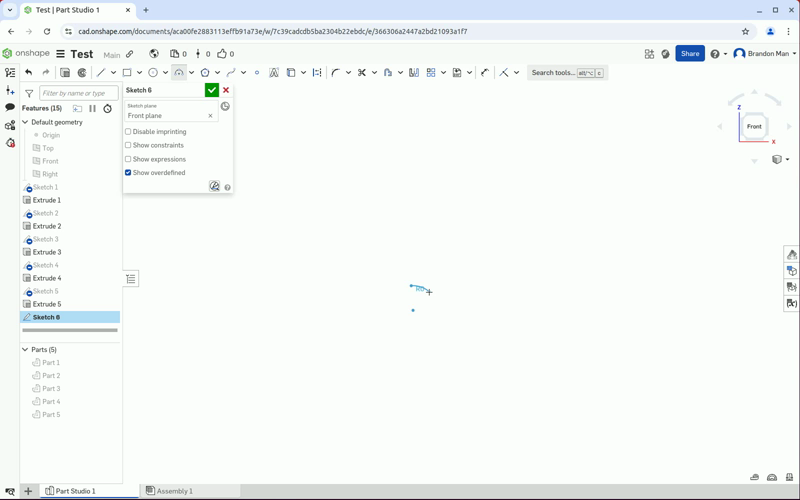
scroll(-6)
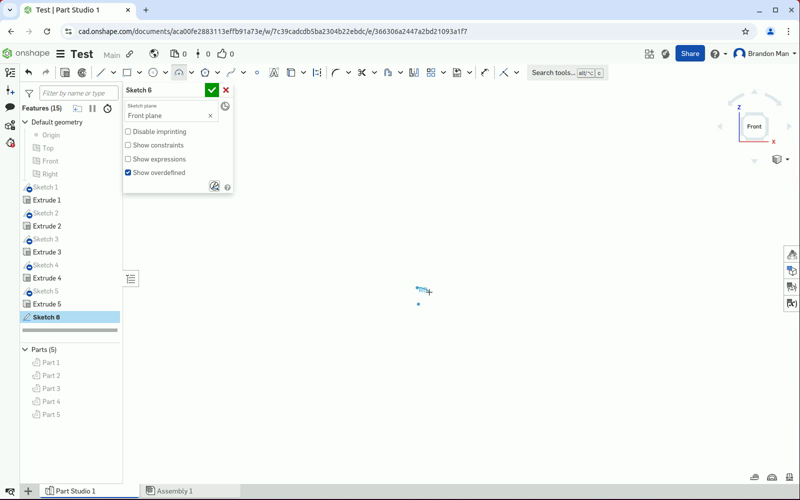
scroll(-6)
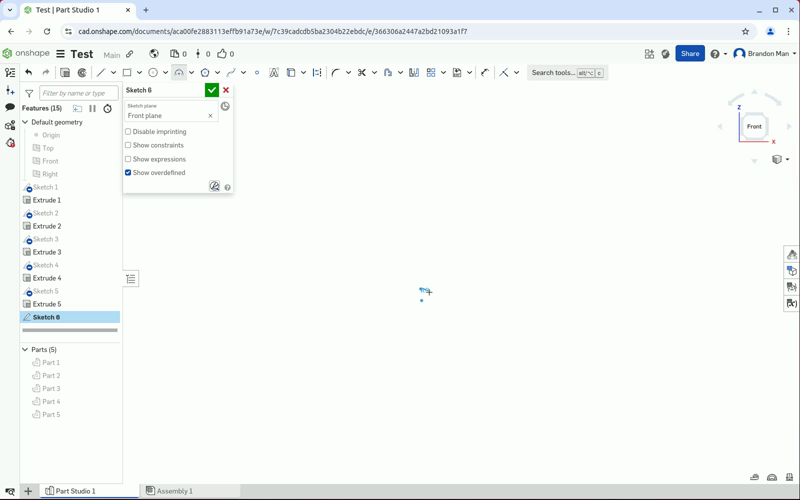
scroll(-6)
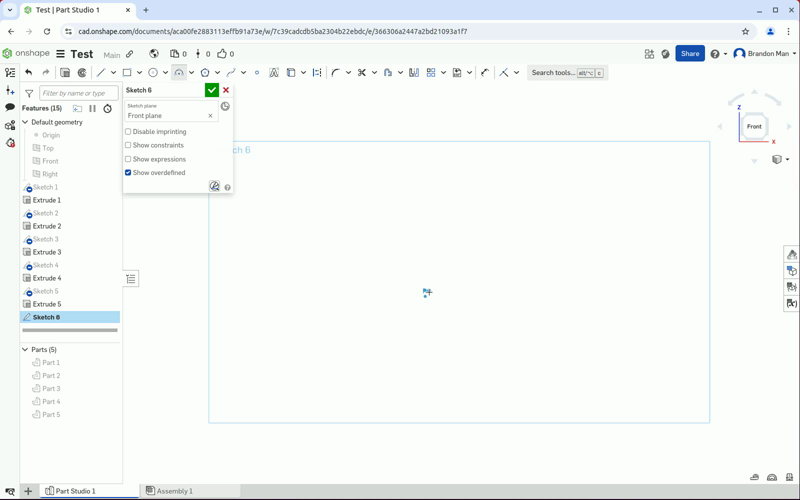
mouse_move(426, 291)
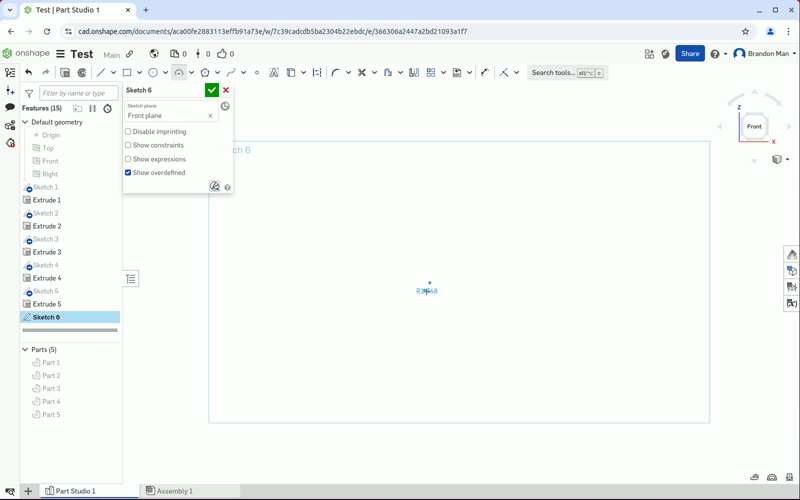
scroll(6)
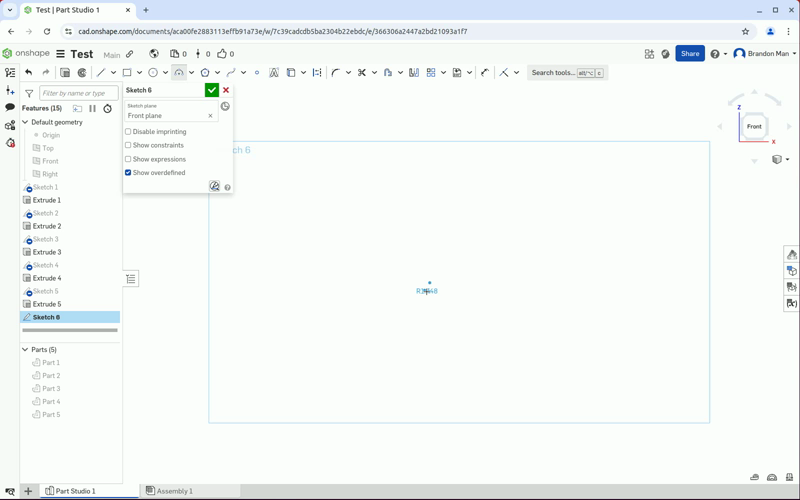
scroll(6)
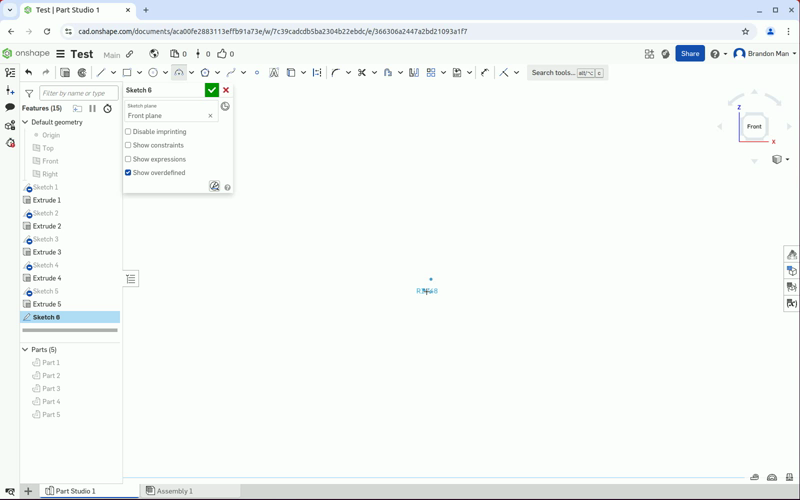
scroll(6)
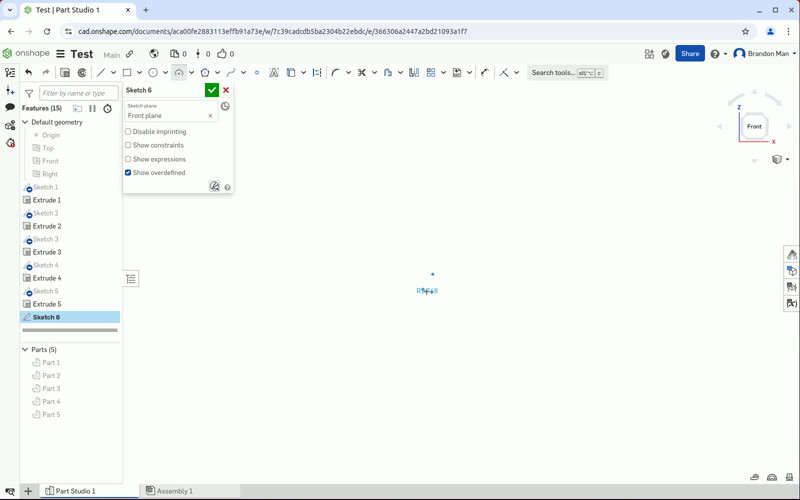
scroll(6)
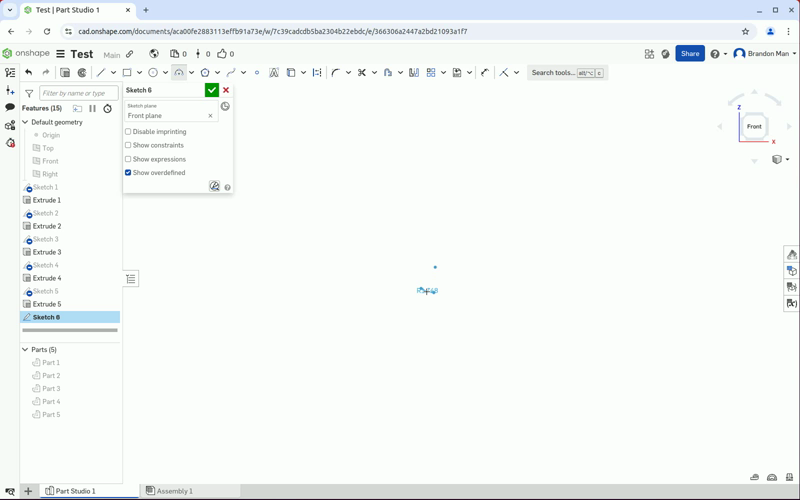
scroll(6)
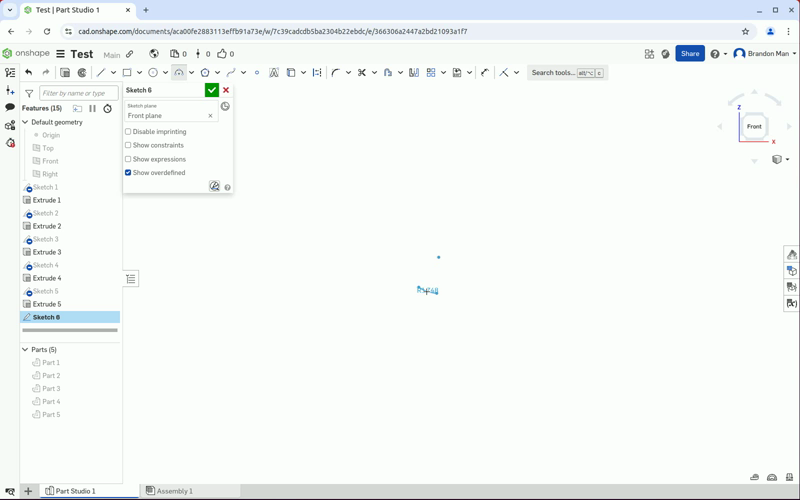
scroll(6)
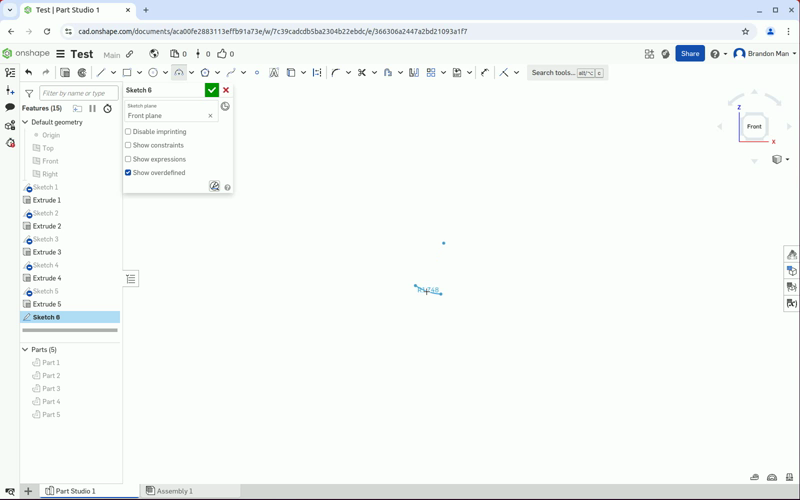
scroll(6)
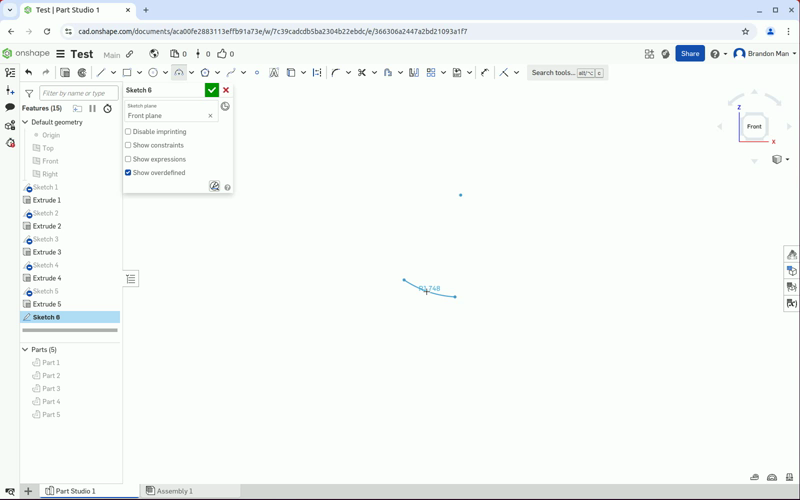
click(426, 291)
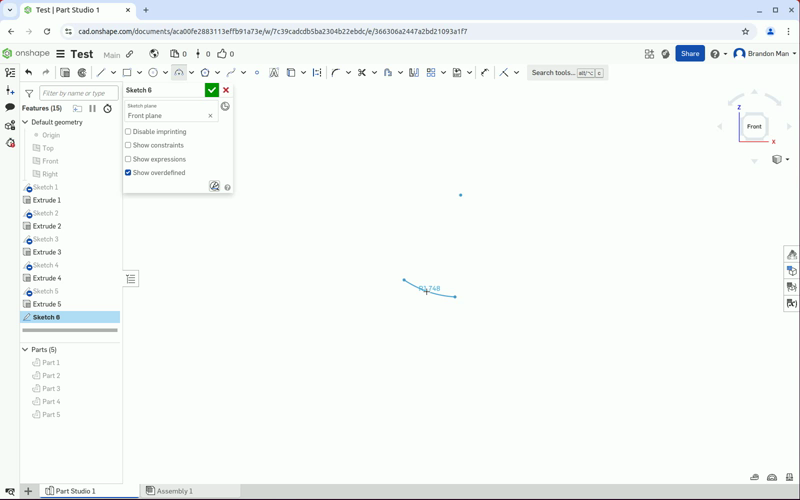
scroll(-6)
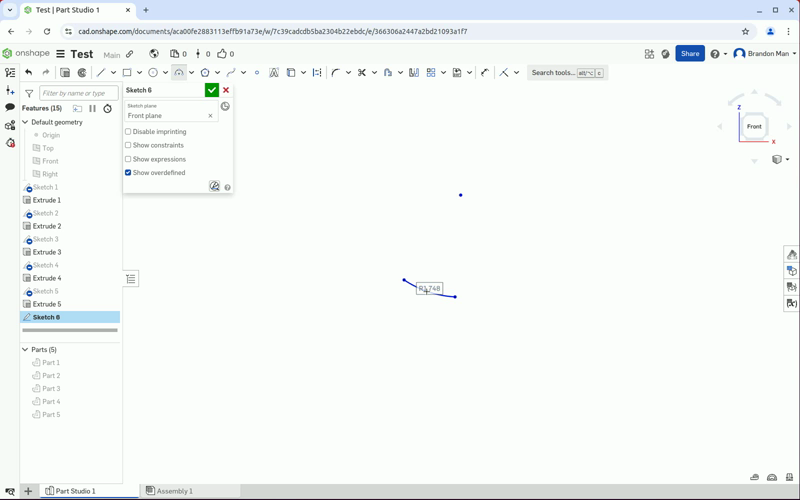
scroll(-6)
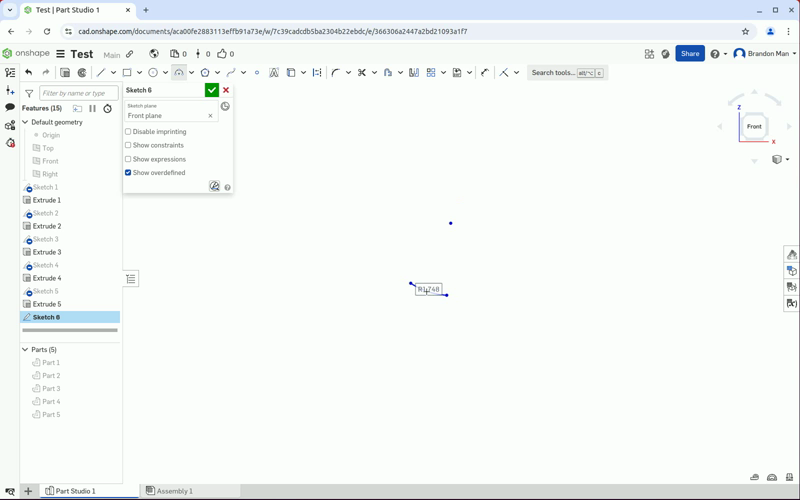
scroll(-6)
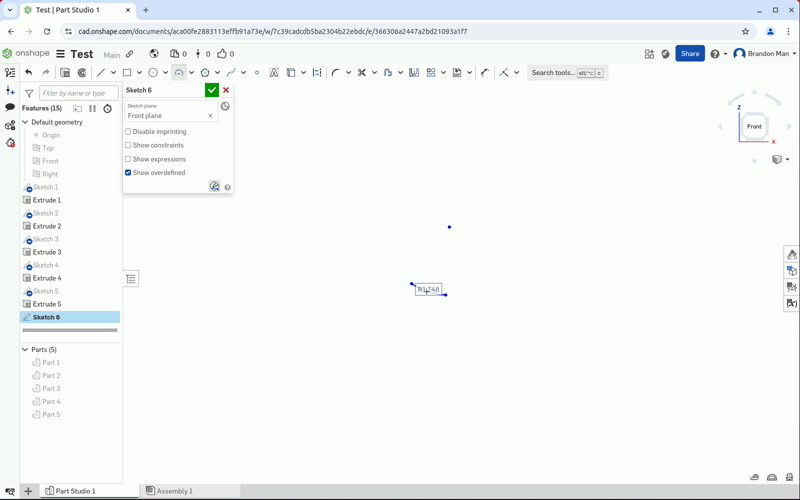
scroll(-6)
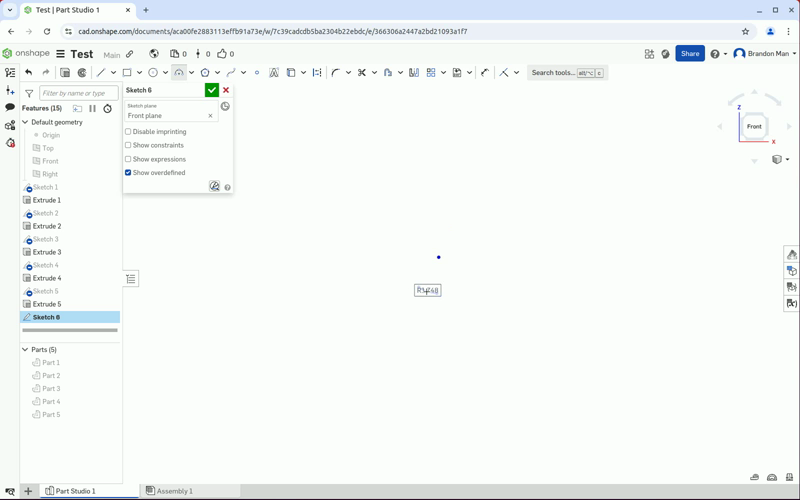
scroll(-6)
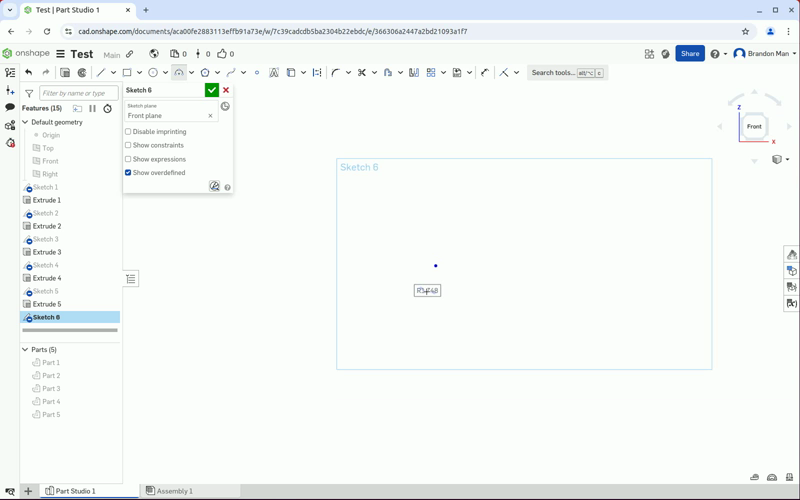
scroll(-6)
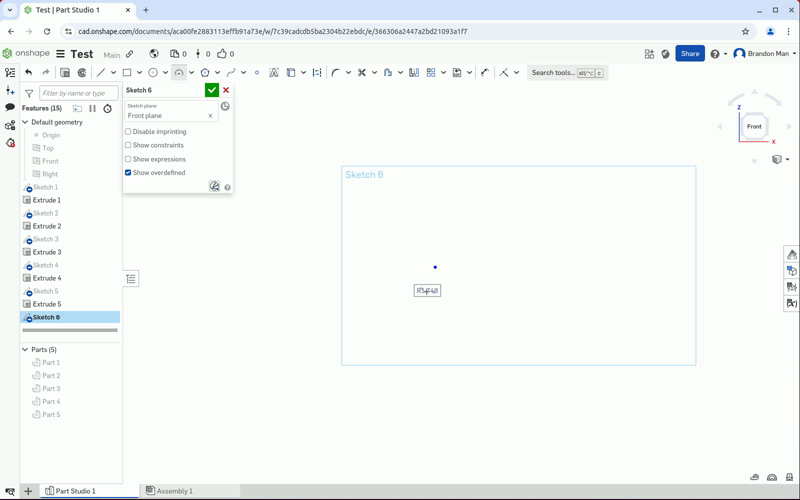
scroll(-6)
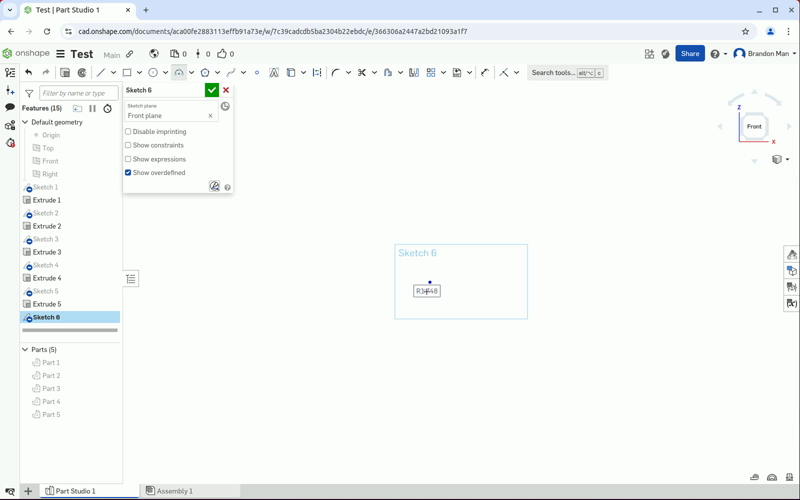
key_up(shift)
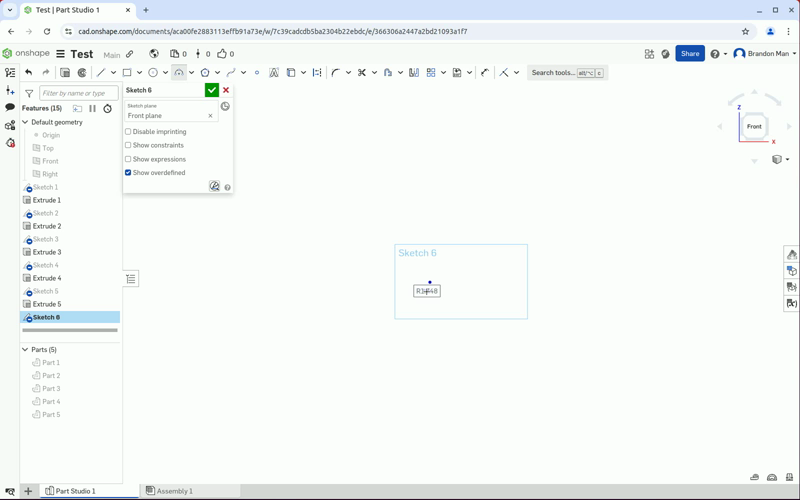
key(esc)
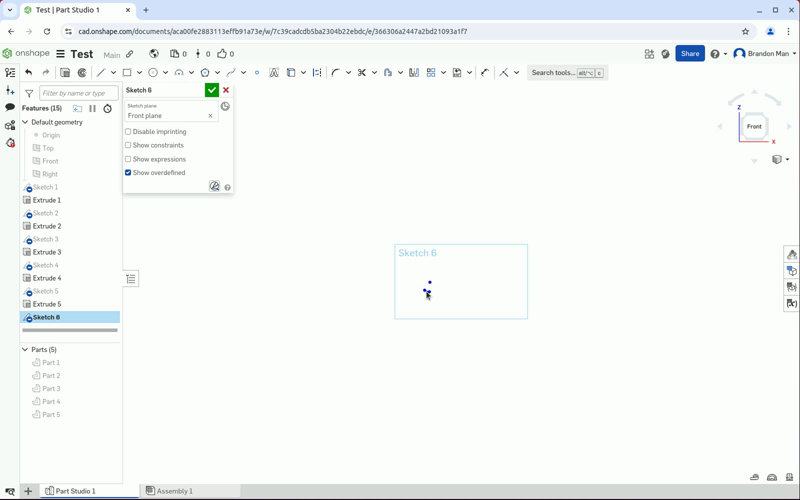
key(l)
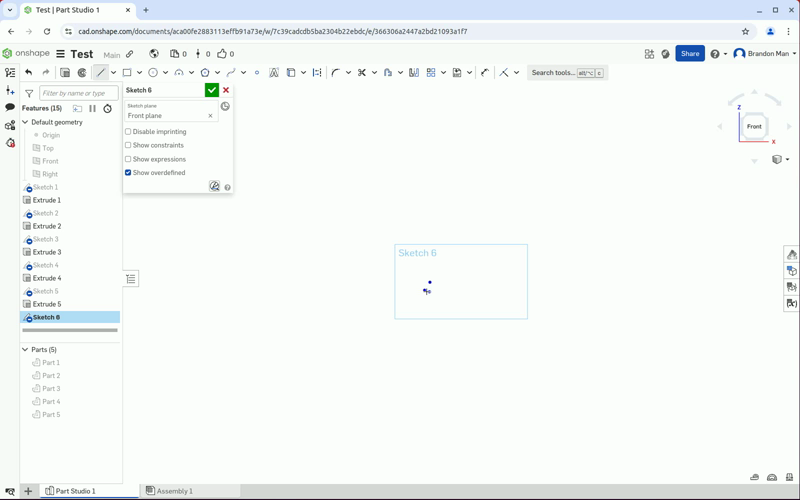
mouse_move(429, 291)
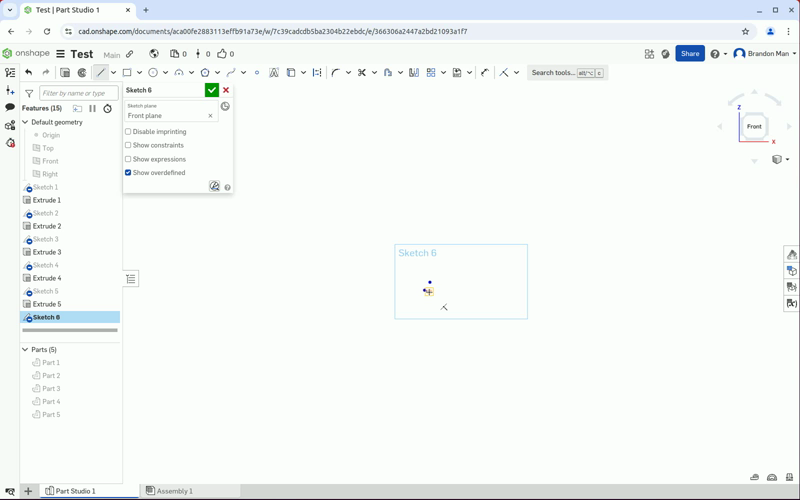
scroll(6)
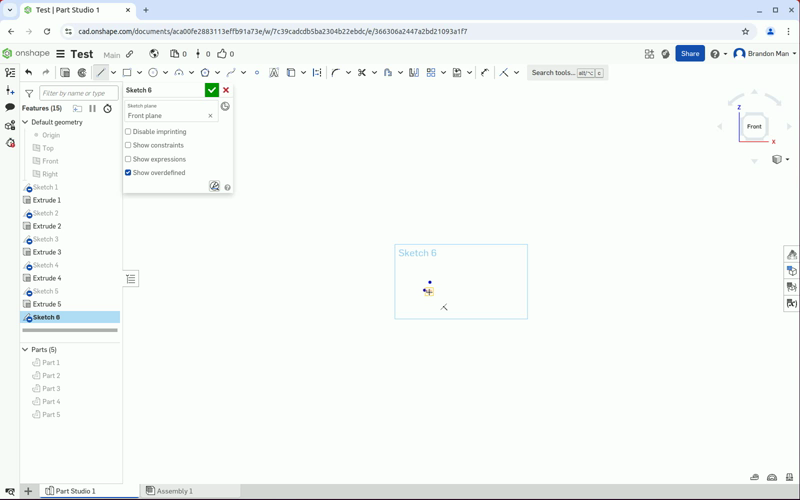
scroll(6)
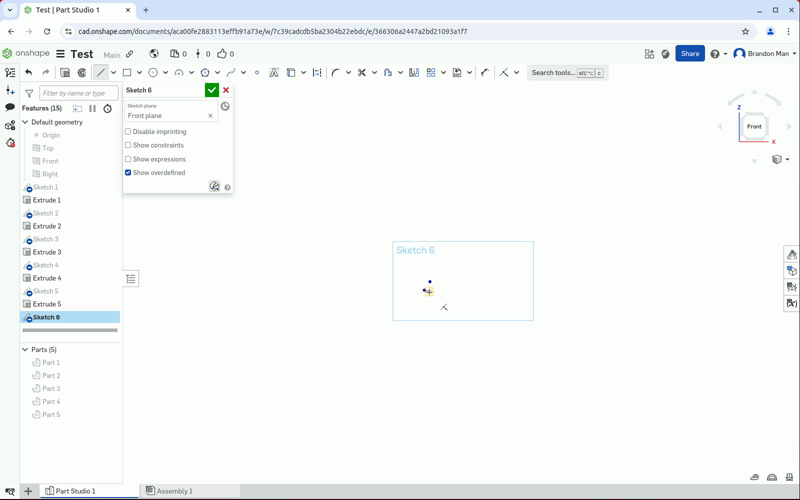
scroll(6)
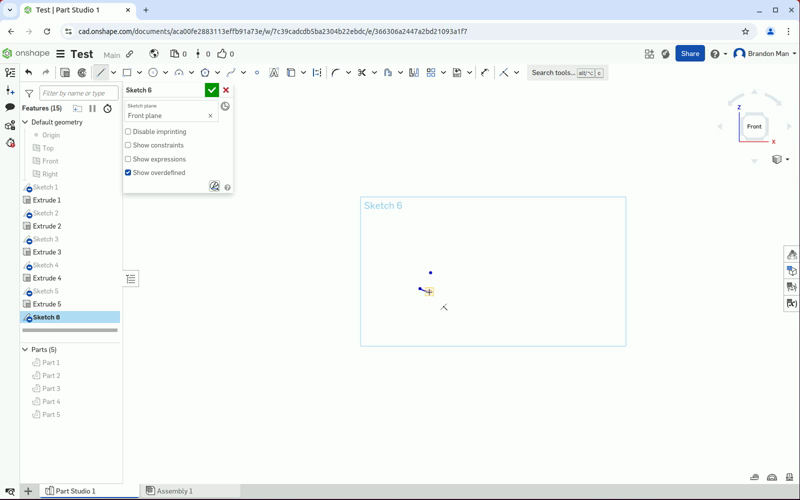
scroll(6)
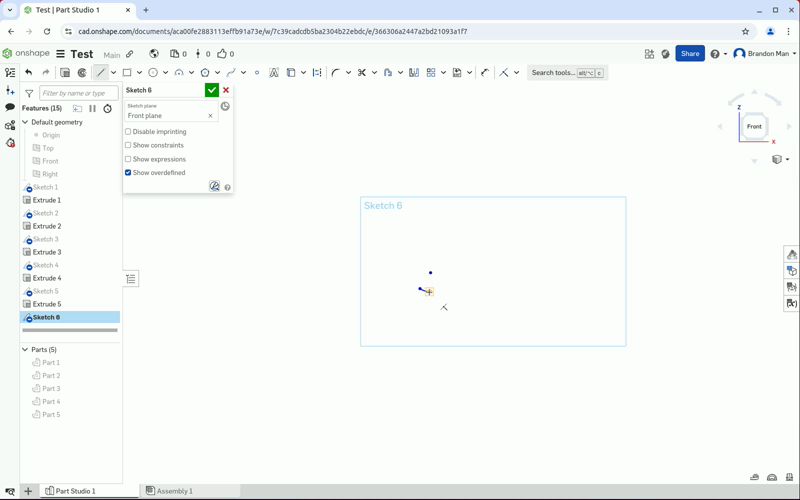
scroll(6)
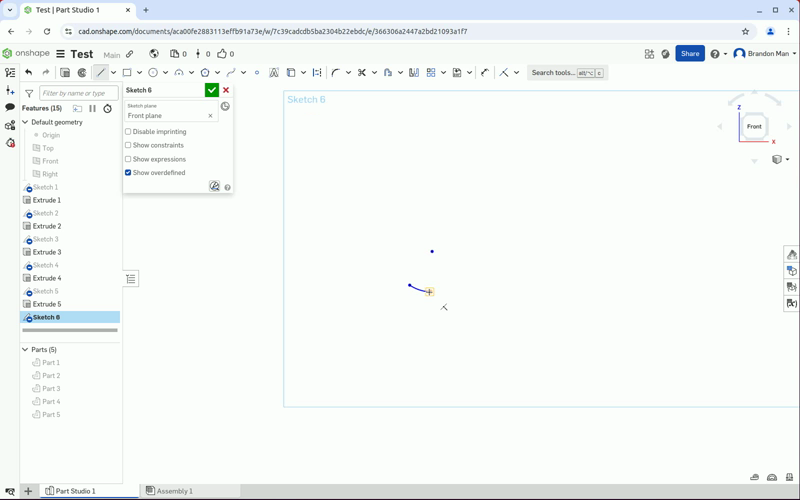
scroll(6)
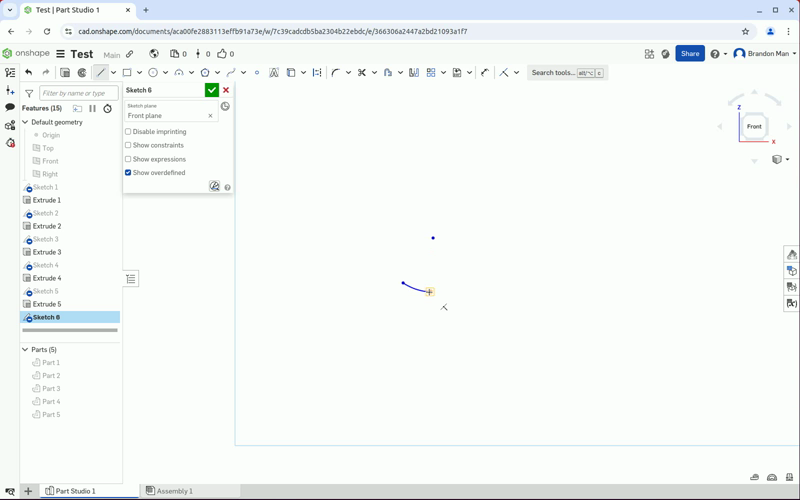
scroll(6)
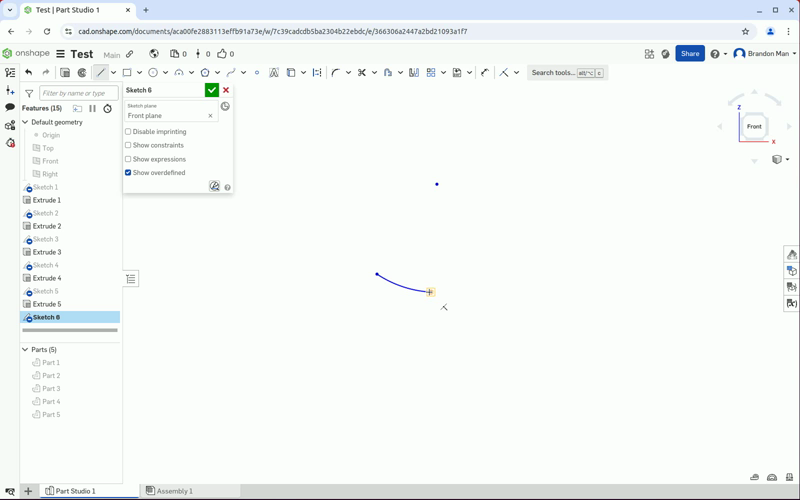
click(429, 291)
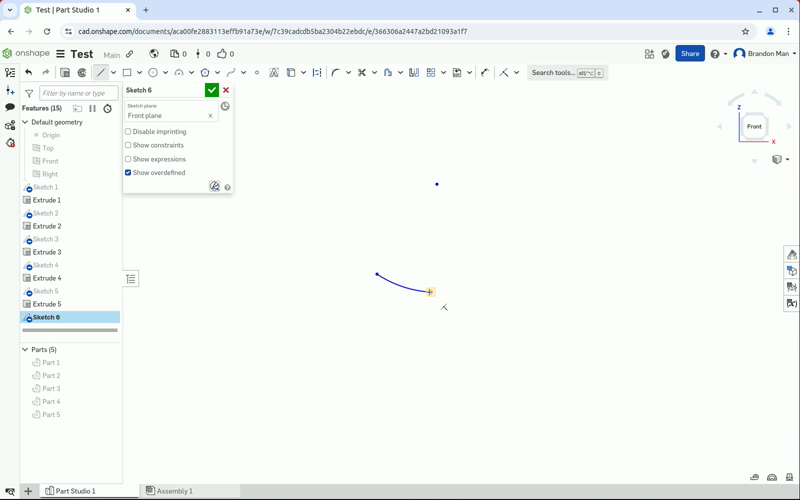
scroll(-6)
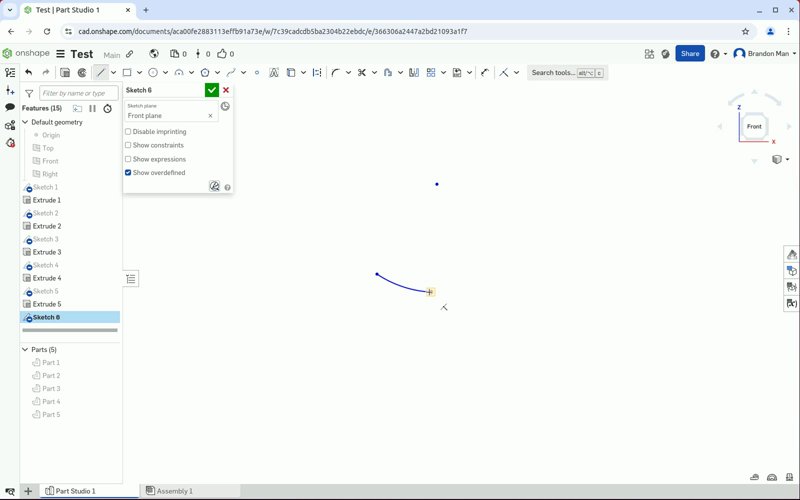
scroll(-6)
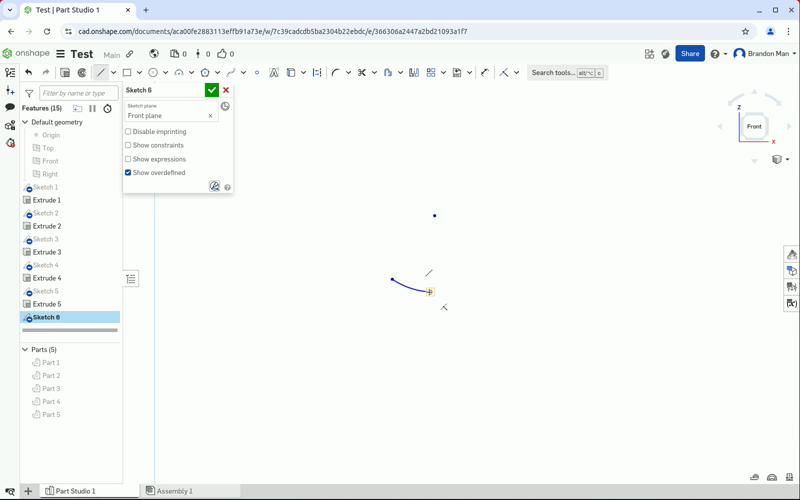
scroll(-6)
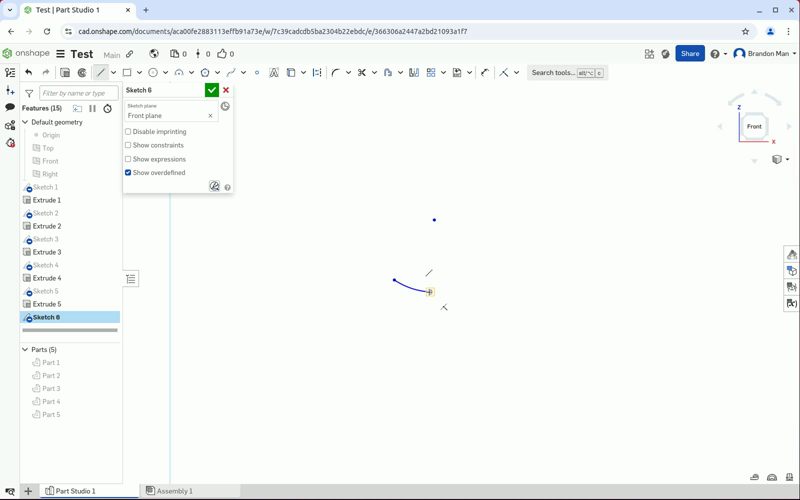
scroll(-6)
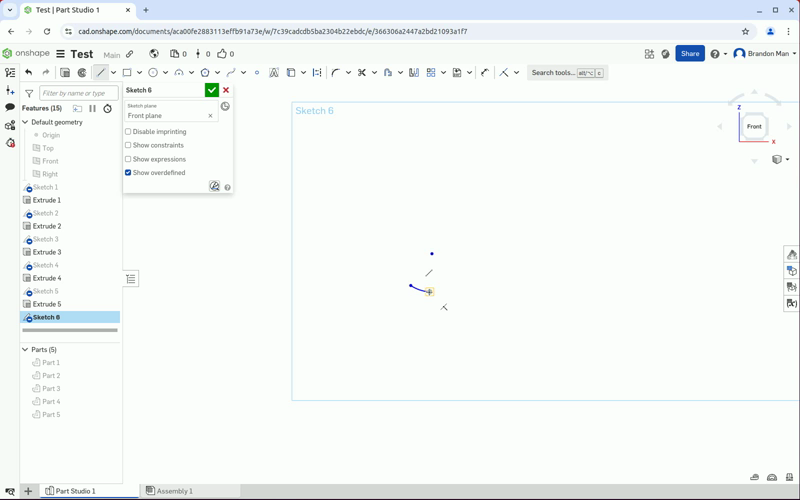
scroll(-6)
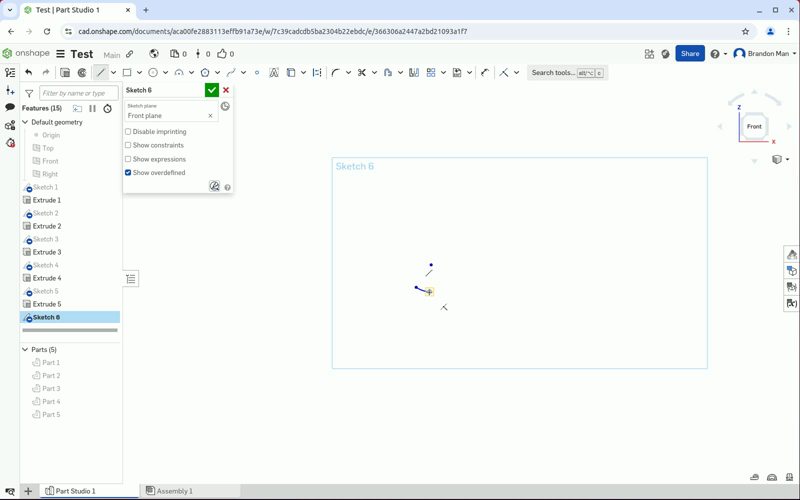
scroll(-6)
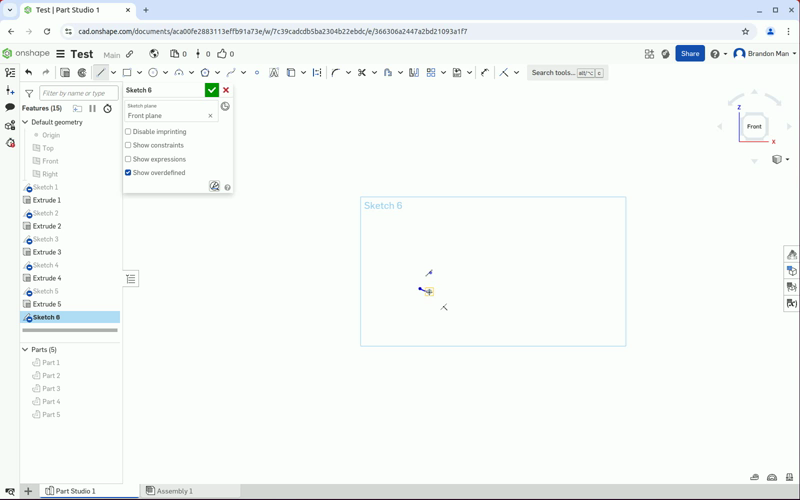
scroll(-6)
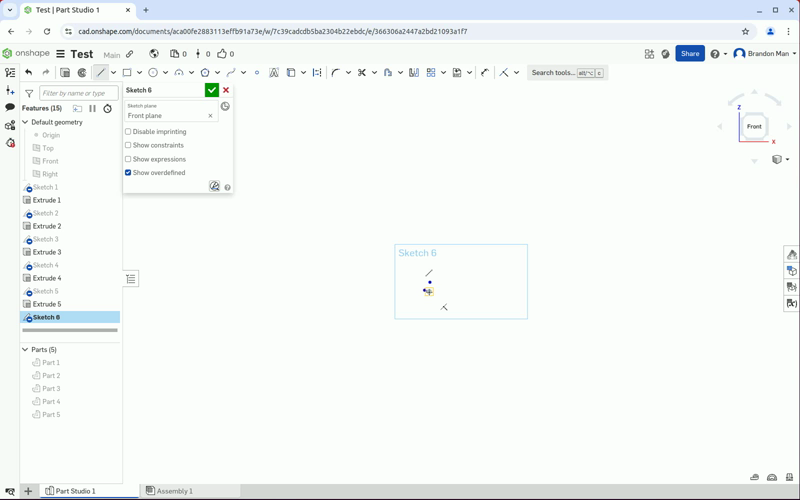
key_down(shift)
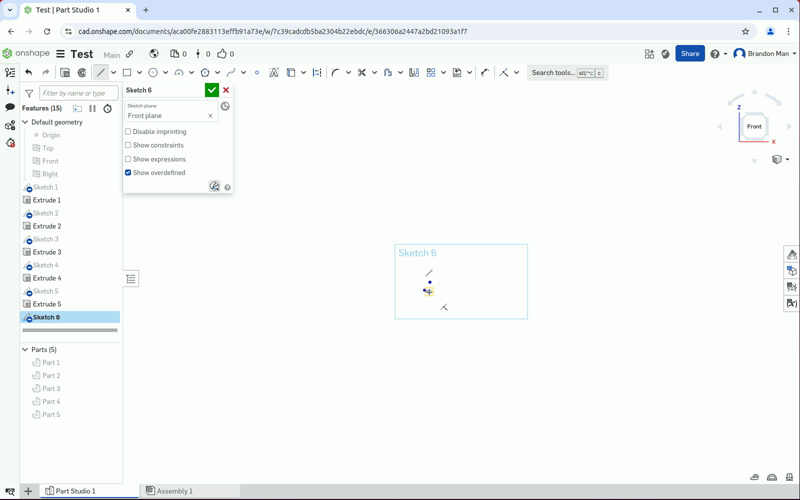
mouse_move(459, 291)
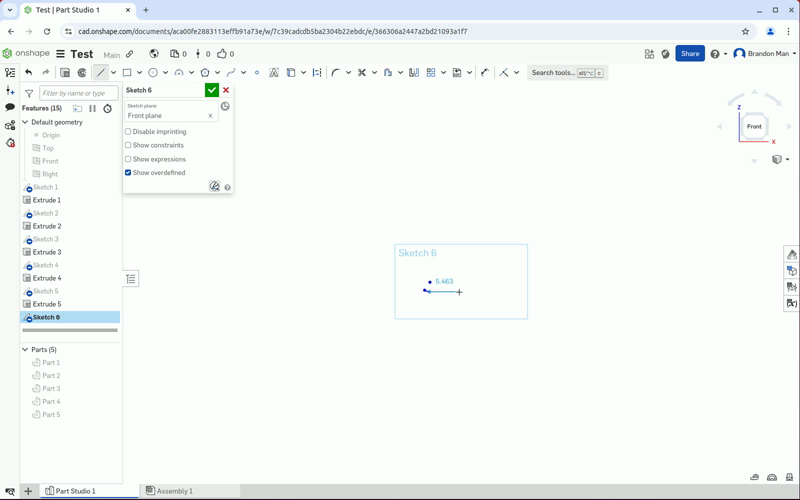
mouse_move(432, 291)
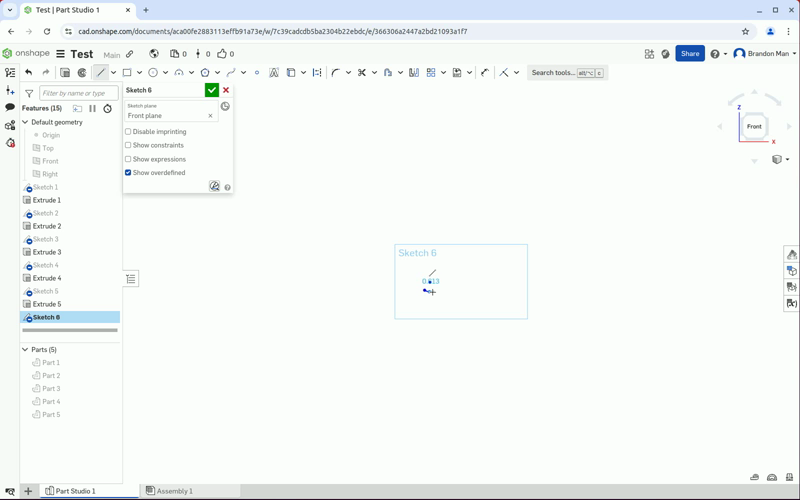
scroll(6)
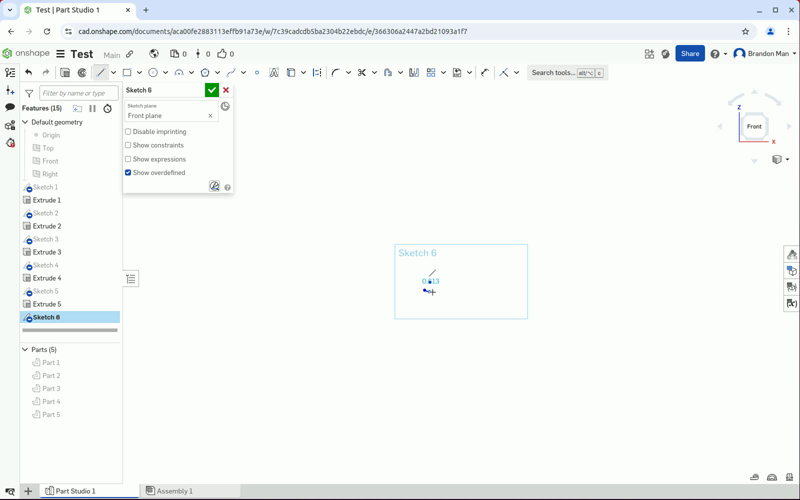
scroll(6)
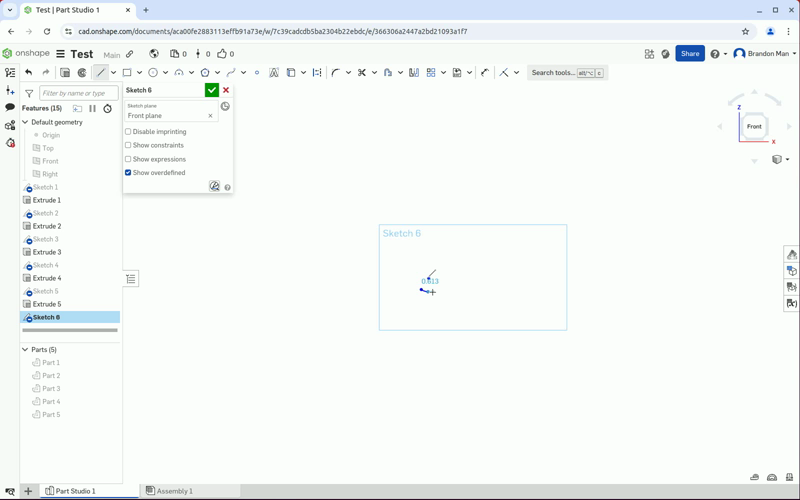
scroll(6)
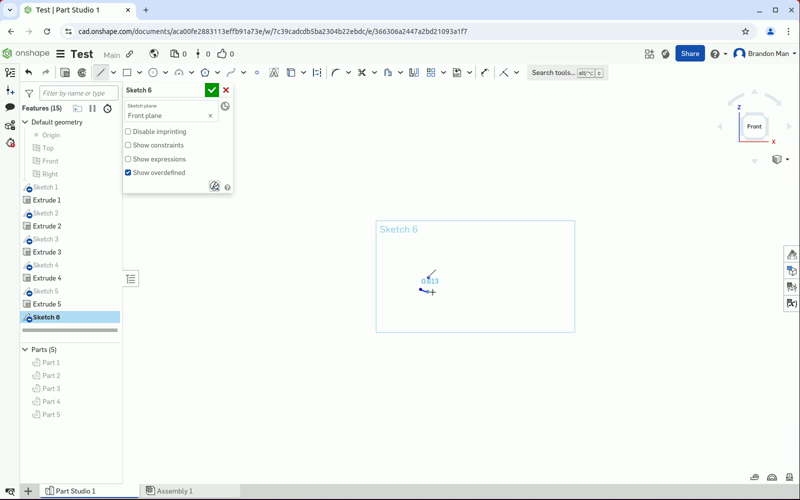
scroll(6)
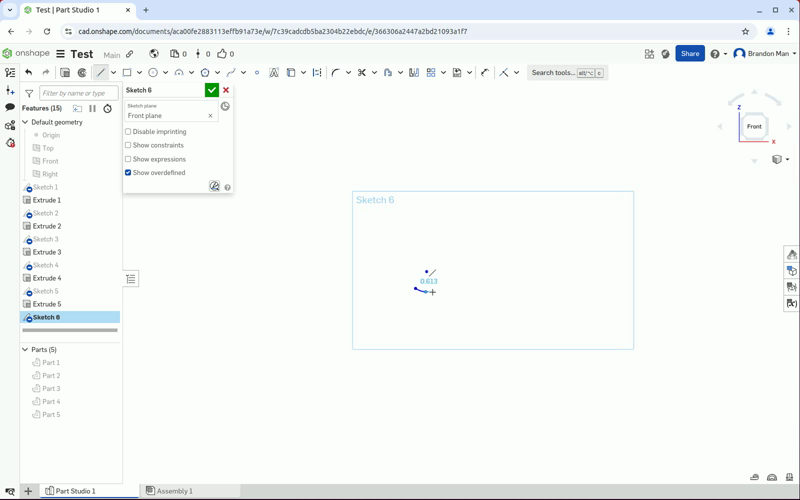
scroll(6)
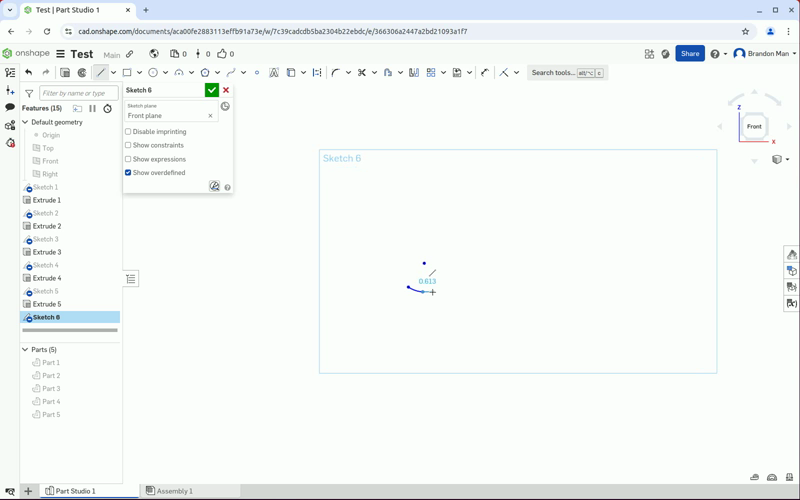
scroll(6)
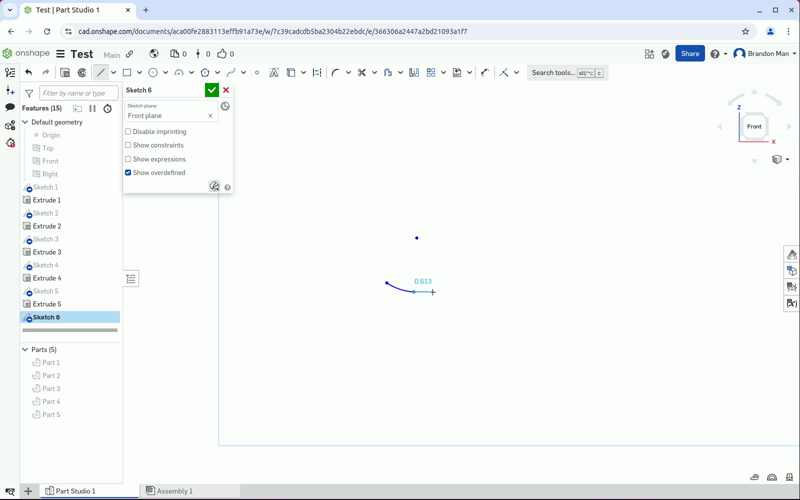
scroll(6)
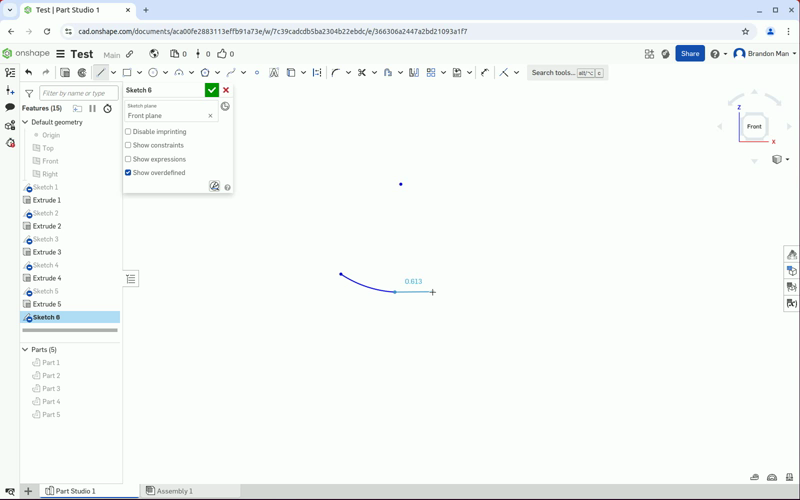
click(432, 291)
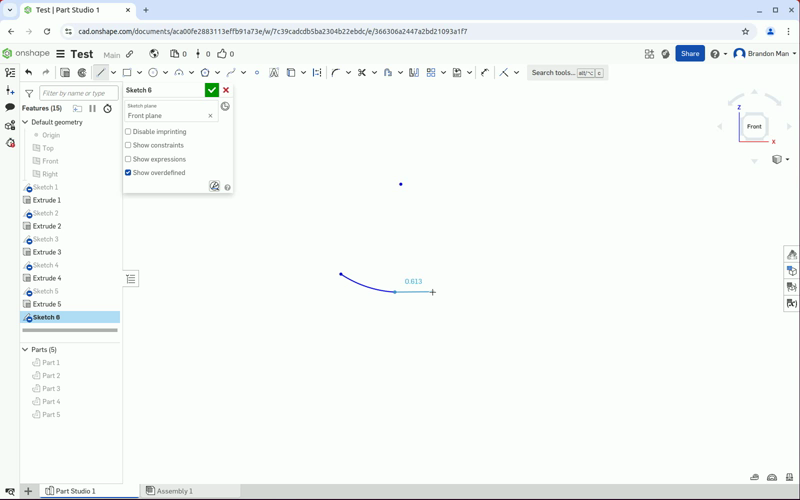
scroll(-6)
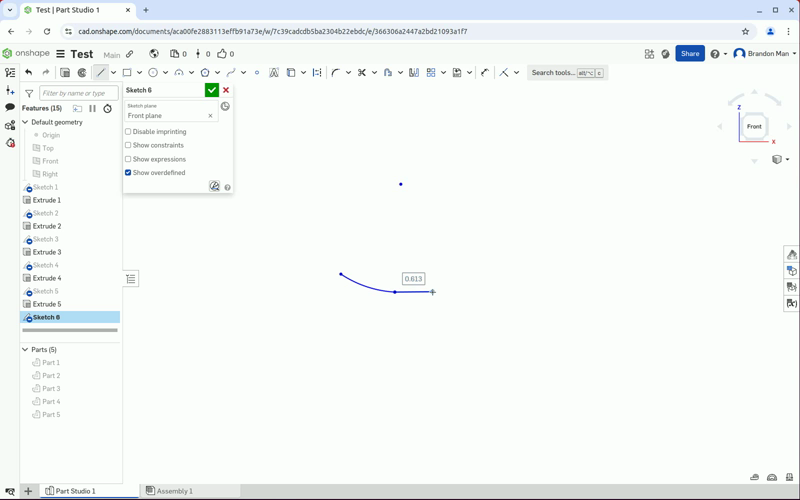
scroll(-6)
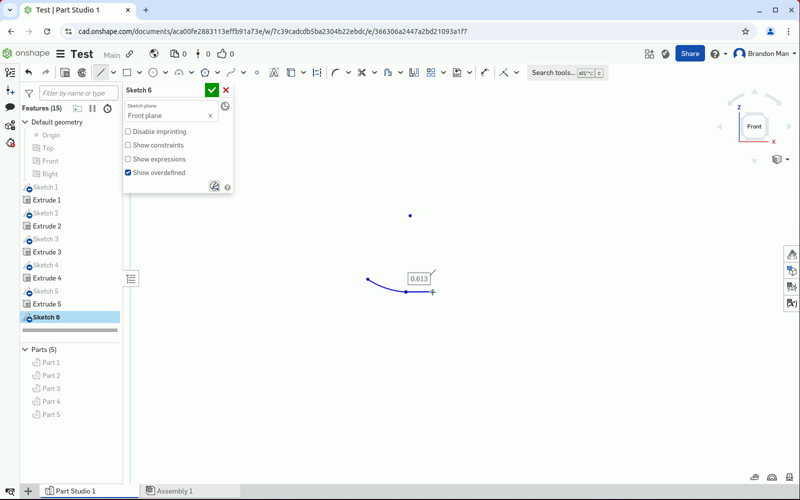
scroll(-6)
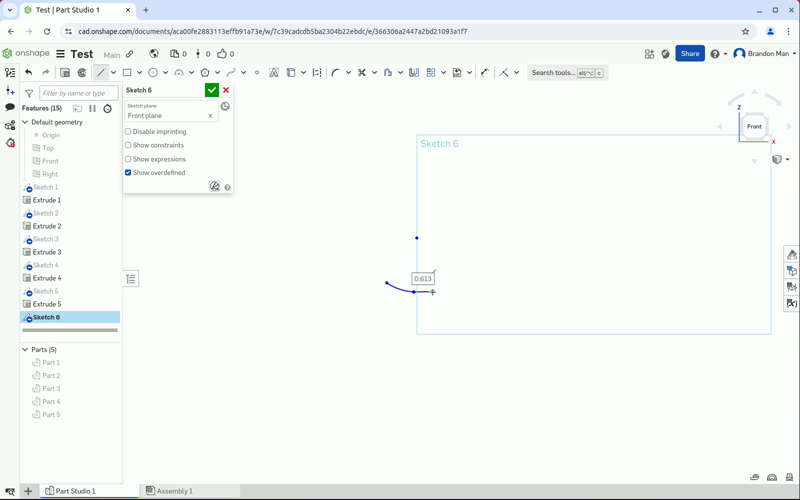
scroll(-6)
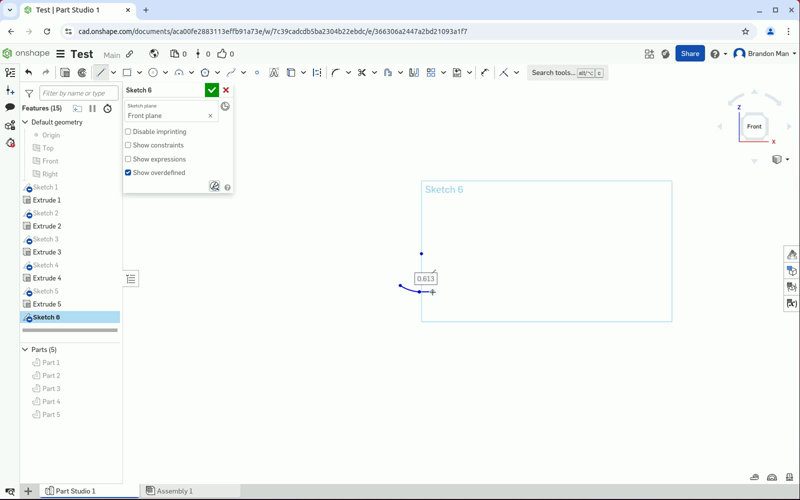
scroll(-6)
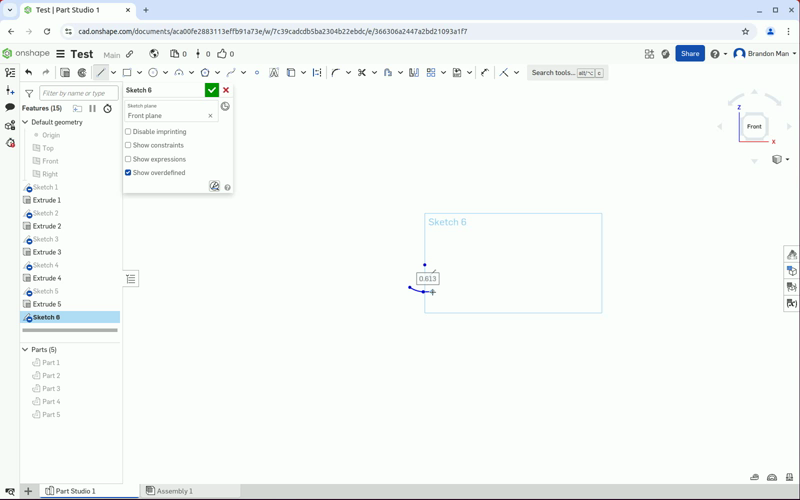
scroll(-6)
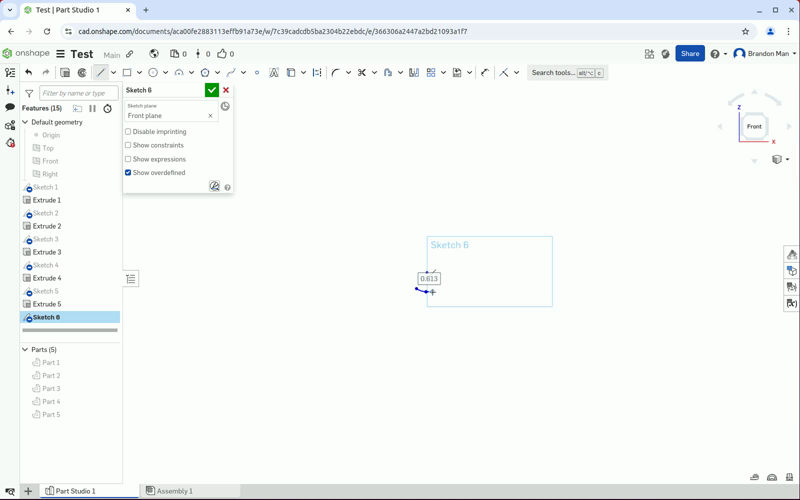
scroll(-6)
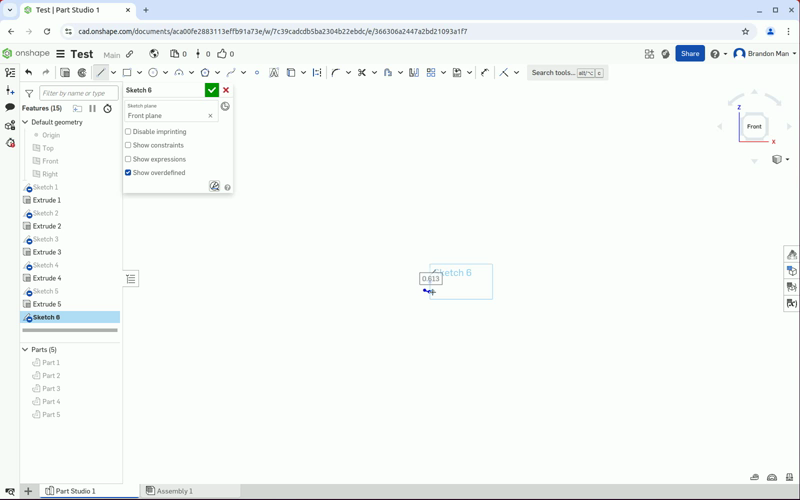
key_up(shift)
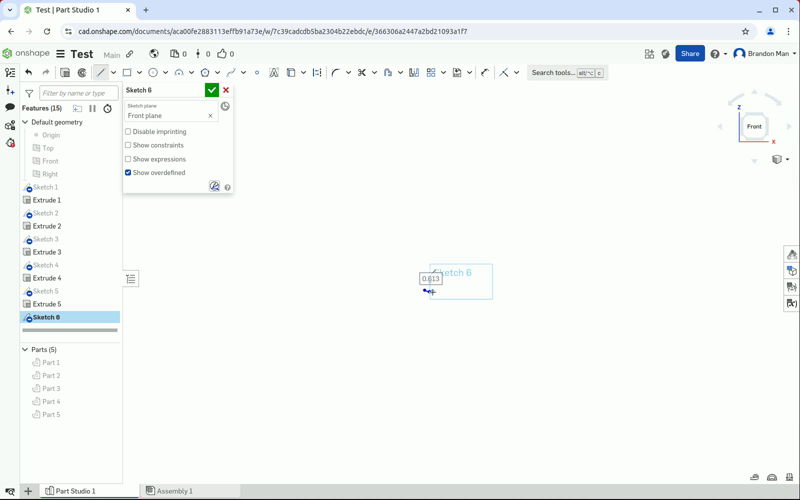
key(esc)
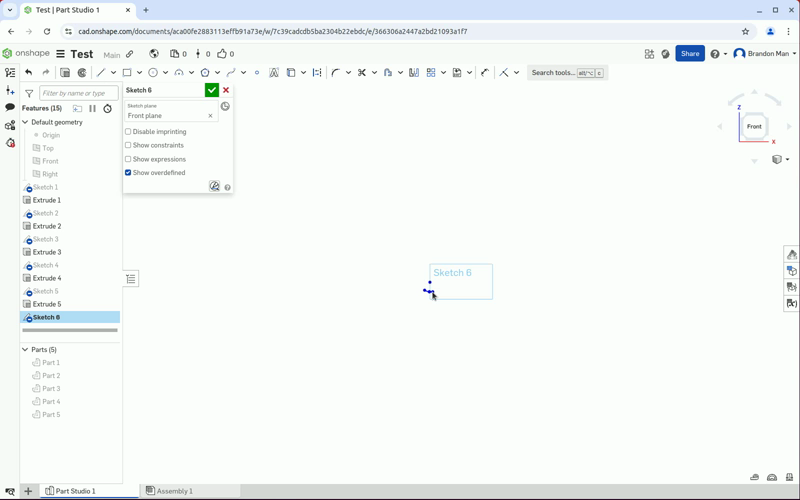
key(a)
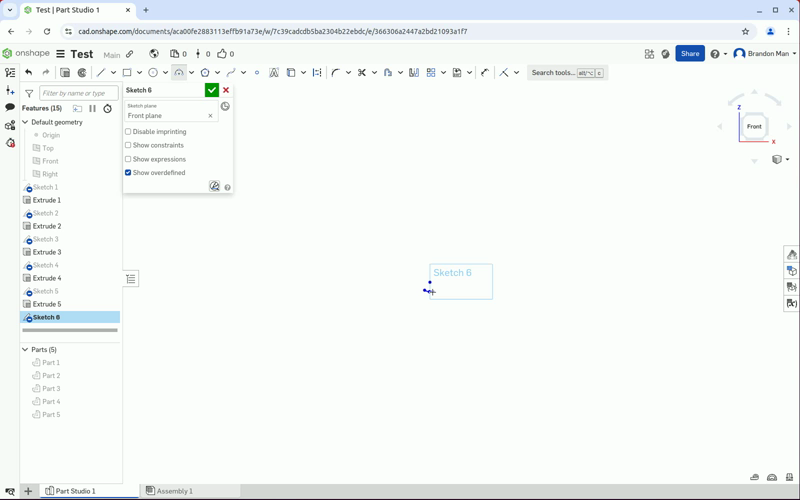
mouse_move(432, 291)
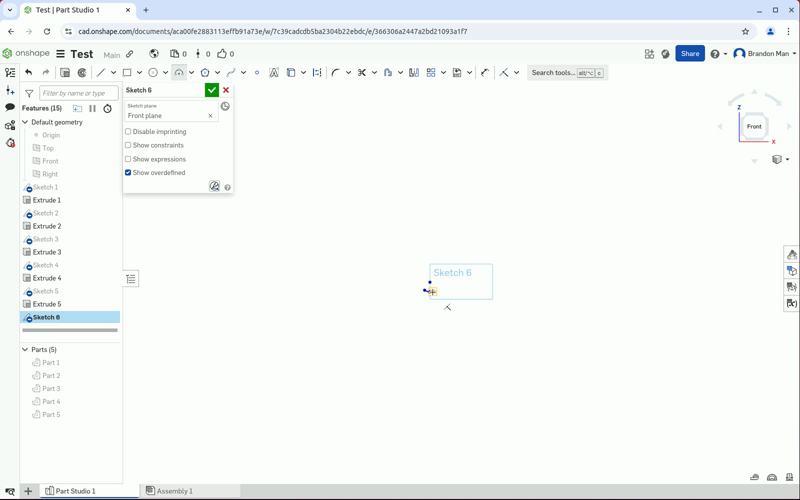
scroll(6)
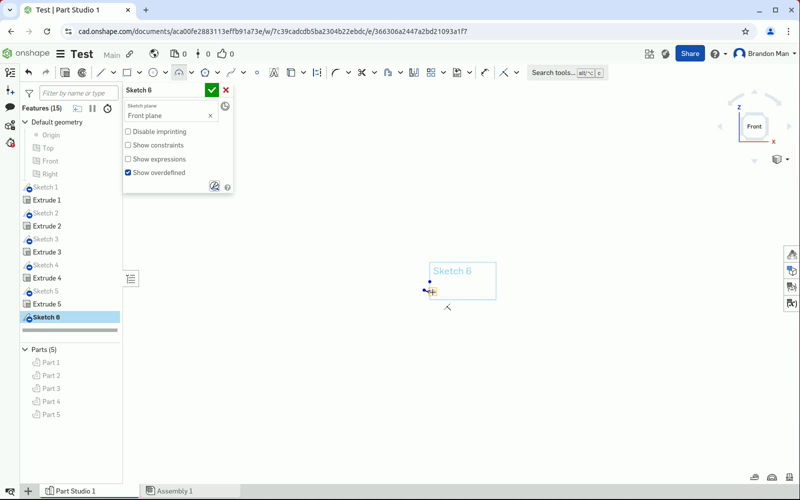
scroll(6)
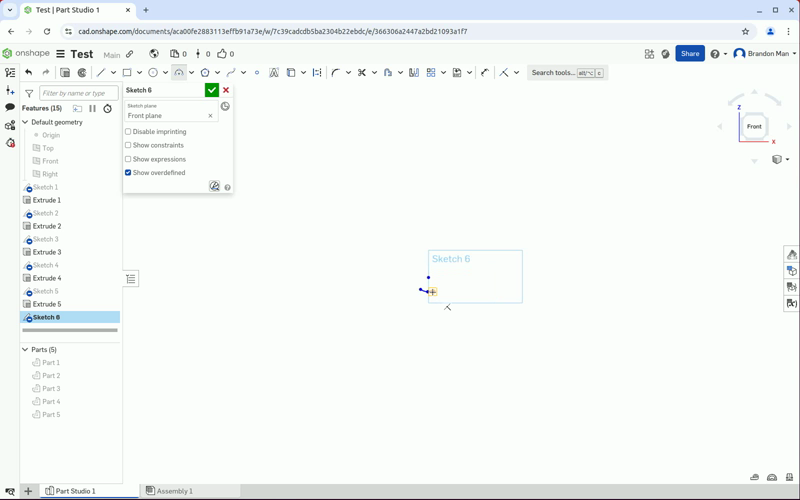
scroll(6)
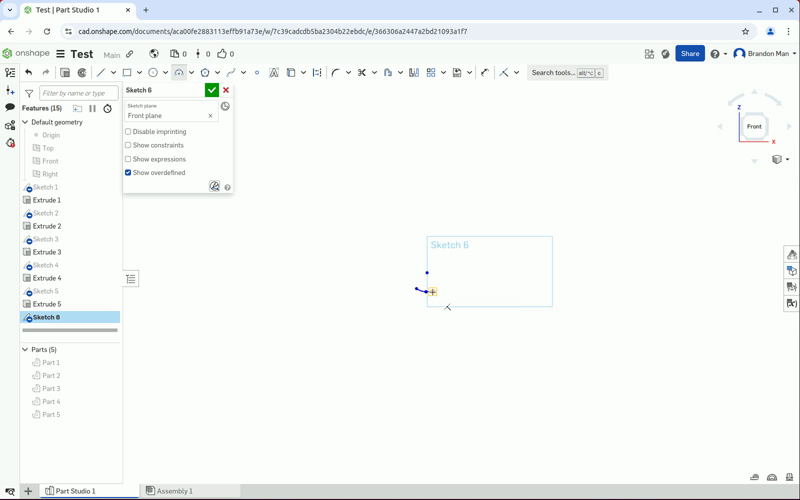
scroll(6)
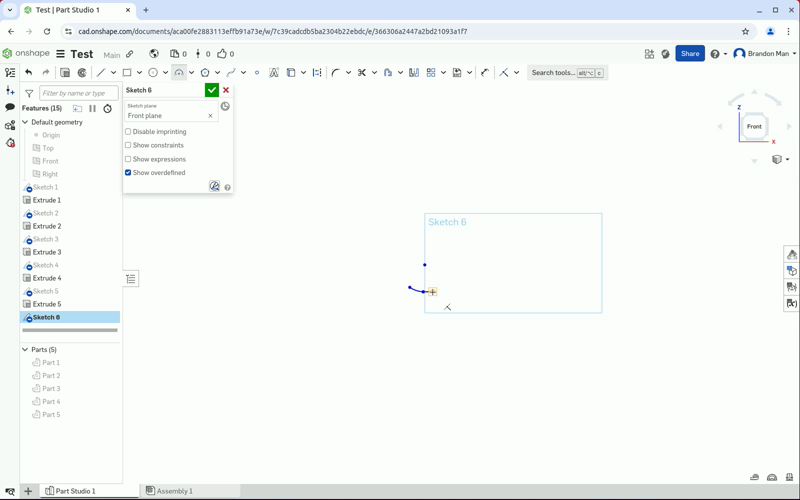
scroll(6)
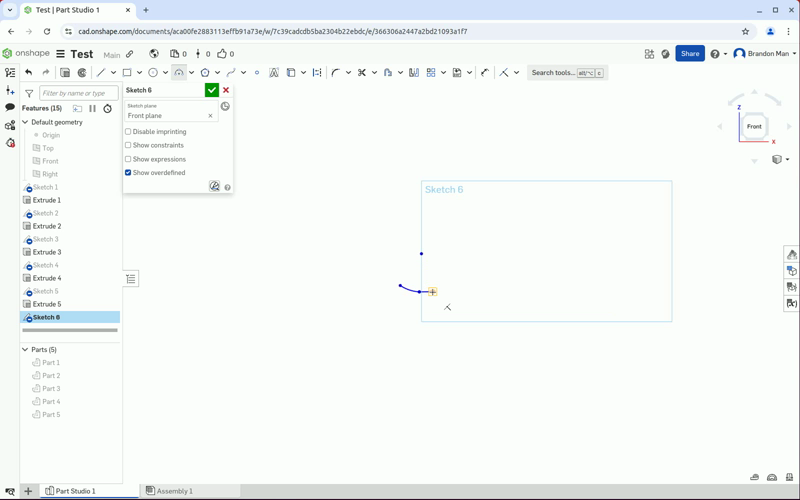
scroll(6)
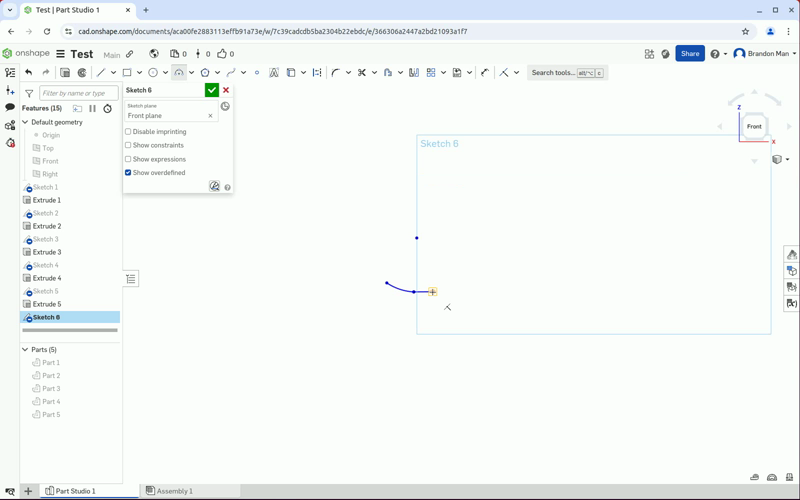
scroll(6)
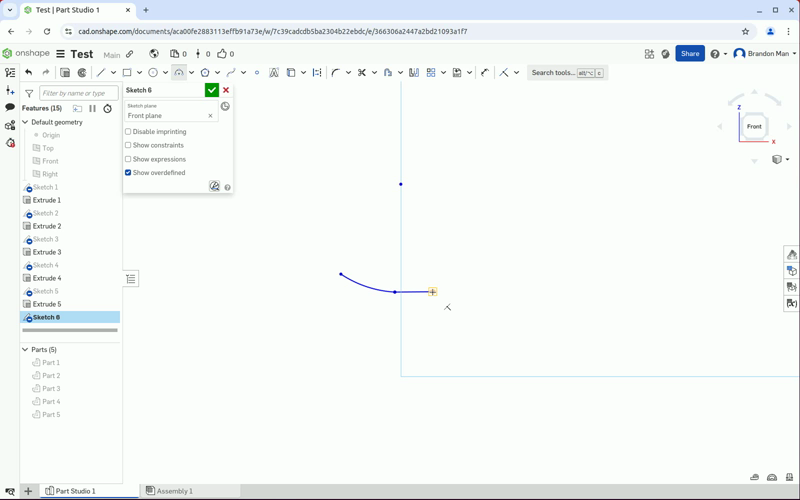
click(432, 291)
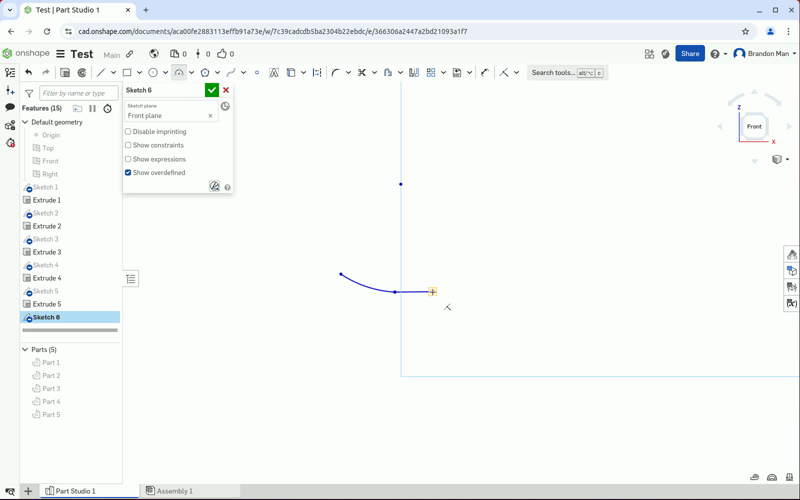
scroll(-6)
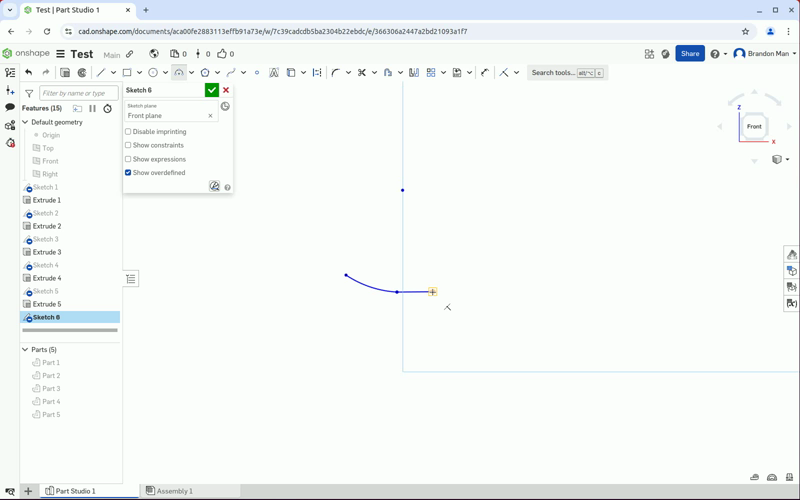
scroll(-6)
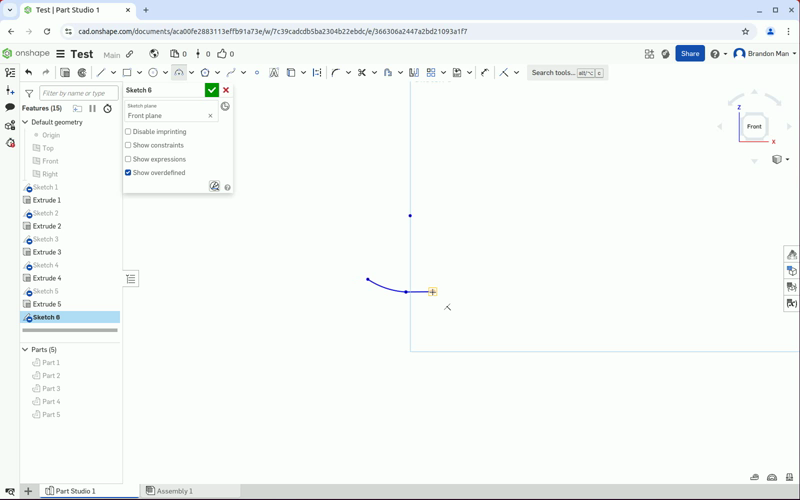
scroll(-6)
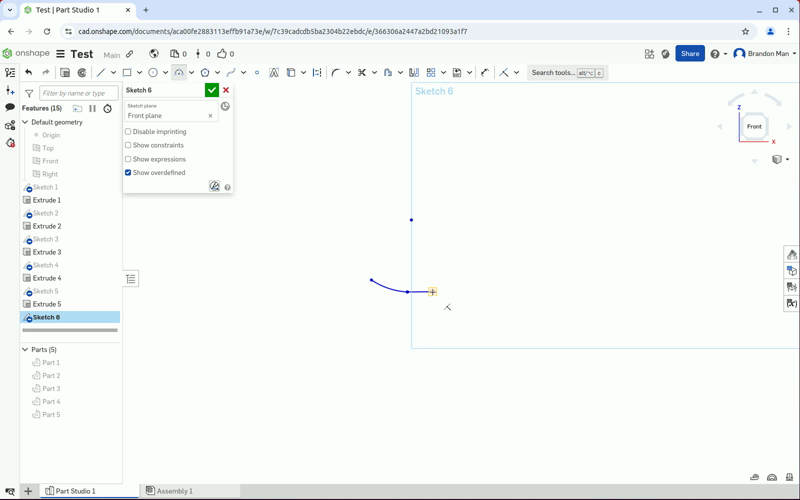
scroll(-6)
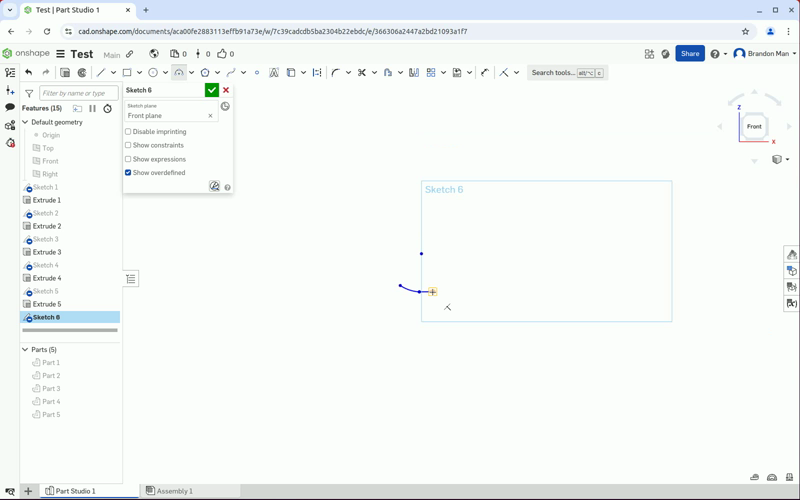
scroll(-6)
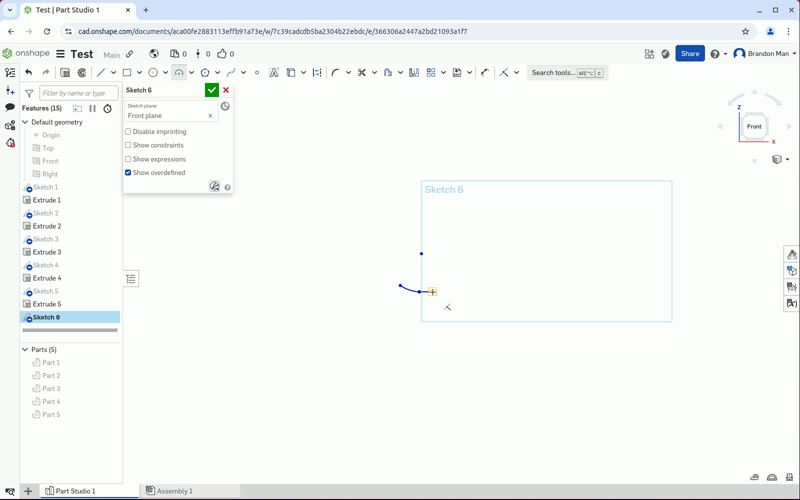
scroll(-6)
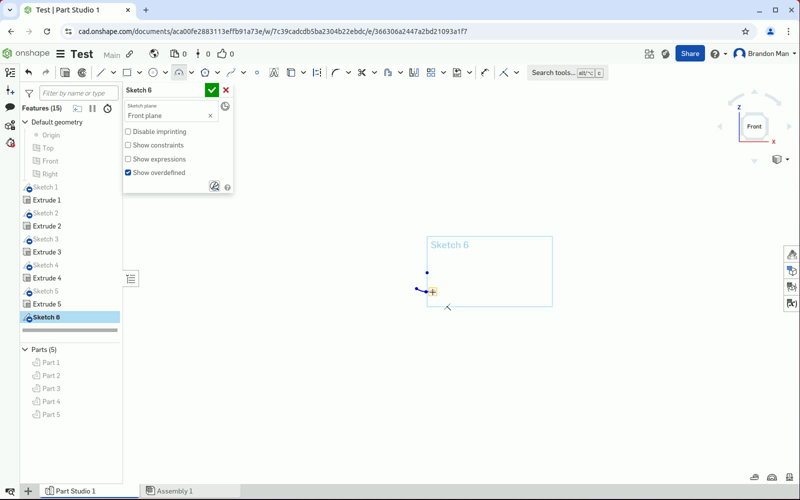
scroll(-6)
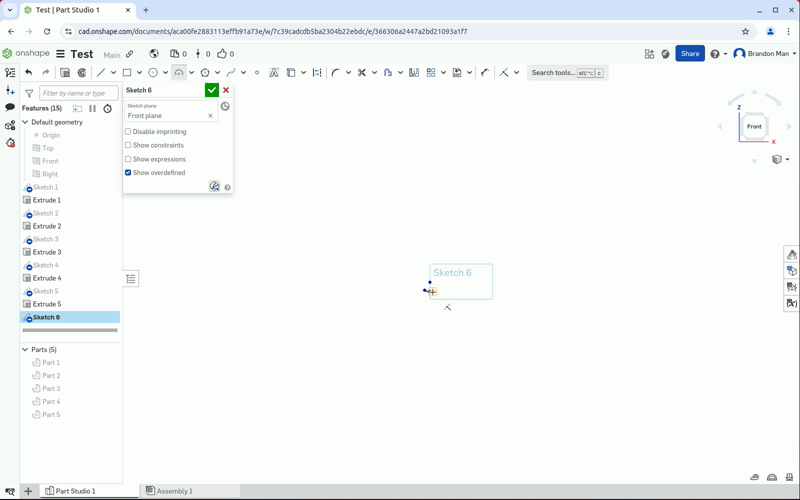
key_down(shift)
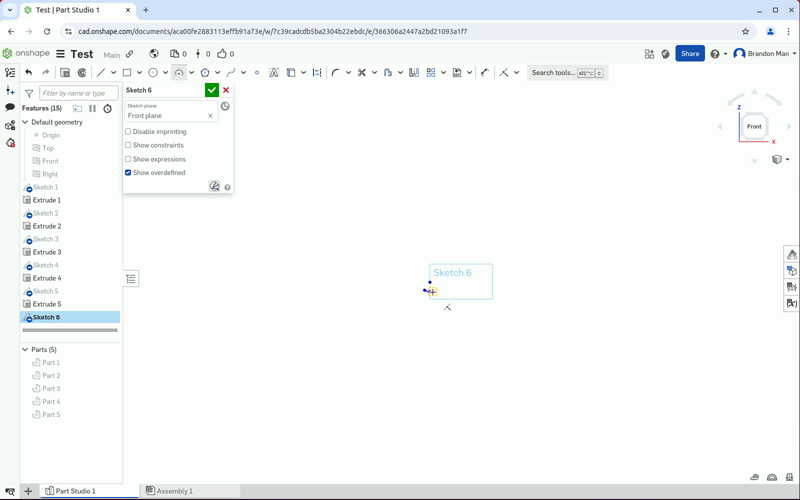
mouse_move(432, 273)
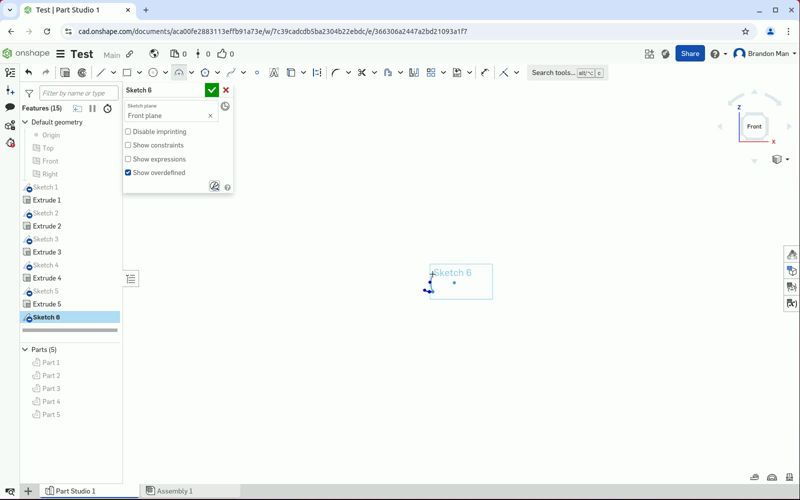
click(432, 273)
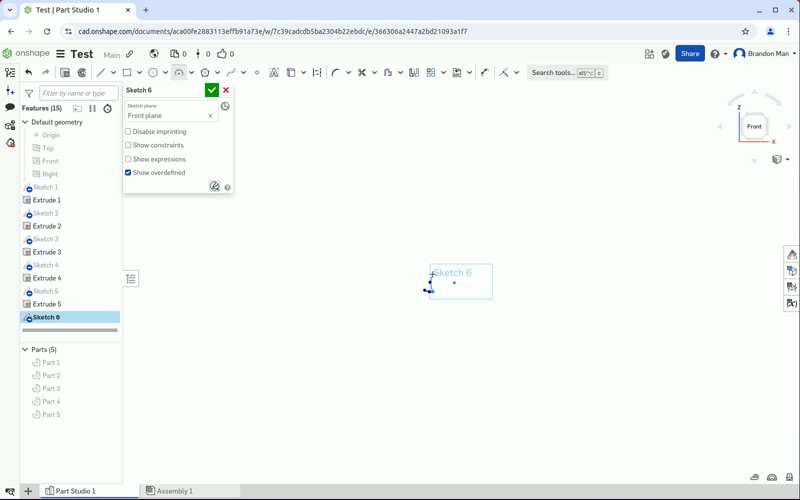
mouse_move(418, 282)
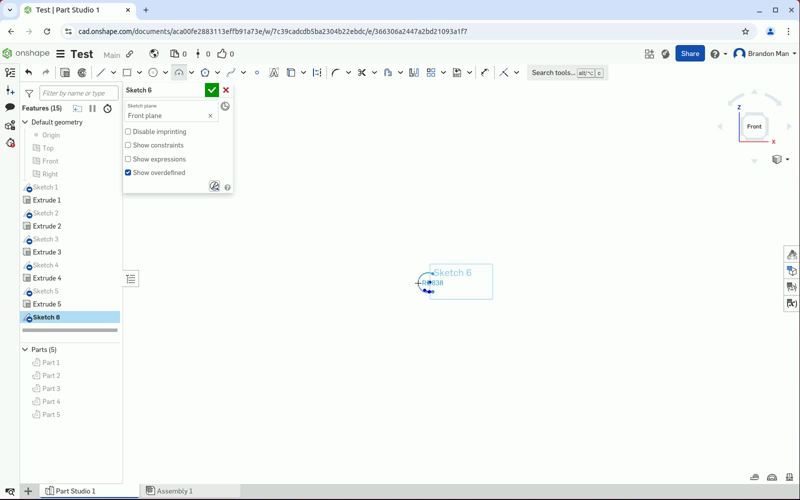
click(418, 282)
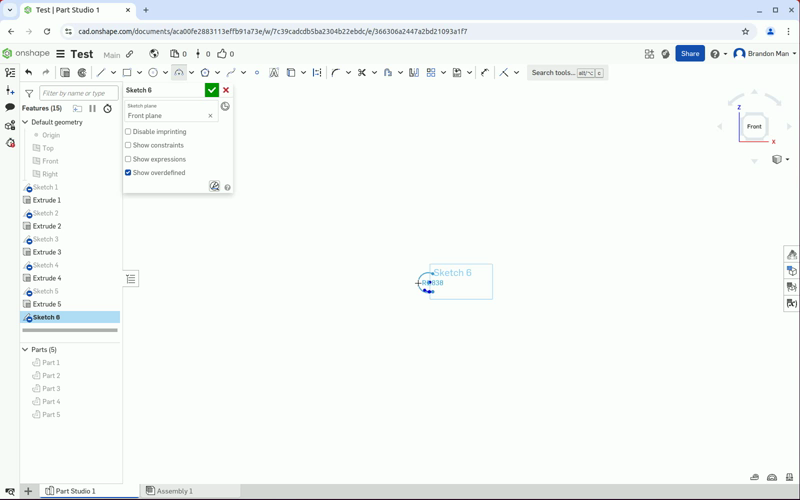
key_up(shift)
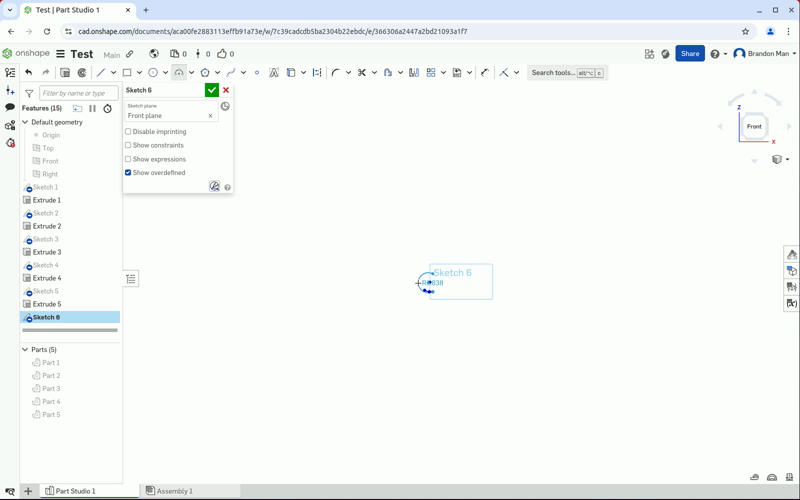
key(esc)
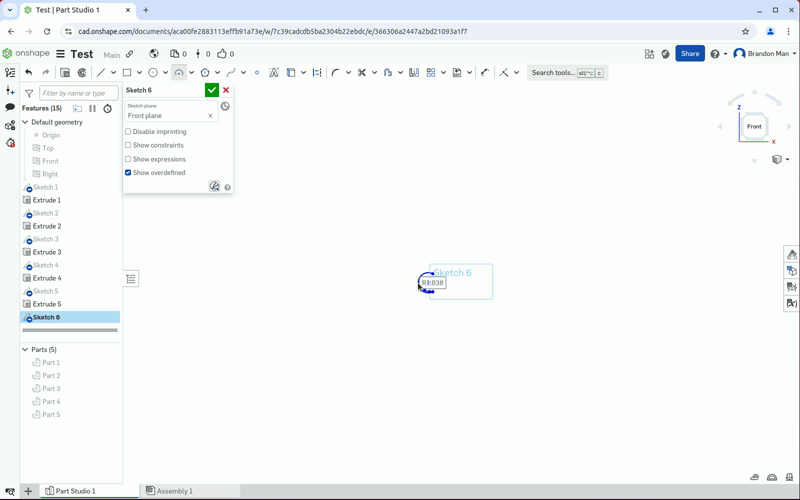
key(l)
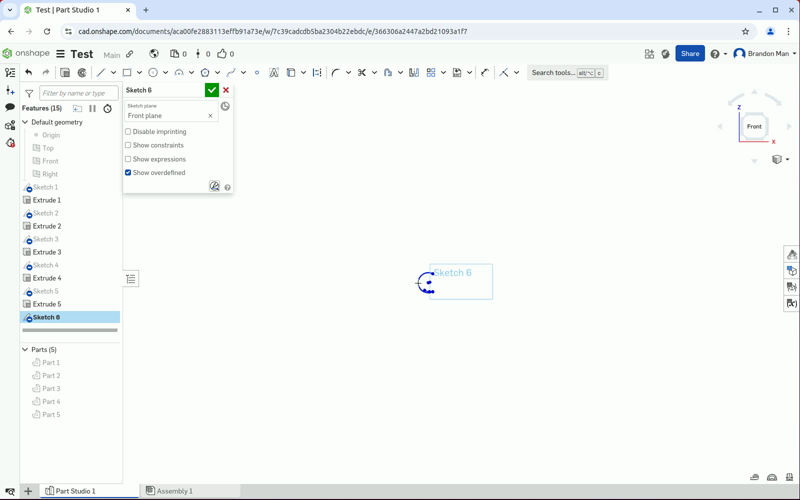
mouse_move(432, 273)
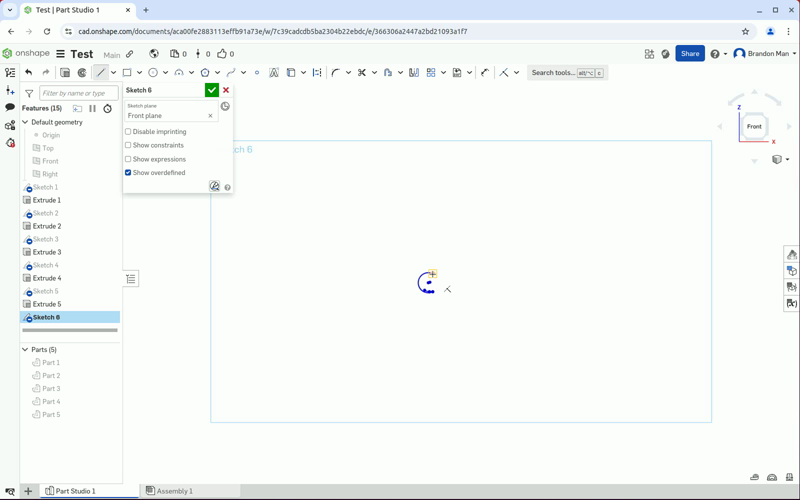
click(432, 273)
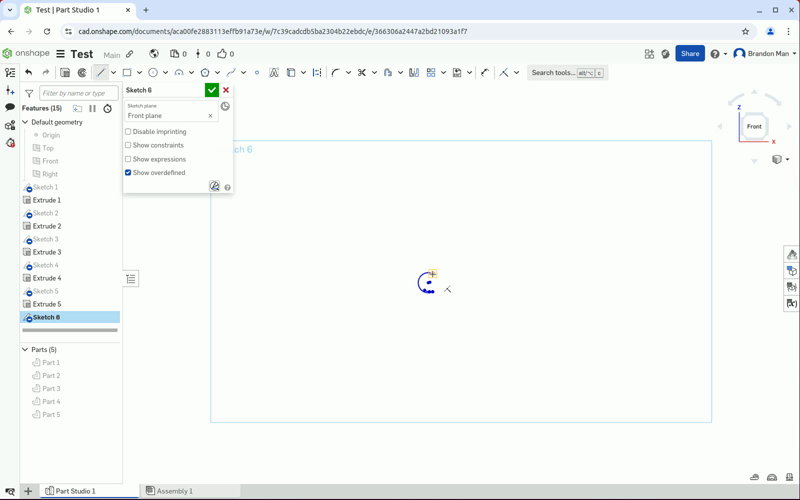
key_down(shift)
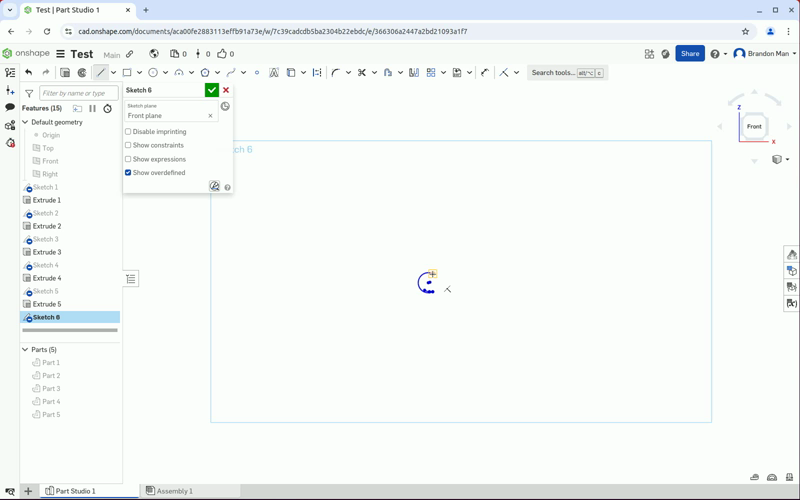
mouse_move(462, 273)
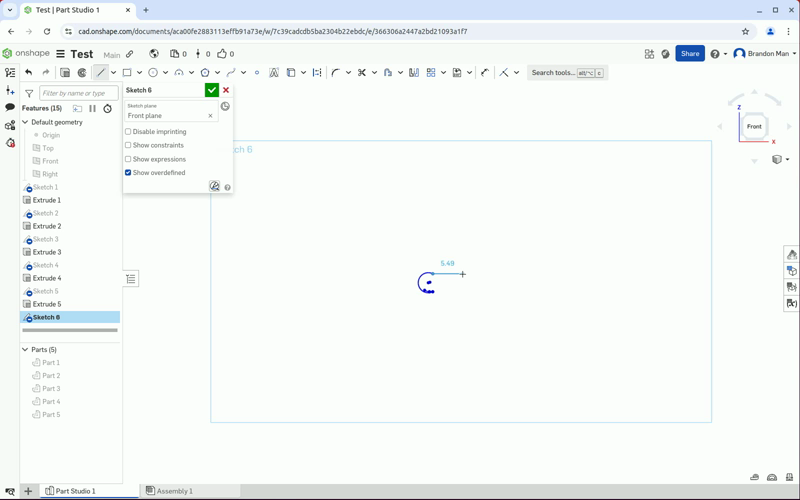
mouse_move(429, 273)
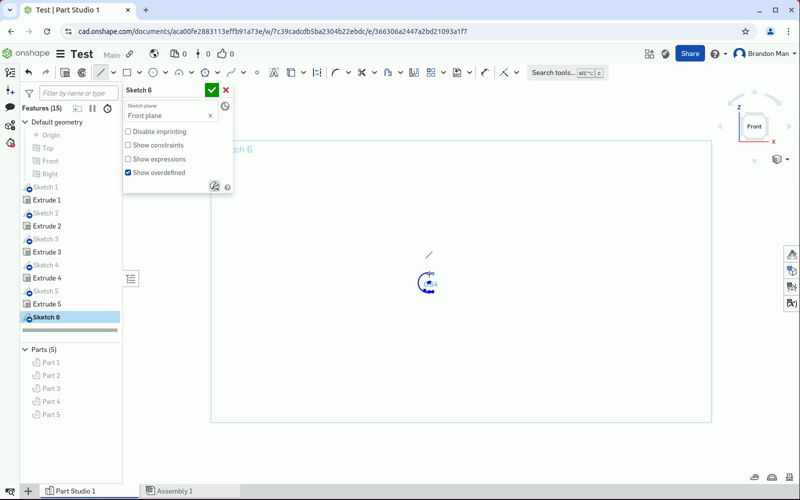
scroll(6)
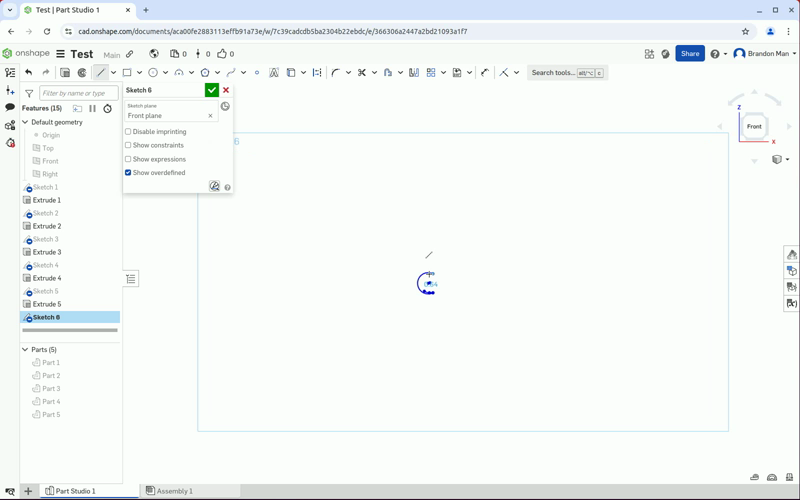
scroll(6)
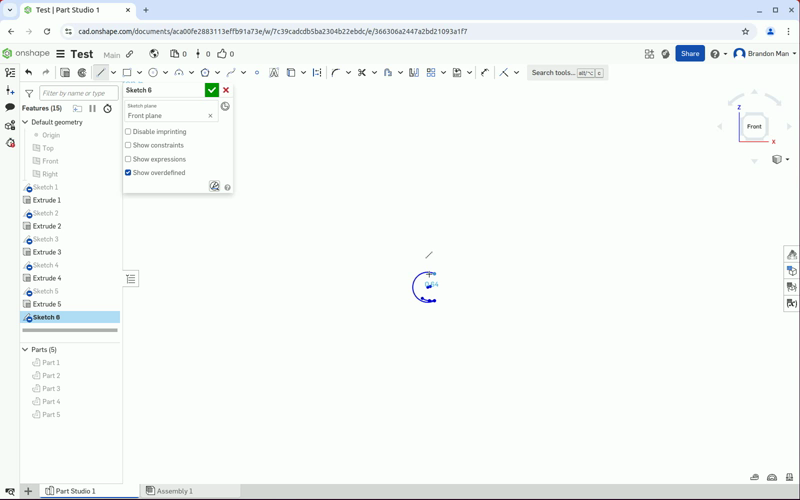
scroll(6)
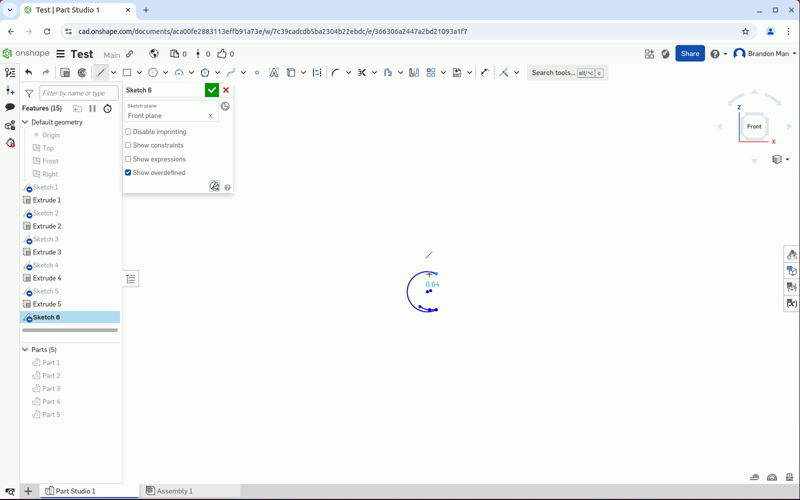
scroll(6)
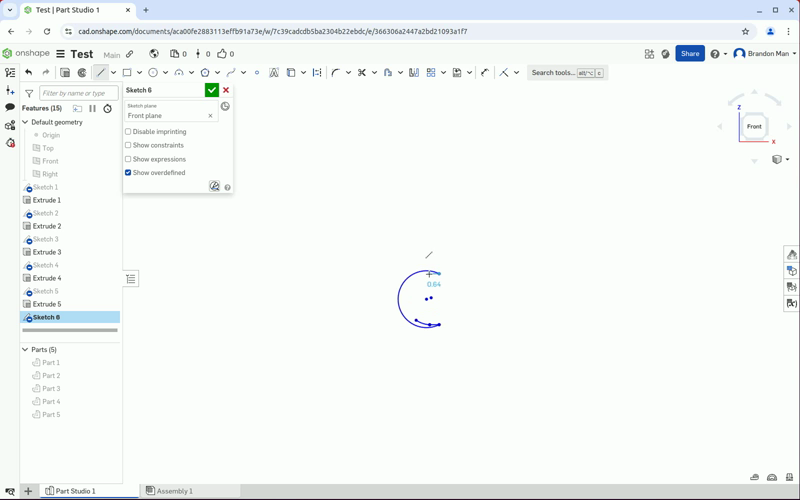
scroll(6)
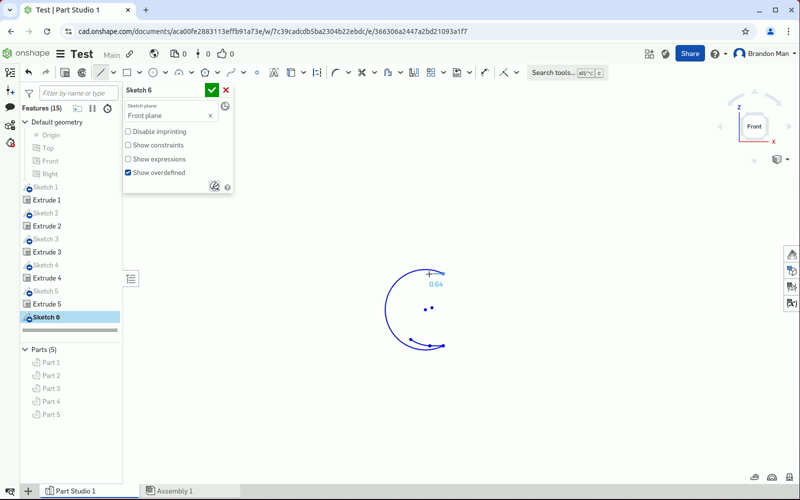
scroll(6)
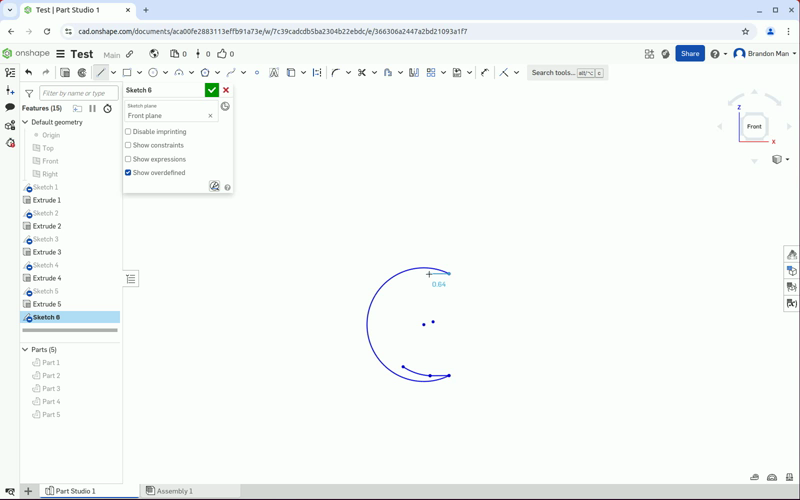
scroll(6)
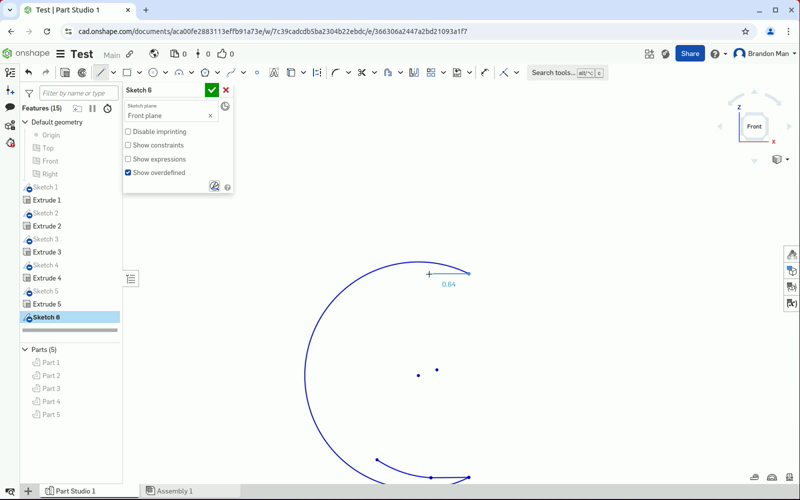
click(429, 273)
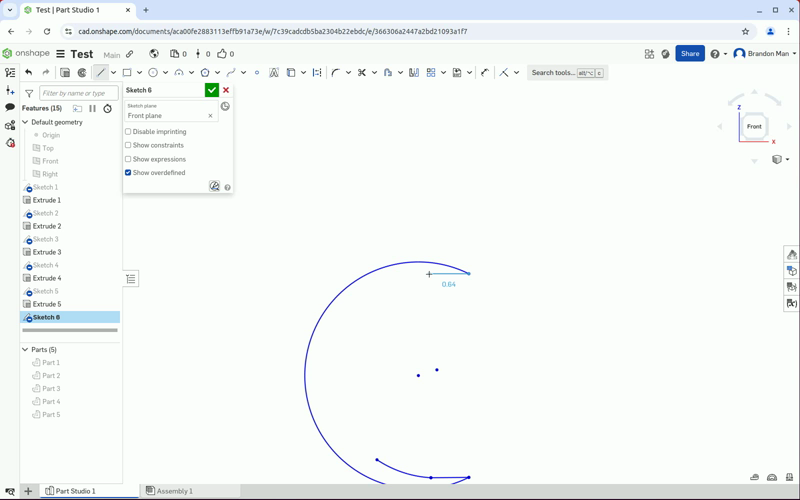
scroll(-6)
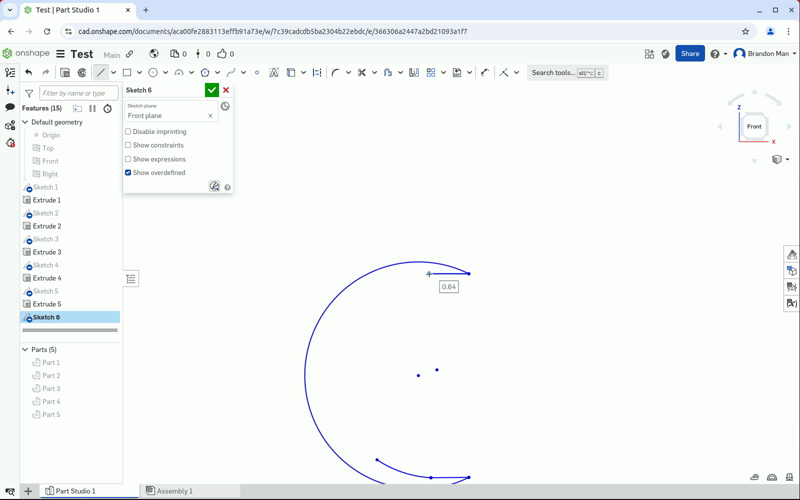
scroll(-6)
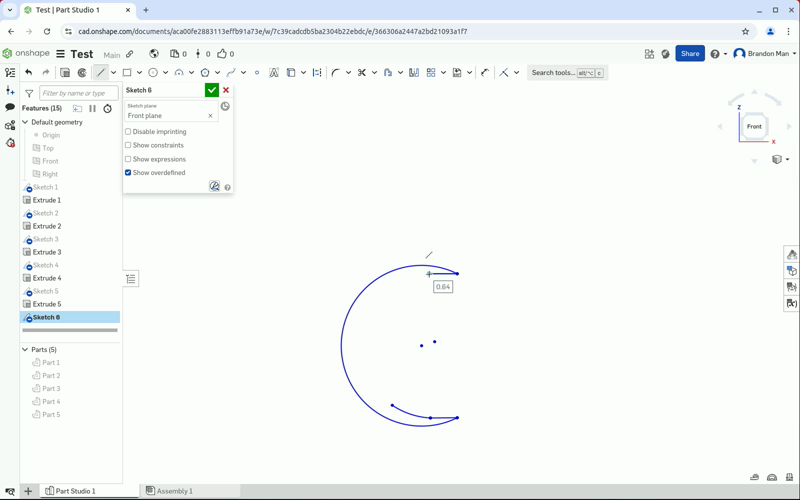
scroll(-6)
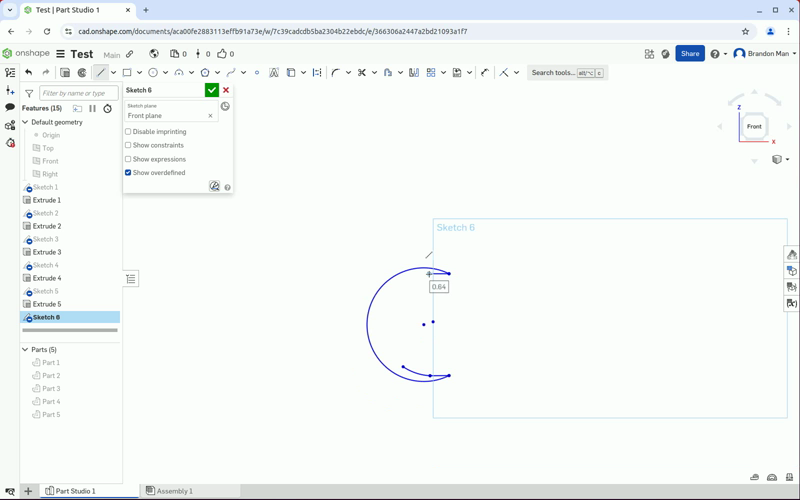
scroll(-6)
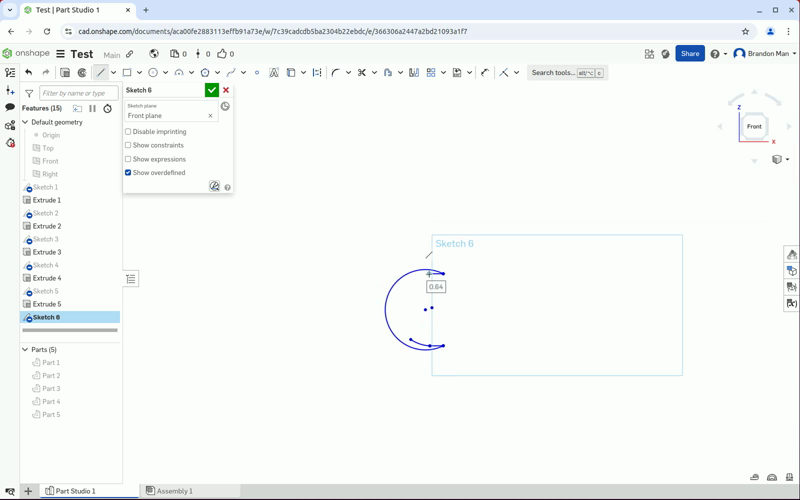
scroll(-6)
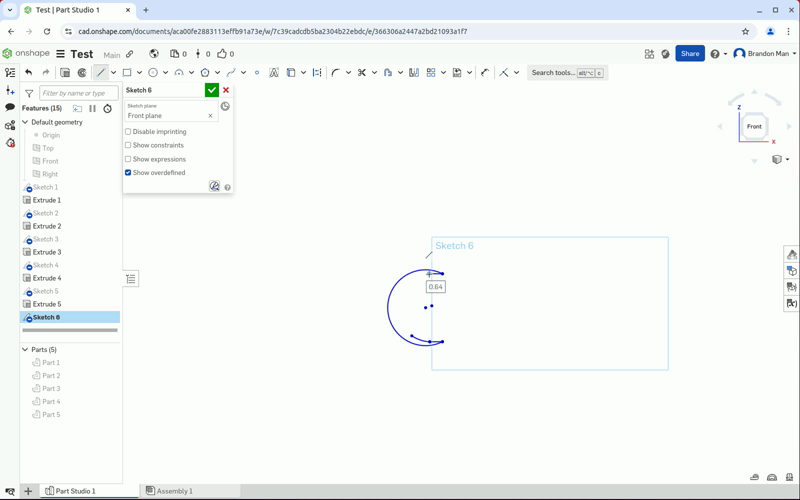
scroll(-6)
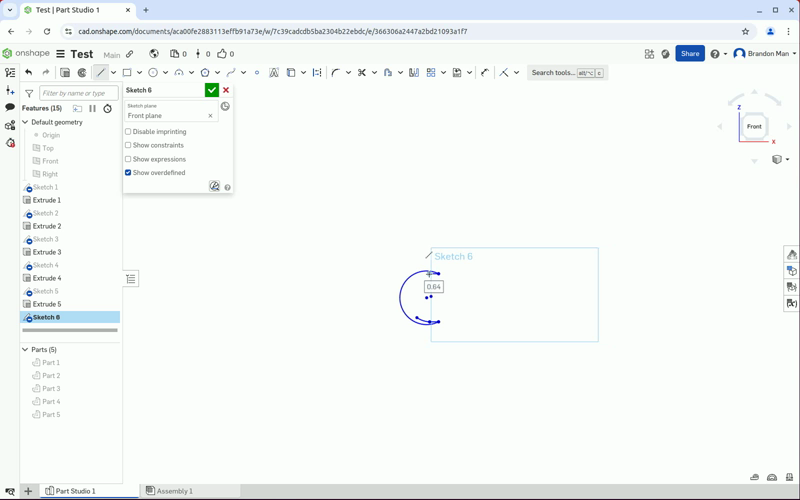
scroll(-6)
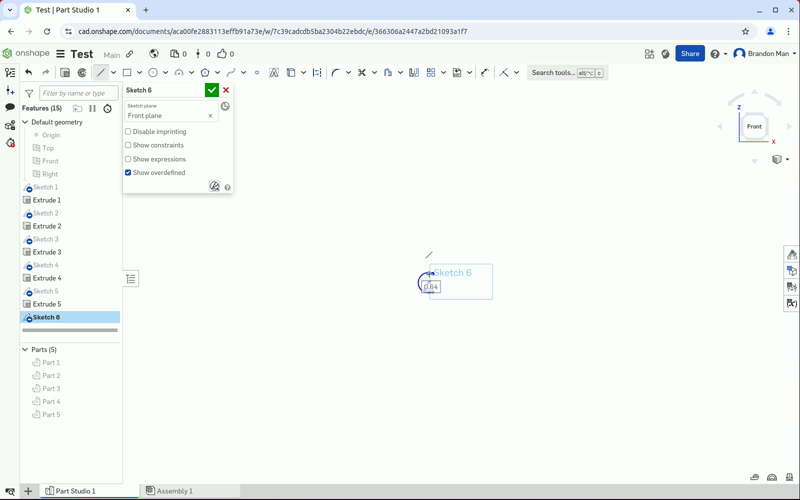
key_up(shift)
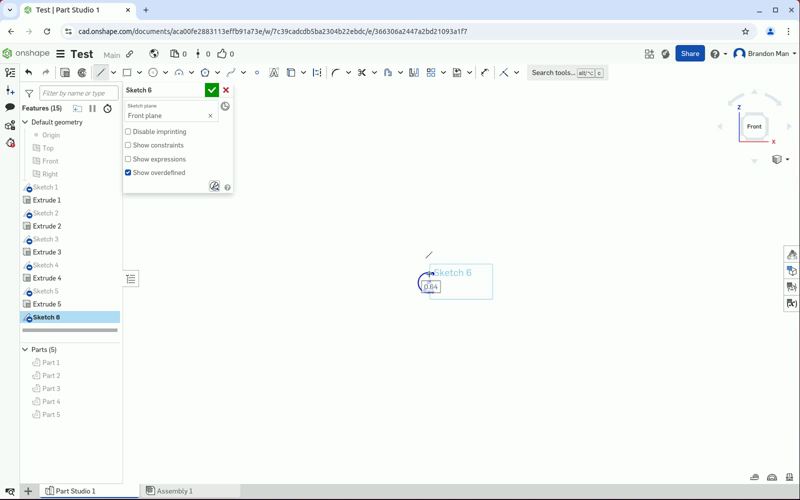
key(esc)
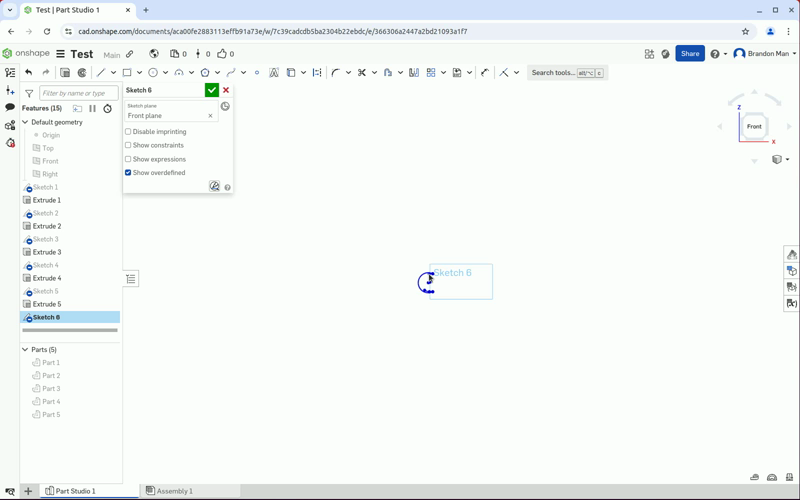
key(a)
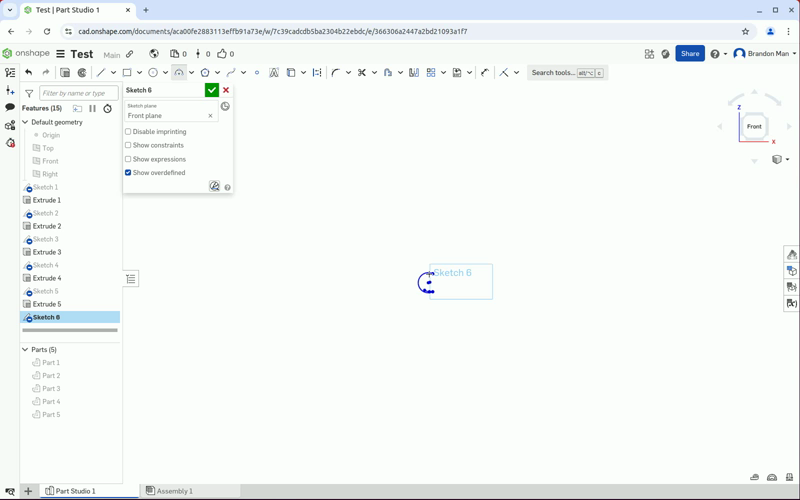
mouse_move(429, 273)
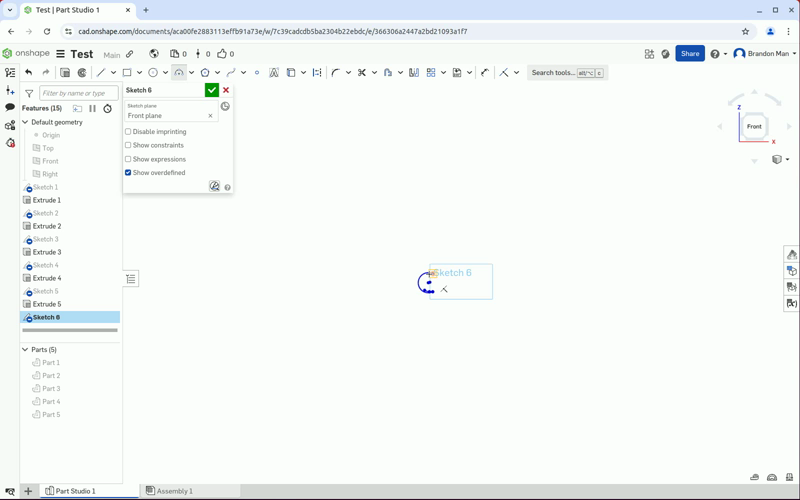
scroll(6)
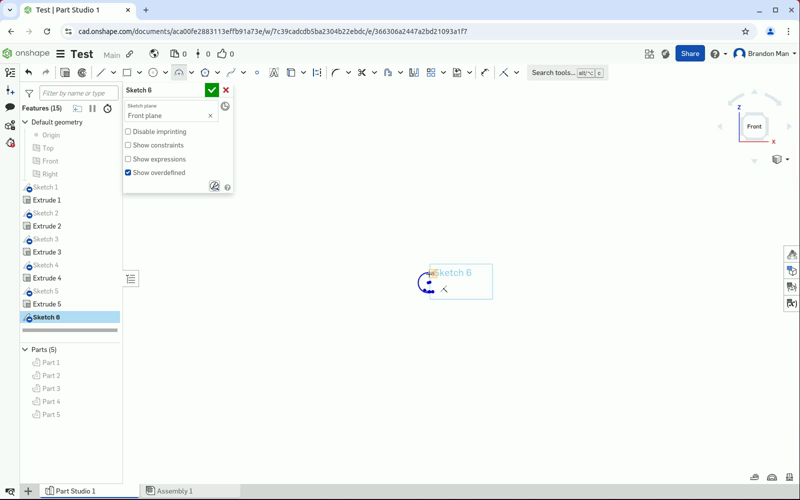
scroll(6)
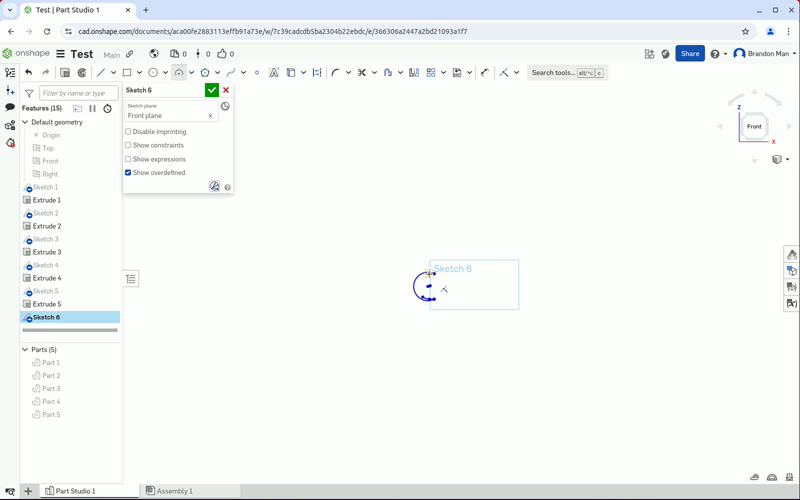
scroll(6)
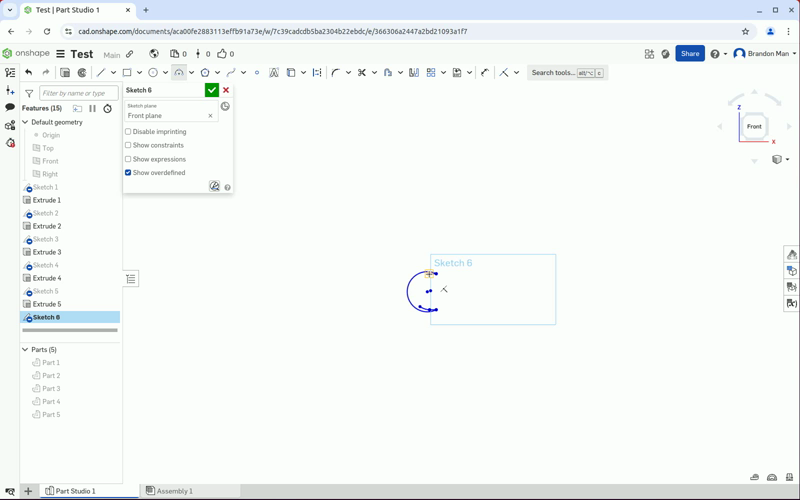
scroll(6)
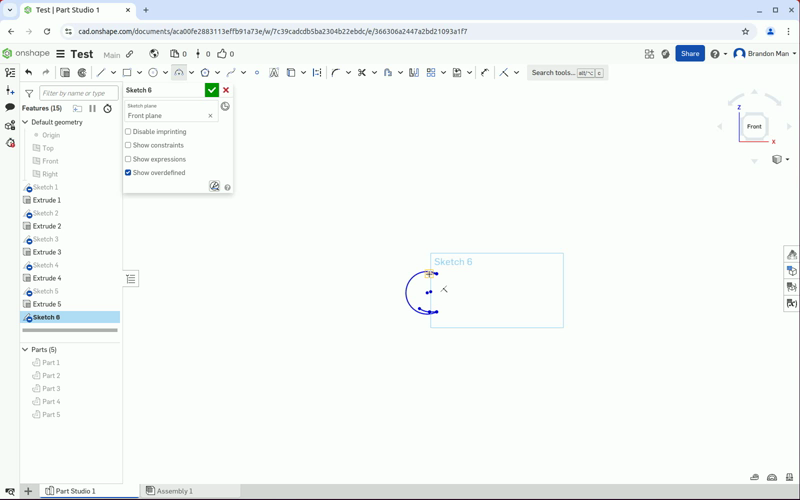
scroll(6)
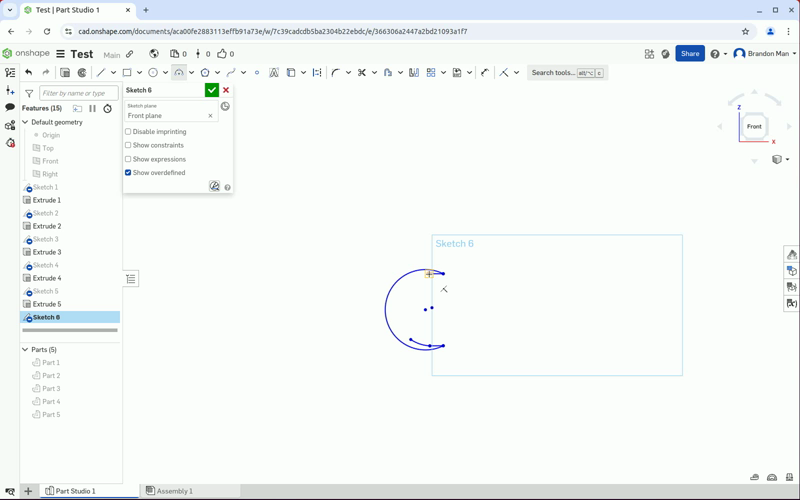
scroll(6)
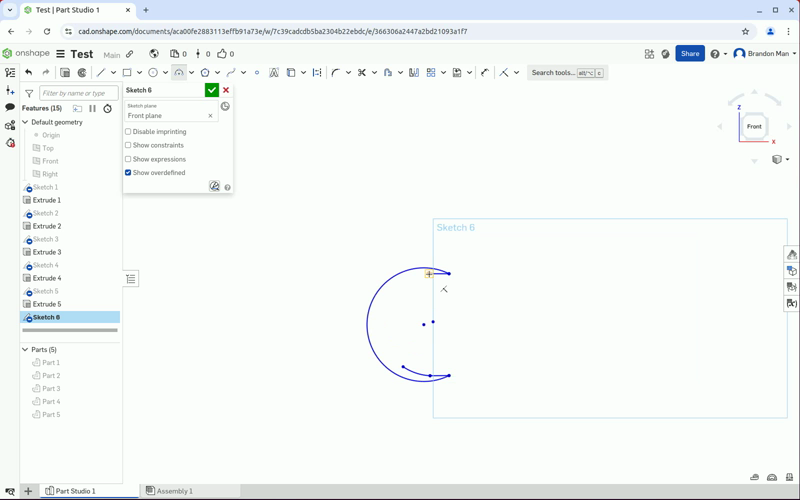
scroll(6)
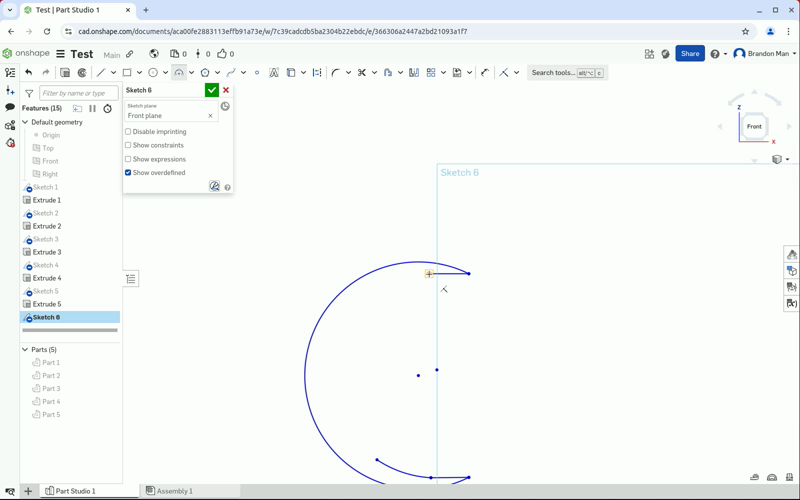
click(429, 273)
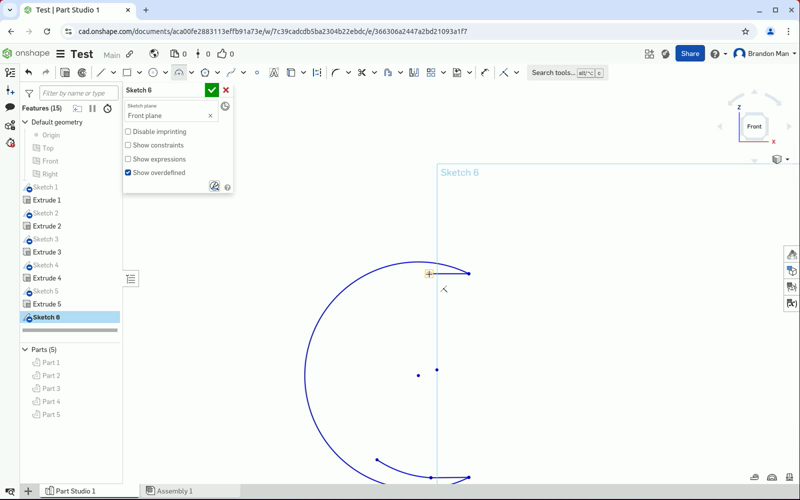
scroll(-6)
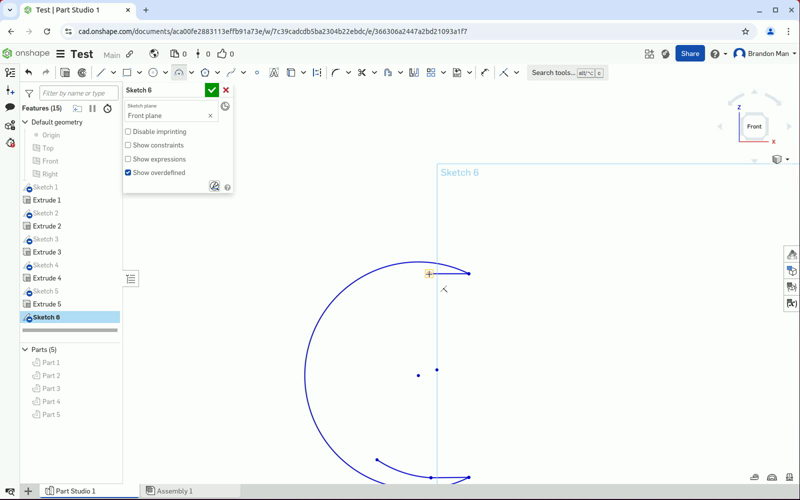
scroll(-6)
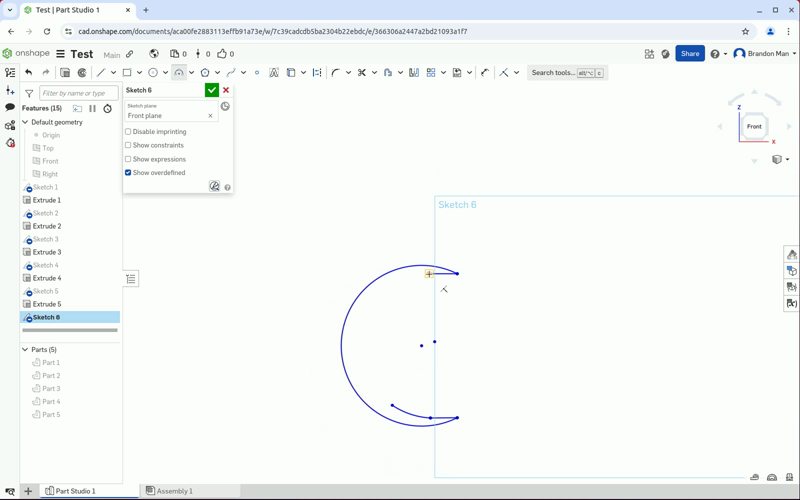
scroll(-6)
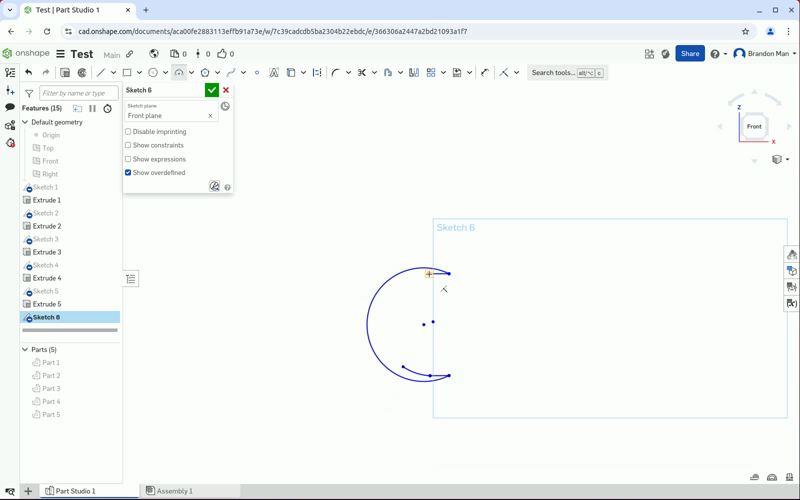
scroll(-6)
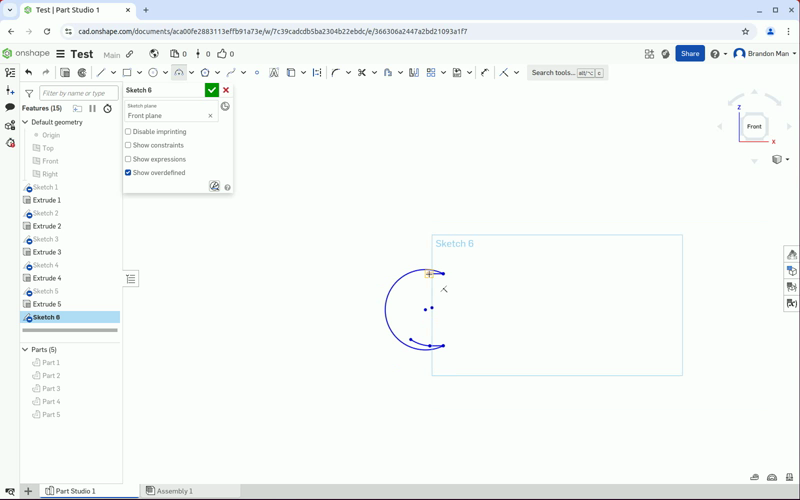
scroll(-6)
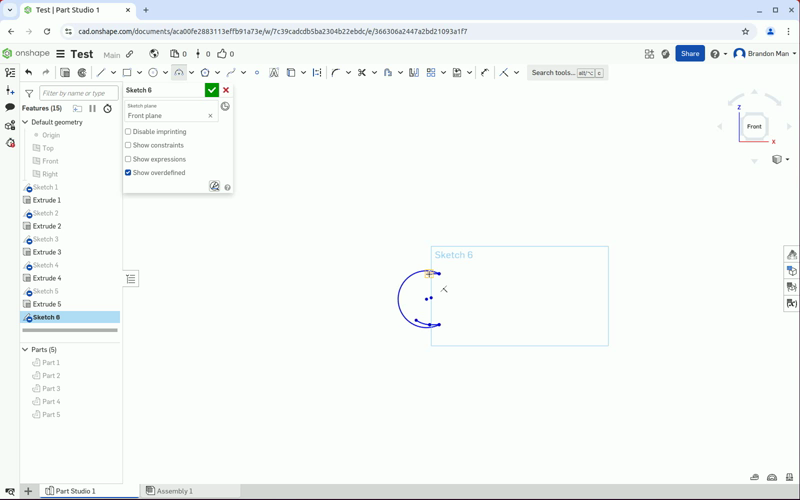
scroll(-6)
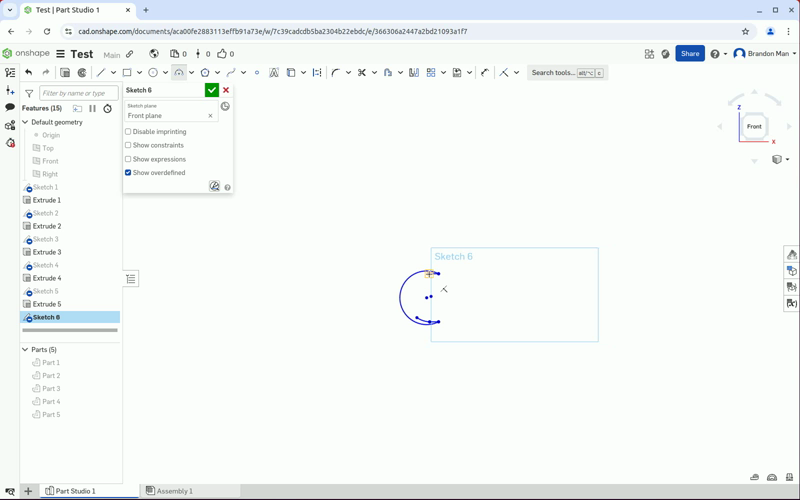
scroll(-6)
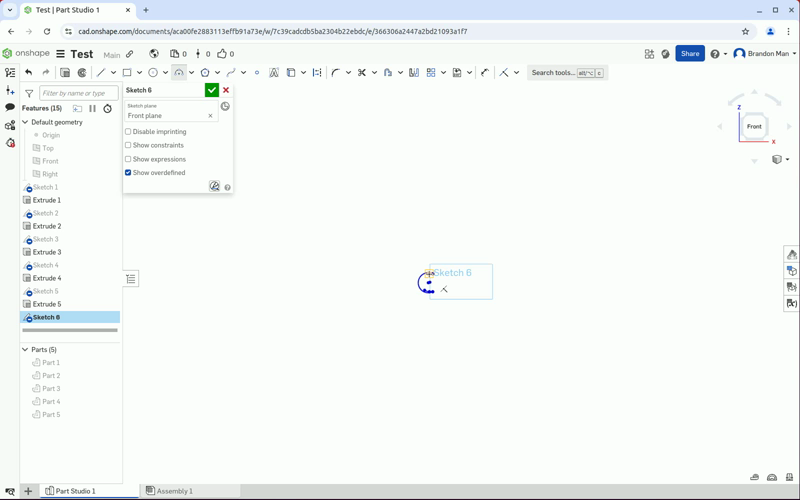
key_down(shift)
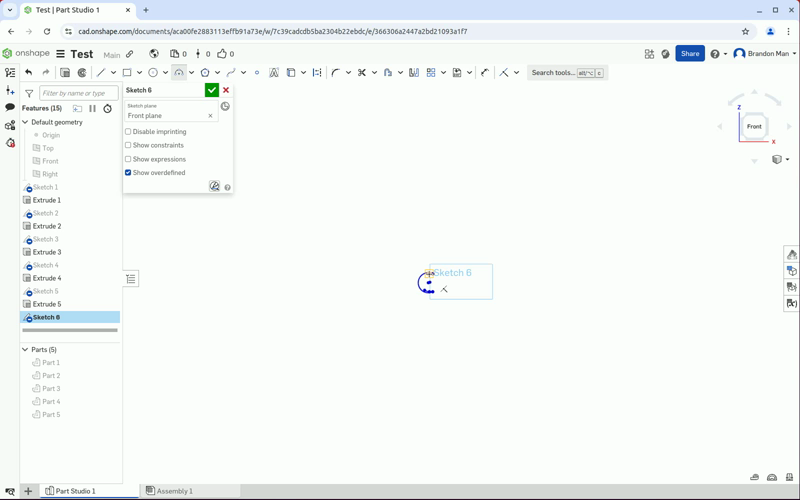
mouse_move(424, 275)
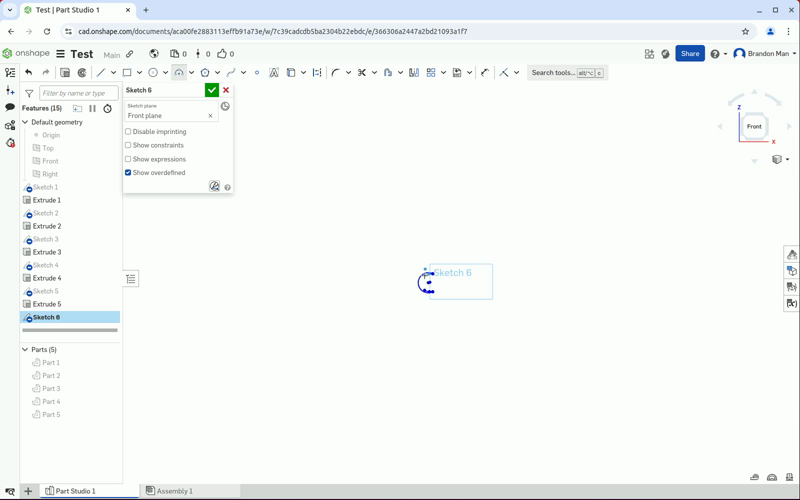
scroll(6)
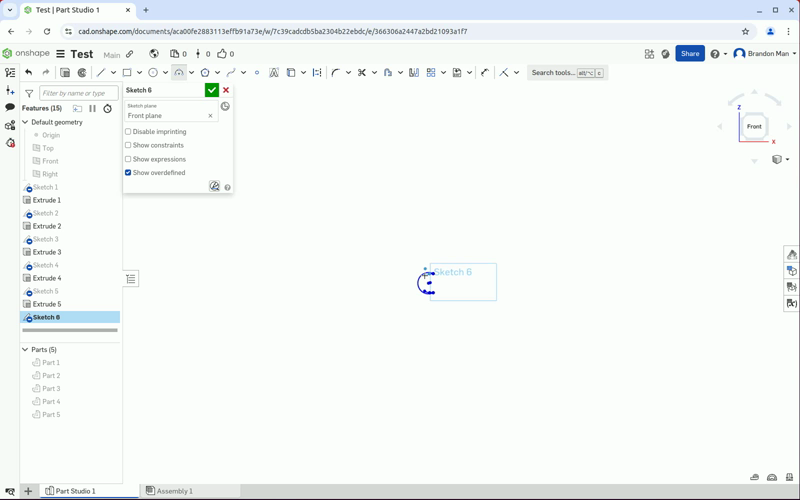
scroll(6)
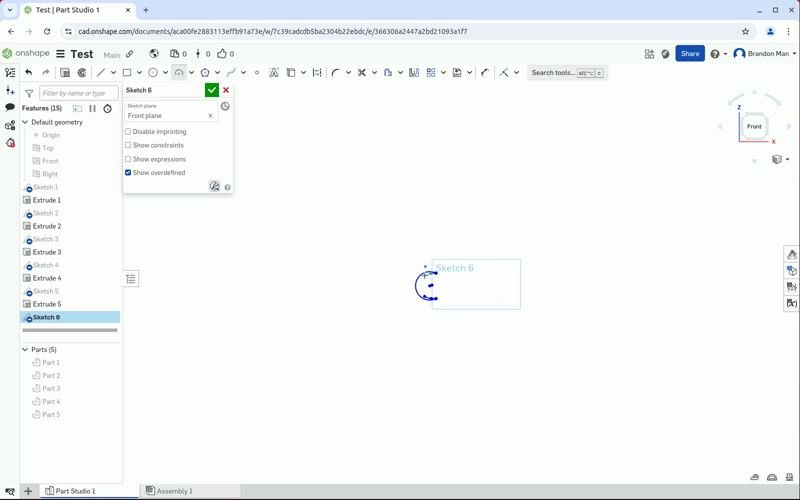
scroll(6)
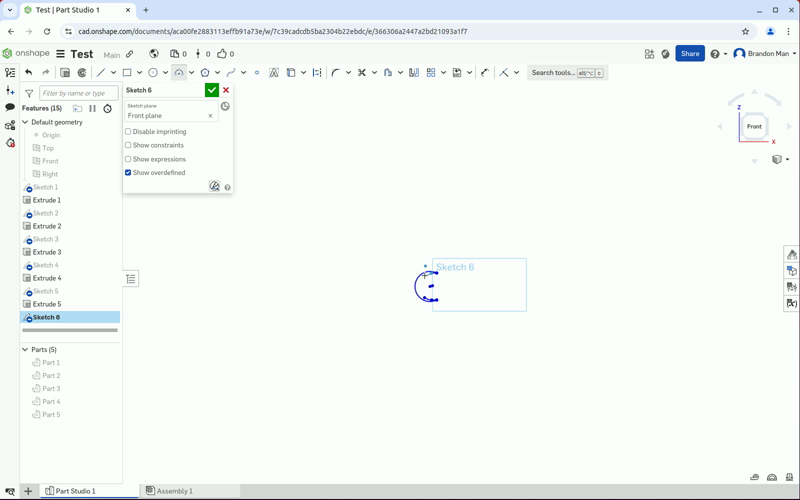
scroll(6)
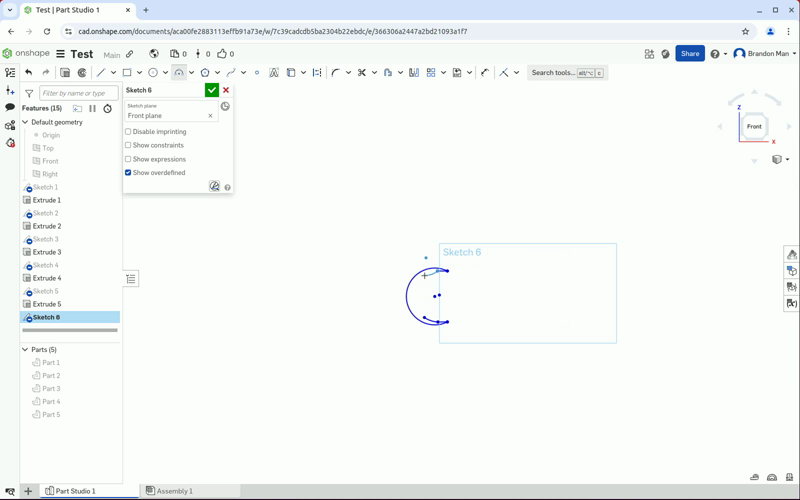
scroll(6)
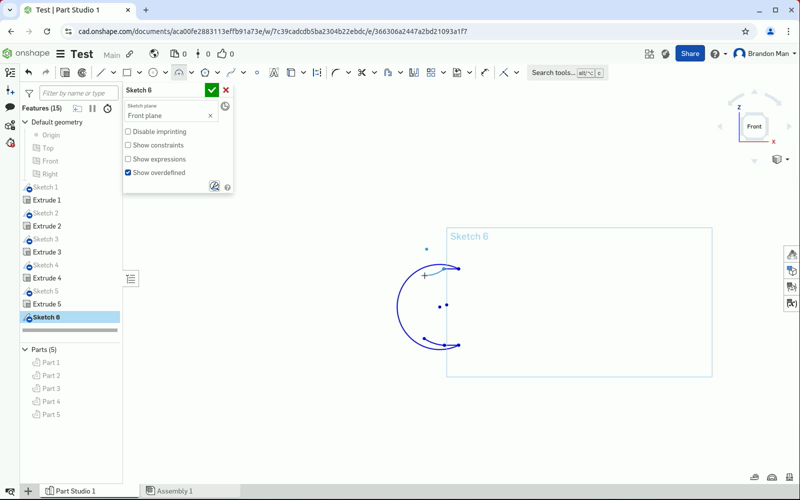
scroll(6)
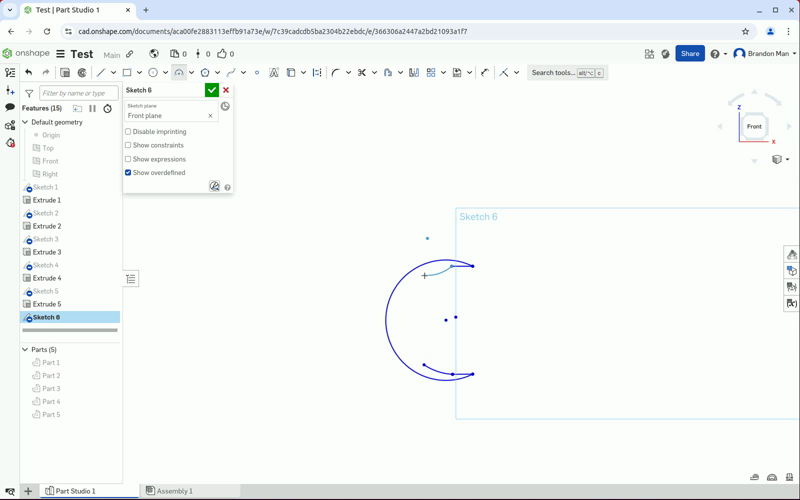
scroll(6)
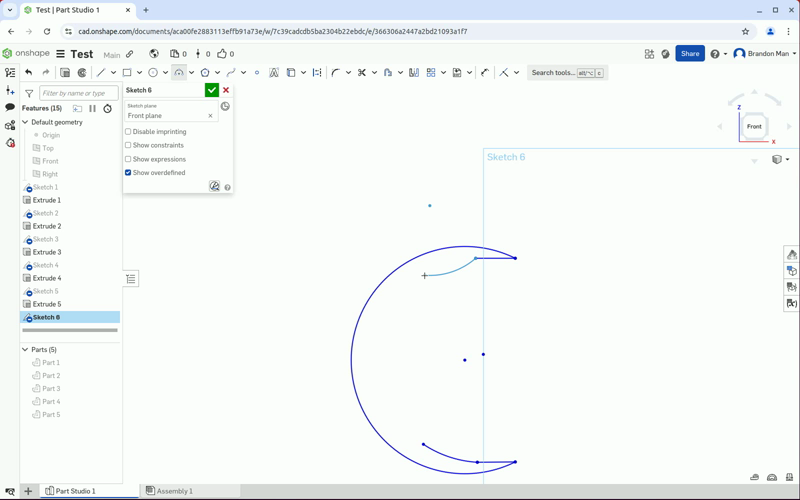
click(424, 275)
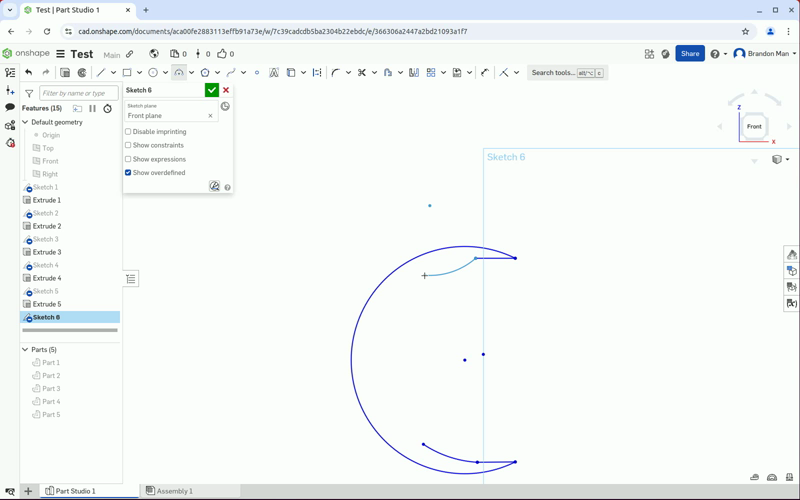
scroll(-6)
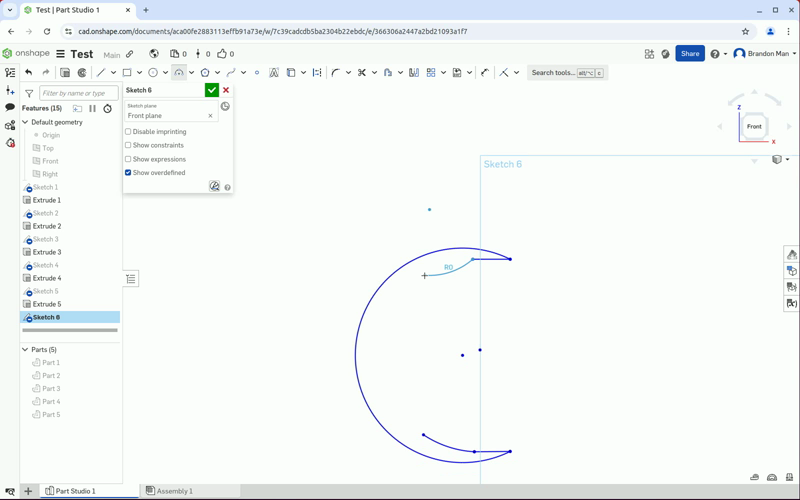
scroll(-6)
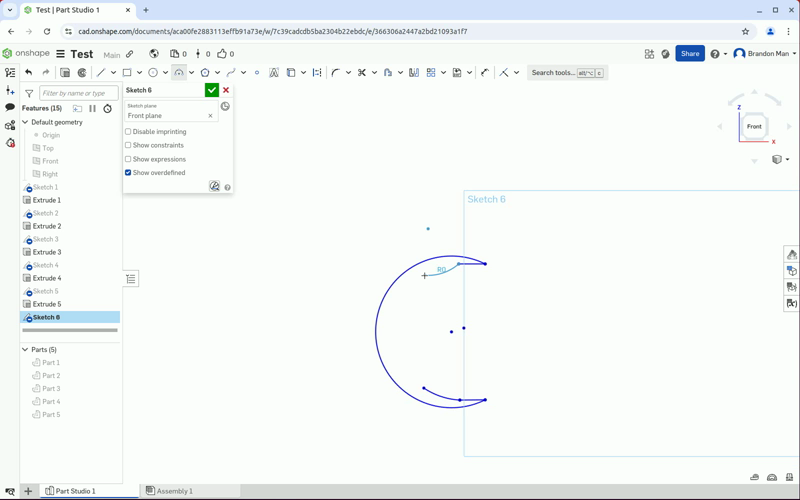
scroll(-6)
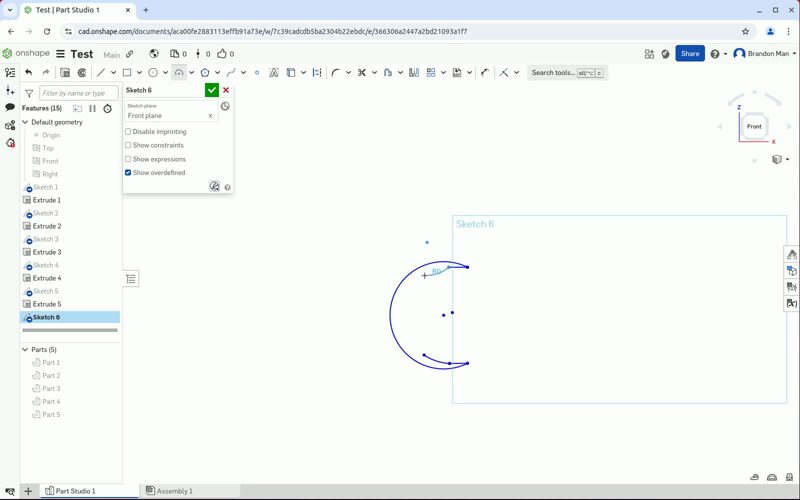
scroll(-6)
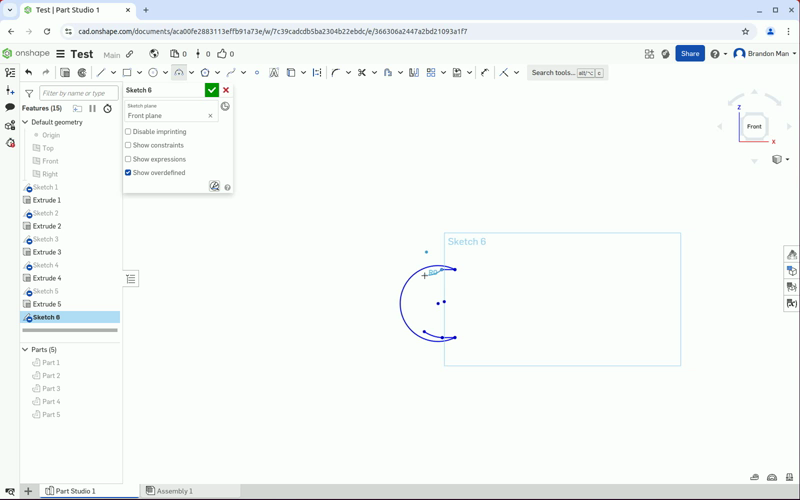
scroll(-6)
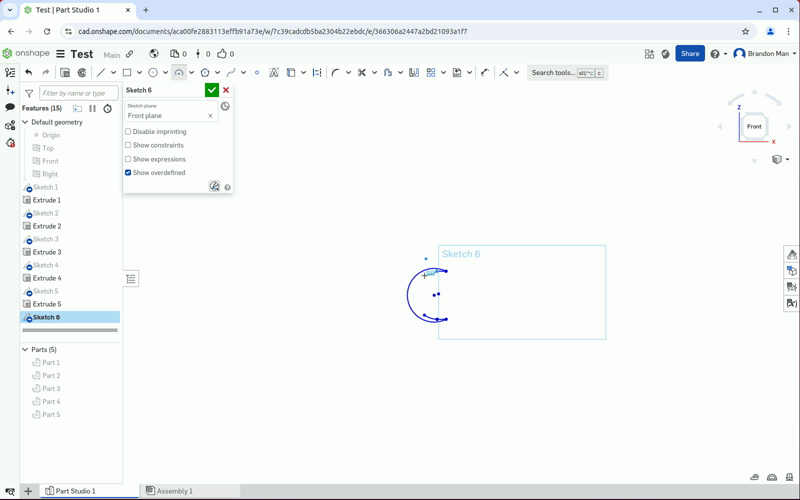
scroll(-6)
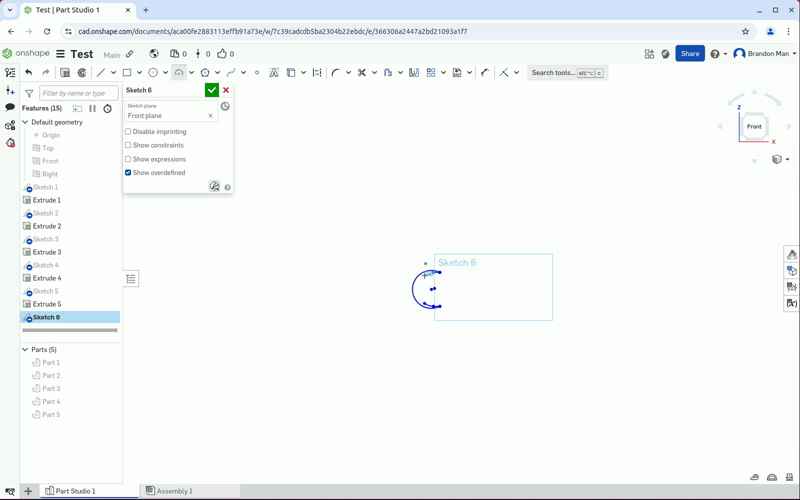
scroll(-6)
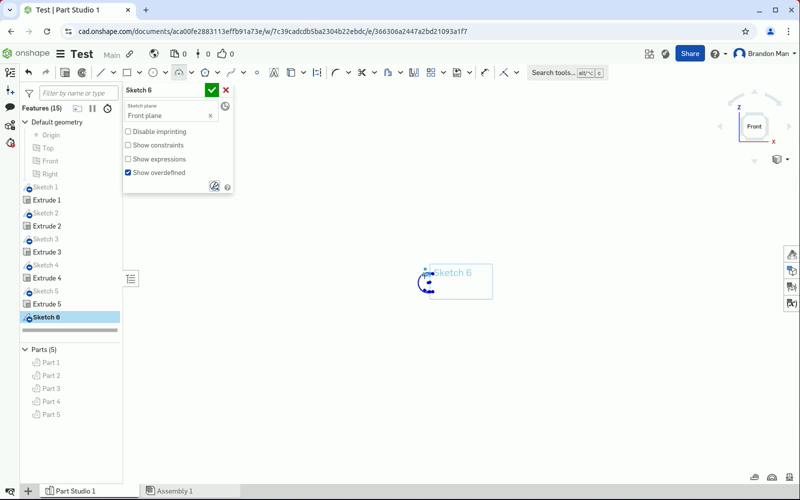
mouse_move(426, 274)
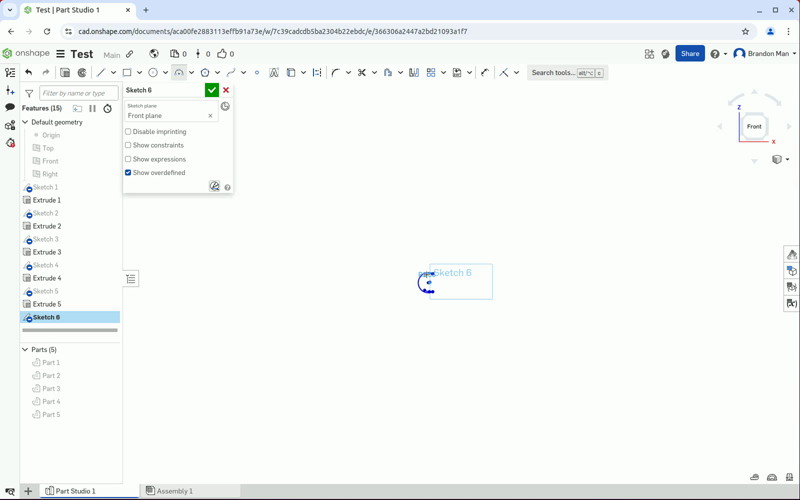
scroll(6)
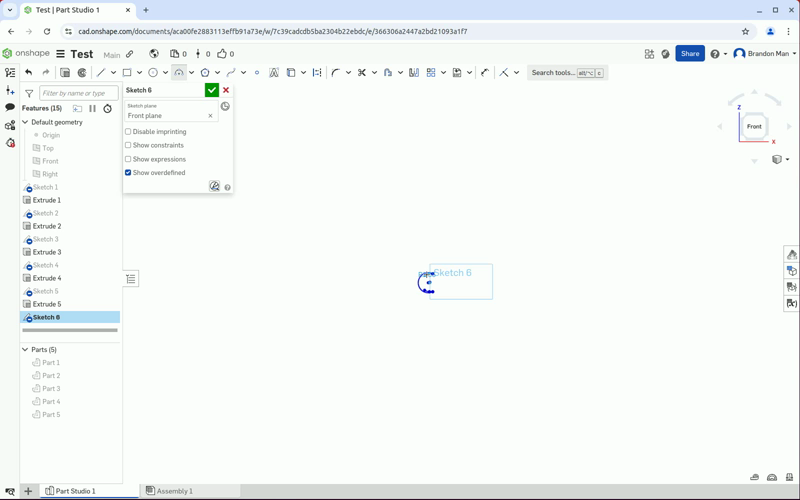
scroll(6)
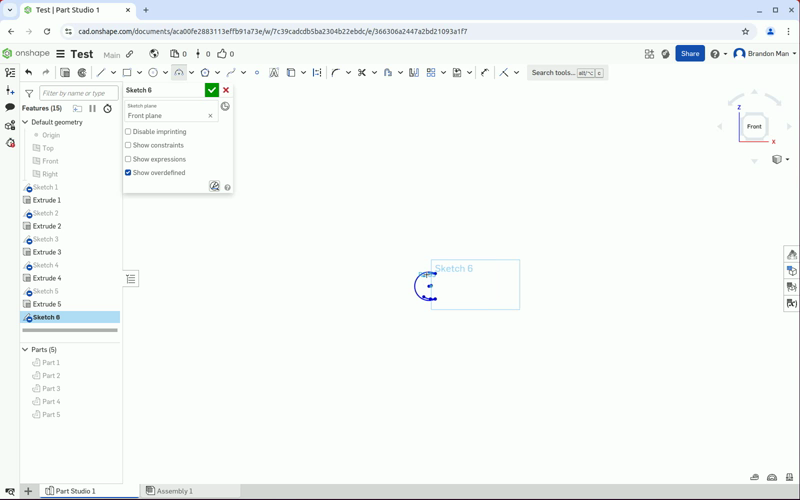
scroll(6)
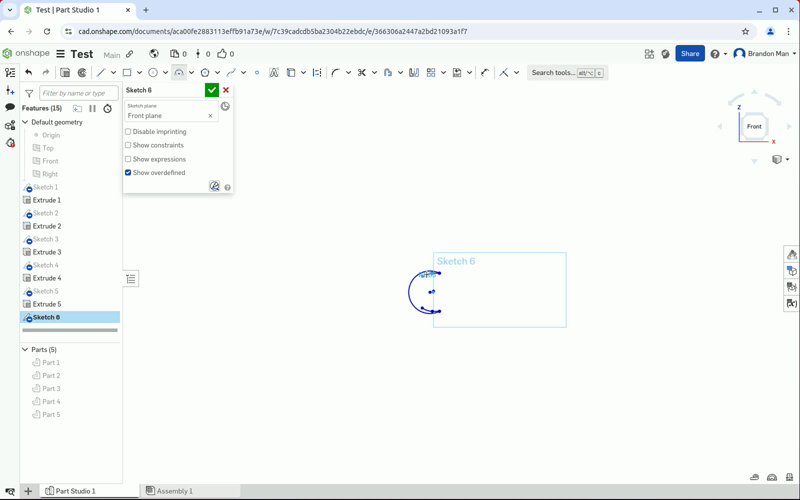
scroll(6)
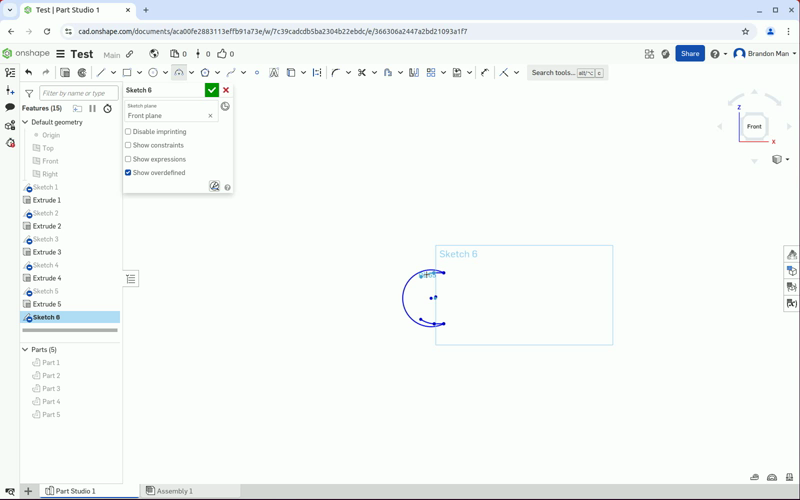
scroll(6)
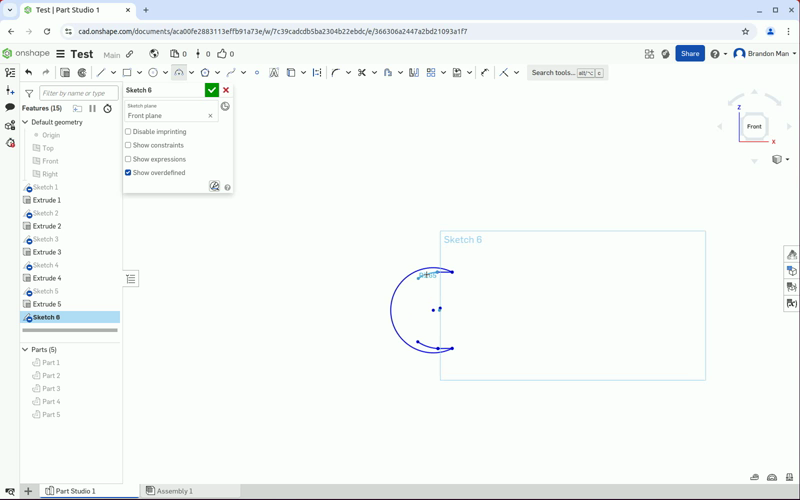
scroll(6)
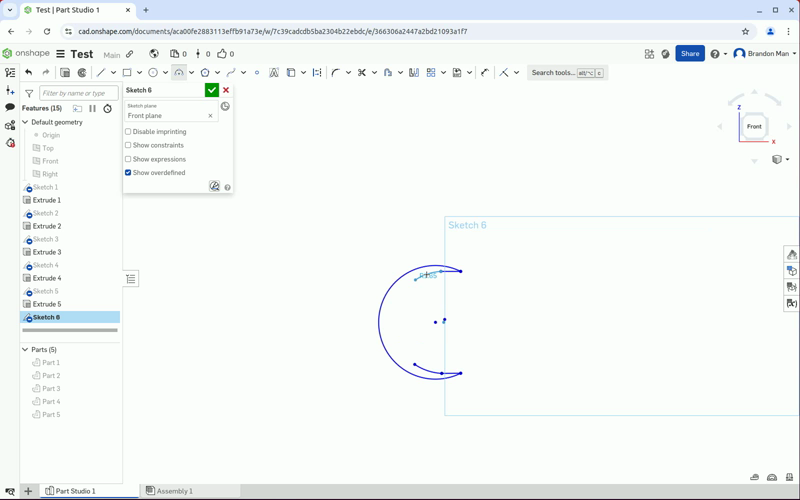
scroll(6)
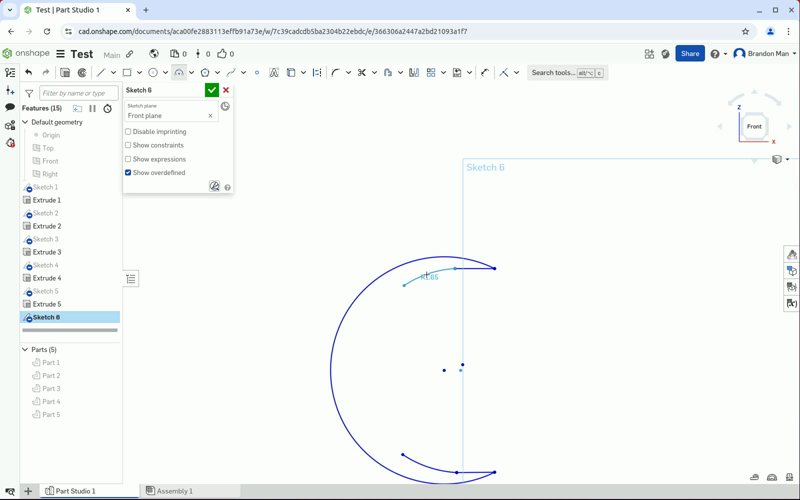
click(426, 274)
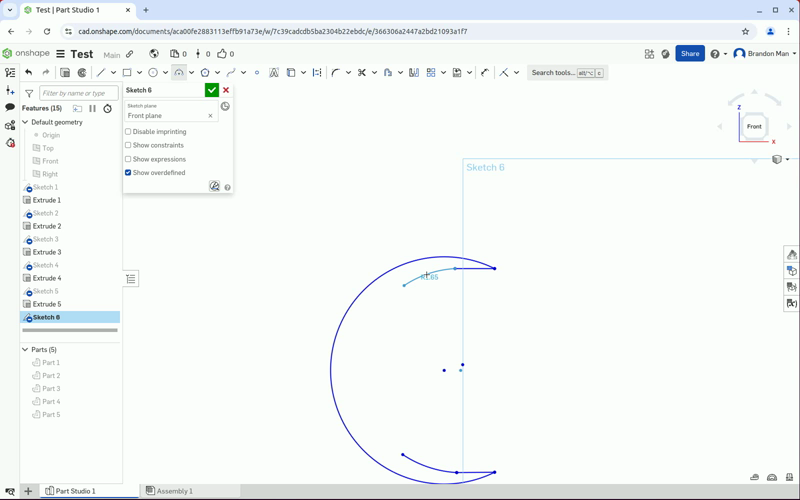
scroll(-6)
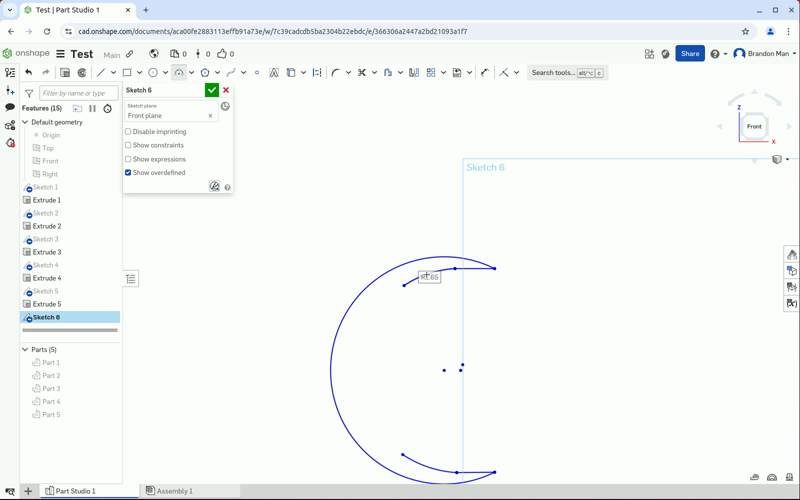
scroll(-6)
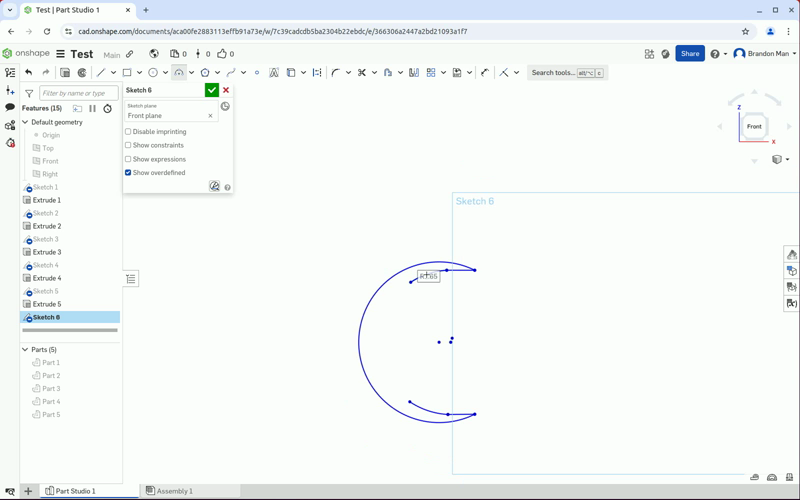
scroll(-6)
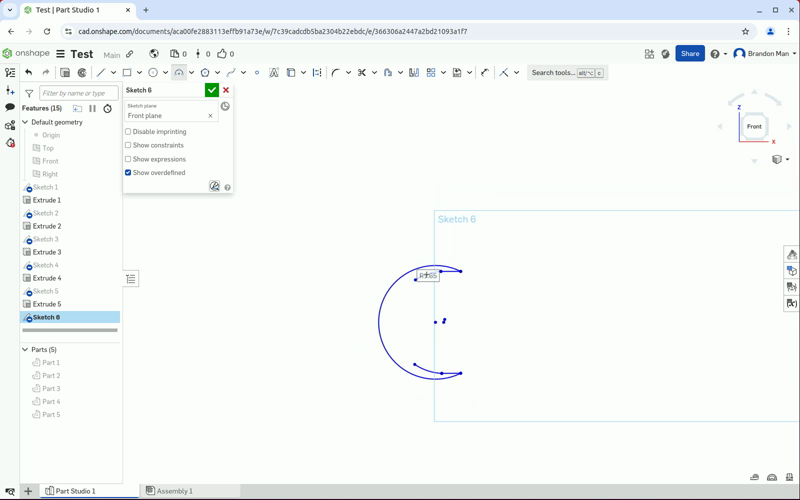
scroll(-6)
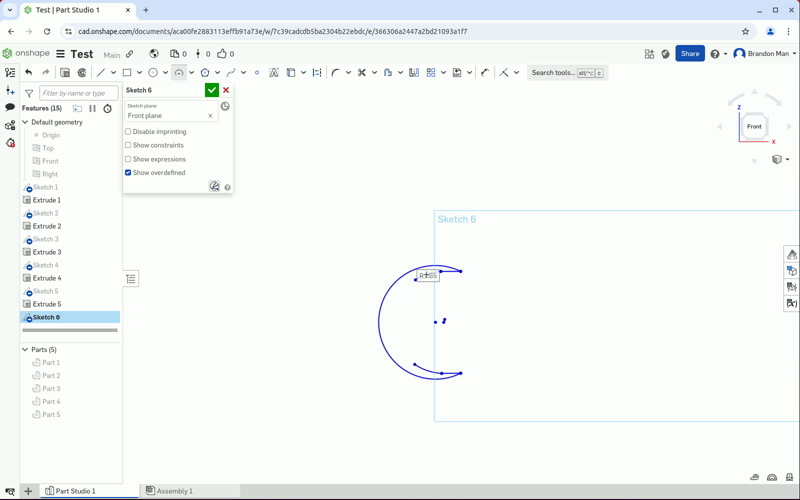
scroll(-6)
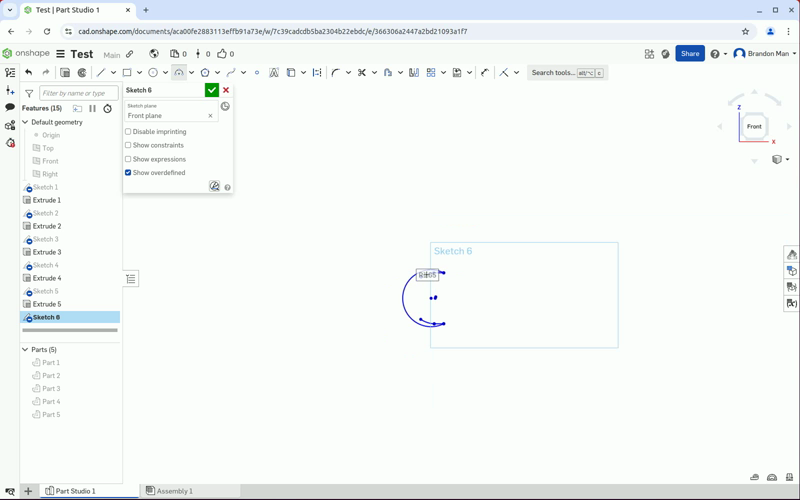
scroll(-6)
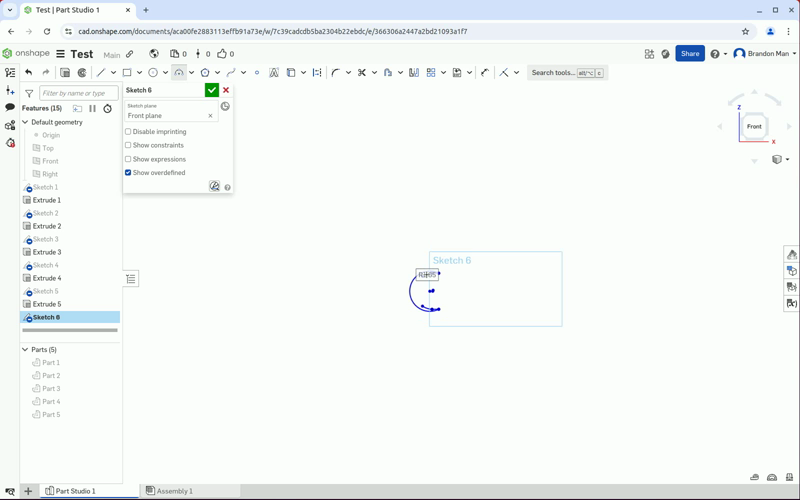
scroll(-6)
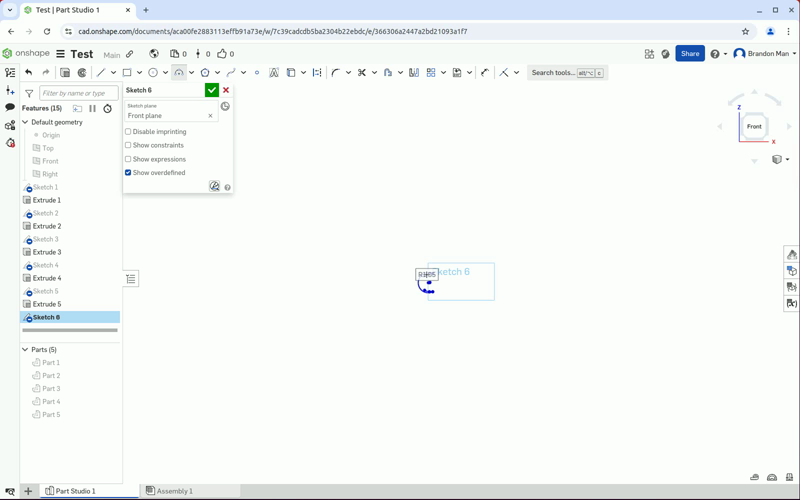
key_up(shift)
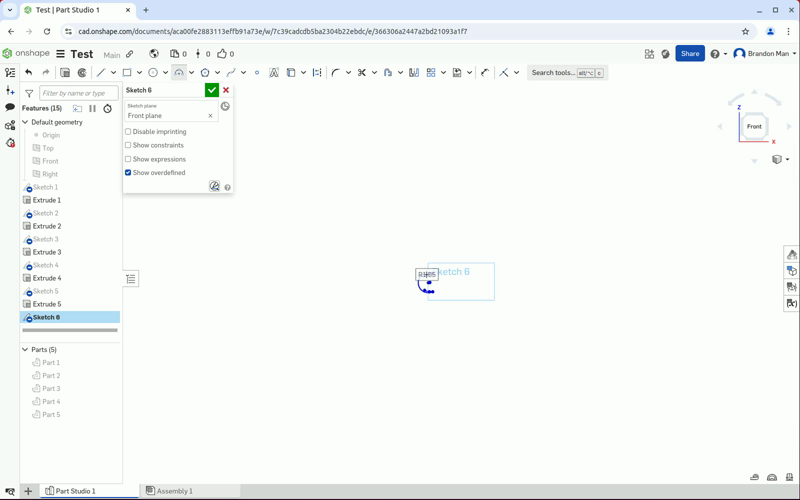
mouse_move(424, 275)
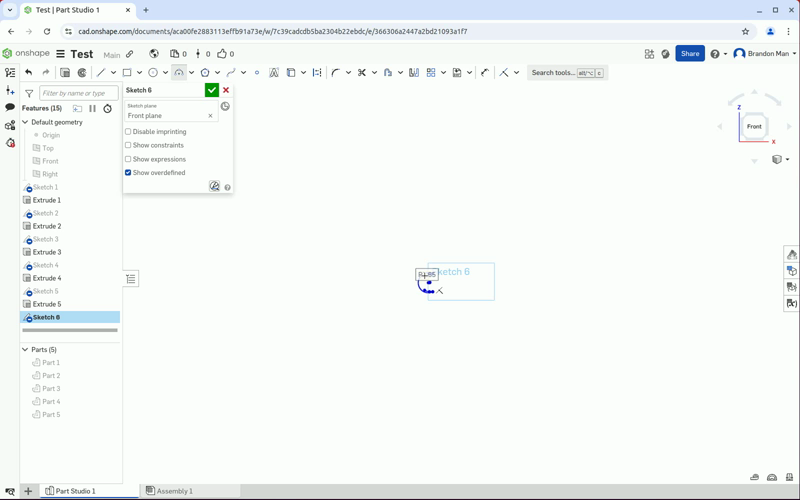
scroll(6)
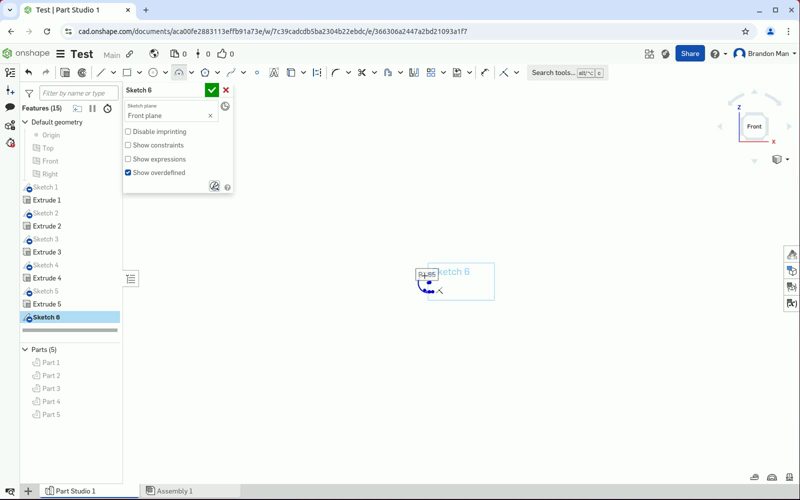
scroll(6)
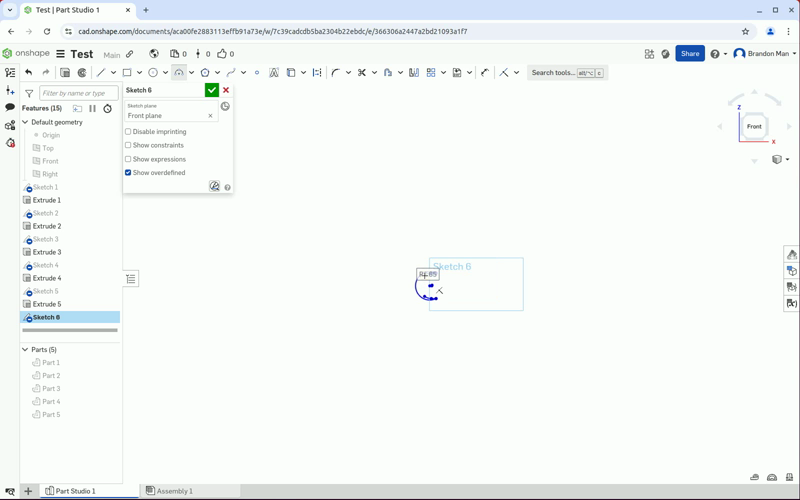
scroll(6)
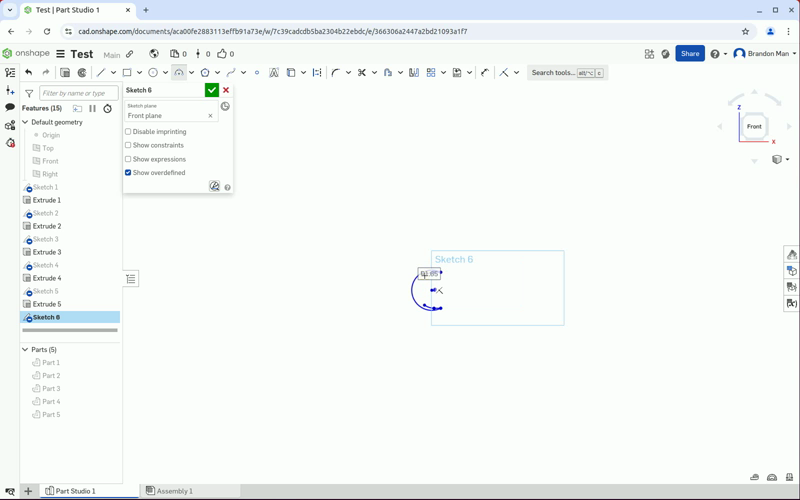
scroll(6)
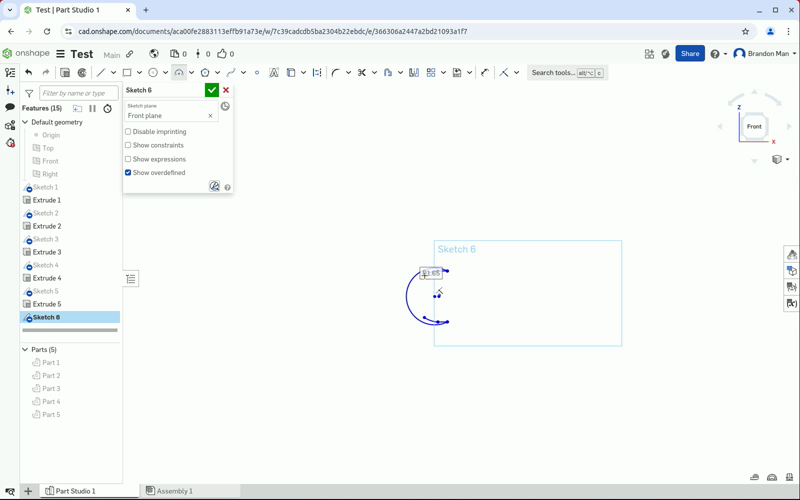
scroll(6)
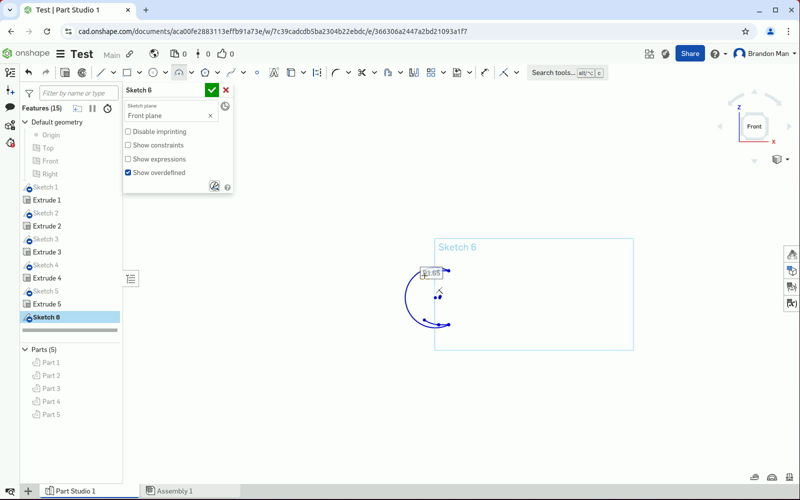
scroll(6)
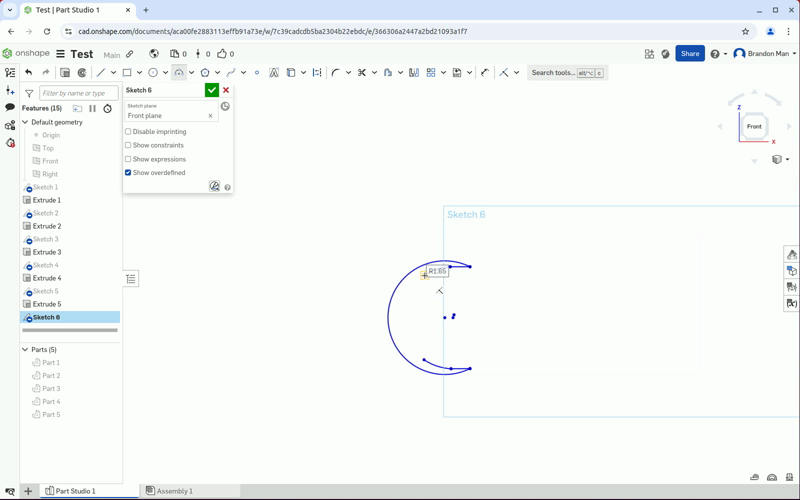
scroll(6)
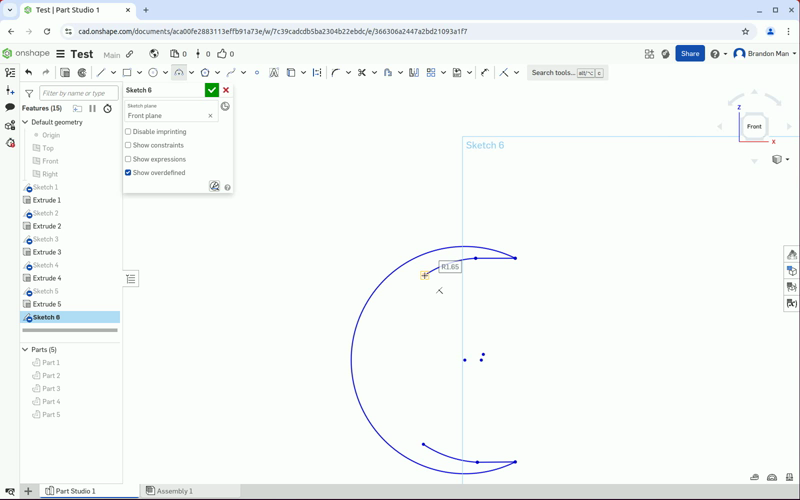
click(424, 275)
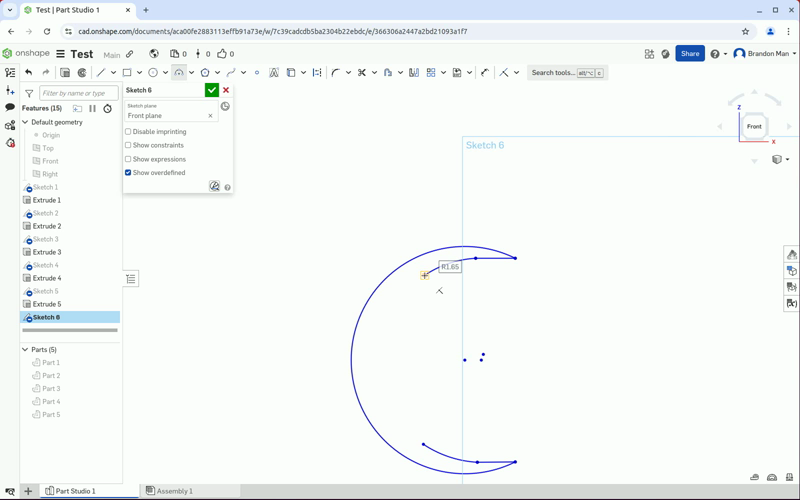
scroll(-6)
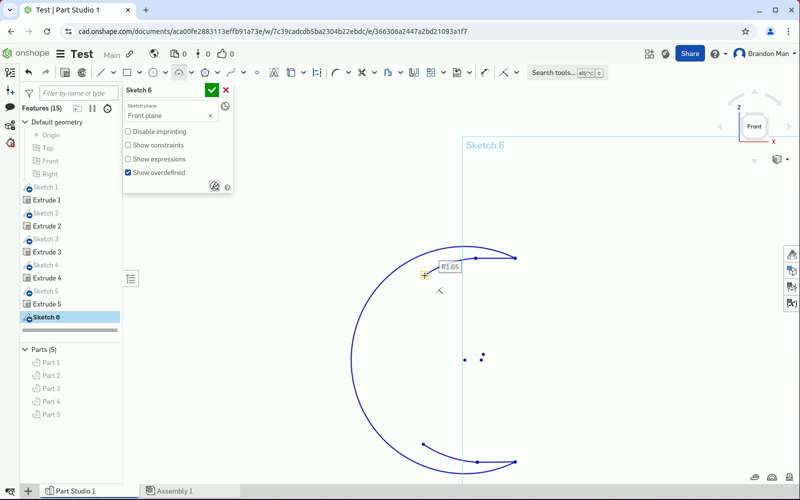
scroll(-6)
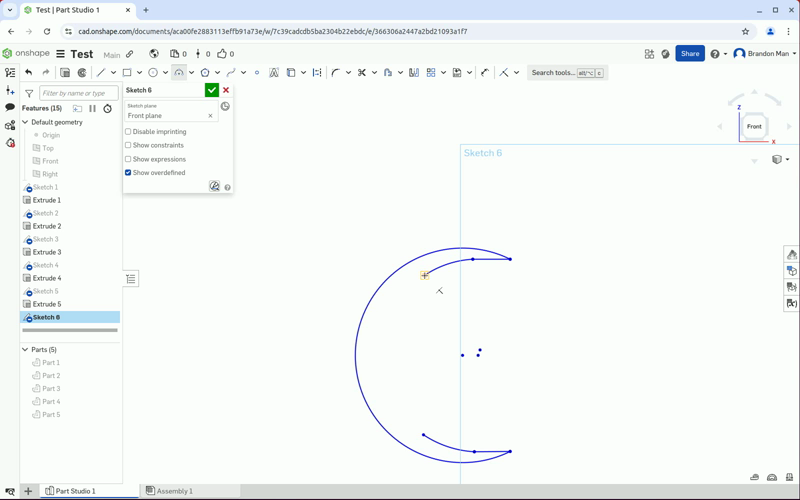
scroll(-6)
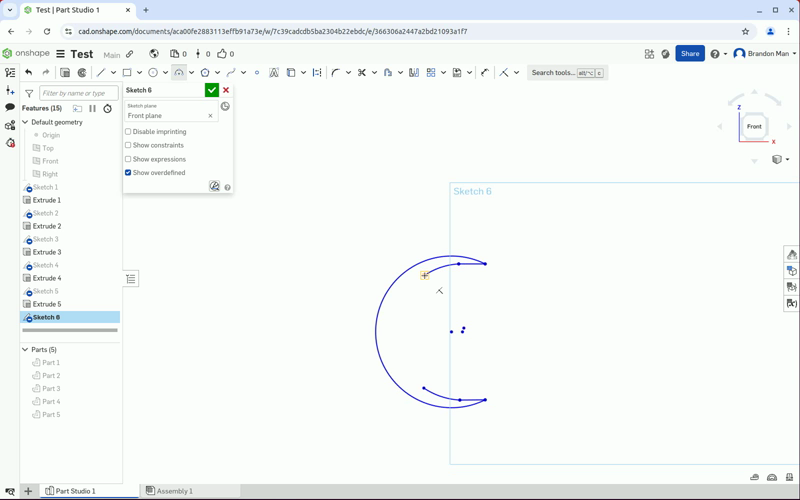
scroll(-6)
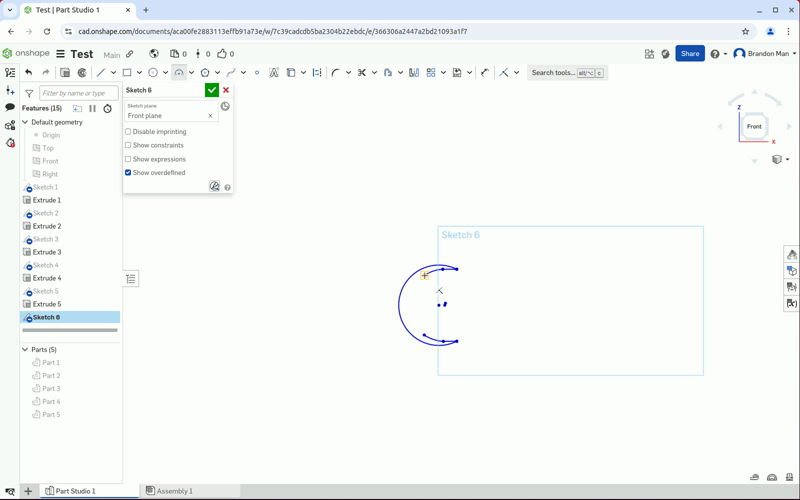
scroll(-6)
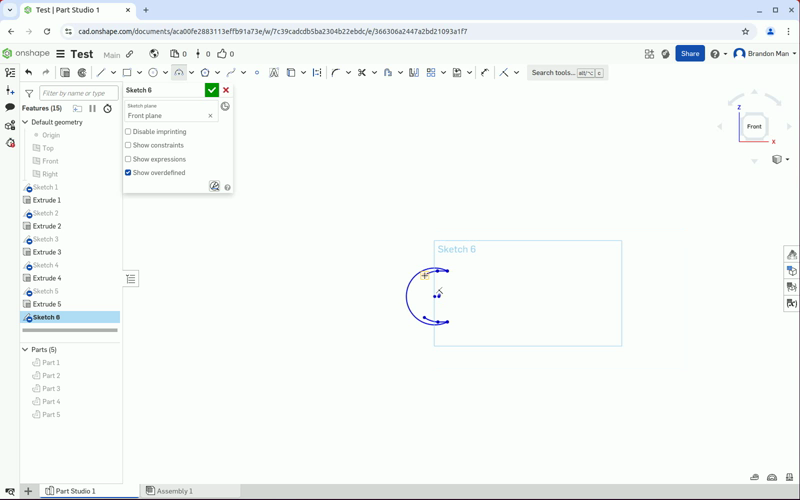
scroll(-6)
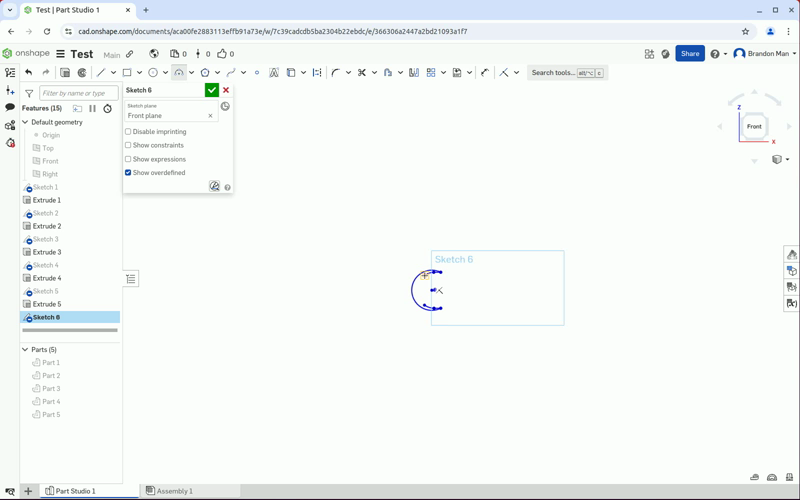
scroll(-6)
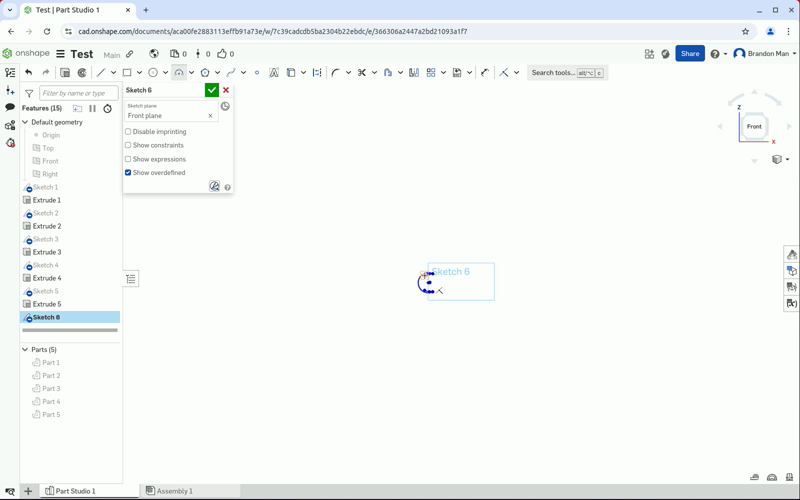
mouse_move(424, 290)
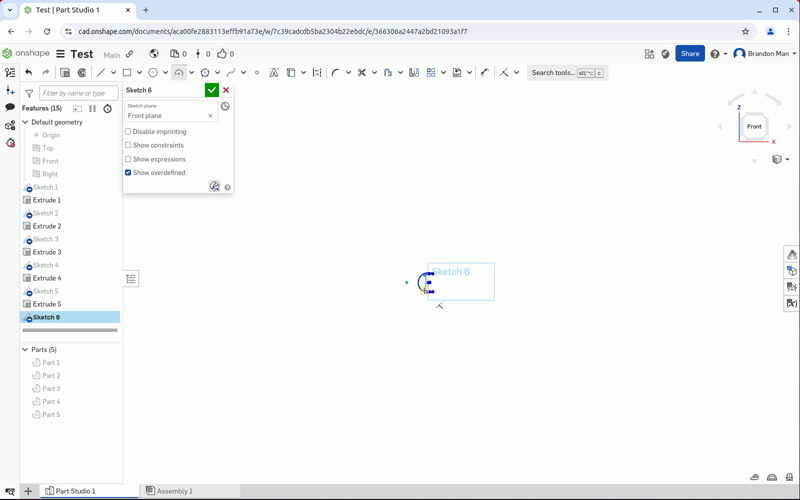
scroll(6)
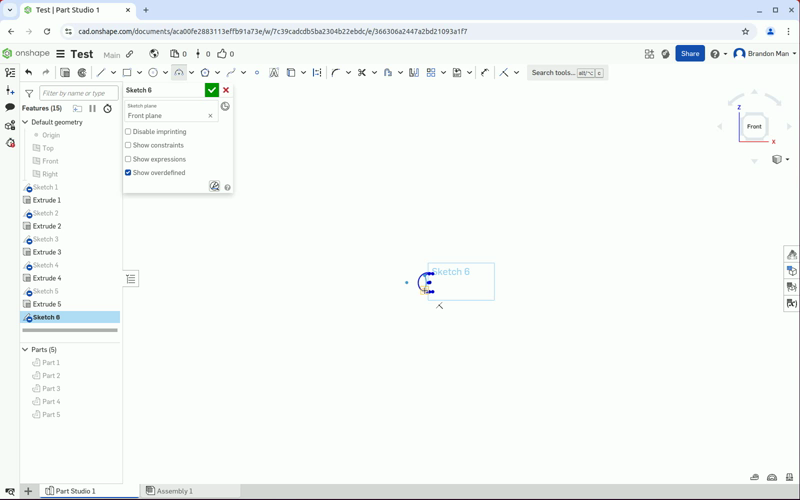
scroll(6)
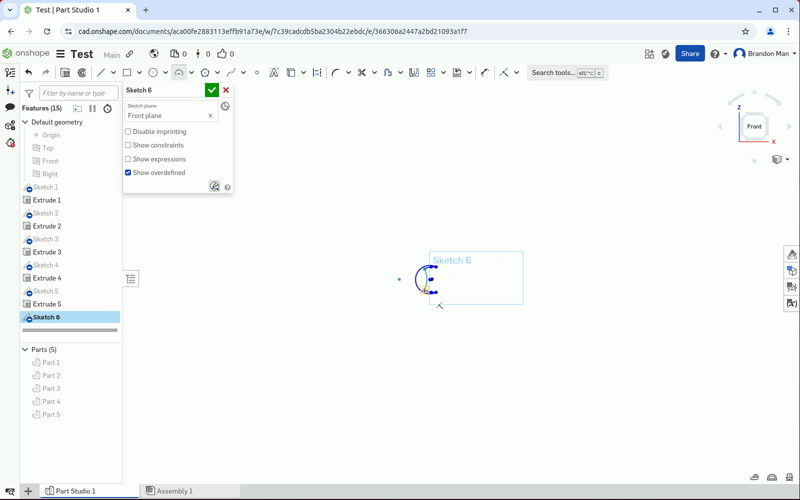
scroll(6)
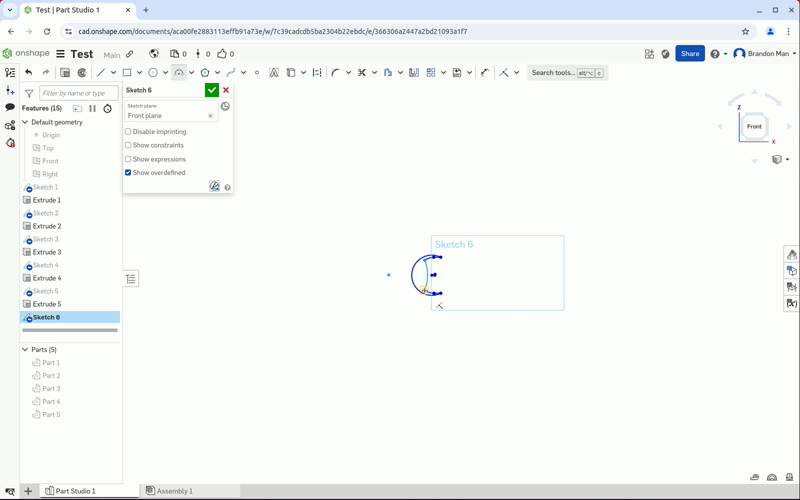
scroll(6)
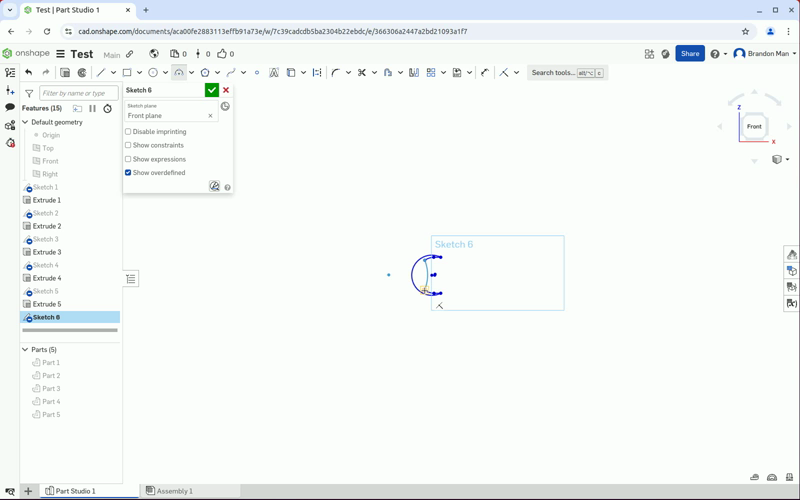
scroll(6)
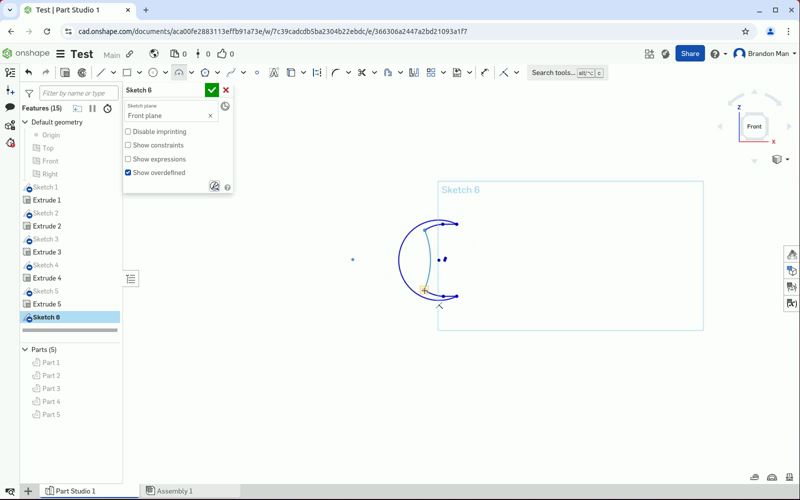
scroll(6)
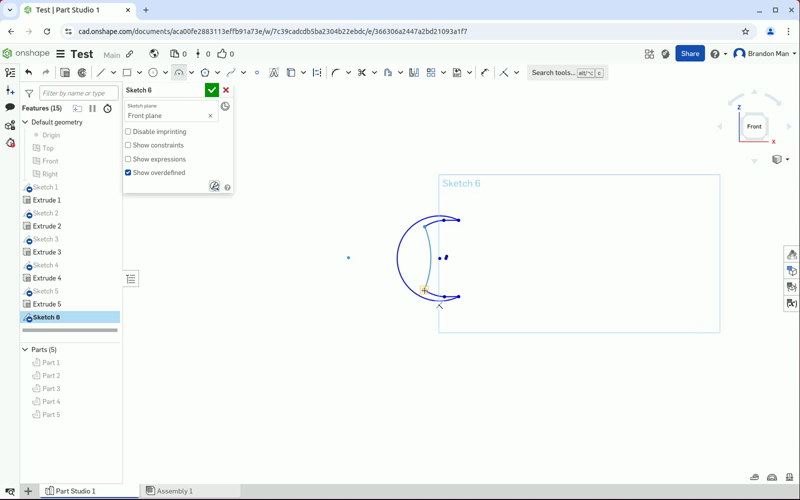
scroll(6)
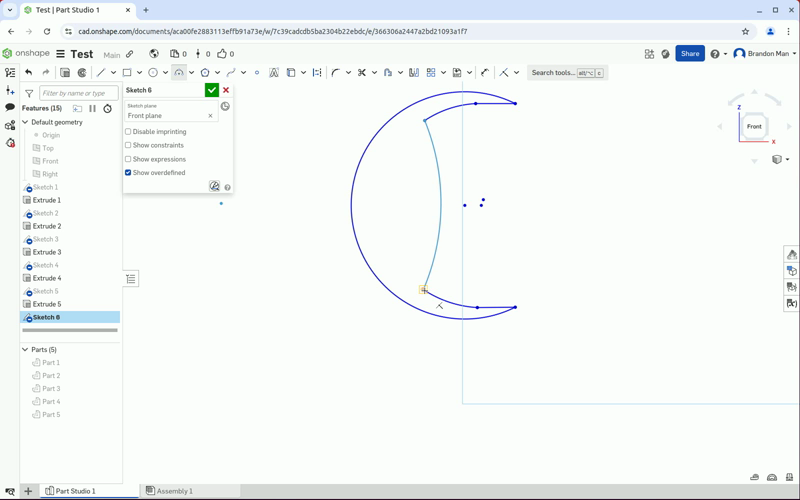
click(424, 290)
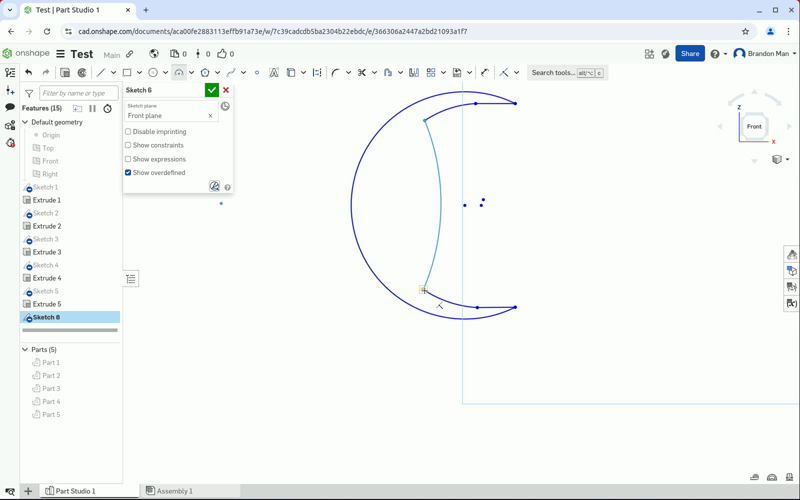
scroll(-6)
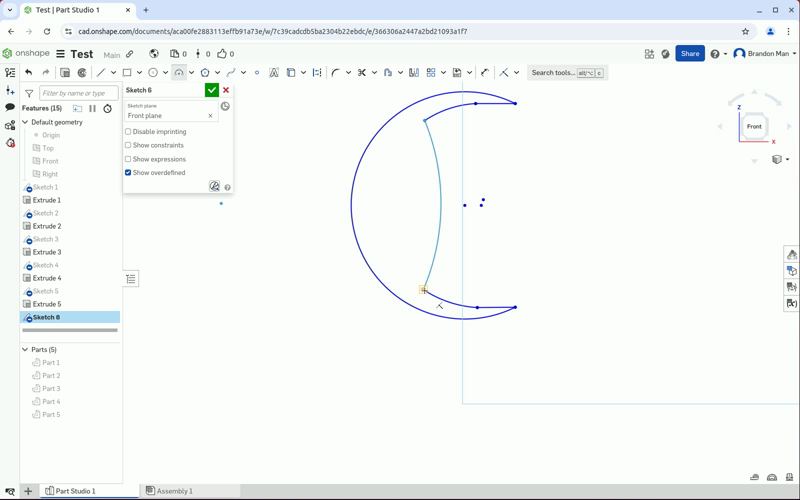
scroll(-6)
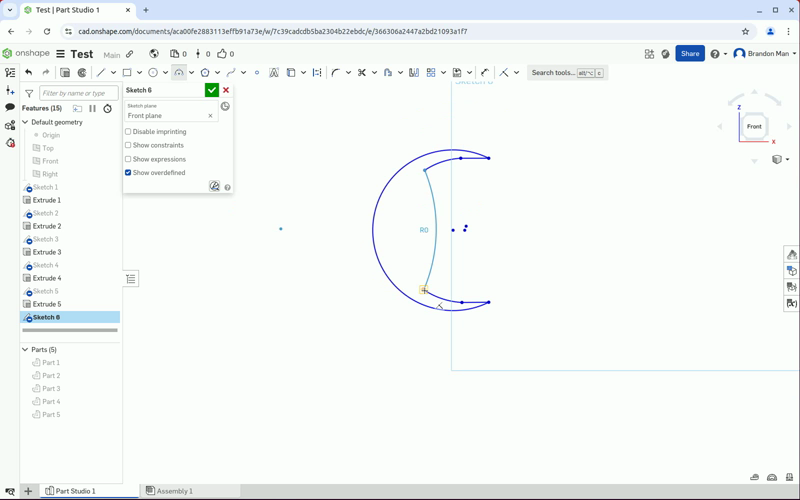
scroll(-6)
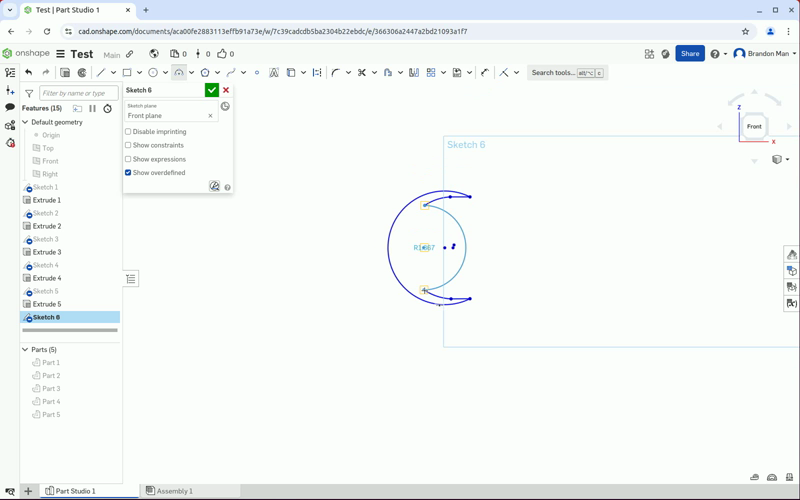
scroll(-6)
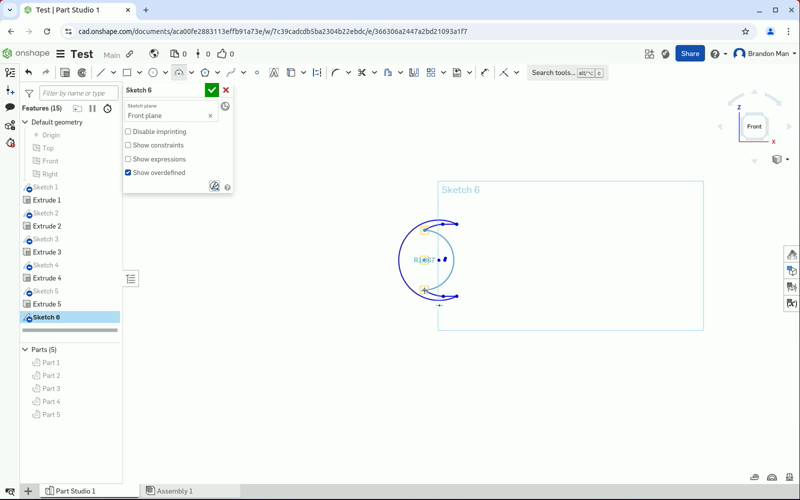
scroll(-6)
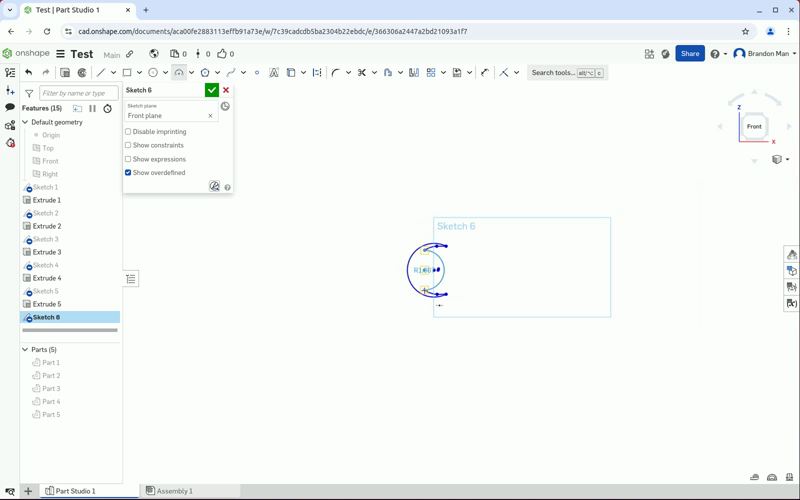
scroll(-6)
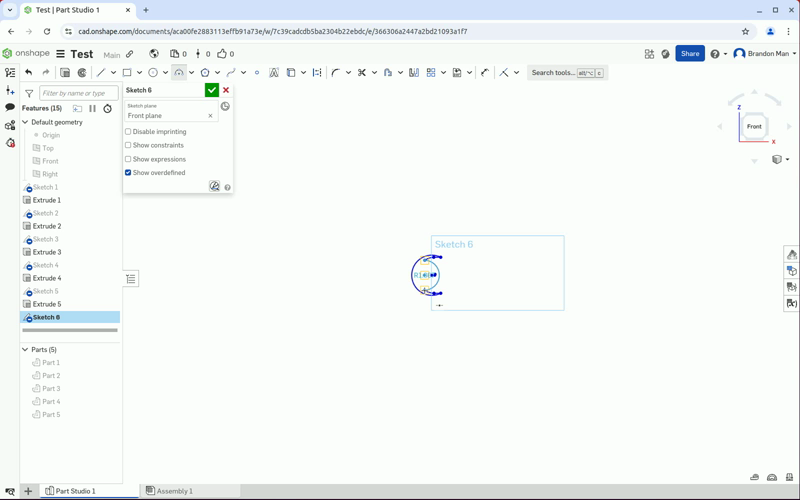
scroll(-6)
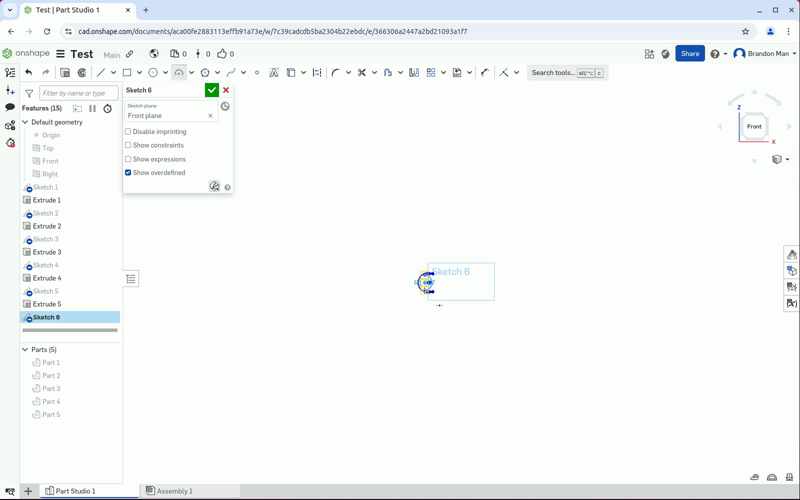
key_down(shift)
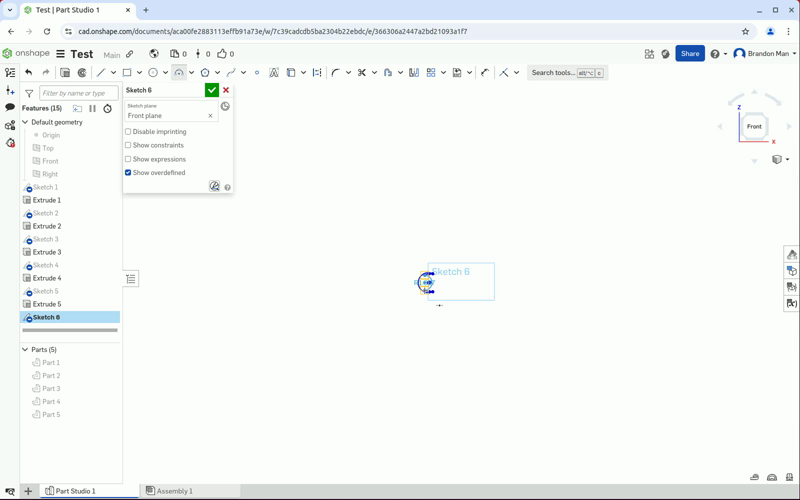
mouse_move(421, 282)
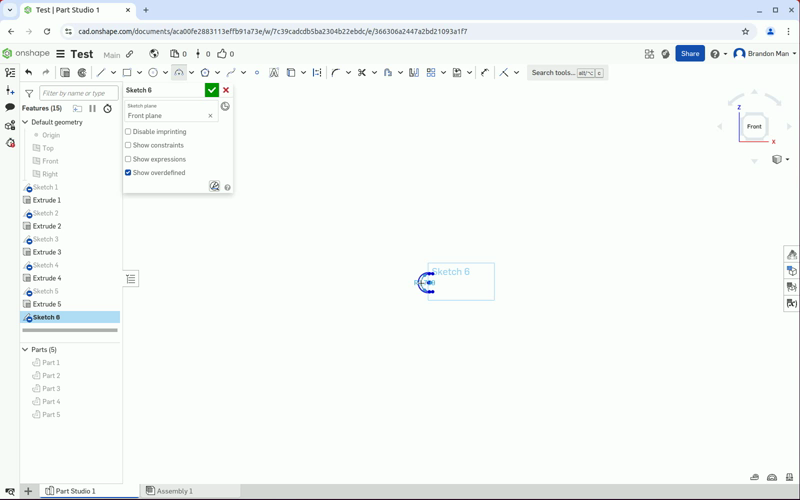
scroll(6)
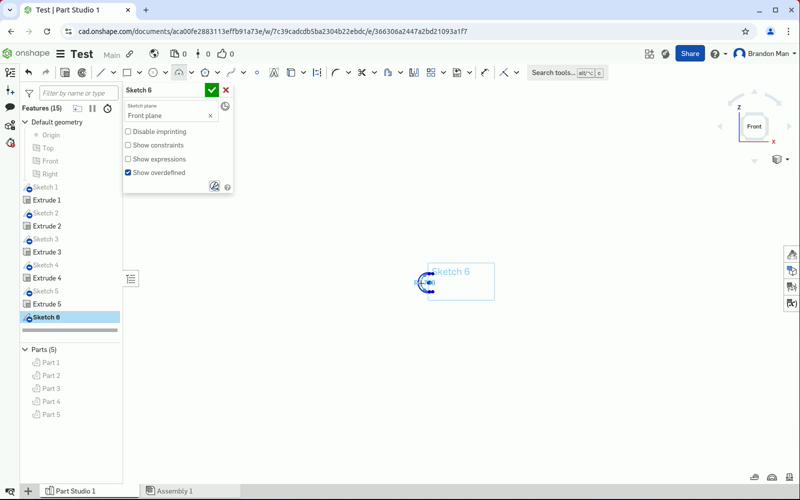
scroll(6)
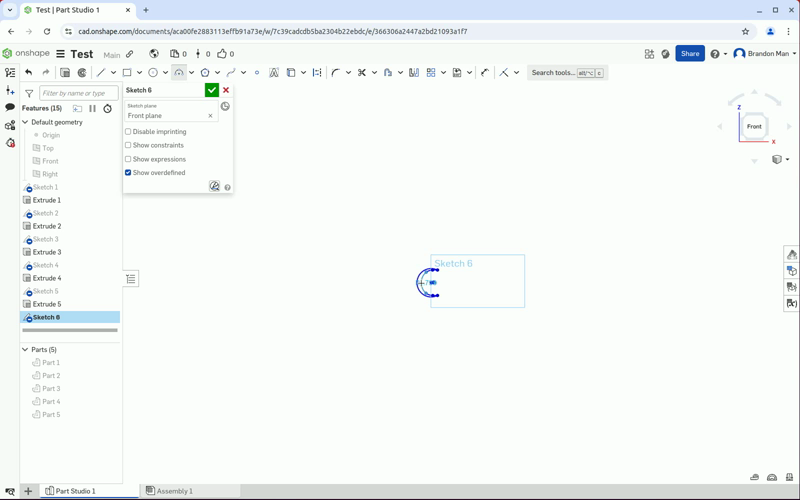
scroll(6)
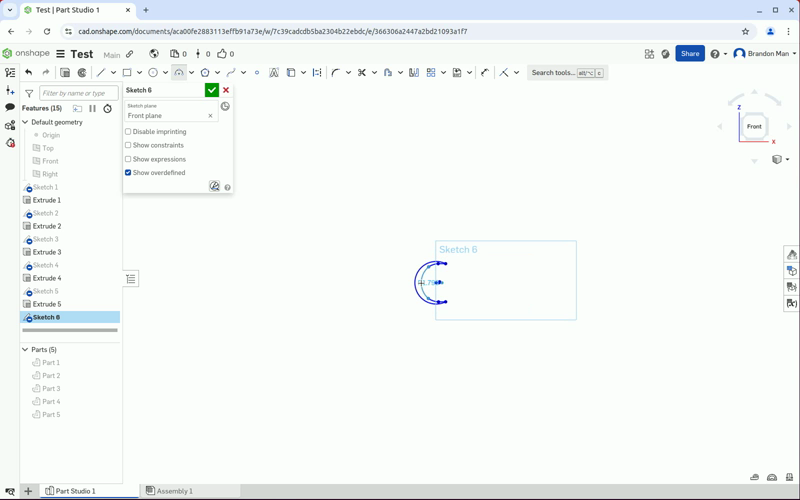
scroll(6)
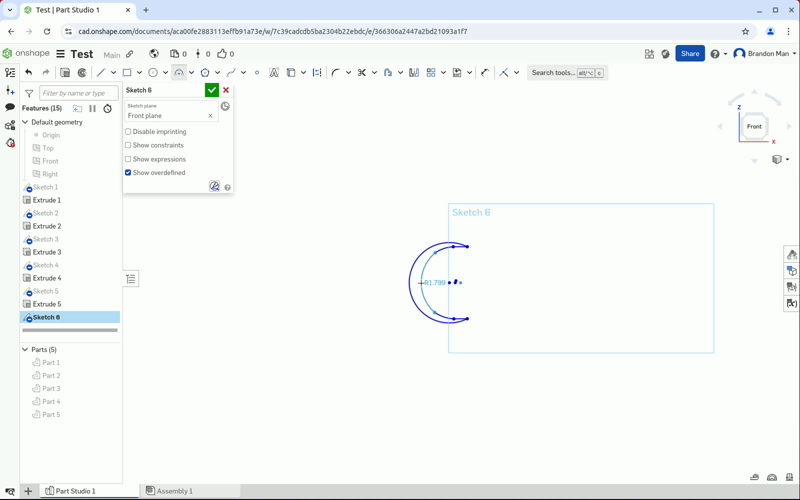
scroll(6)
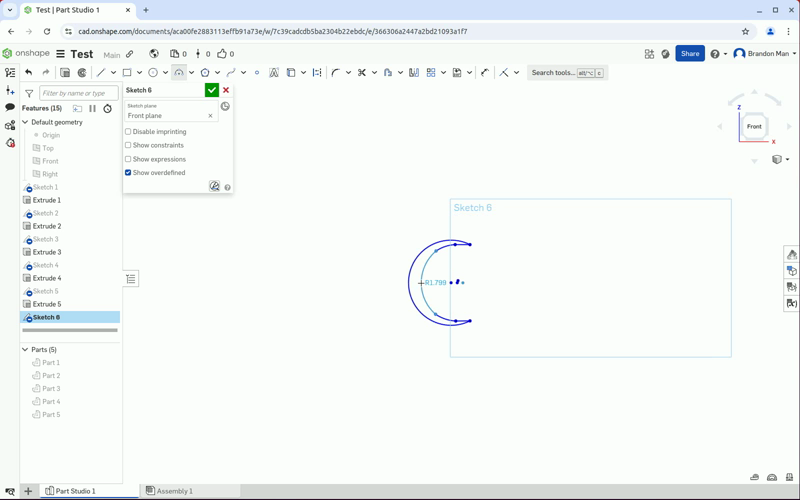
scroll(6)
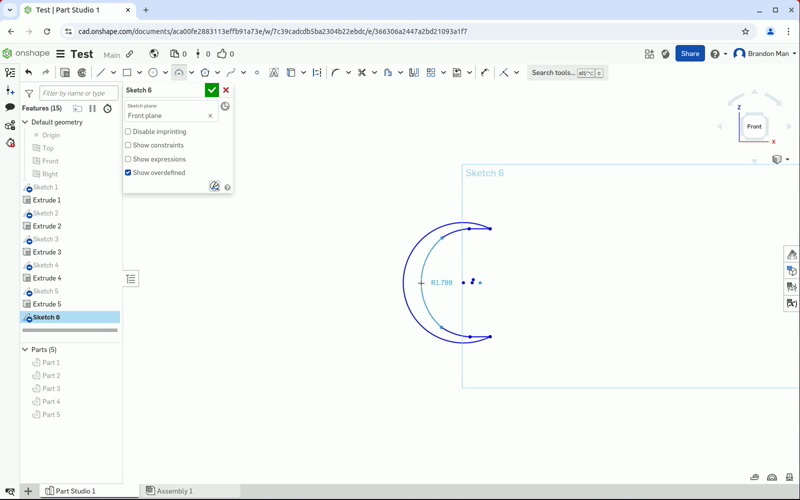
scroll(6)
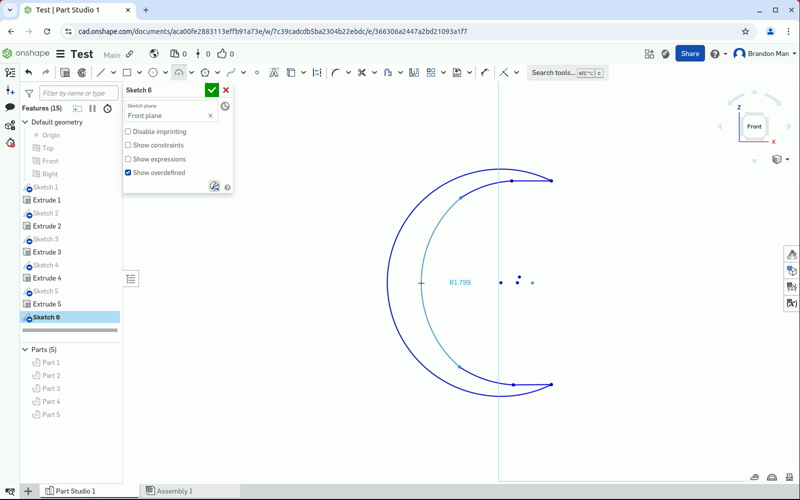
click(421, 282)
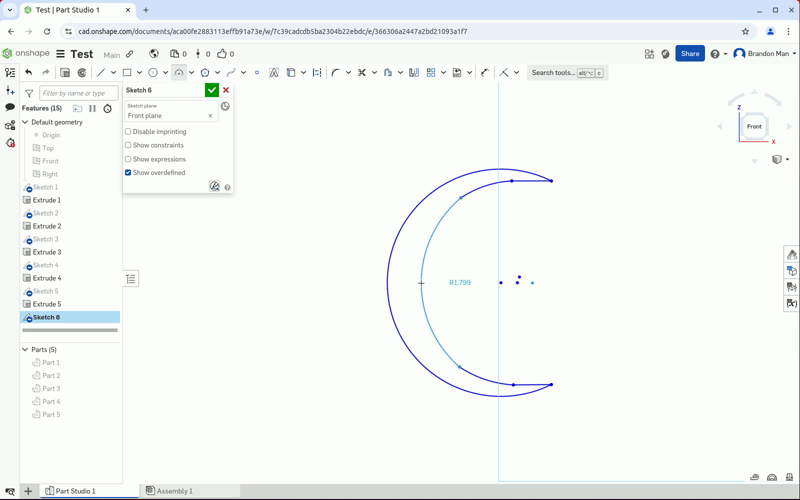
scroll(-6)
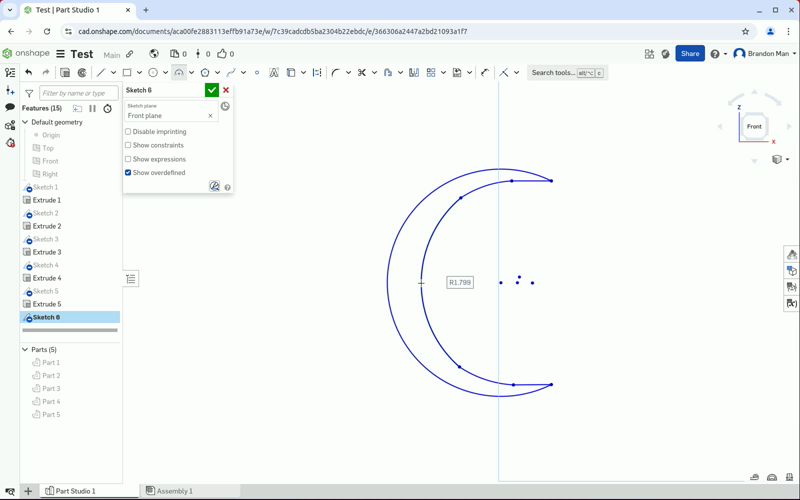
scroll(-6)
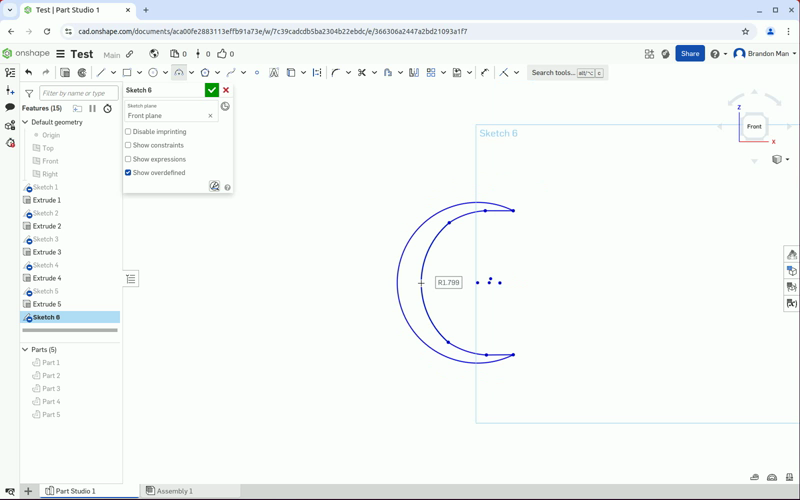
scroll(-6)
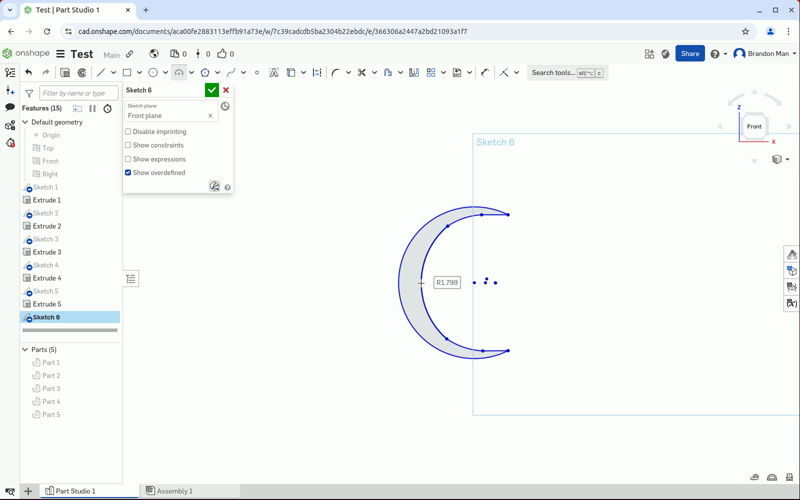
scroll(-6)
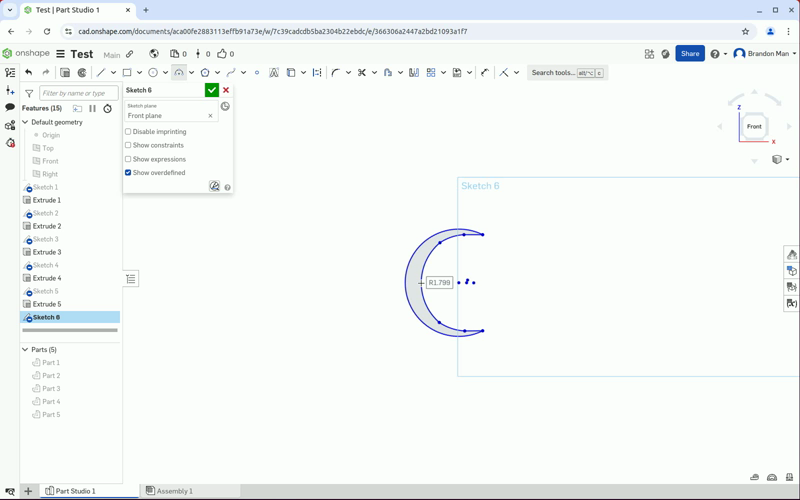
scroll(-6)
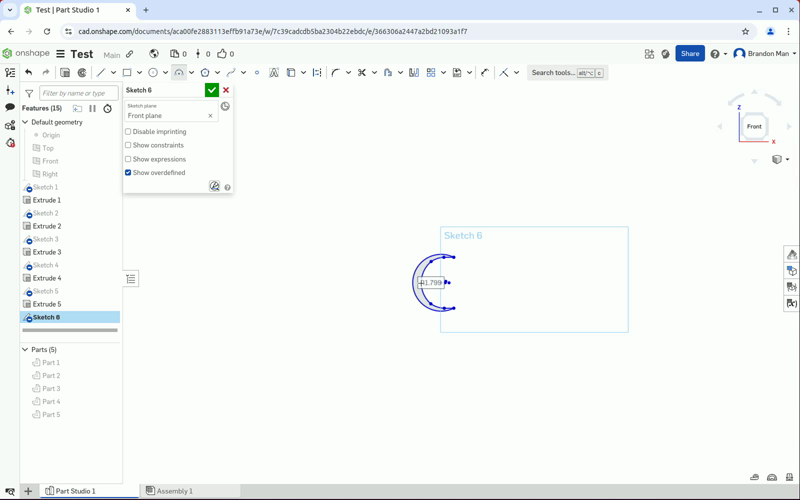
scroll(-6)
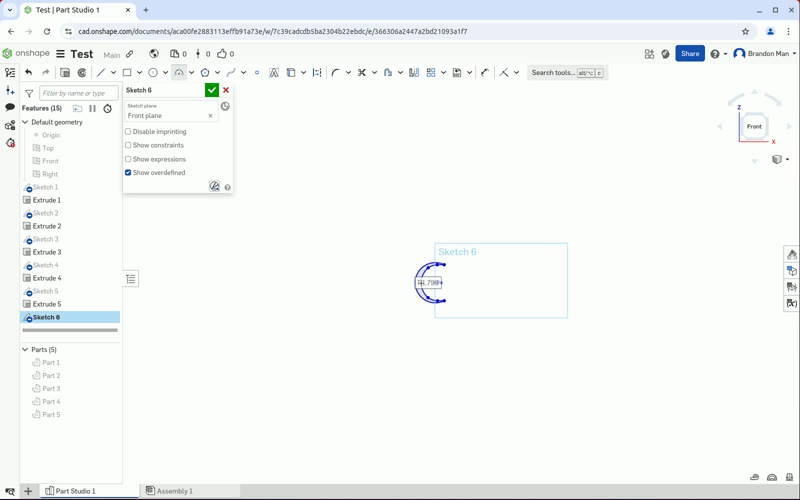
scroll(-6)
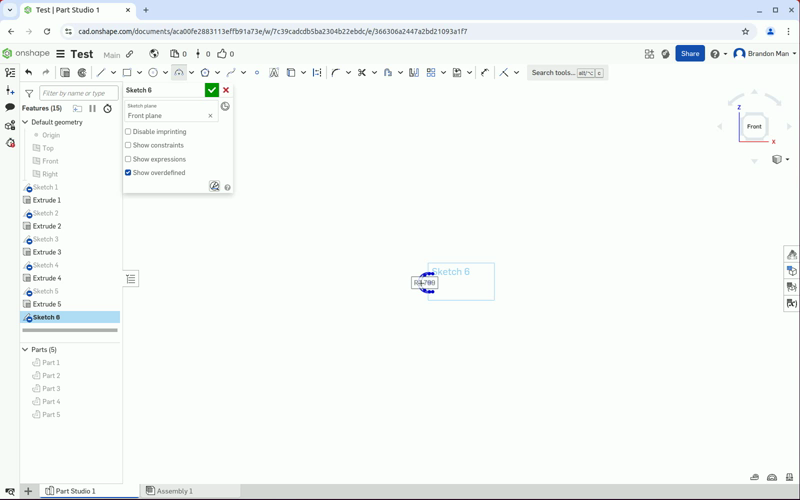
key_up(shift)
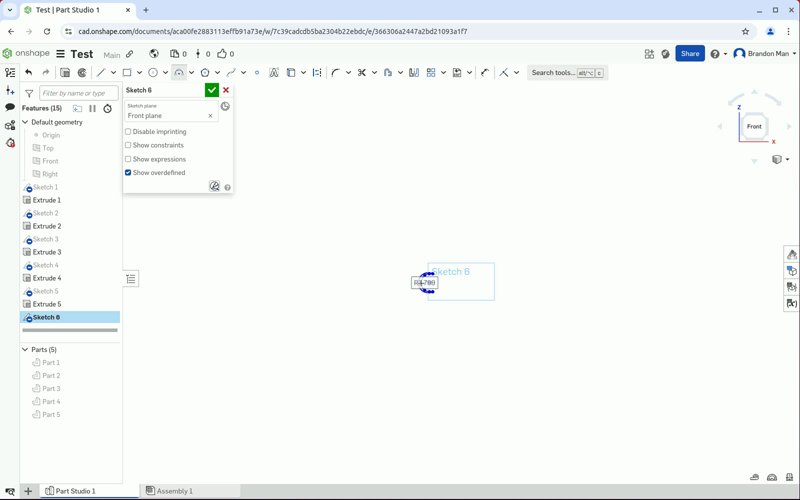
key(esc)
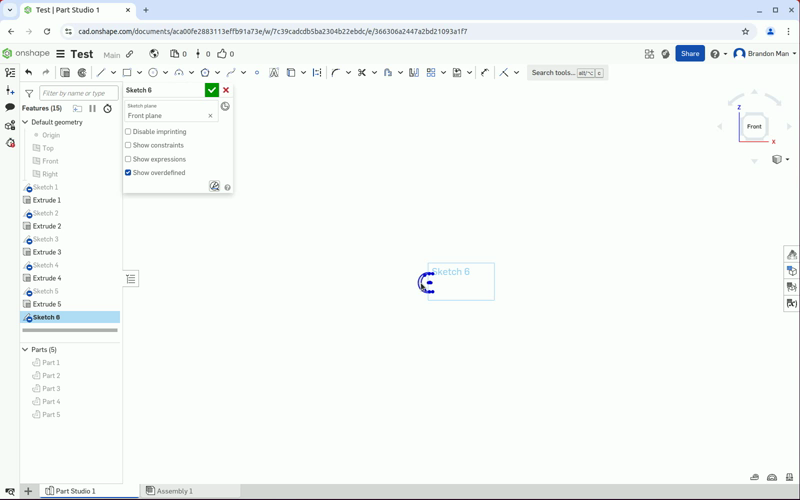
mouse_move(425, 272)
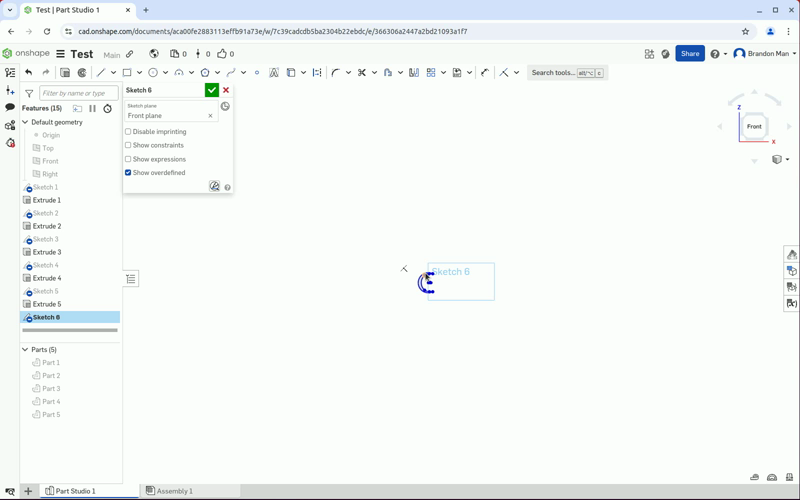
scroll(6)
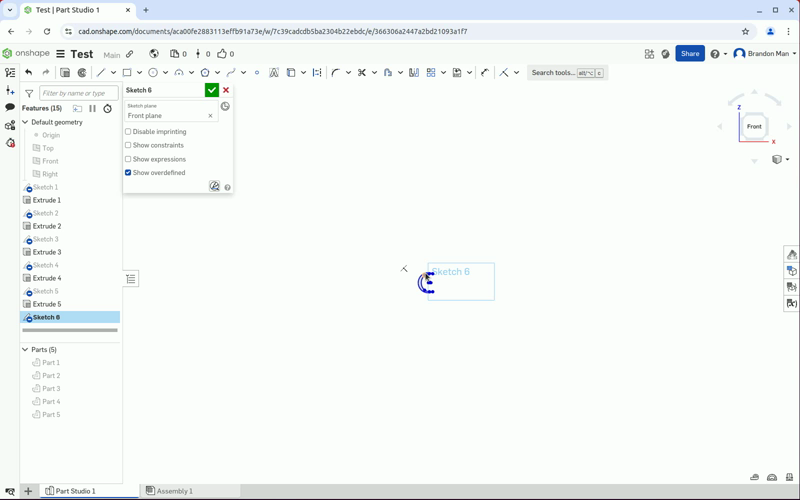
scroll(6)
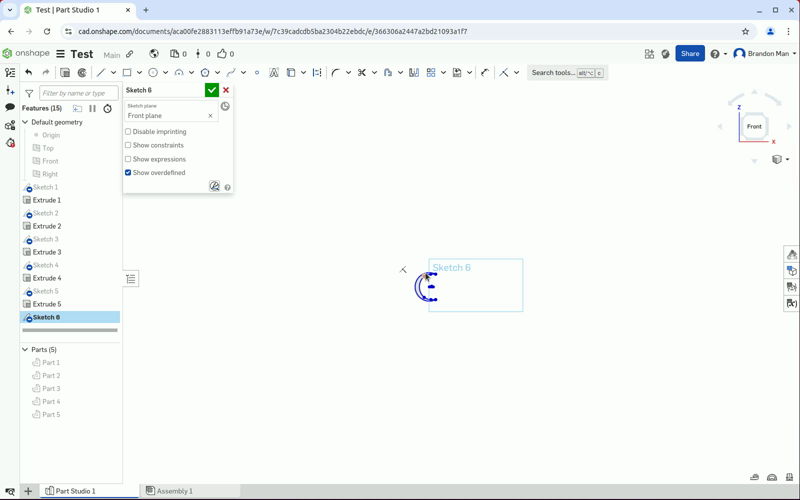
scroll(6)
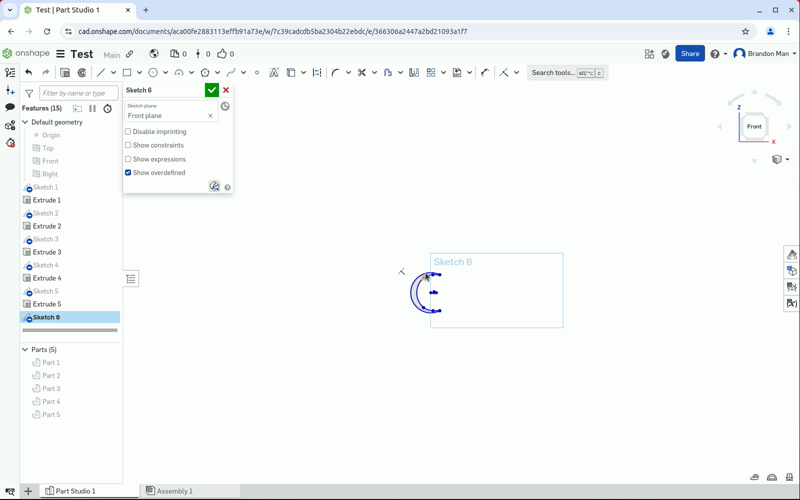
scroll(6)
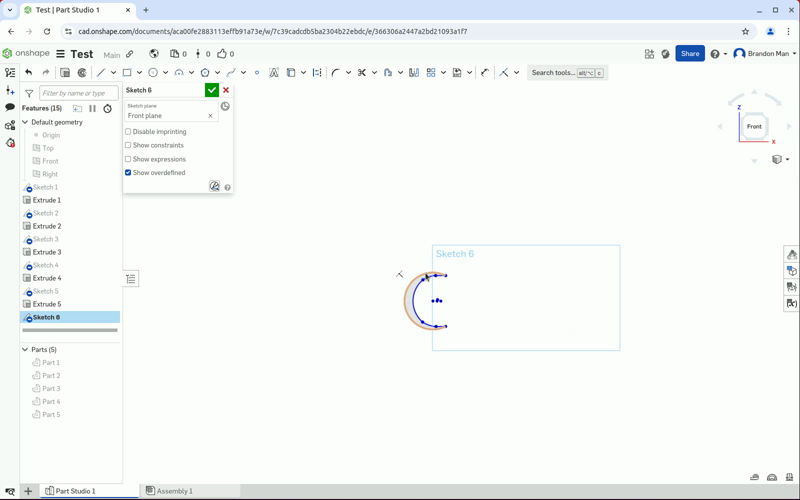
scroll(6)
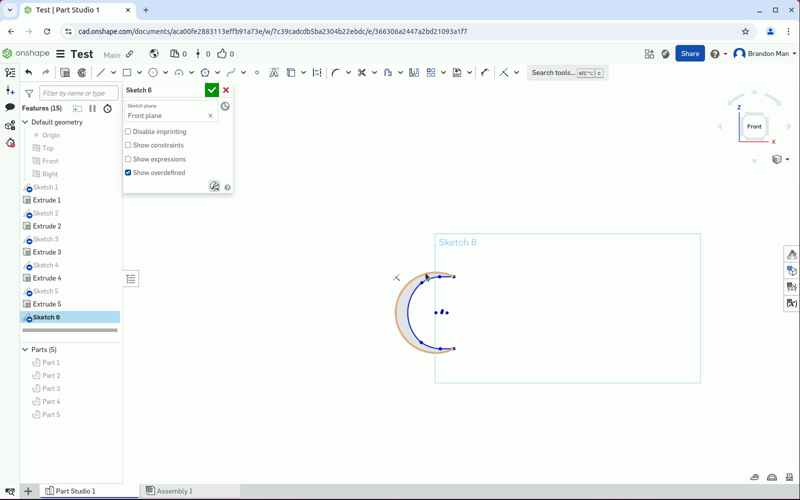
scroll(6)
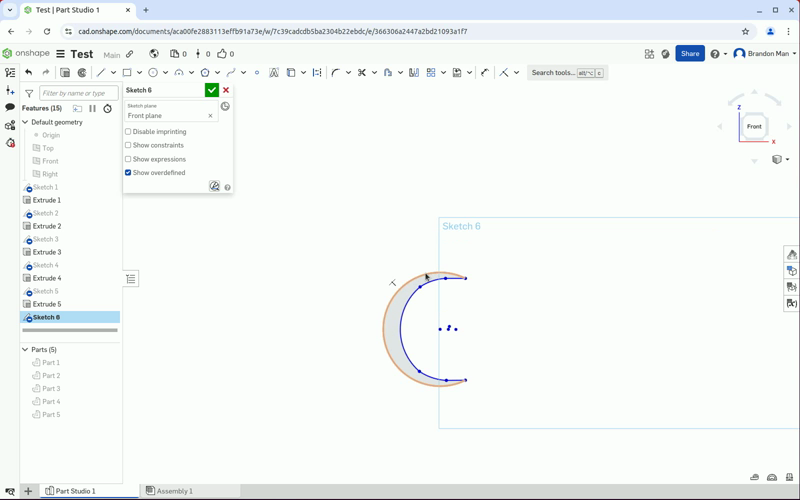
scroll(6)
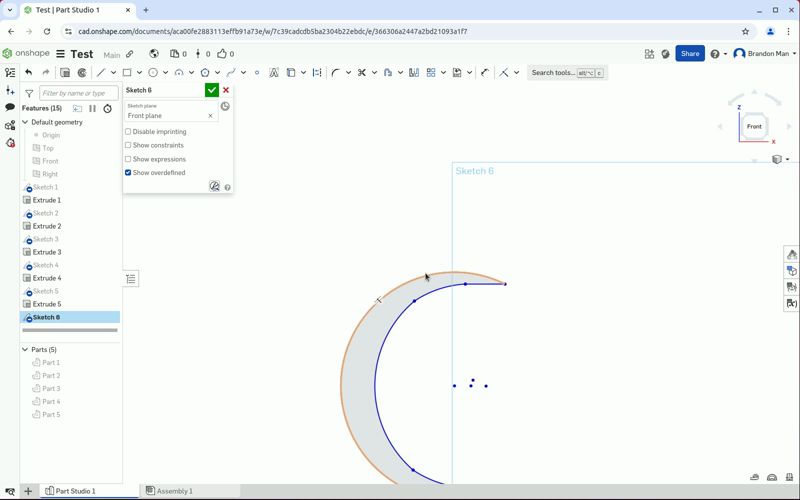
click(425, 272)
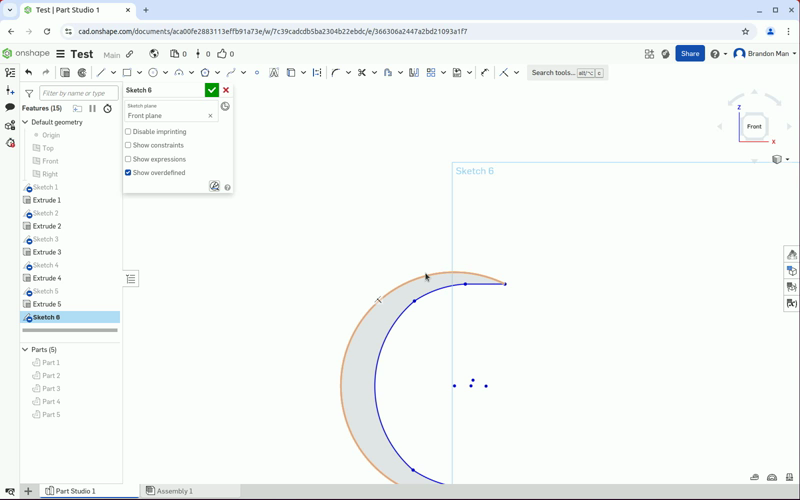
scroll(-6)
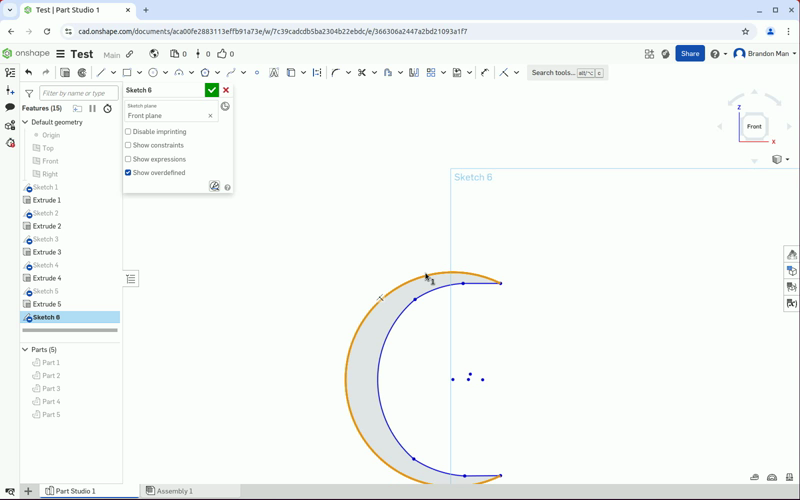
scroll(-6)
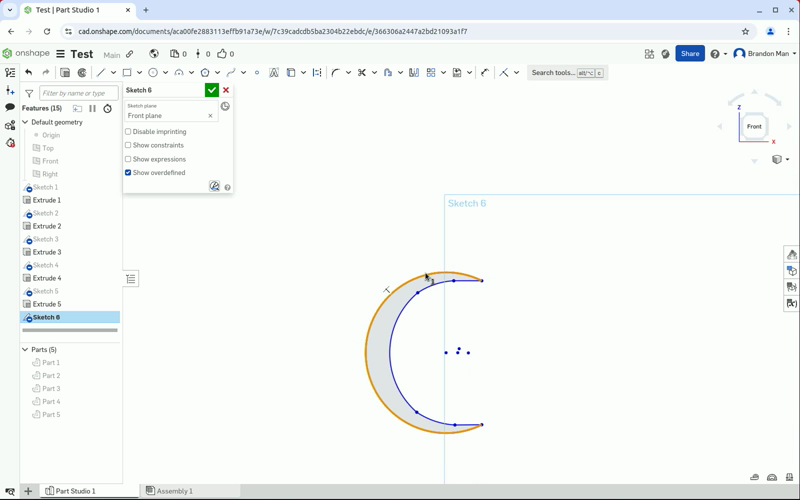
scroll(-6)
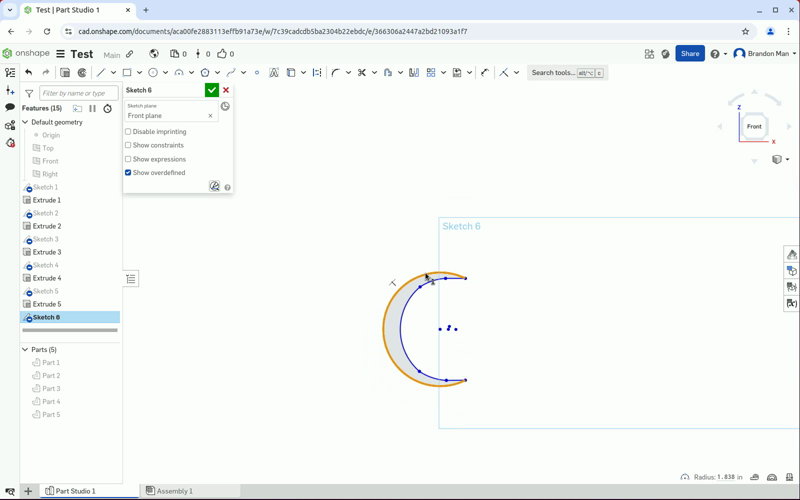
scroll(-6)
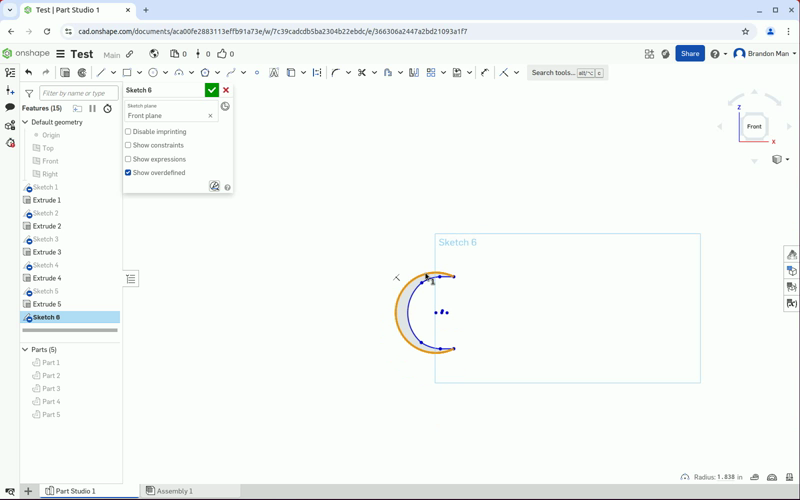
scroll(-6)
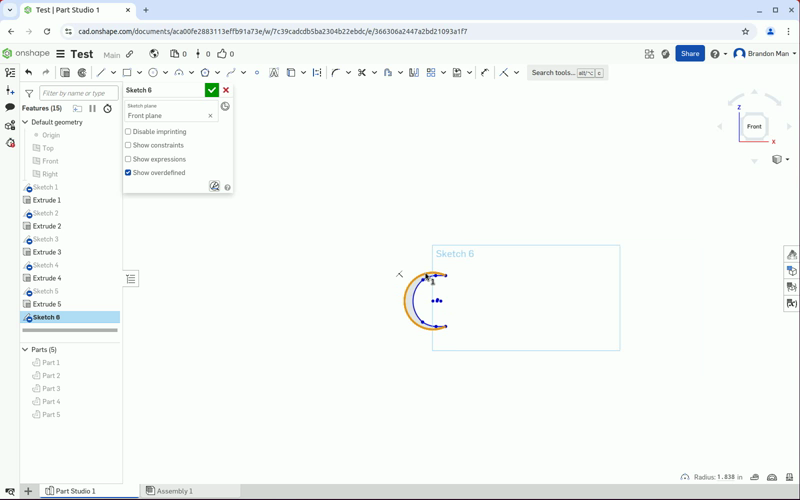
scroll(-6)
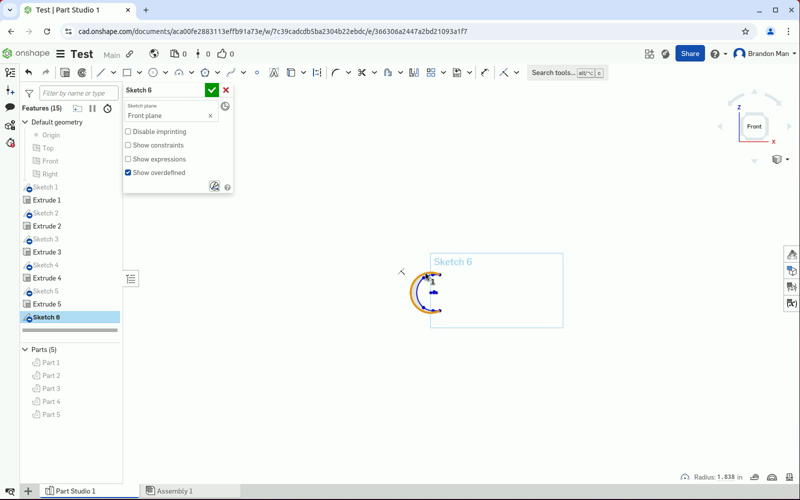
scroll(-6)
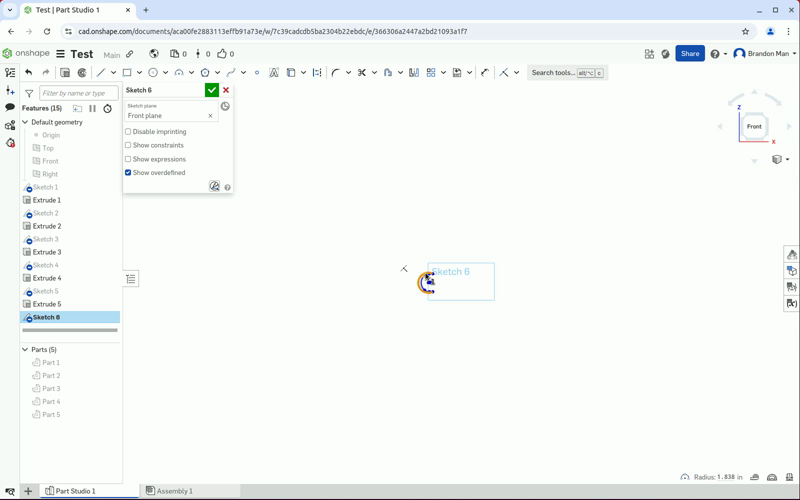
mouse_move(73, 352)
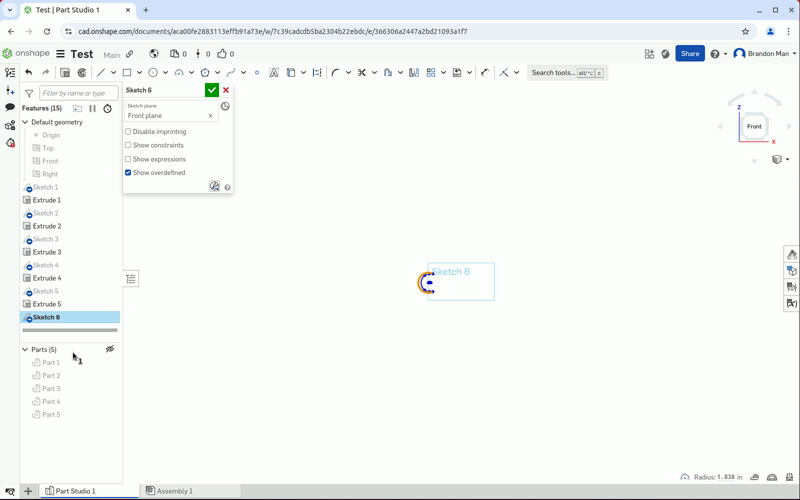
key(shift+y)
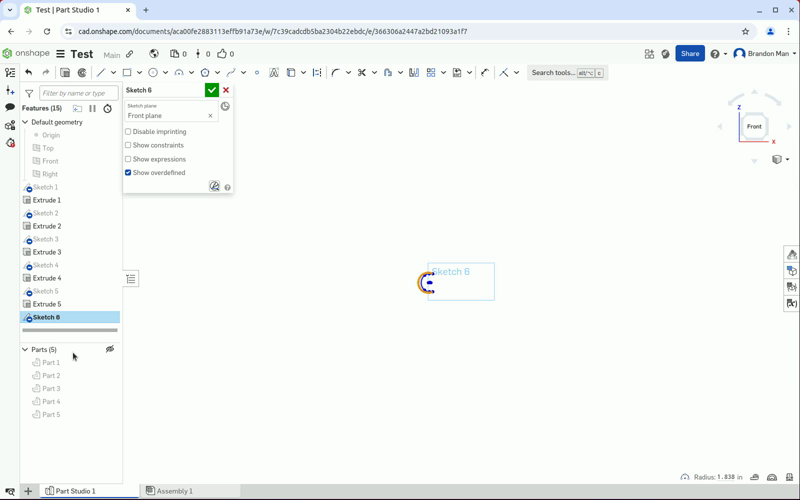
key(shift+e)
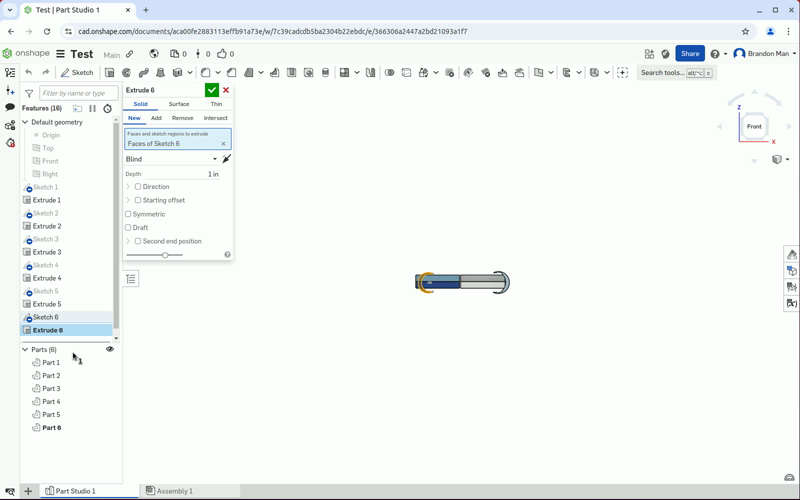
mouse_move(143, 106)
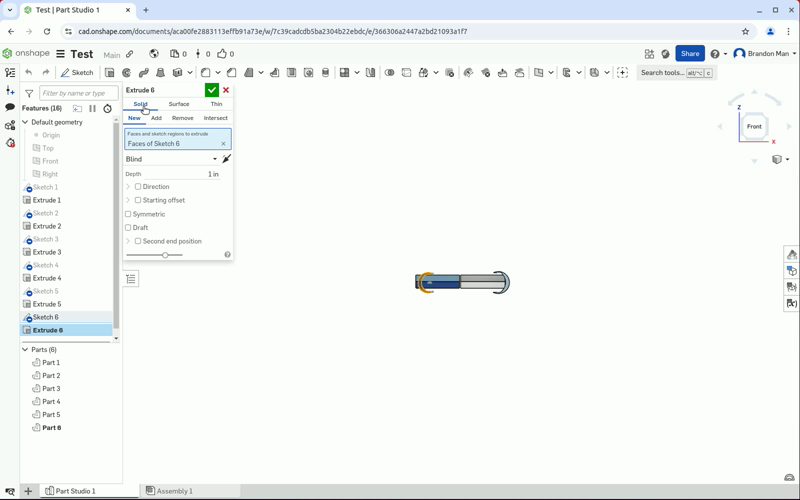
click(143, 106)
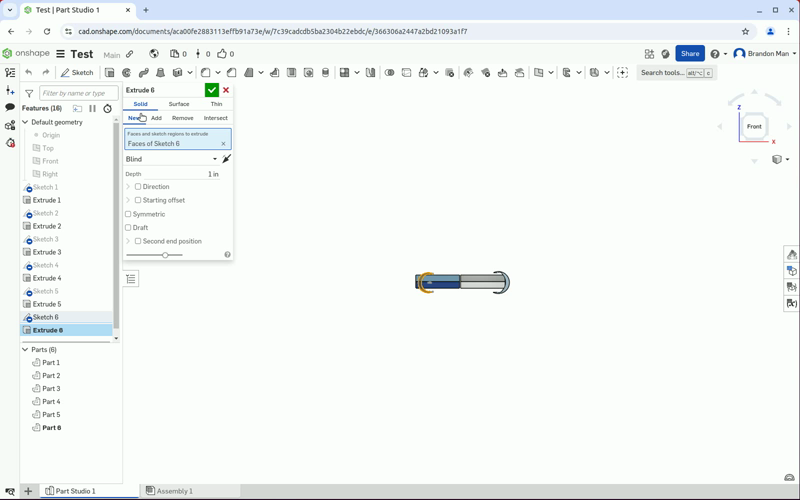
mouse_move(137, 120)
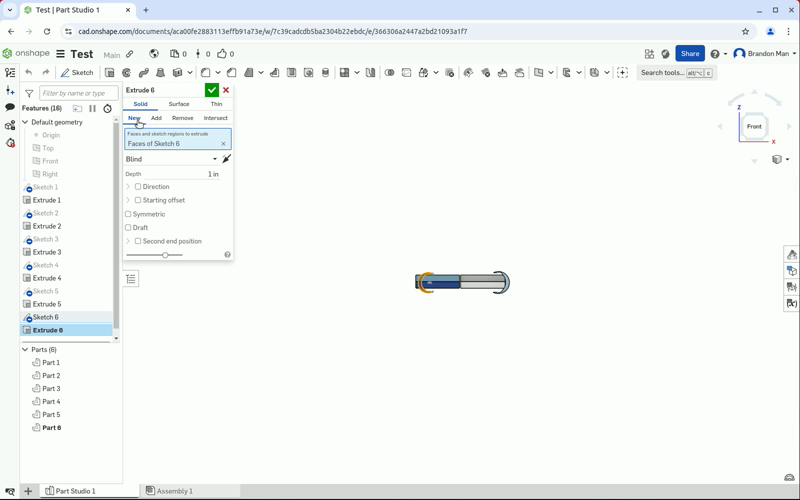
click(137, 120)
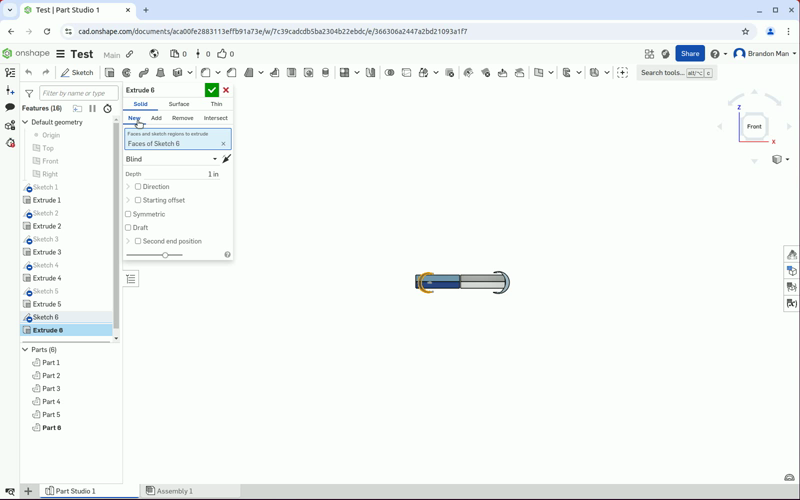
key(tab, 4)
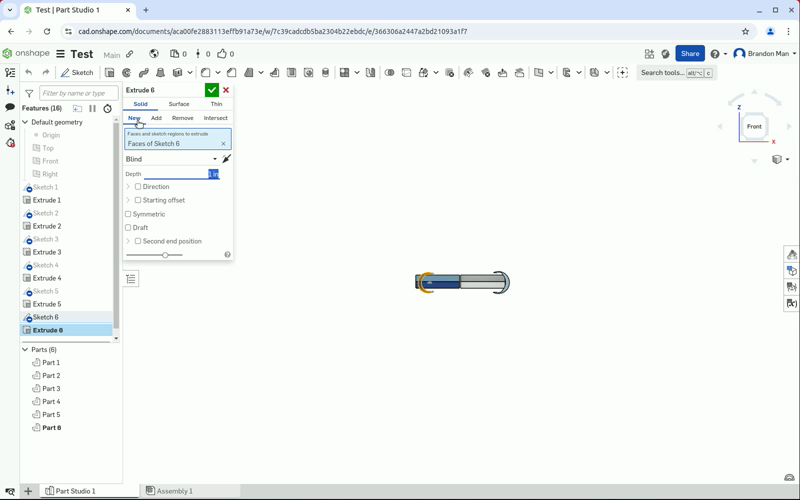
text(23.108)
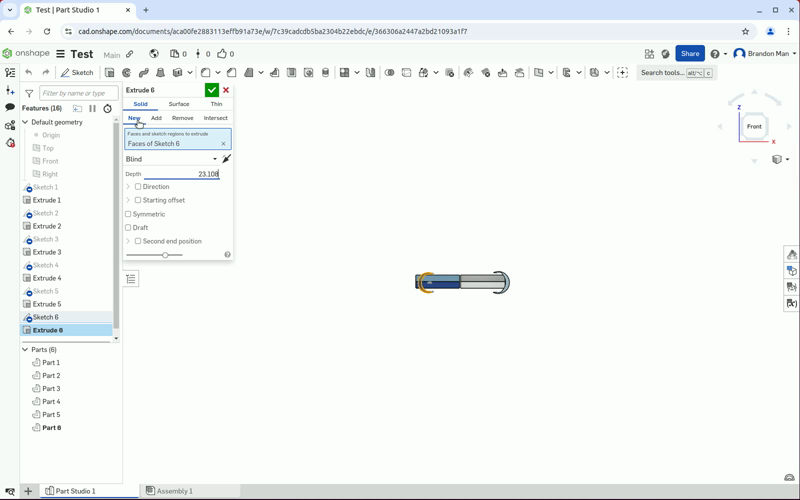
key(enter)
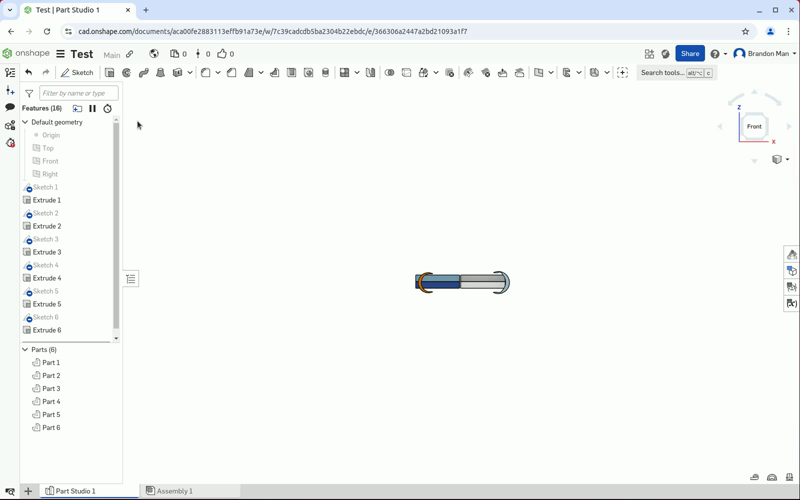
key(shift+h)
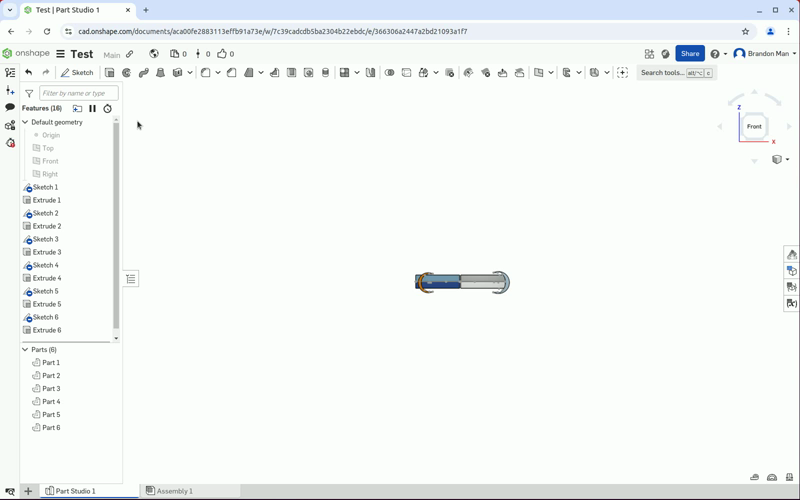
key(shift+h)
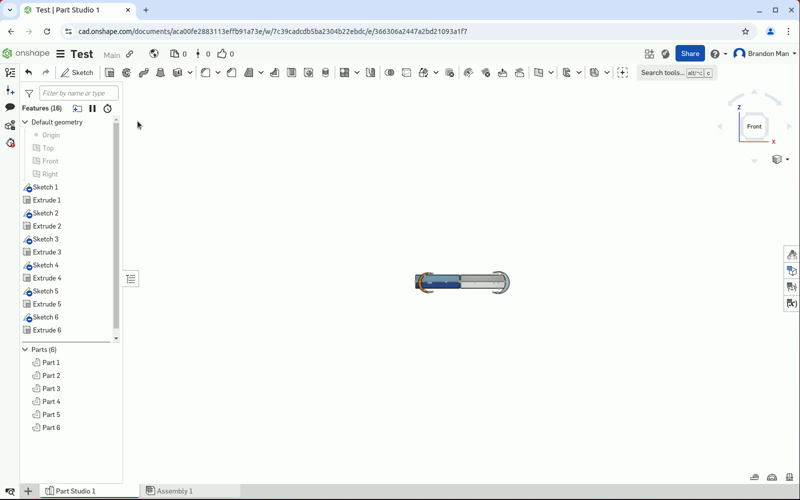
key(shift+7)
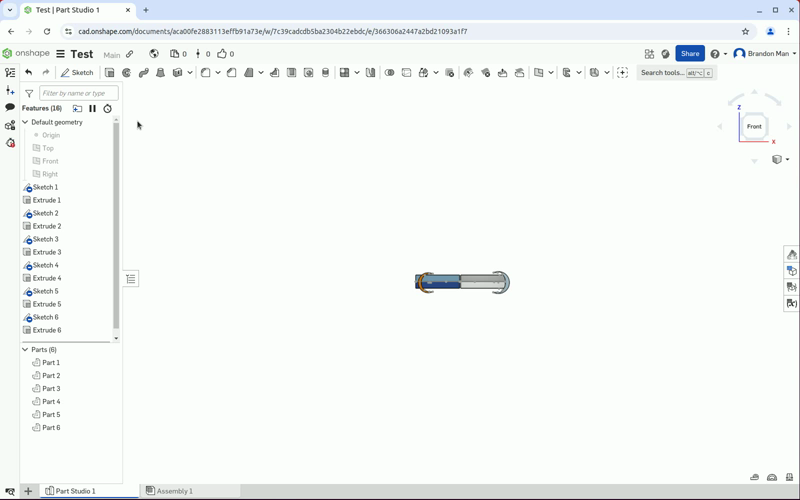
key(left, 2)
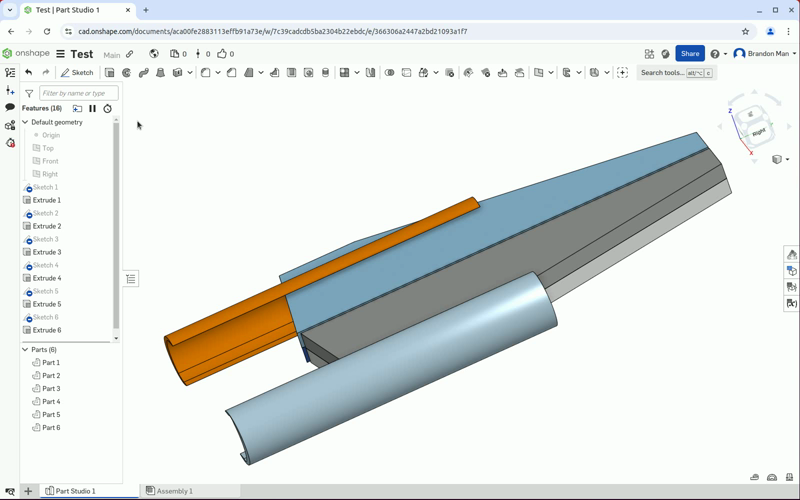
key(down, 2)
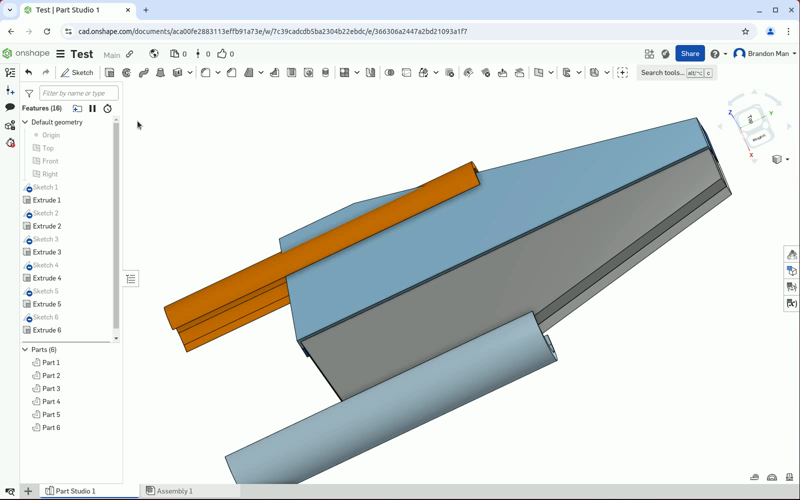
key(up, 2)
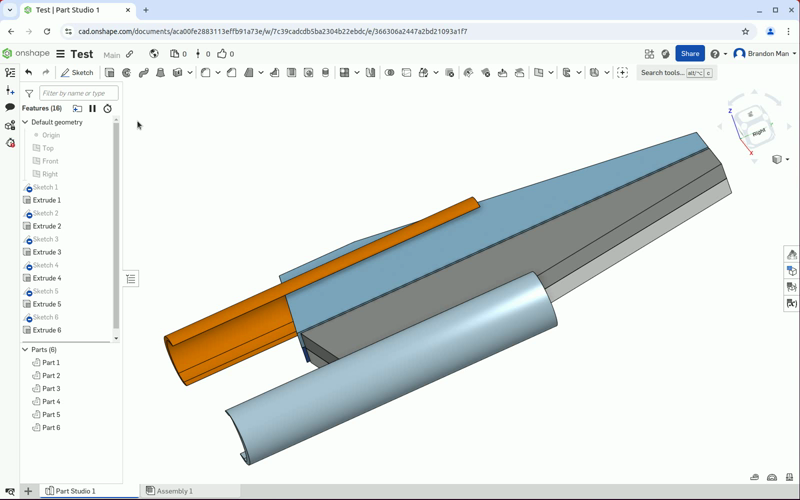
key(right, 2)
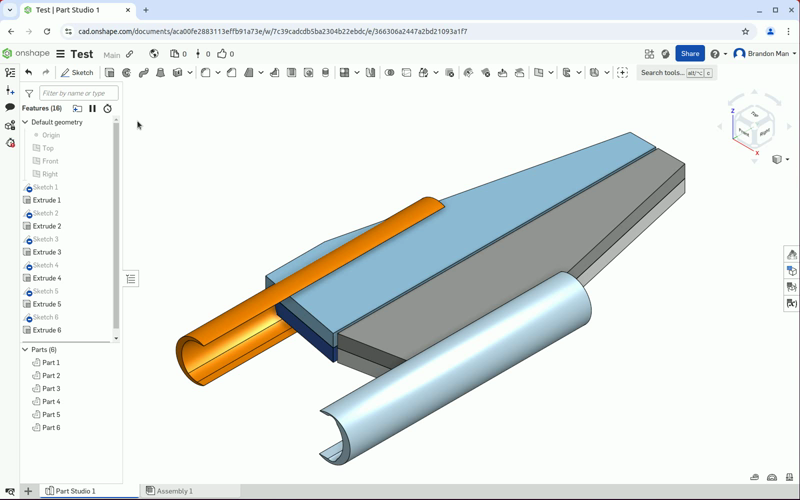
mouse_move(69, 189)
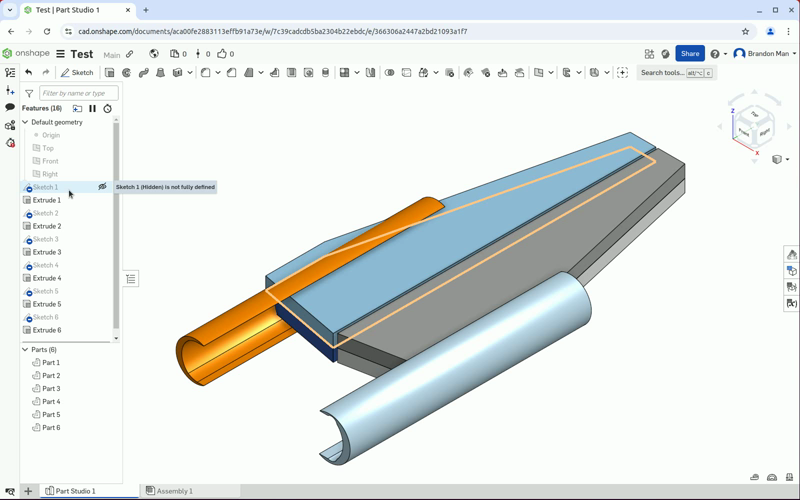
click(69, 189)